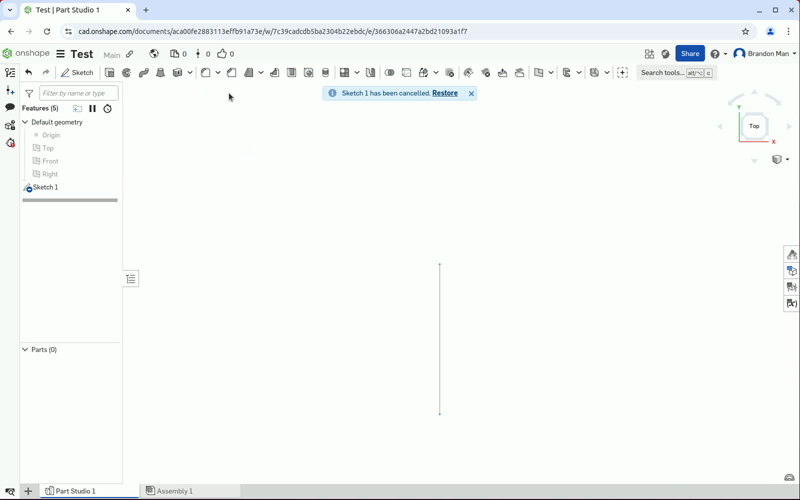
key(shift+h)
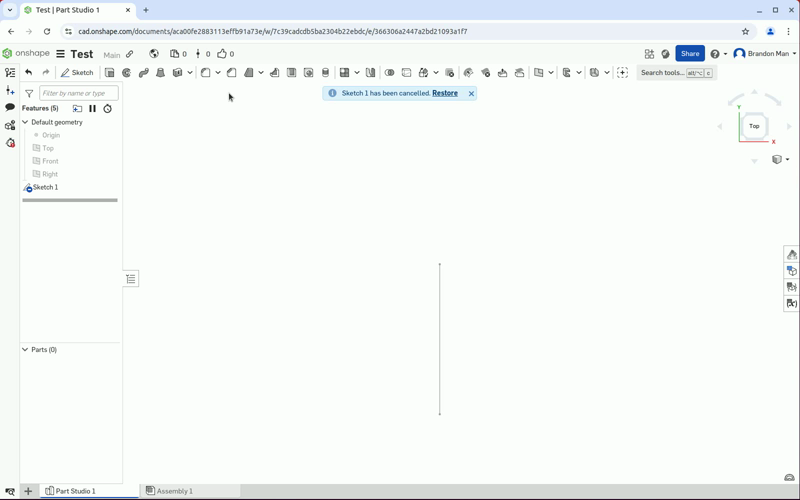
key(shift+s)
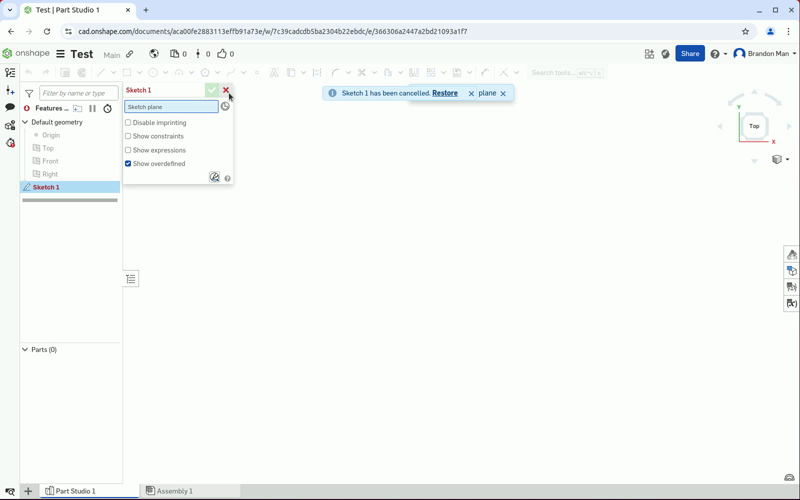
mouse_move(73, 150)
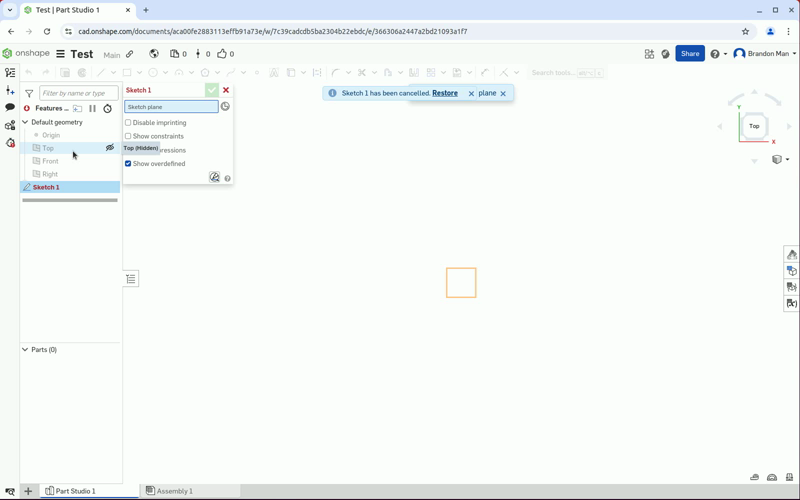
click(73, 150)
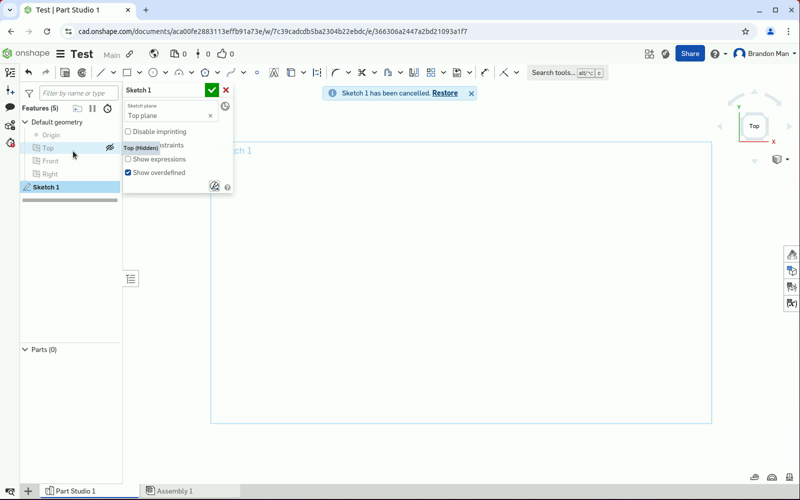
mouse_move(73, 352)
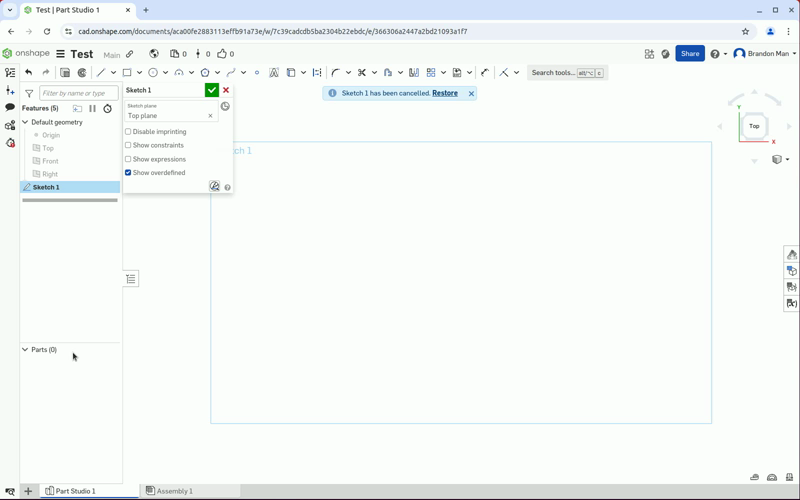
key(y)
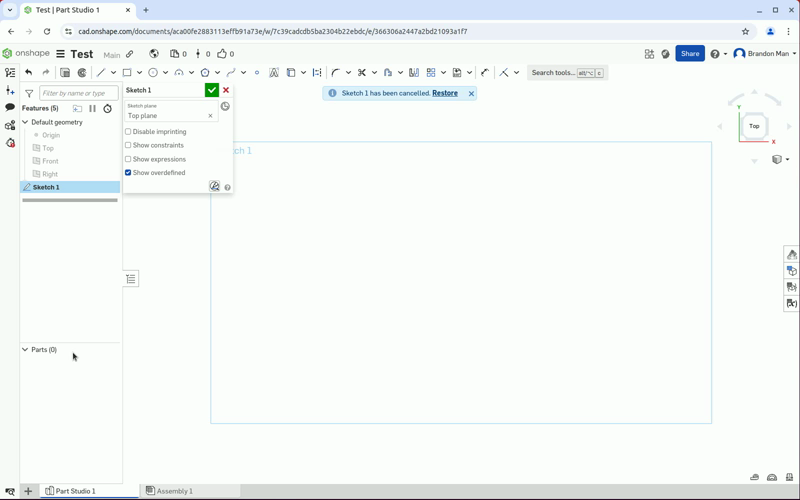
key(l)
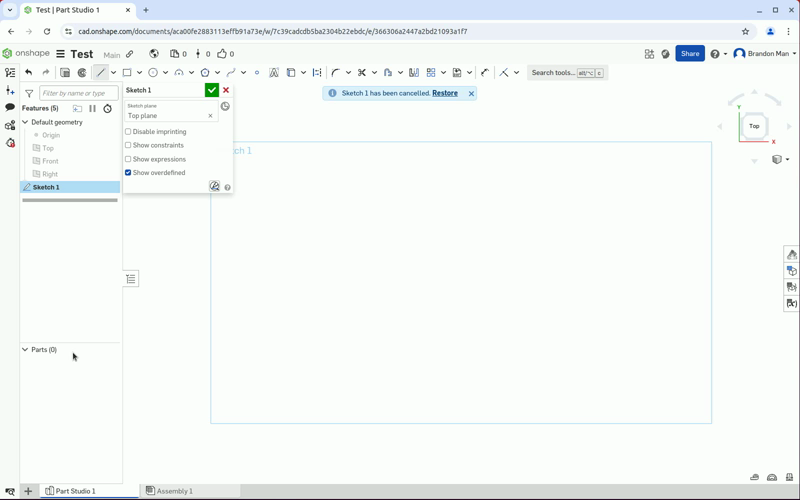
key_down(shift)
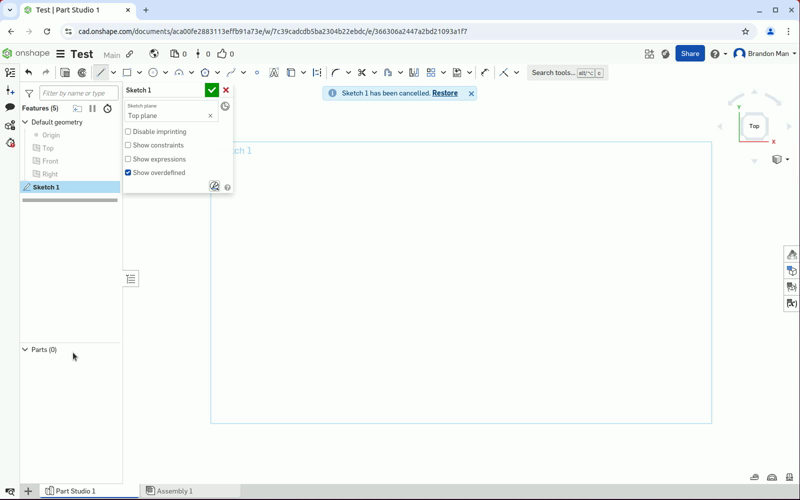
mouse_move(433, 309)
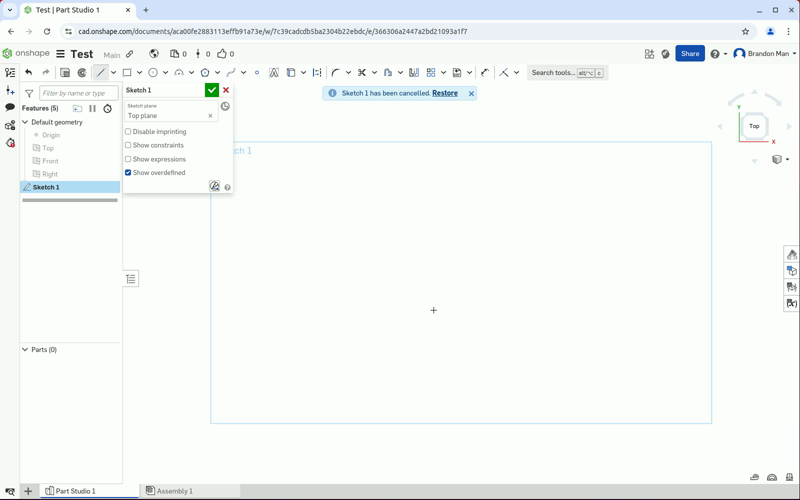
click(433, 309)
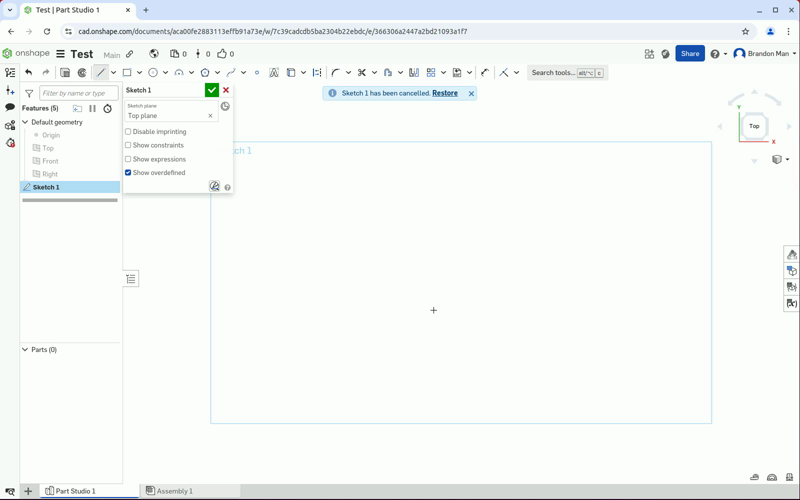
key_up(shift)
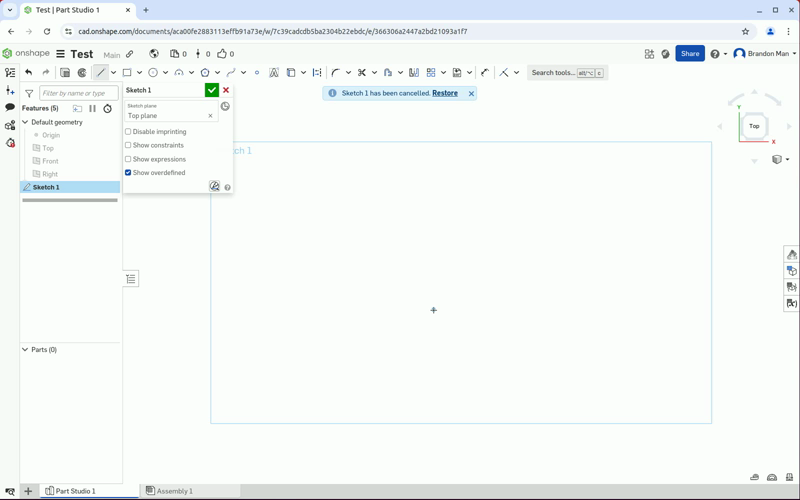
key_down(shift)
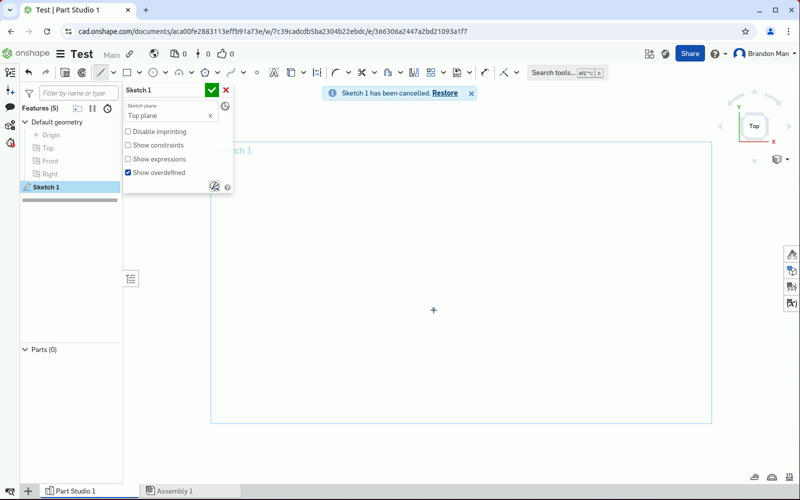
mouse_move(463, 309)
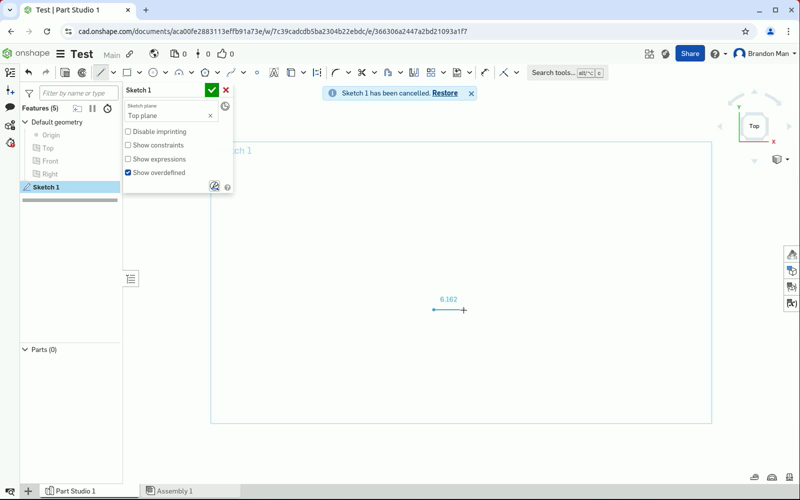
mouse_move(489, 309)
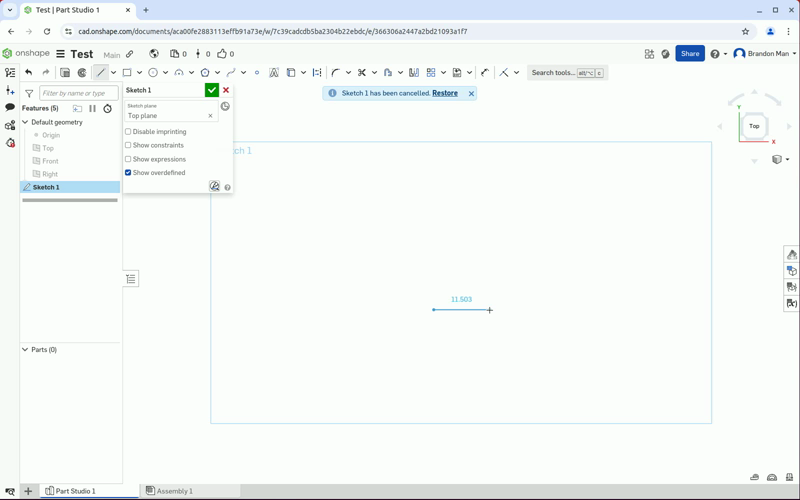
click(489, 309)
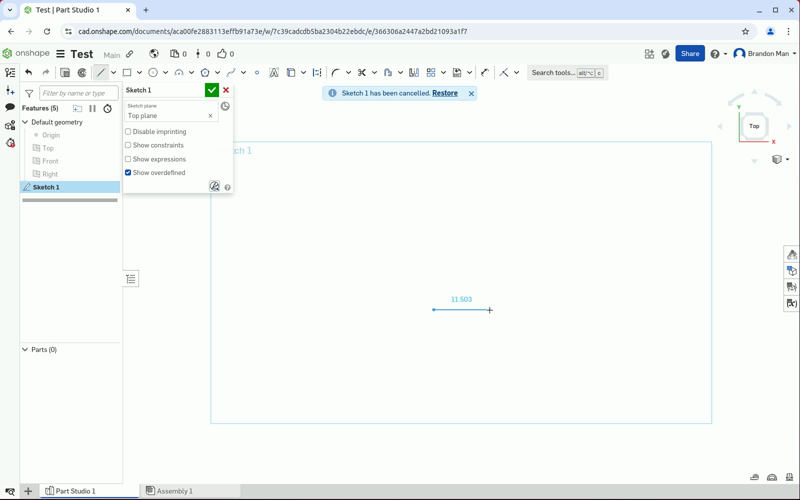
key_up(shift)
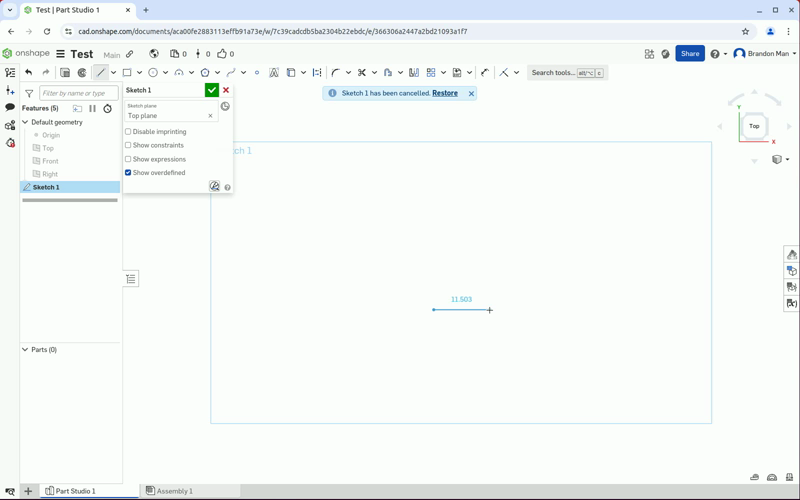
key_down(shift)
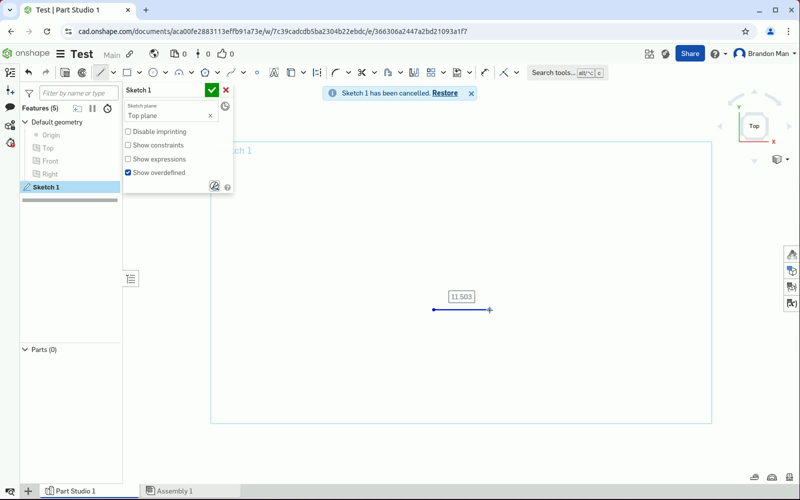
mouse_move(519, 309)
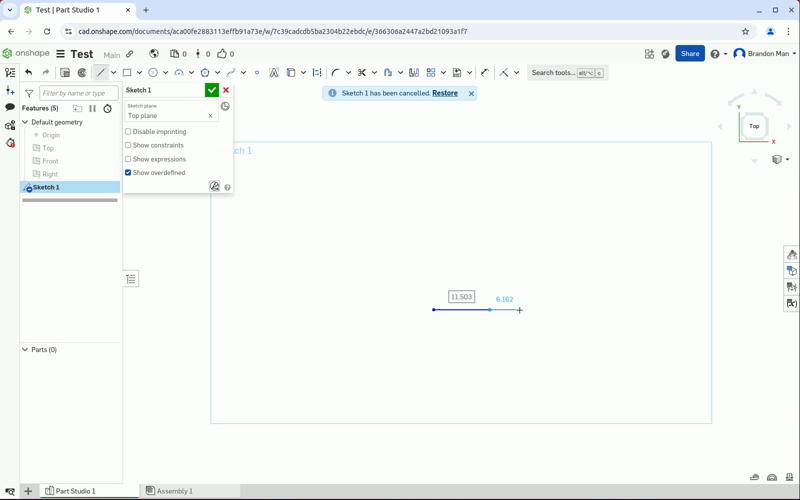
mouse_move(489, 254)
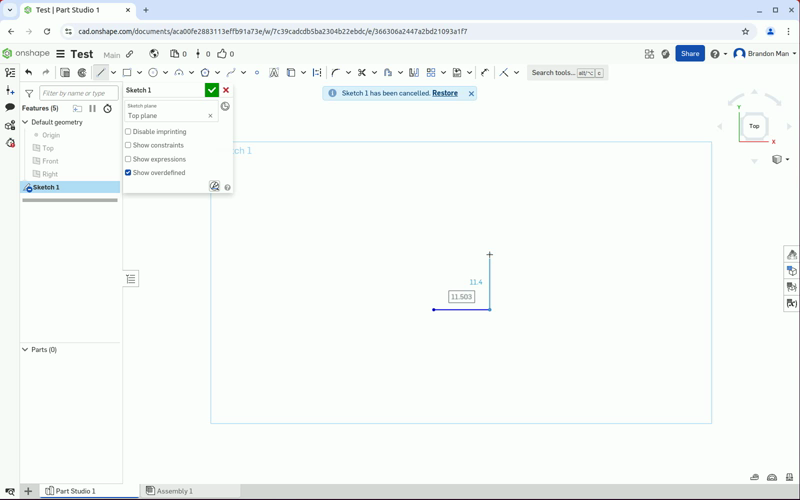
click(489, 254)
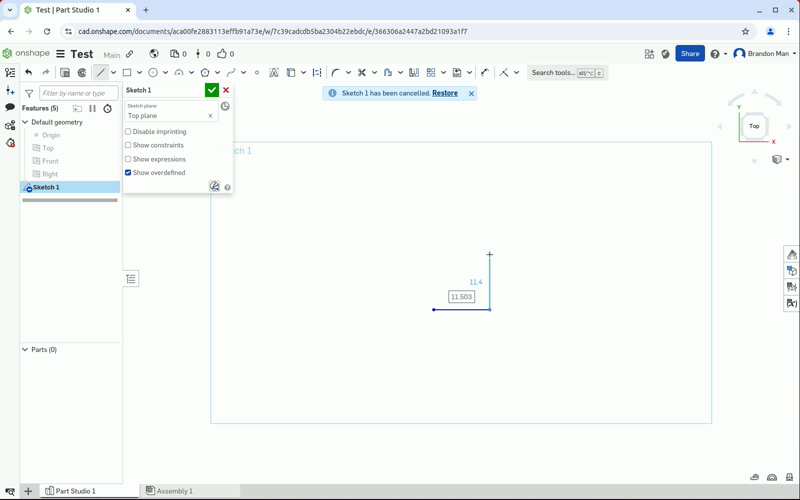
key_up(shift)
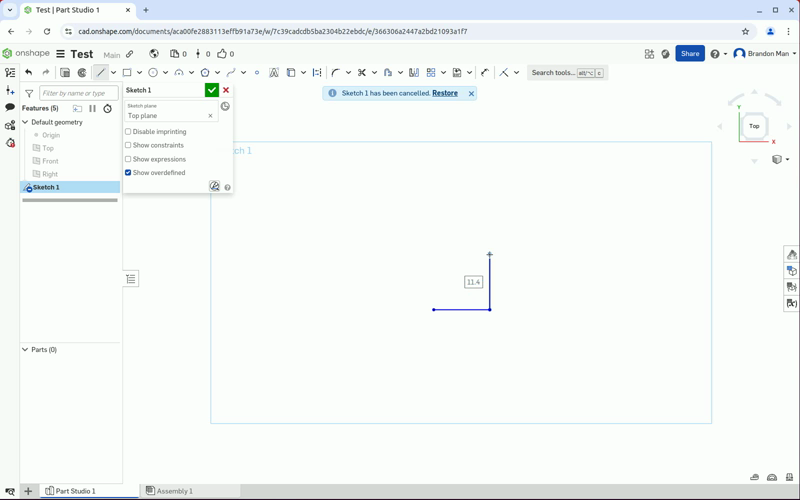
key_down(shift)
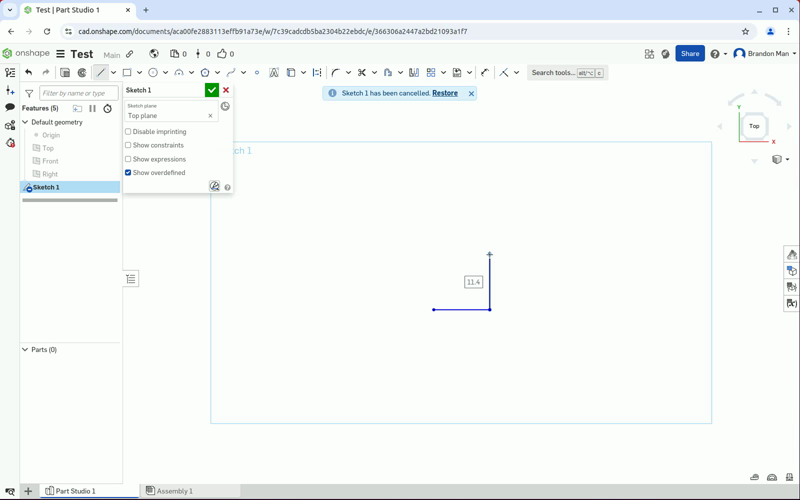
mouse_move(519, 254)
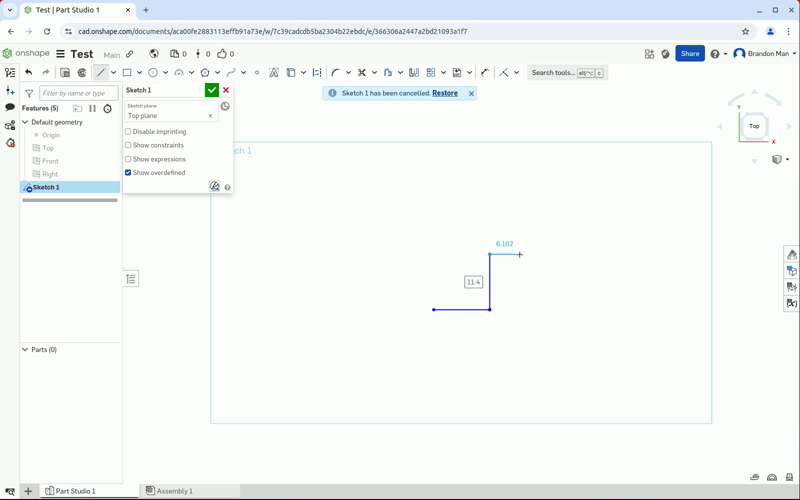
mouse_move(433, 254)
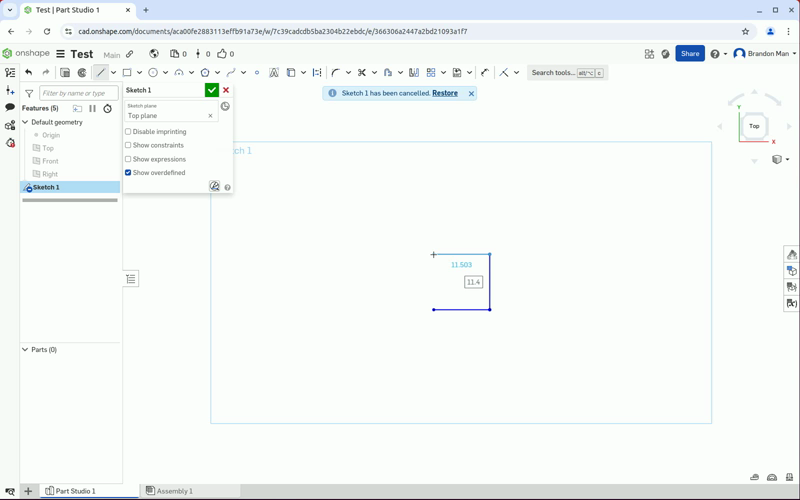
click(433, 254)
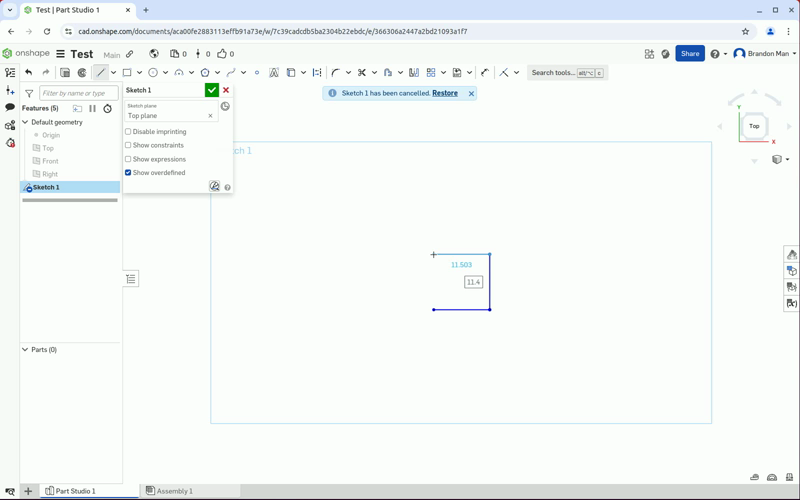
key_up(shift)
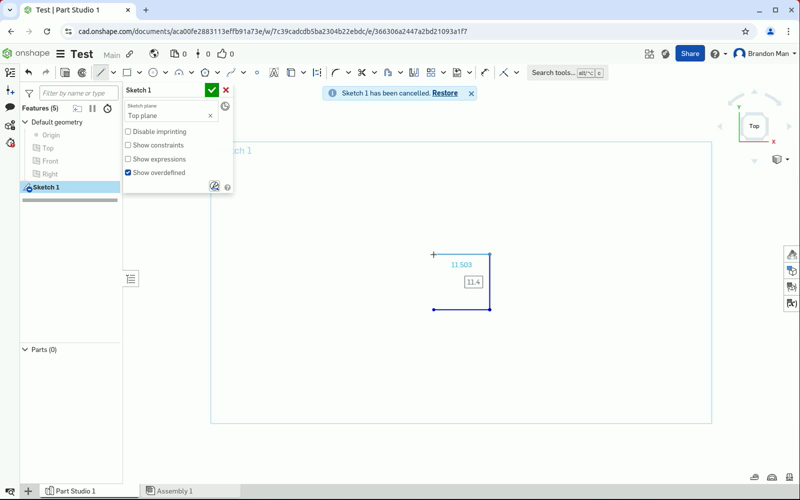
mouse_move(463, 254)
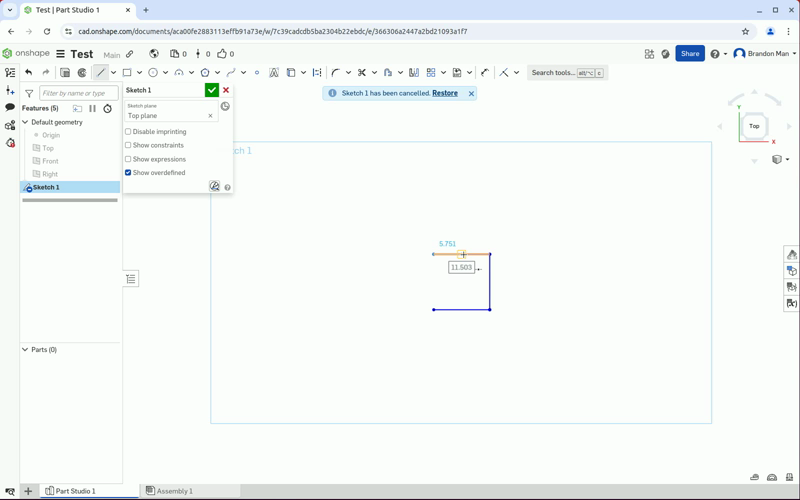
key_down(shift)
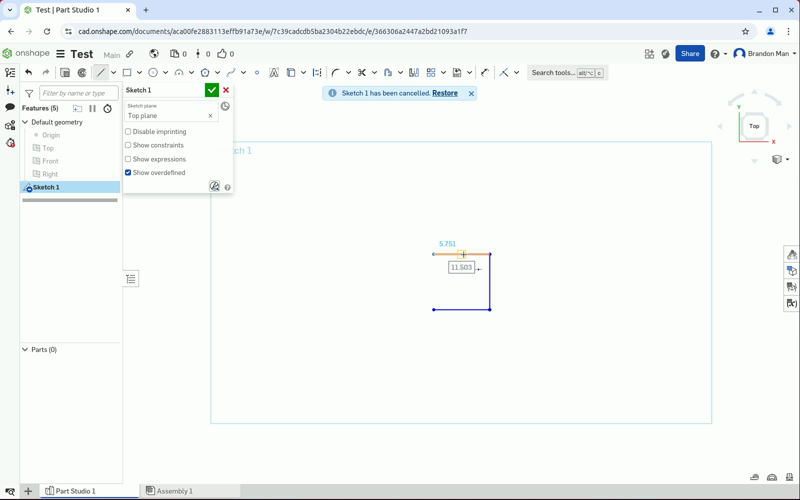
mouse_move(433, 309)
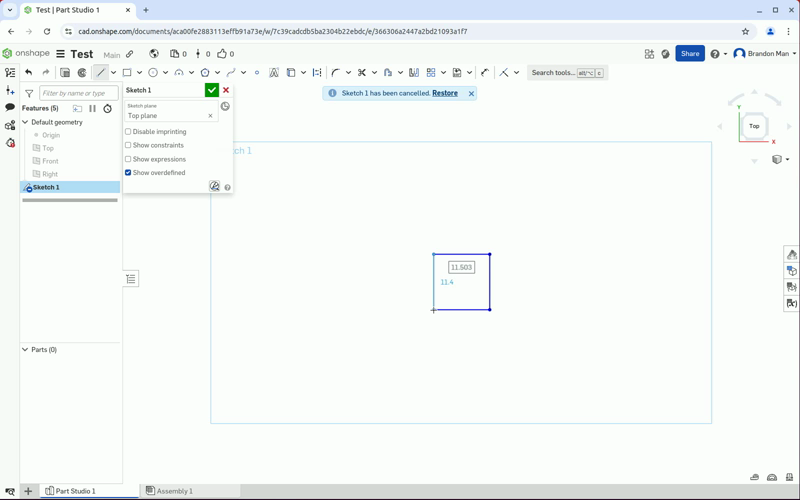
key_up(shift)
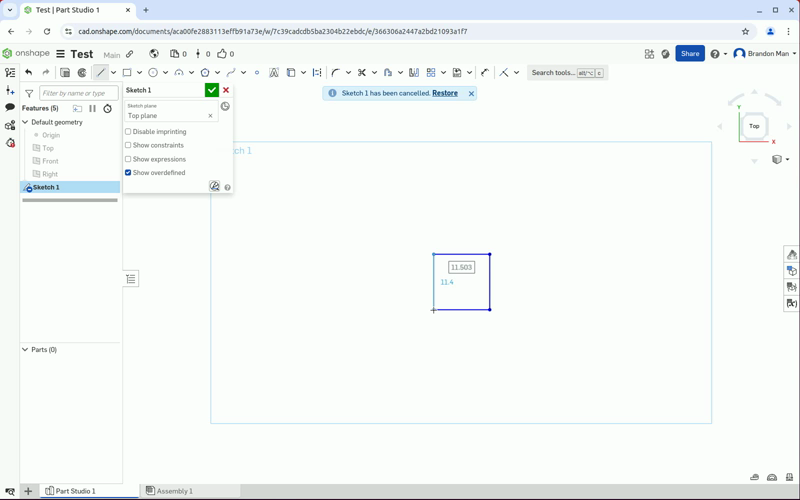
click(433, 309)
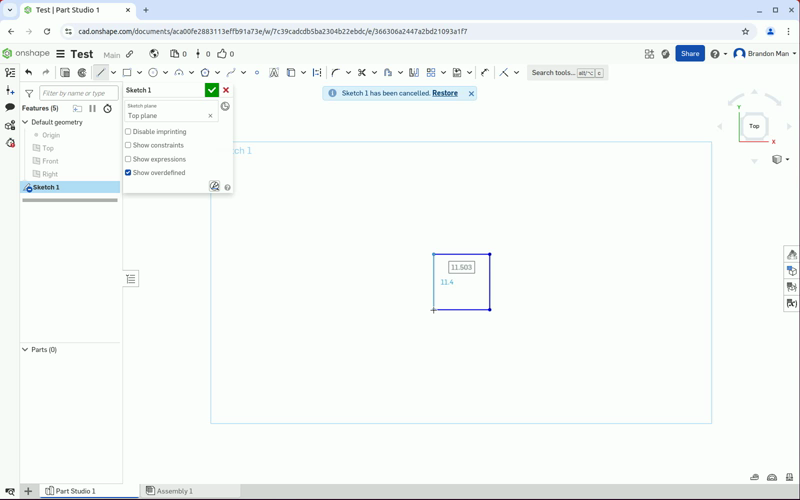
key(esc)
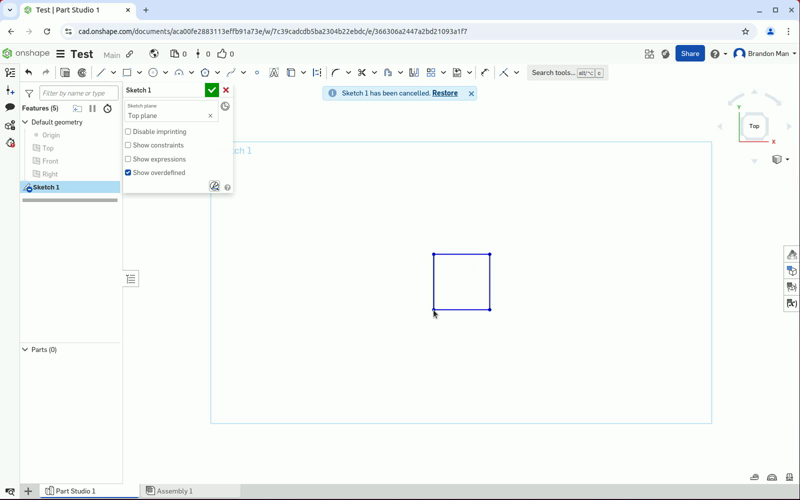
key(l)
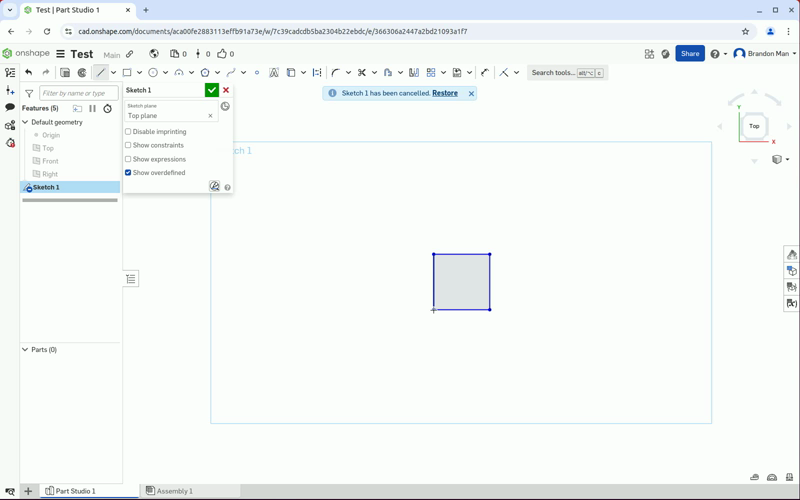
key_down(shift)
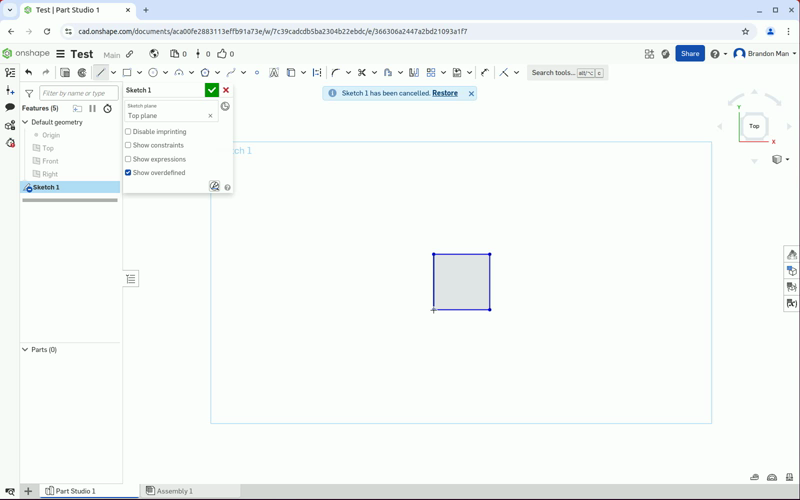
mouse_move(436, 306)
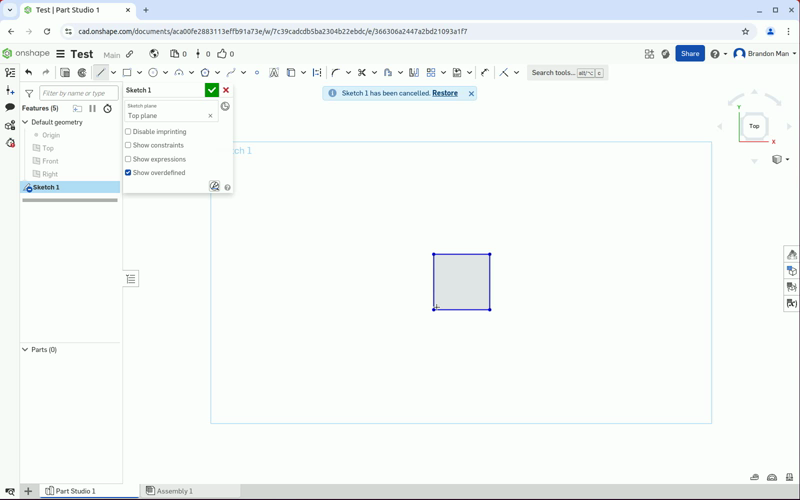
scroll(6)
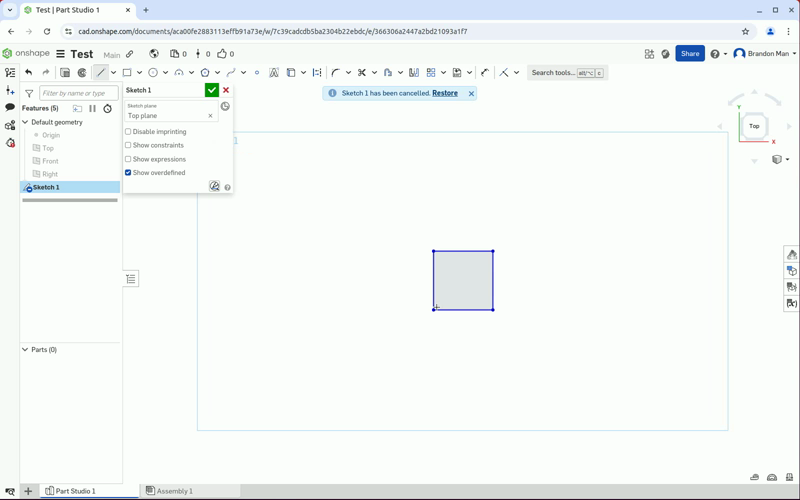
scroll(6)
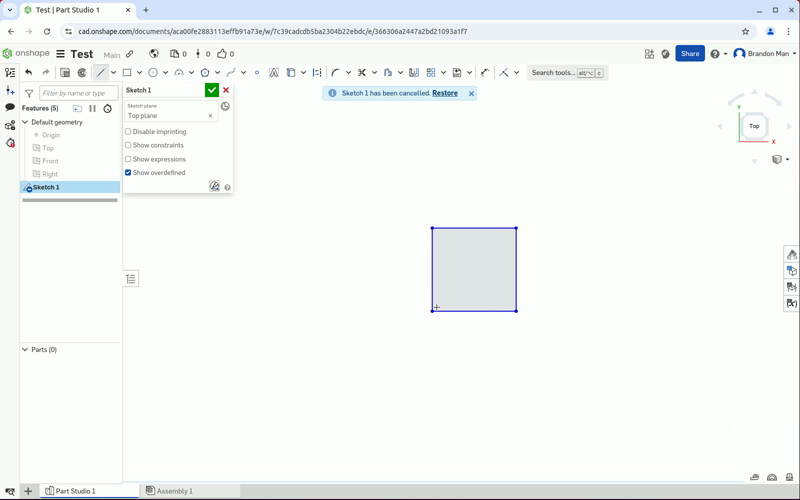
scroll(6)
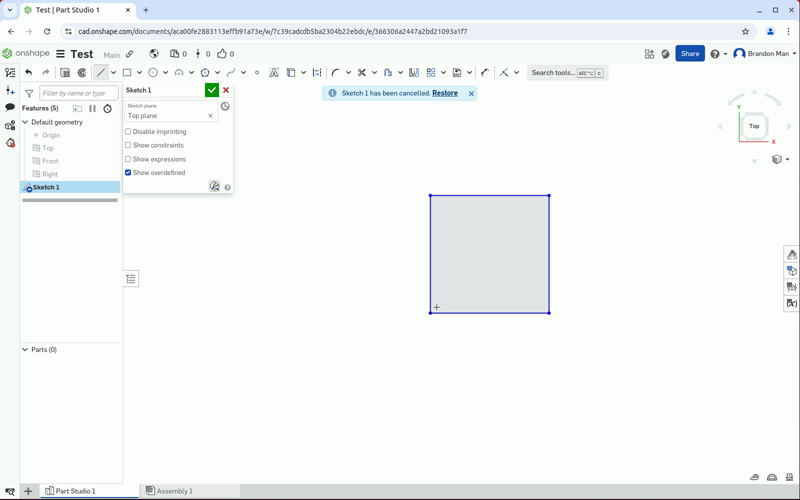
scroll(6)
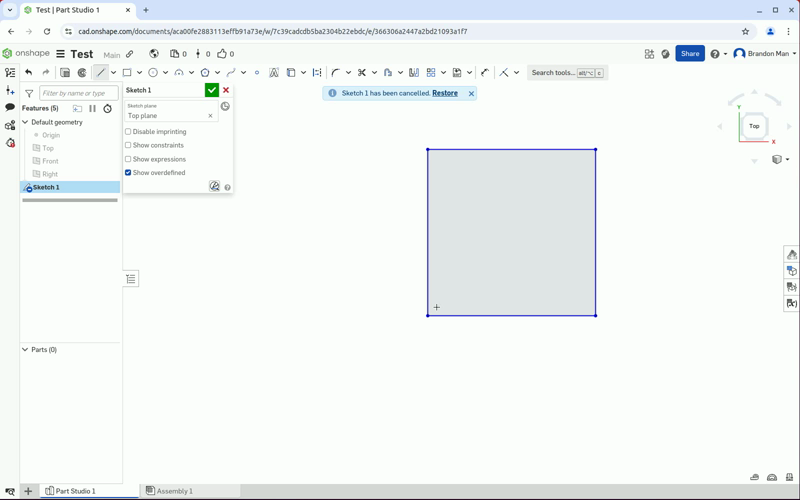
scroll(6)
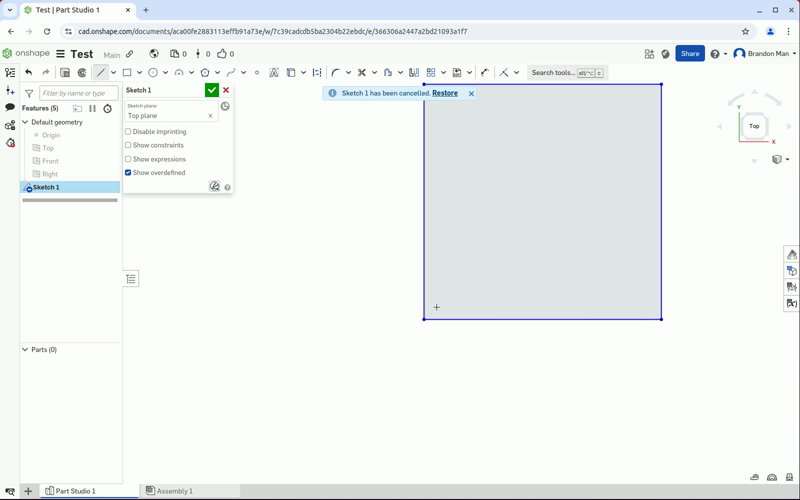
scroll(6)
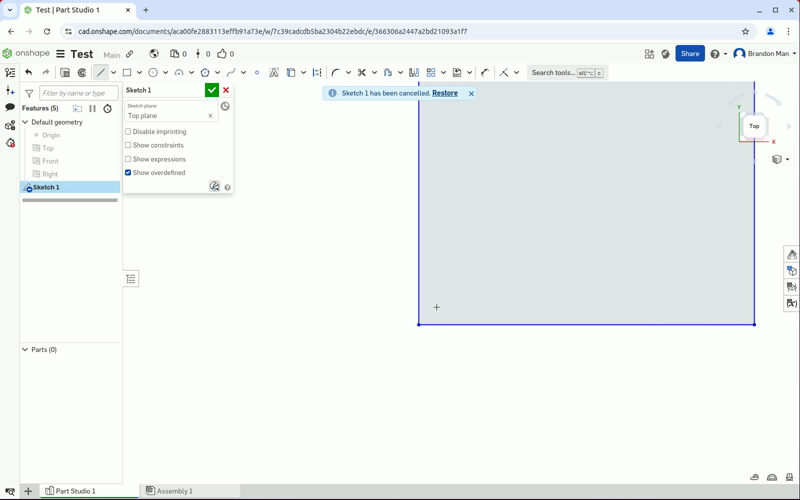
scroll(6)
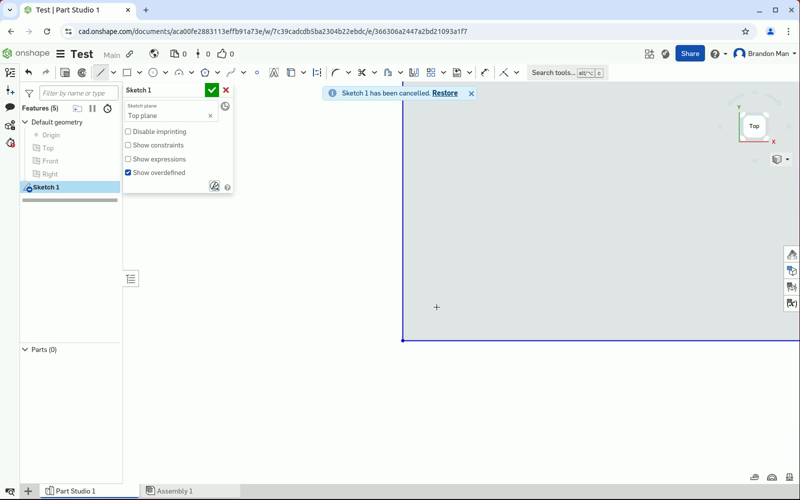
click(436, 306)
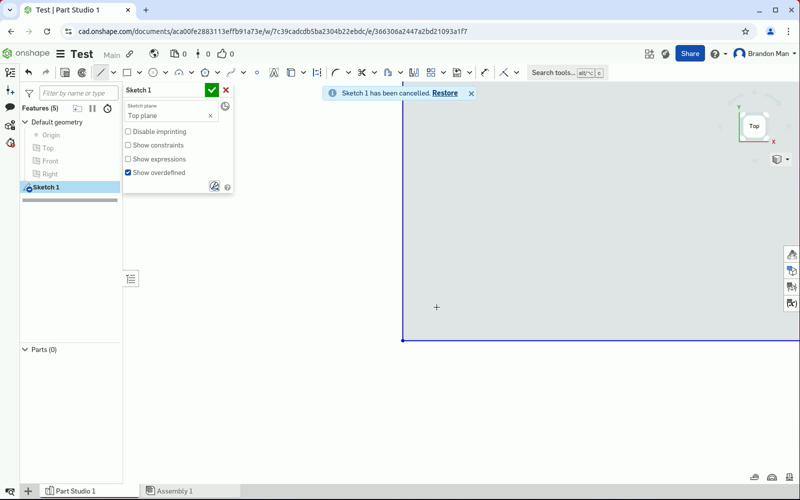
scroll(-6)
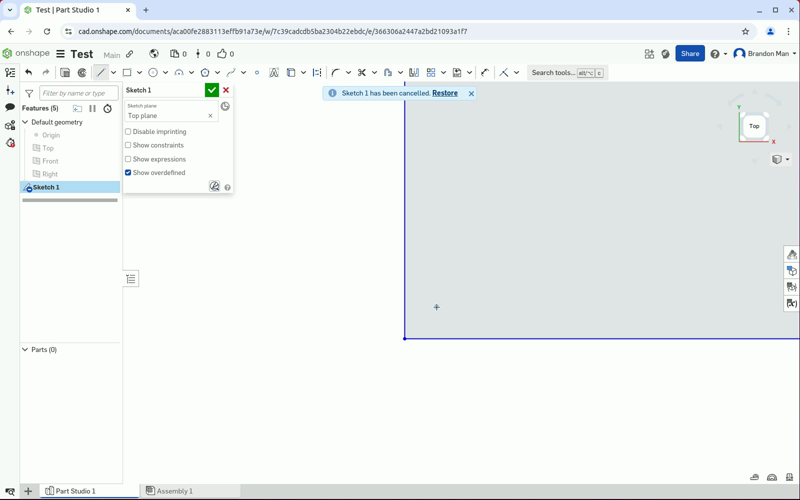
scroll(-6)
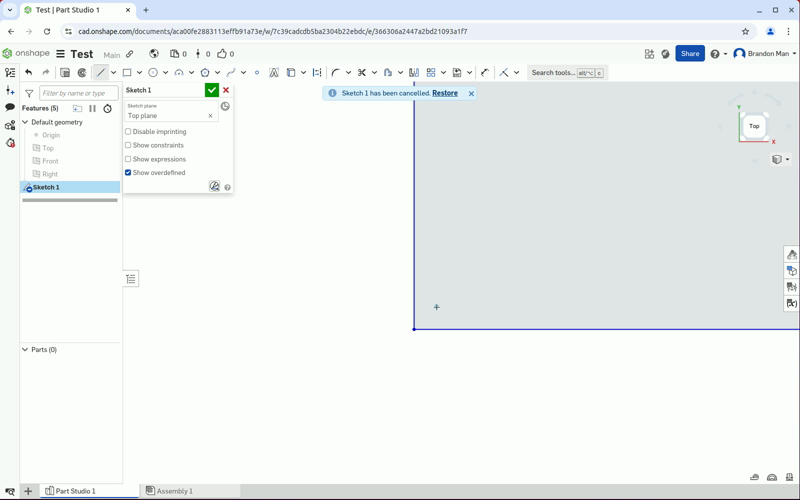
scroll(-6)
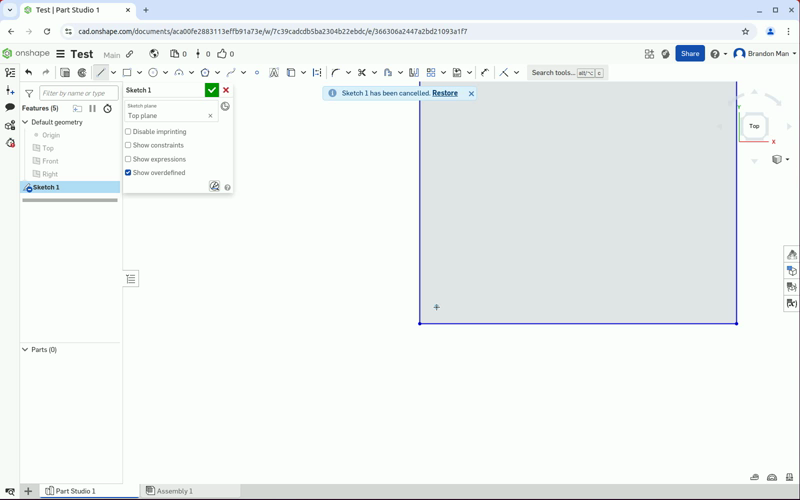
scroll(-6)
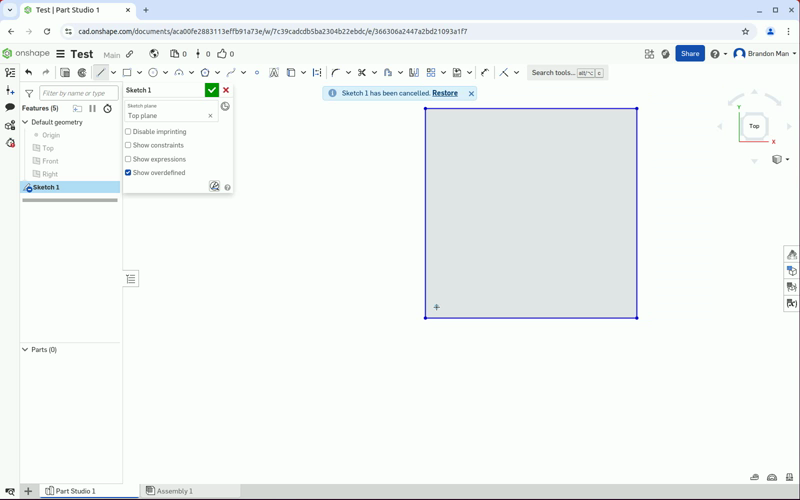
scroll(-6)
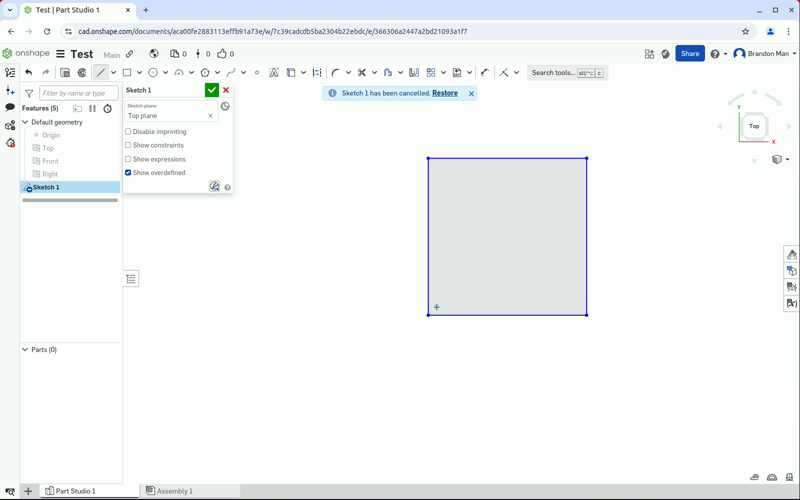
scroll(-6)
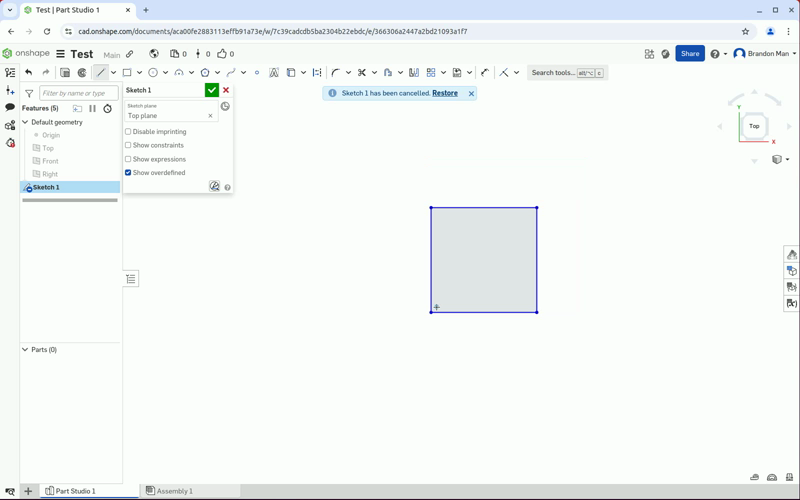
scroll(-6)
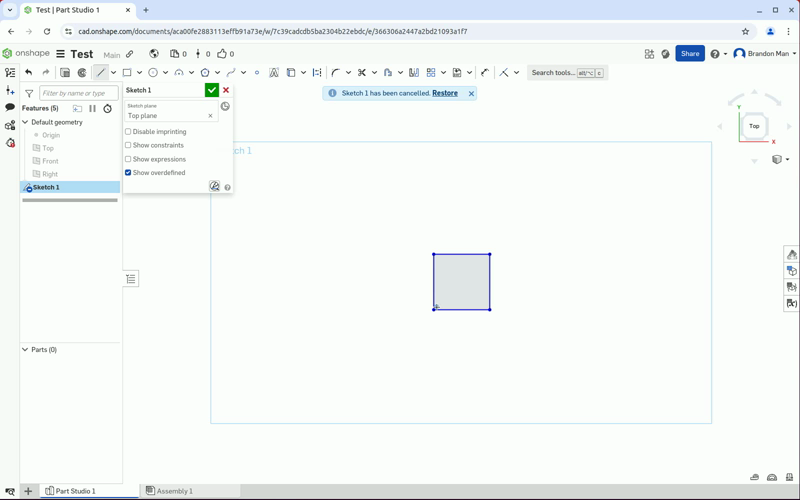
key_up(shift)
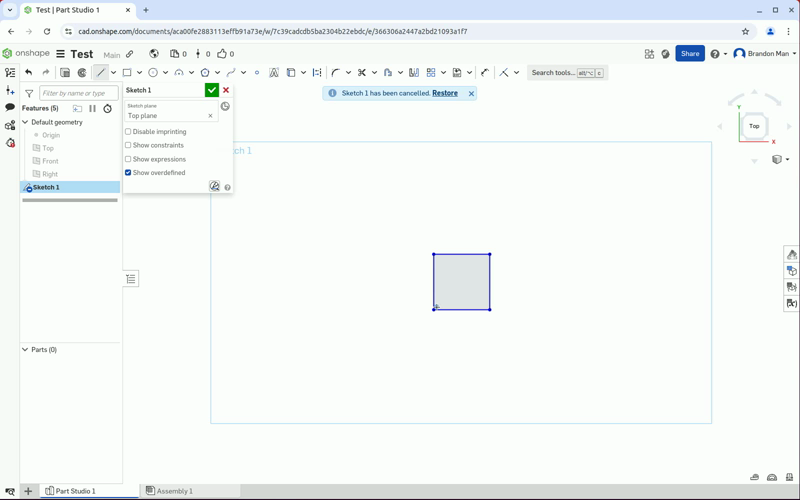
key_down(shift)
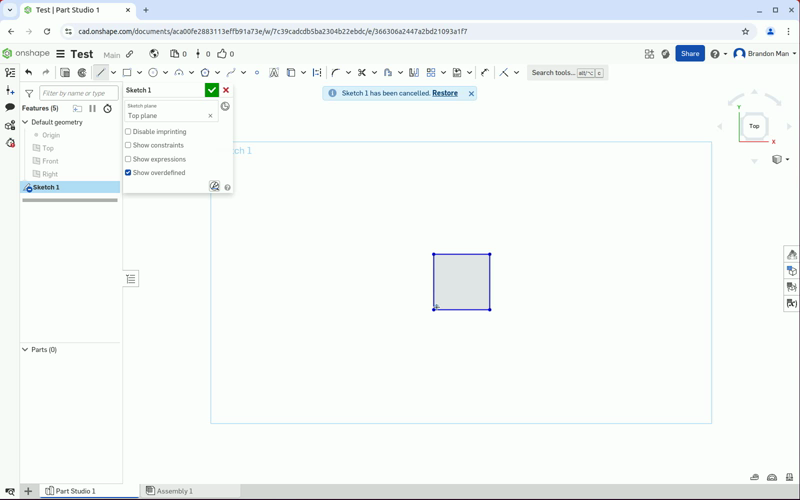
mouse_move(466, 306)
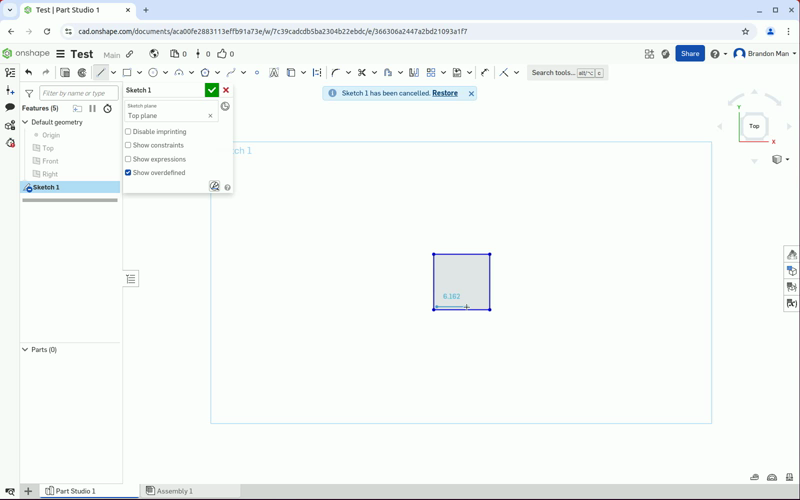
mouse_move(440, 306)
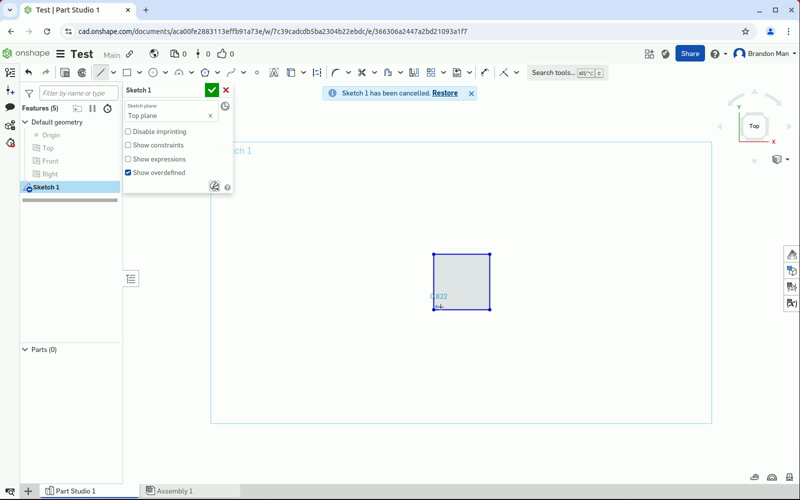
scroll(6)
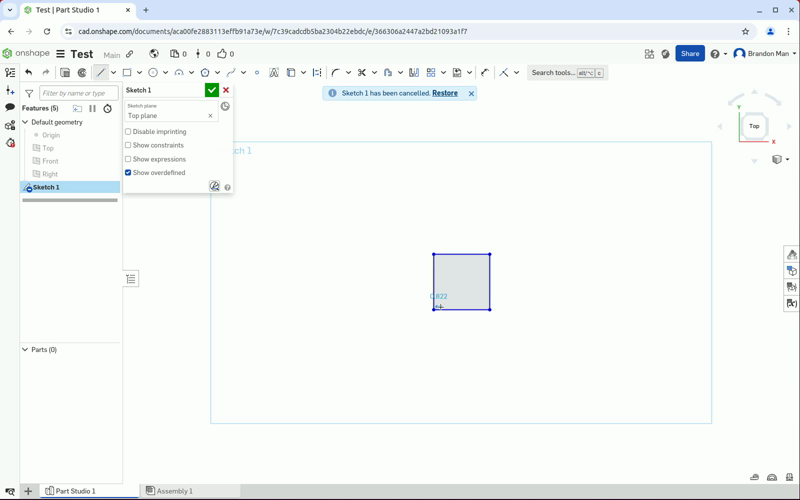
scroll(6)
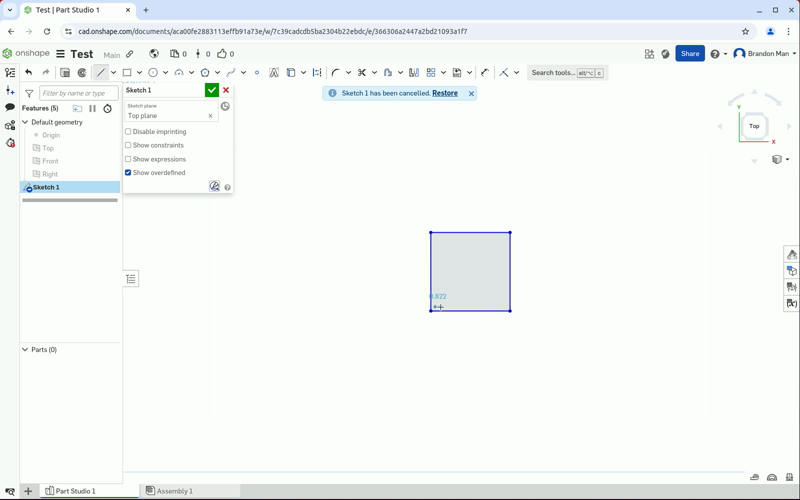
scroll(6)
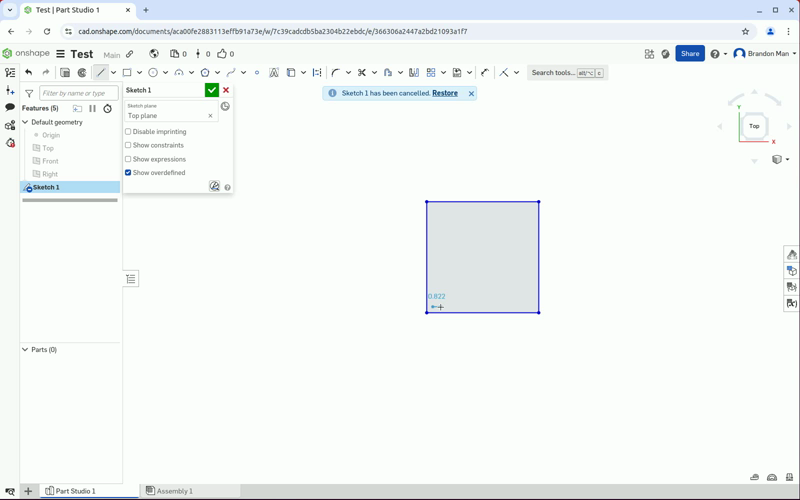
scroll(6)
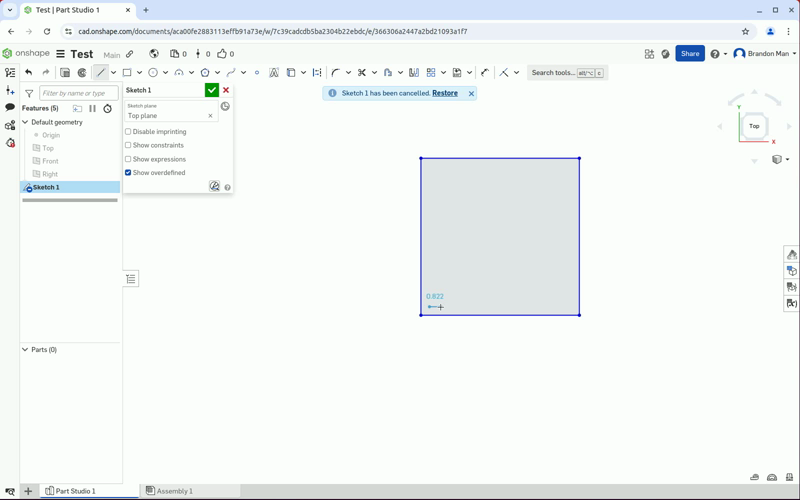
scroll(6)
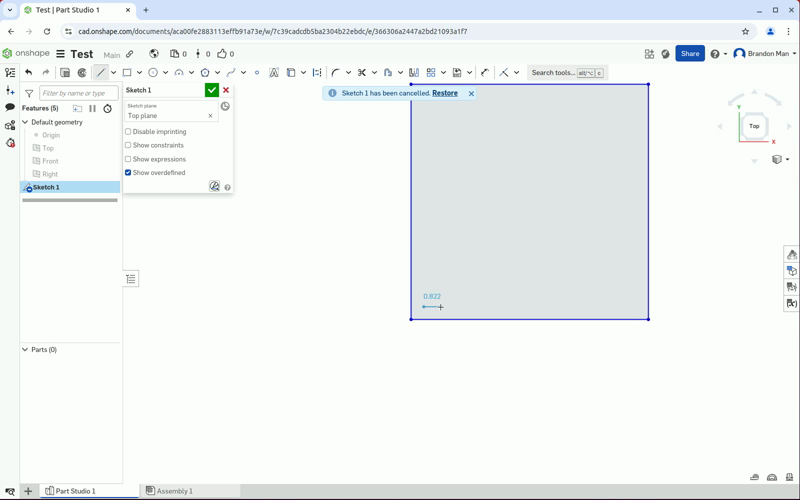
scroll(6)
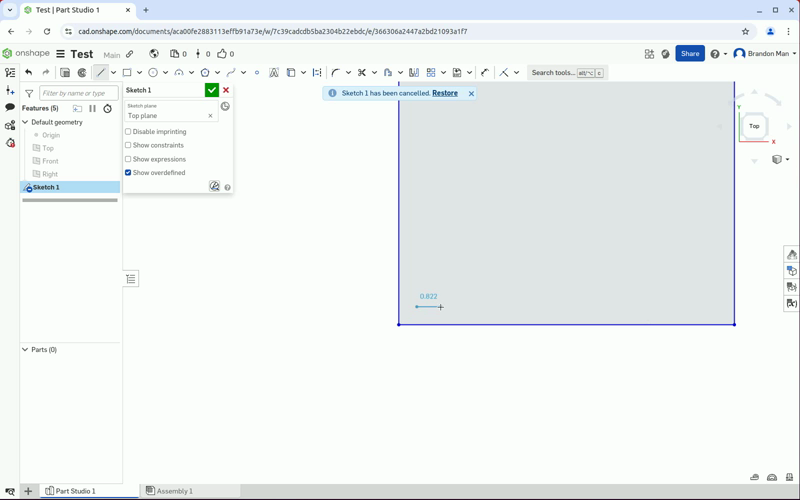
scroll(6)
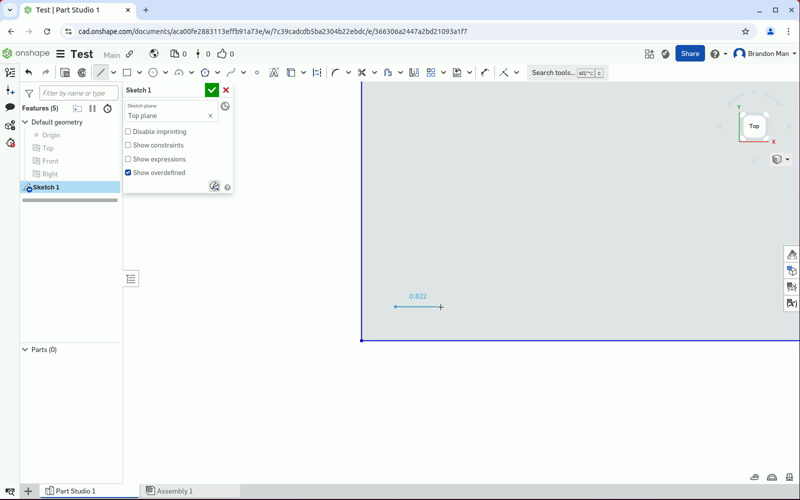
click(440, 306)
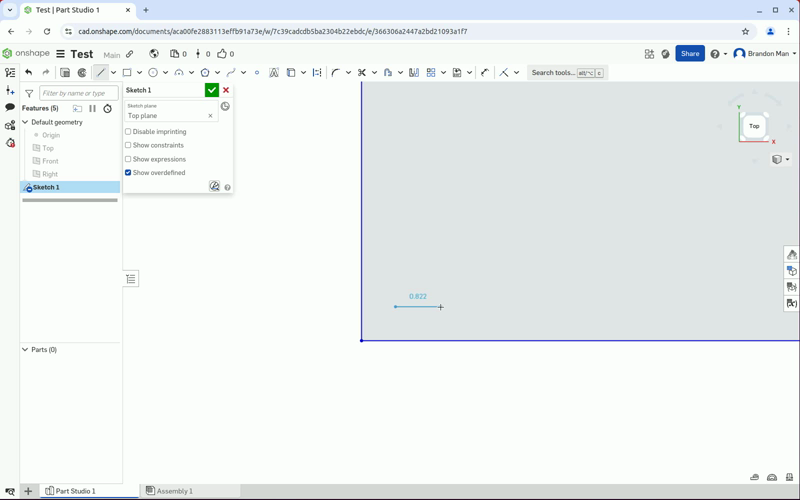
scroll(-6)
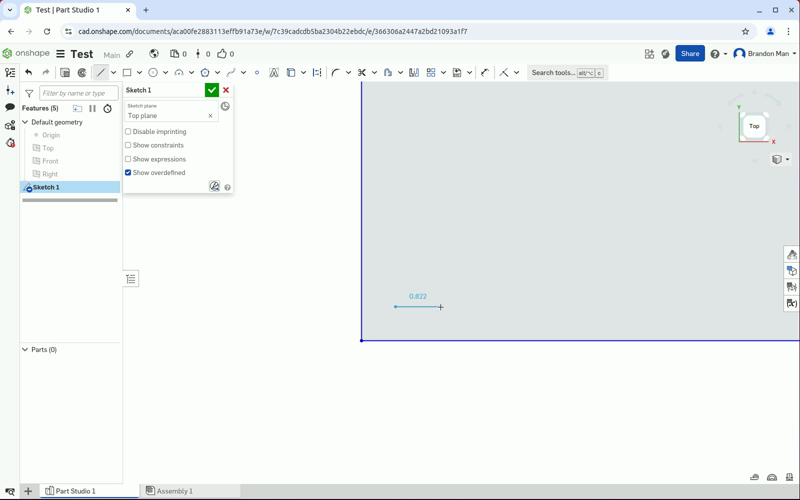
scroll(-6)
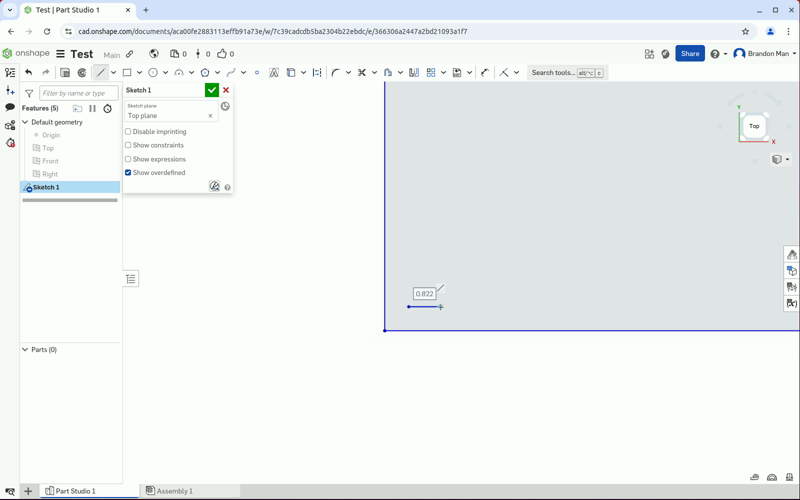
scroll(-6)
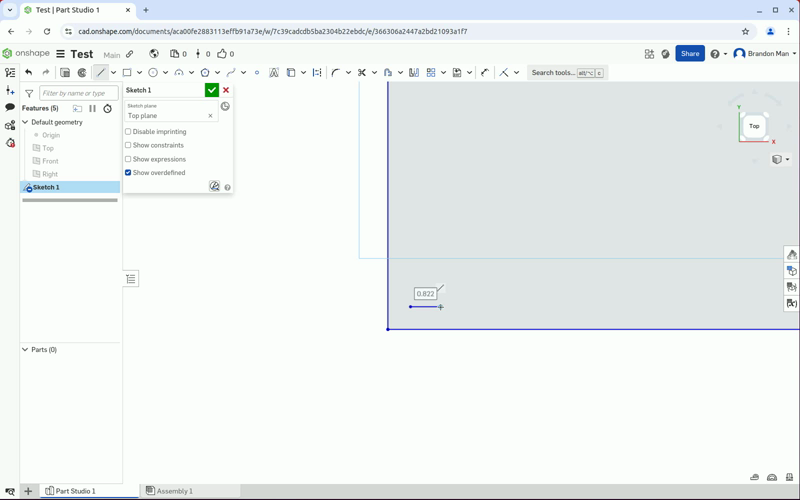
scroll(-6)
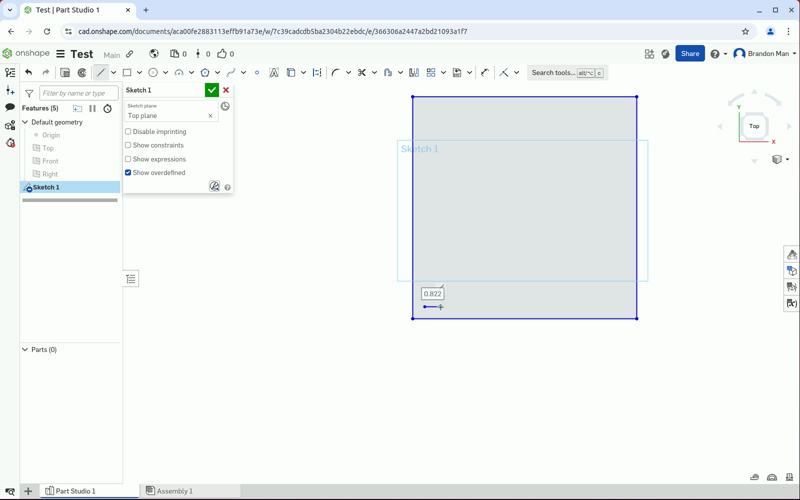
scroll(-6)
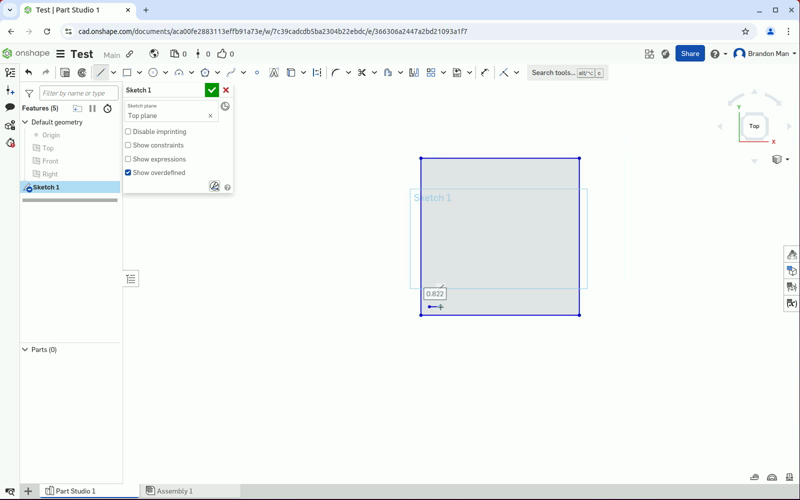
scroll(-6)
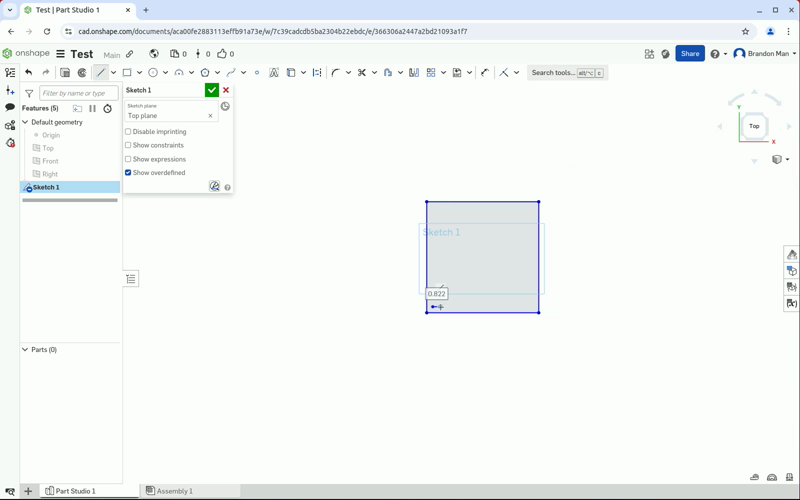
scroll(-6)
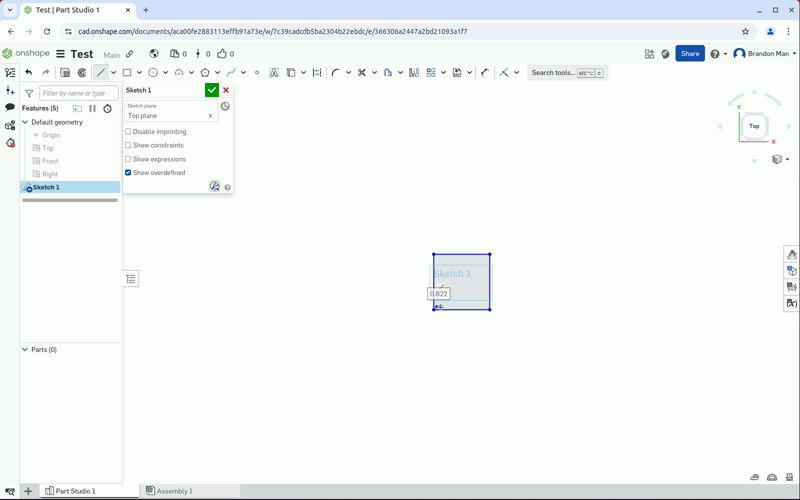
key_up(shift)
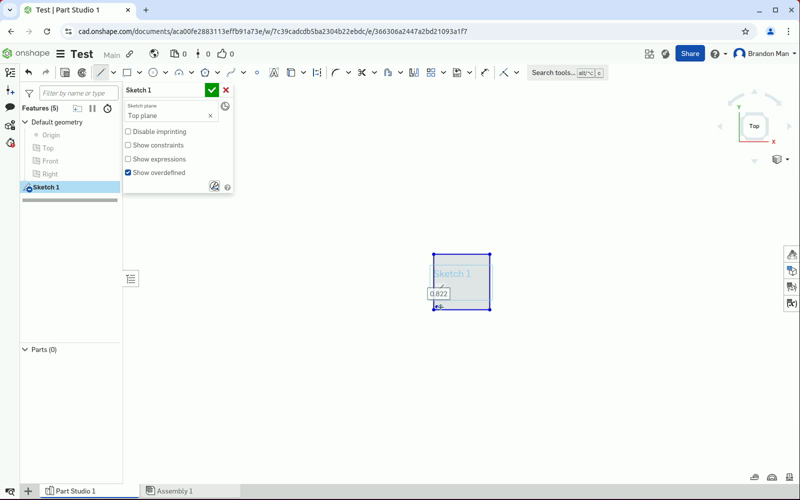
key_down(shift)
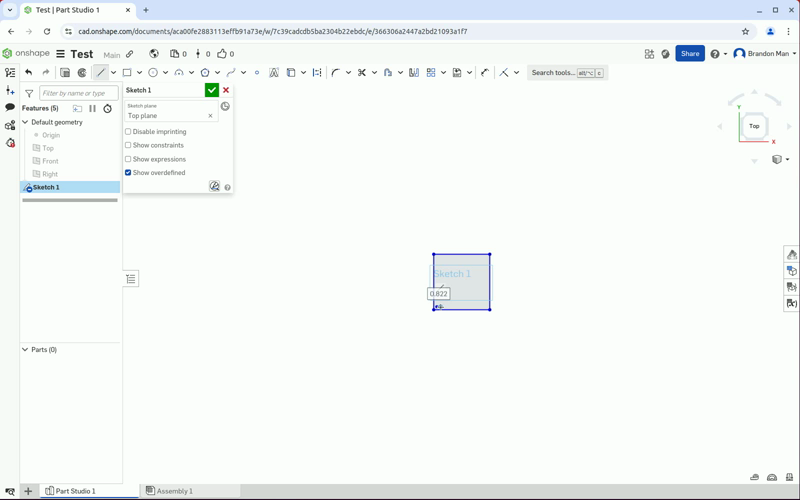
mouse_move(470, 306)
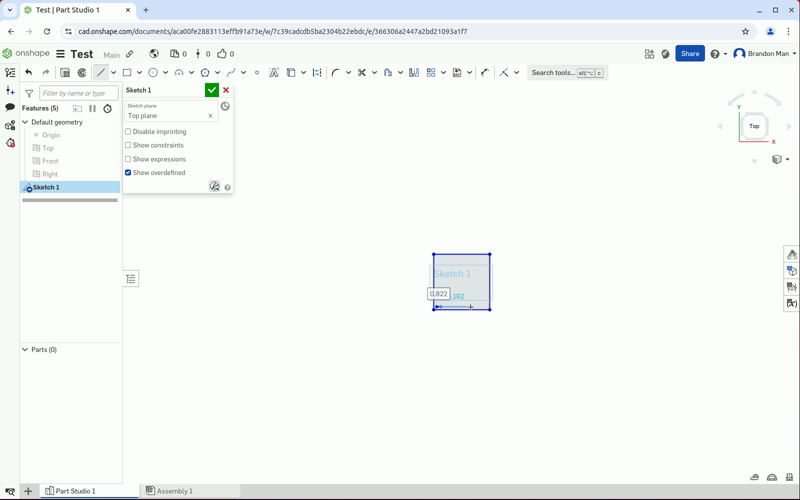
mouse_move(486, 306)
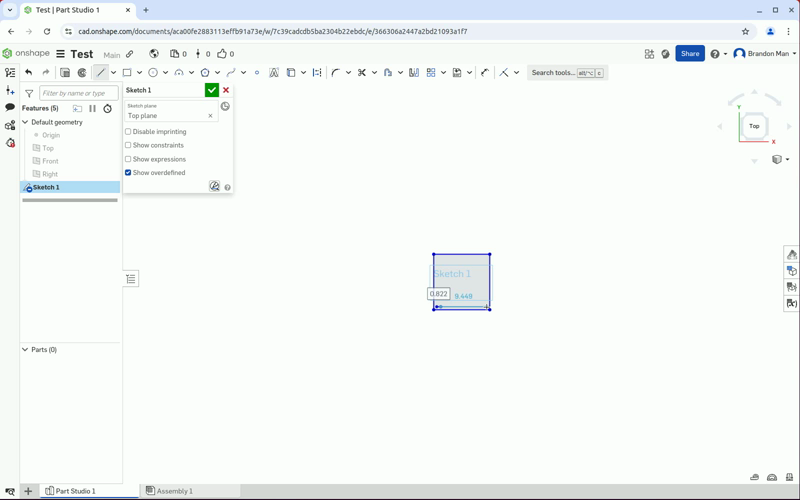
scroll(6)
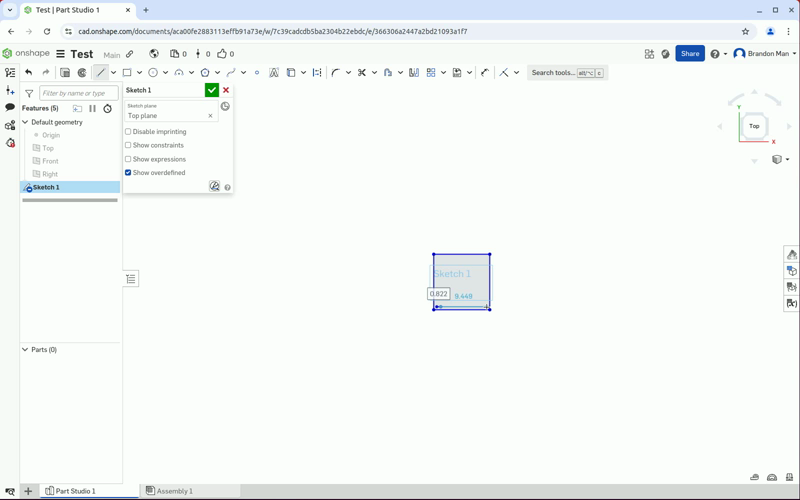
scroll(6)
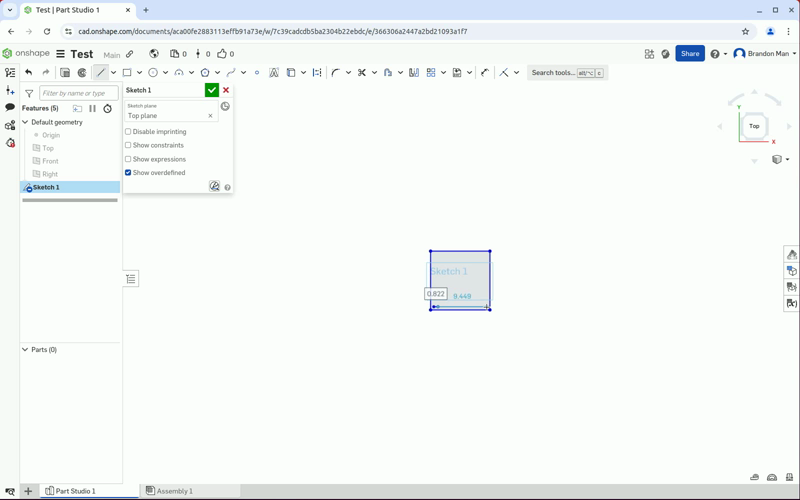
scroll(6)
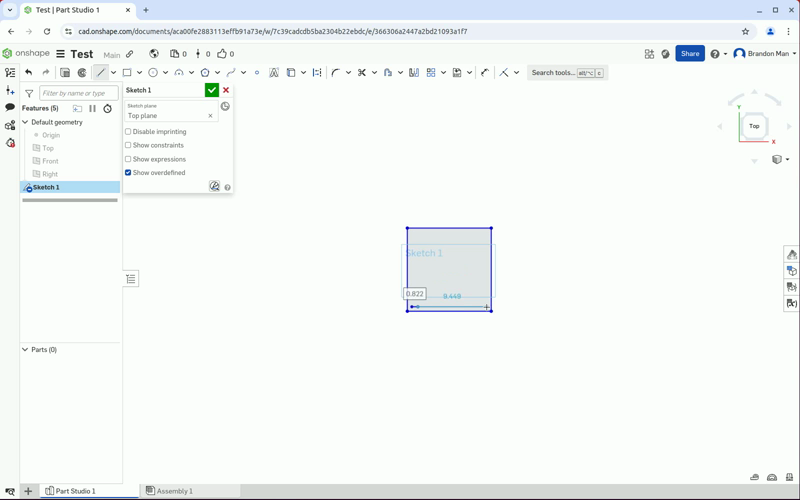
scroll(6)
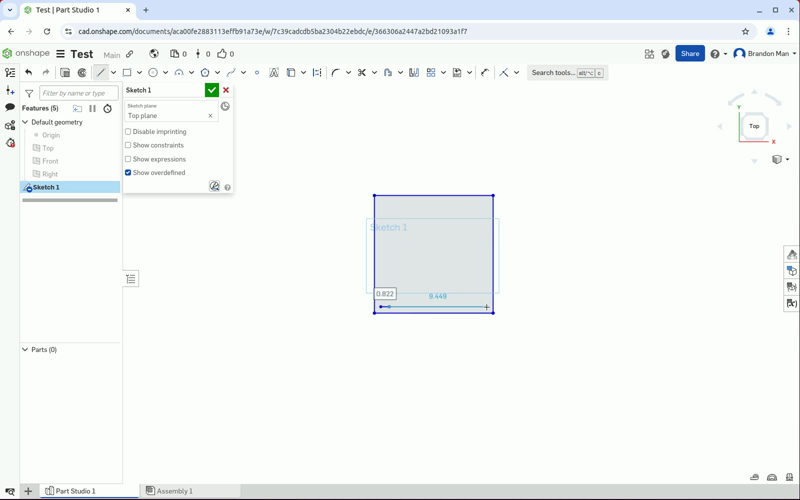
scroll(6)
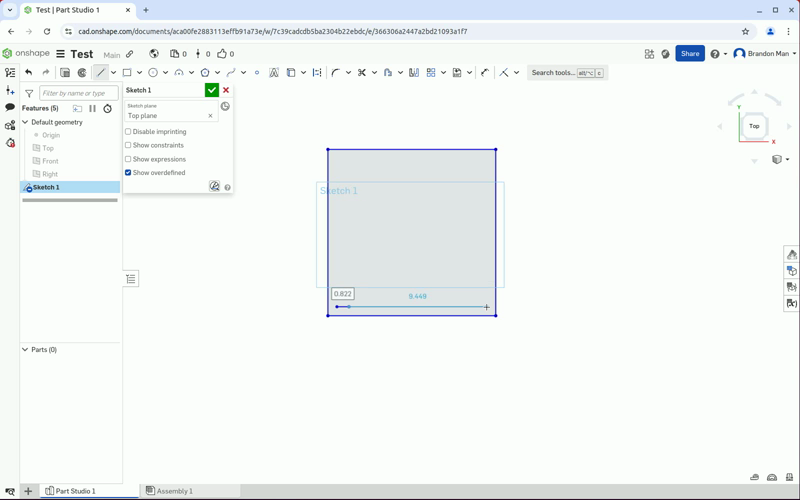
scroll(6)
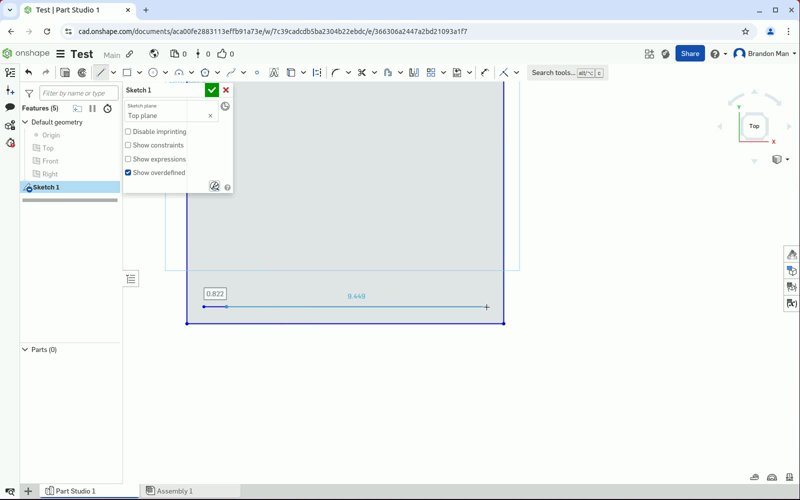
scroll(6)
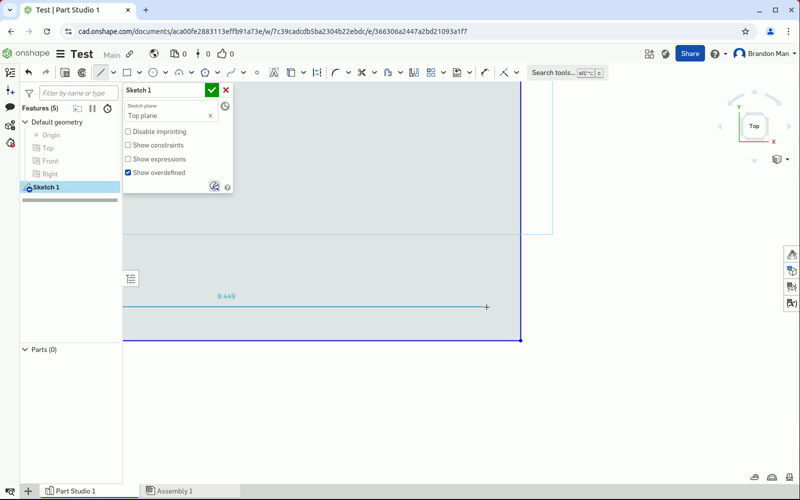
click(486, 306)
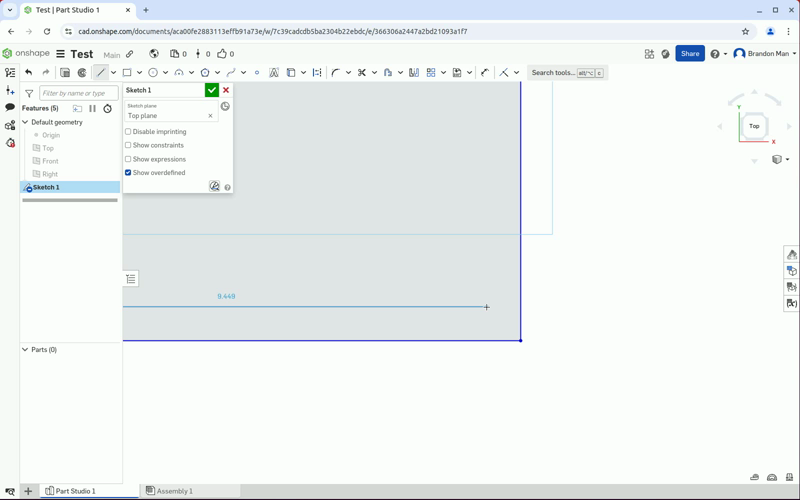
scroll(-6)
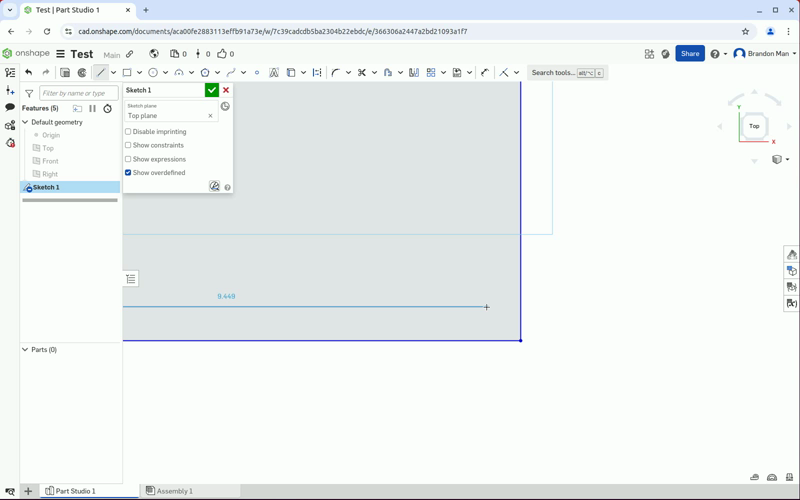
scroll(-6)
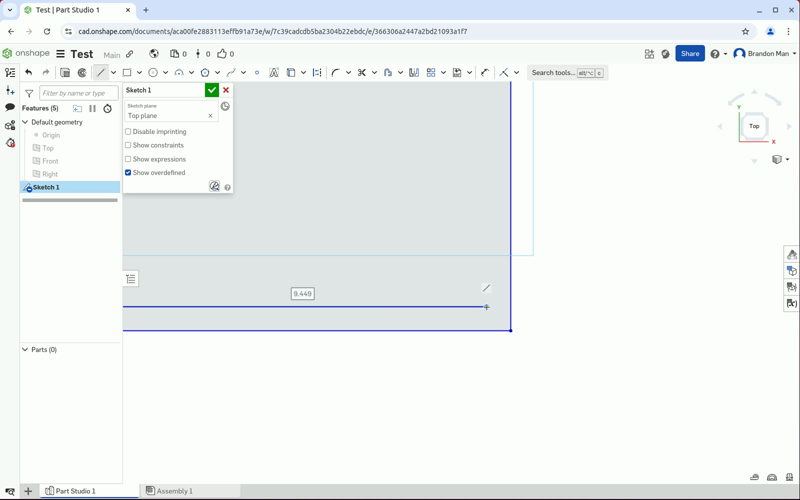
scroll(-6)
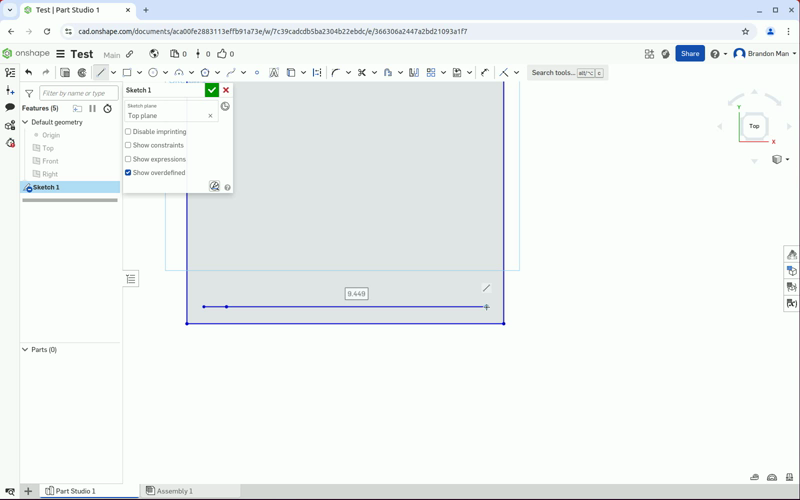
scroll(-6)
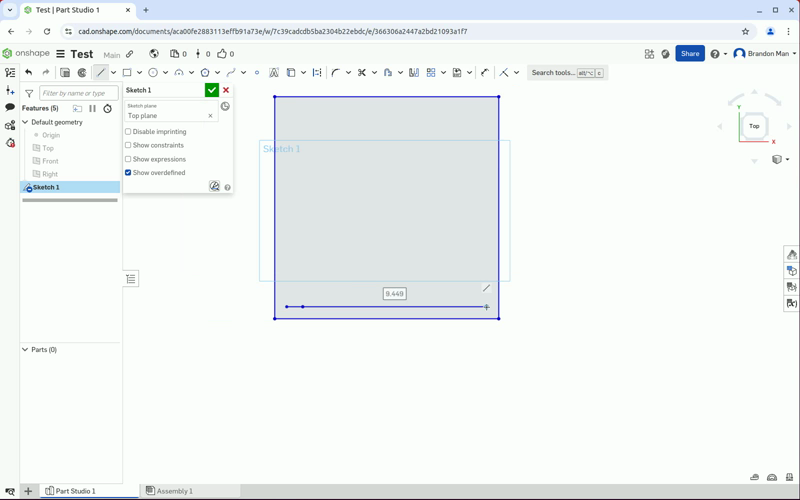
scroll(-6)
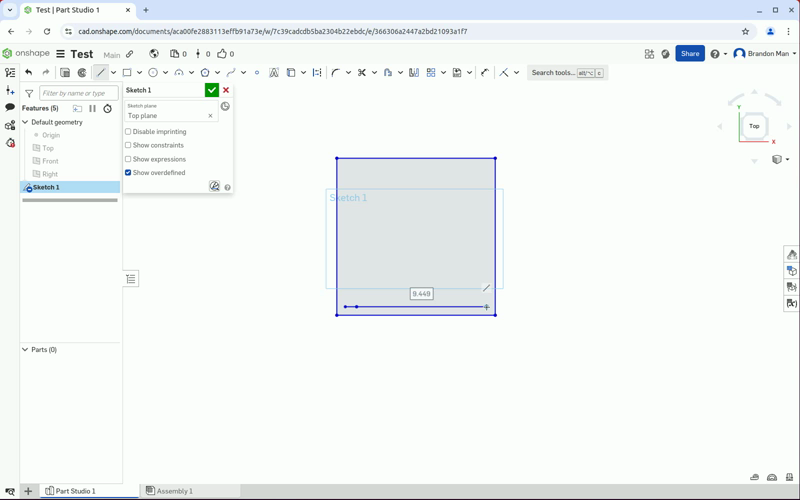
scroll(-6)
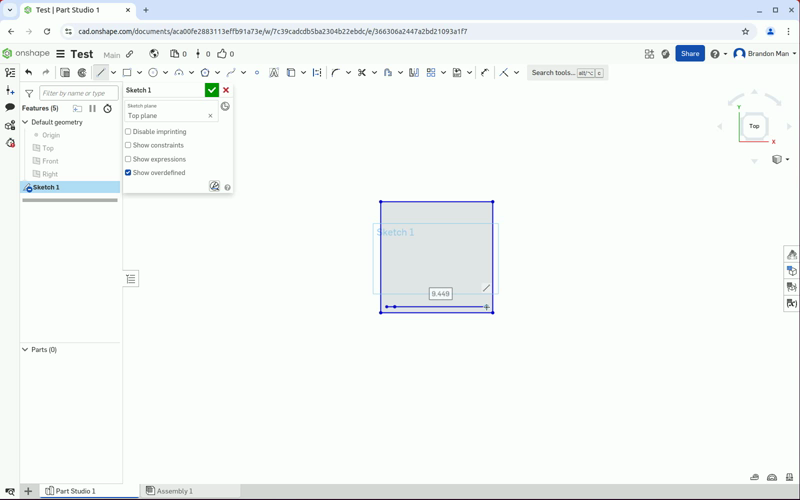
scroll(-6)
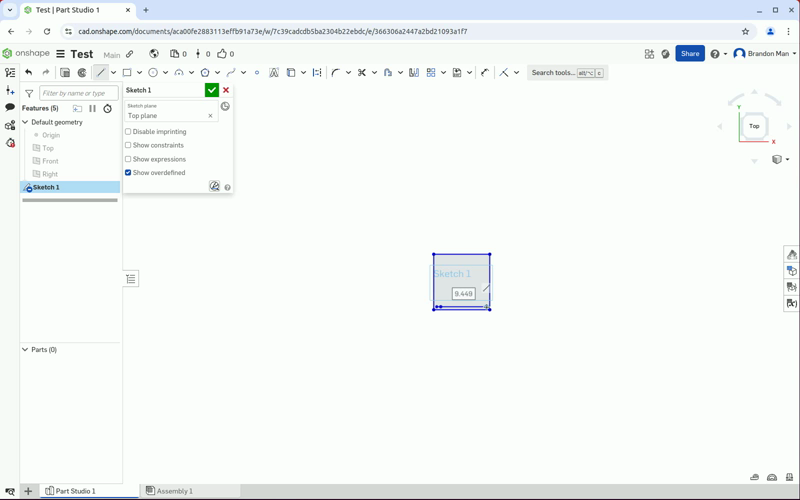
key_up(shift)
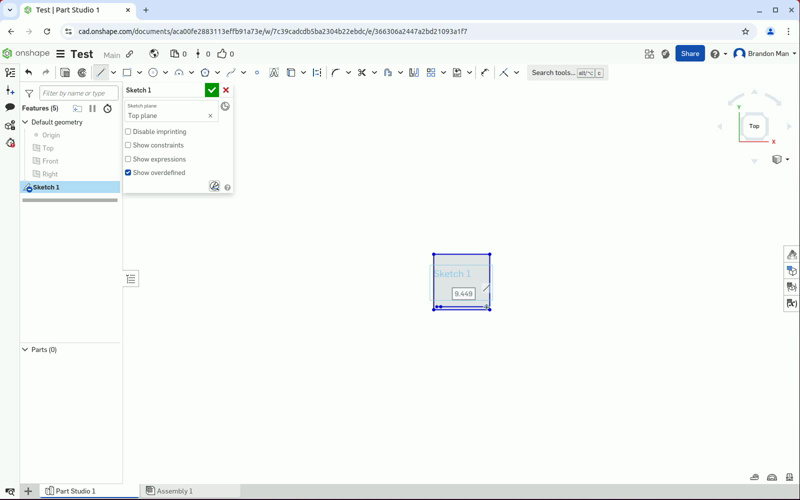
key_down(shift)
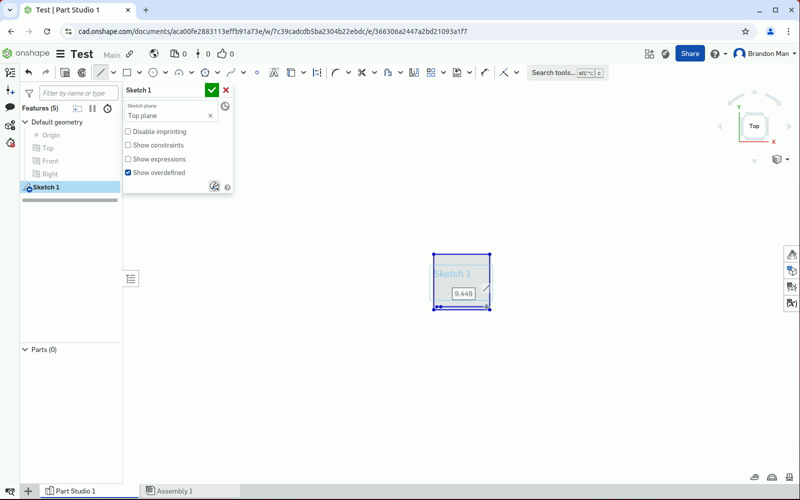
mouse_move(516, 306)
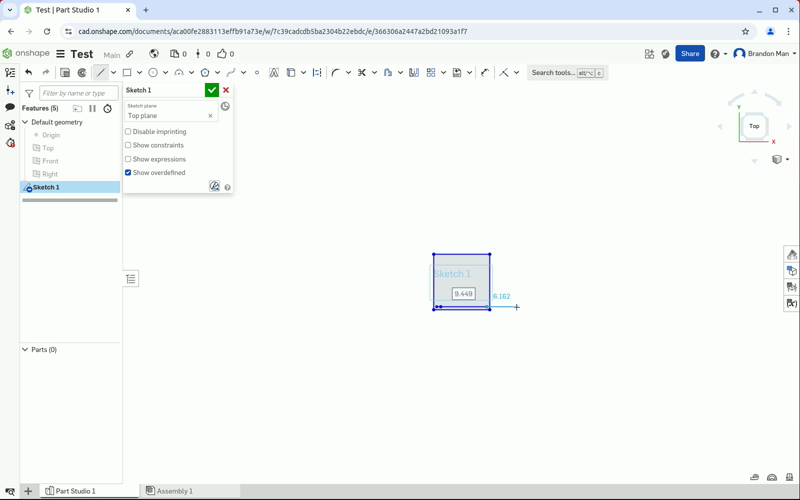
mouse_move(486, 261)
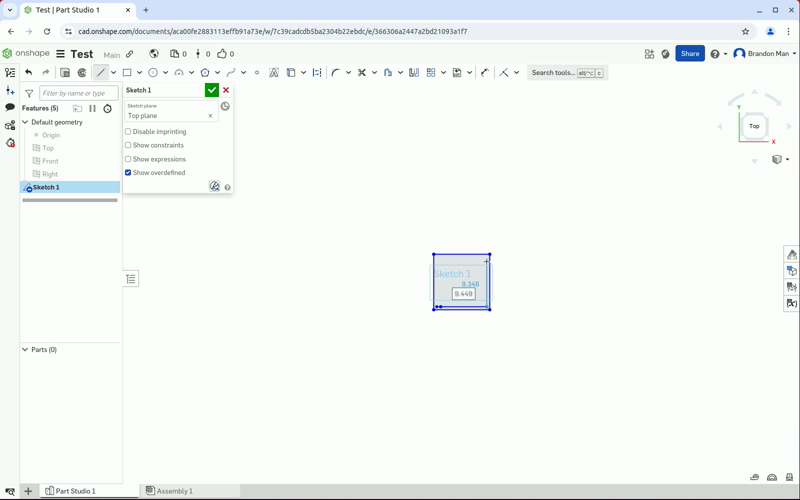
click(486, 261)
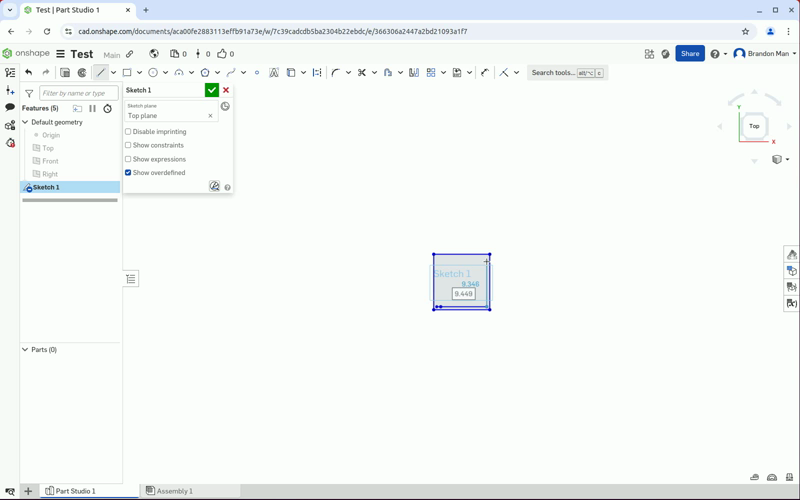
key_up(shift)
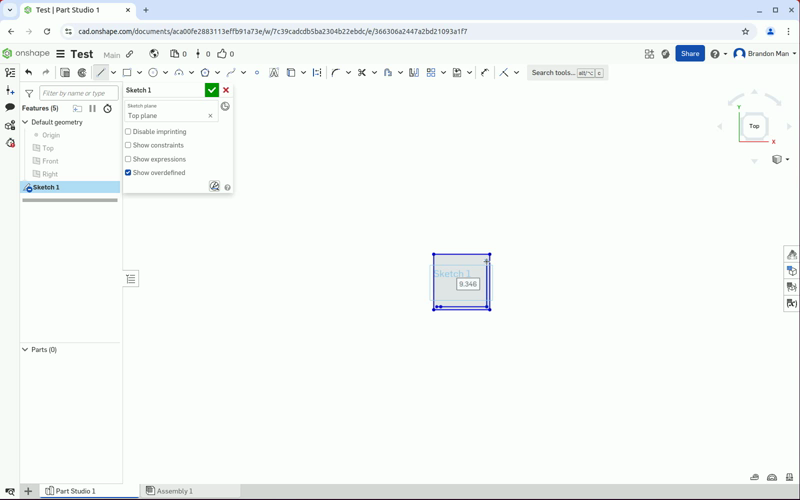
key_down(shift)
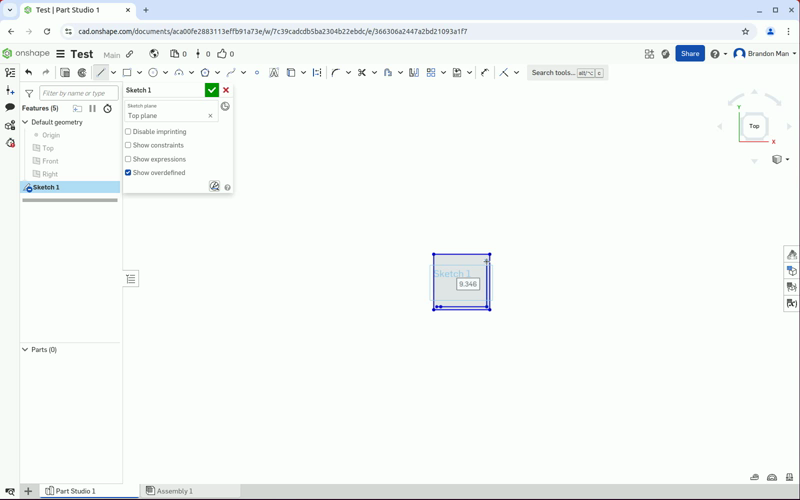
mouse_move(516, 261)
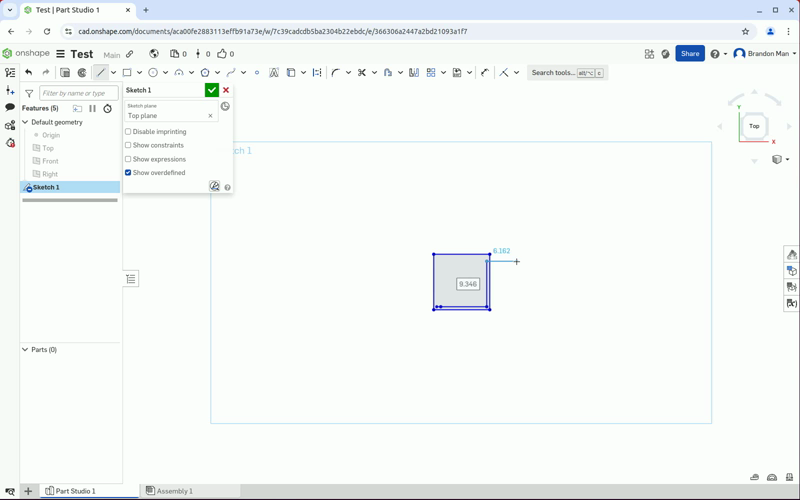
mouse_move(486, 257)
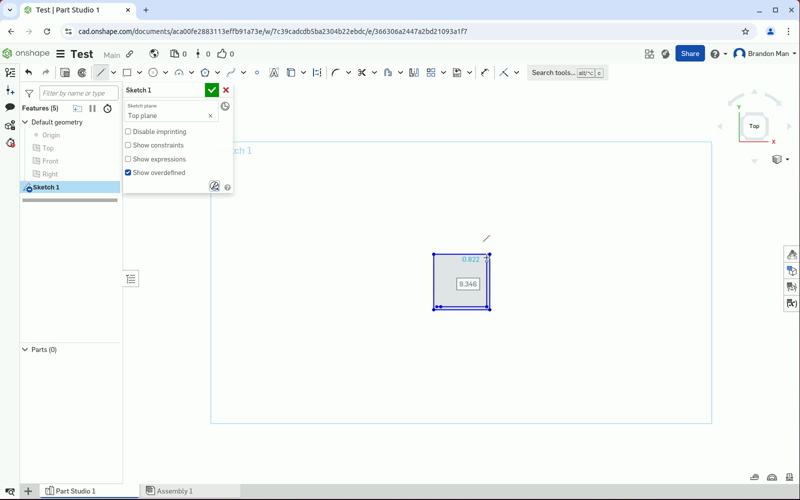
scroll(6)
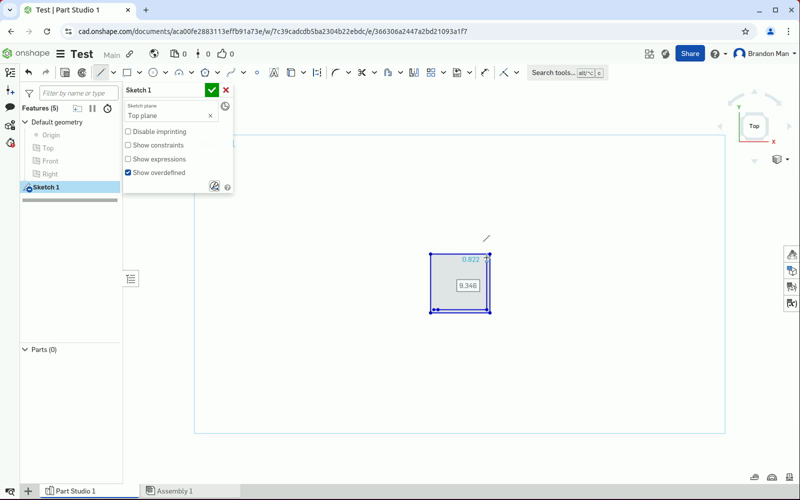
scroll(6)
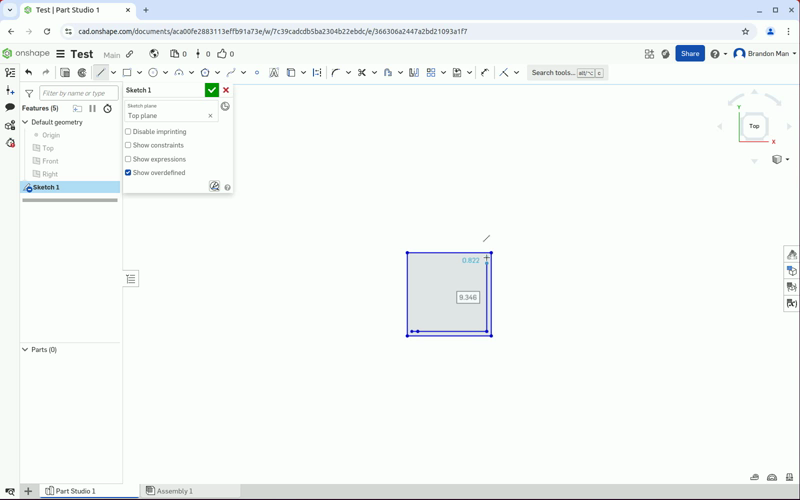
scroll(6)
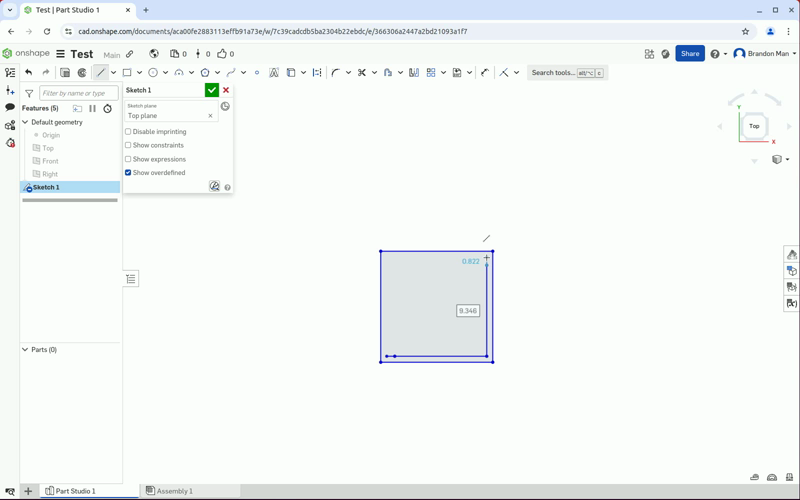
scroll(6)
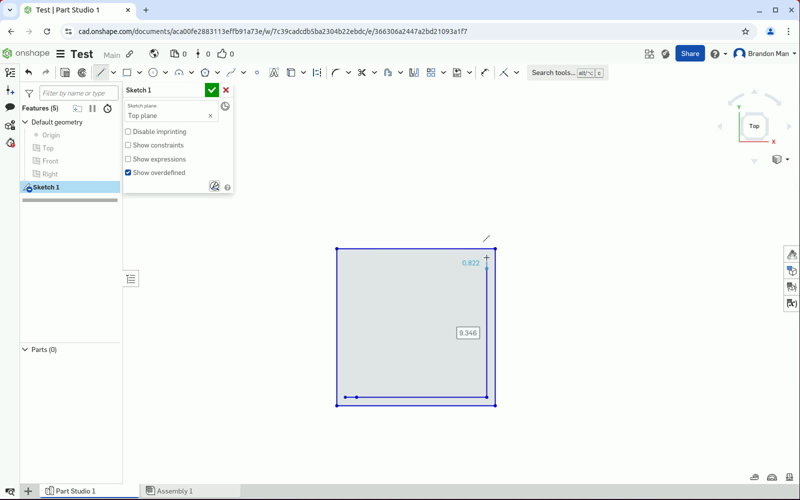
scroll(6)
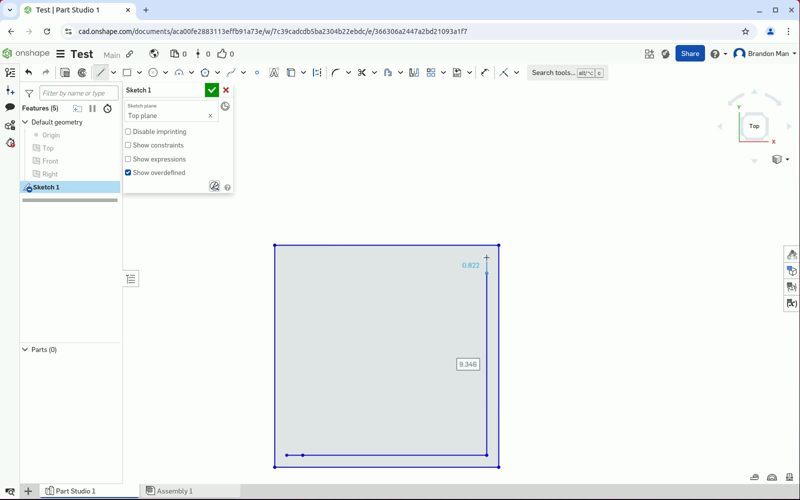
scroll(6)
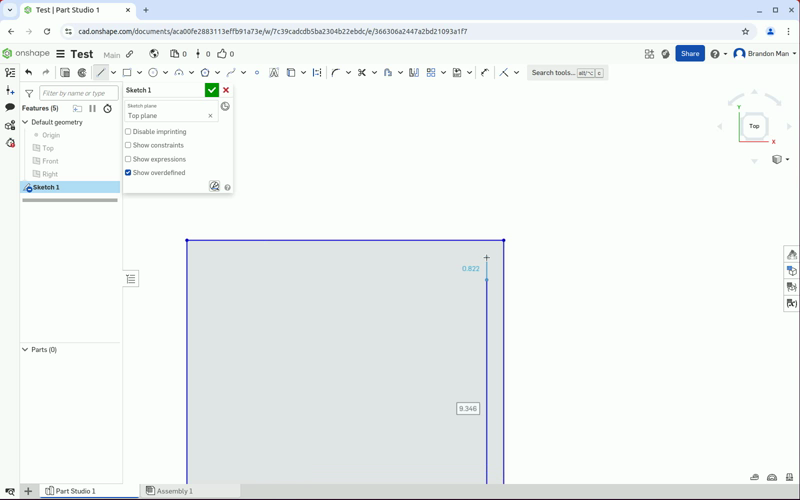
scroll(6)
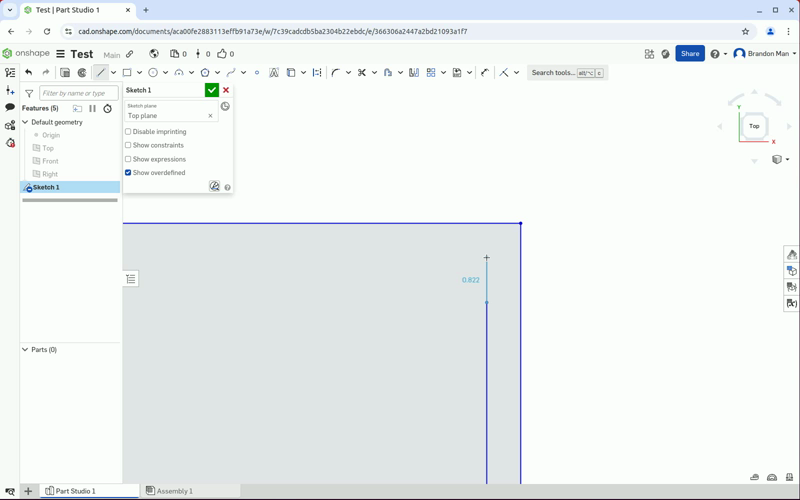
click(486, 257)
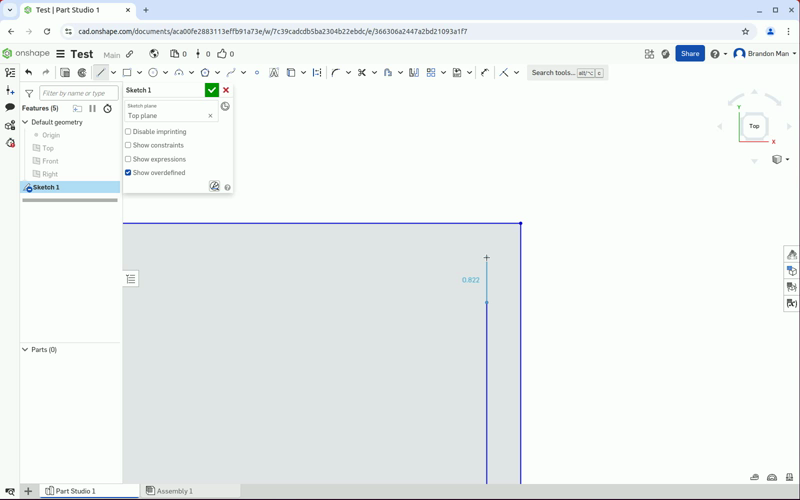
scroll(-6)
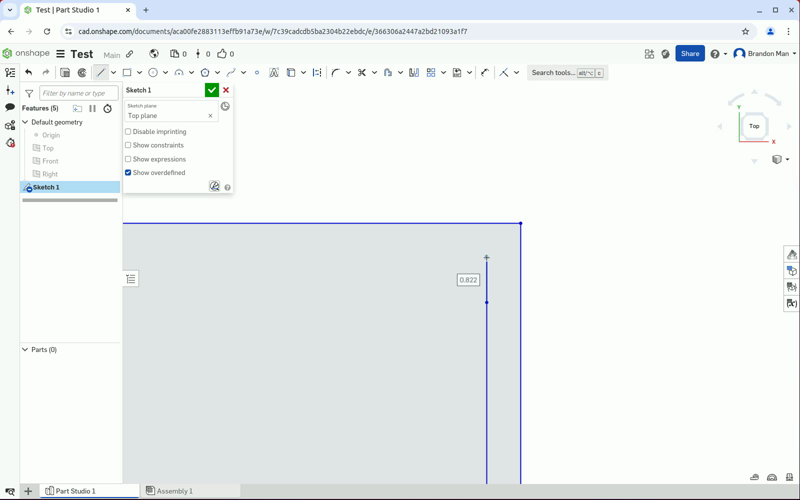
scroll(-6)
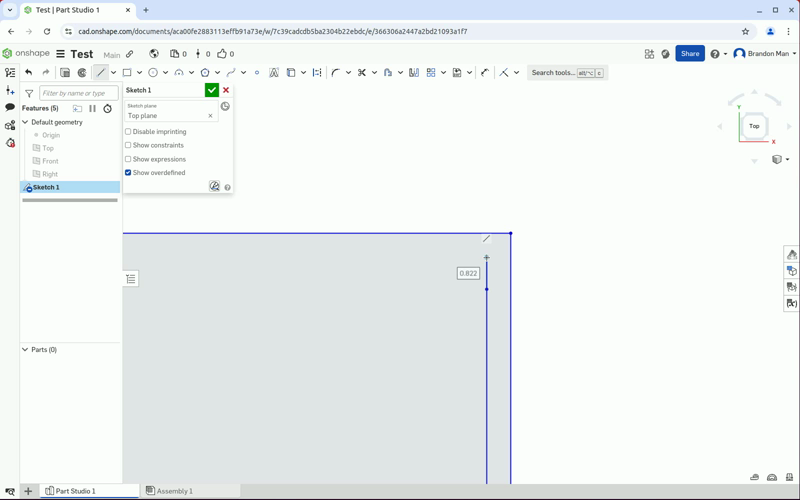
scroll(-6)
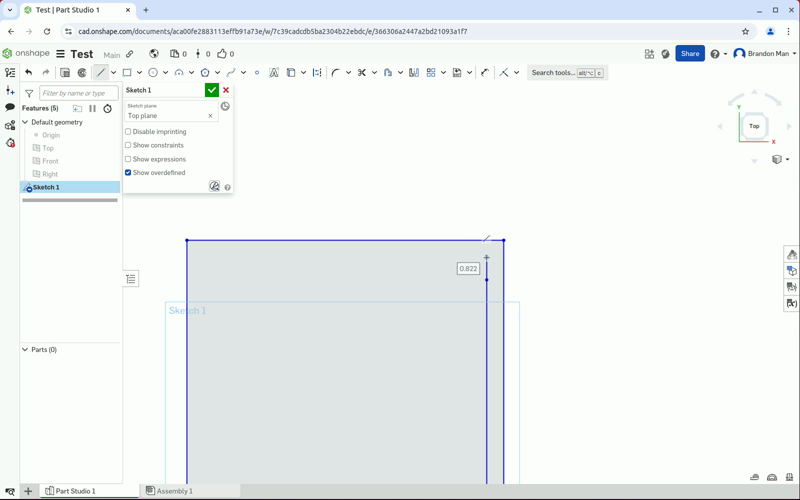
scroll(-6)
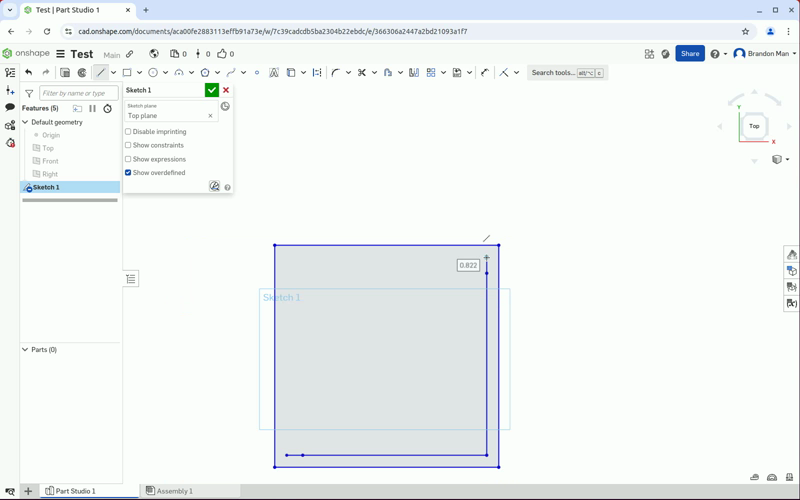
scroll(-6)
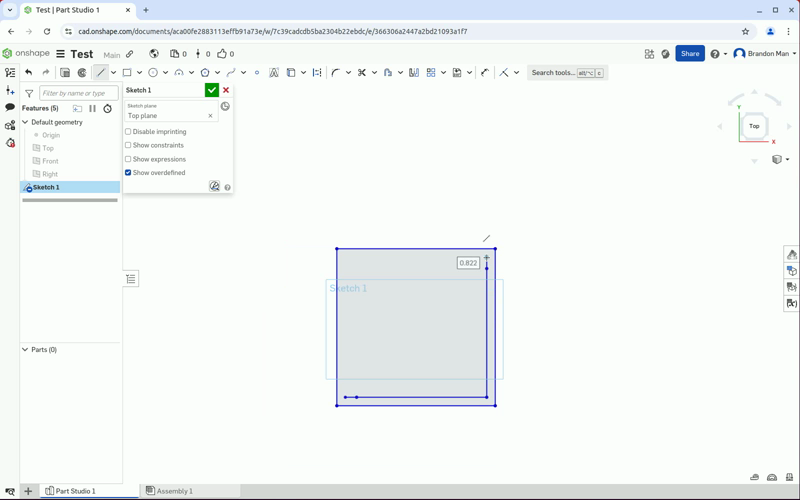
scroll(-6)
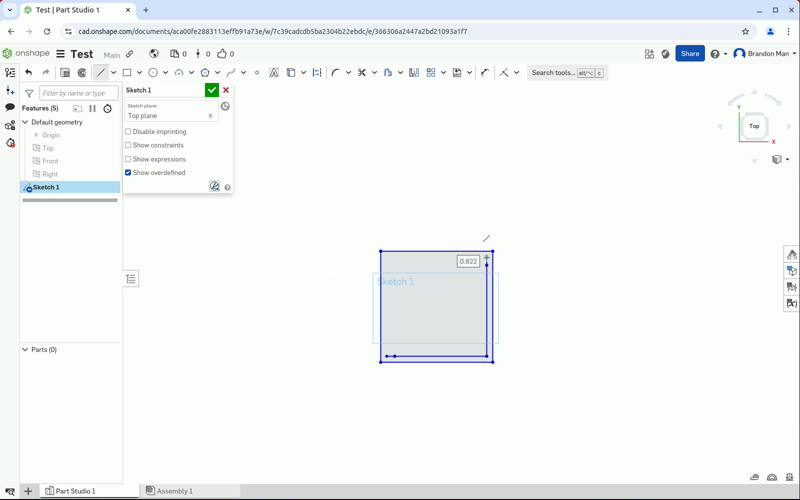
scroll(-6)
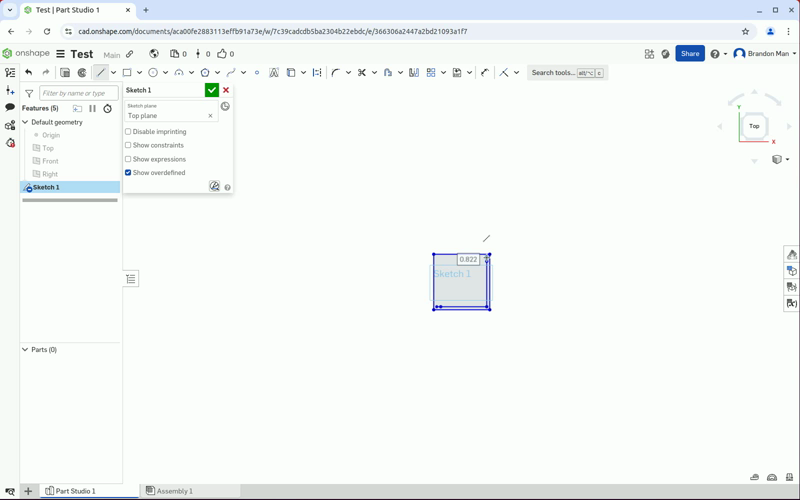
key_up(shift)
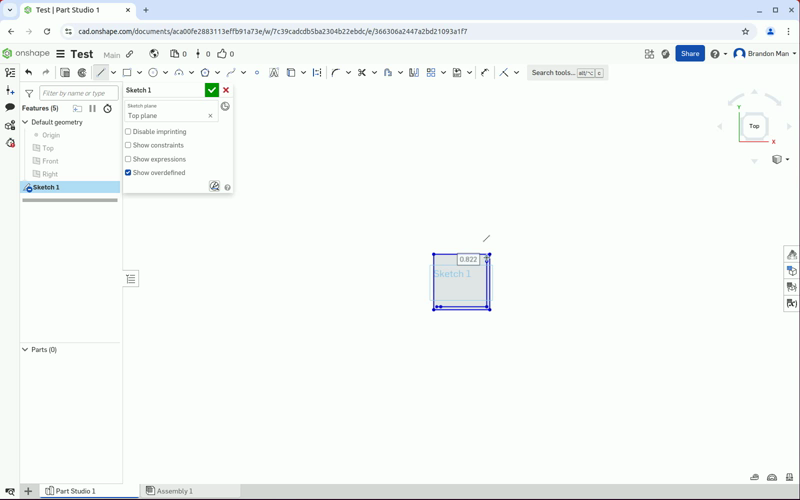
key_down(shift)
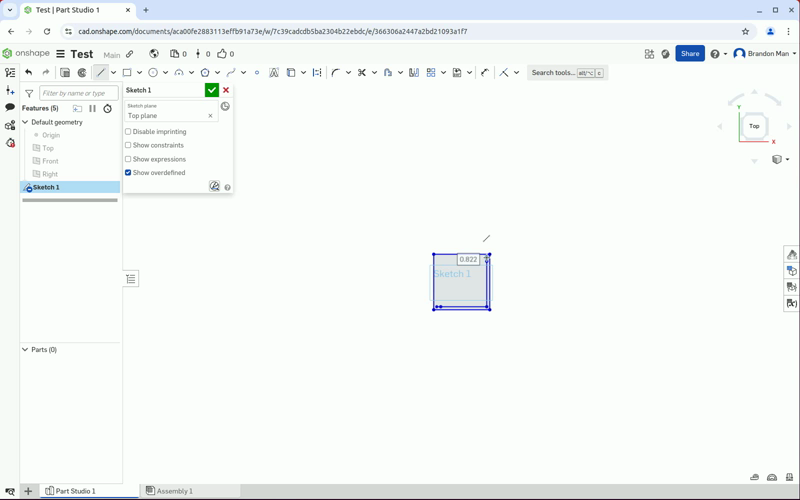
mouse_move(516, 257)
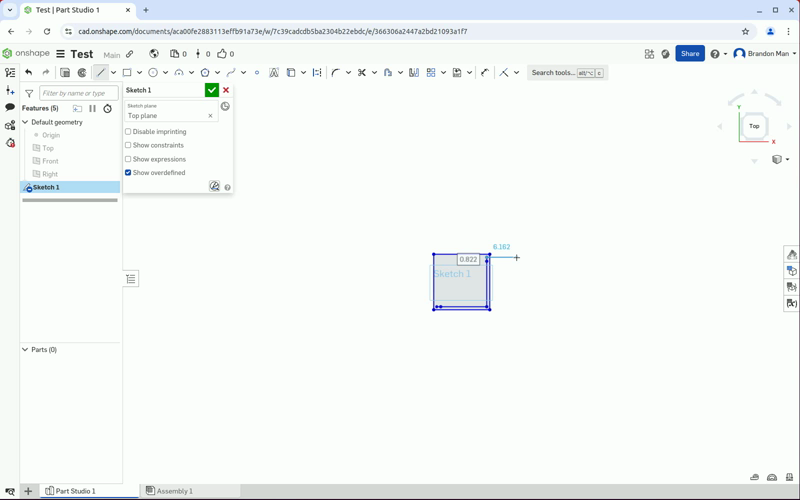
mouse_move(482, 257)
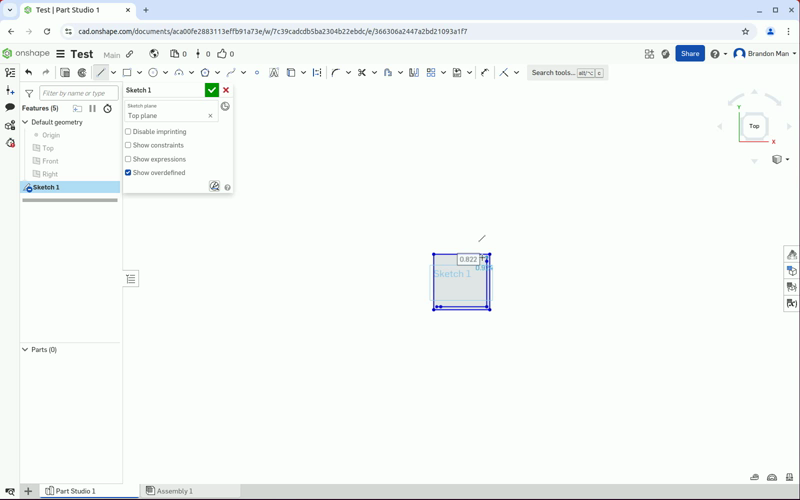
scroll(6)
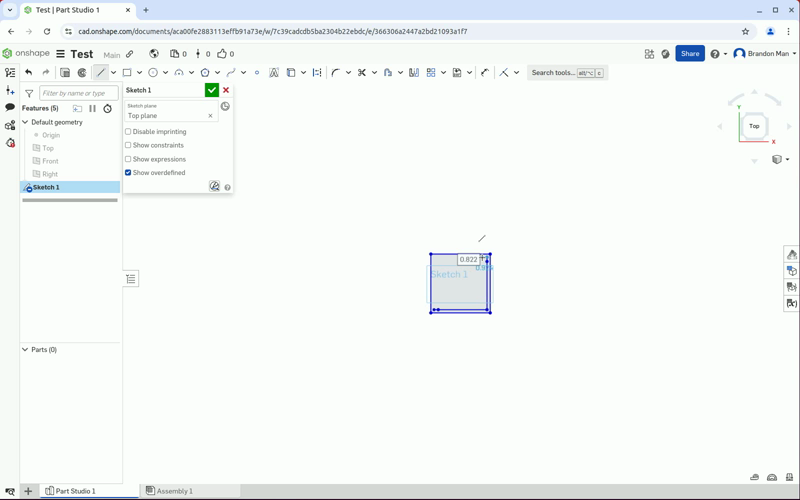
scroll(6)
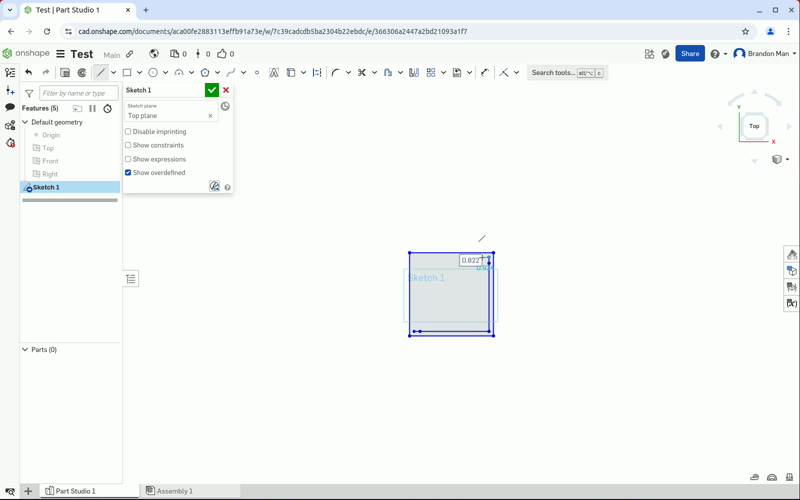
scroll(6)
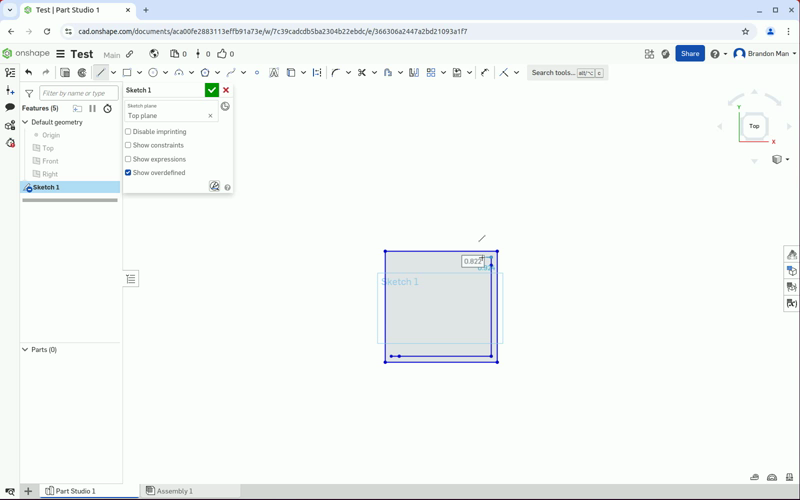
scroll(6)
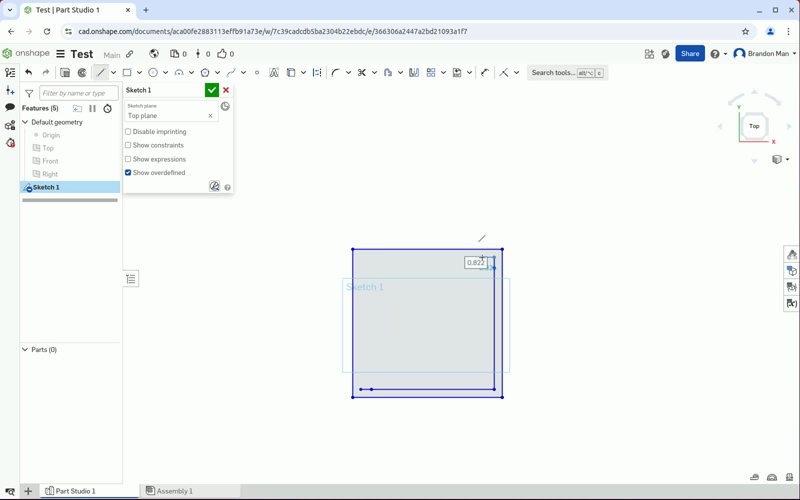
scroll(6)
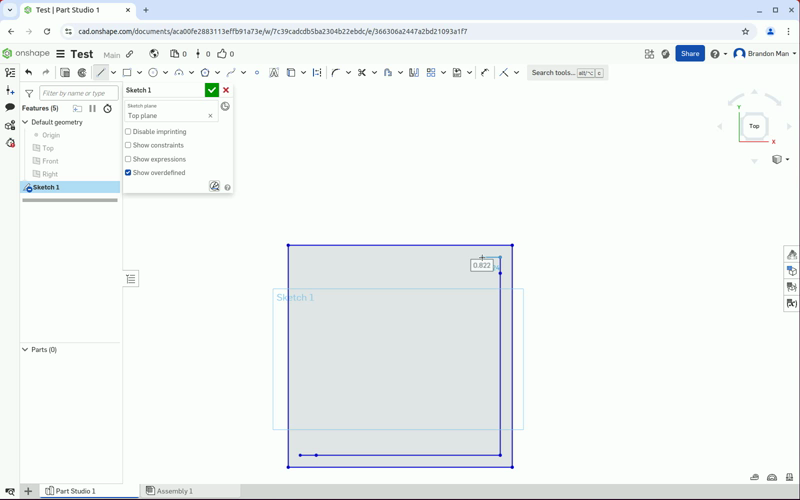
scroll(6)
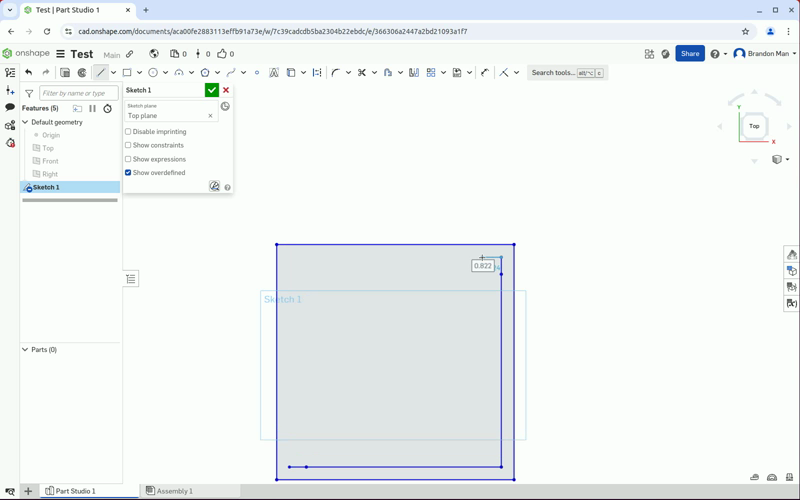
scroll(6)
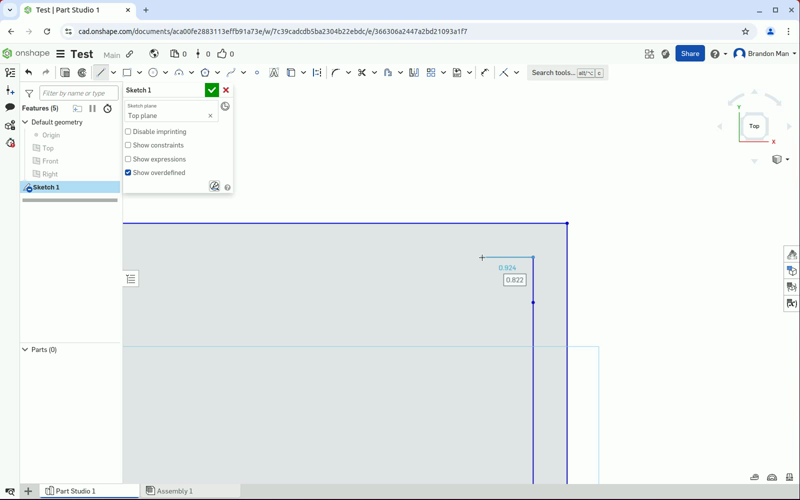
click(482, 257)
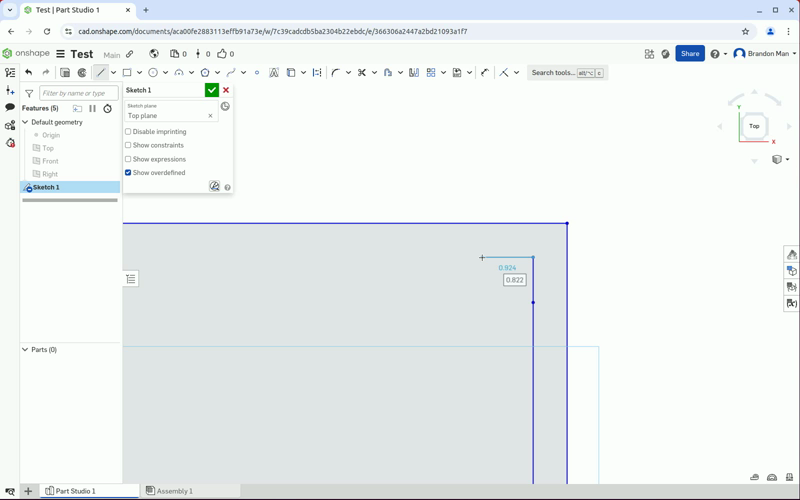
scroll(-6)
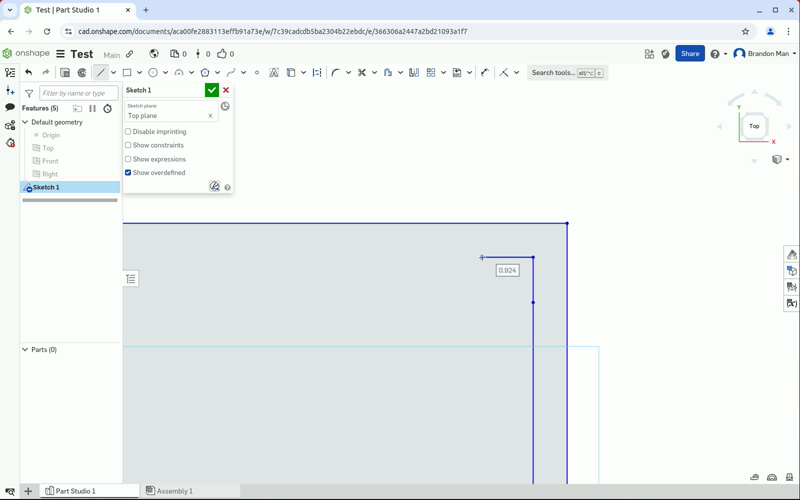
scroll(-6)
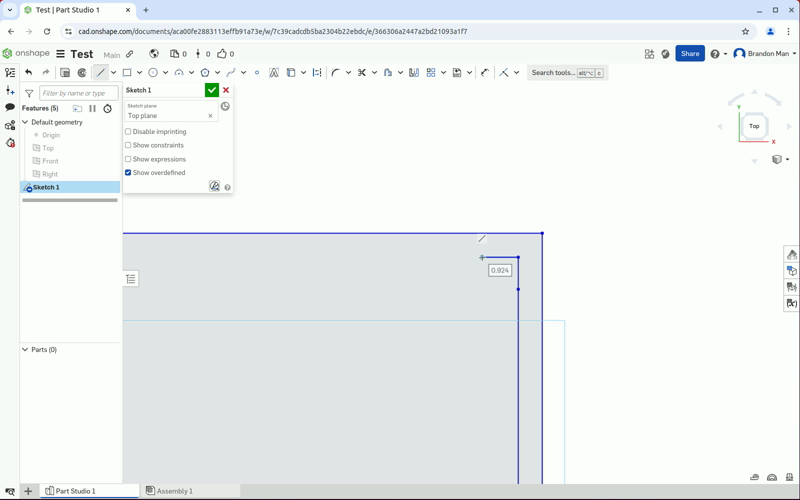
scroll(-6)
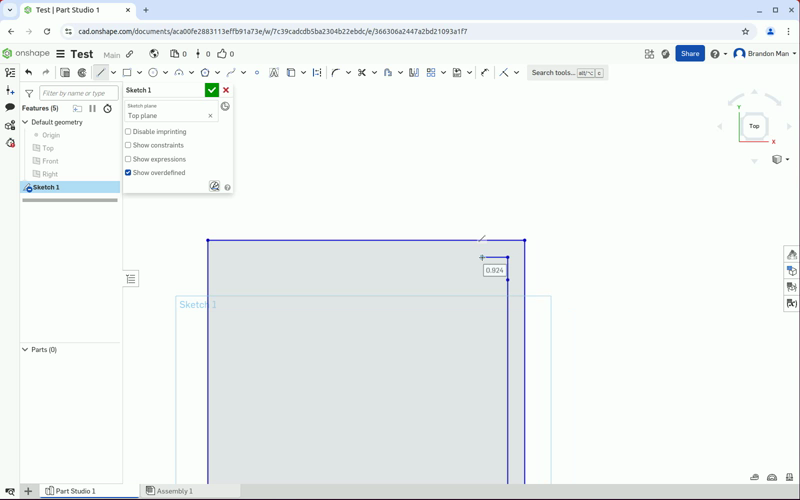
scroll(-6)
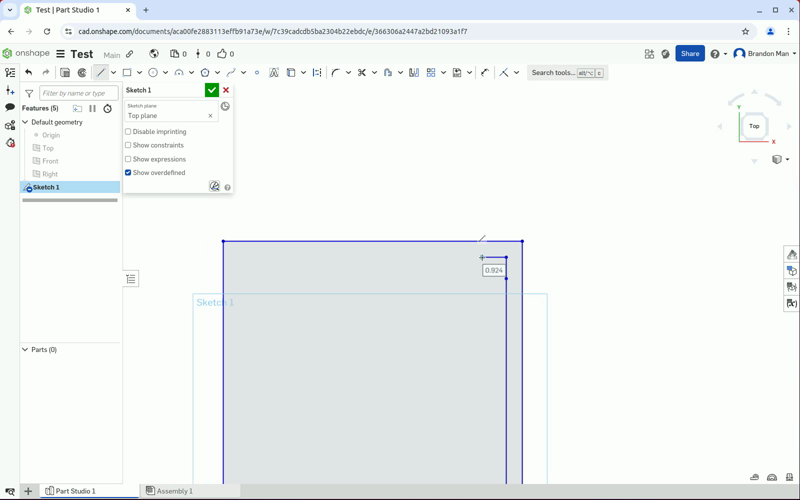
scroll(-6)
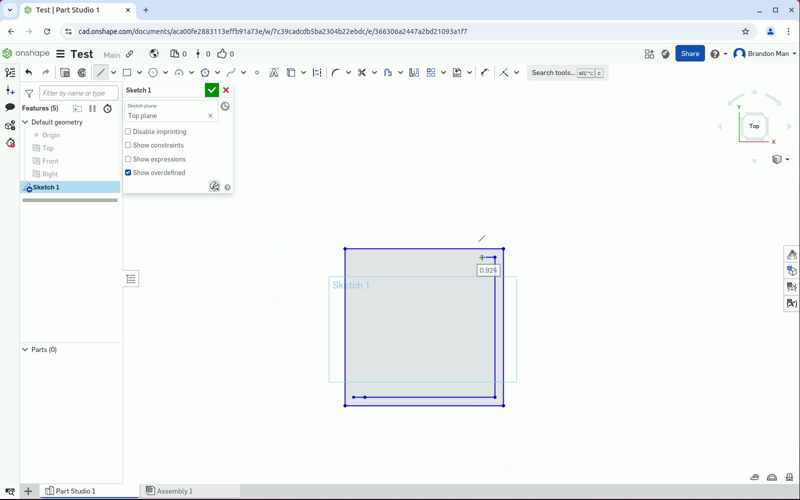
scroll(-6)
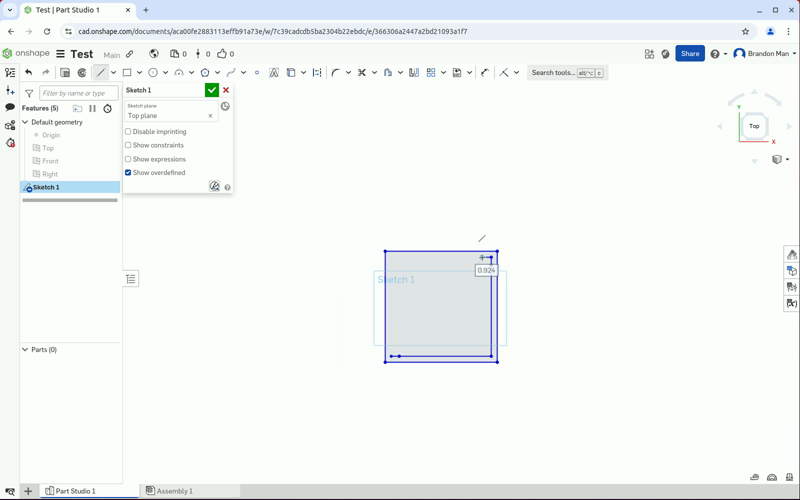
scroll(-6)
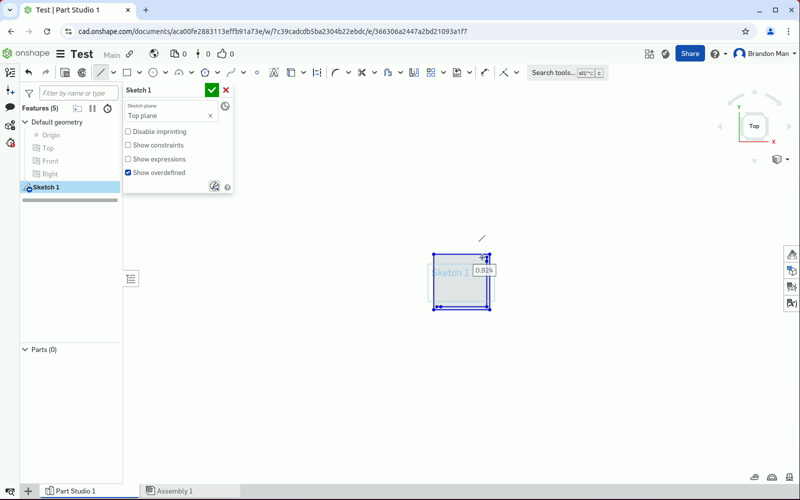
key_up(shift)
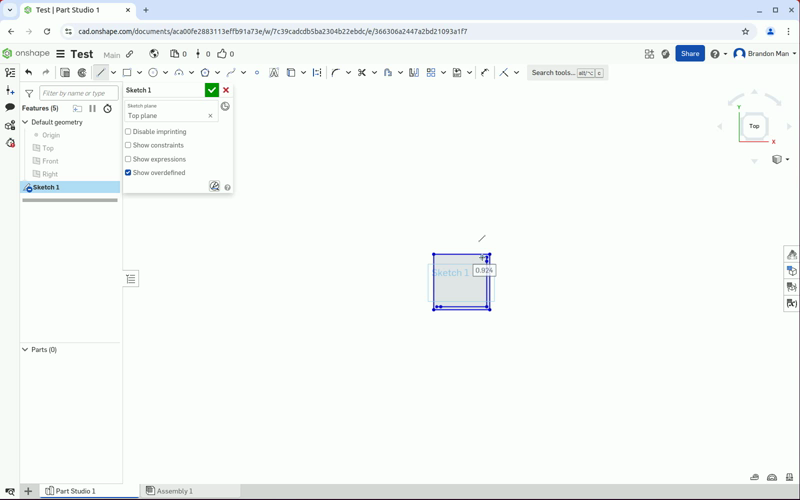
key_down(shift)
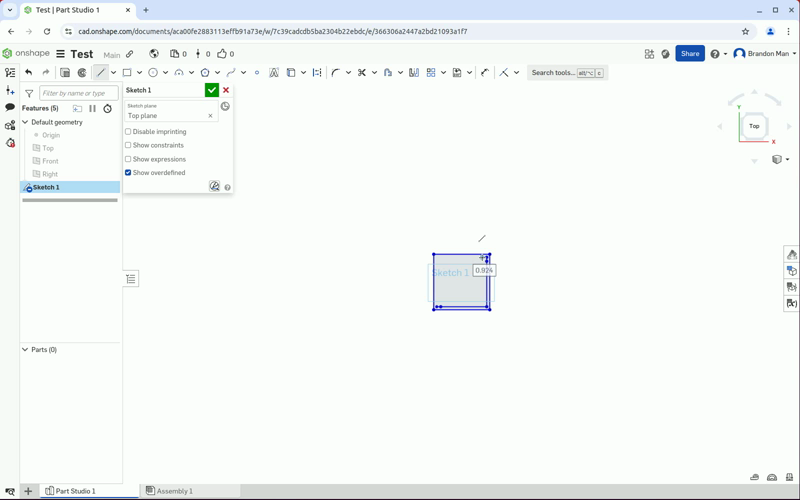
mouse_move(512, 257)
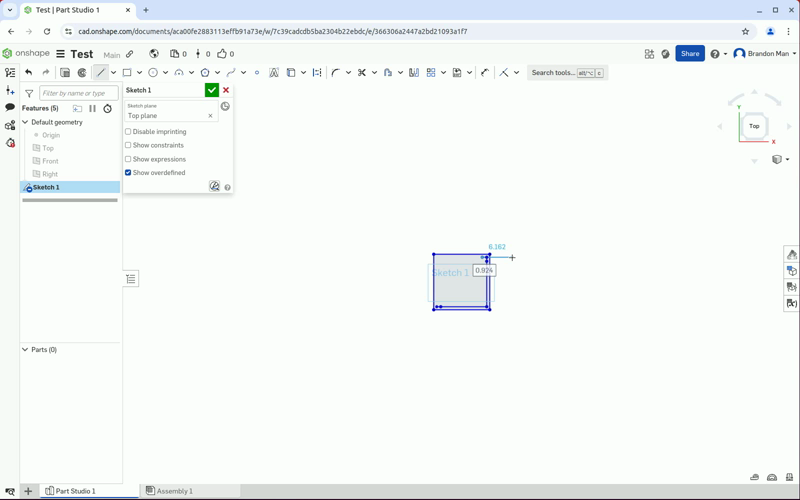
mouse_move(436, 257)
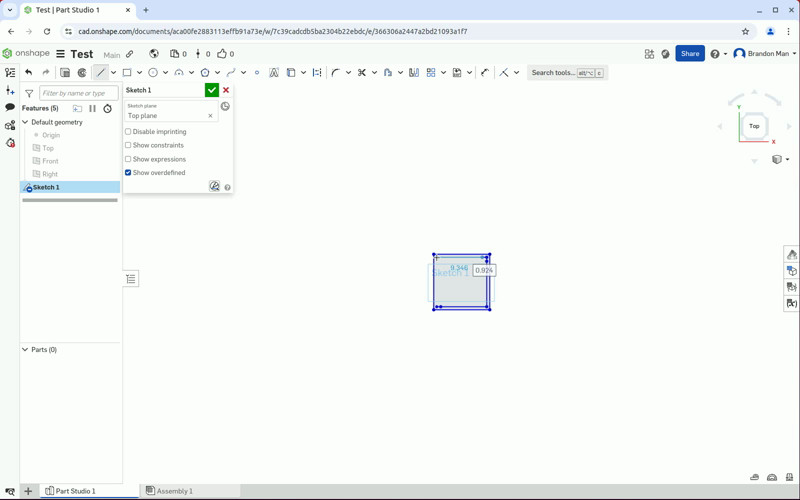
scroll(6)
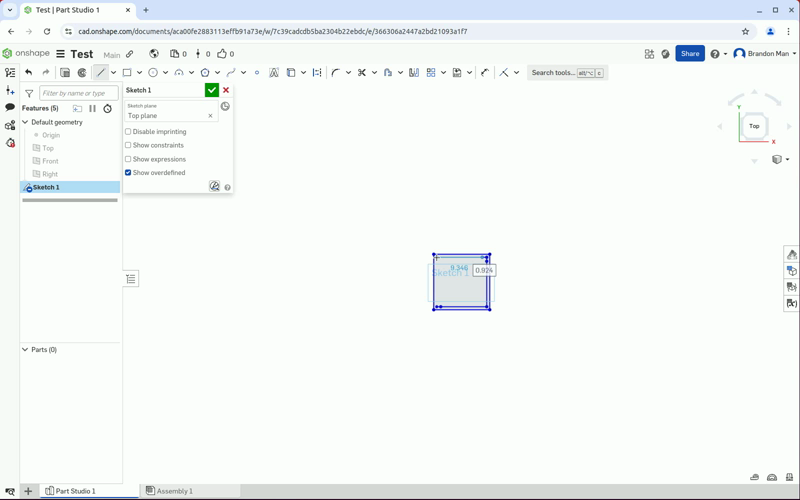
scroll(6)
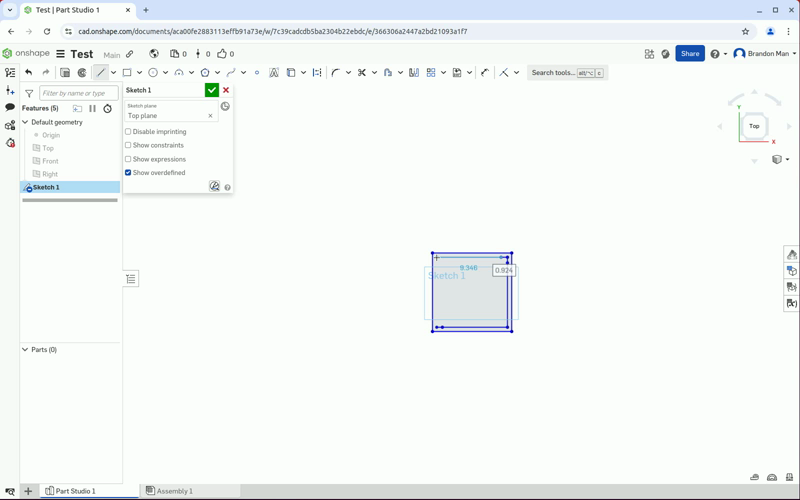
scroll(6)
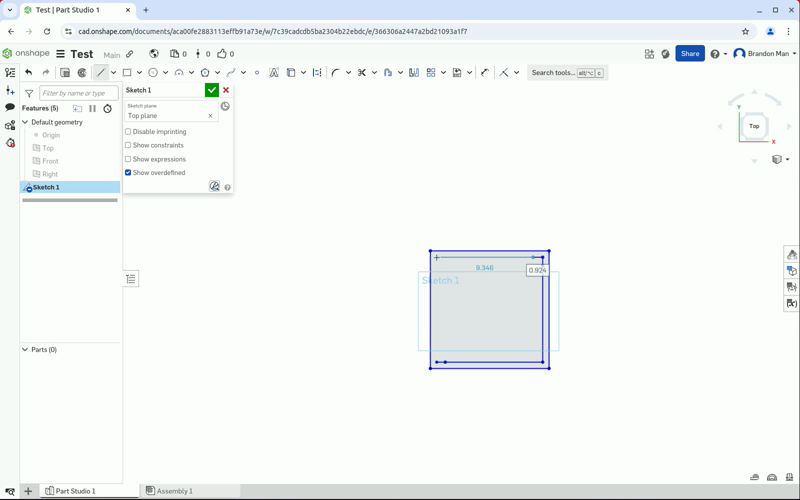
scroll(6)
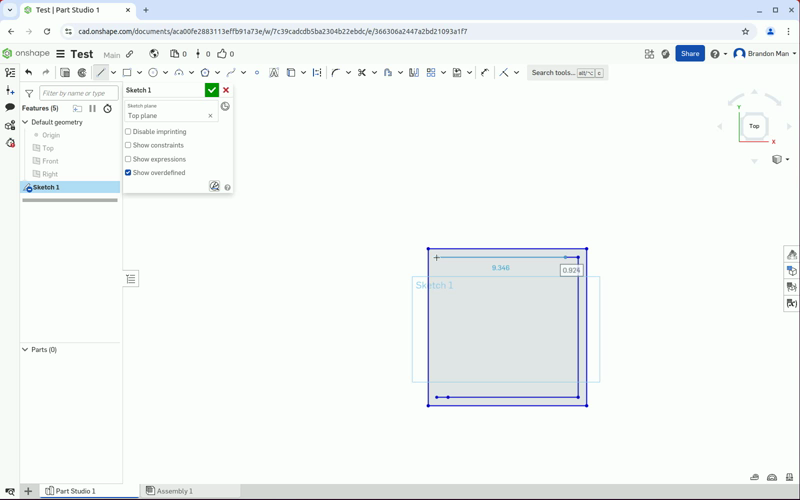
scroll(6)
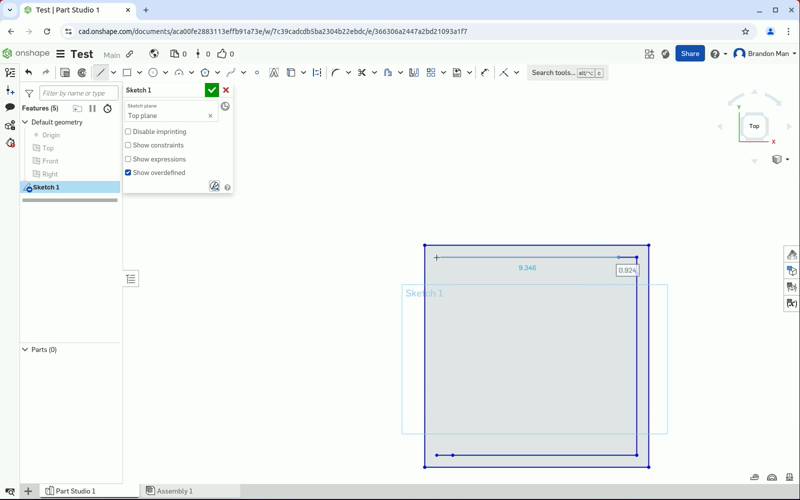
scroll(6)
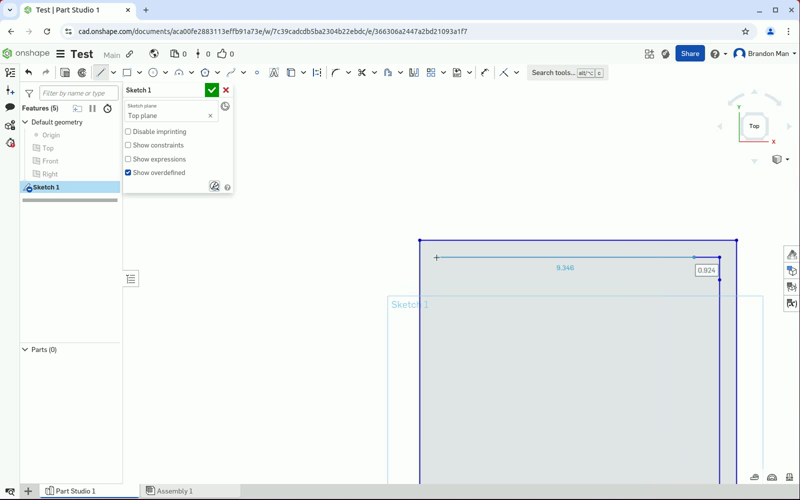
scroll(6)
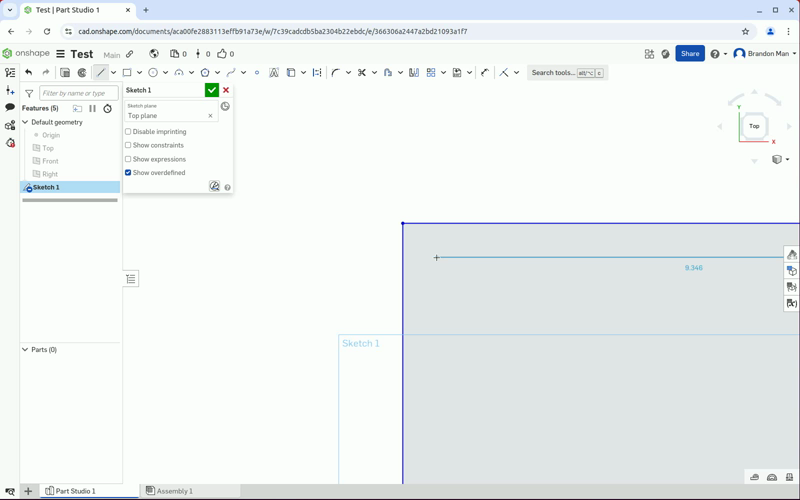
click(436, 257)
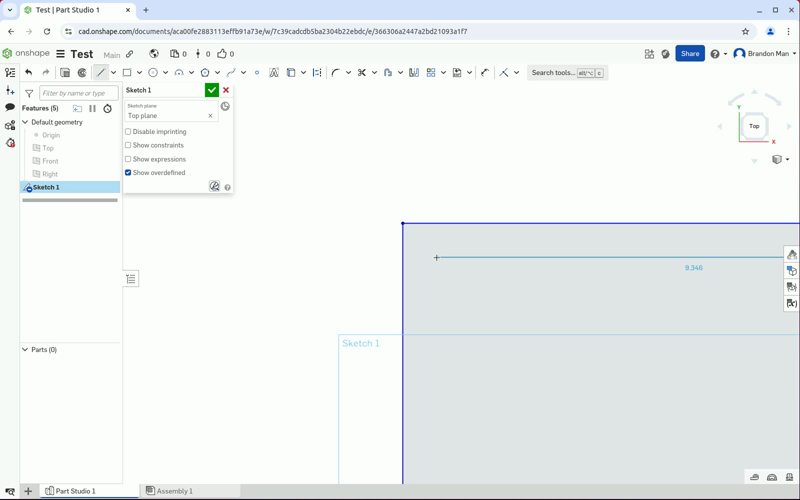
scroll(-6)
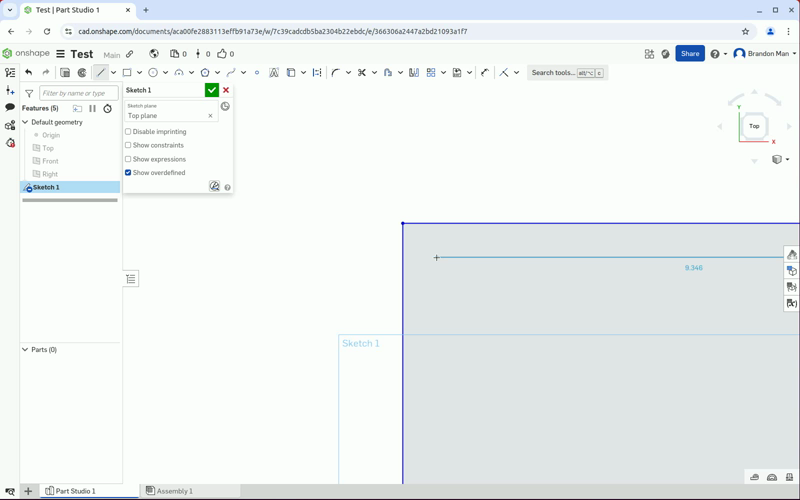
scroll(-6)
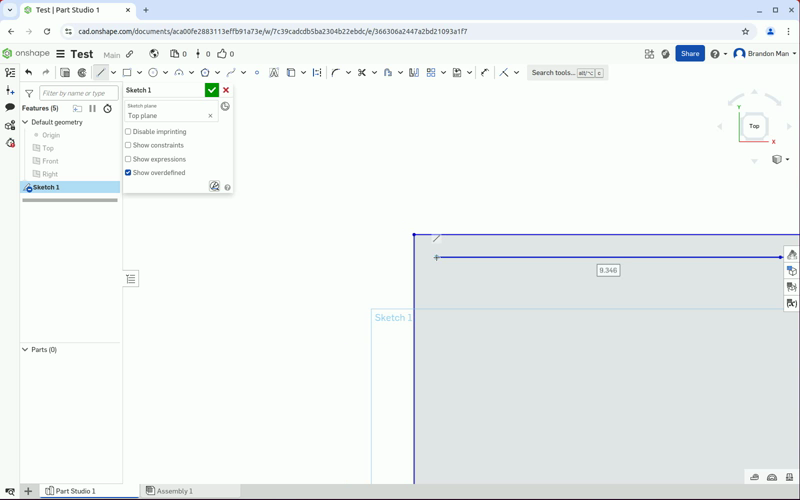
scroll(-6)
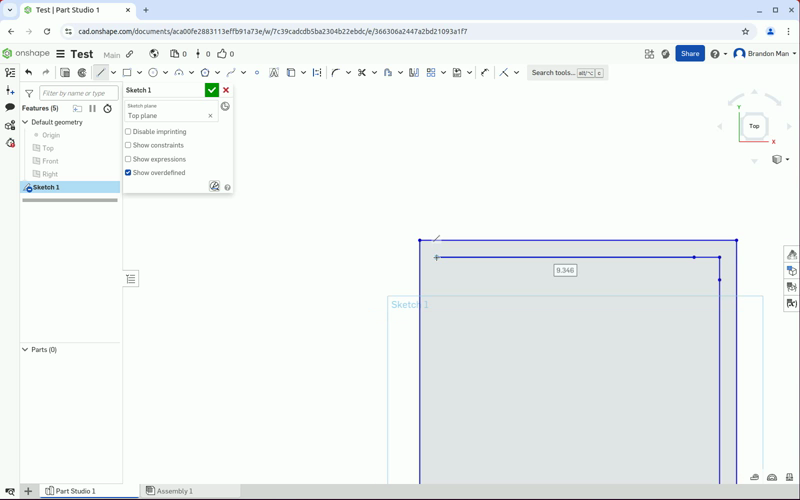
scroll(-6)
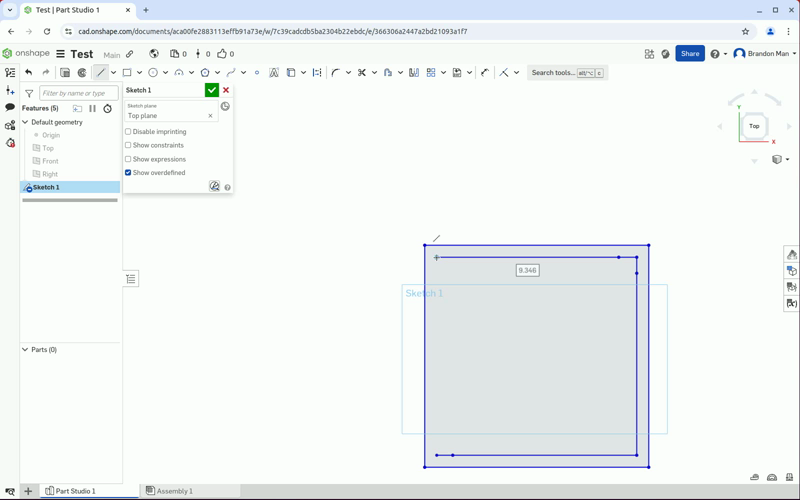
scroll(-6)
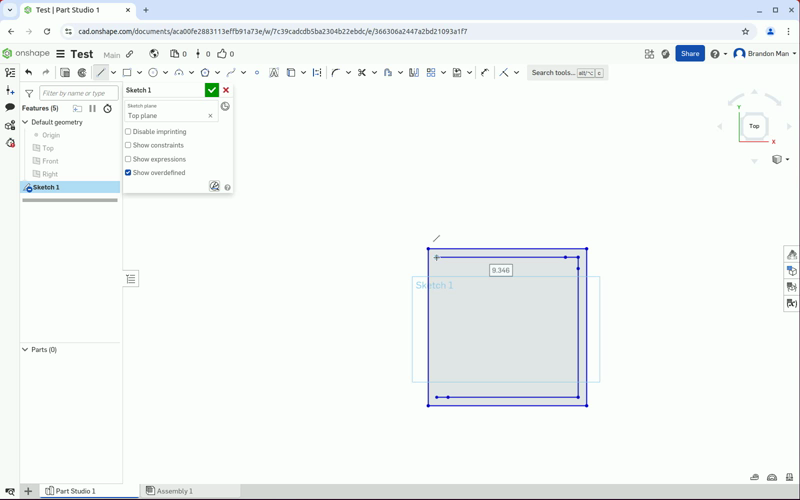
scroll(-6)
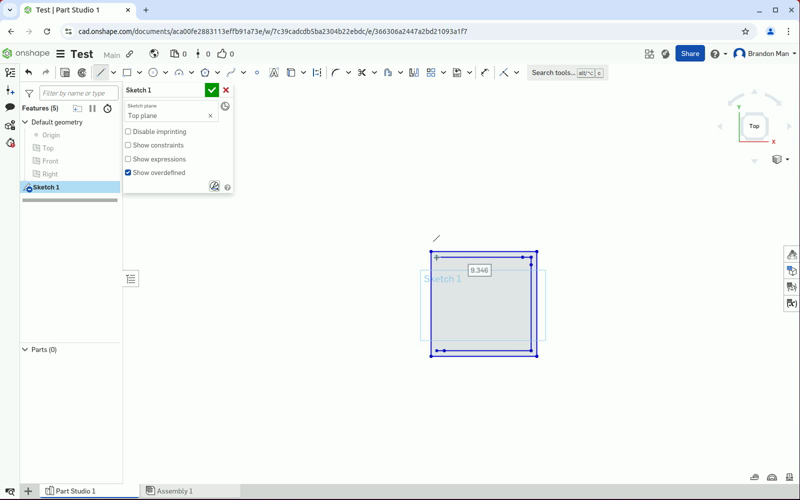
scroll(-6)
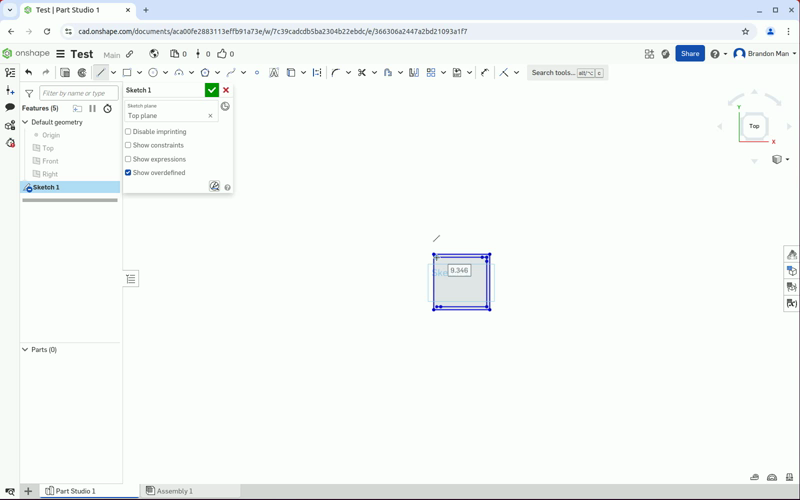
key_up(shift)
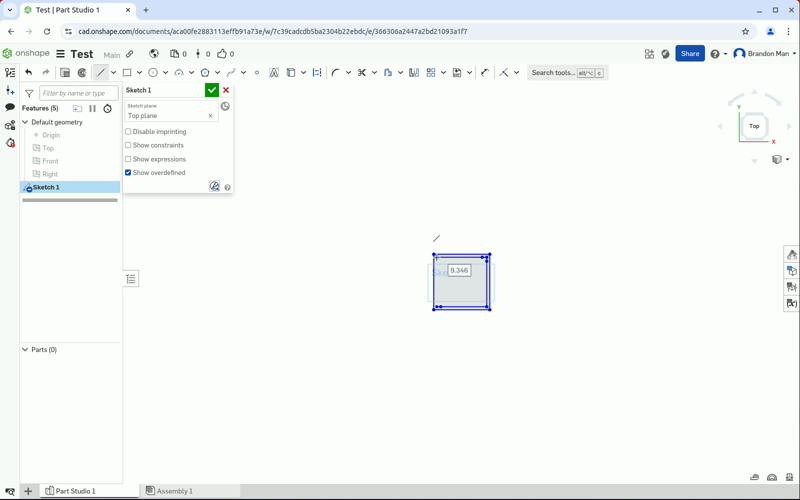
key_down(shift)
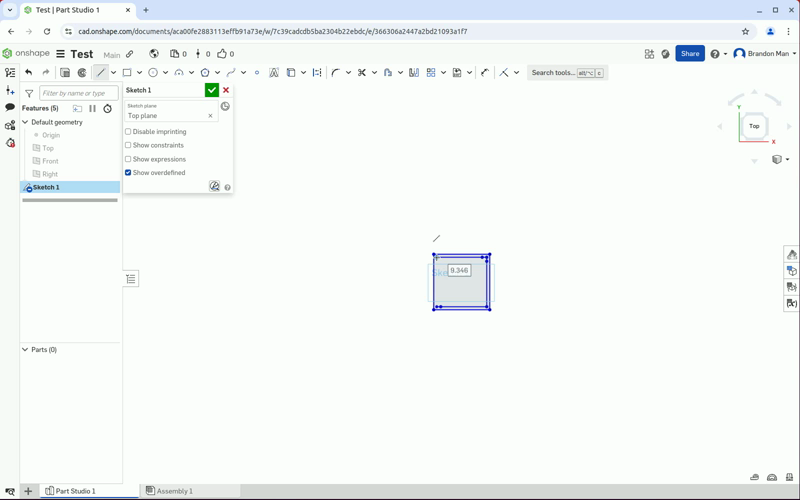
mouse_move(466, 257)
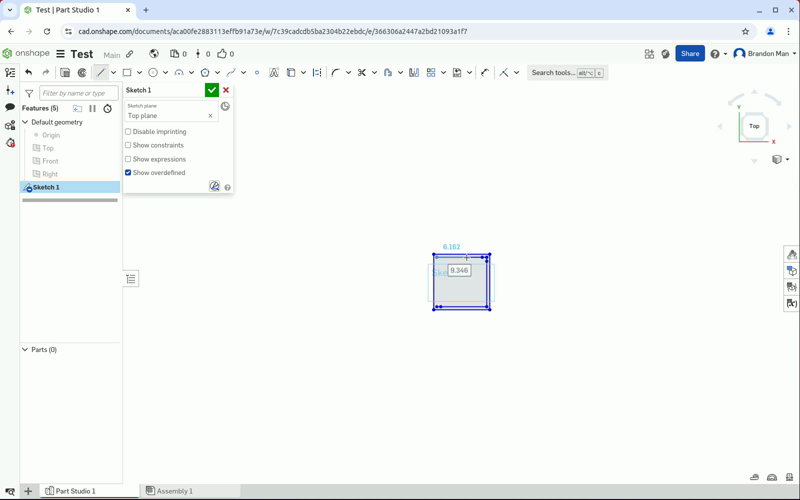
mouse_move(436, 303)
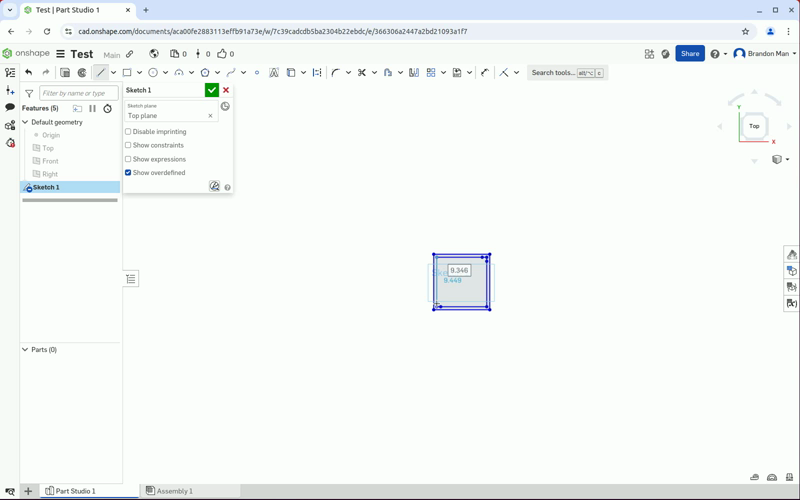
scroll(6)
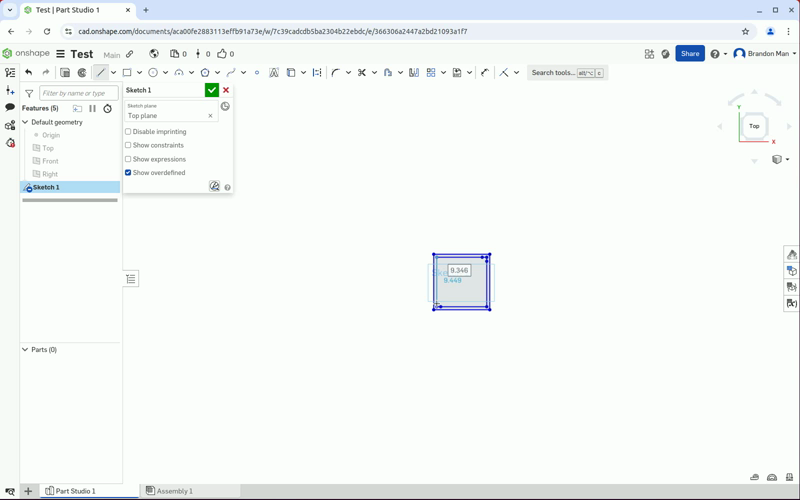
scroll(6)
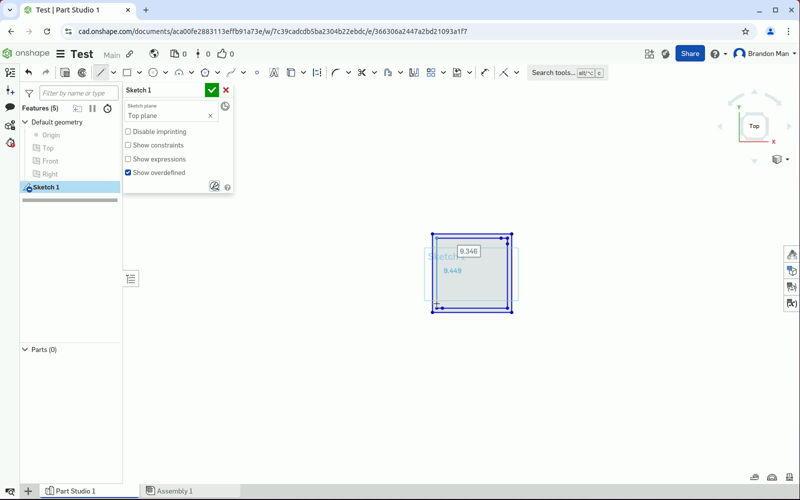
scroll(6)
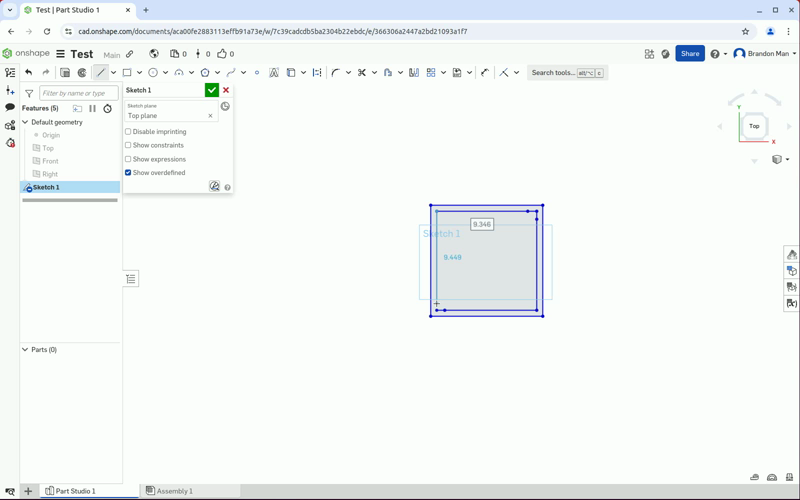
scroll(6)
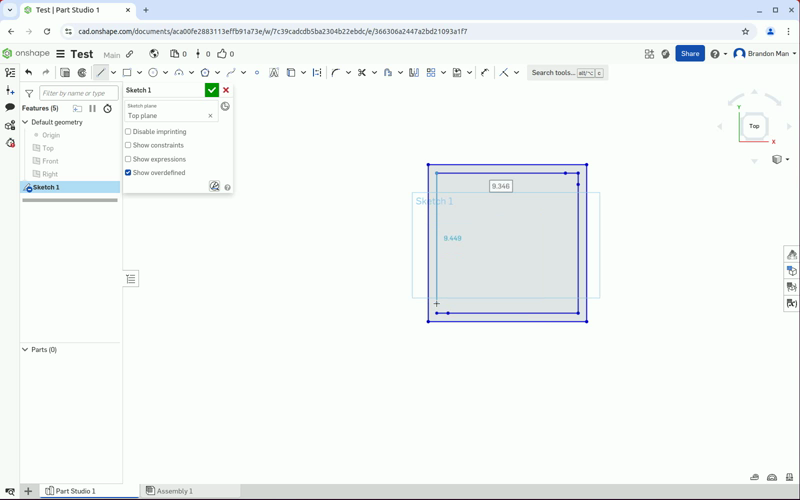
scroll(6)
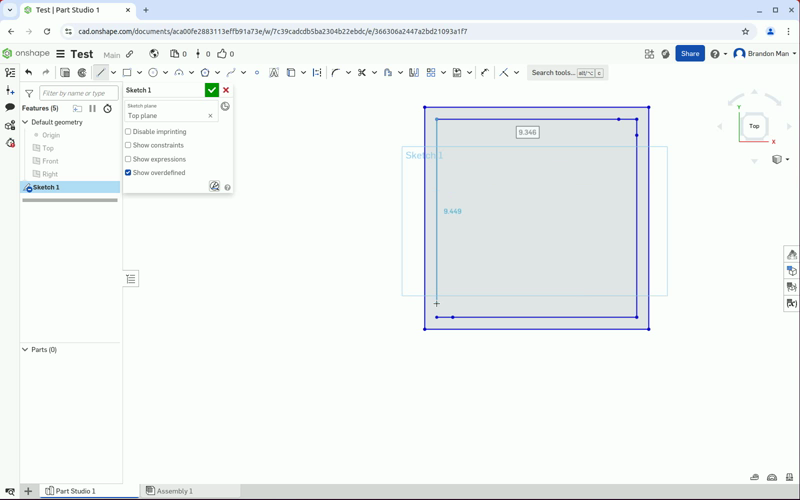
scroll(6)
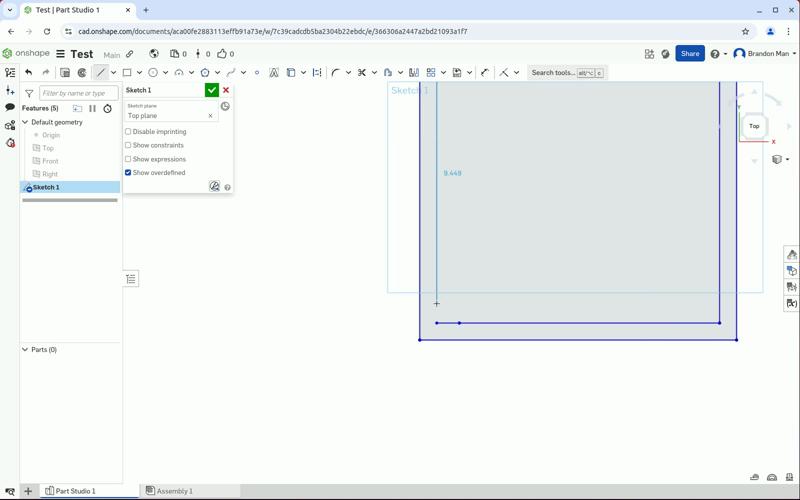
scroll(6)
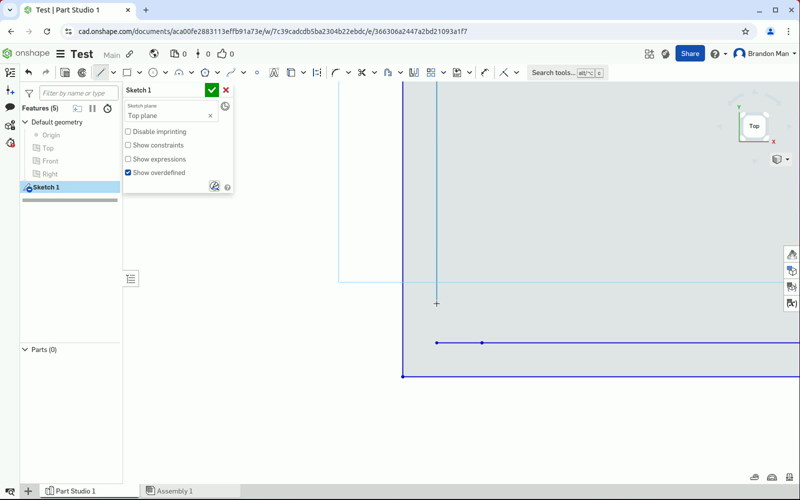
click(436, 303)
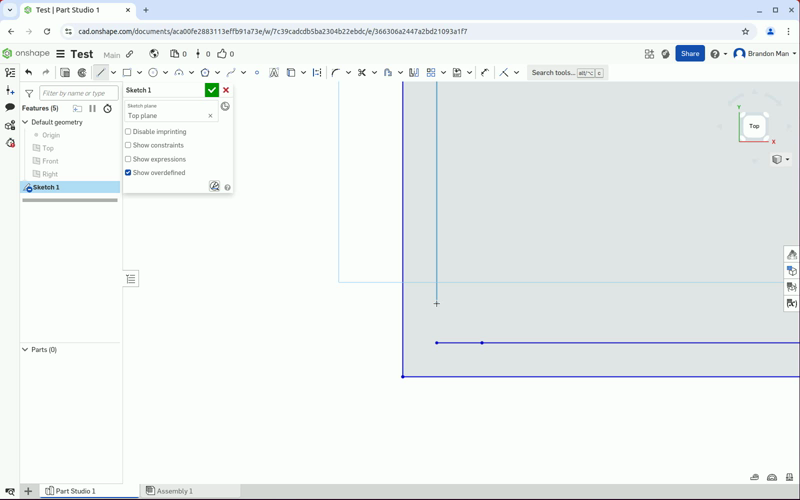
scroll(-6)
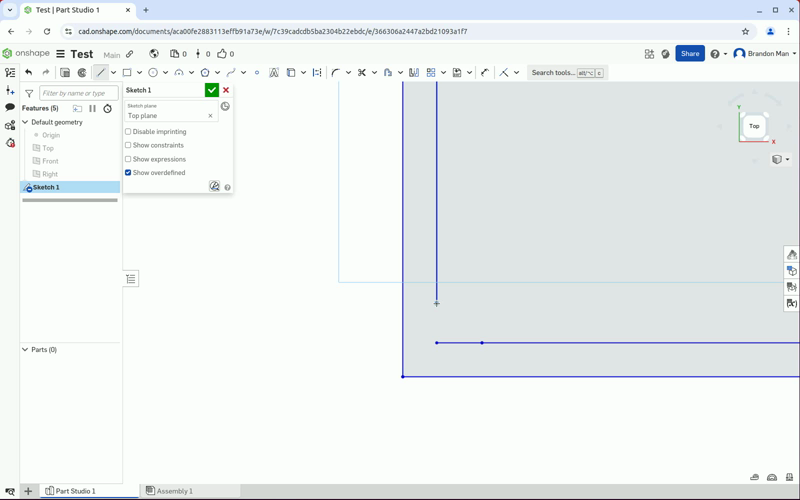
scroll(-6)
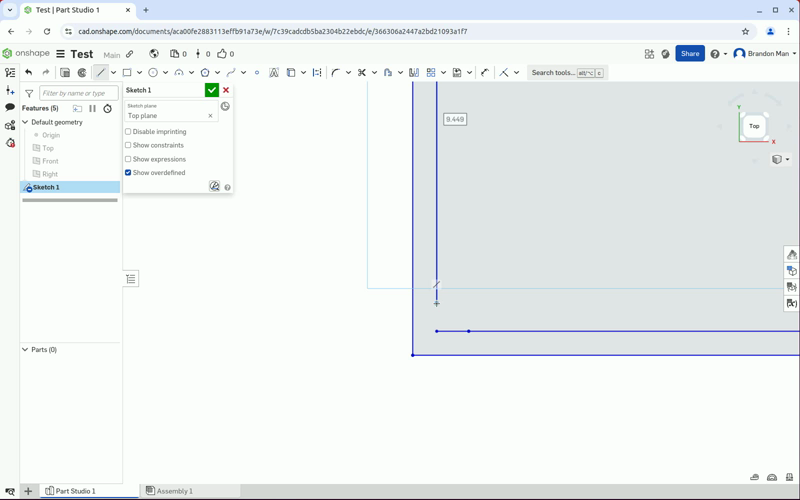
scroll(-6)
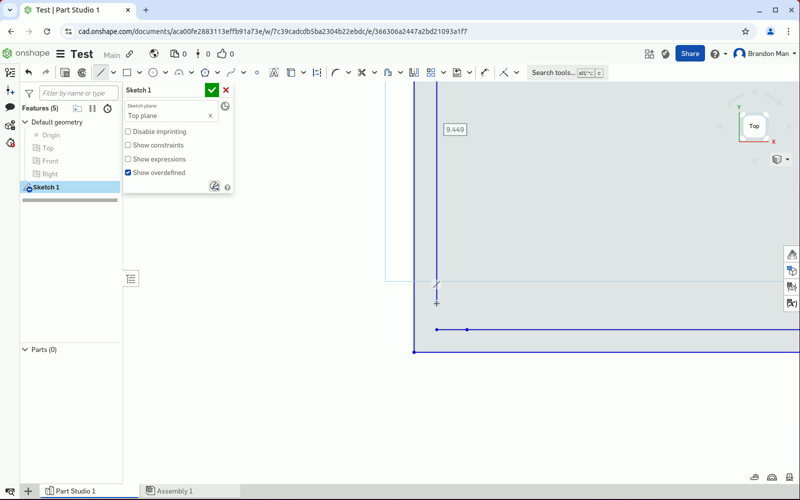
scroll(-6)
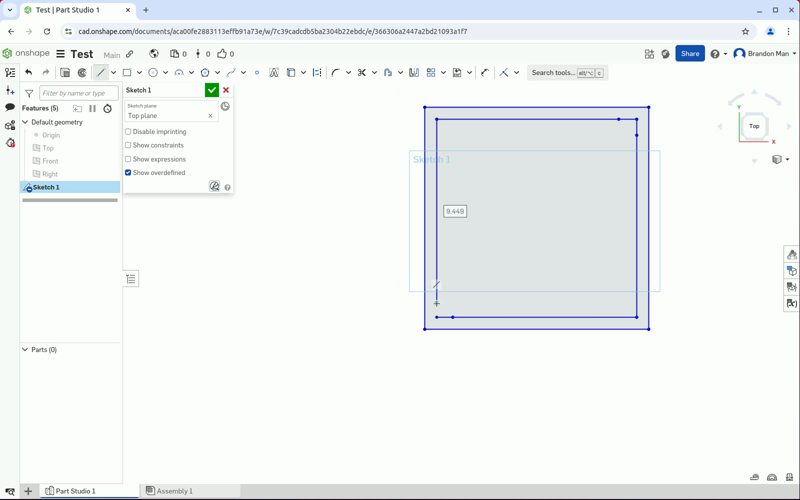
scroll(-6)
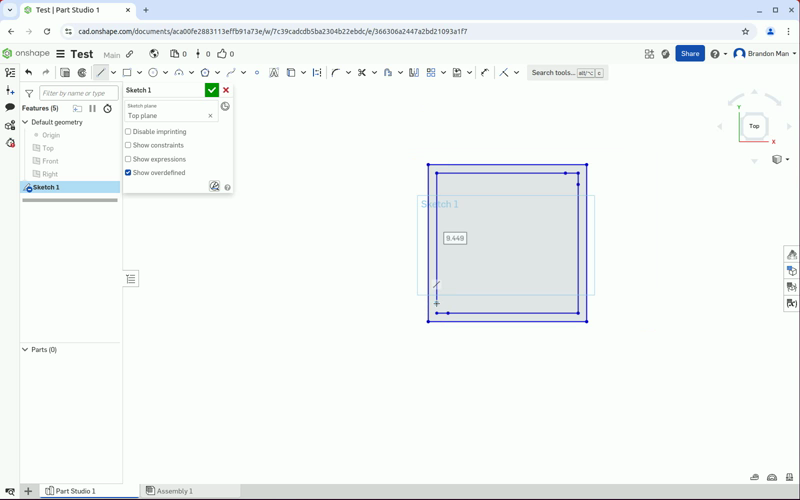
scroll(-6)
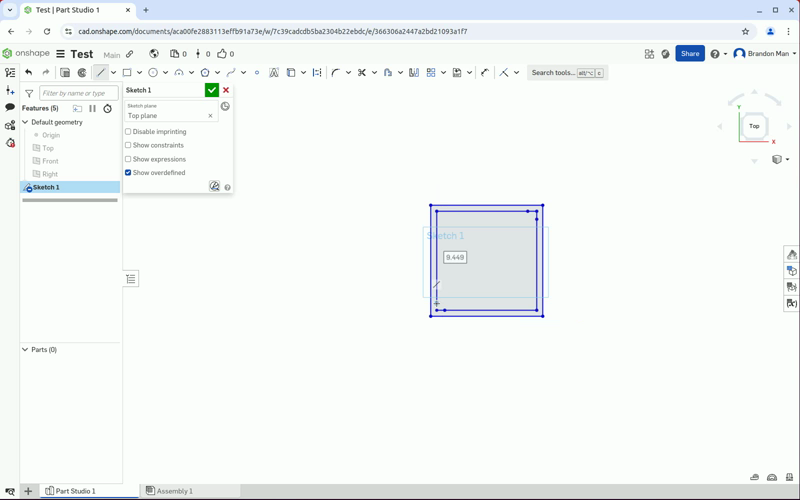
scroll(-6)
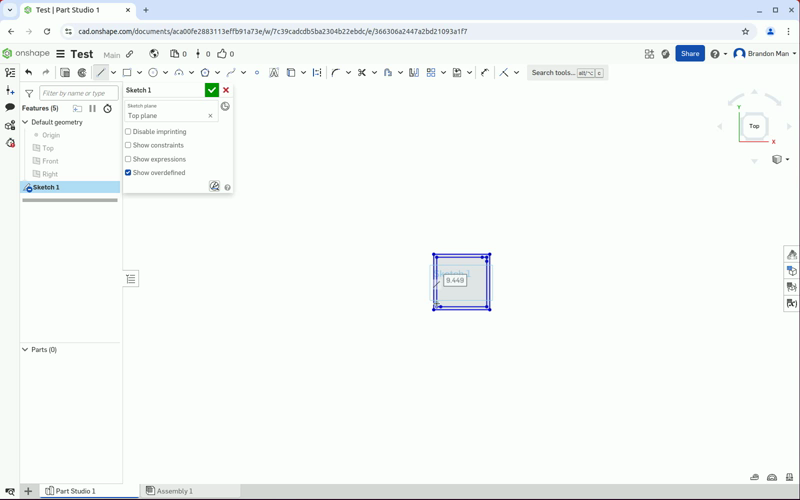
key_up(shift)
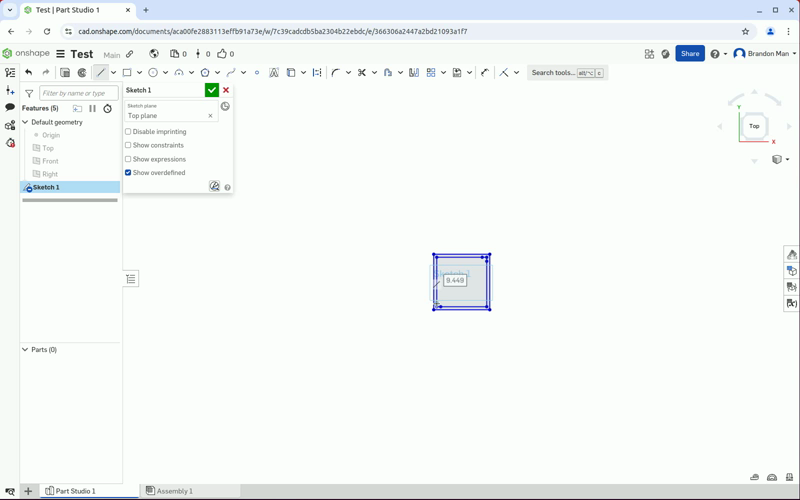
mouse_move(466, 303)
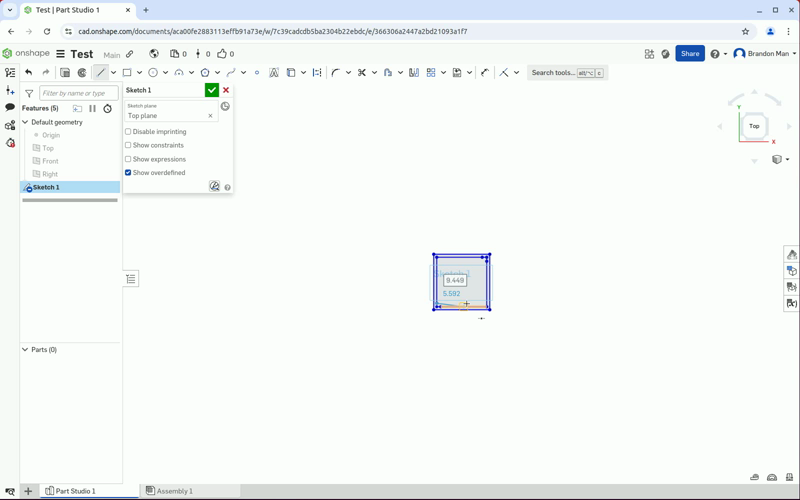
key_down(shift)
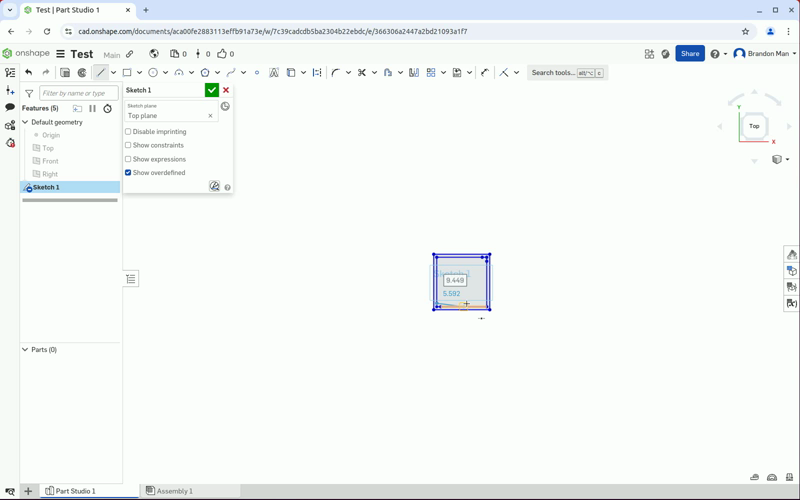
mouse_move(436, 306)
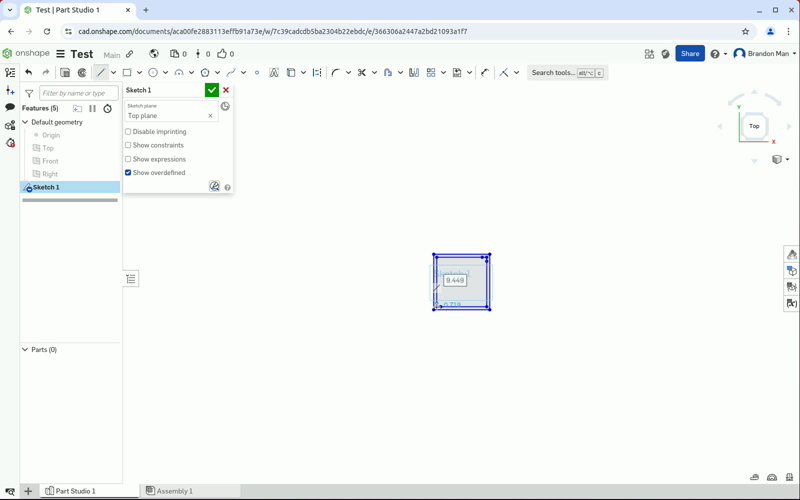
scroll(6)
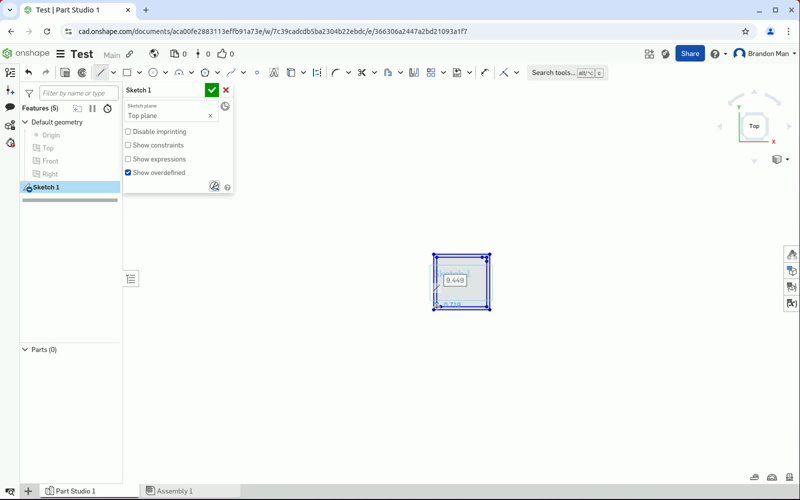
scroll(6)
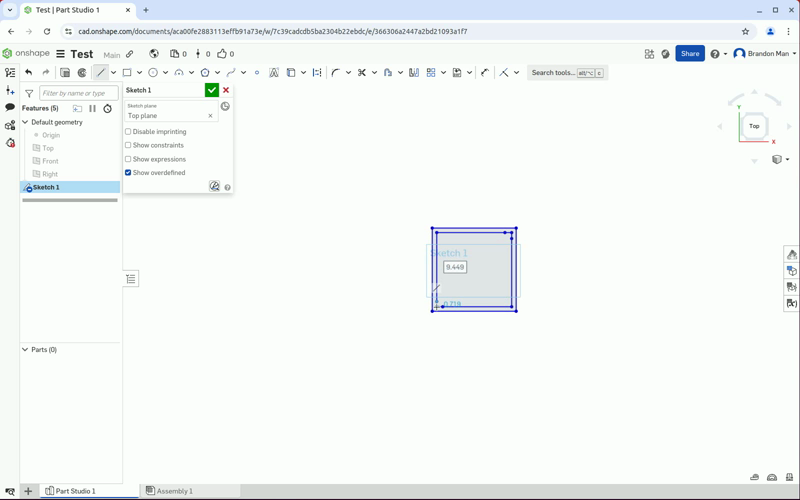
scroll(6)
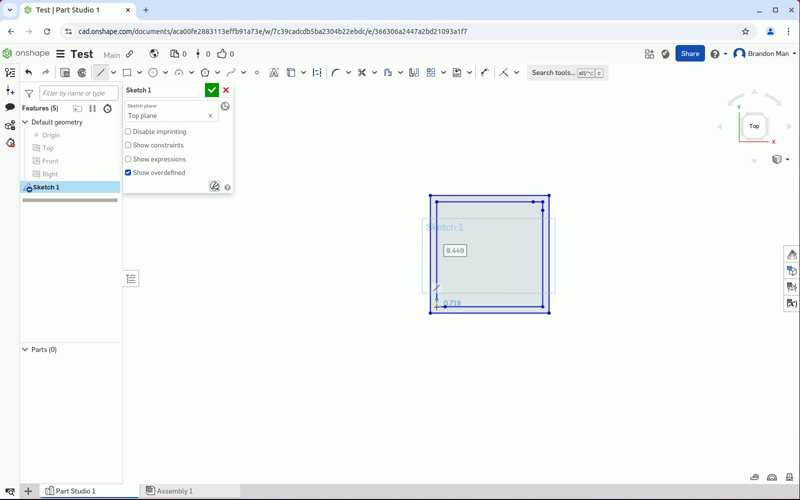
scroll(6)
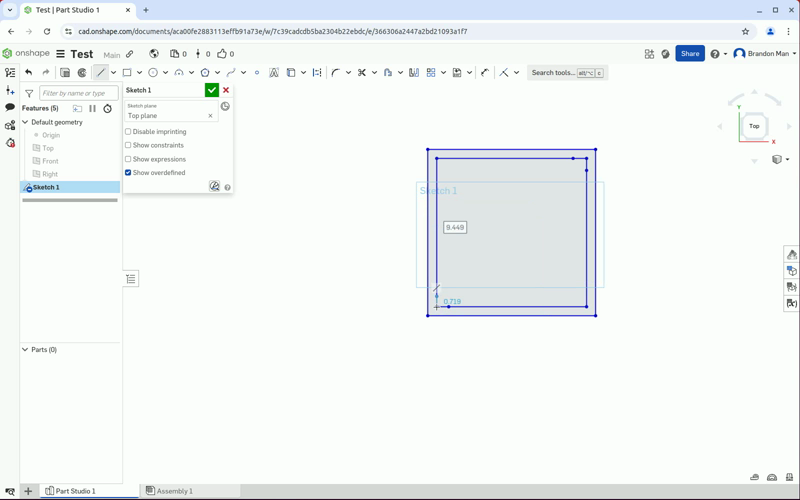
scroll(6)
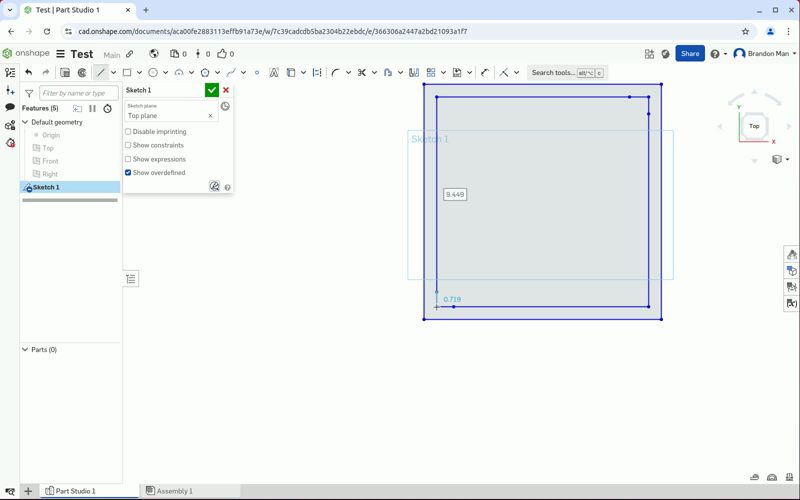
scroll(6)
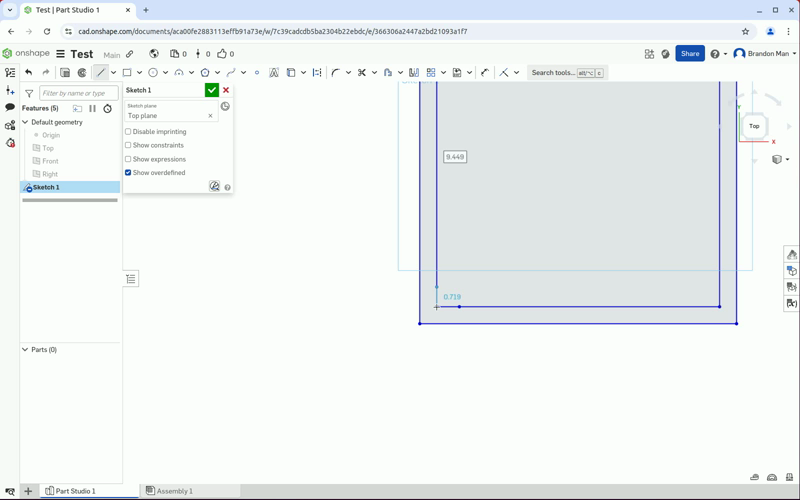
scroll(6)
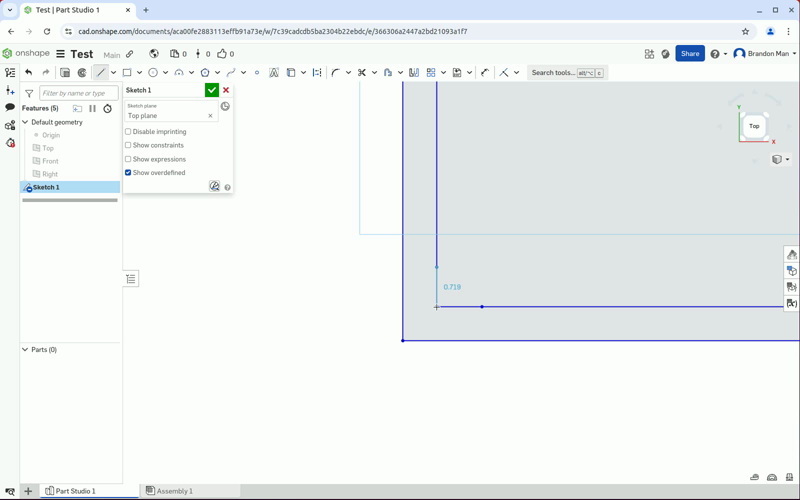
key_up(shift)
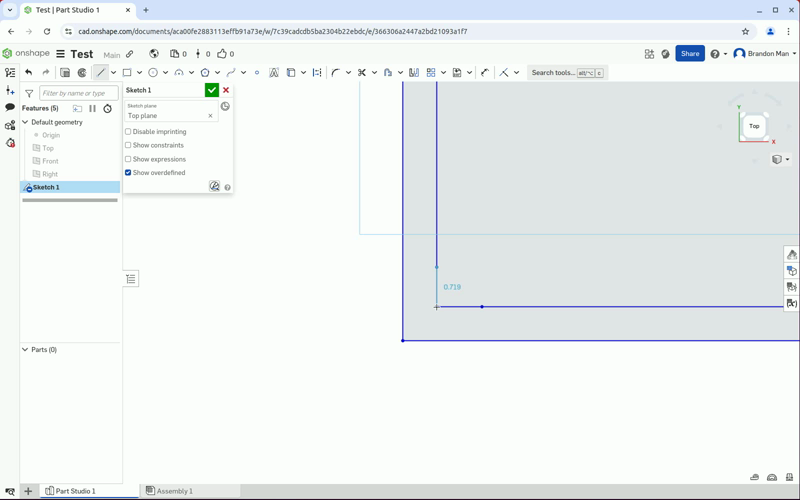
click(436, 306)
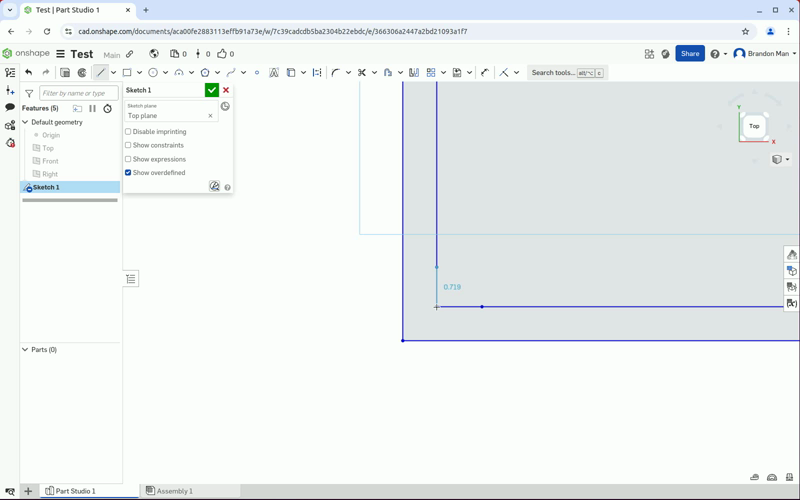
scroll(-6)
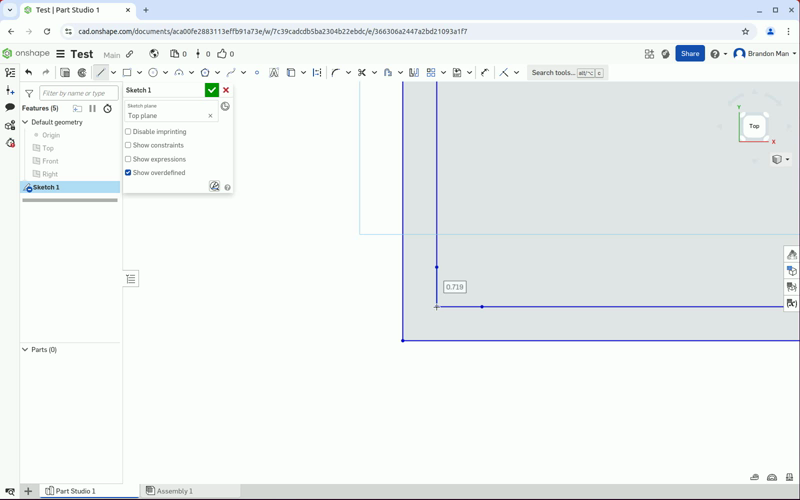
scroll(-6)
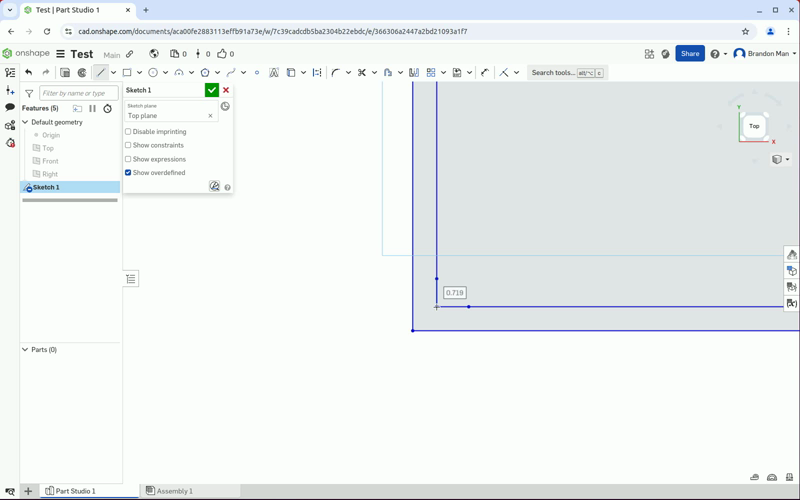
scroll(-6)
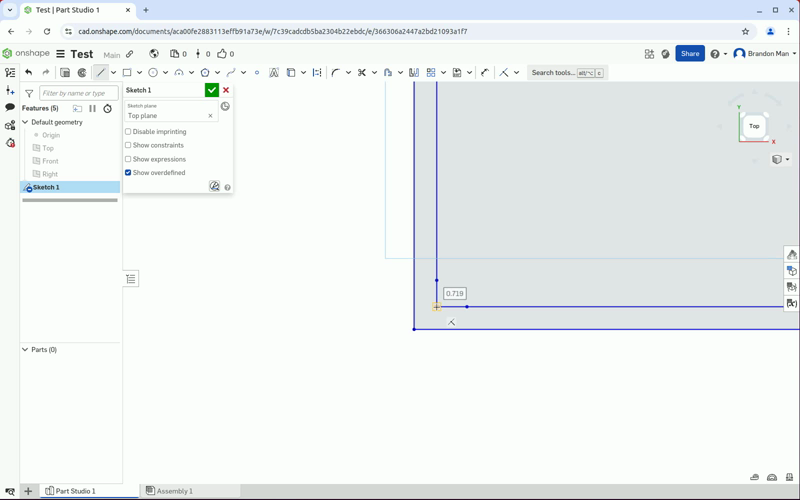
scroll(-6)
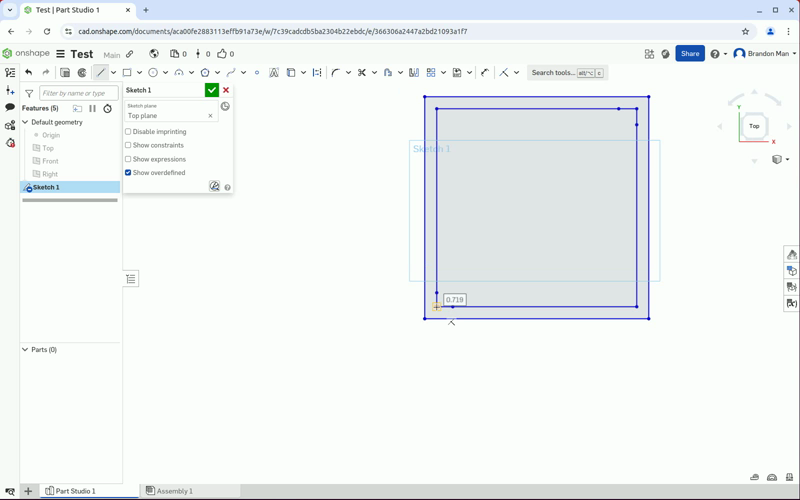
scroll(-6)
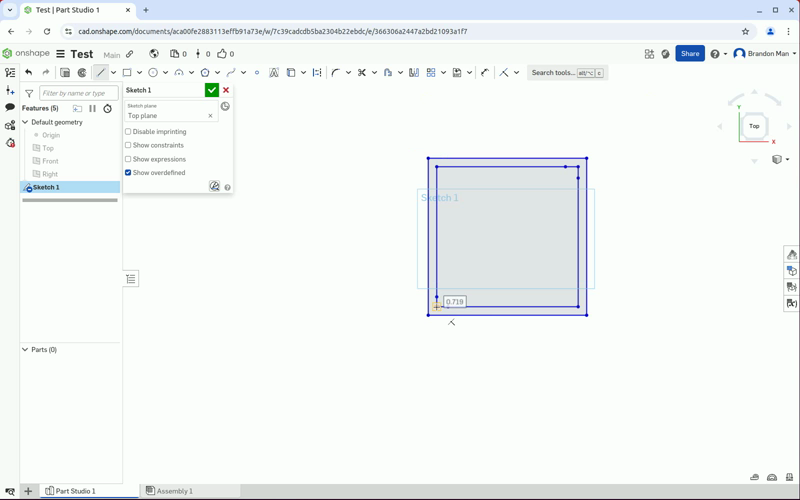
scroll(-6)
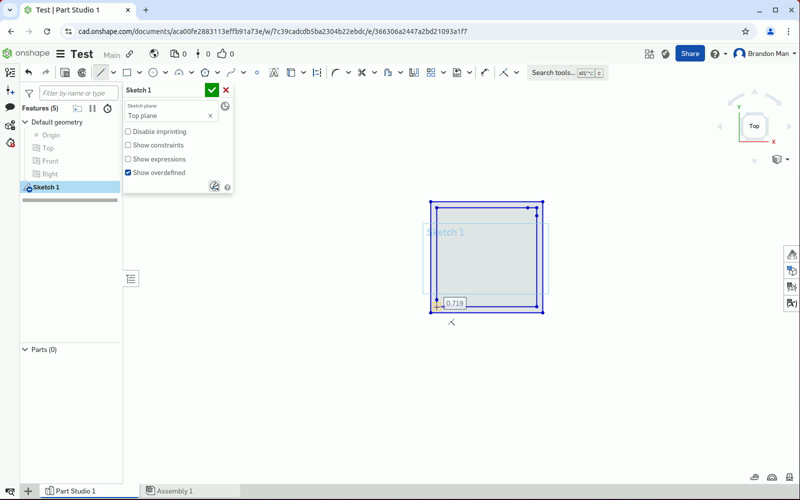
scroll(-6)
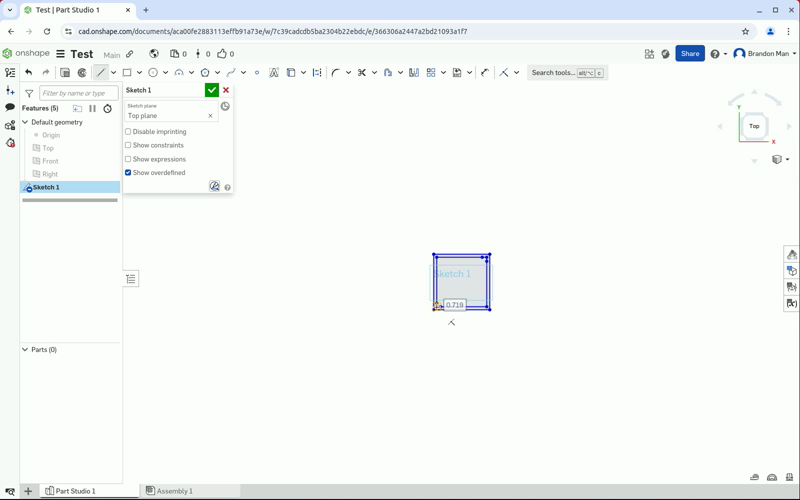
key(esc)
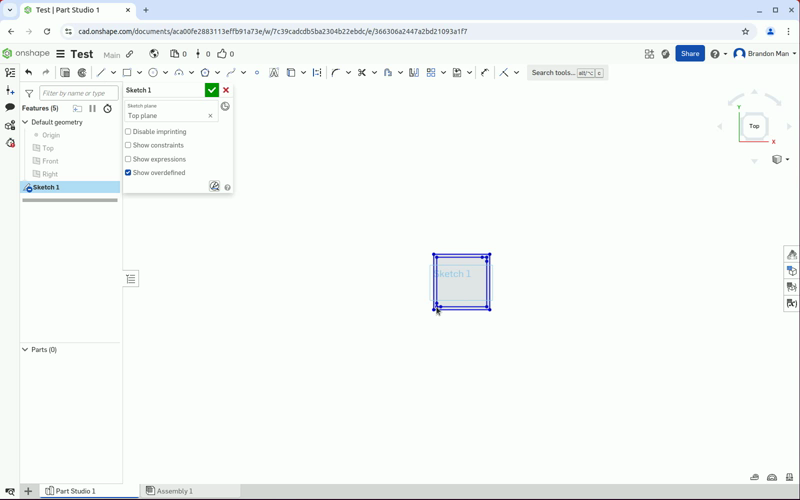
mouse_move(437, 309)
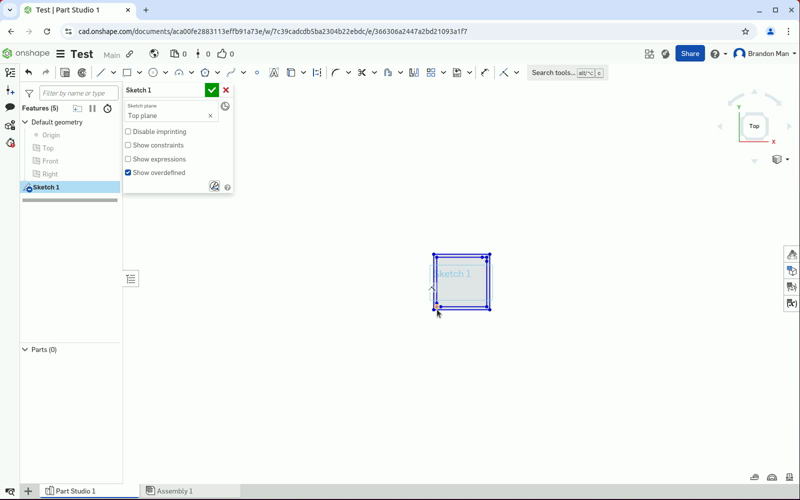
scroll(6)
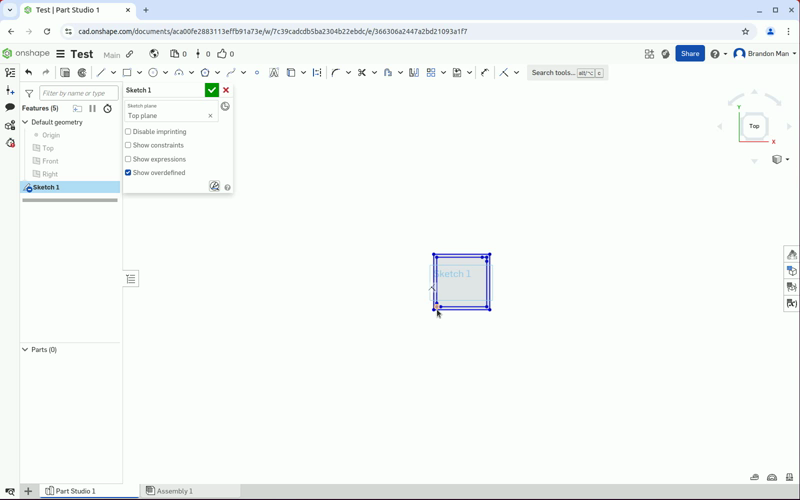
scroll(6)
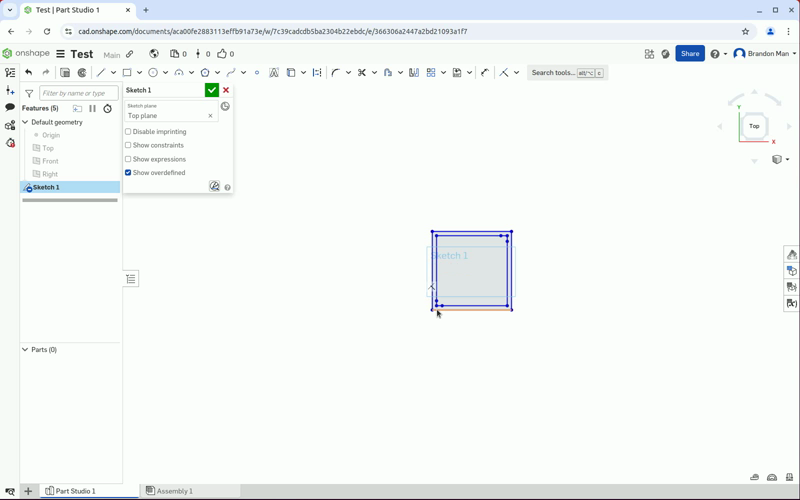
scroll(6)
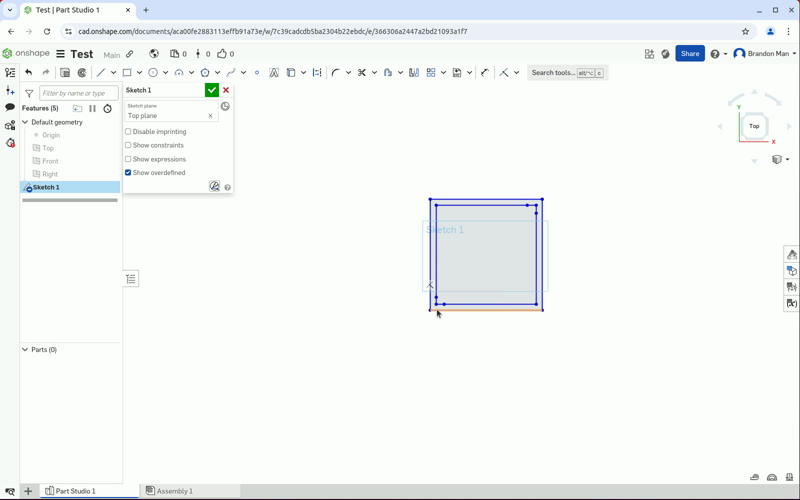
scroll(6)
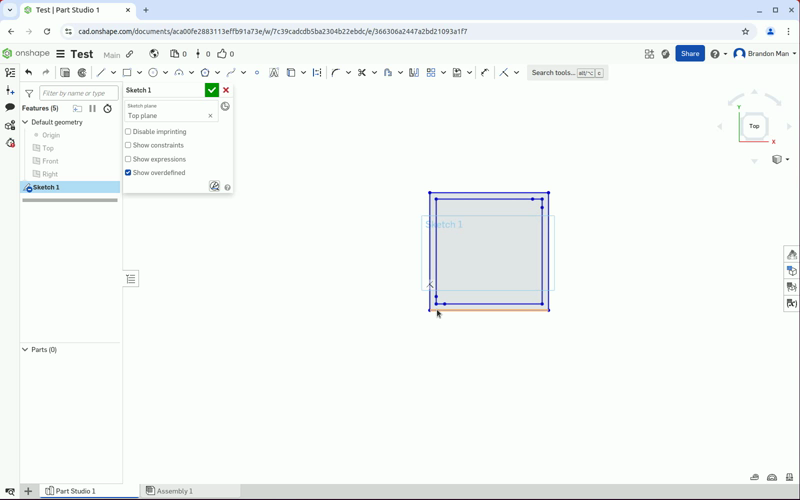
scroll(6)
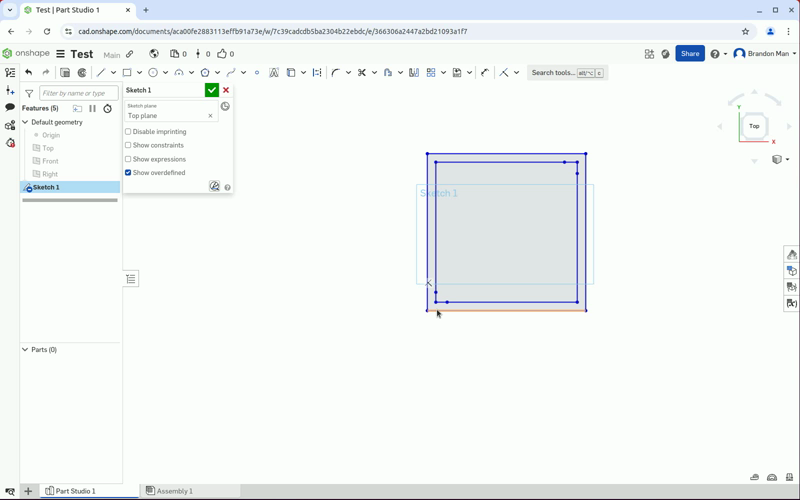
scroll(6)
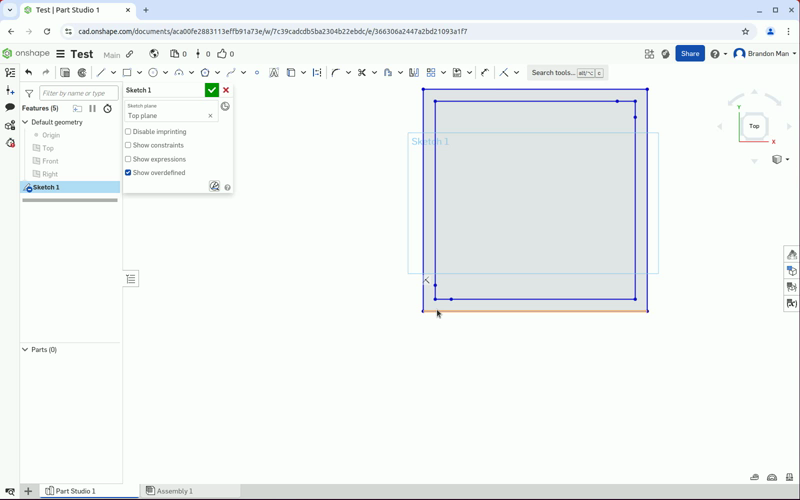
scroll(6)
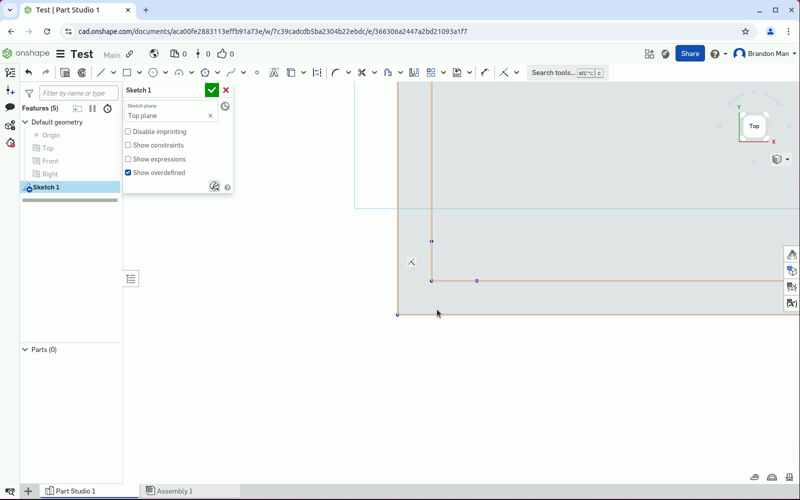
click(437, 309)
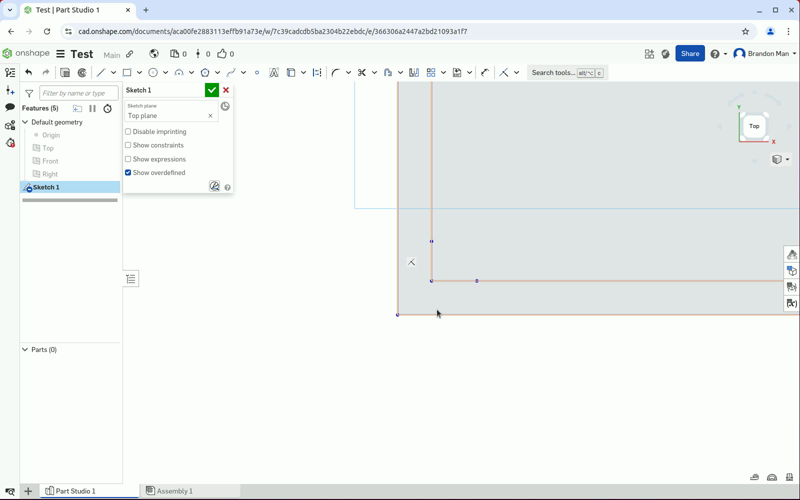
scroll(-6)
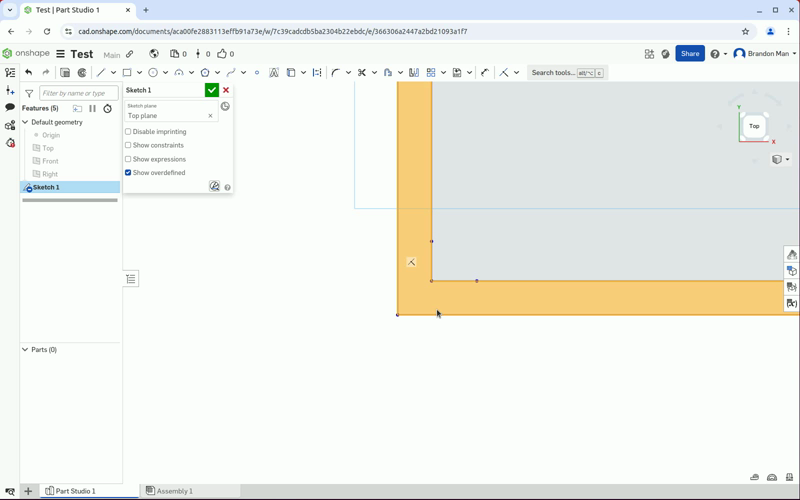
scroll(-6)
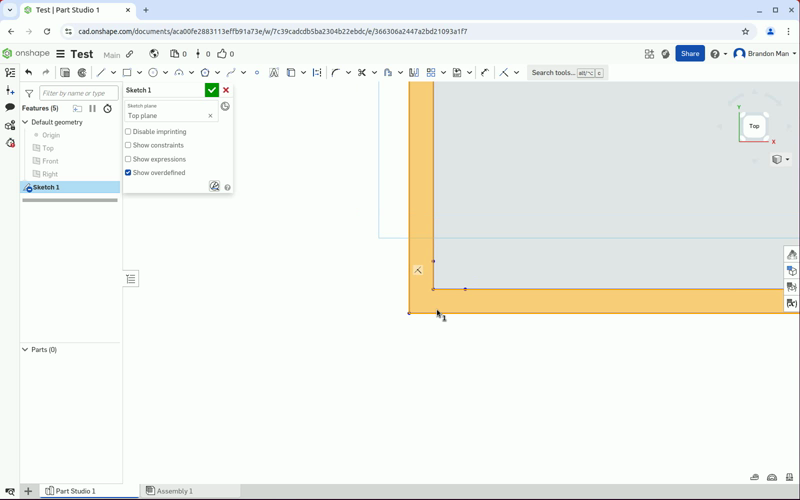
scroll(-6)
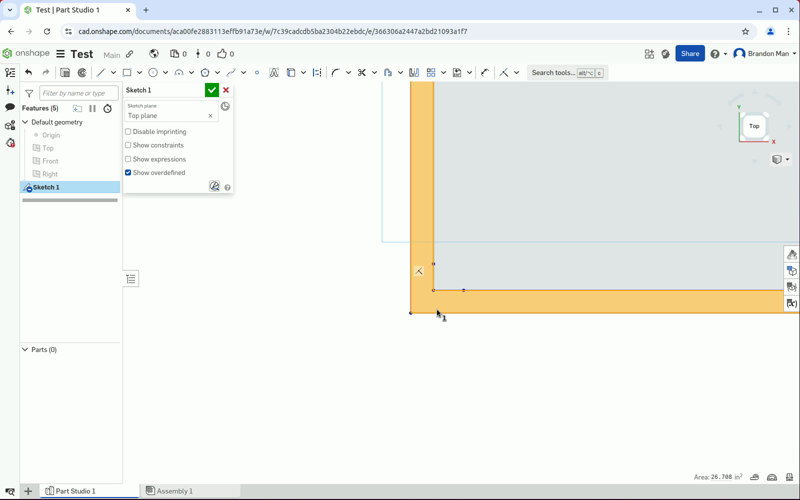
scroll(-6)
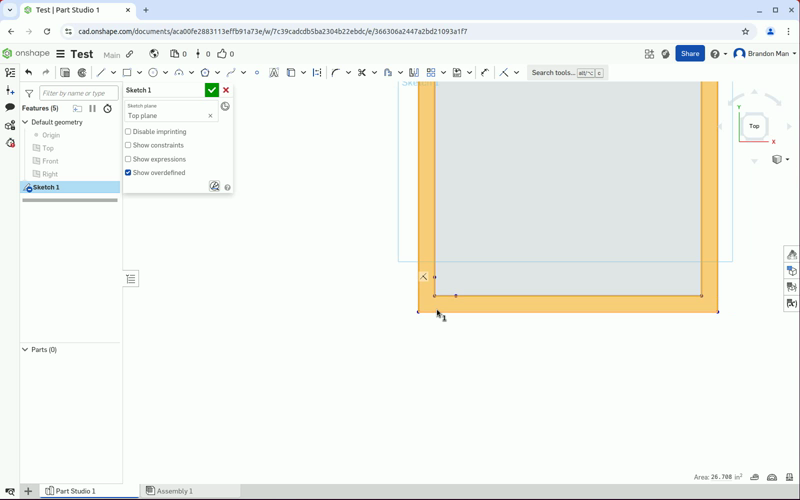
scroll(-6)
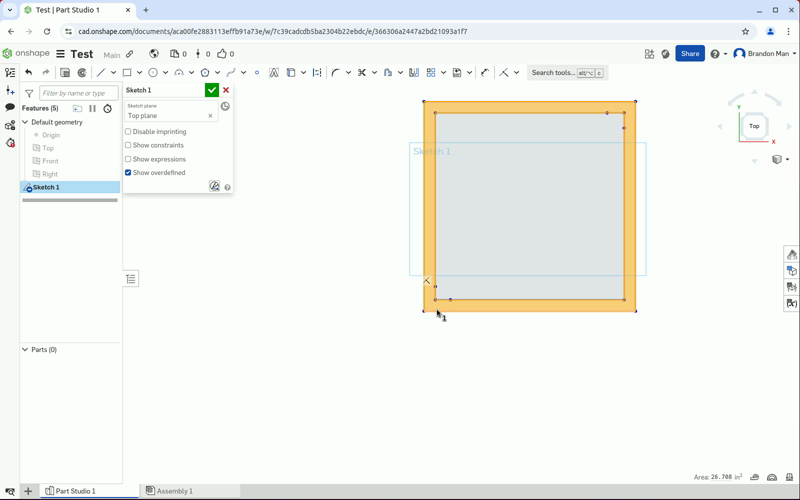
scroll(-6)
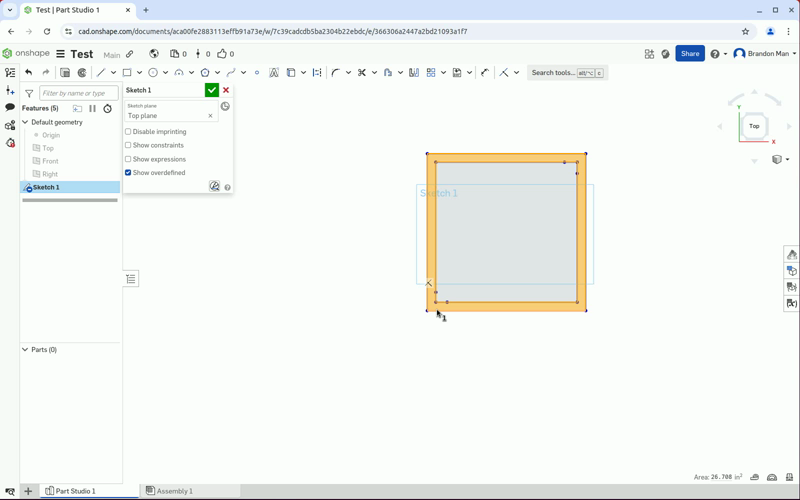
scroll(-6)
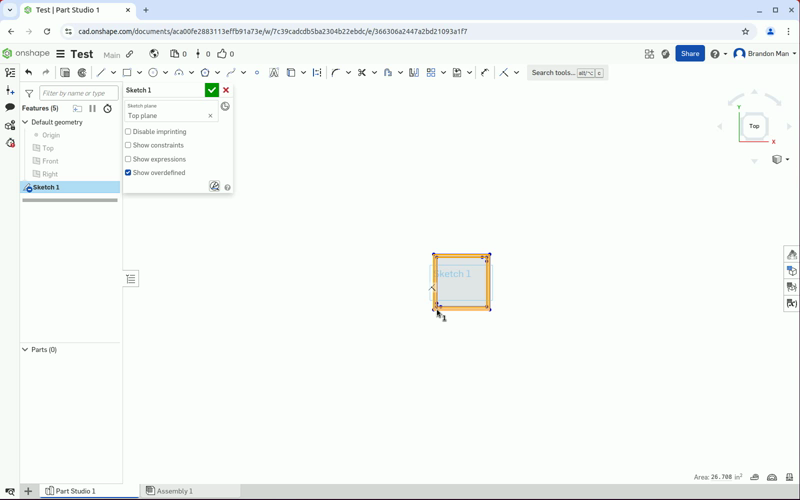
mouse_move(73, 352)
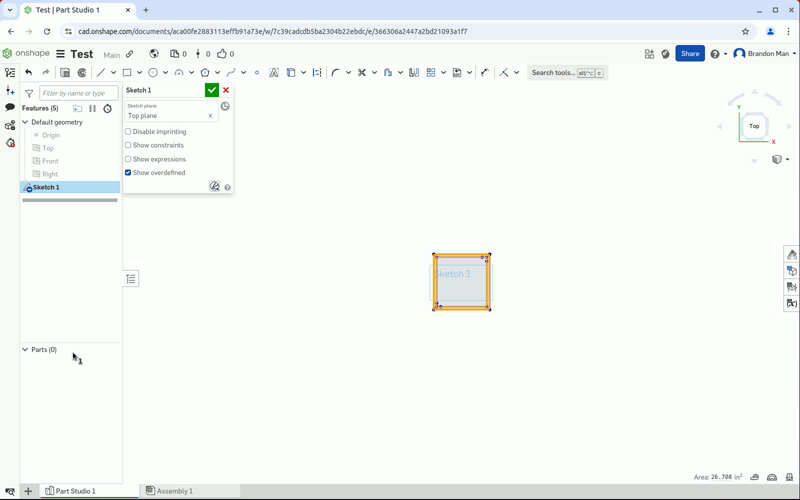
key(shift+y)
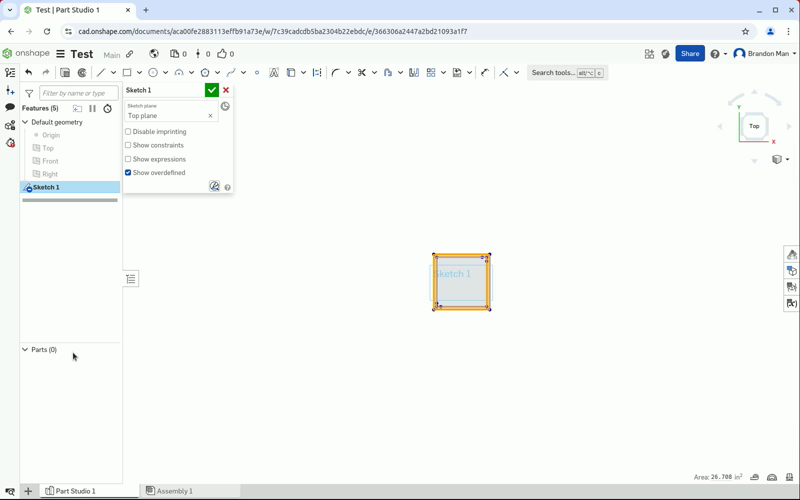
key(shift+e)
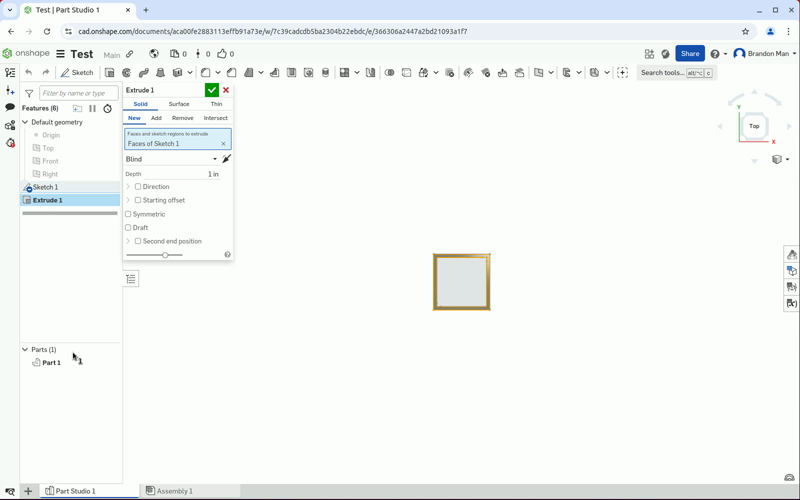
mouse_move(143, 106)
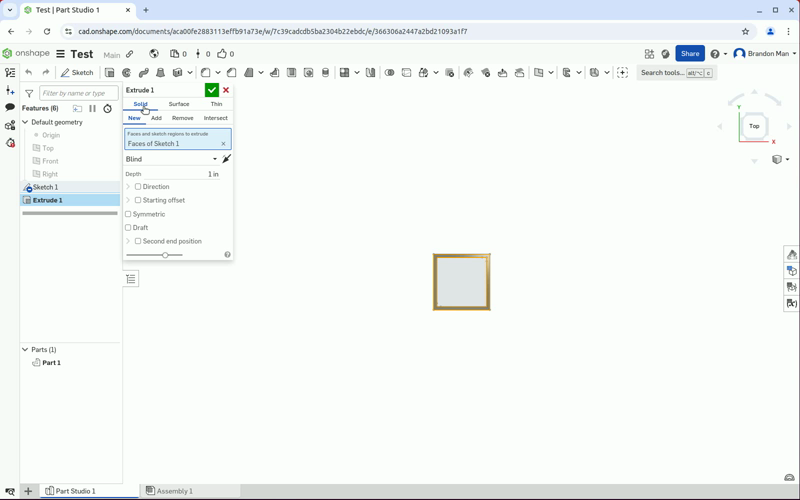
click(143, 106)
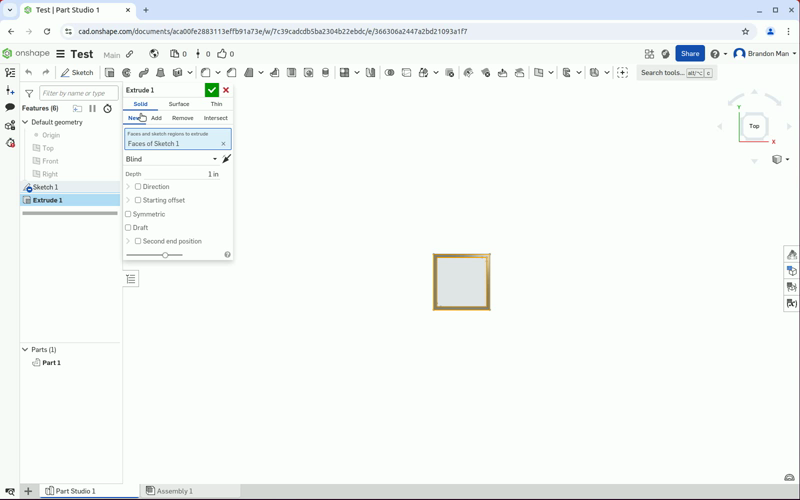
mouse_move(137, 120)
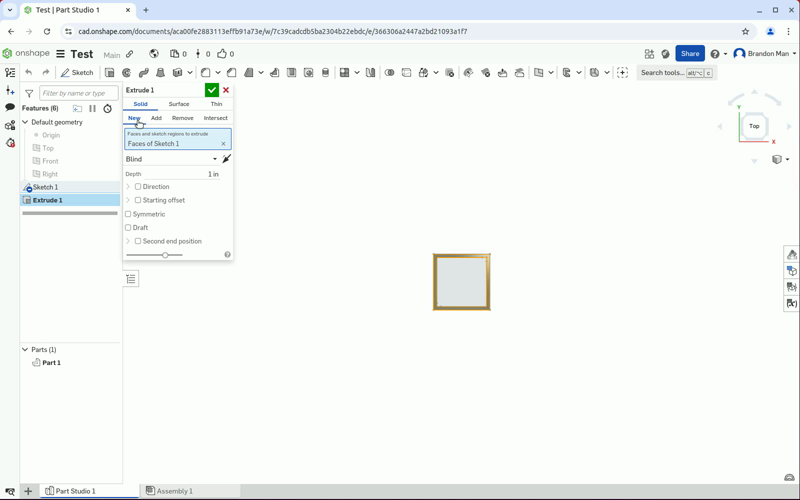
click(137, 120)
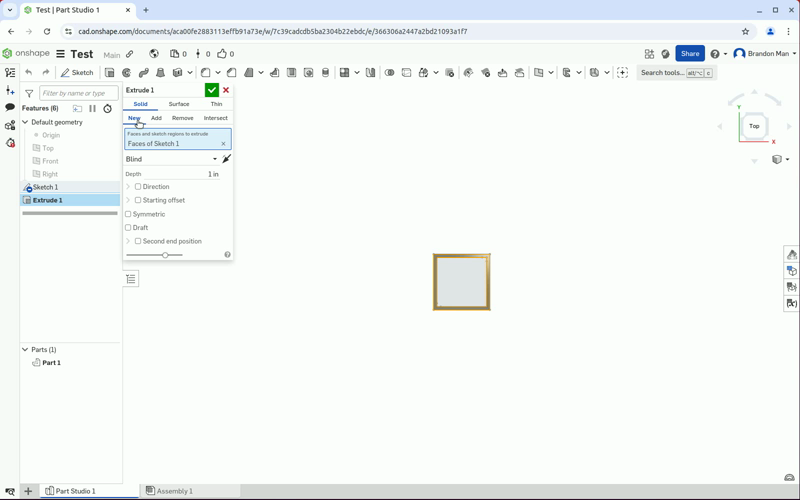
key(tab, 4)
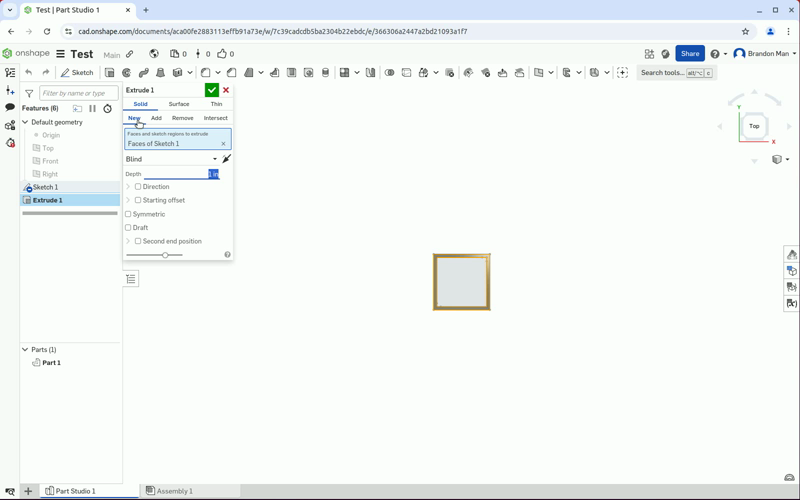
text(8.906)
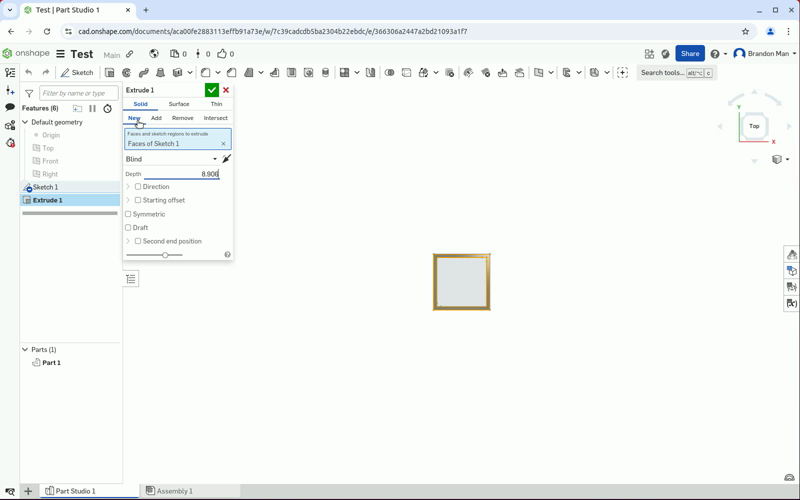
key(enter)
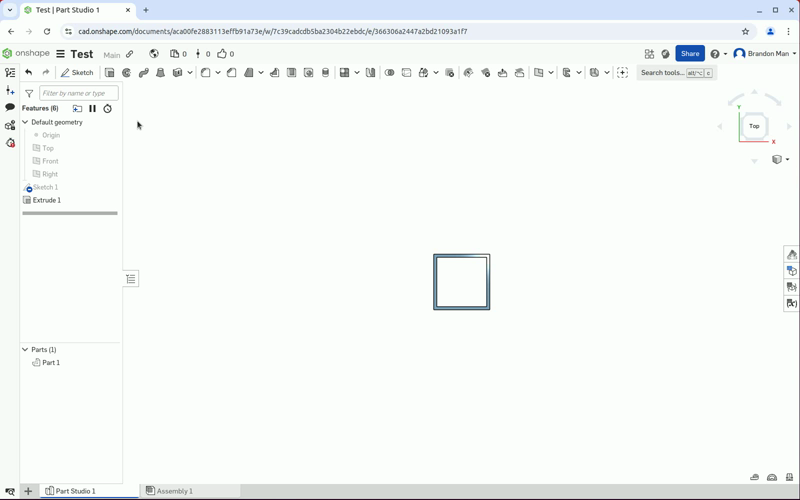
key(shift+h)
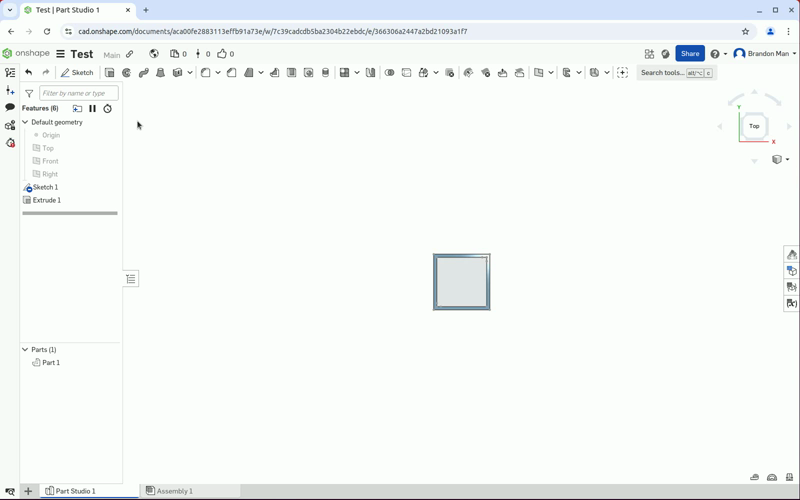
key(shift+h)
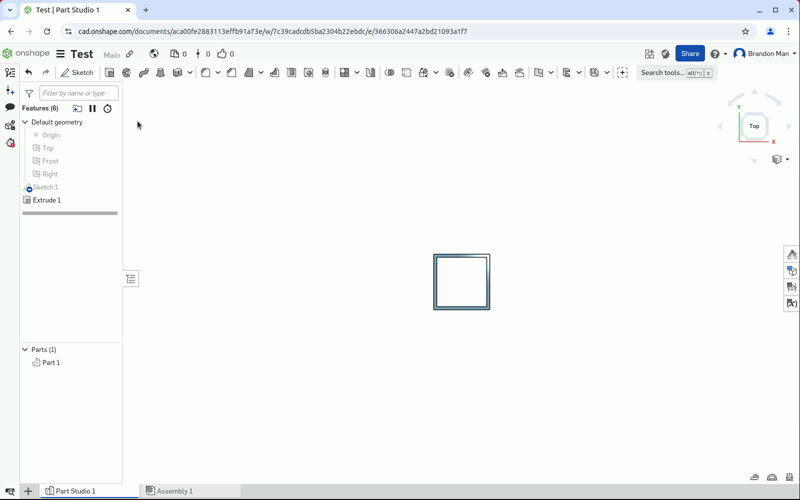
mouse_move(73, 189)
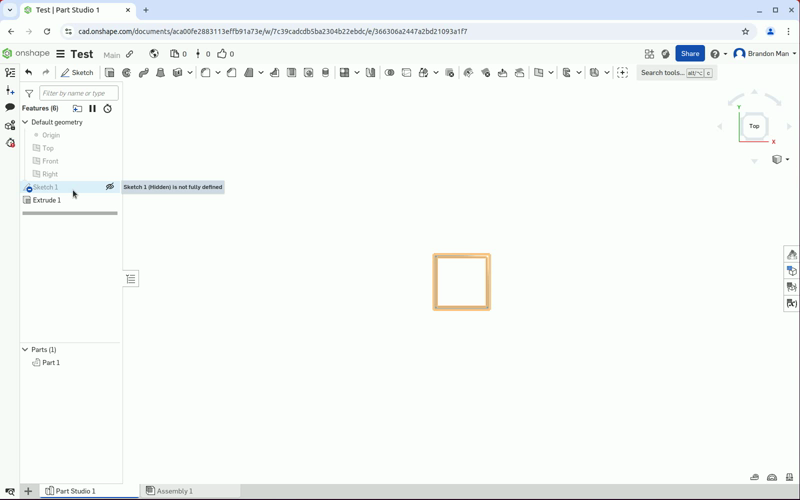
click(73, 189)
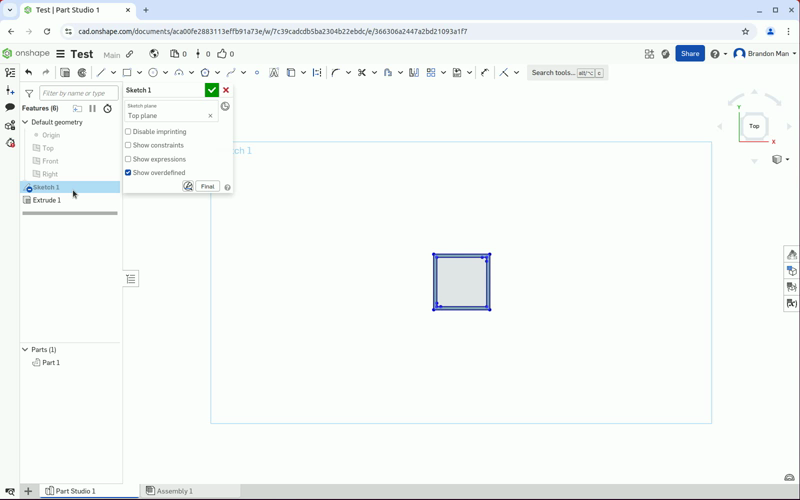
mouse_move(229, 92)
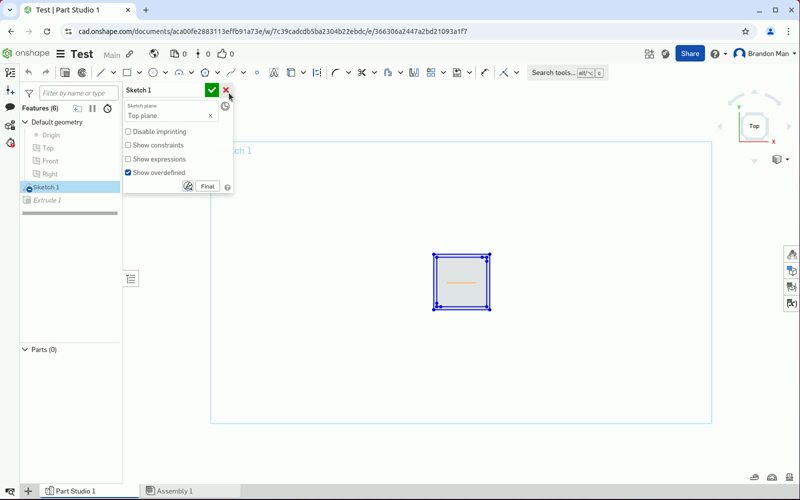
click(229, 92)
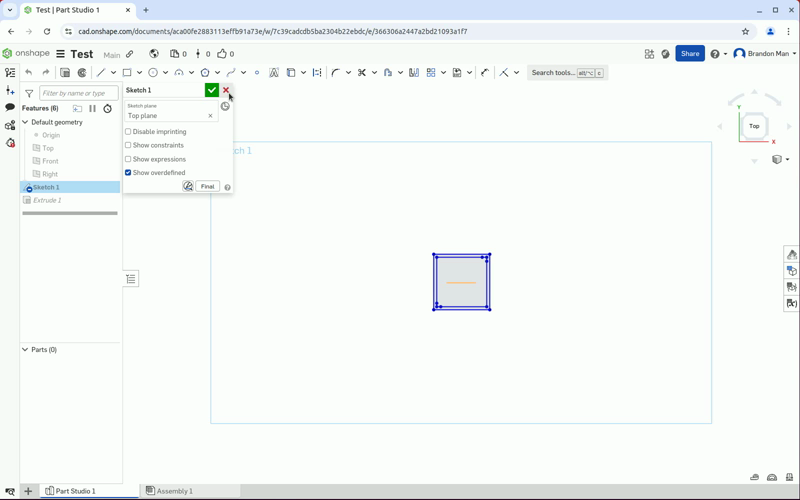
key(shift+s)
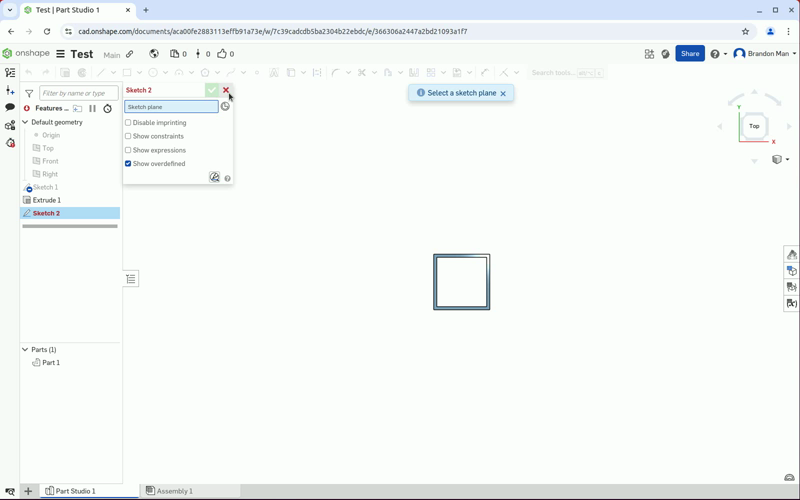
mouse_move(73, 150)
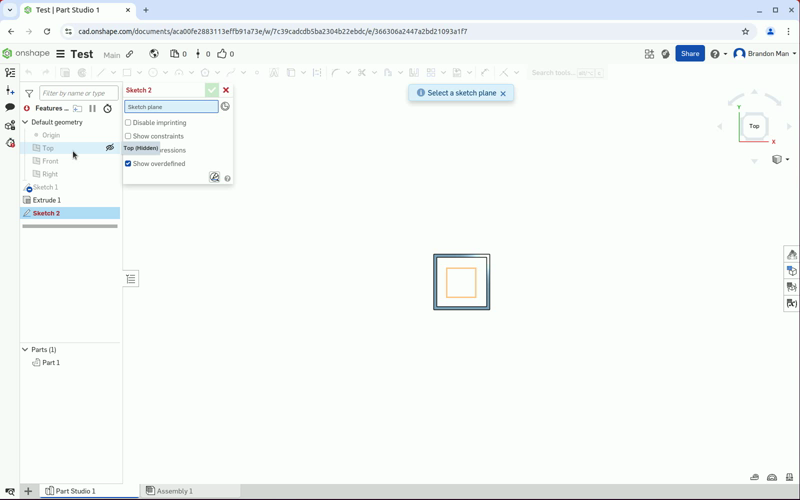
click(73, 150)
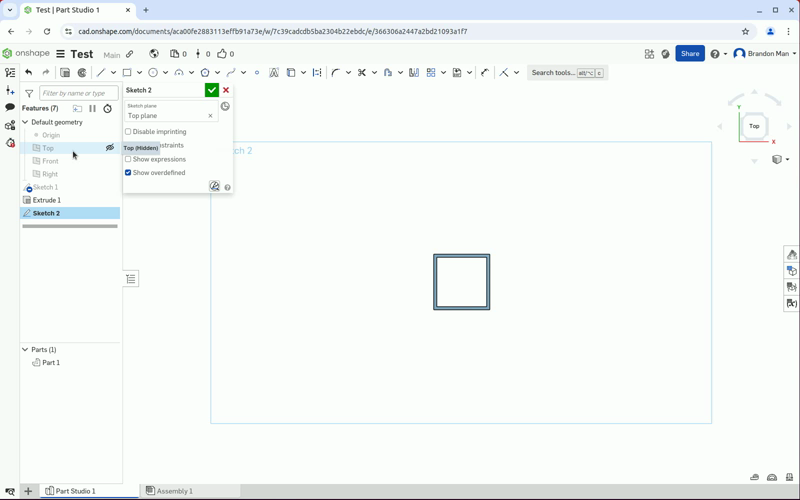
mouse_move(73, 352)
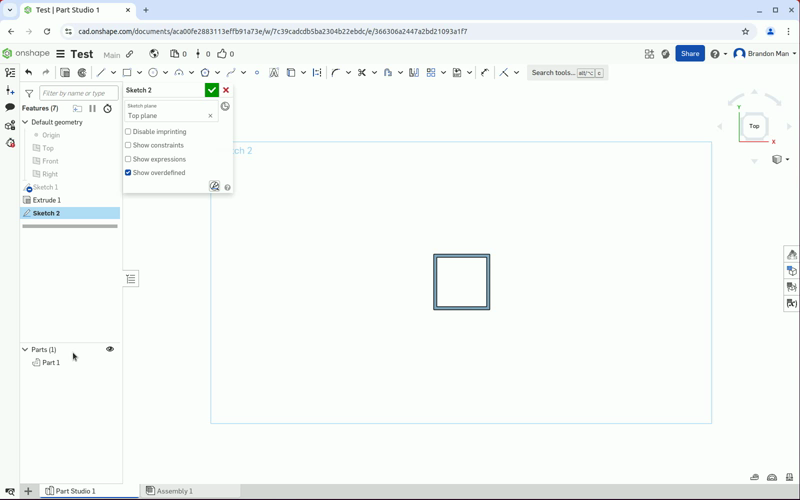
key(y)
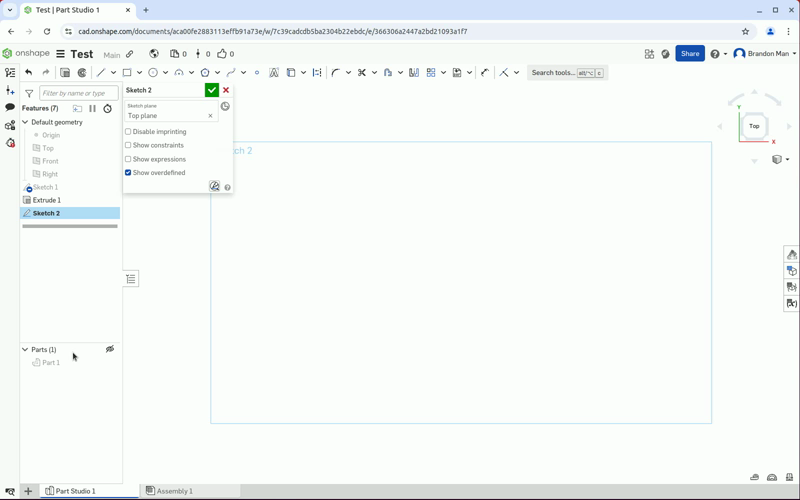
key(c)
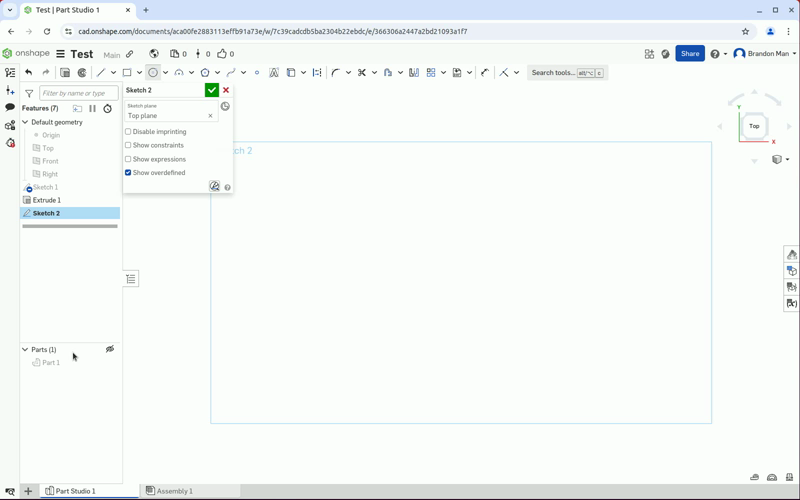
key_down(shift)
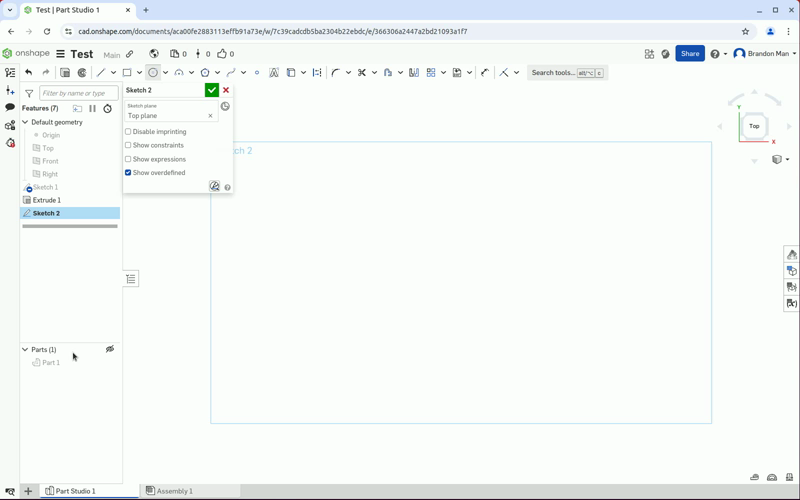
mouse_move(482, 262)
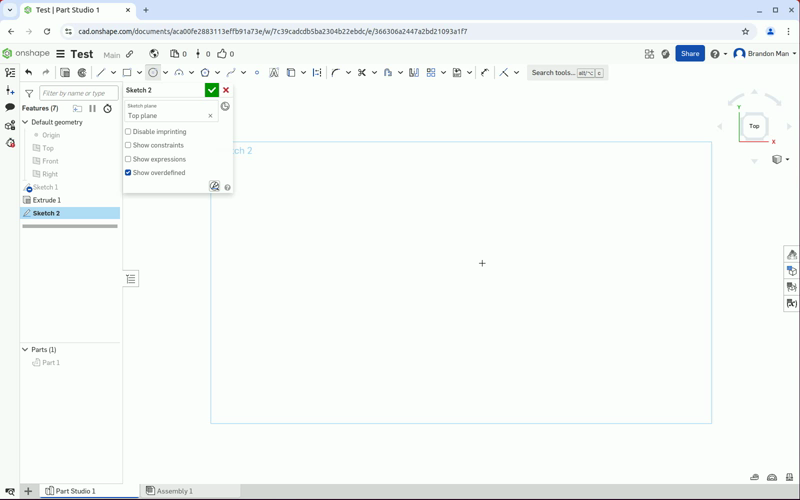
click(482, 262)
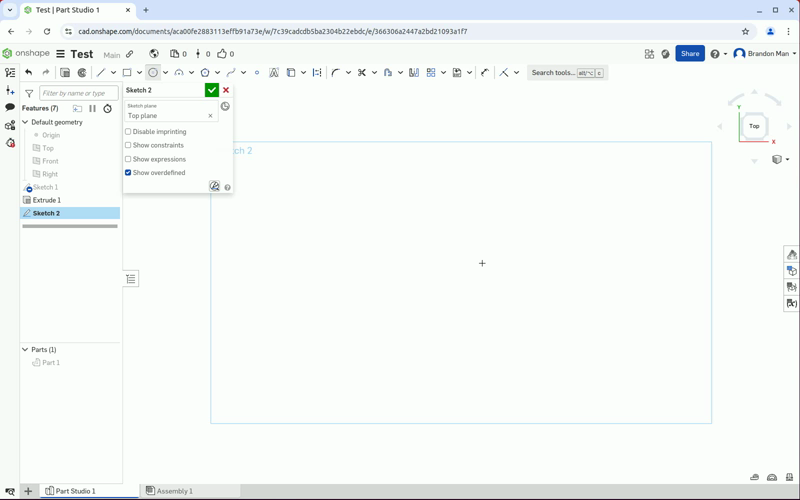
key_up(shift)
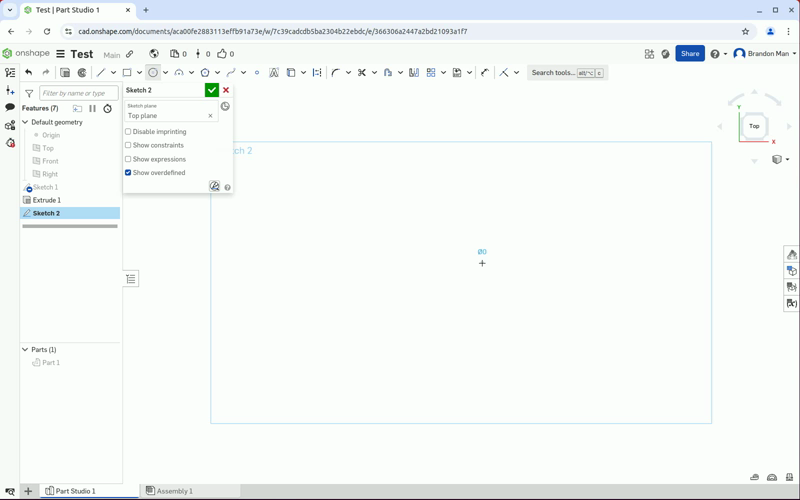
mouse_move(487, 262)
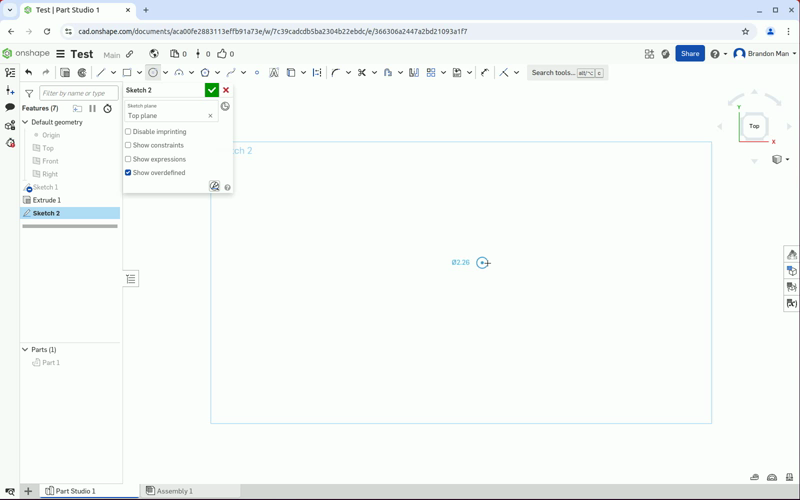
click(487, 262)
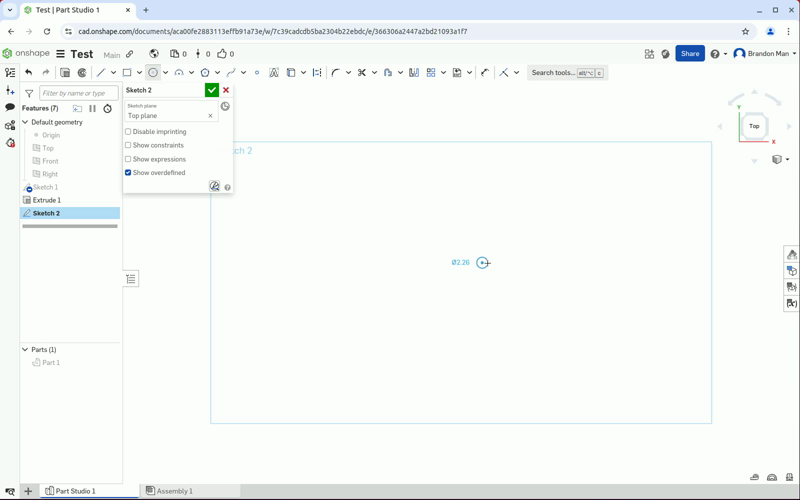
key(esc)
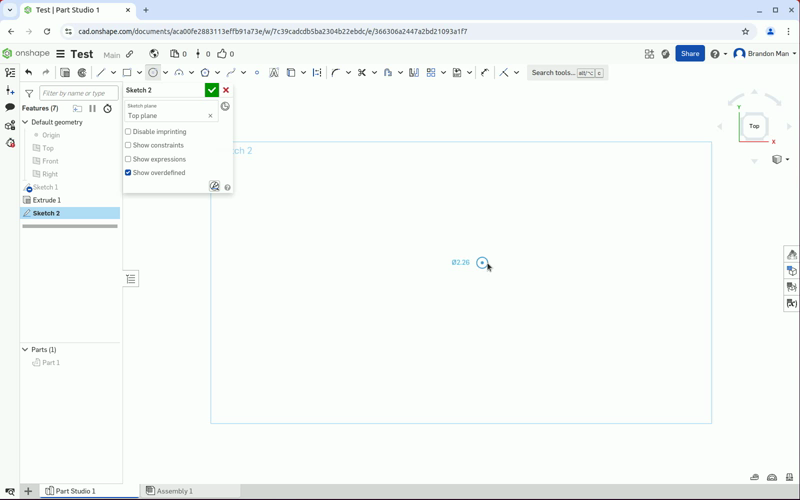
mouse_move(483, 260)
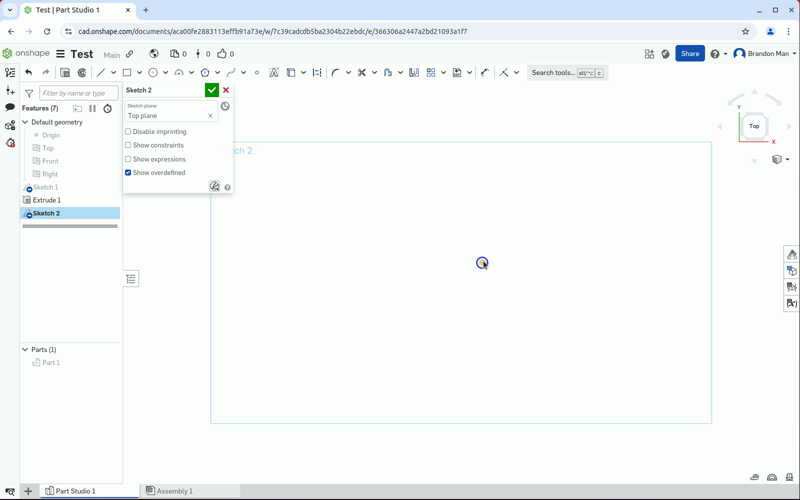
scroll(6)
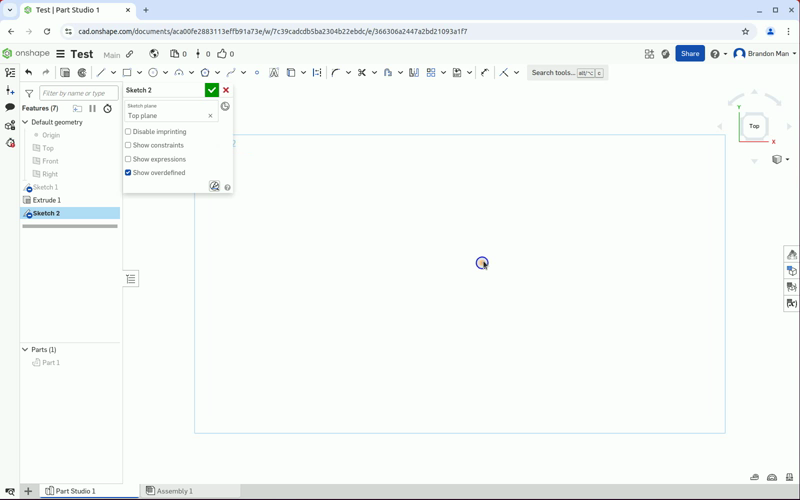
scroll(6)
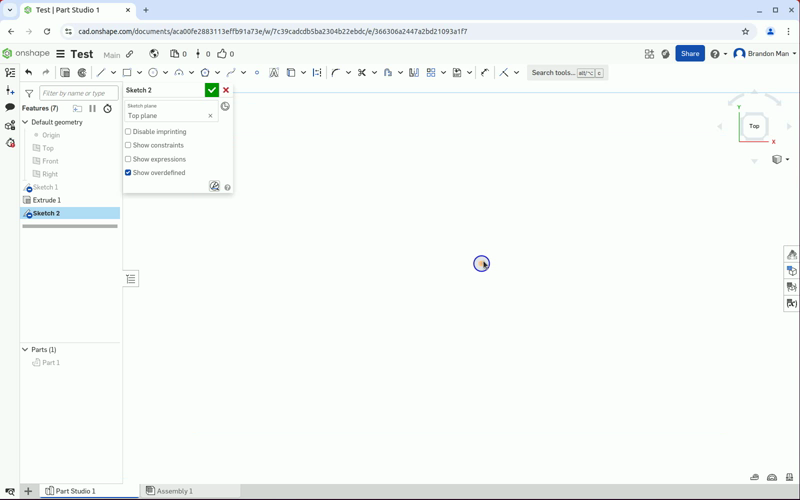
scroll(6)
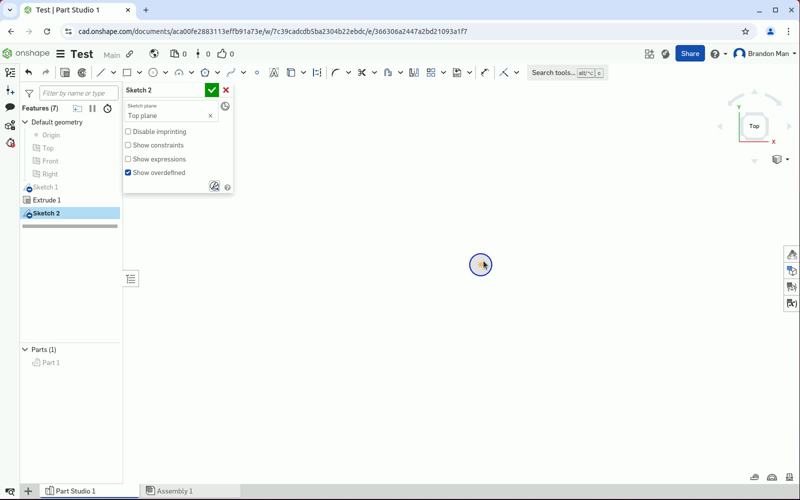
scroll(6)
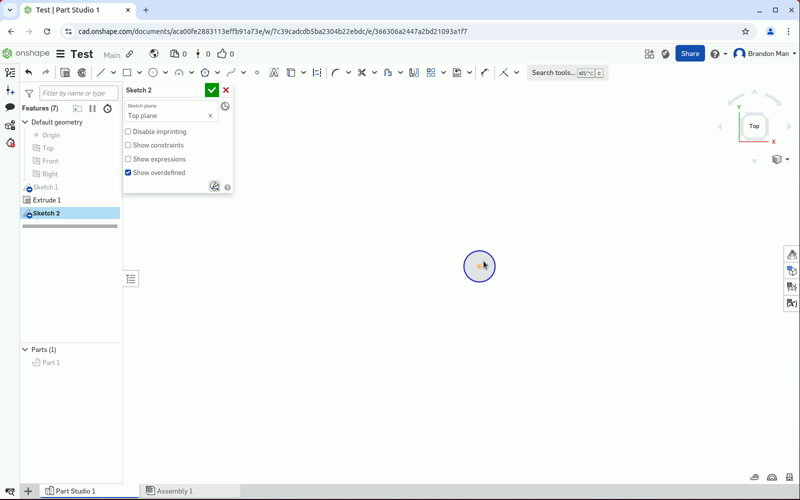
scroll(6)
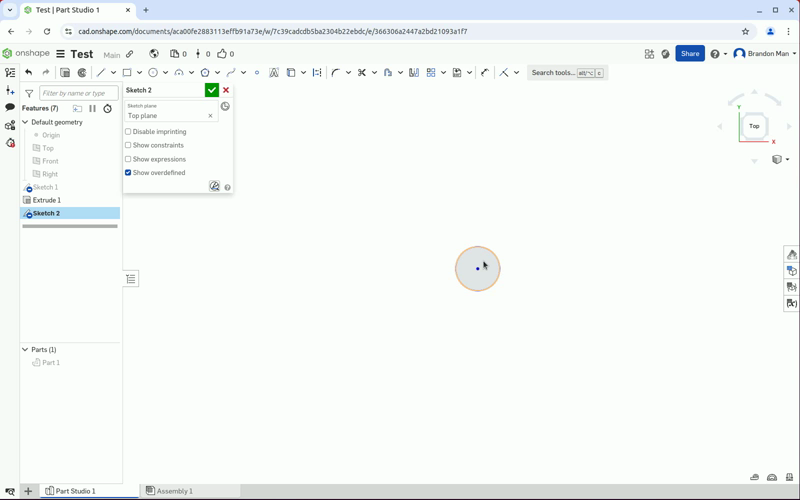
scroll(6)
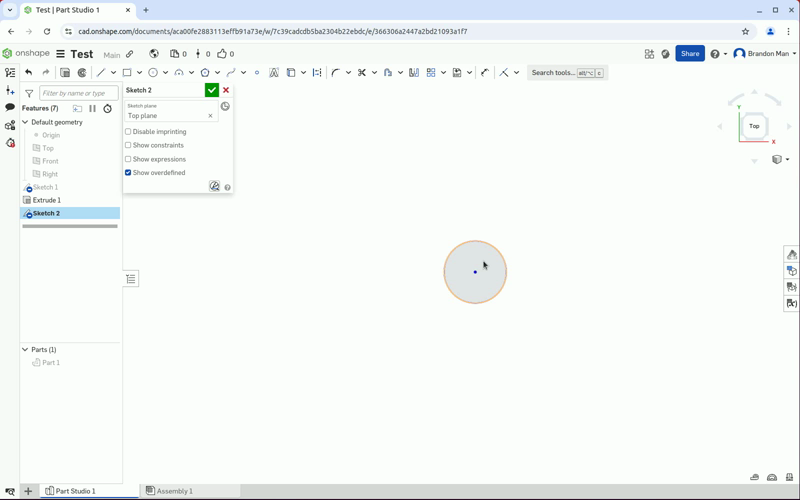
scroll(6)
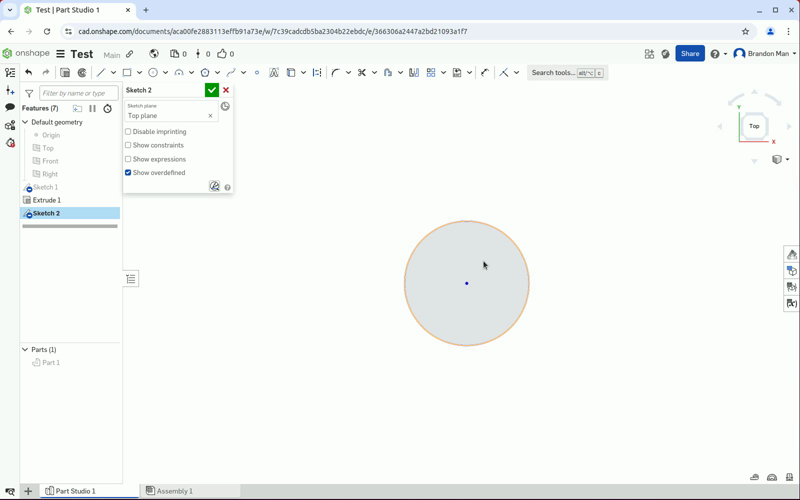
click(483, 260)
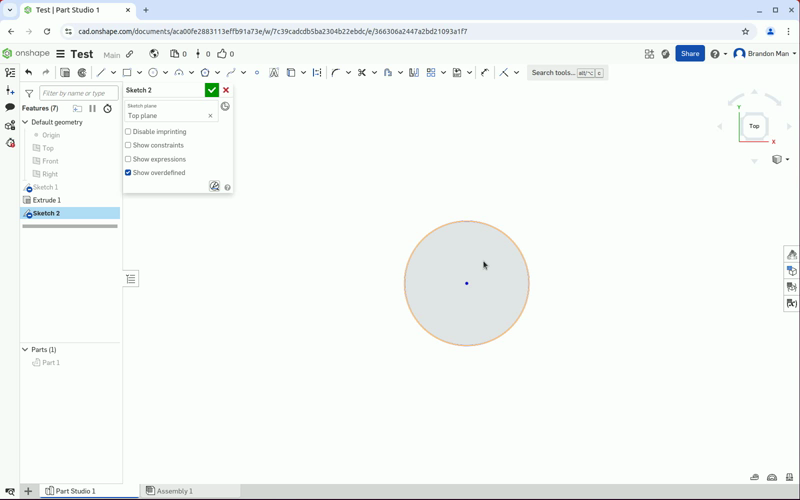
scroll(-6)
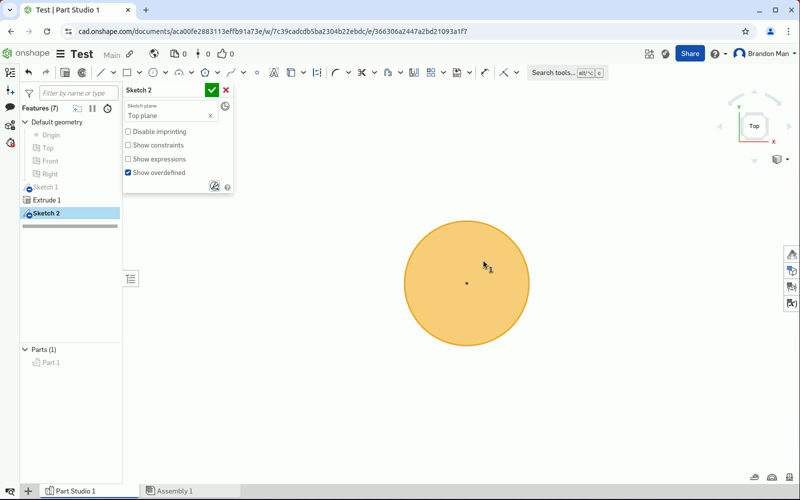
scroll(-6)
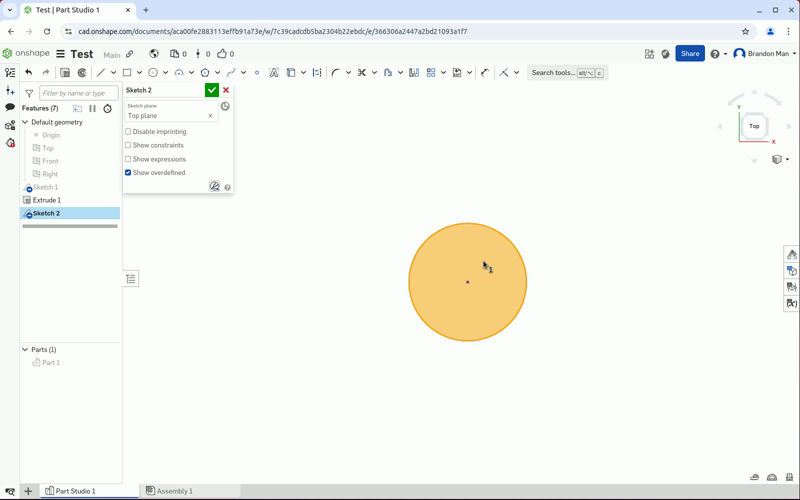
scroll(-6)
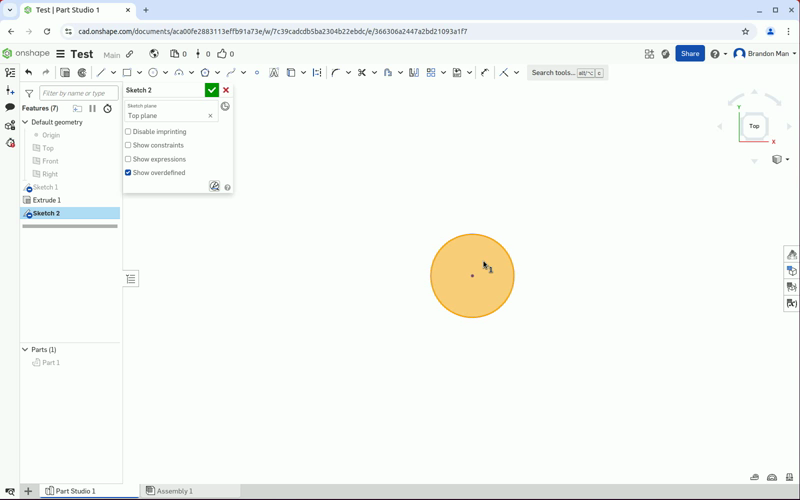
scroll(-6)
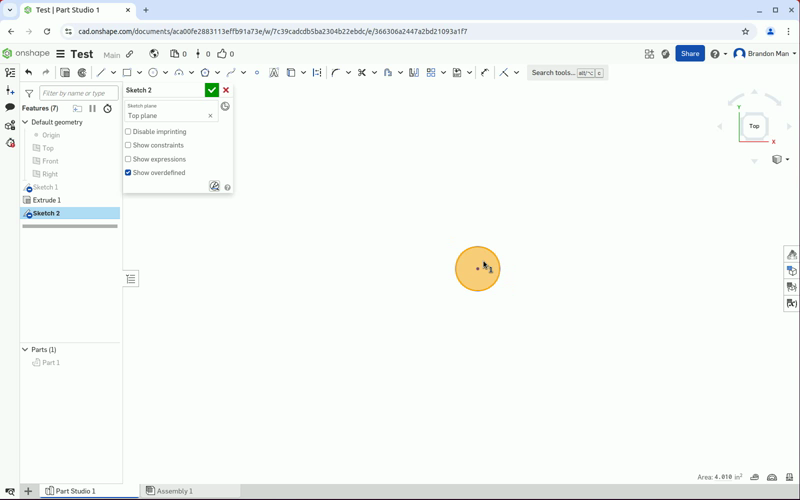
scroll(-6)
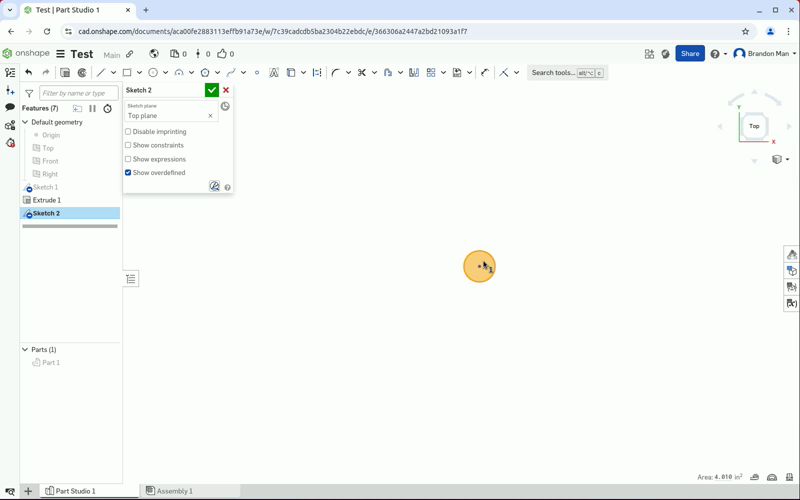
scroll(-6)
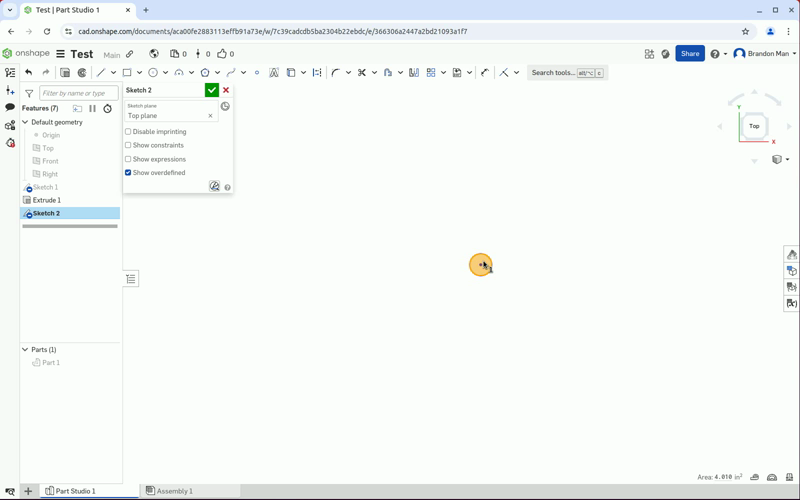
scroll(-6)
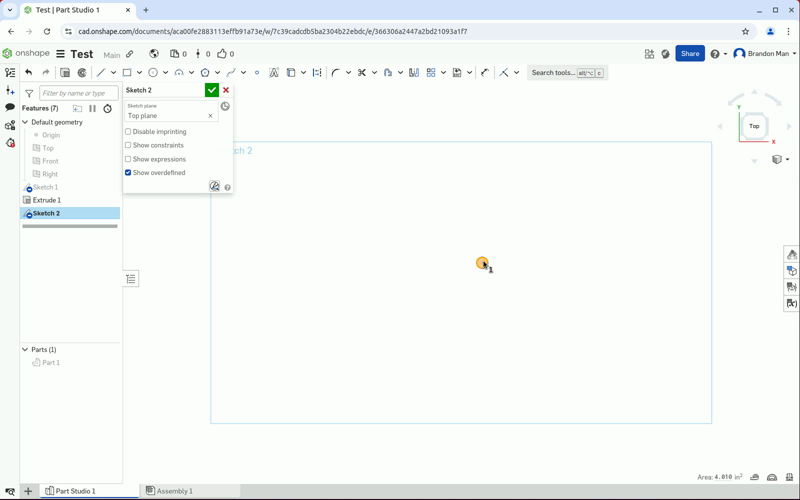
mouse_move(73, 352)
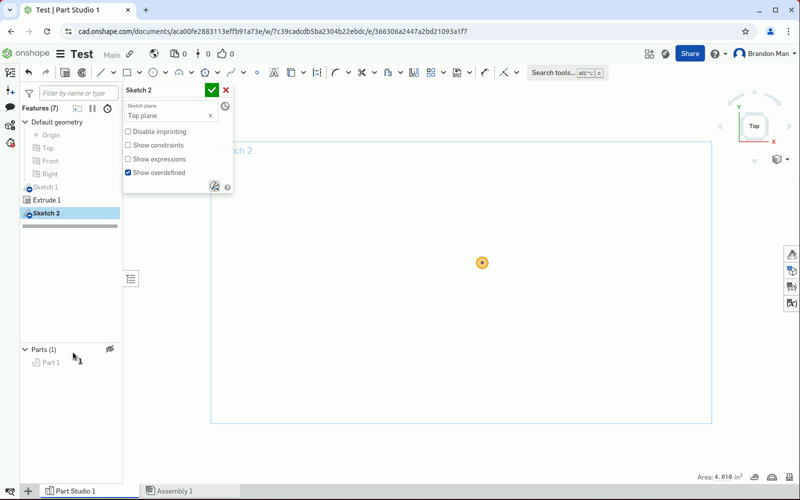
key(shift+y)
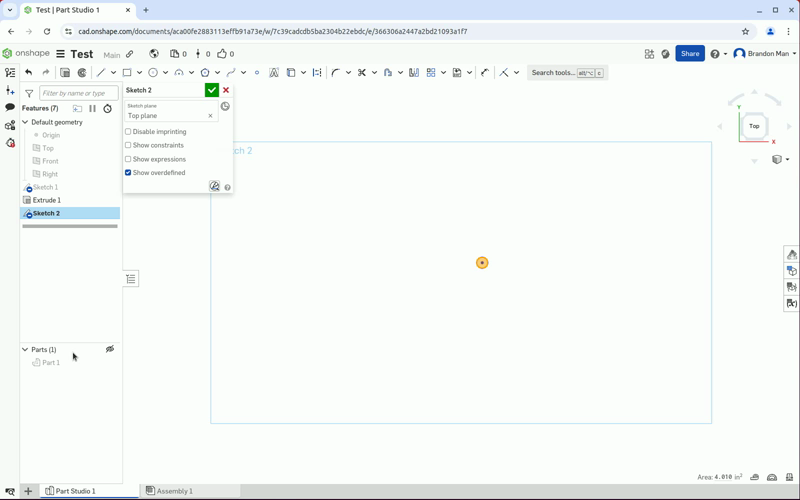
key(shift+e)
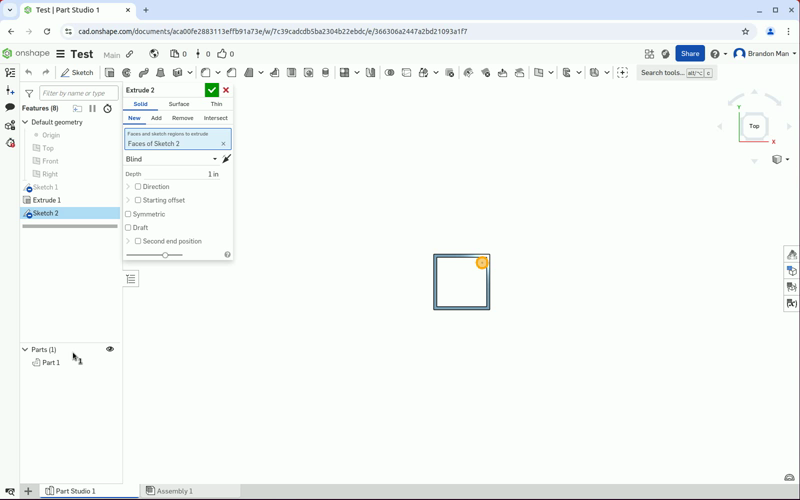
mouse_move(143, 106)
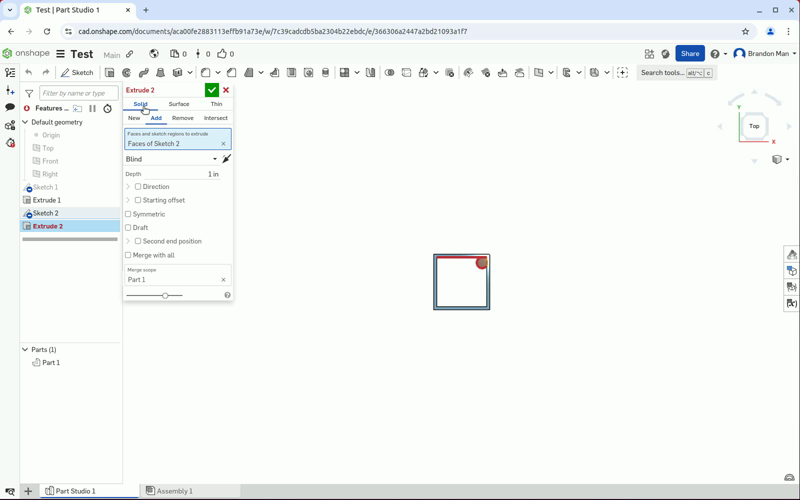
click(143, 106)
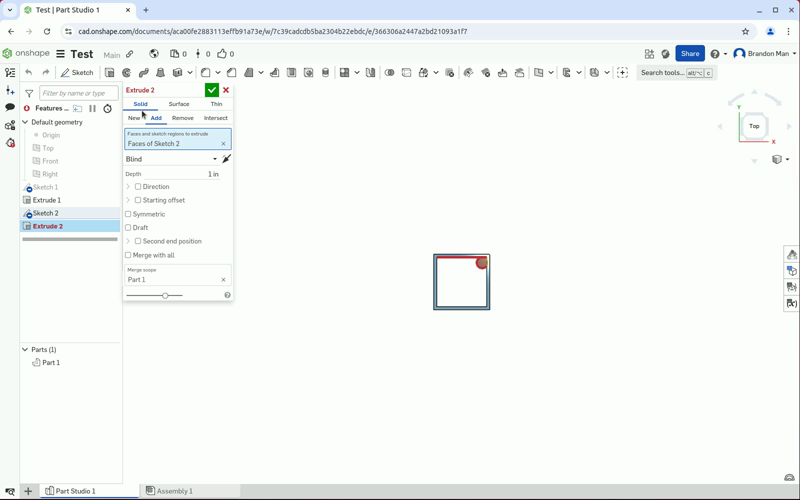
mouse_move(137, 120)
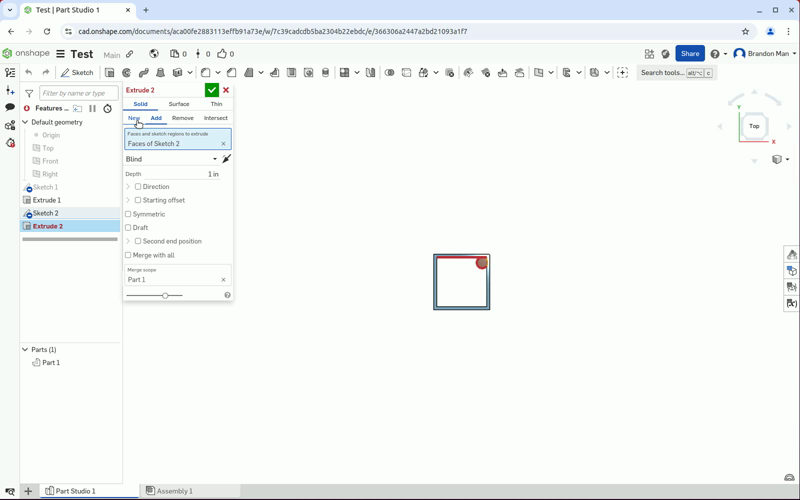
click(137, 120)
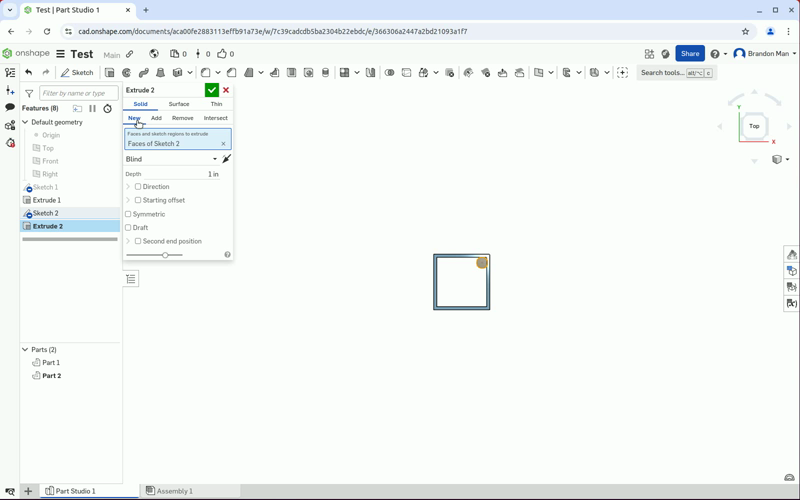
key(tab, 4)
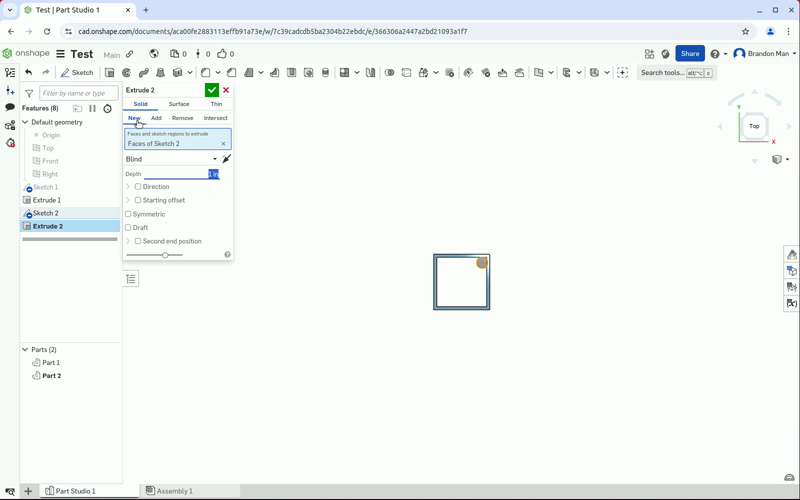
text(23.108)
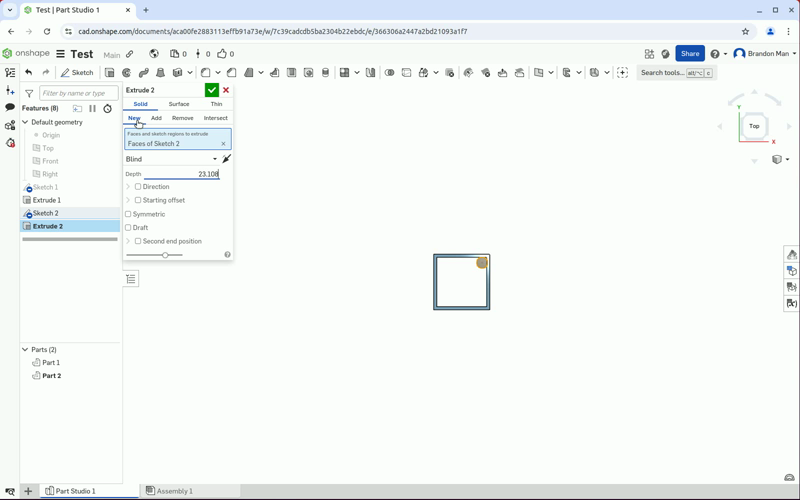
key(enter)
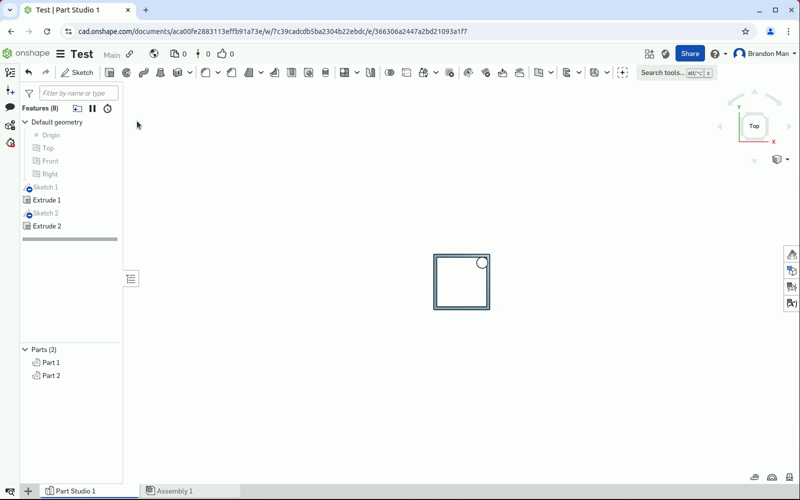
key(shift+h)
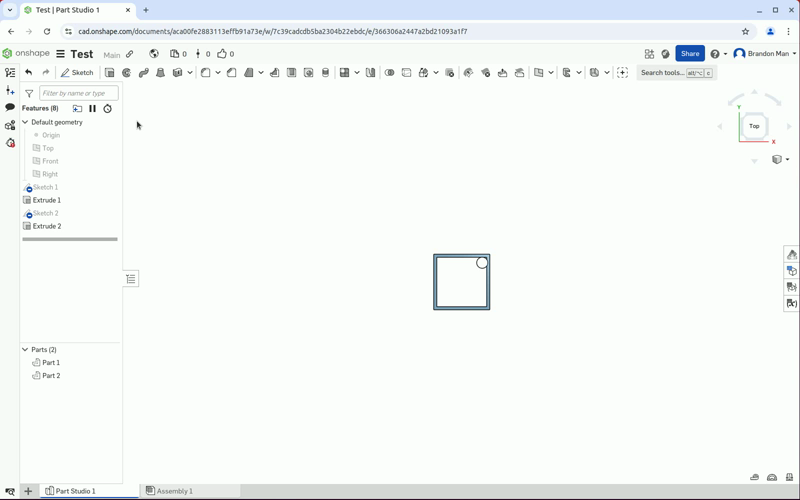
key(shift+h)
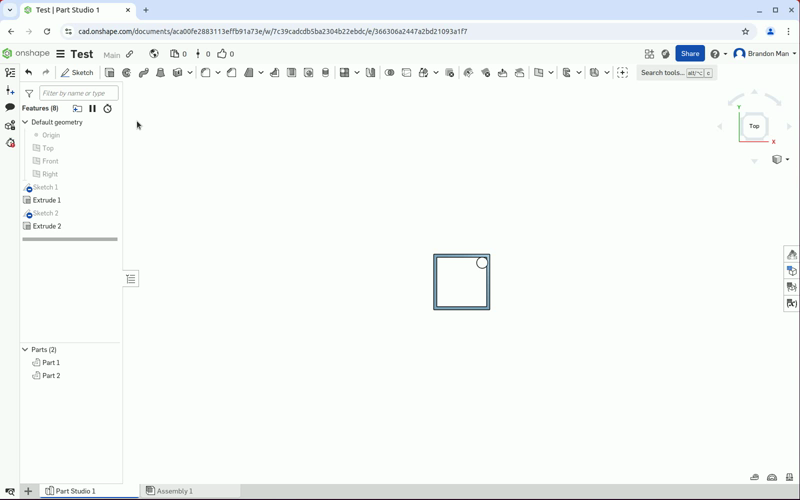
mouse_move(73, 189)
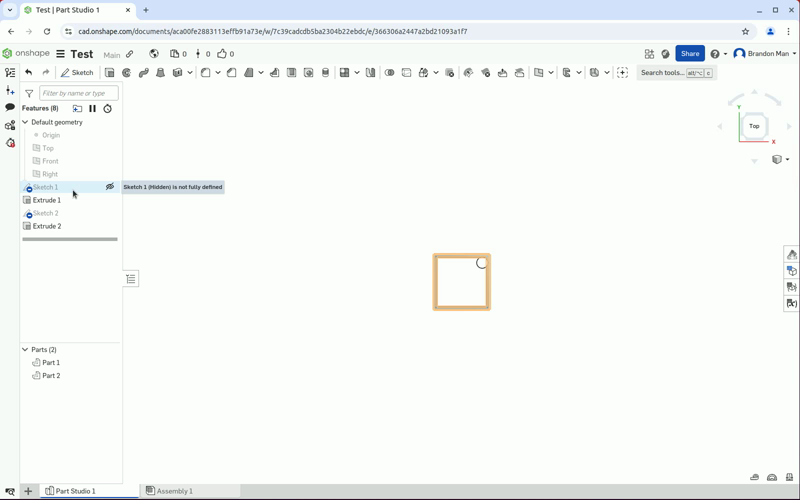
click(73, 189)
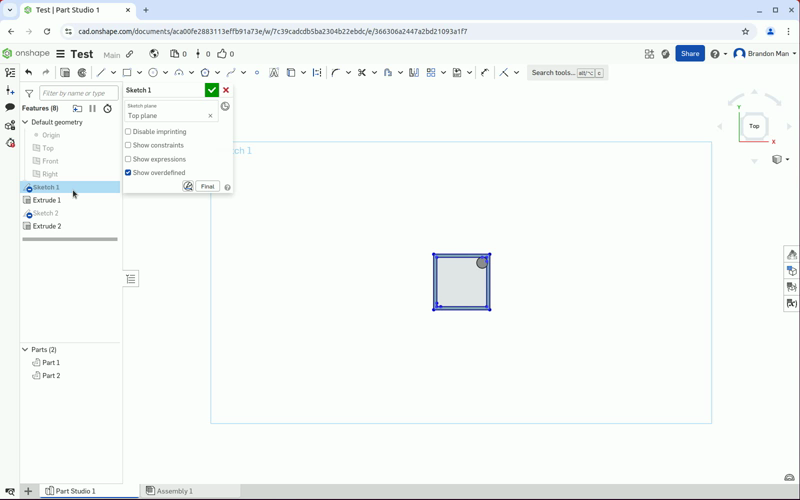
mouse_move(229, 92)
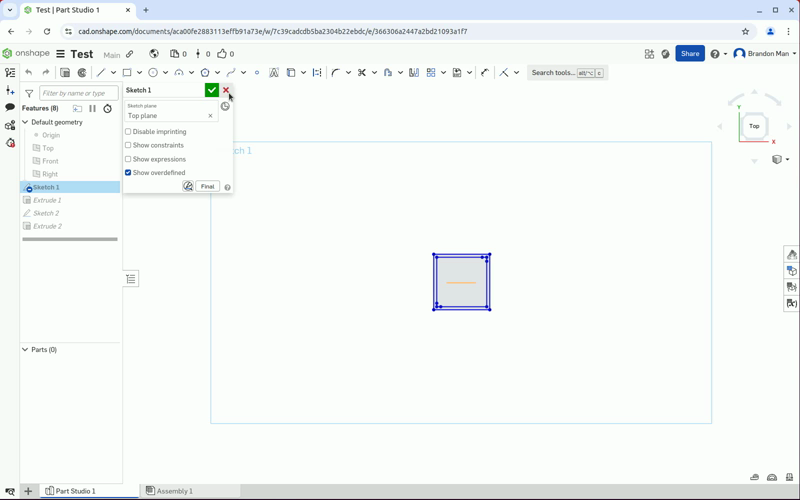
click(229, 92)
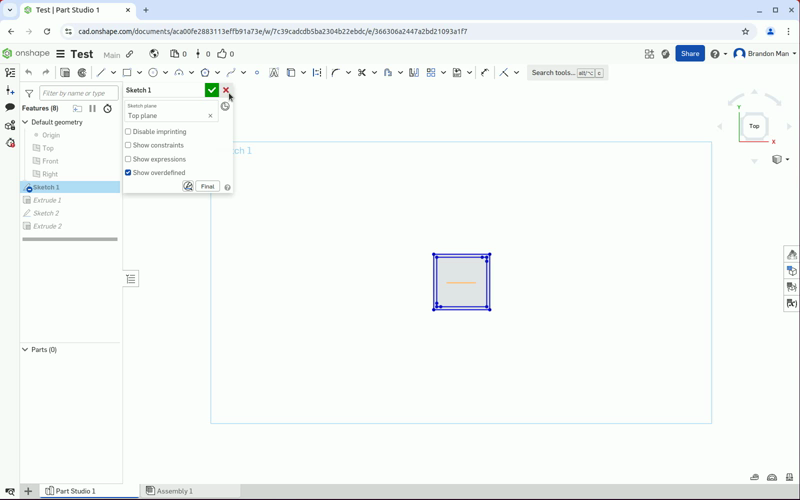
key(shift+s)
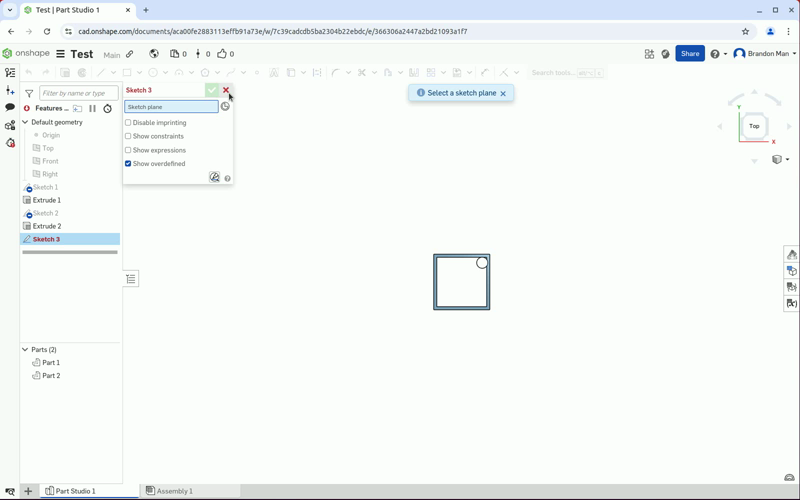
mouse_move(73, 150)
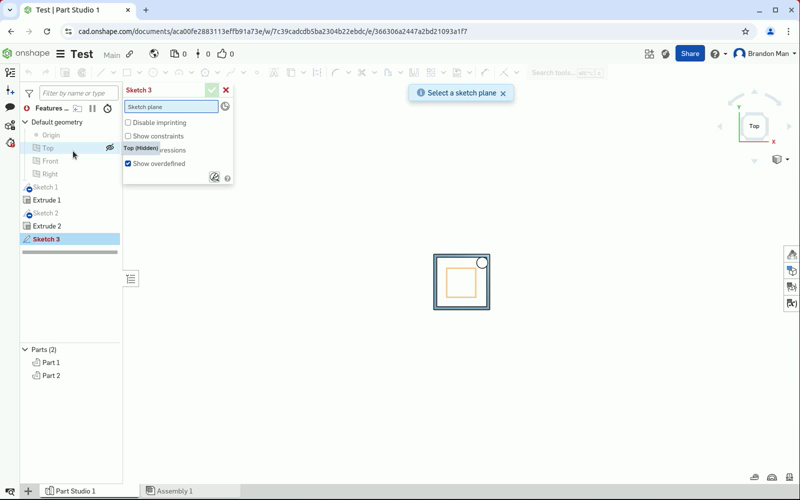
click(73, 150)
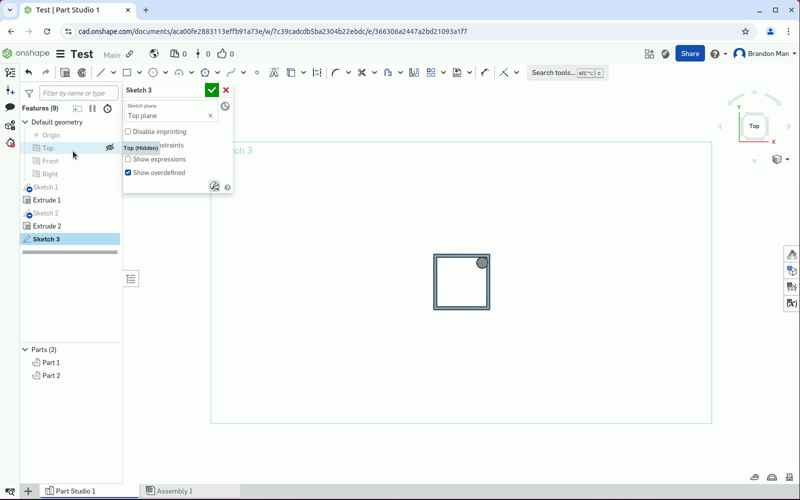
mouse_move(73, 352)
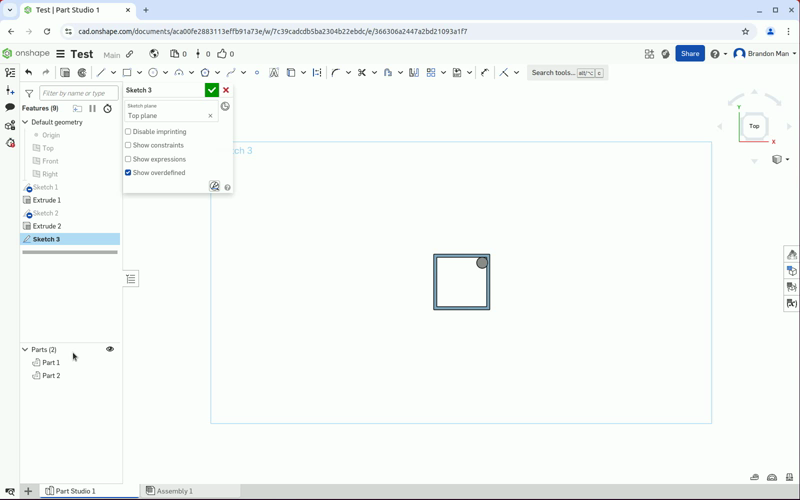
key(y)
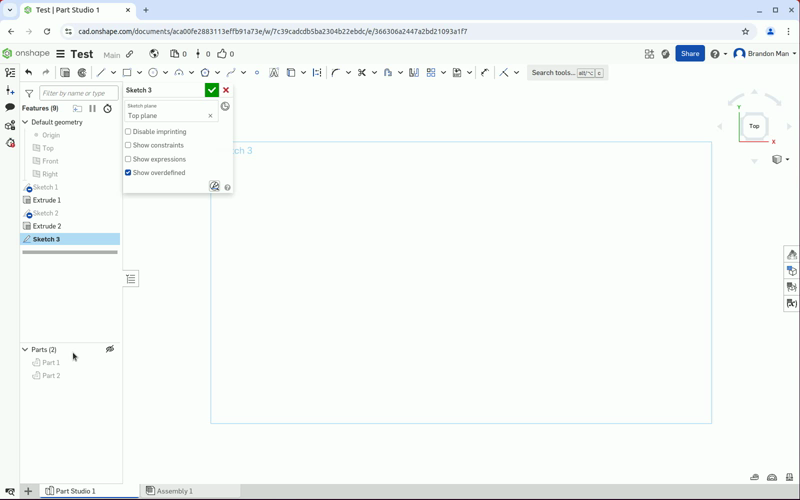
key(c)
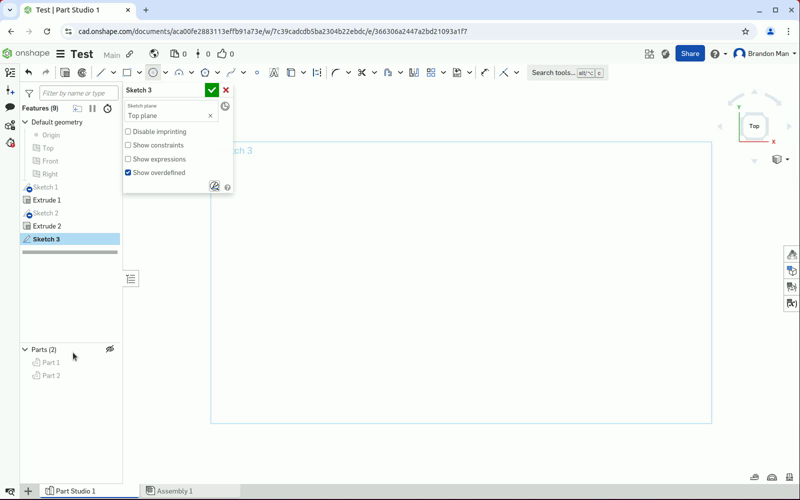
key_down(shift)
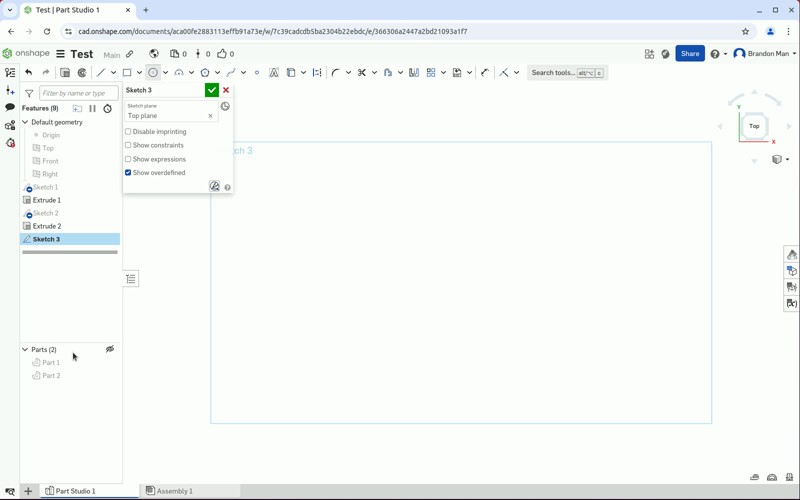
mouse_move(441, 303)
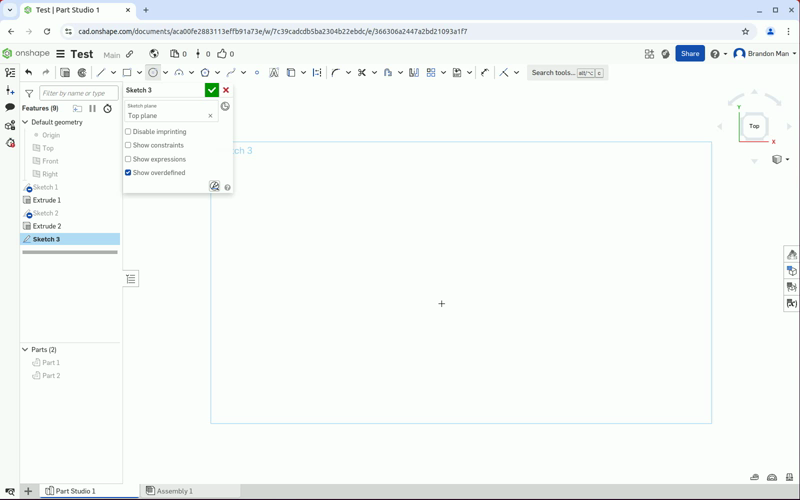
click(441, 303)
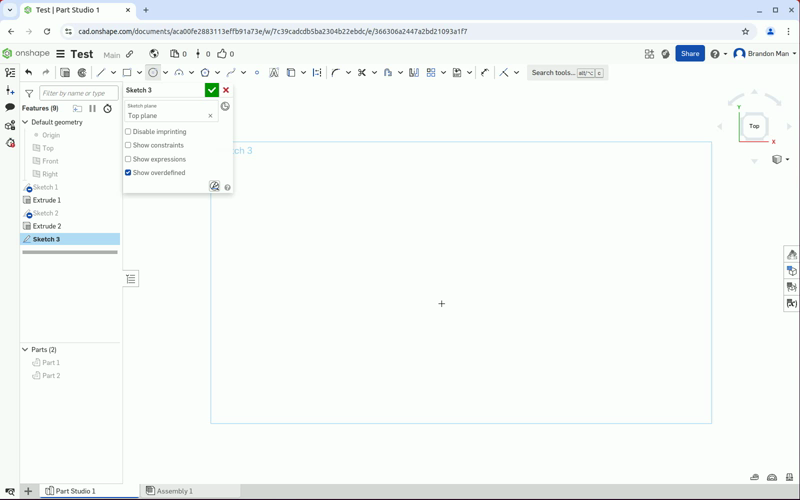
key_up(shift)
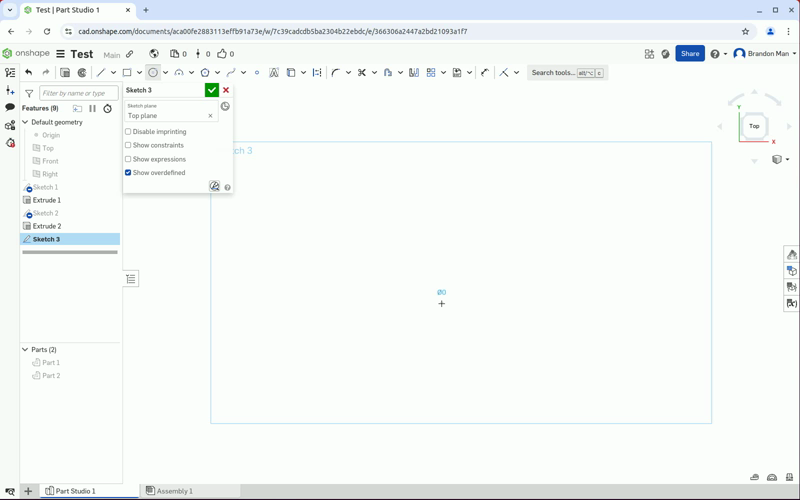
mouse_move(447, 303)
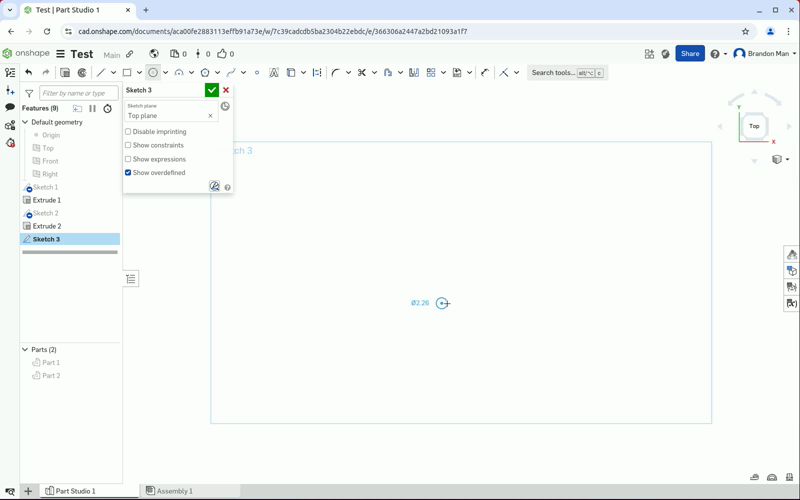
click(447, 303)
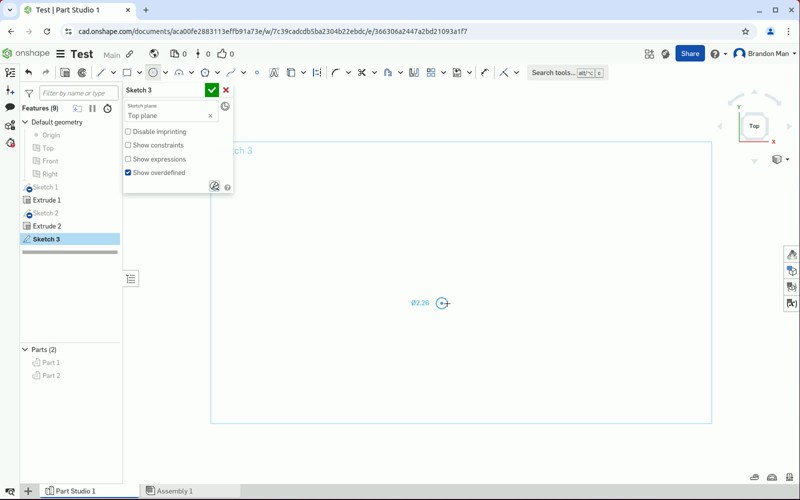
key(esc)
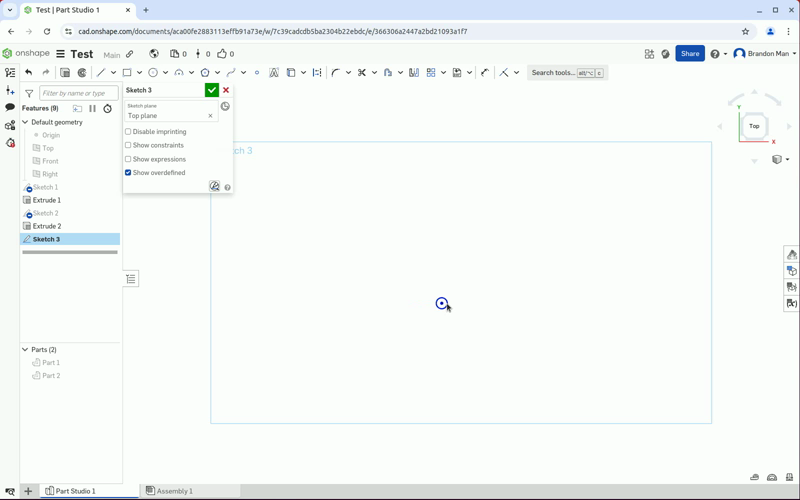
mouse_move(436, 301)
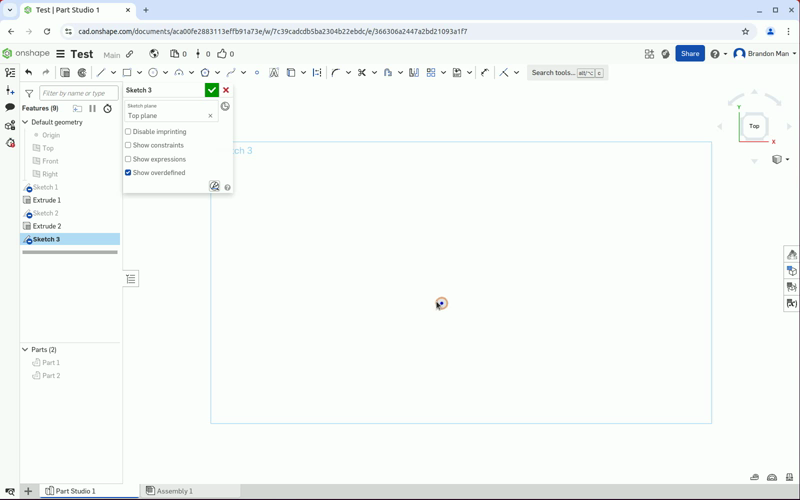
scroll(6)
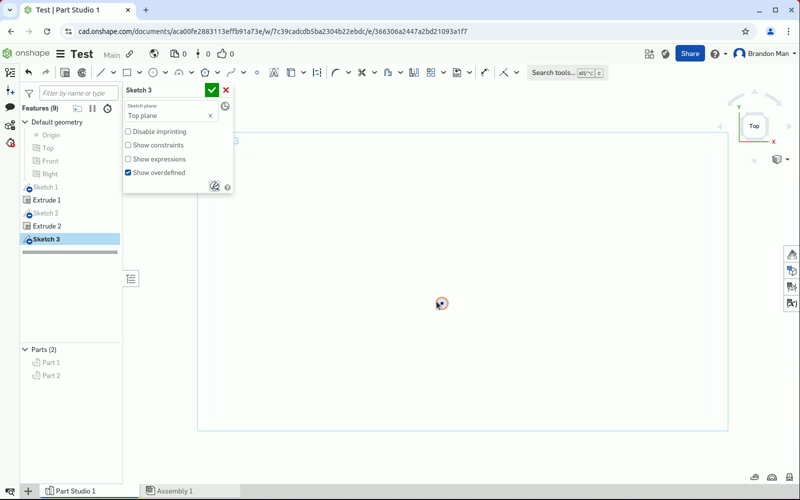
scroll(6)
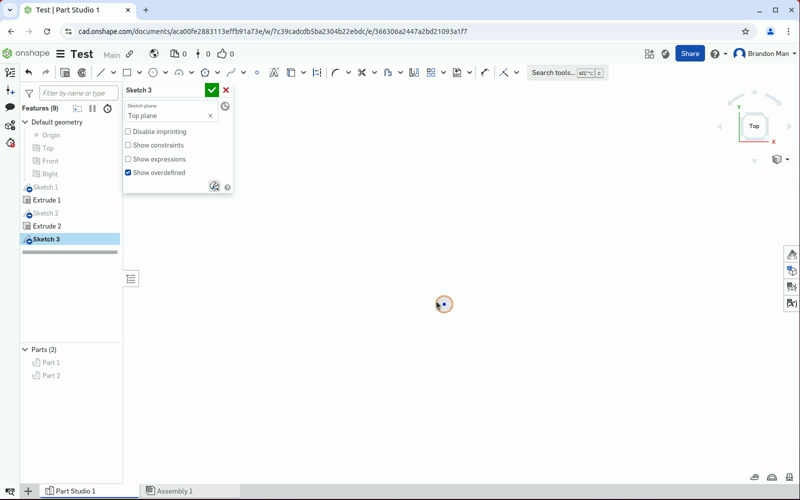
scroll(6)
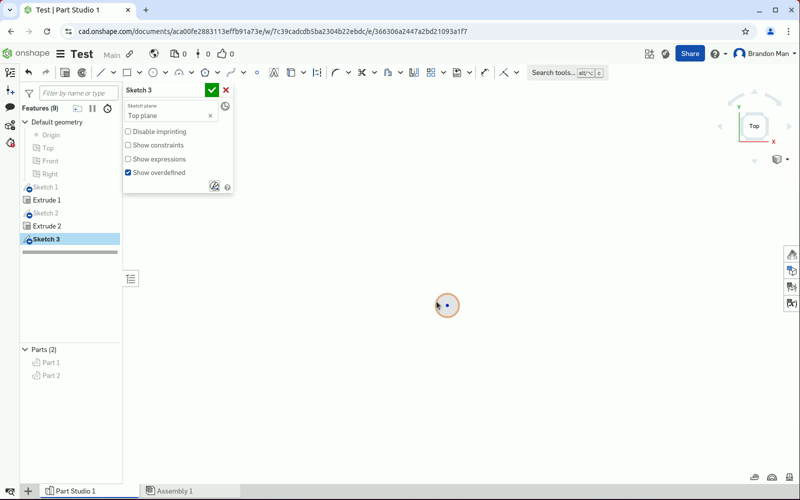
scroll(6)
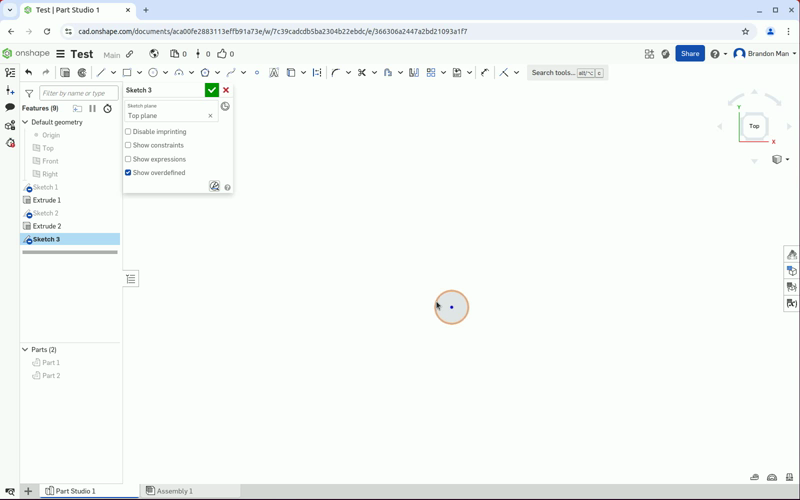
scroll(6)
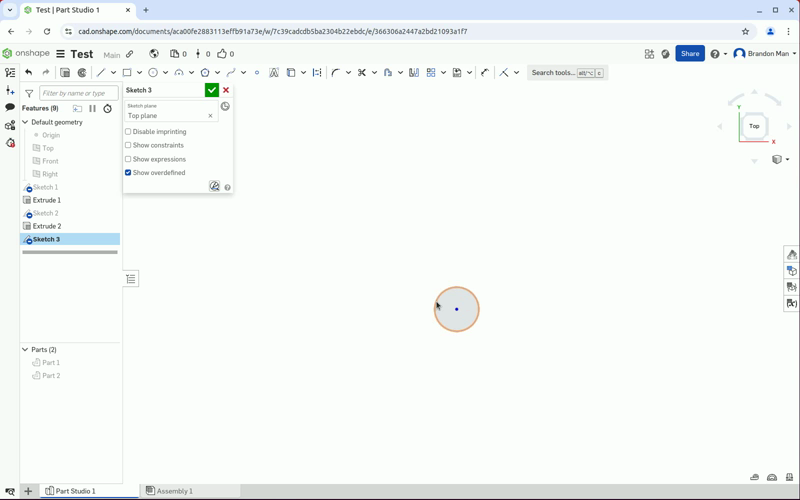
scroll(6)
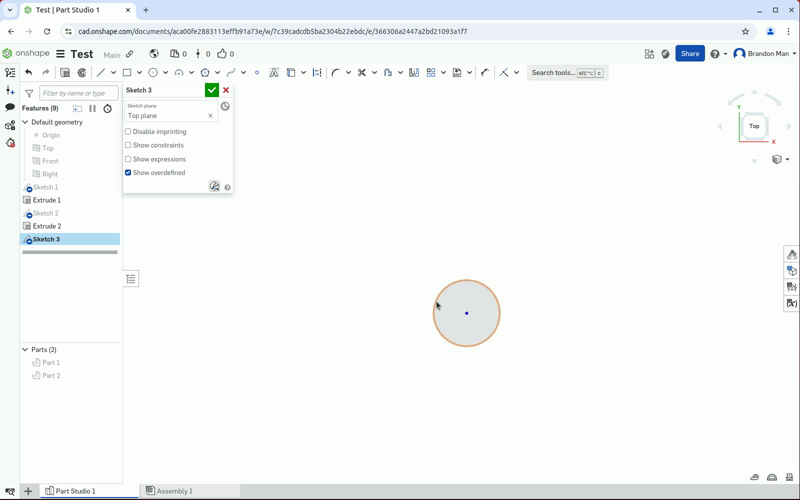
scroll(6)
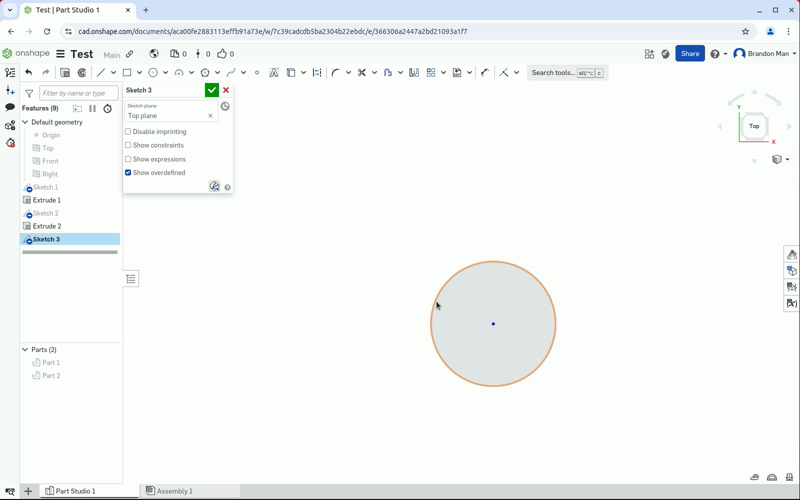
click(436, 301)
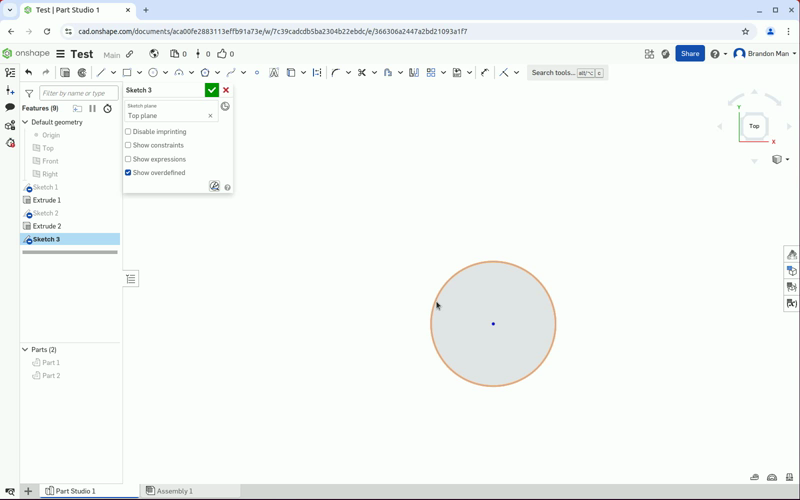
scroll(-6)
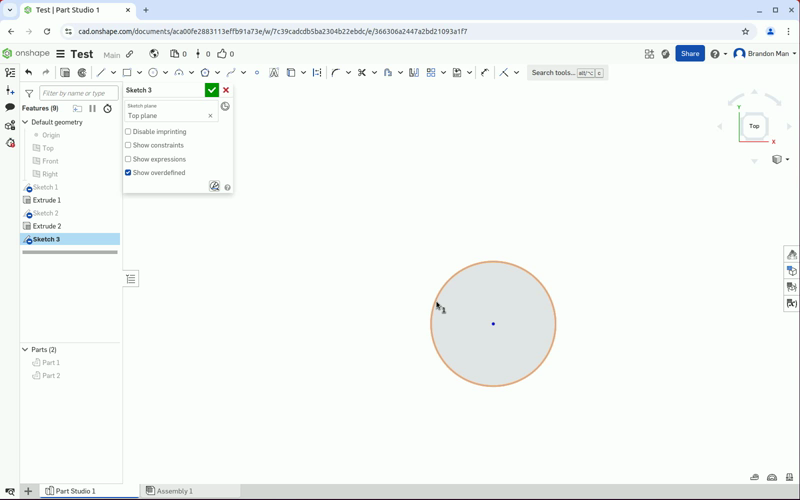
scroll(-6)
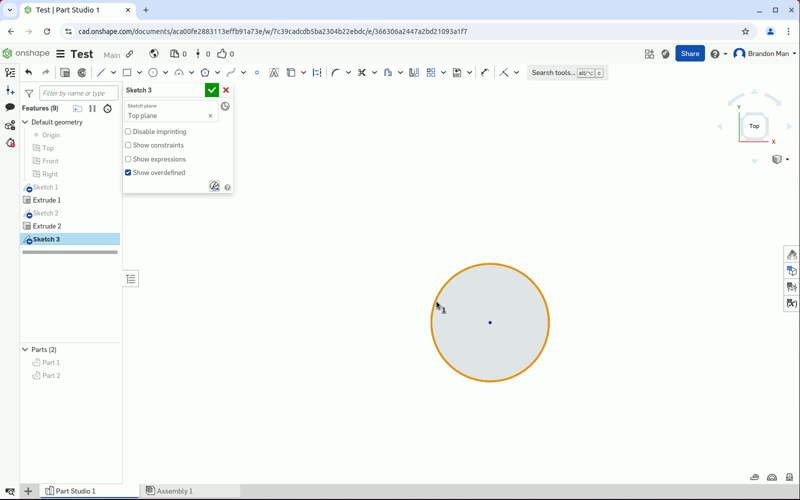
scroll(-6)
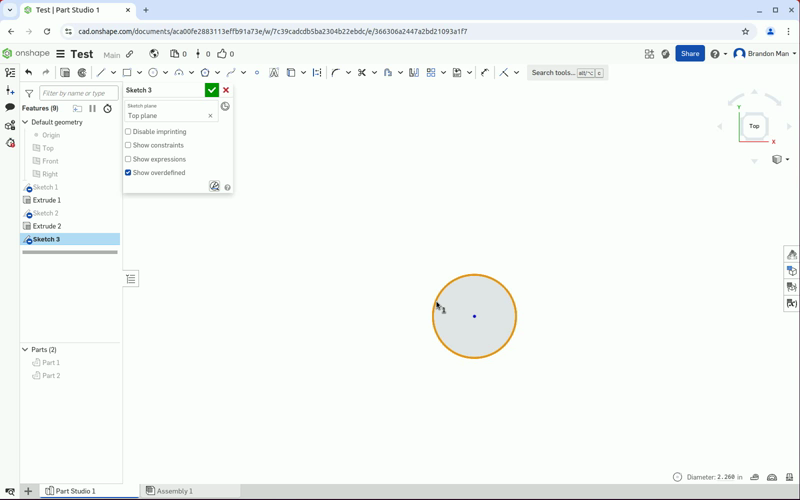
scroll(-6)
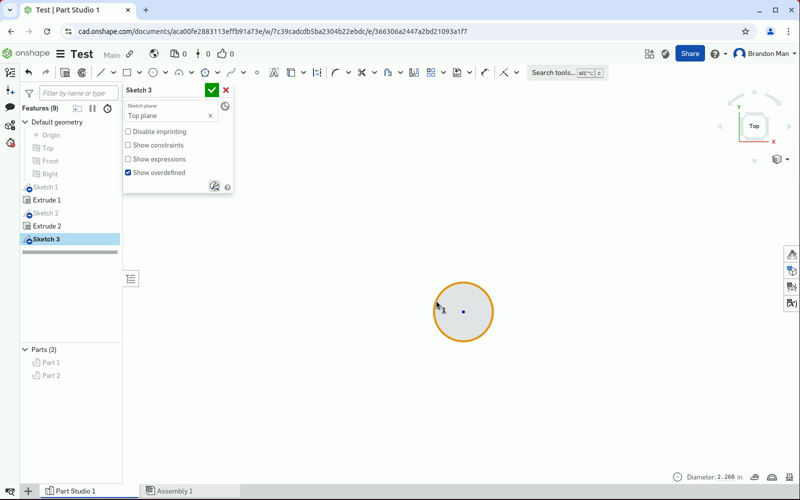
scroll(-6)
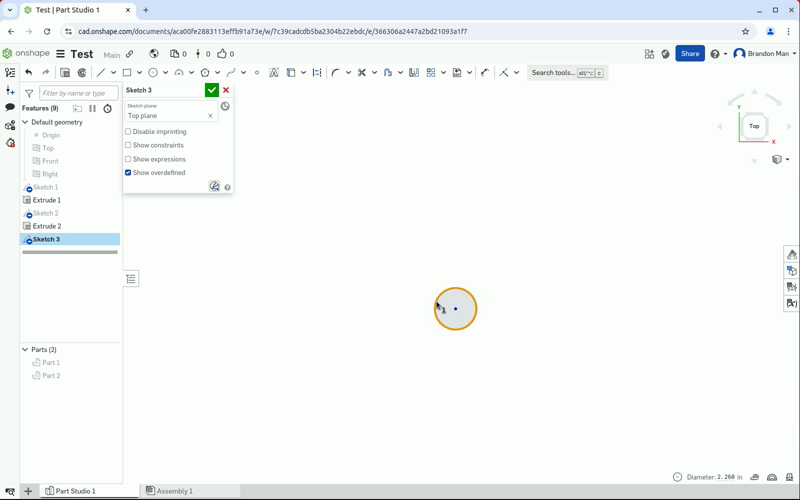
scroll(-6)
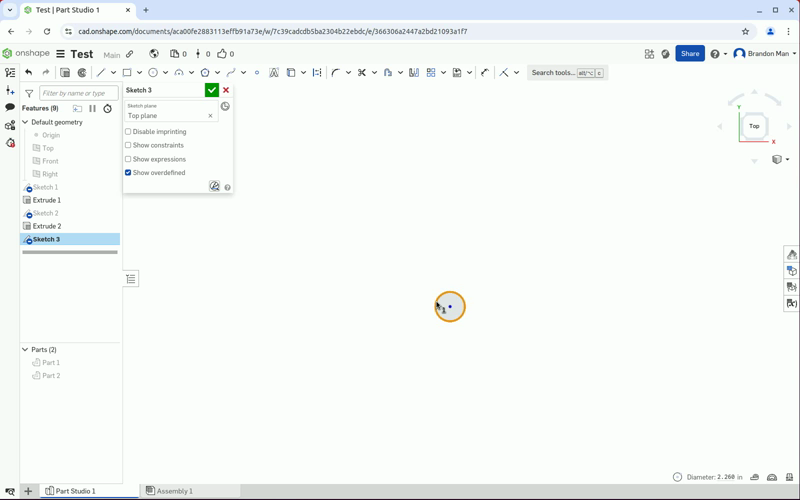
scroll(-6)
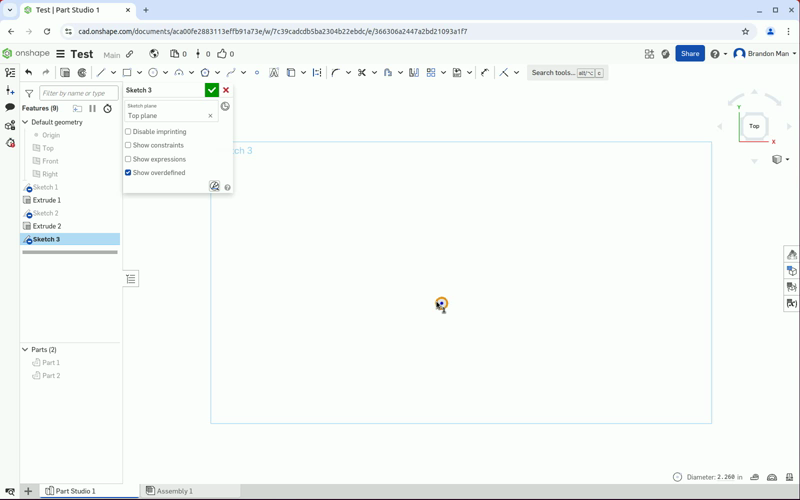
mouse_move(73, 352)
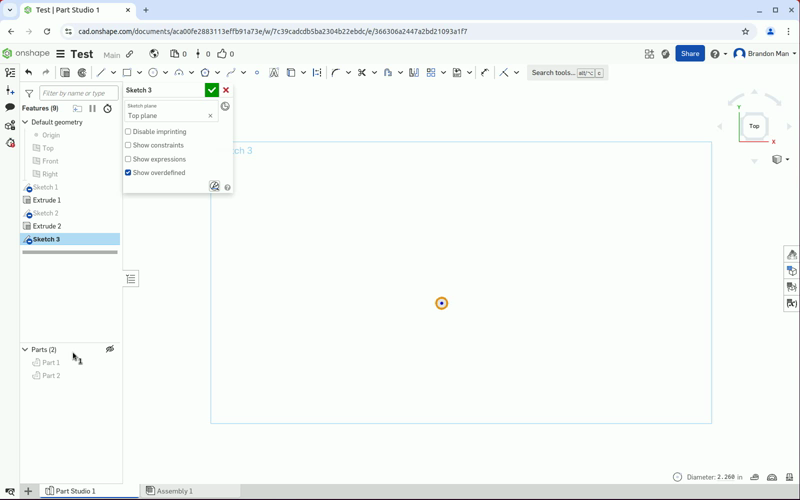
key(shift+y)
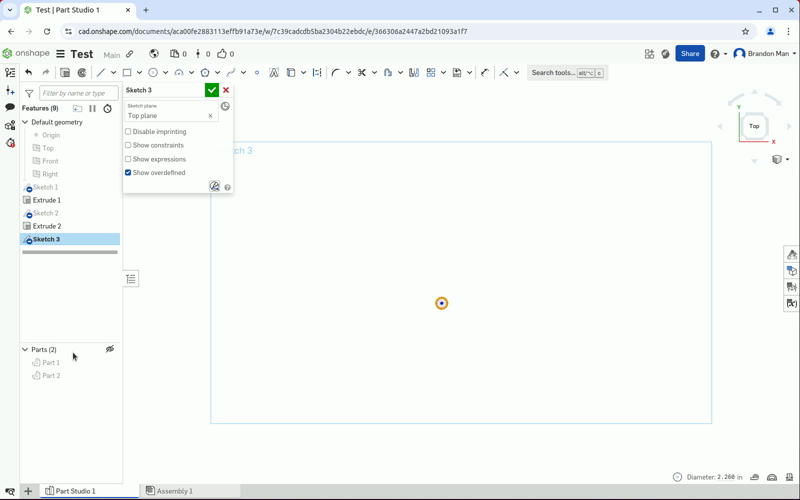
key(shift+e)
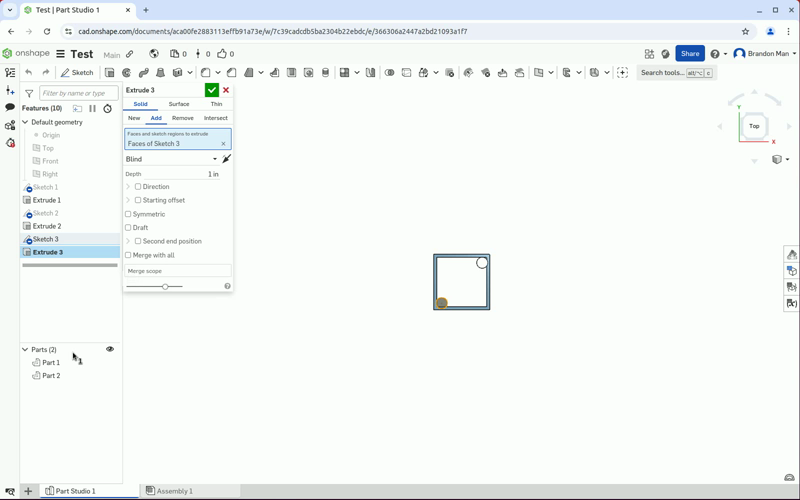
mouse_move(143, 106)
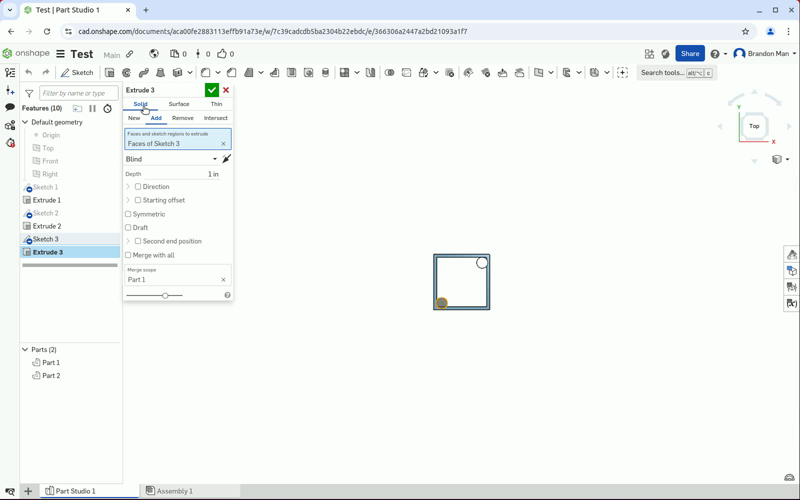
click(143, 106)
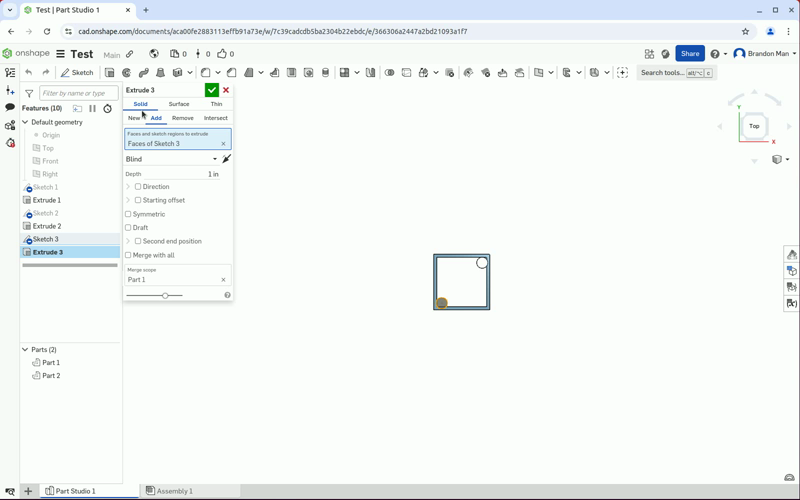
mouse_move(137, 120)
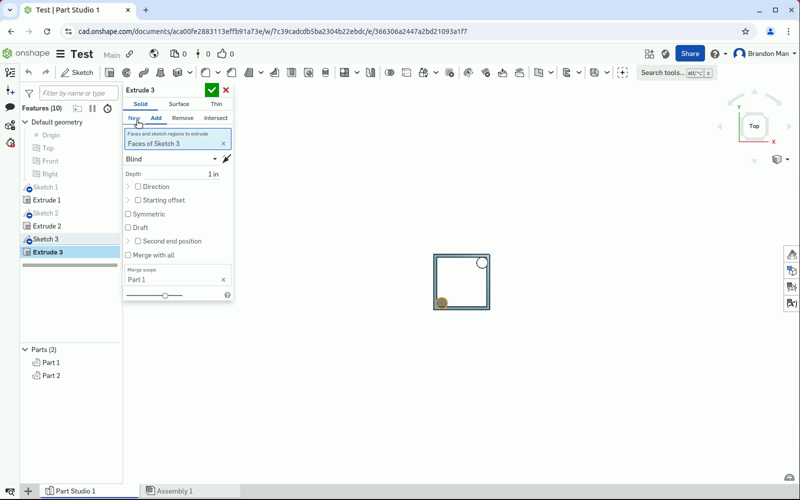
click(137, 120)
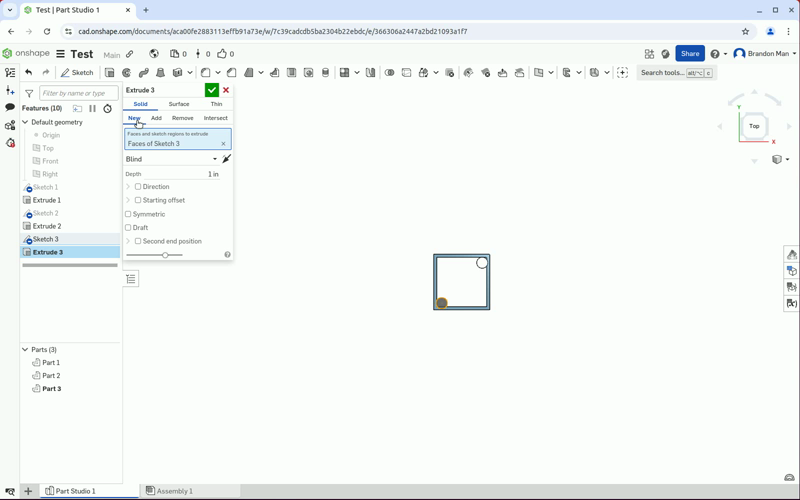
key(tab, 4)
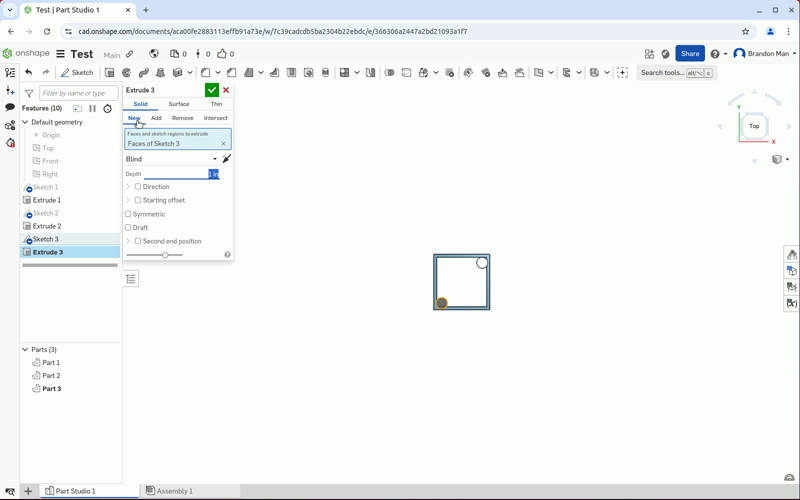
text(23.108)
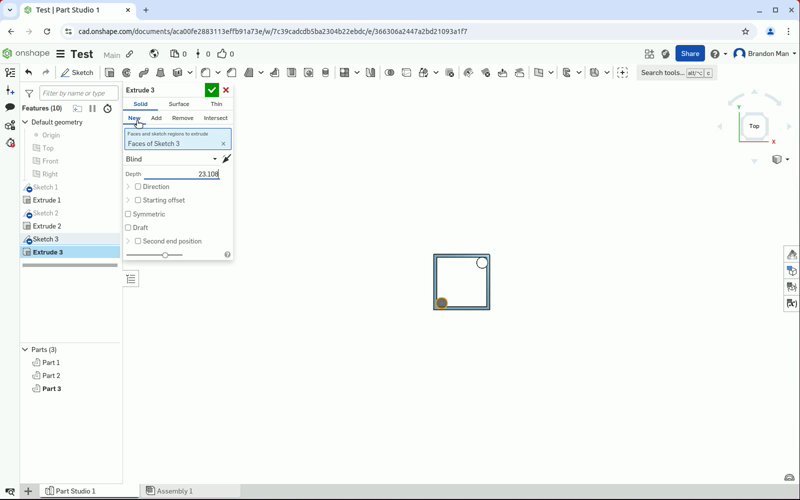
key(enter)
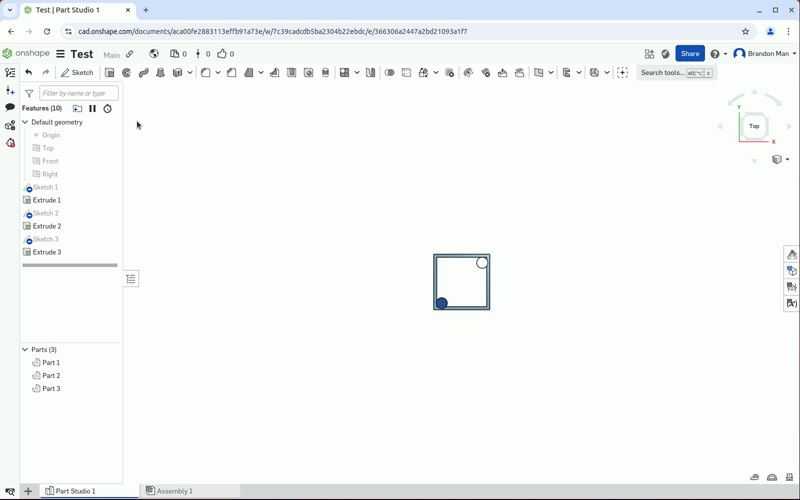
key(shift+h)
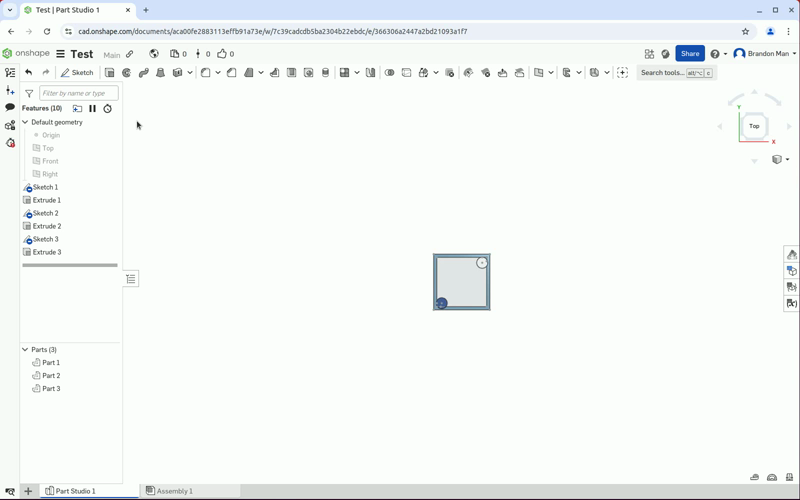
key(shift+h)
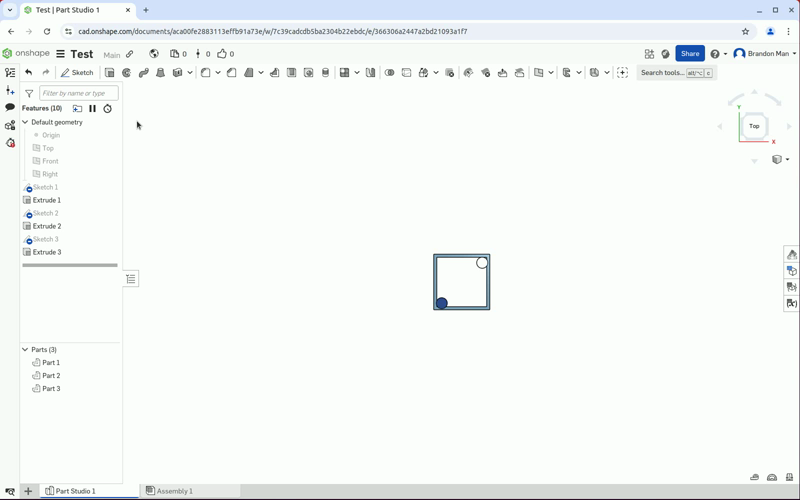
mouse_move(73, 189)
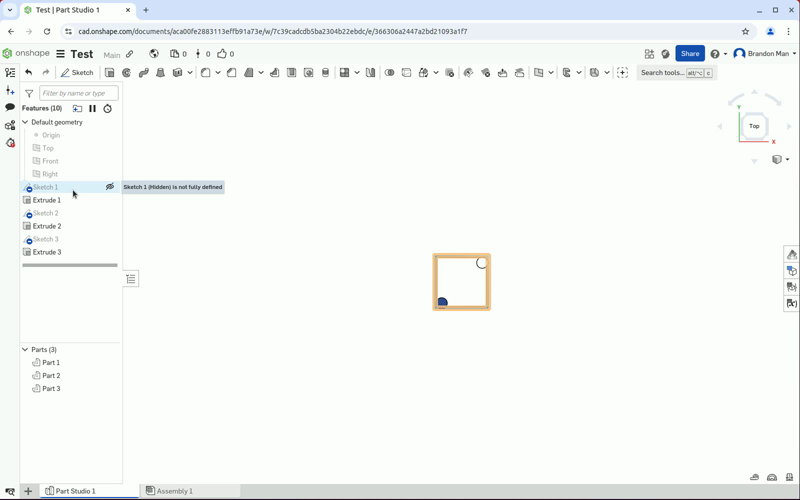
click(73, 189)
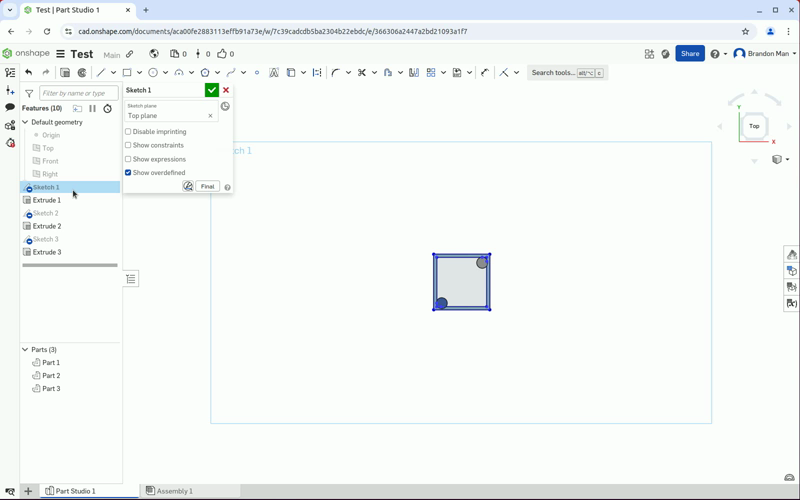
mouse_move(229, 92)
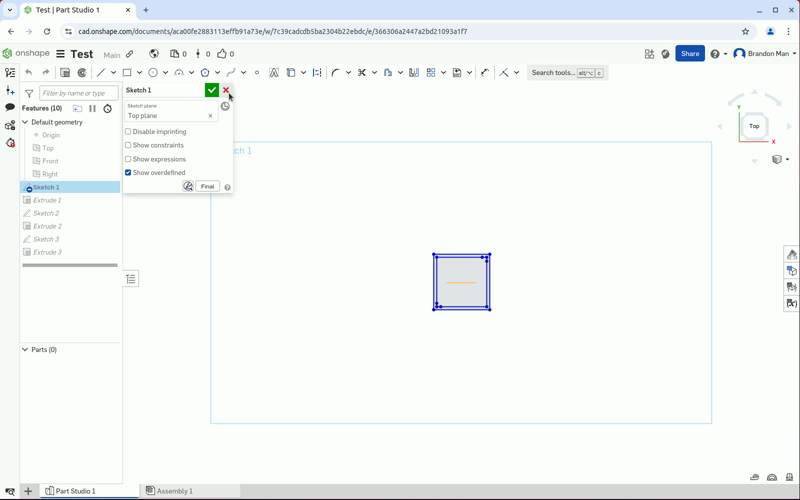
click(229, 92)
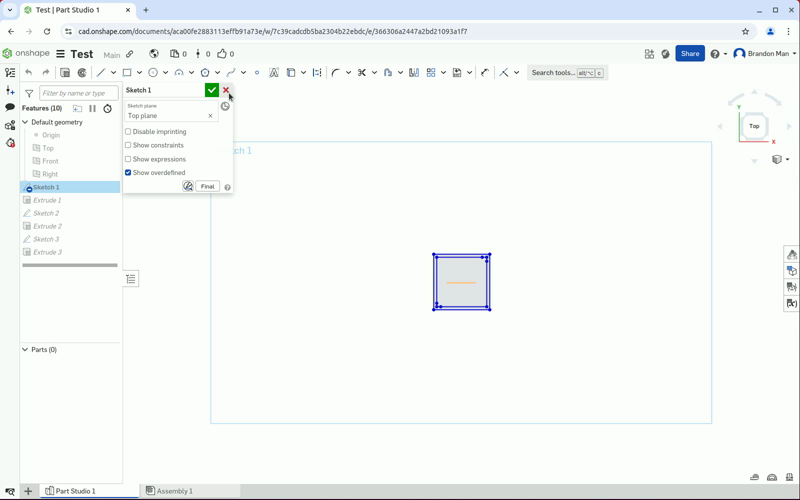
key(shift+s)
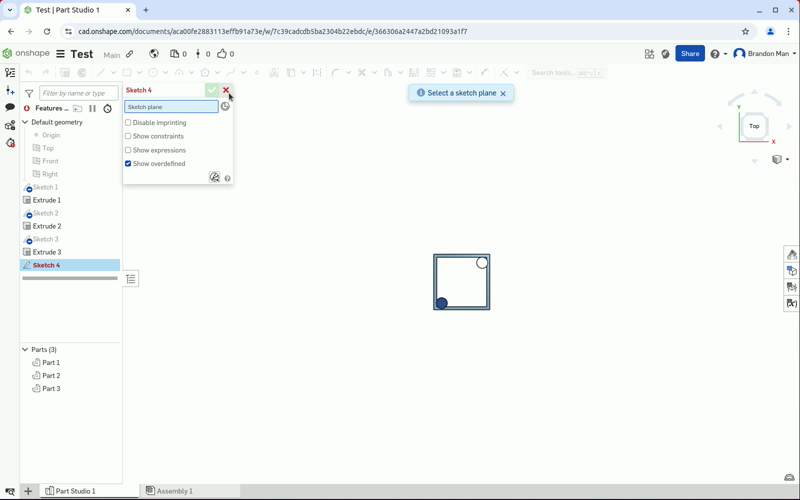
mouse_move(73, 150)
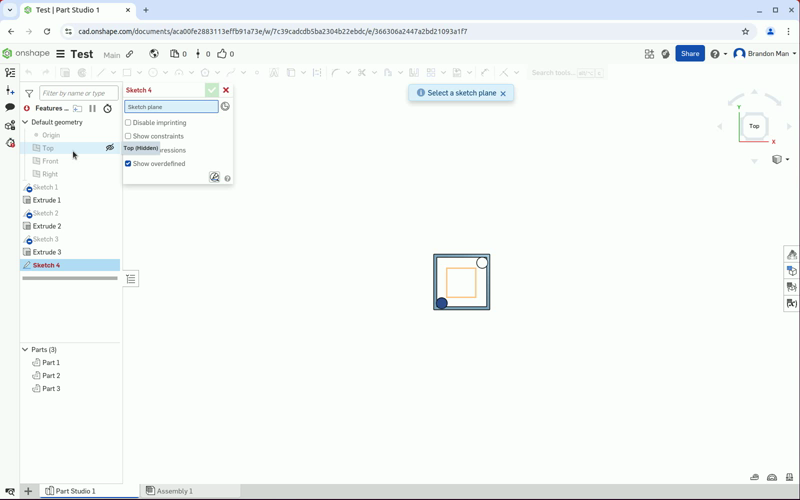
click(73, 150)
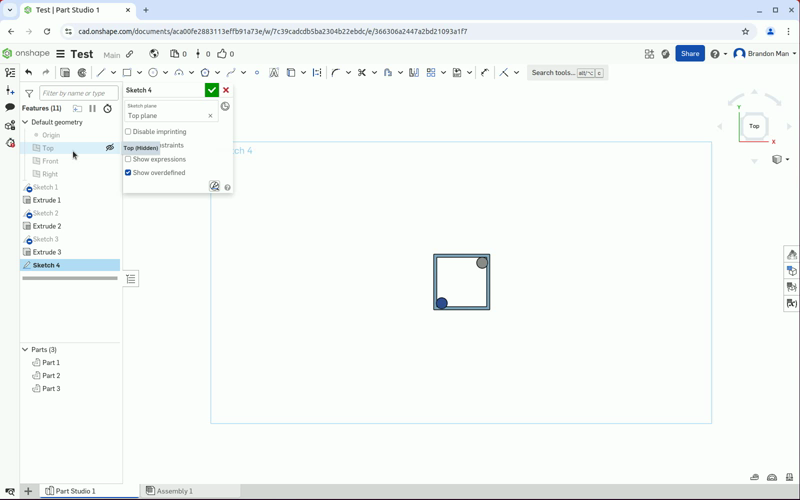
mouse_move(73, 352)
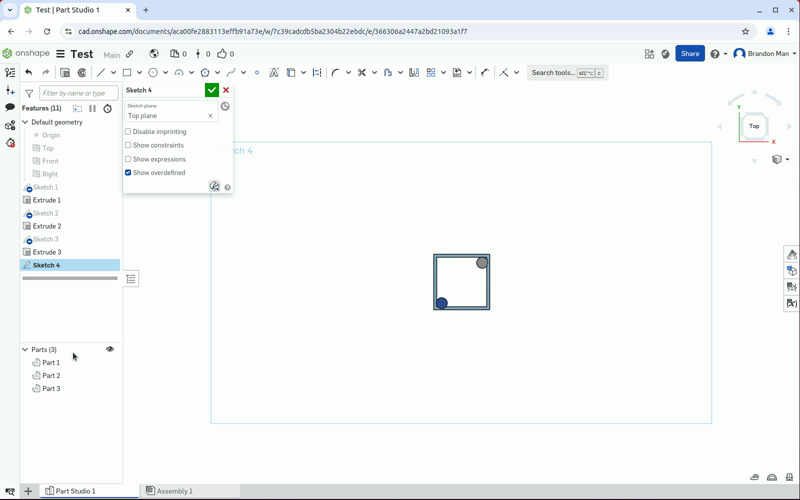
key(y)
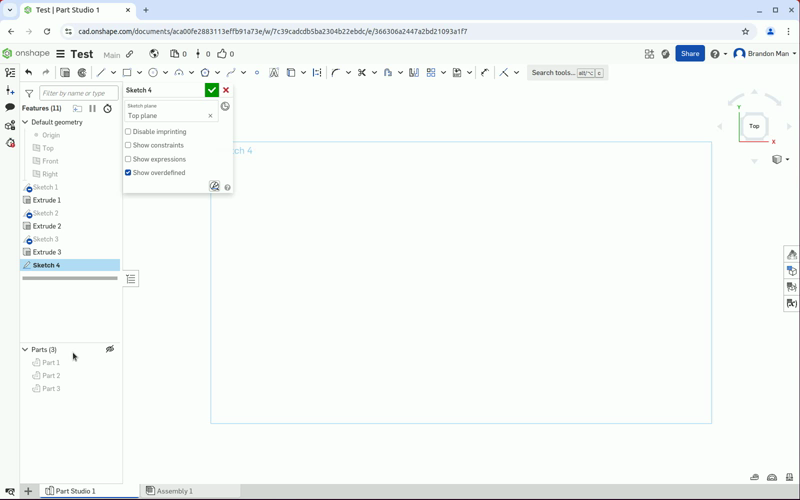
key(a)
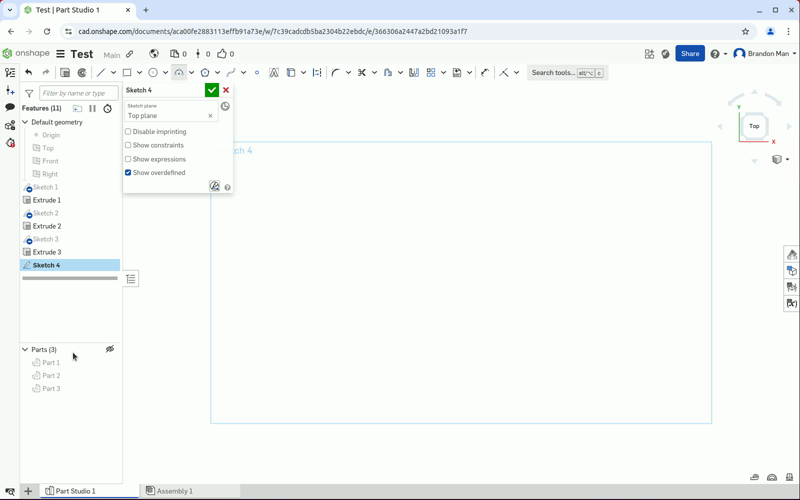
key_down(shift)
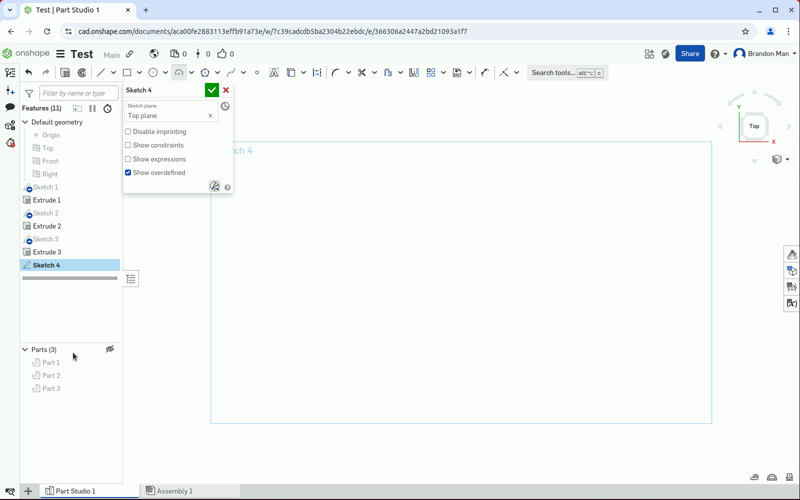
mouse_move(436, 303)
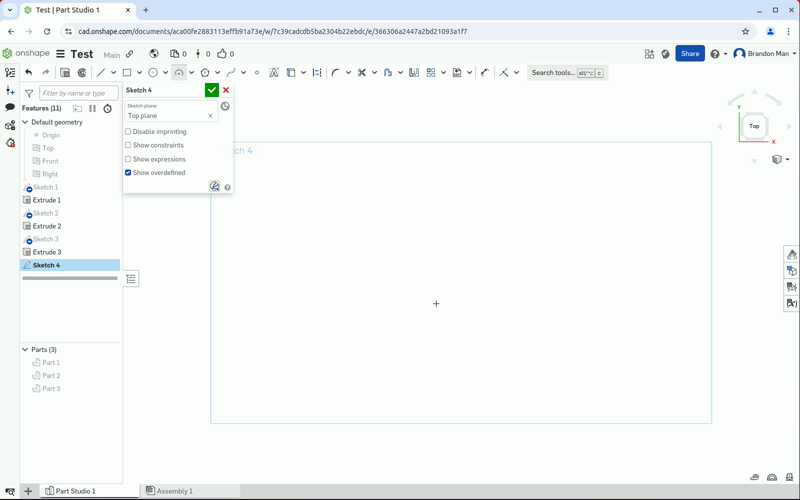
click(436, 303)
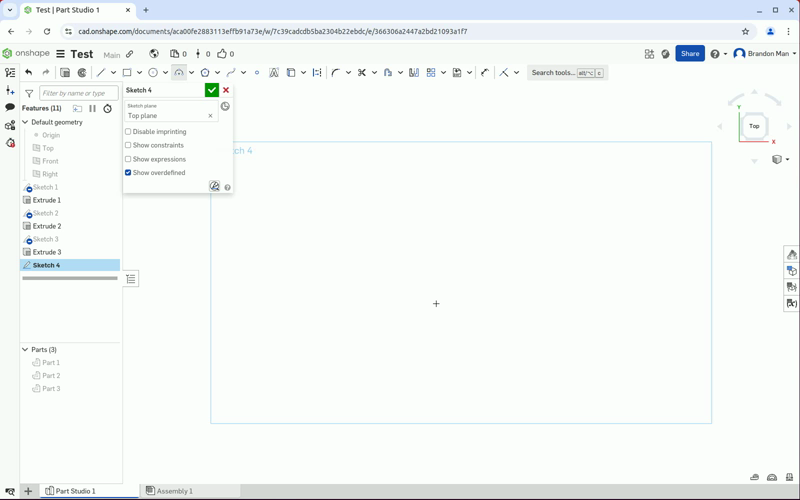
key_up(shift)
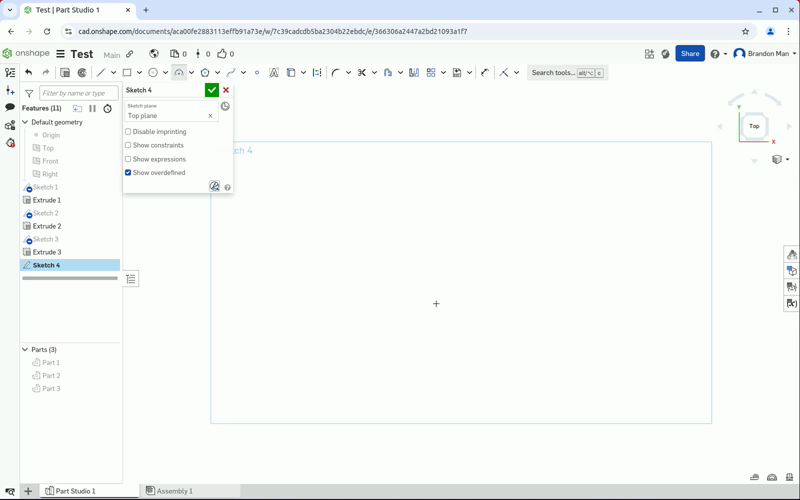
key_down(shift)
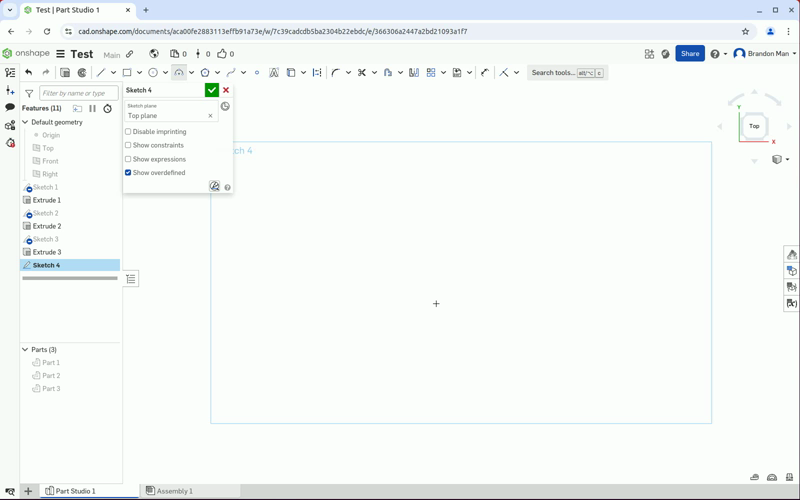
mouse_move(443, 299)
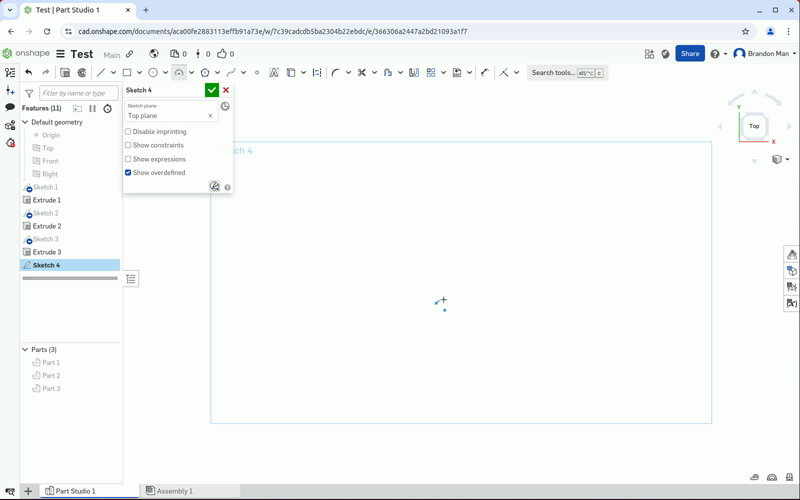
click(443, 299)
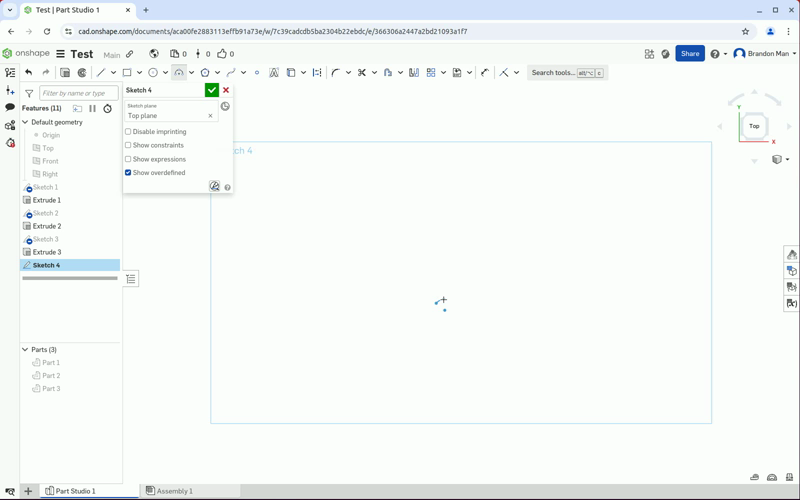
mouse_move(438, 298)
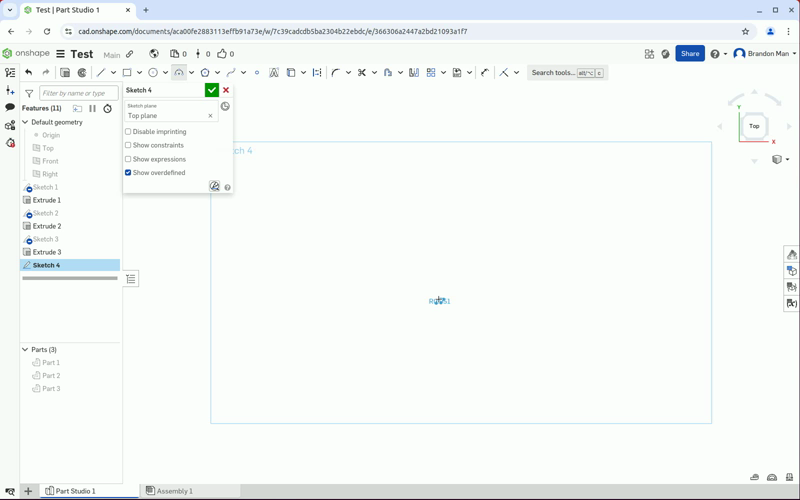
click(438, 298)
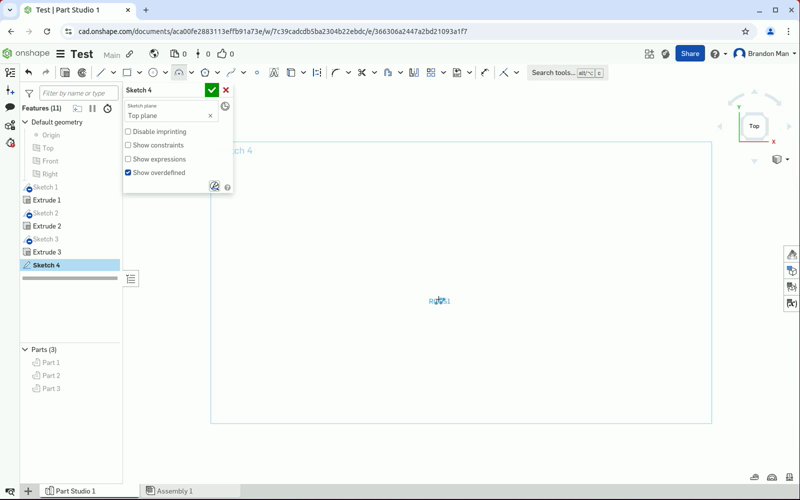
key_up(shift)
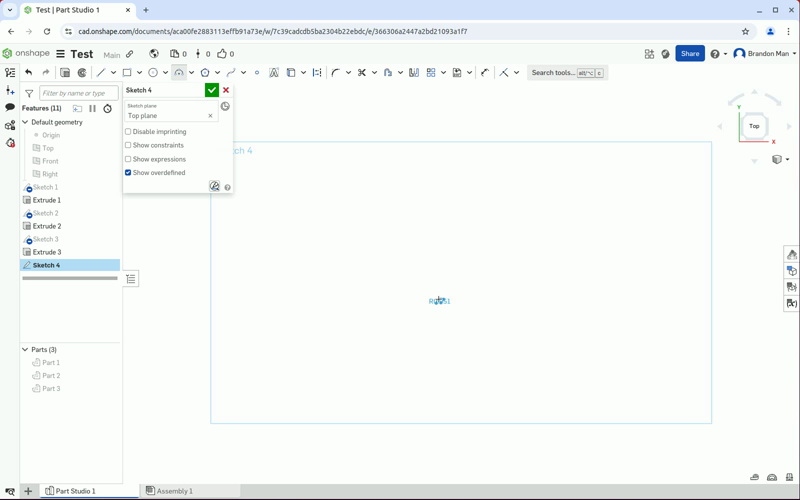
mouse_move(443, 299)
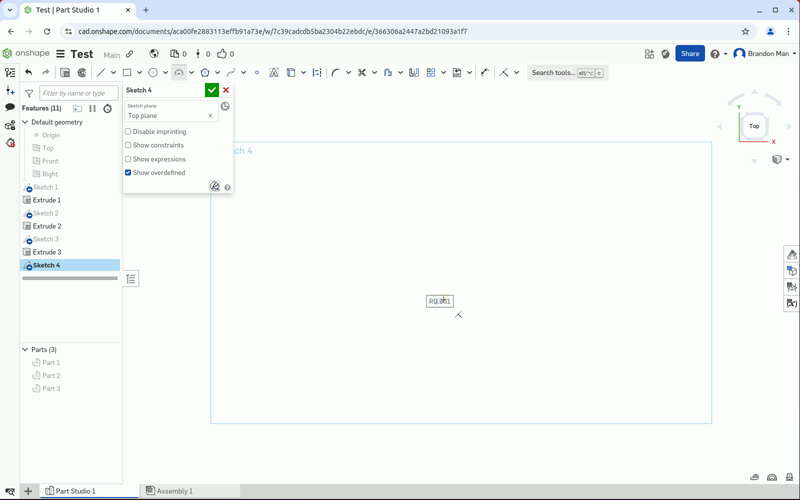
scroll(6)
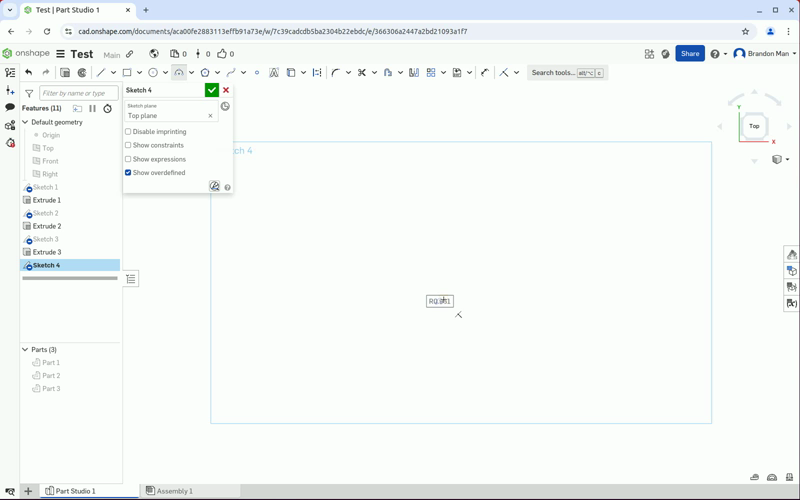
scroll(6)
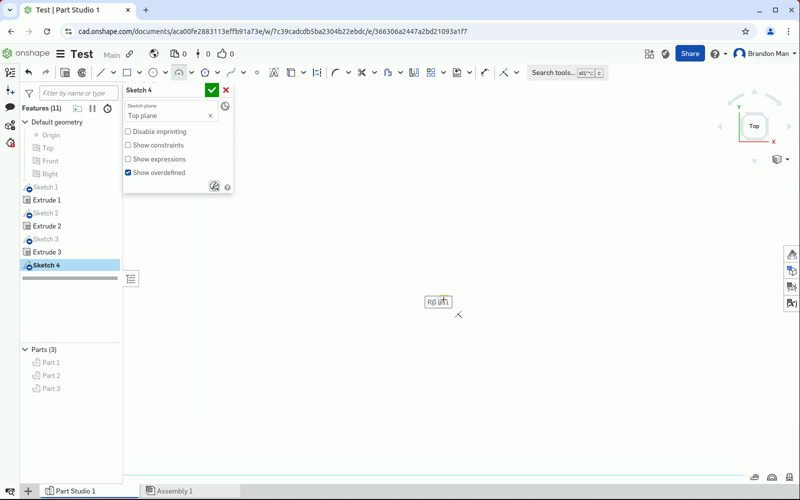
scroll(6)
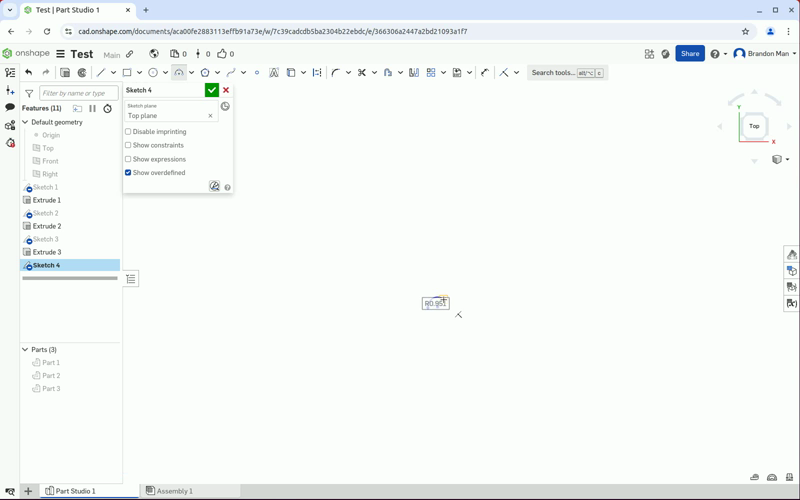
scroll(6)
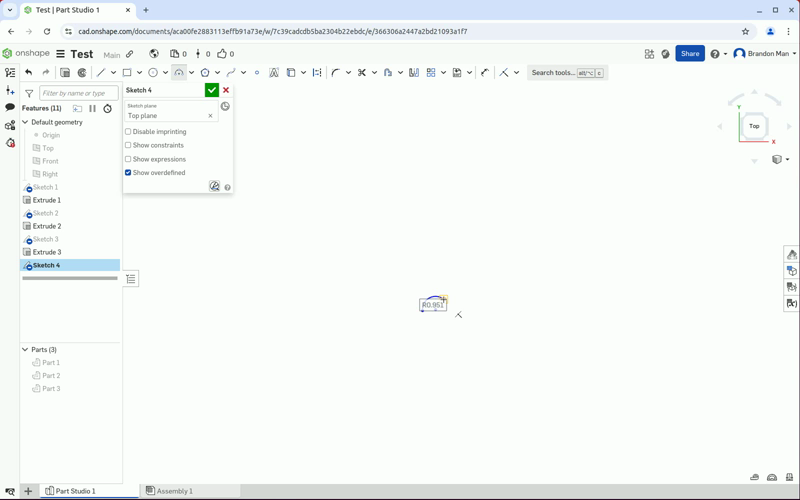
scroll(6)
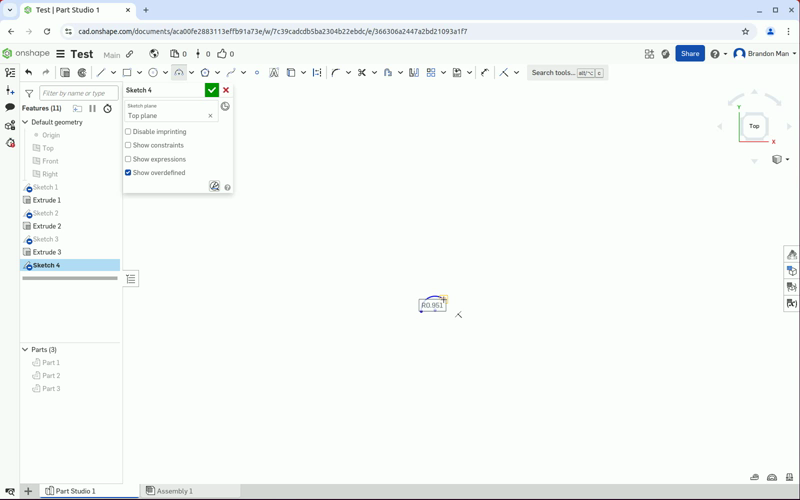
scroll(6)
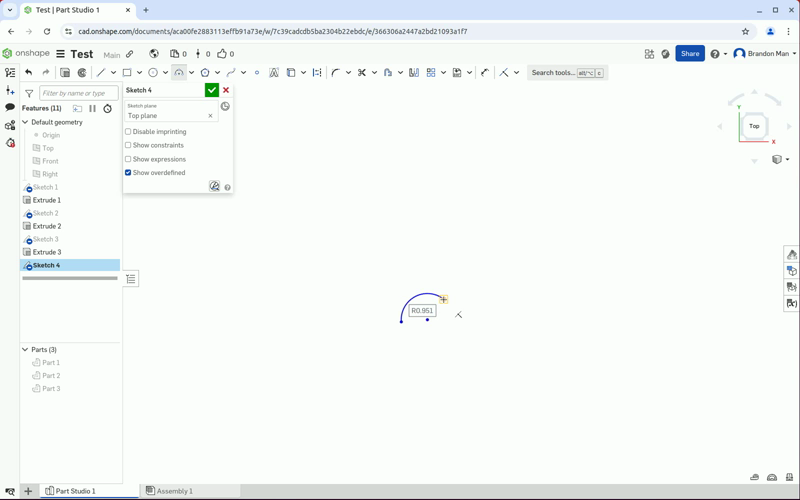
scroll(6)
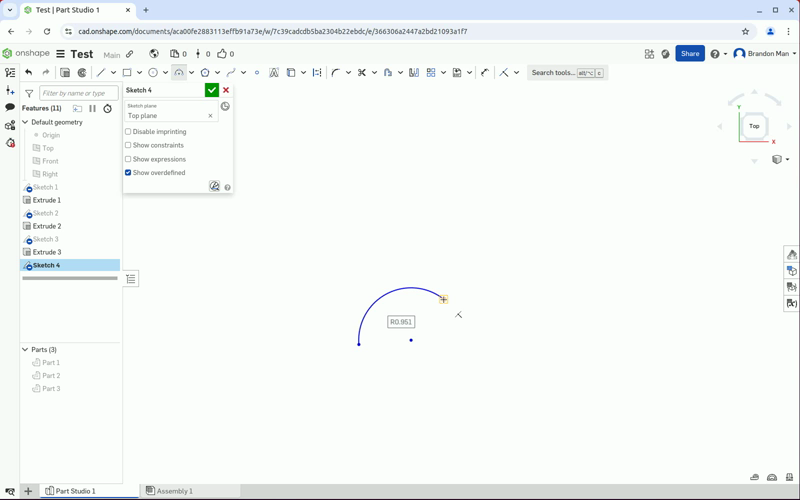
click(443, 299)
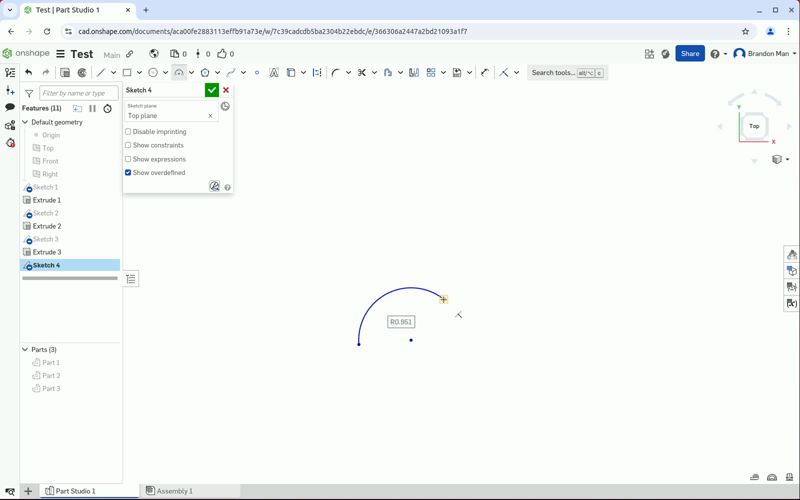
scroll(-6)
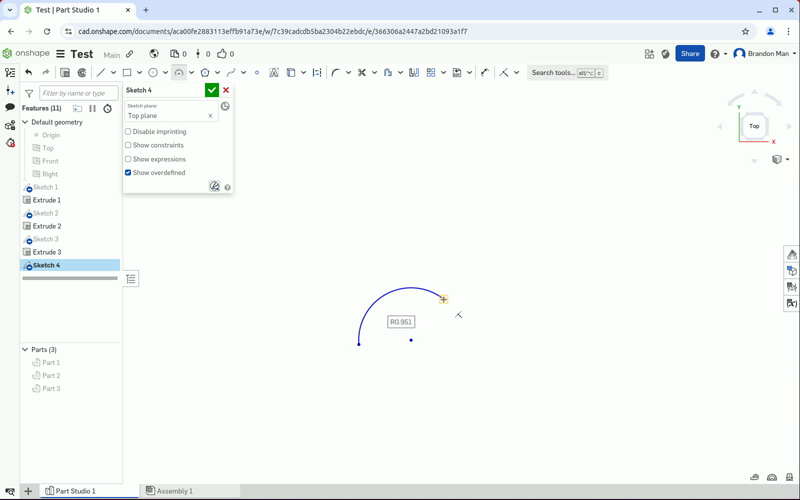
scroll(-6)
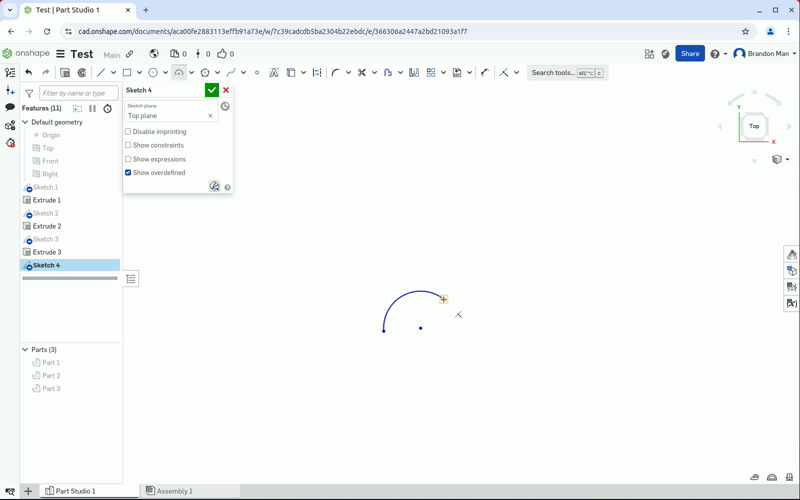
scroll(-6)
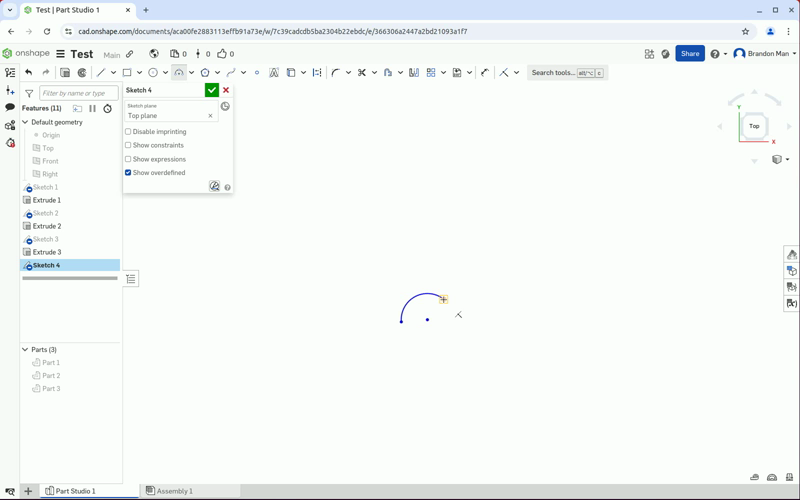
scroll(-6)
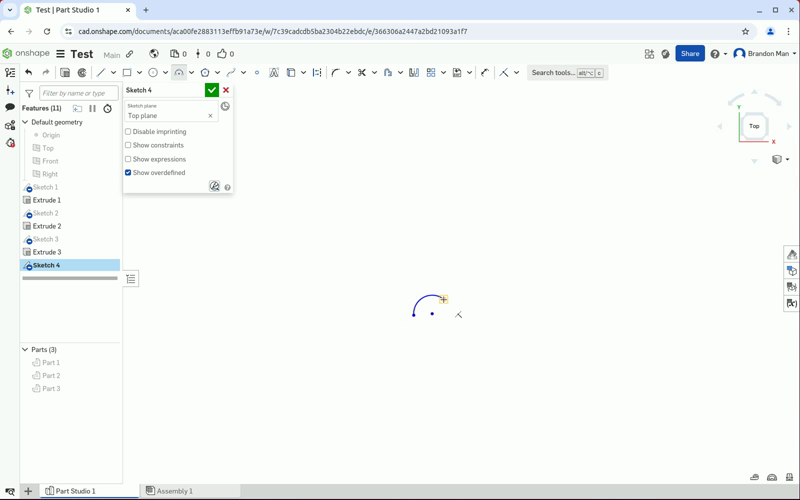
scroll(-6)
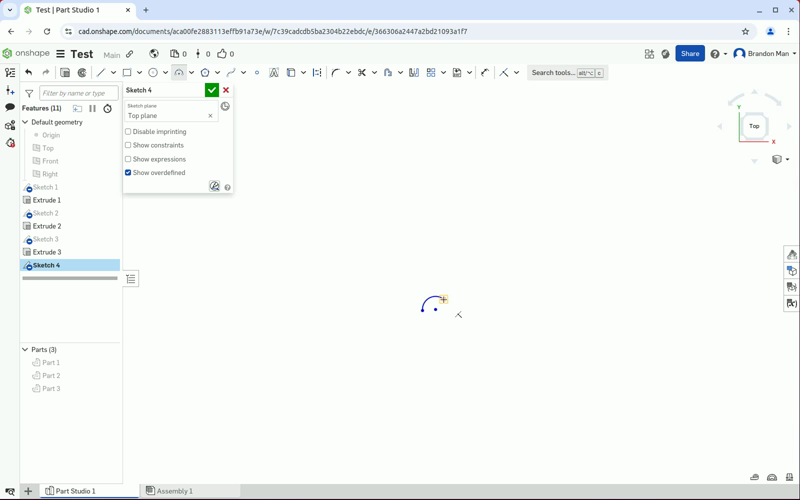
scroll(-6)
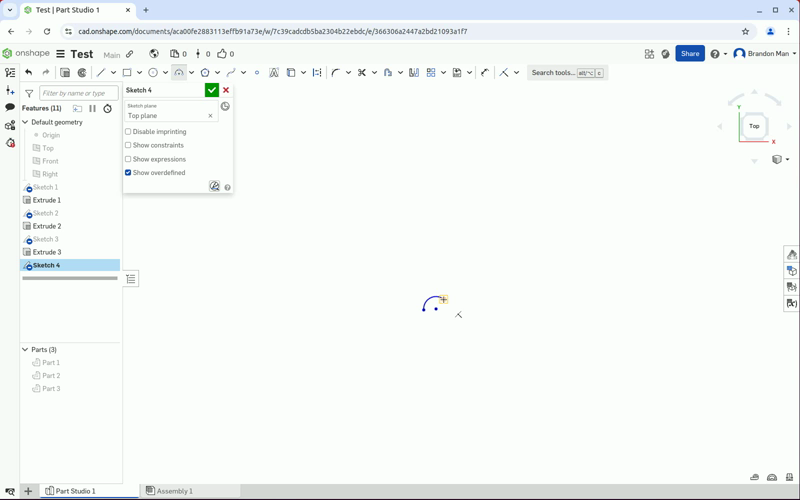
scroll(-6)
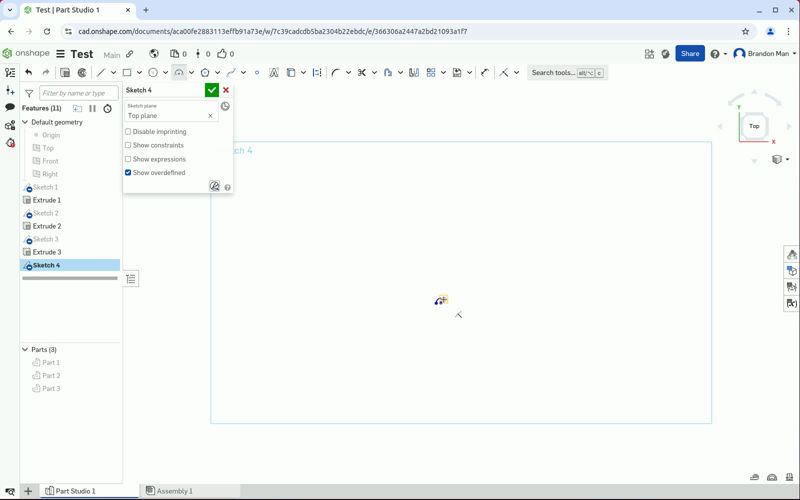
key_down(shift)
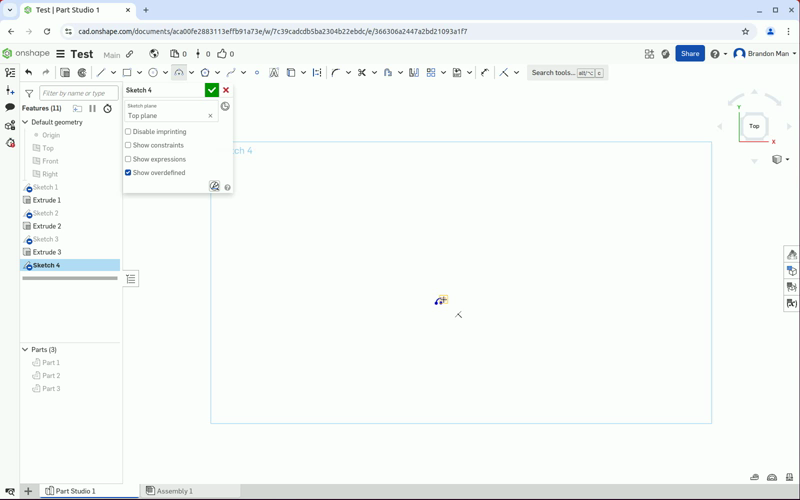
mouse_move(478, 265)
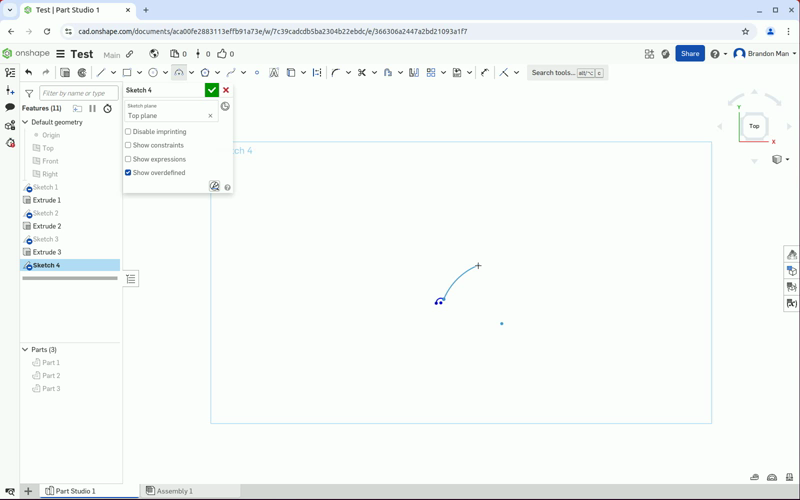
click(478, 265)
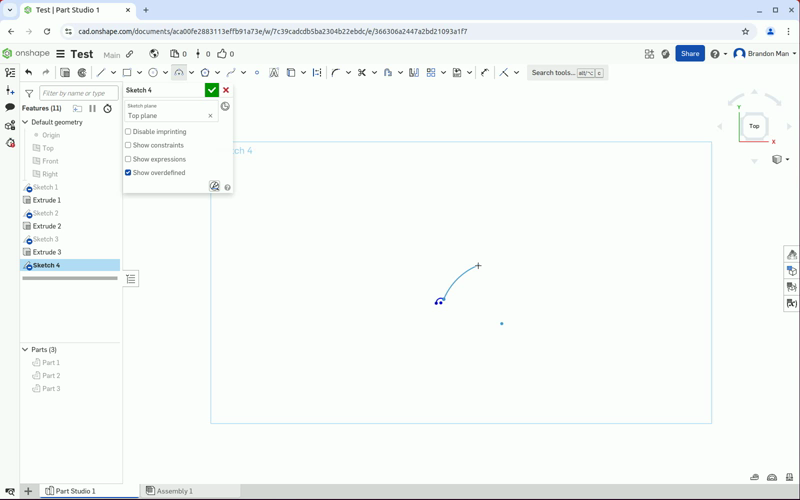
mouse_move(443, 264)
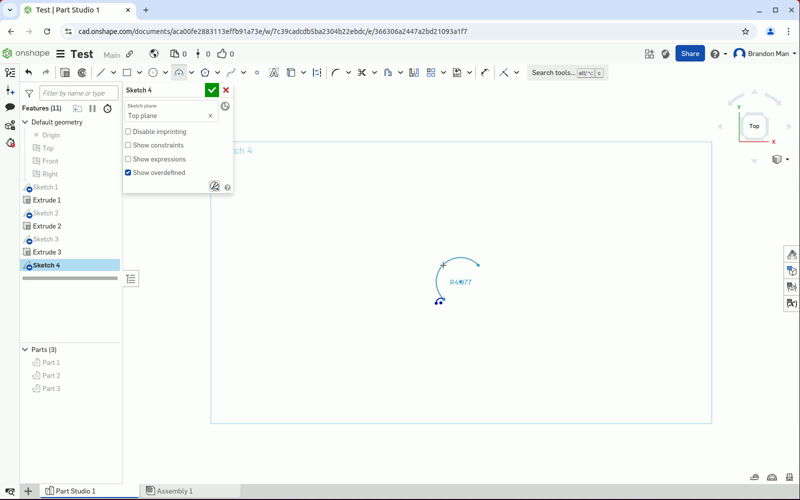
click(443, 264)
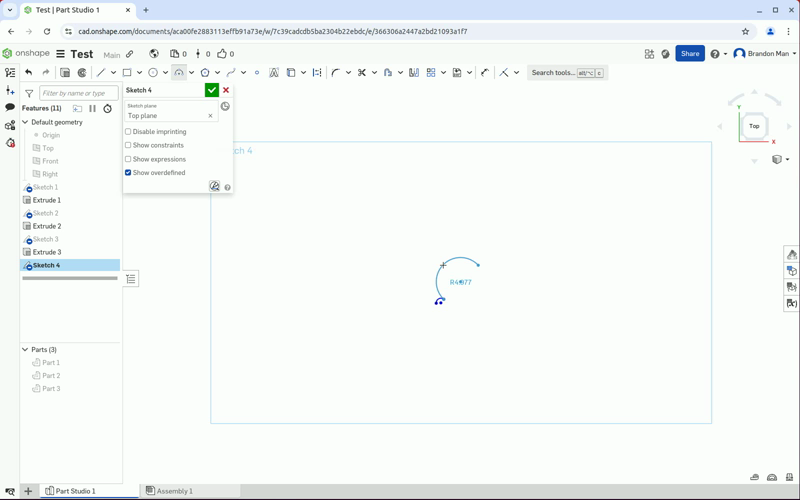
key_up(shift)
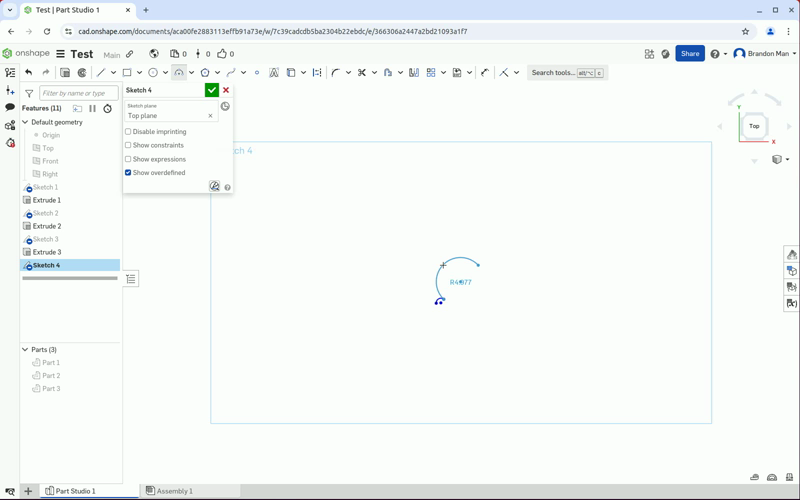
mouse_move(478, 265)
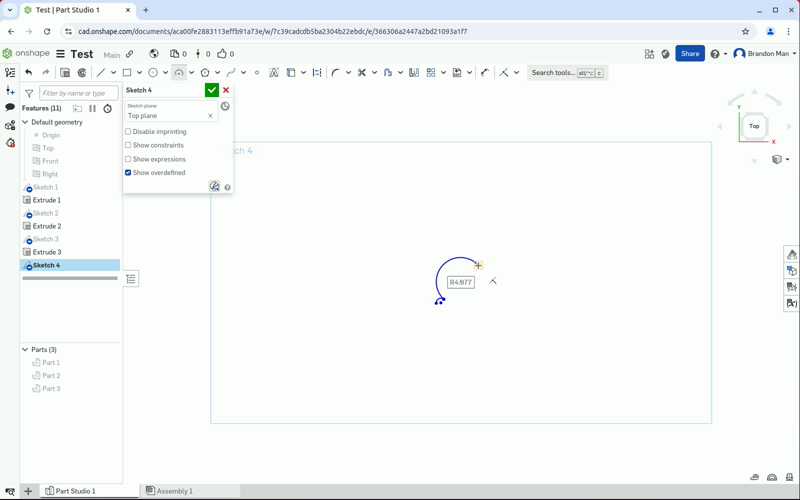
click(478, 265)
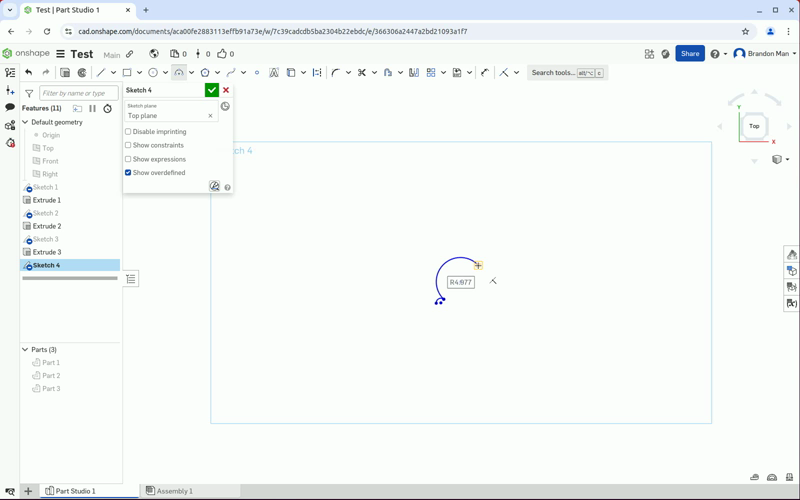
key_down(shift)
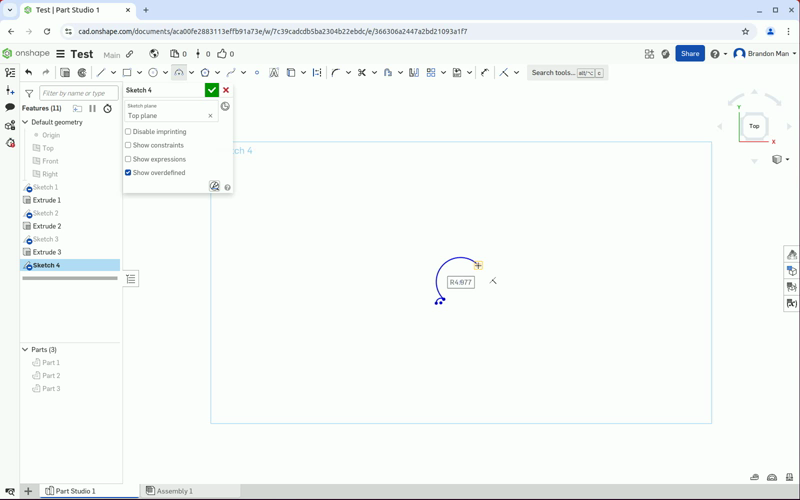
mouse_move(481, 257)
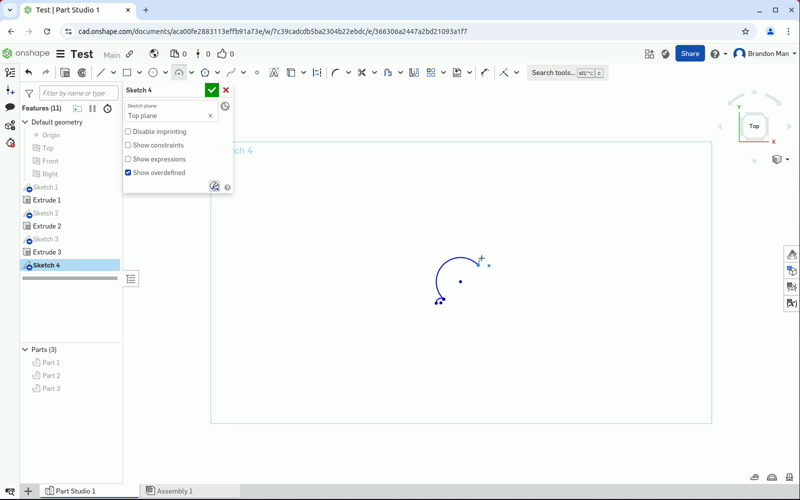
click(481, 257)
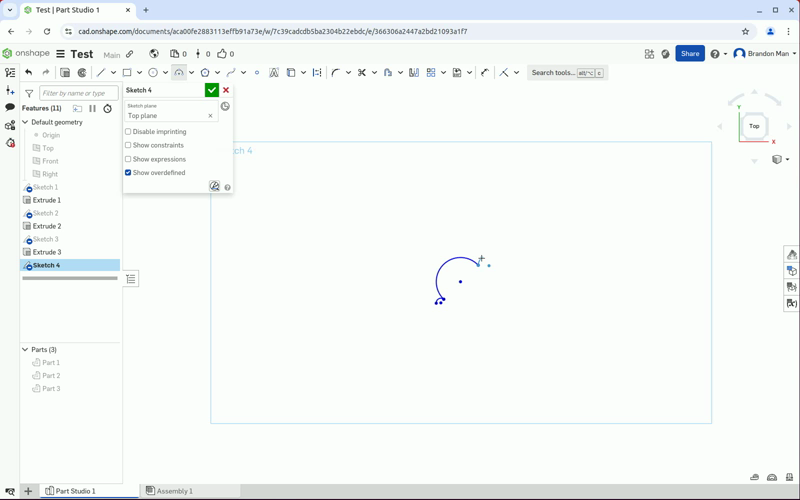
mouse_move(477, 260)
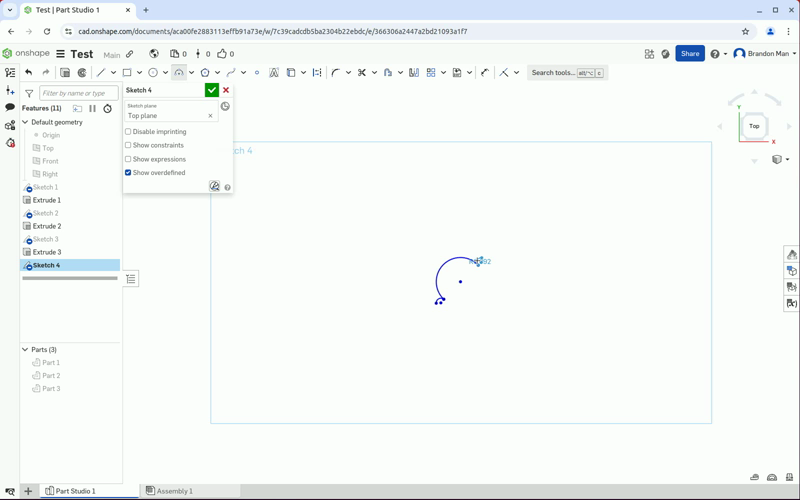
click(477, 260)
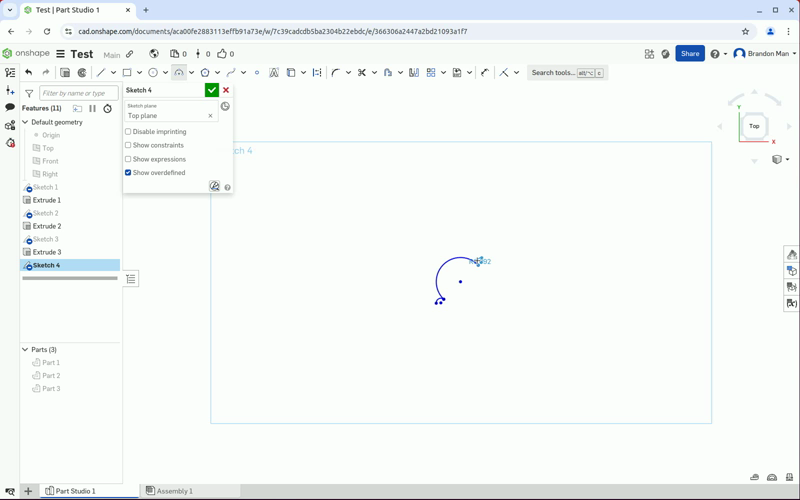
key_up(shift)
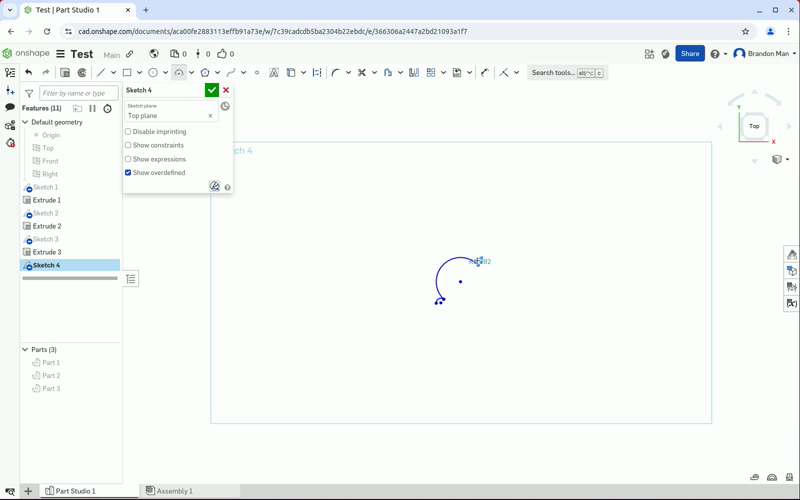
key(esc)
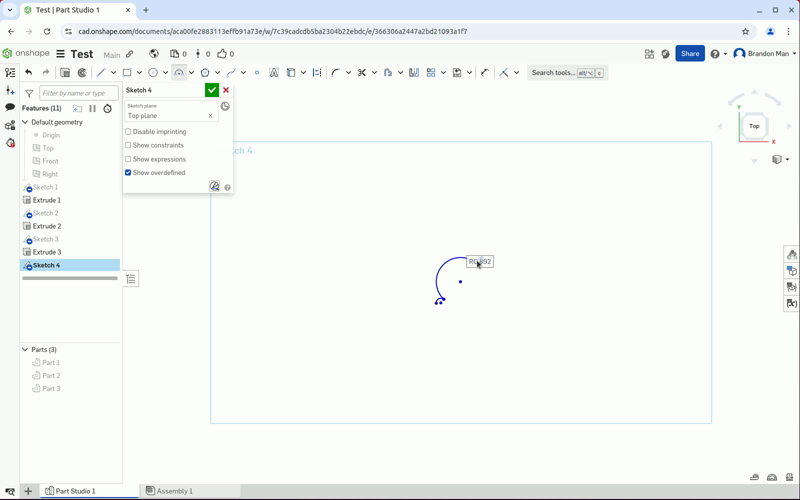
key(l)
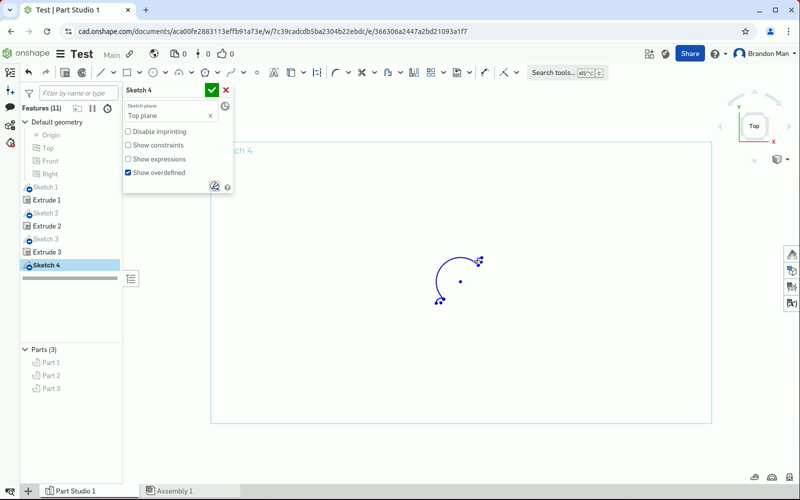
mouse_move(481, 257)
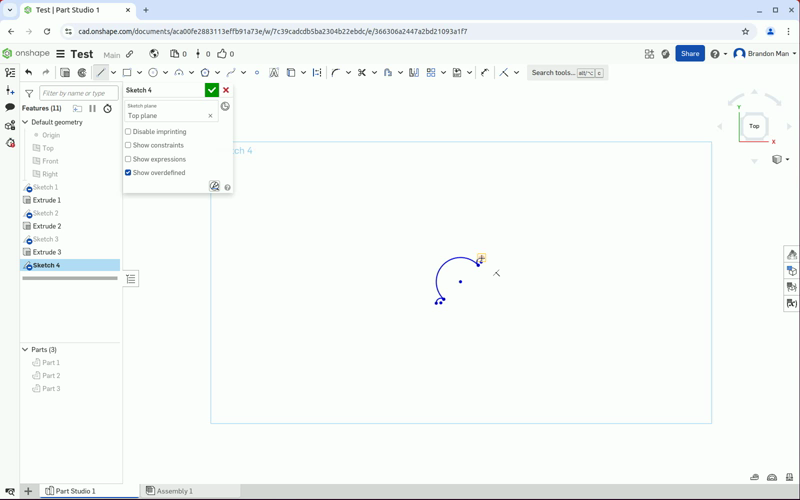
click(481, 257)
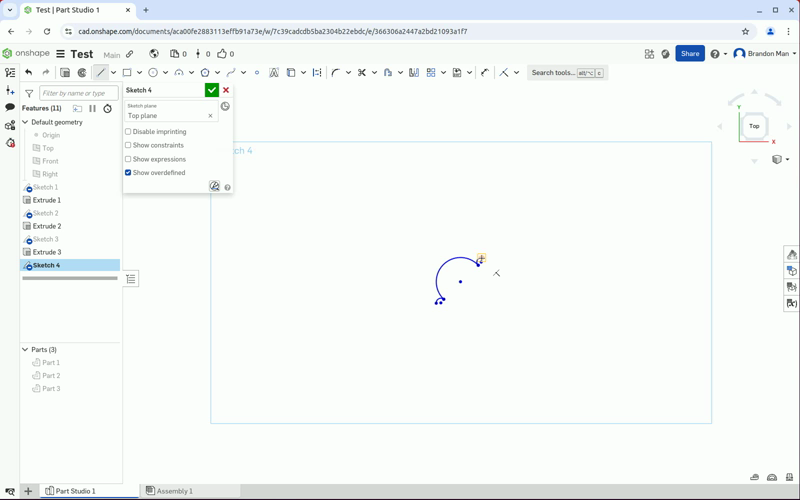
key_down(shift)
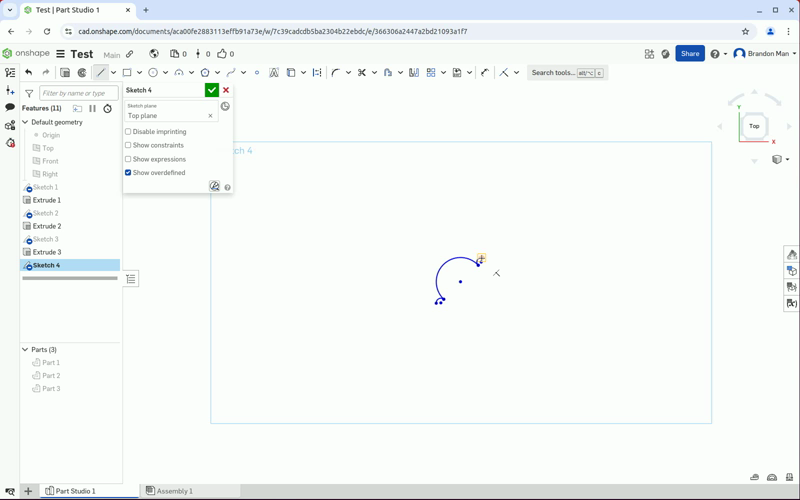
mouse_move(511, 257)
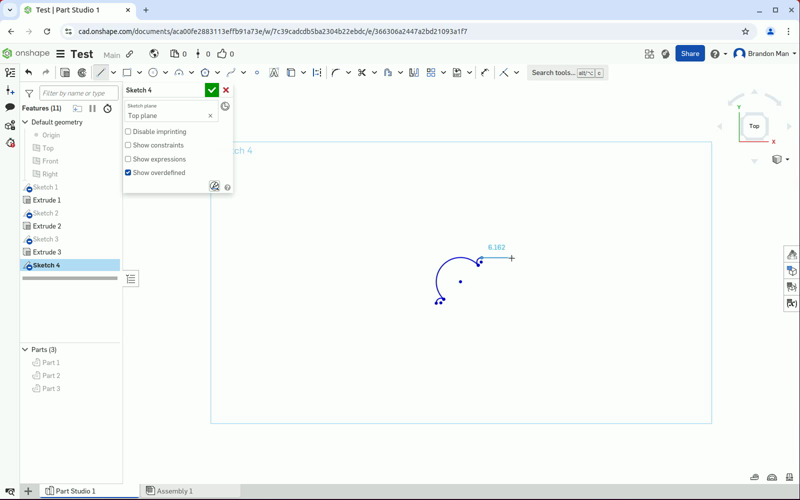
mouse_move(436, 257)
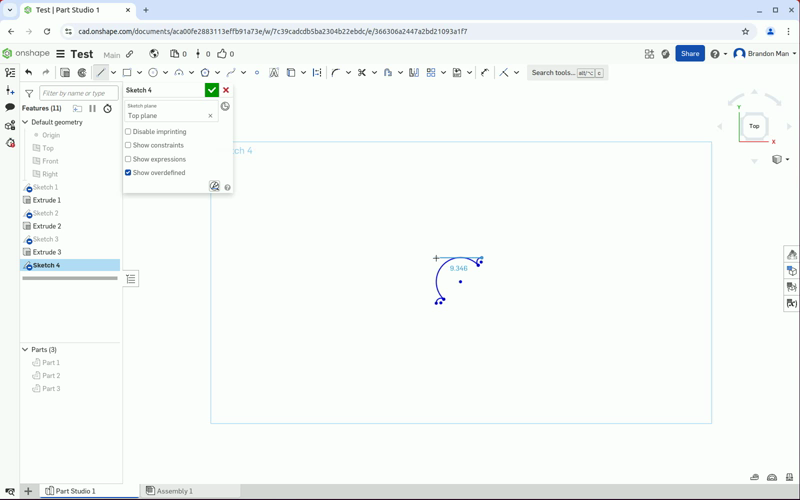
click(436, 257)
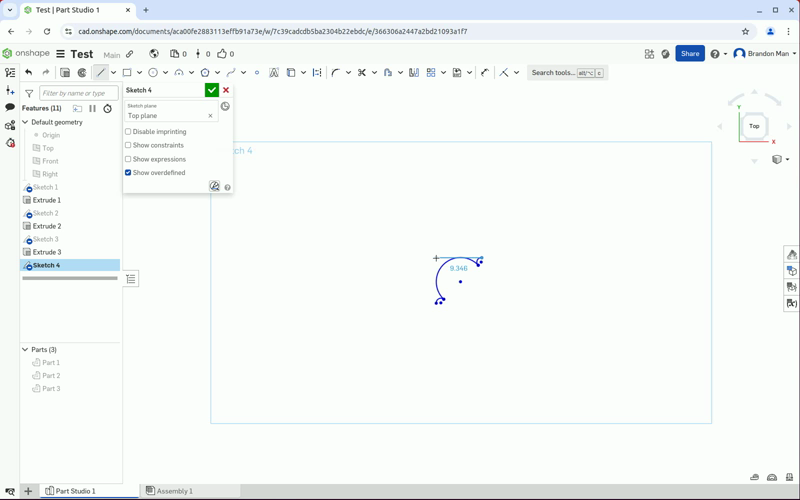
key_up(shift)
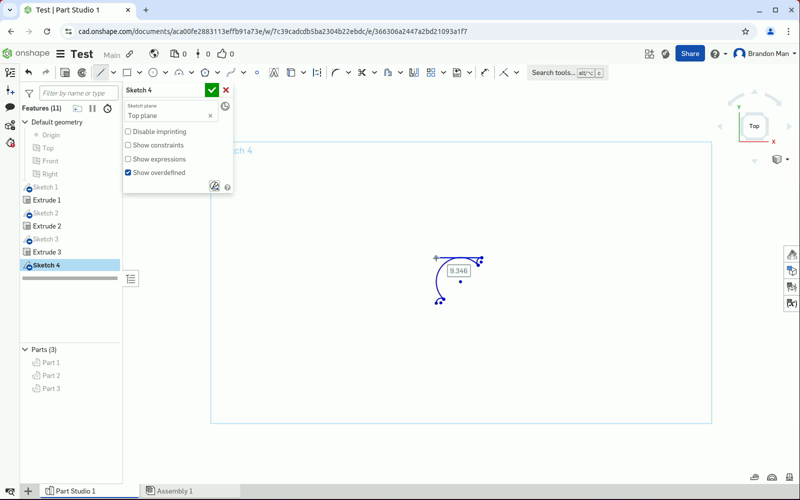
mouse_move(466, 257)
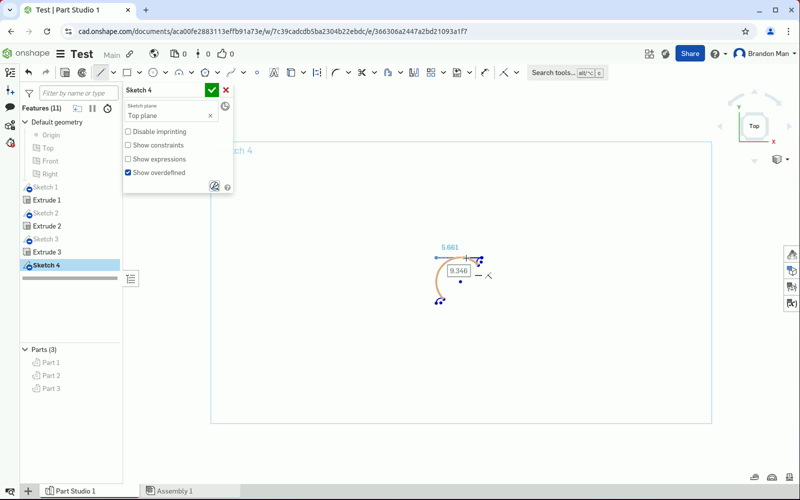
key_down(shift)
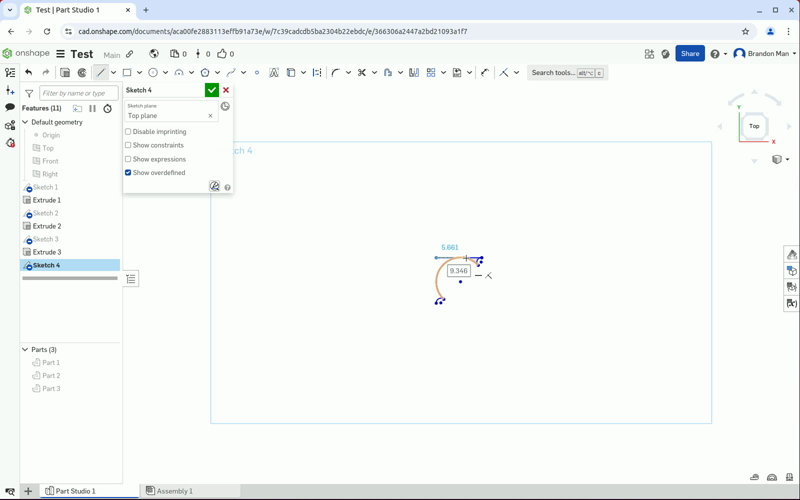
mouse_move(436, 303)
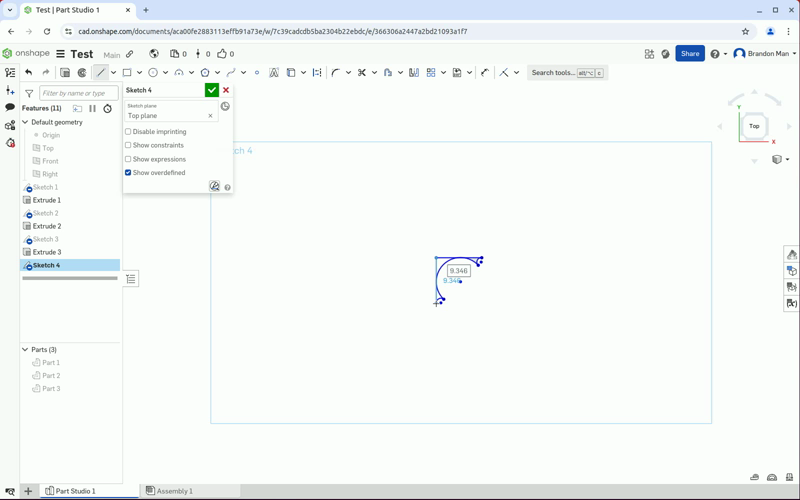
key_up(shift)
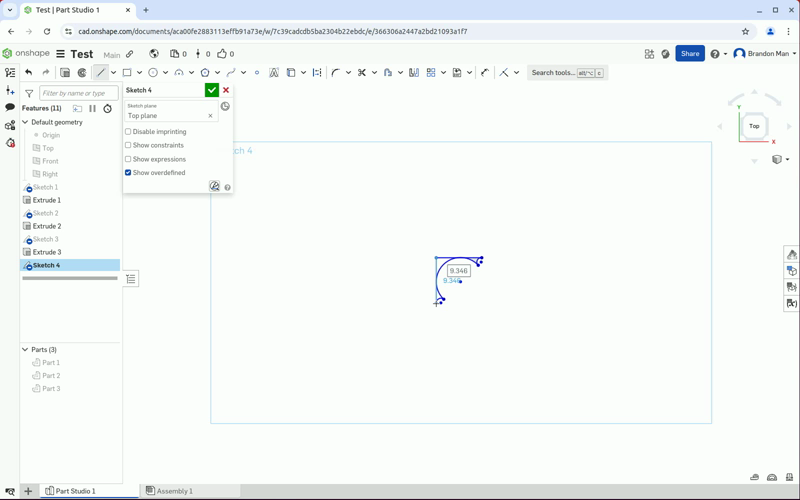
click(436, 303)
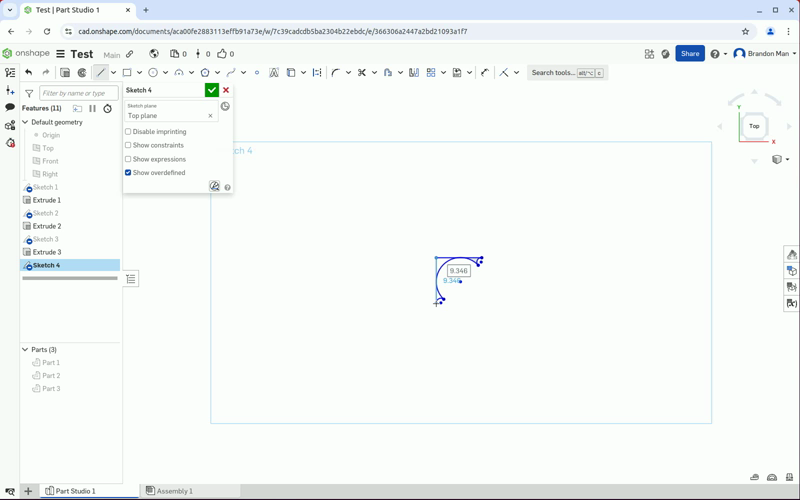
key(esc)
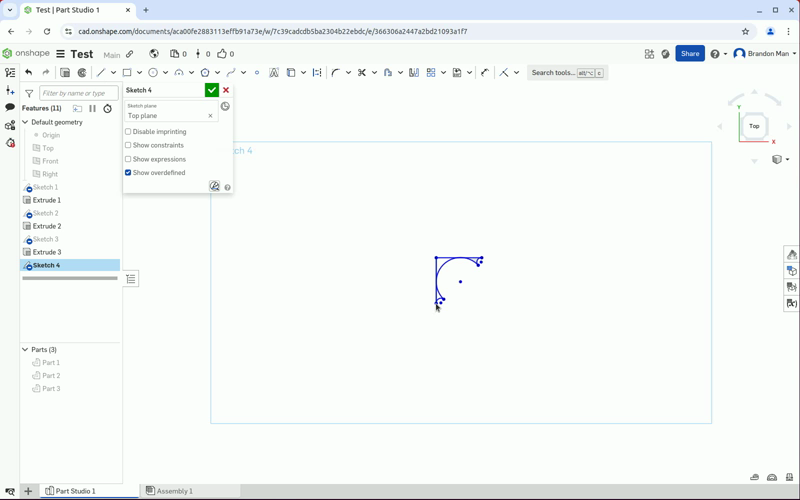
mouse_move(446, 261)
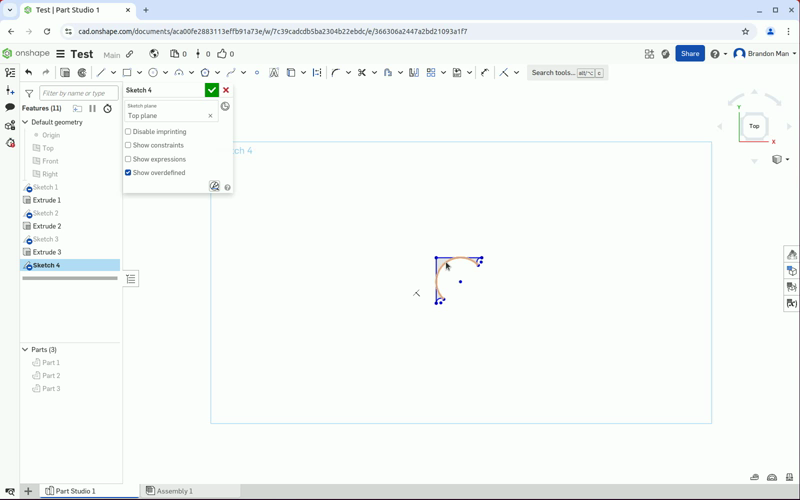
scroll(6)
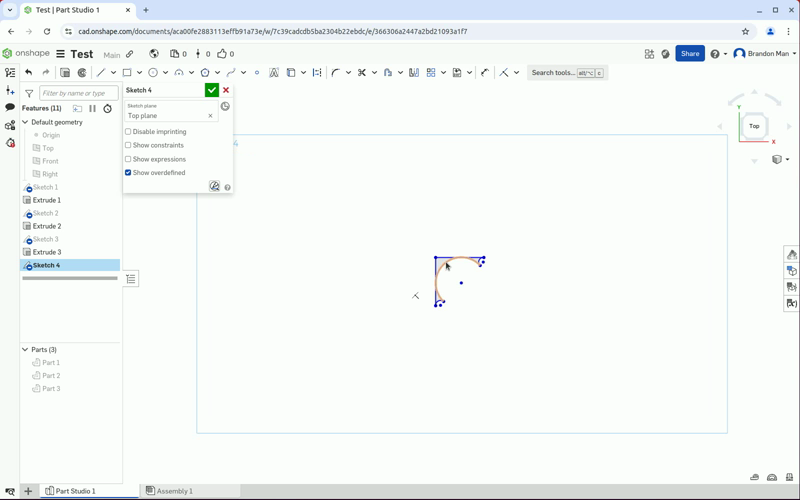
scroll(6)
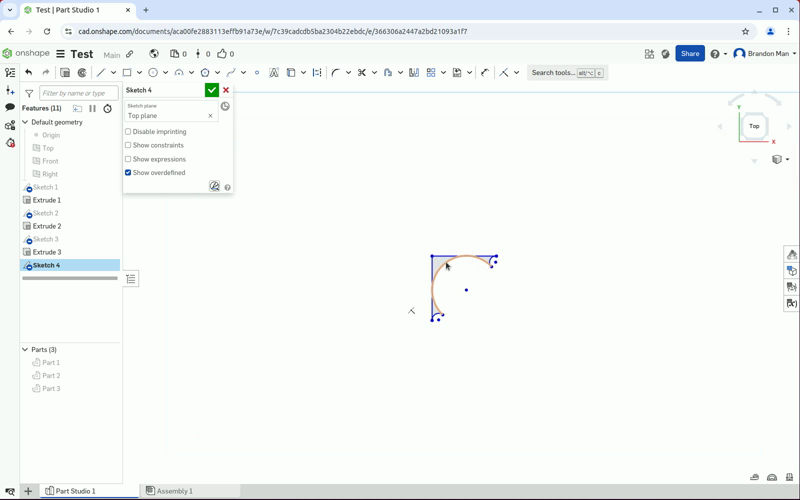
scroll(6)
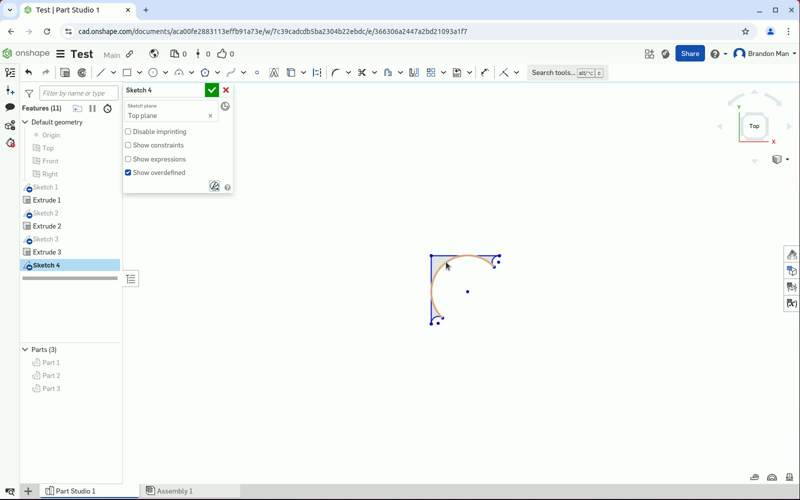
scroll(6)
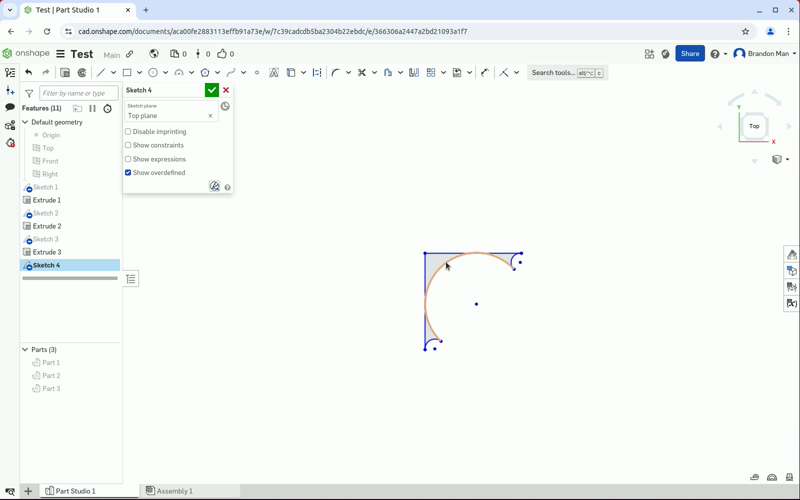
scroll(6)
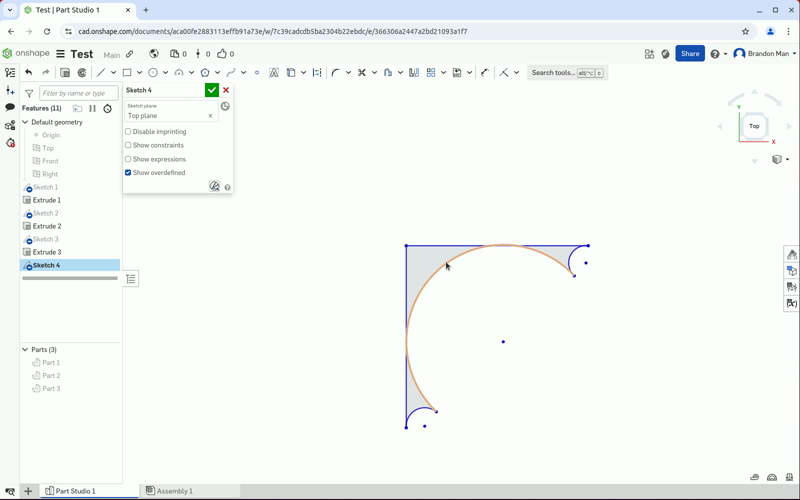
scroll(6)
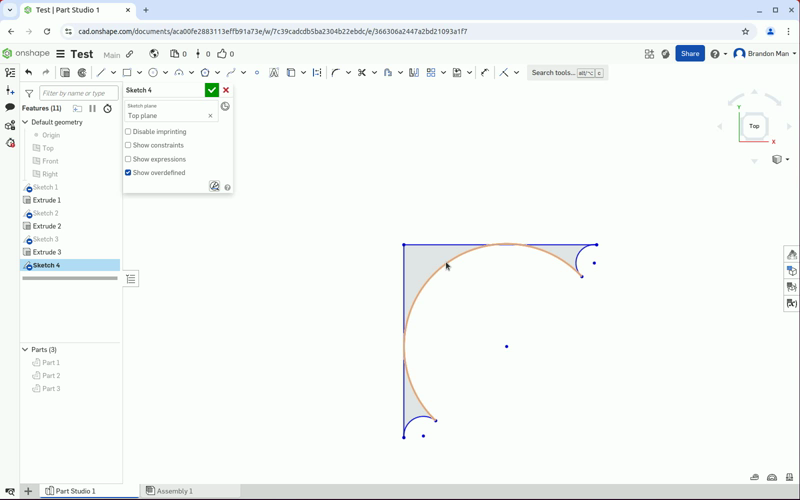
scroll(6)
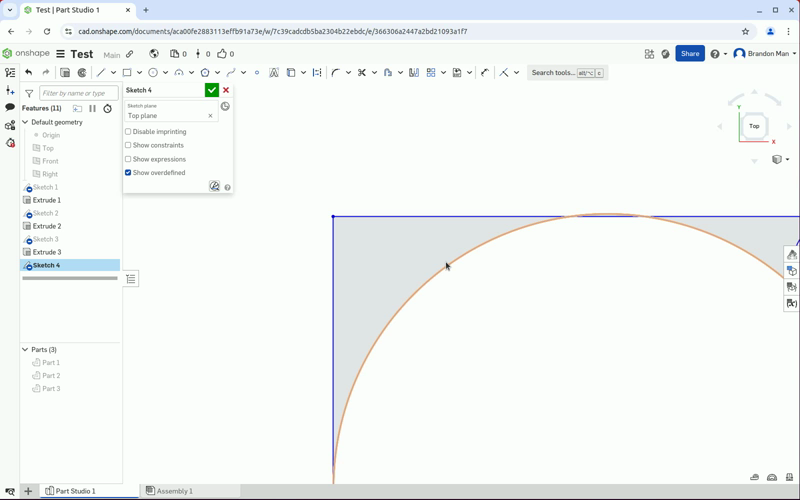
click(446, 261)
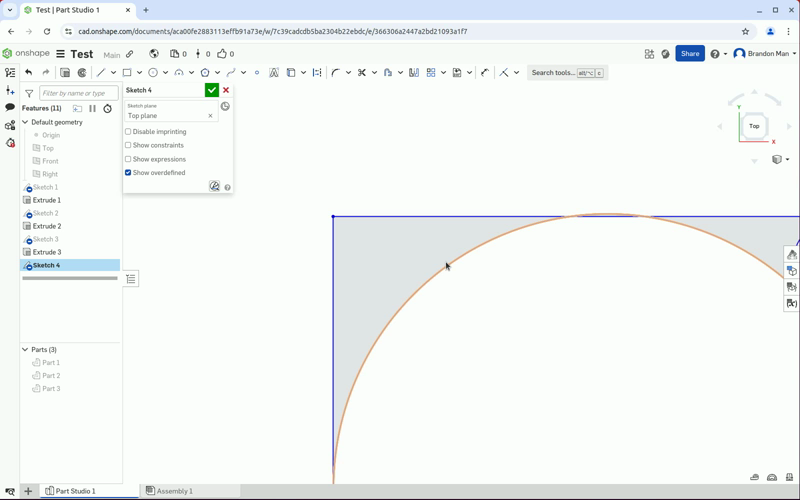
scroll(-6)
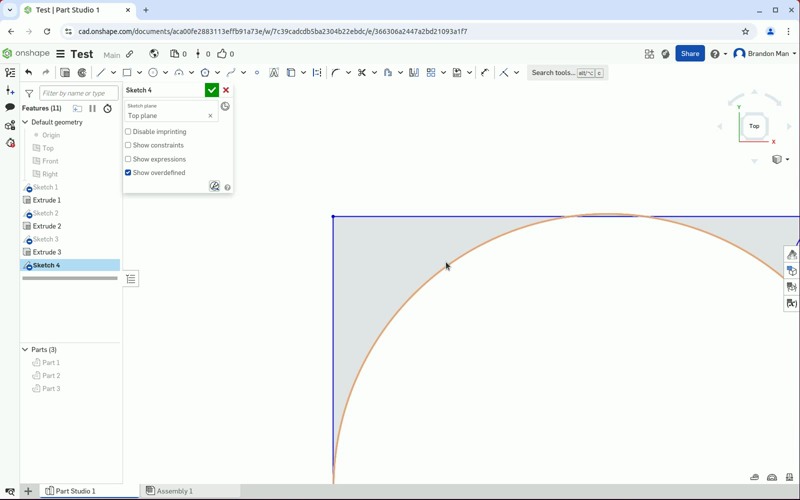
scroll(-6)
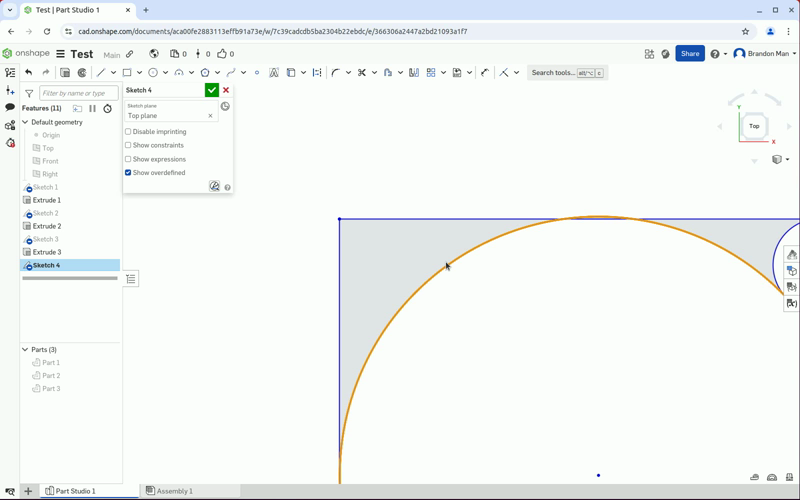
scroll(-6)
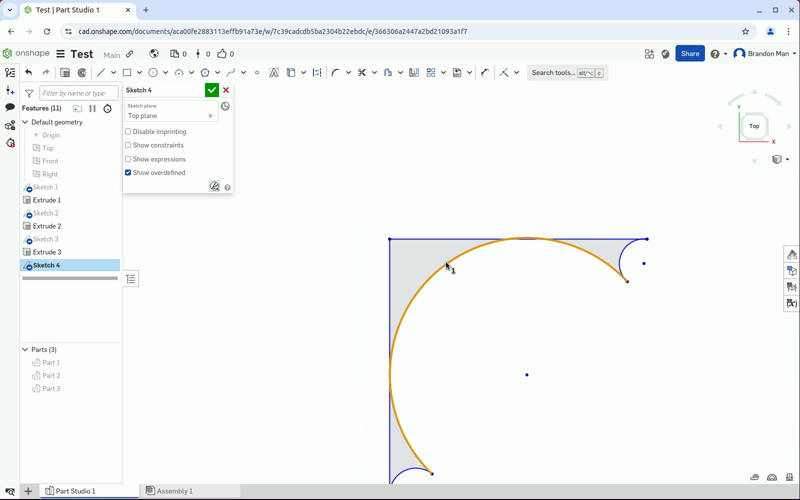
scroll(-6)
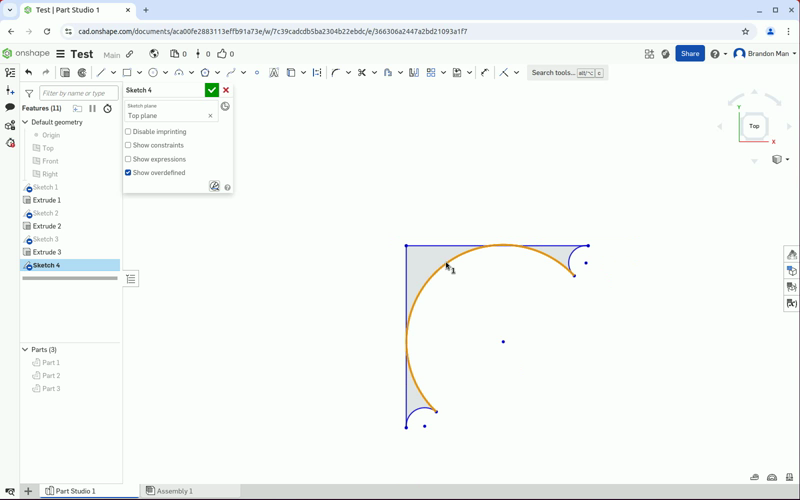
scroll(-6)
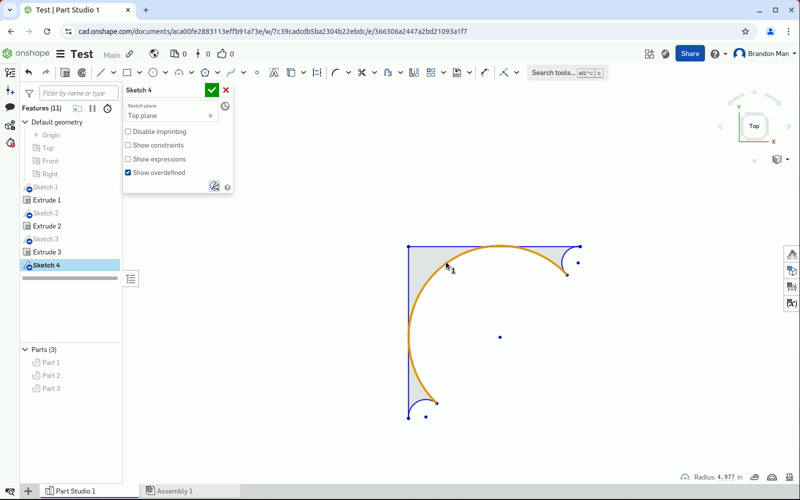
scroll(-6)
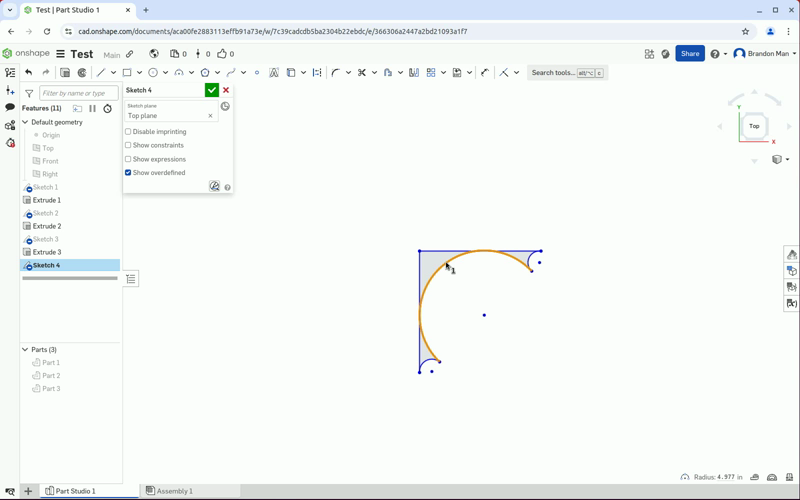
scroll(-6)
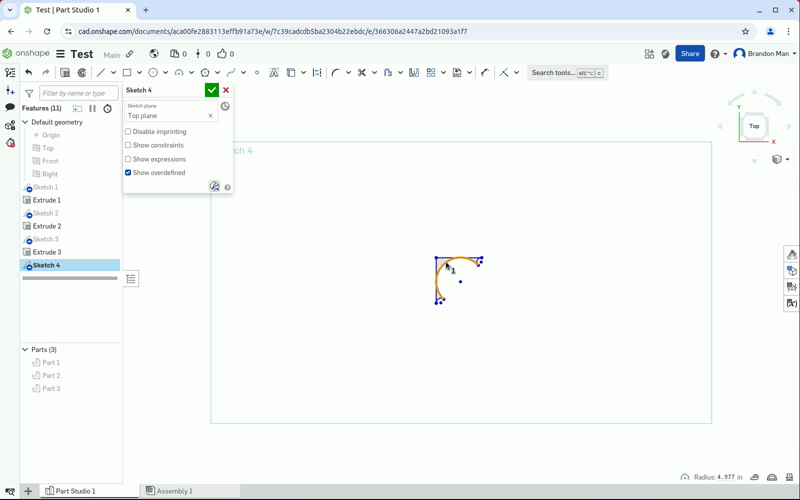
mouse_move(73, 352)
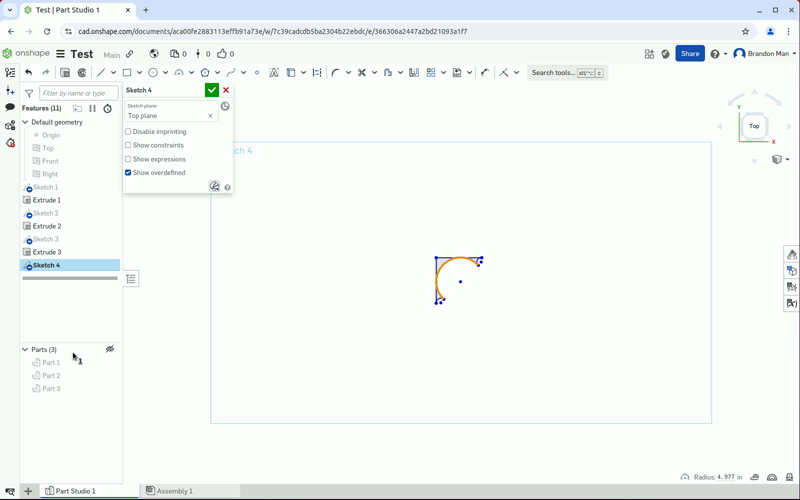
key(shift+y)
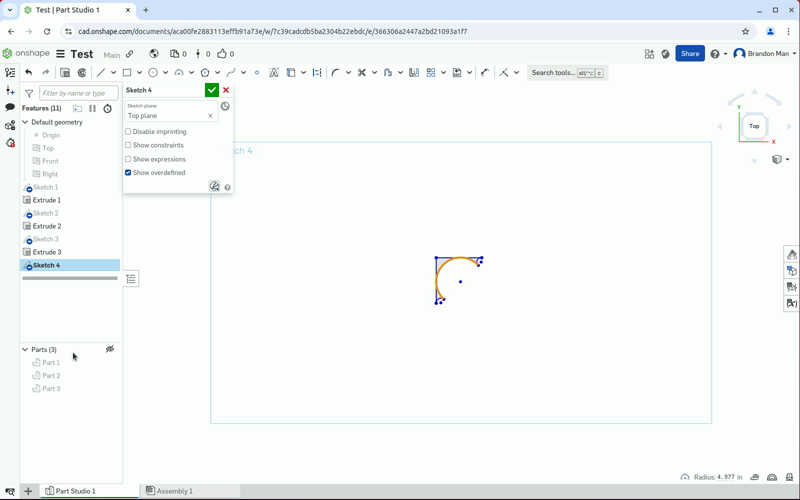
key(shift+e)
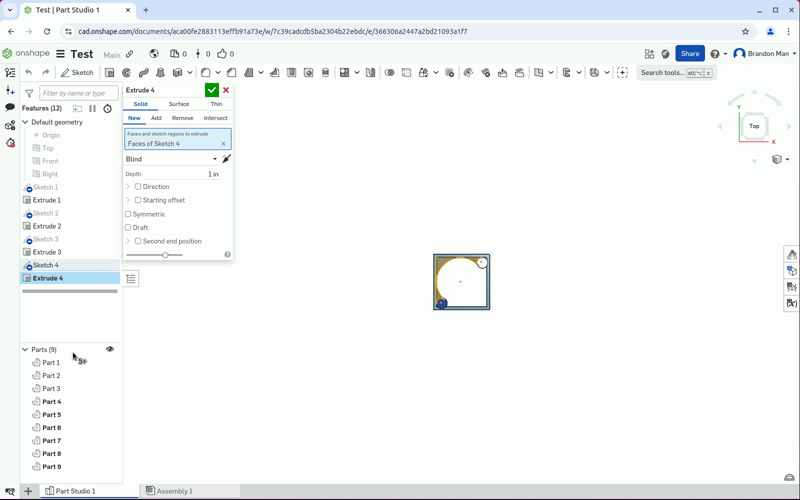
mouse_move(143, 106)
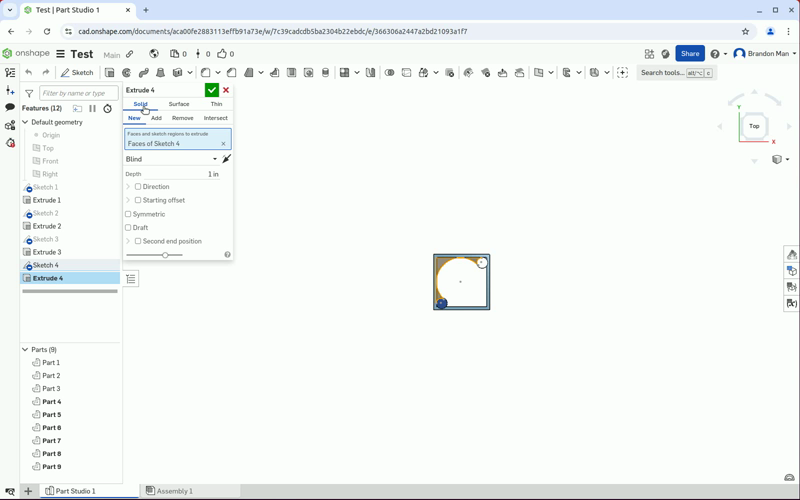
click(143, 106)
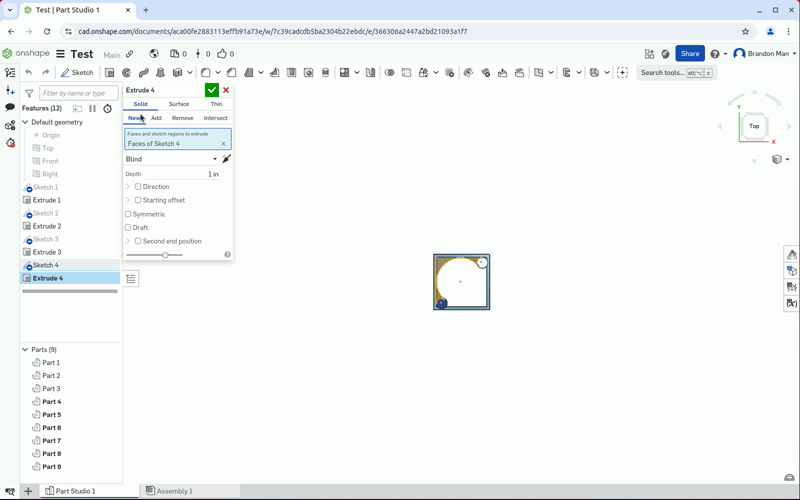
mouse_move(137, 120)
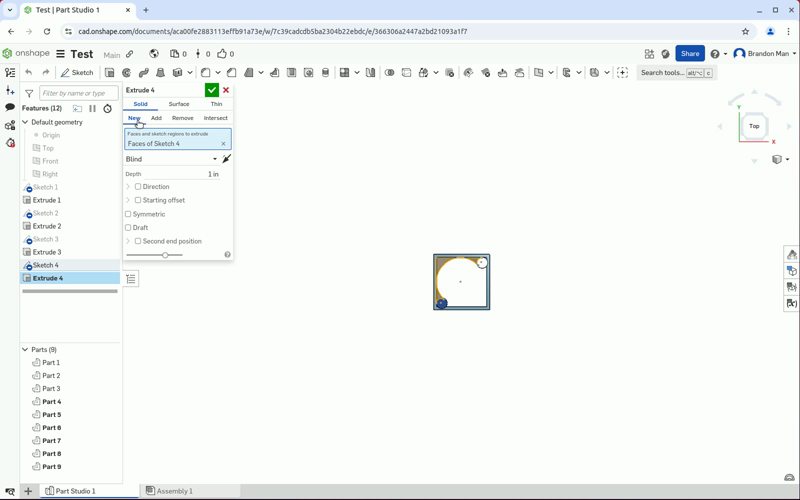
click(137, 120)
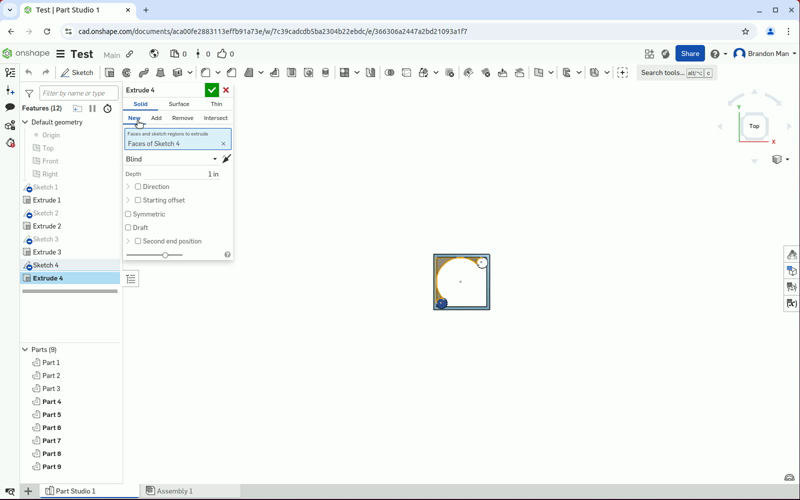
key(tab, 4)
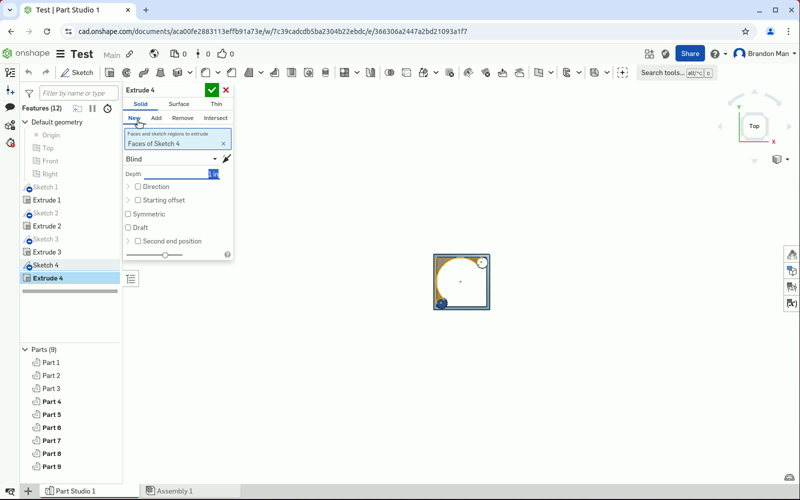
text(0.481)
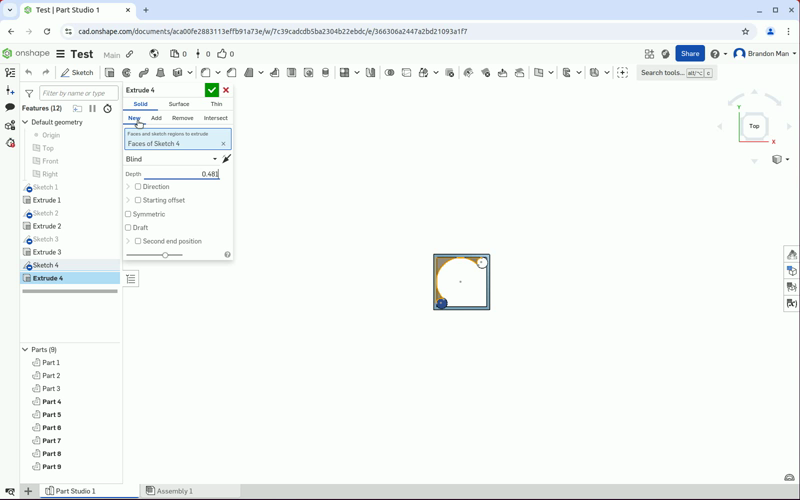
key(enter)
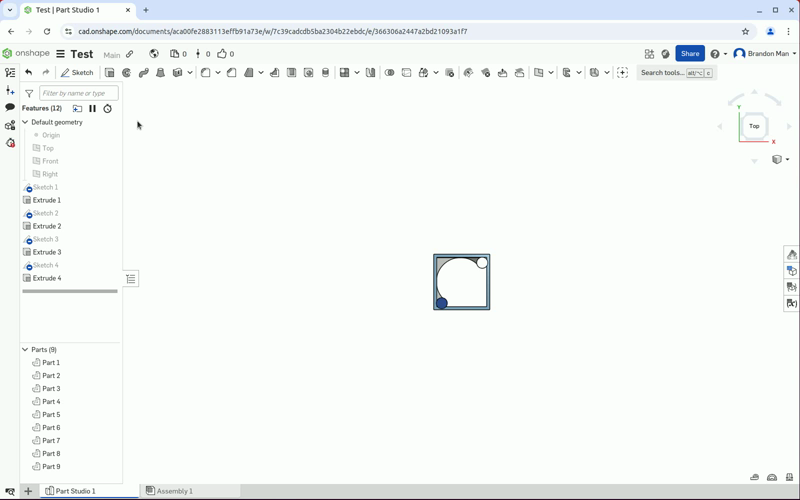
key(shift+h)
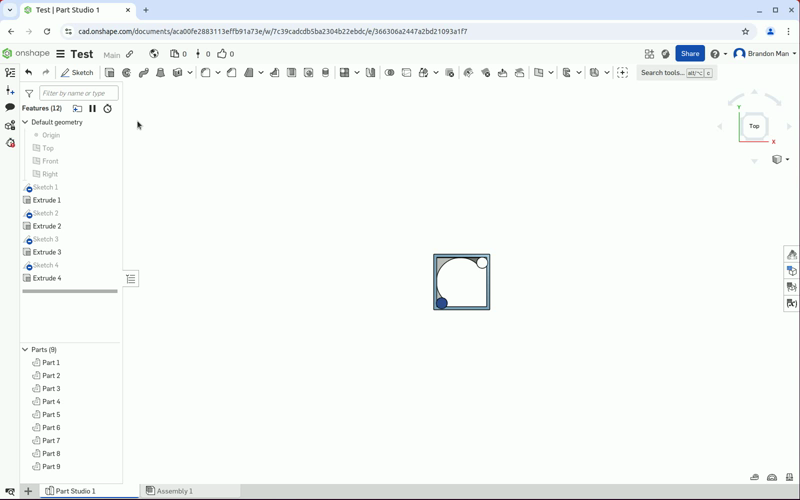
key(shift+h)
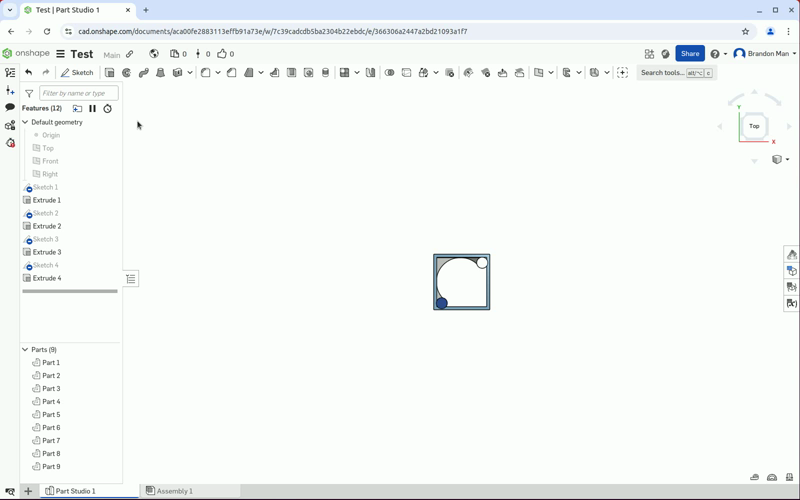
mouse_move(73, 189)
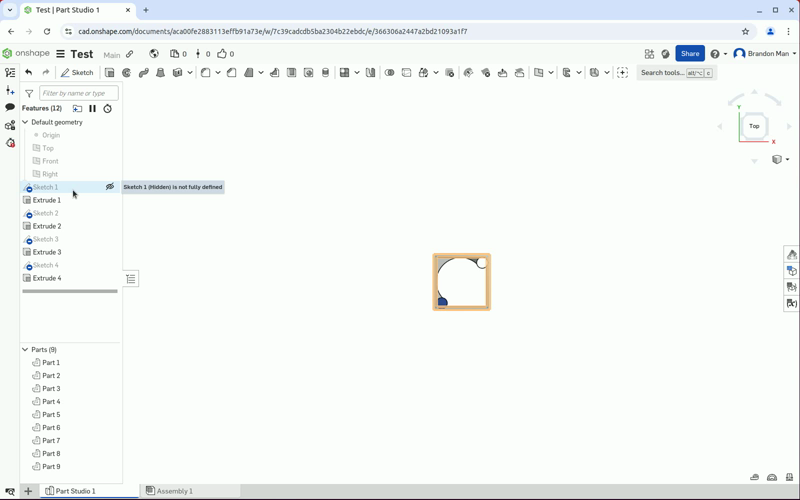
click(73, 189)
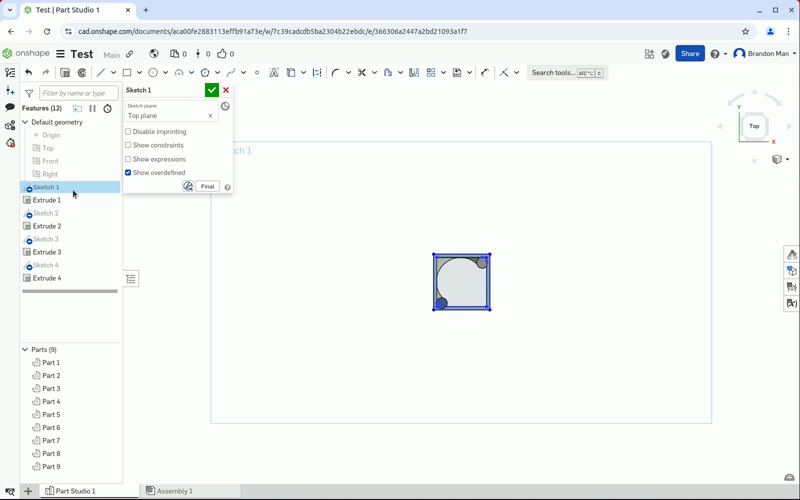
mouse_move(229, 92)
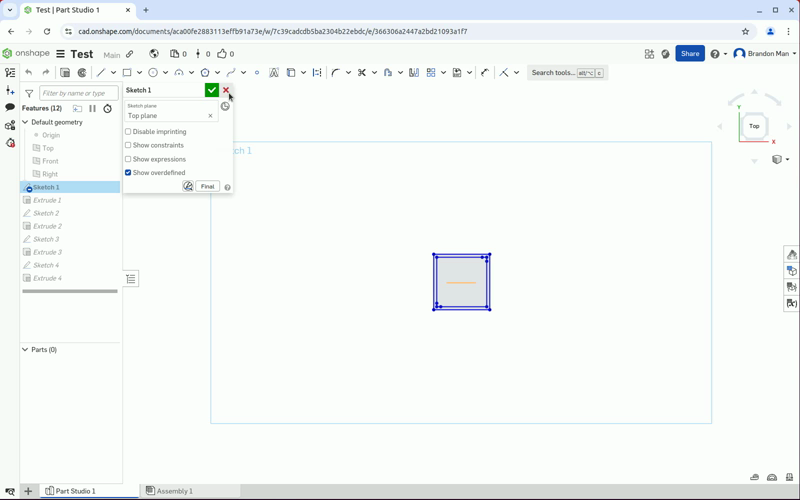
click(229, 92)
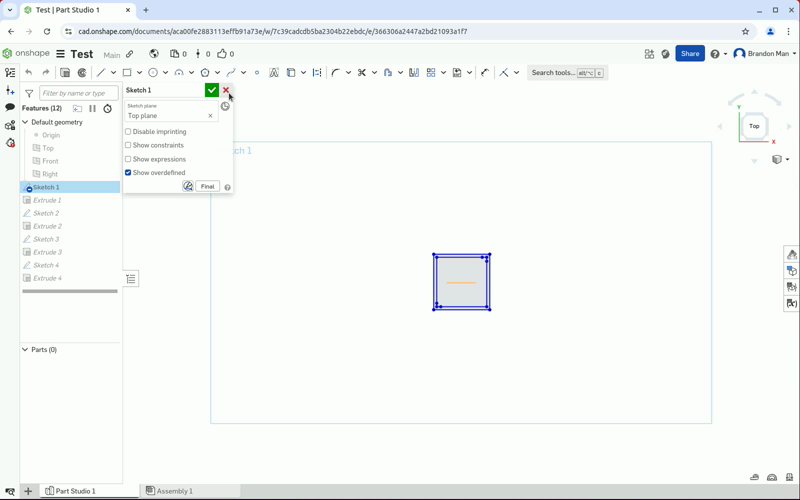
key(shift+s)
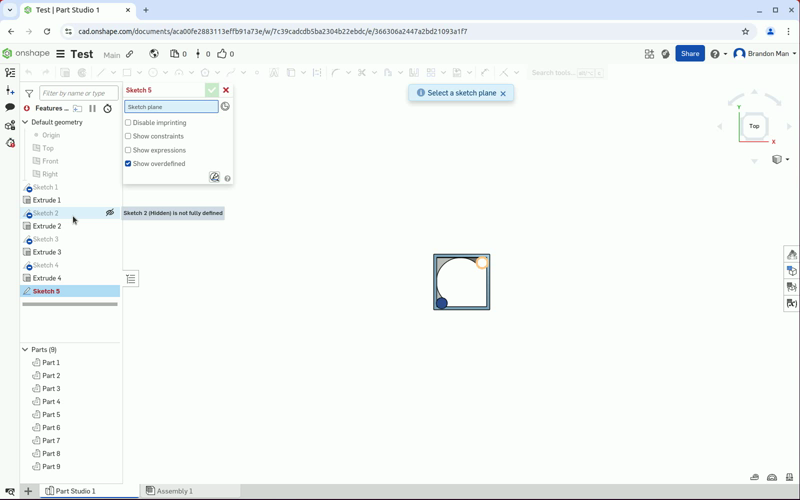
scroll(3)
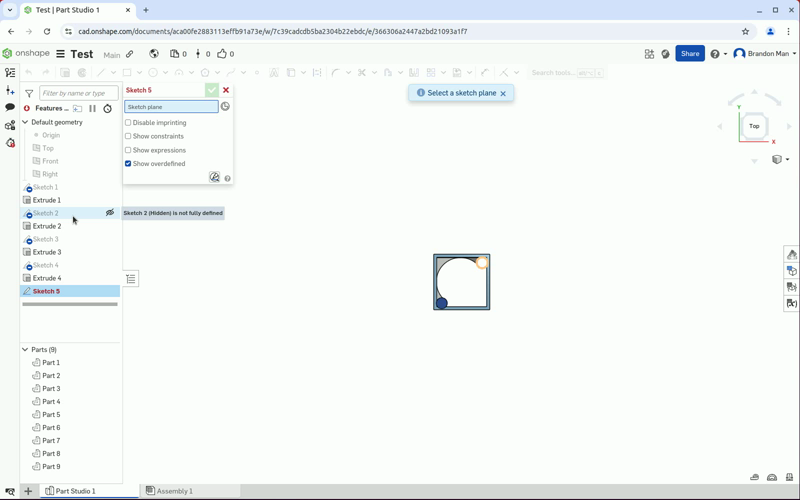
mouse_move(73, 150)
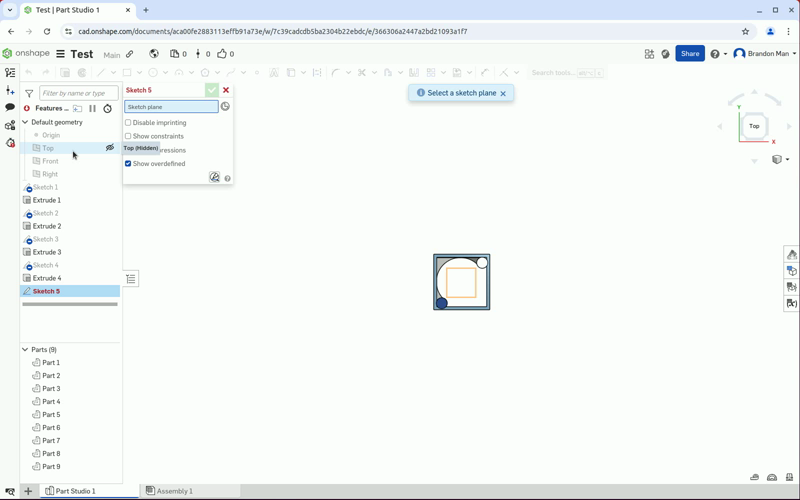
click(73, 150)
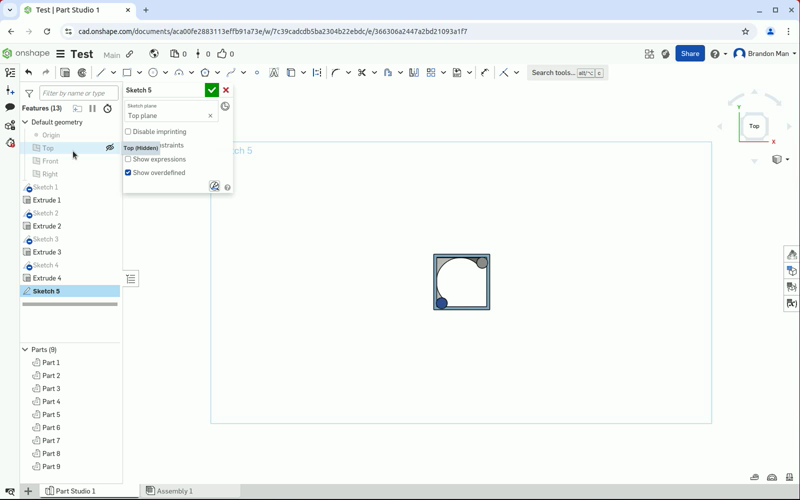
mouse_move(73, 352)
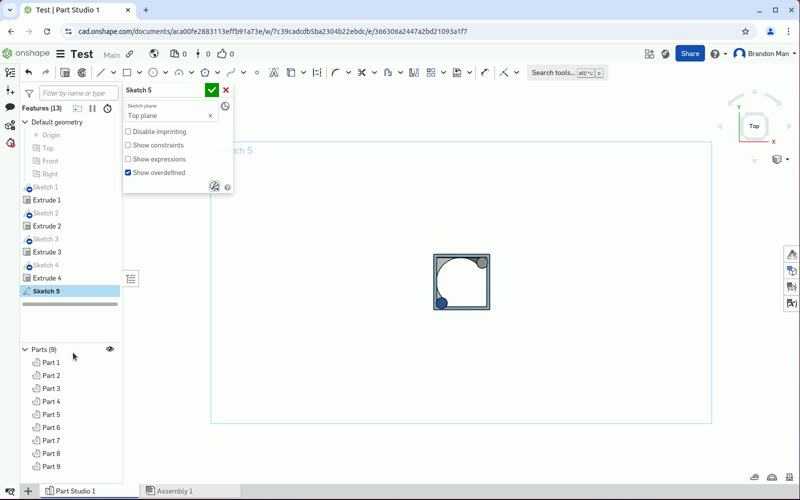
key(y)
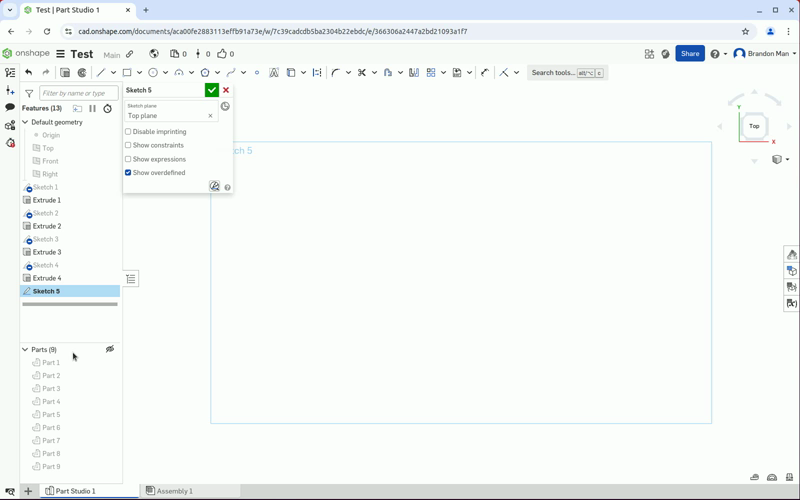
key(a)
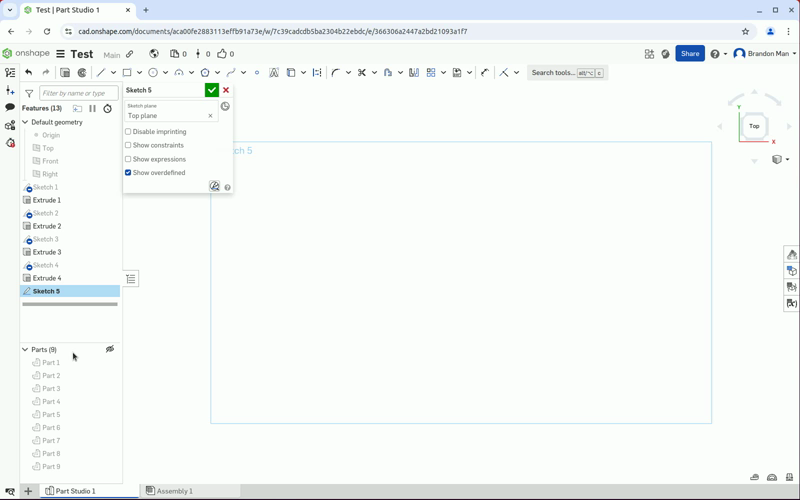
key_down(shift)
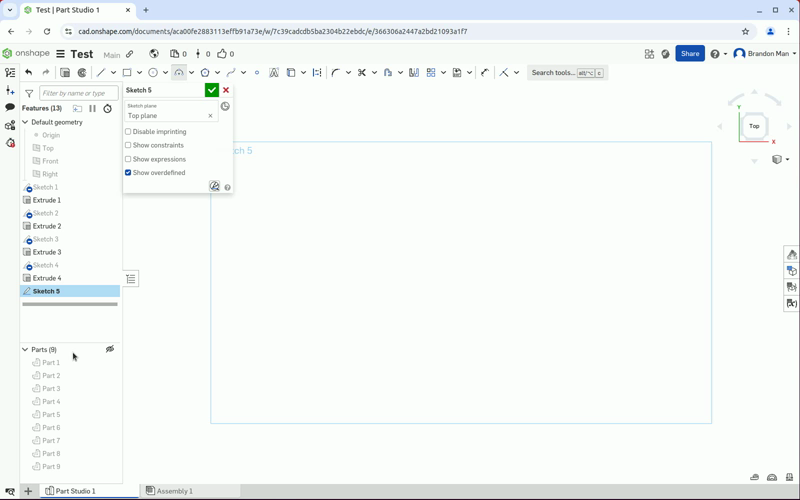
mouse_move(480, 258)
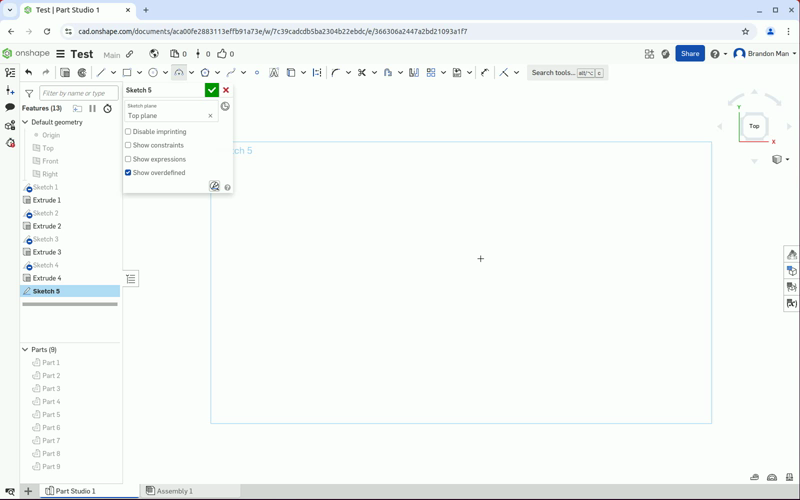
click(480, 258)
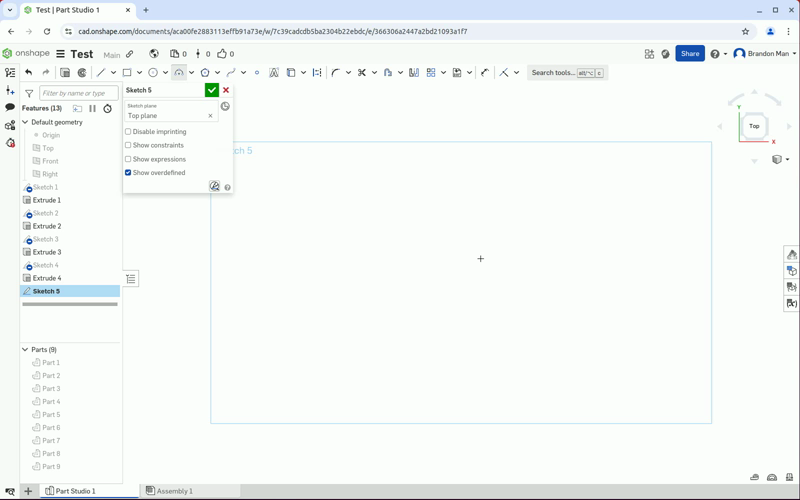
key_up(shift)
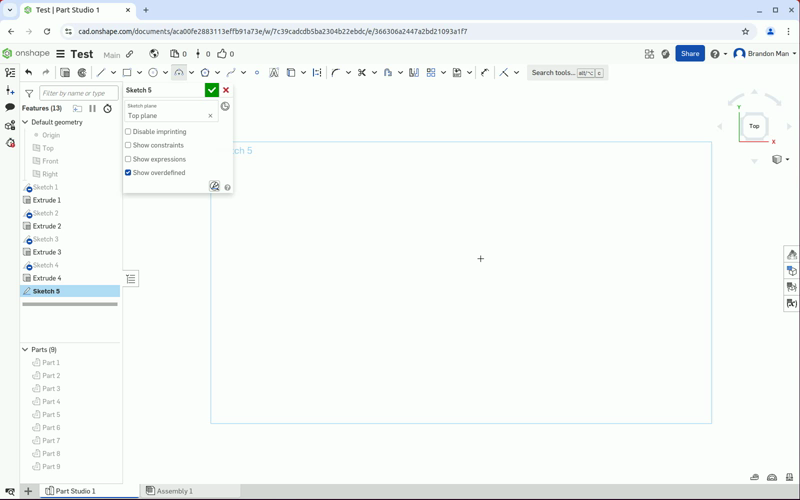
key_down(shift)
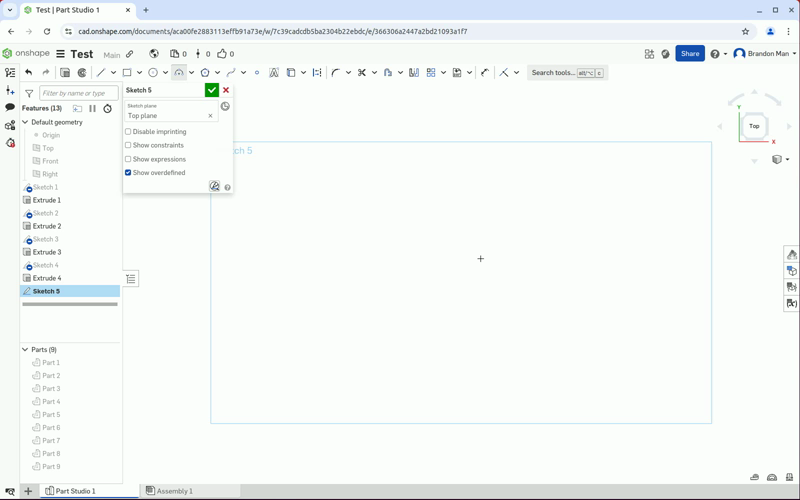
mouse_move(486, 264)
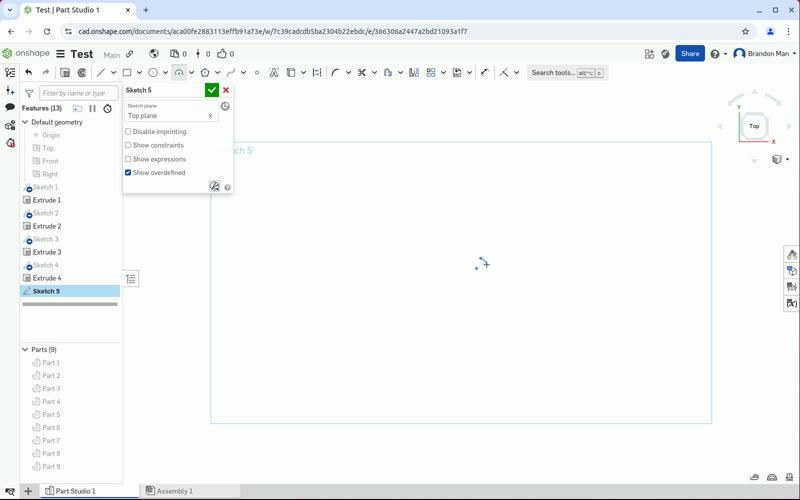
click(486, 264)
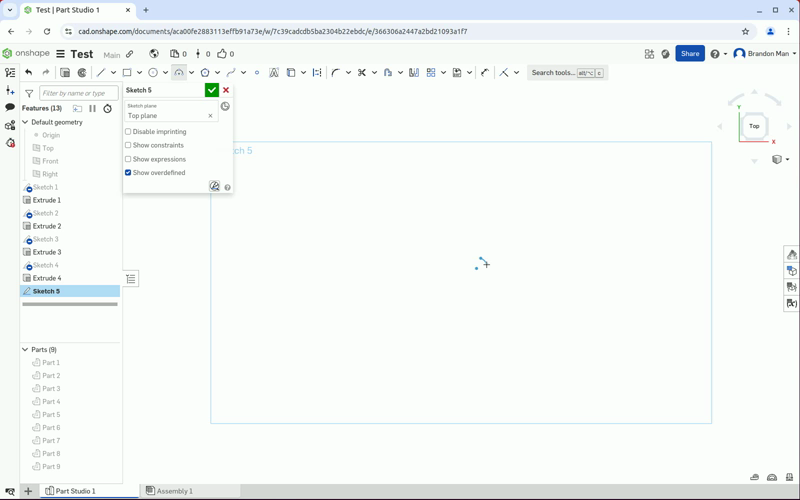
mouse_move(484, 260)
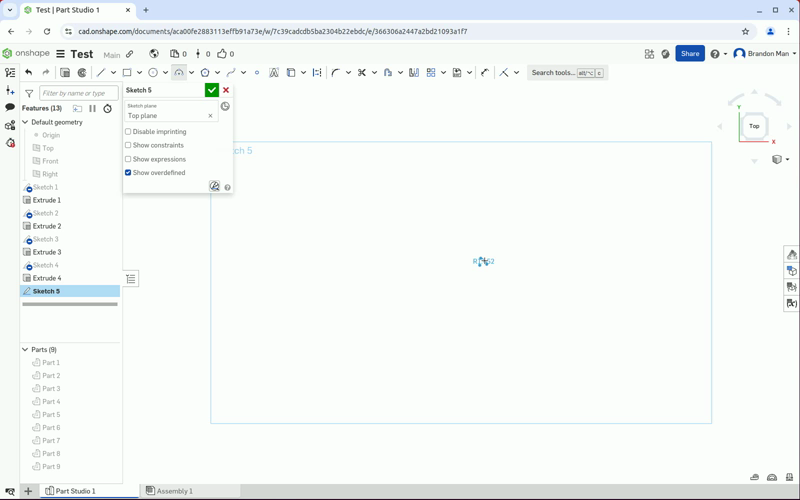
click(484, 260)
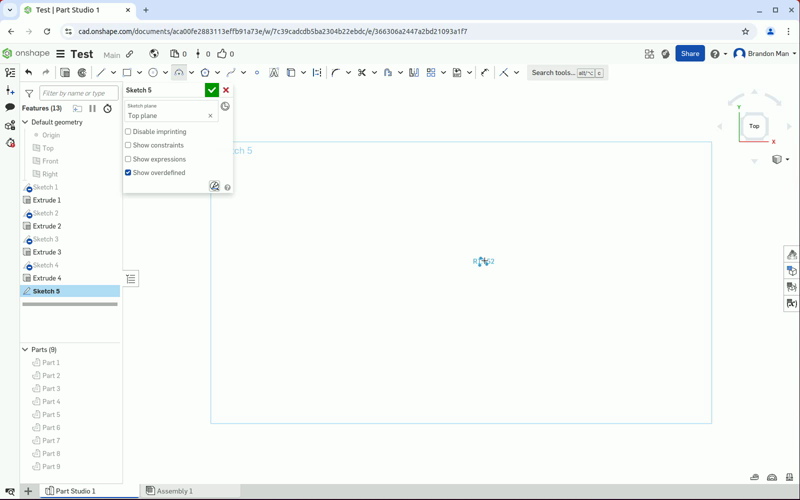
key_up(shift)
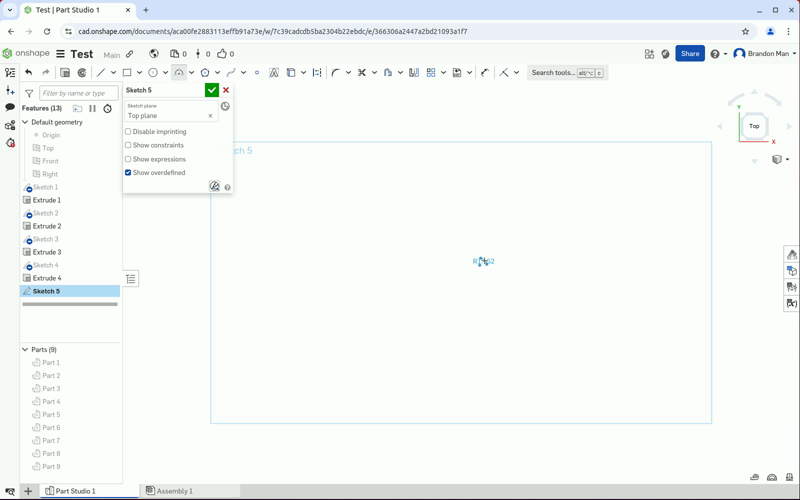
key(esc)
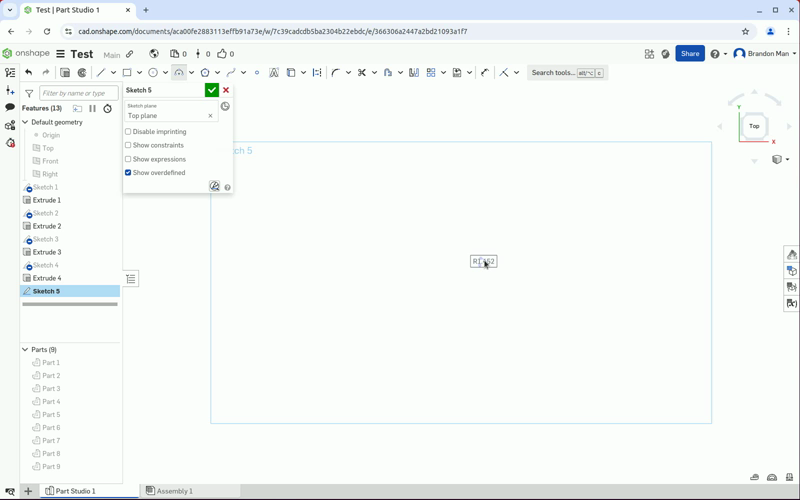
key(l)
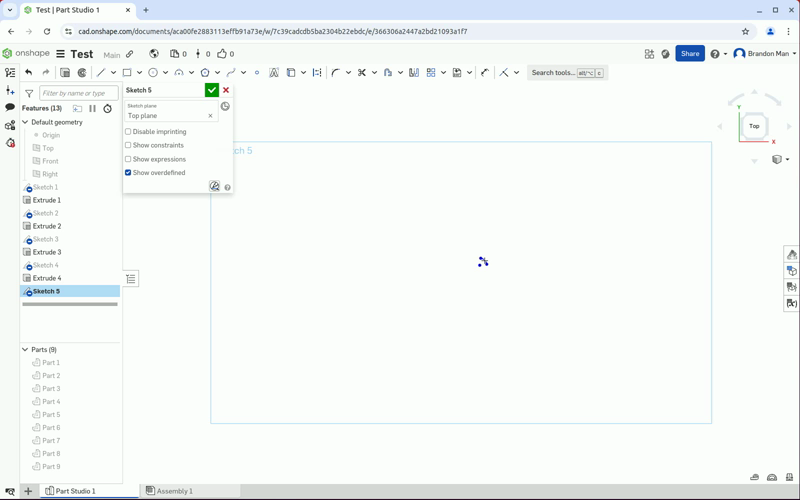
mouse_move(486, 264)
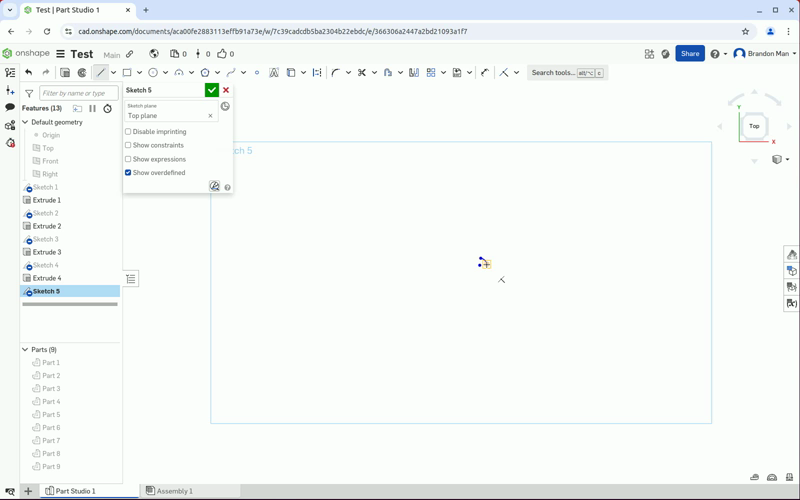
scroll(6)
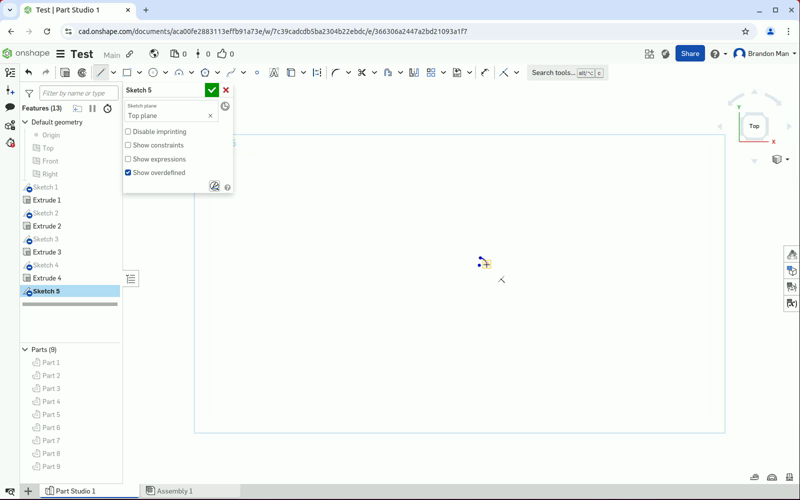
scroll(6)
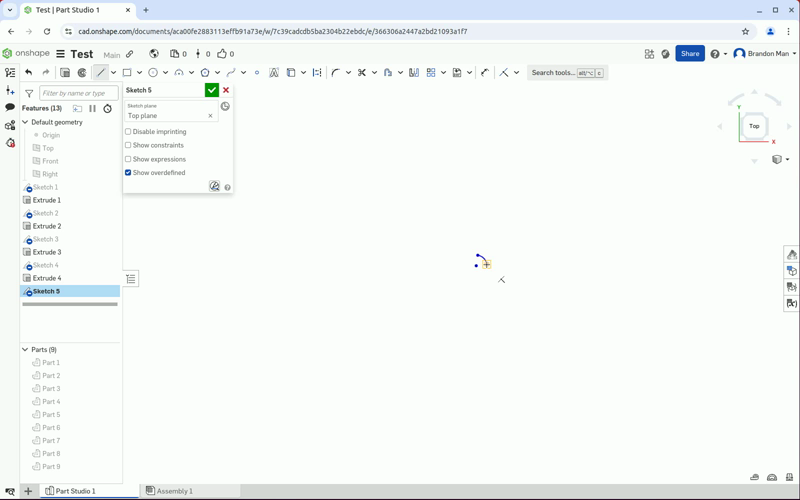
scroll(6)
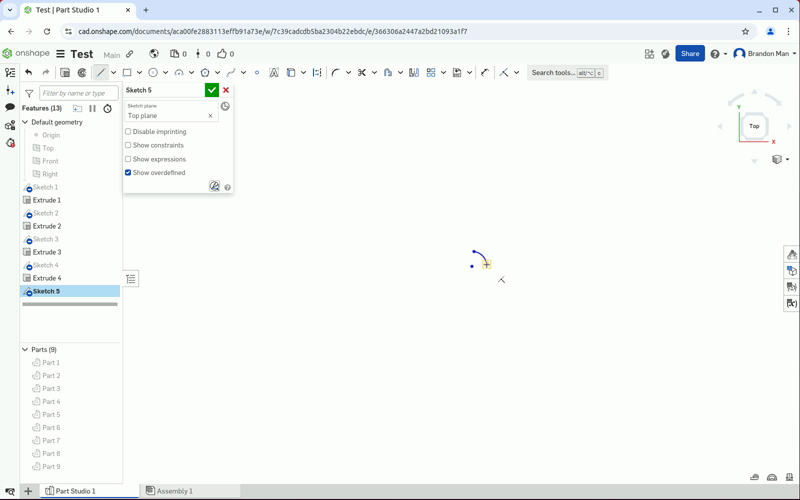
scroll(6)
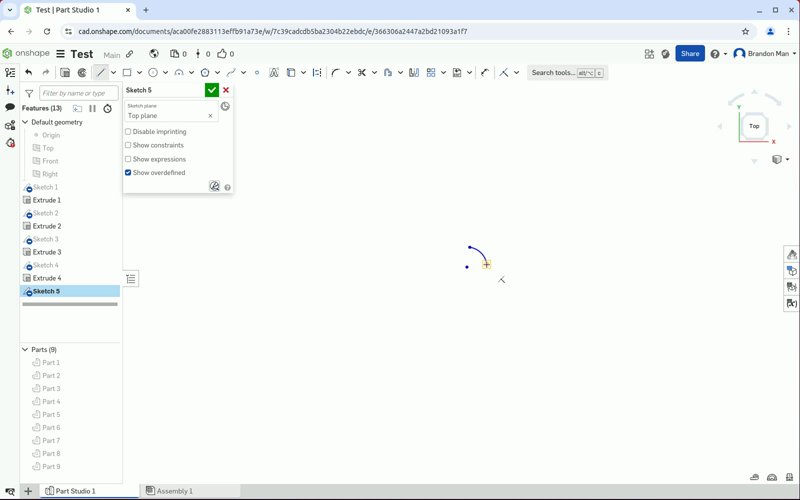
scroll(6)
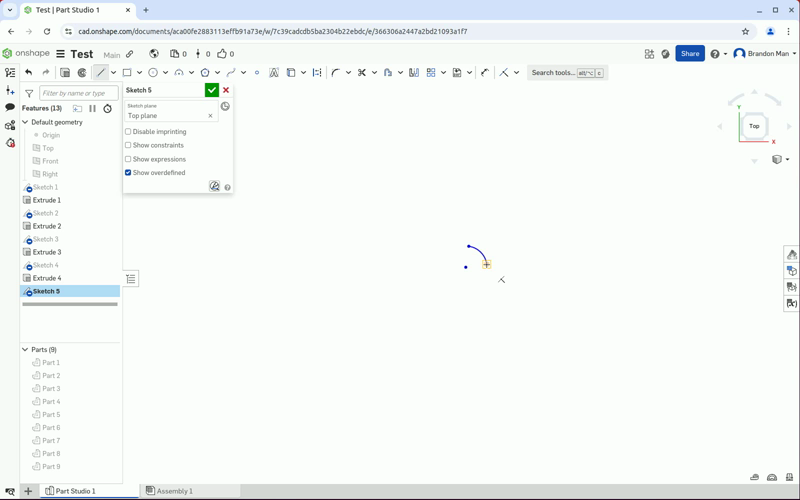
scroll(6)
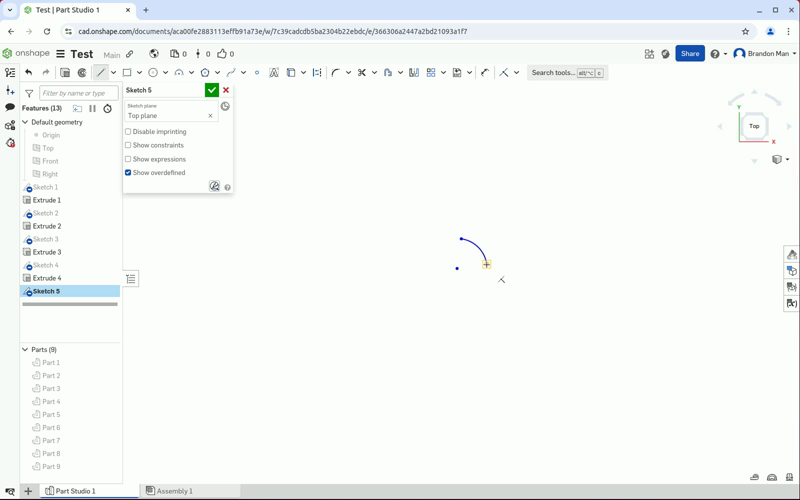
scroll(6)
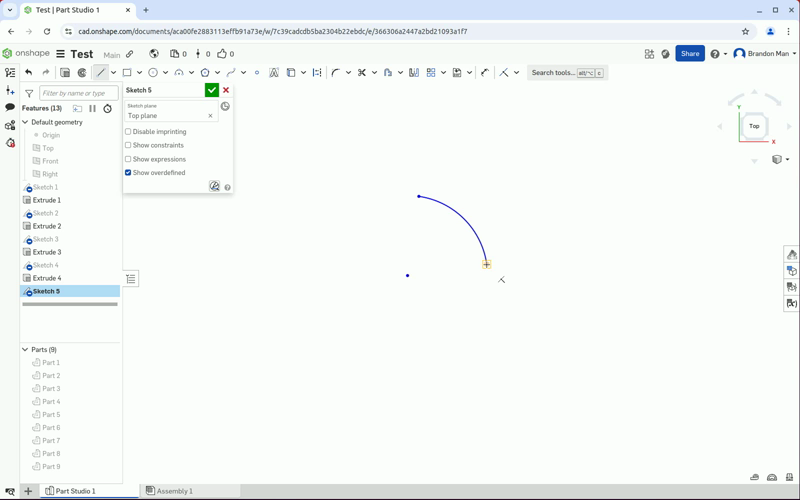
click(486, 264)
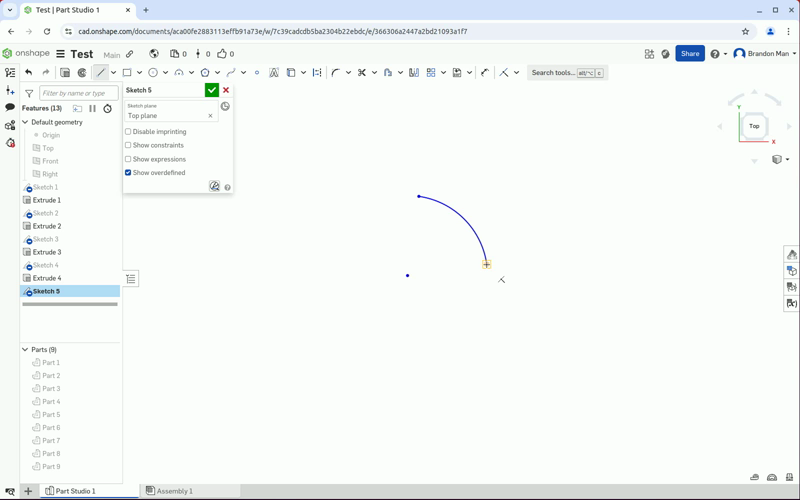
scroll(-6)
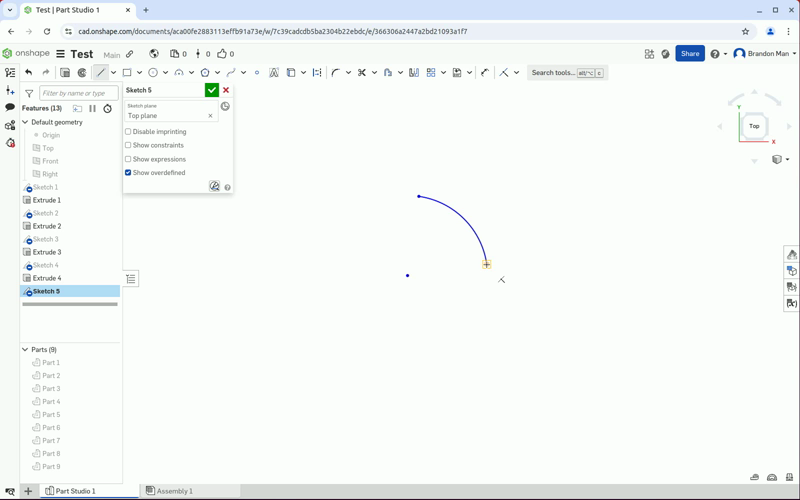
scroll(-6)
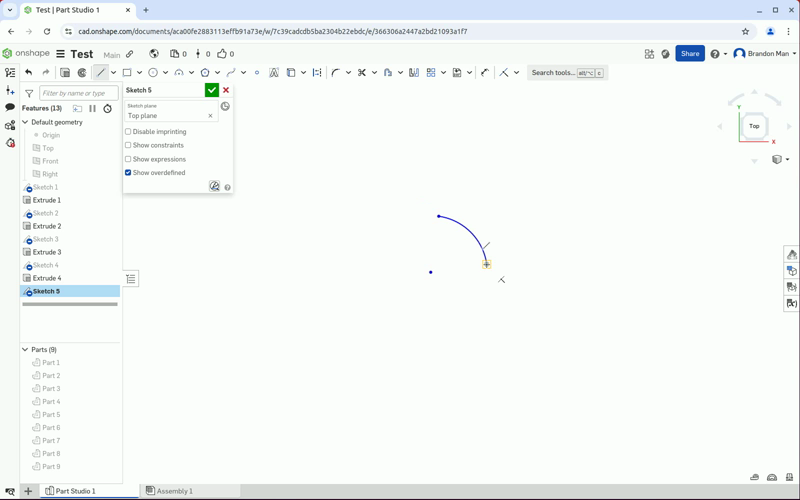
scroll(-6)
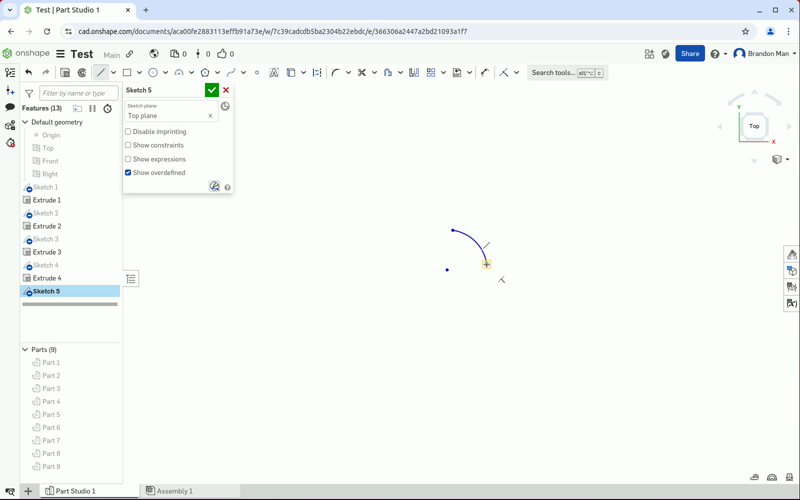
scroll(-6)
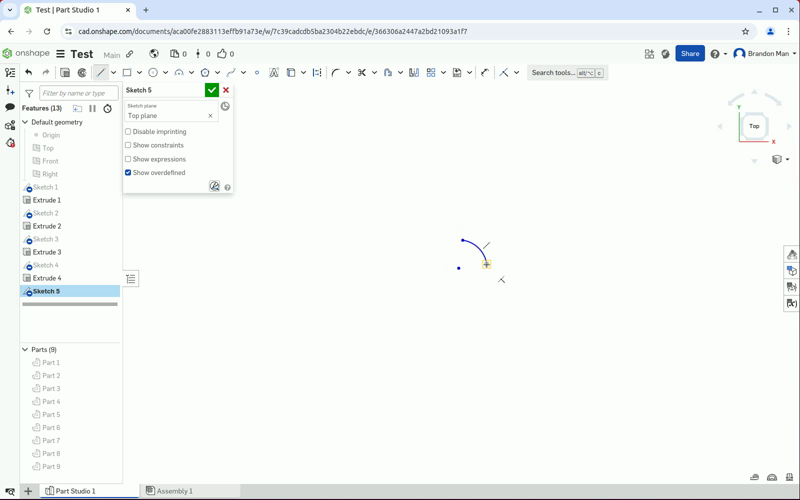
scroll(-6)
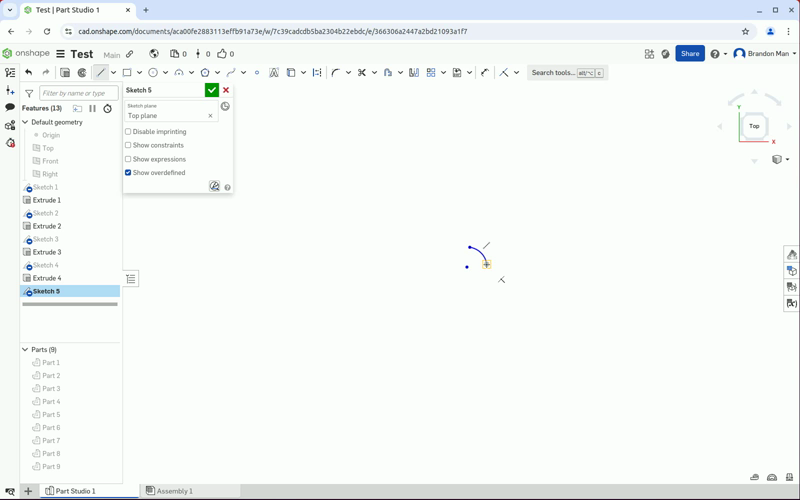
scroll(-6)
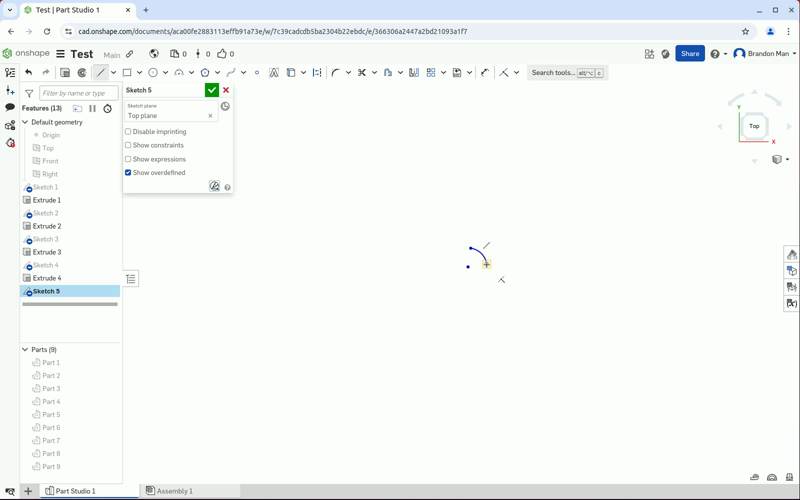
scroll(-6)
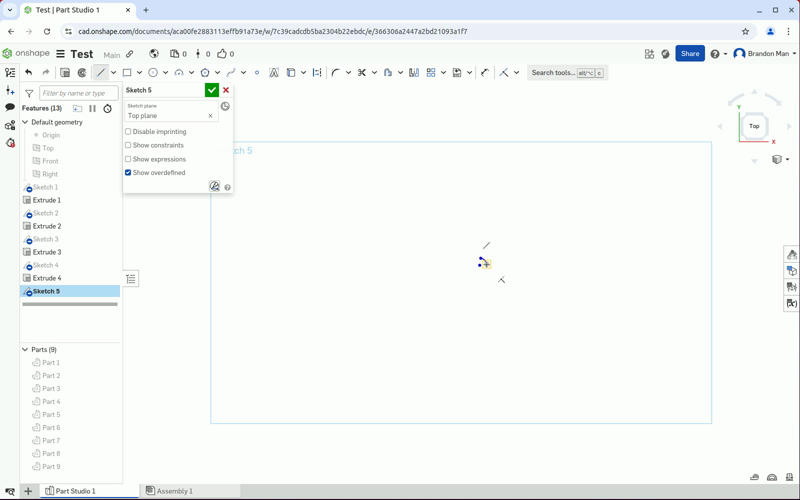
key_down(shift)
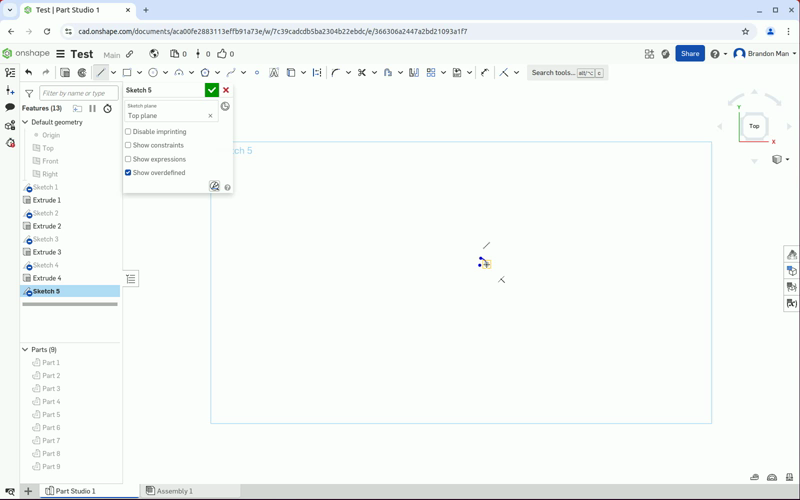
mouse_move(516, 264)
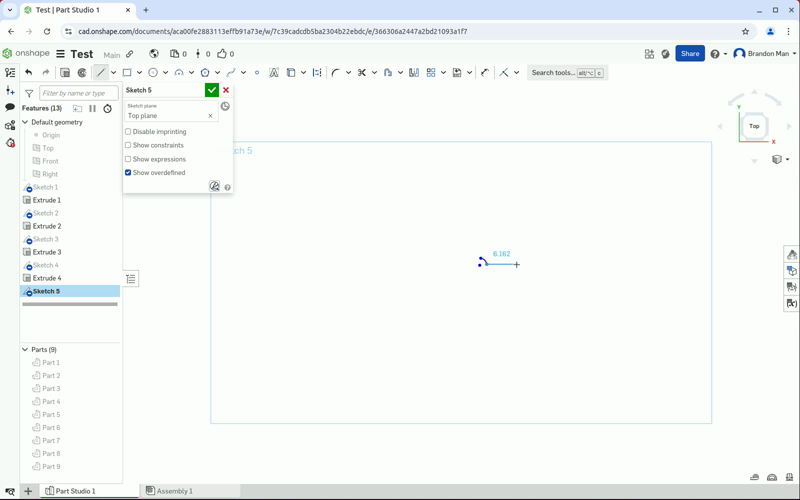
mouse_move(486, 258)
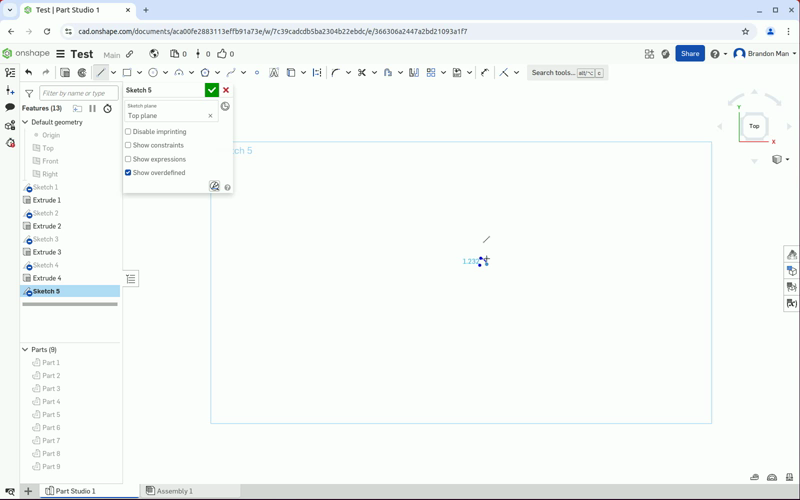
scroll(6)
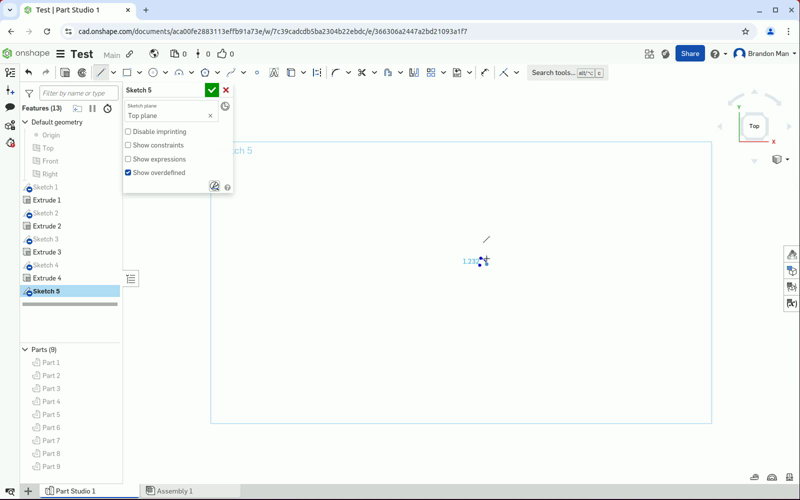
scroll(6)
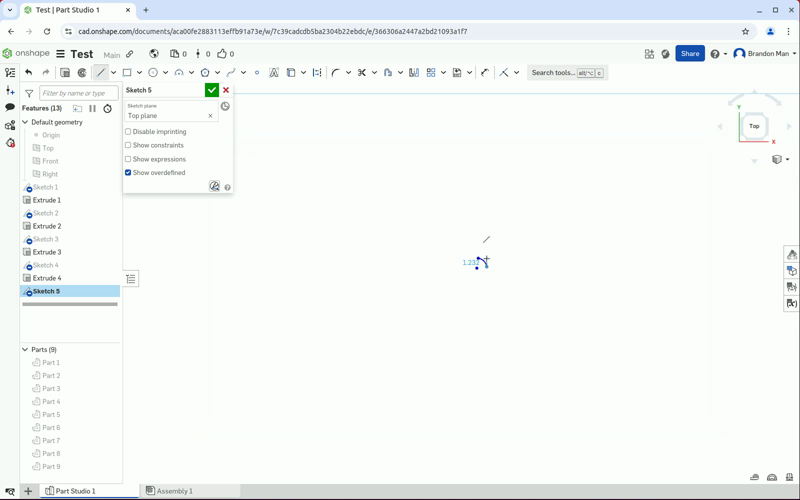
scroll(6)
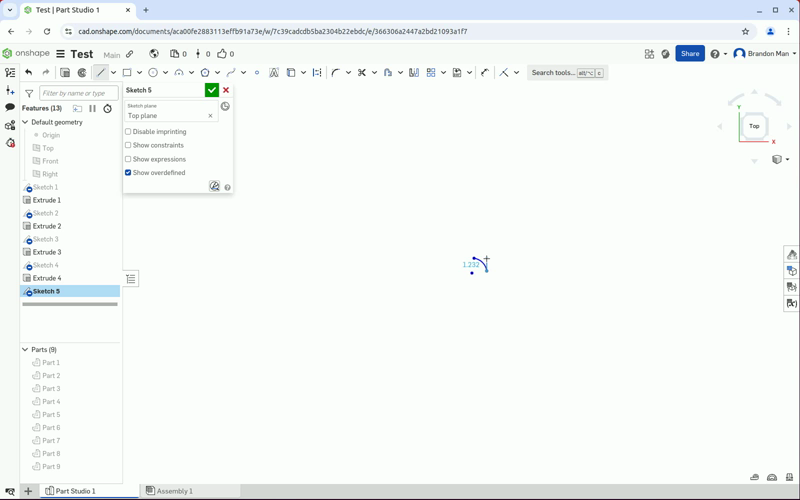
scroll(6)
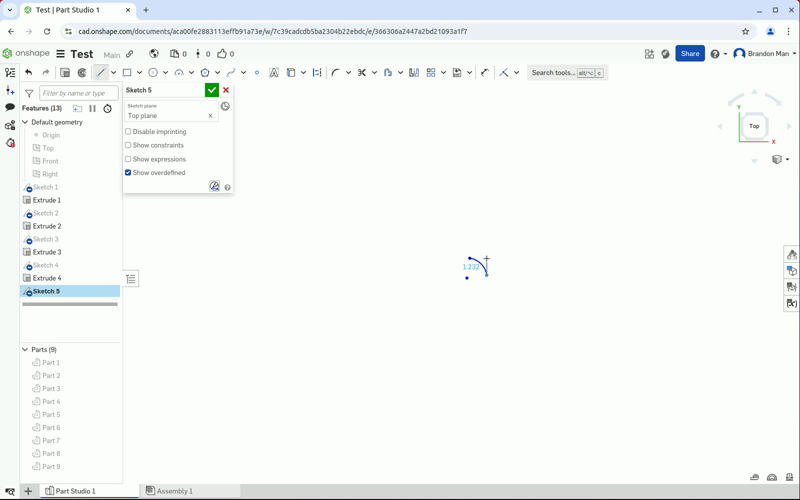
scroll(6)
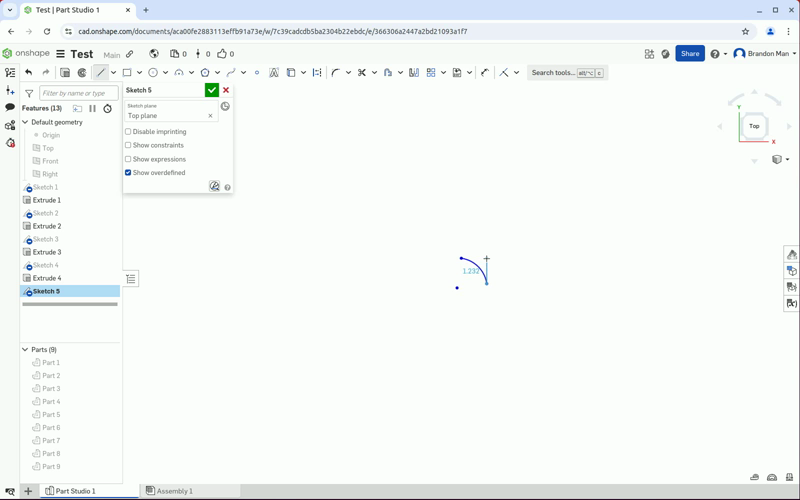
scroll(6)
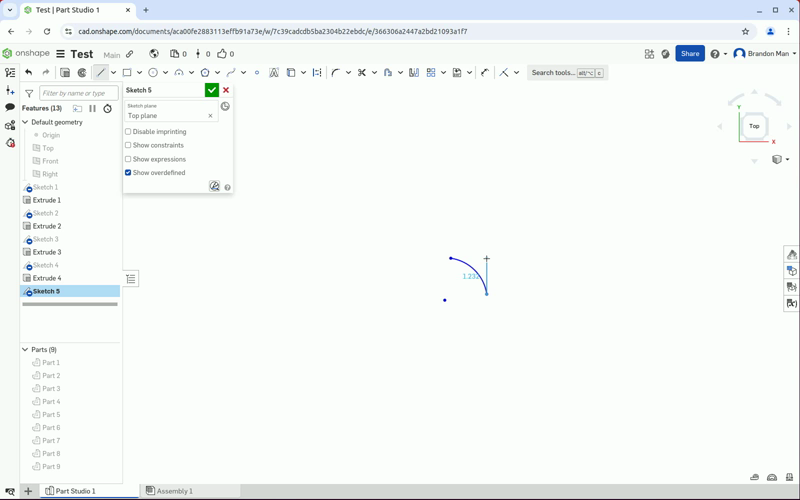
scroll(6)
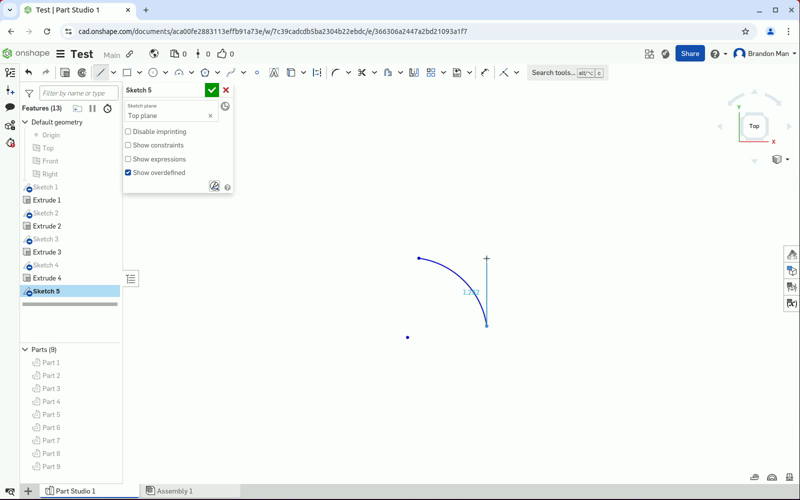
click(486, 258)
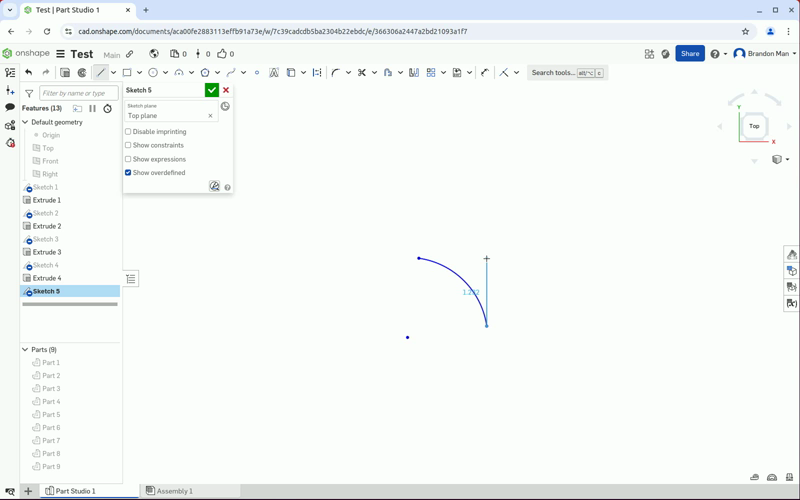
scroll(-6)
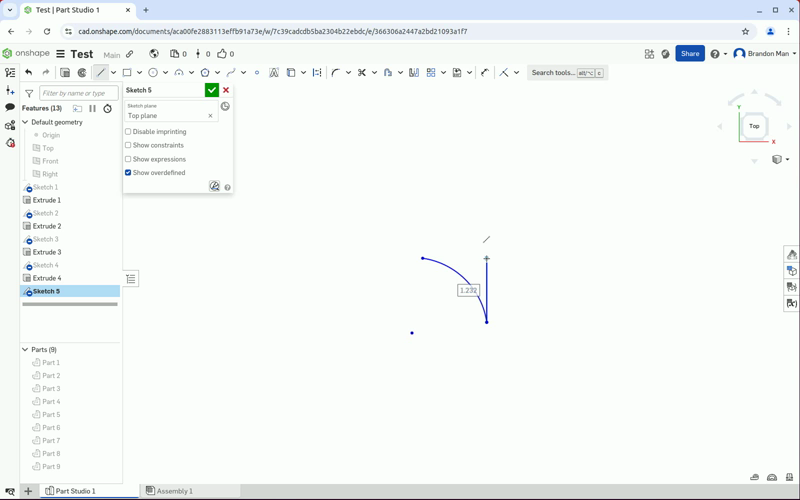
scroll(-6)
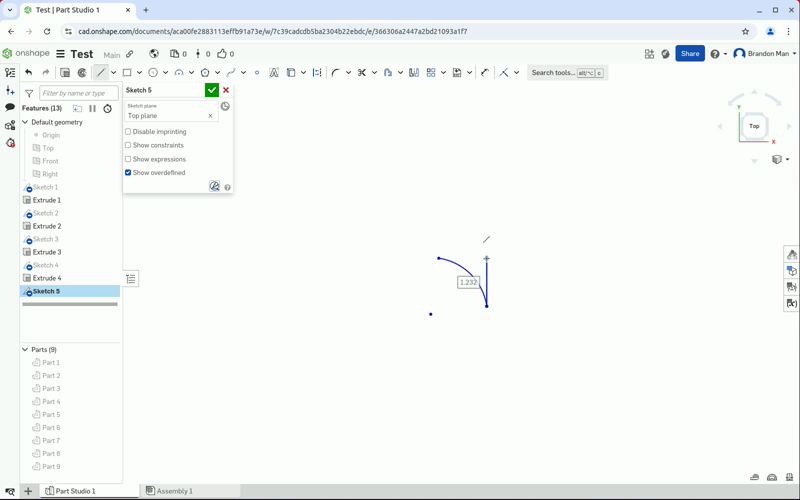
scroll(-6)
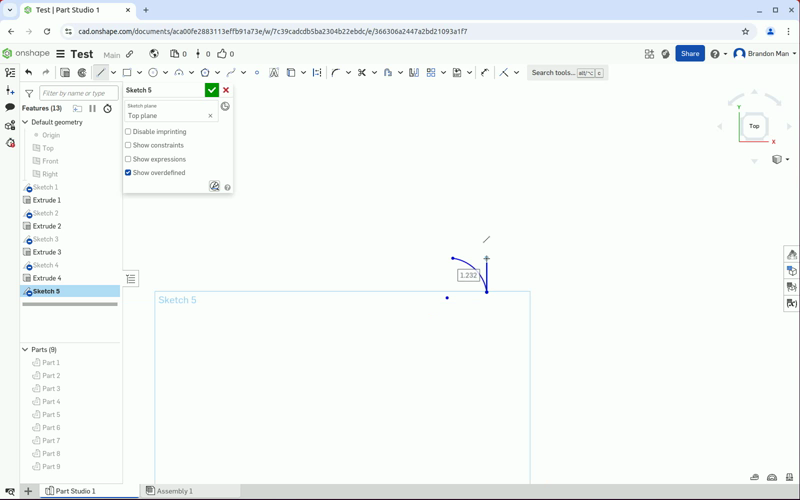
scroll(-6)
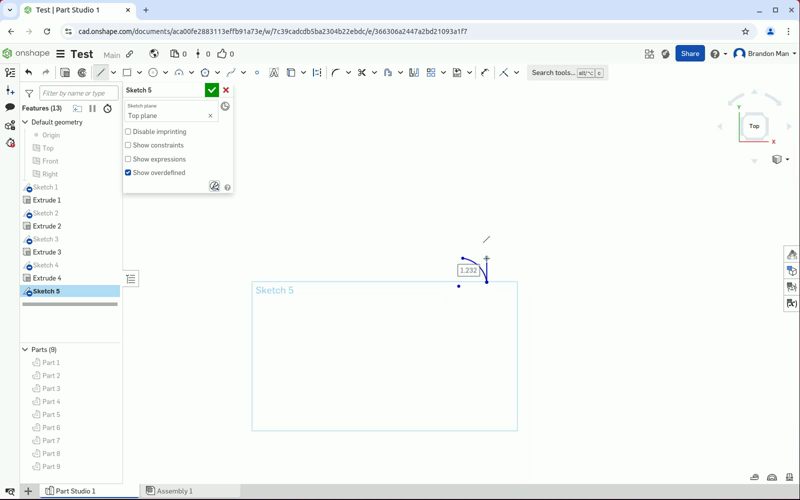
scroll(-6)
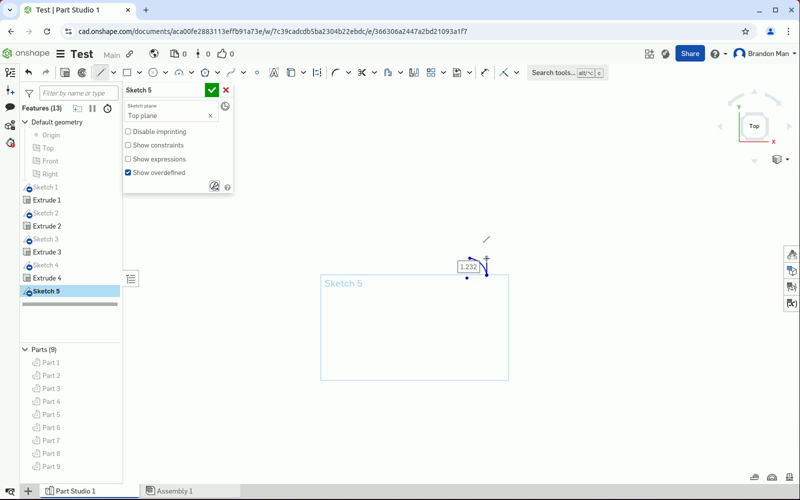
scroll(-6)
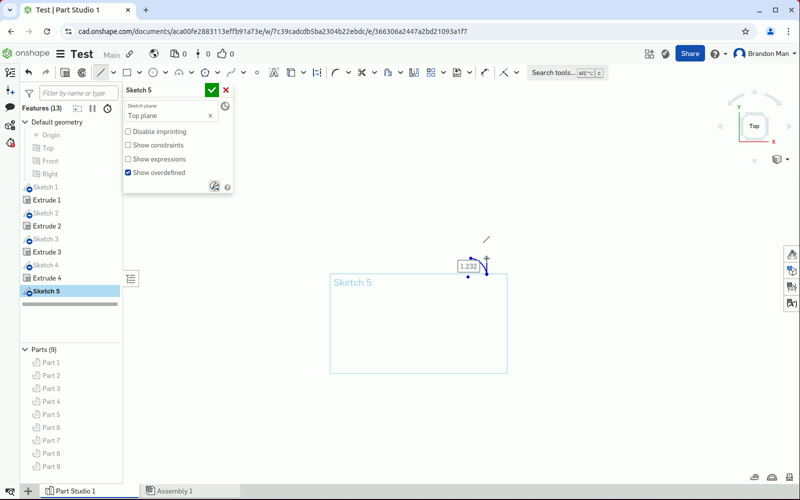
scroll(-6)
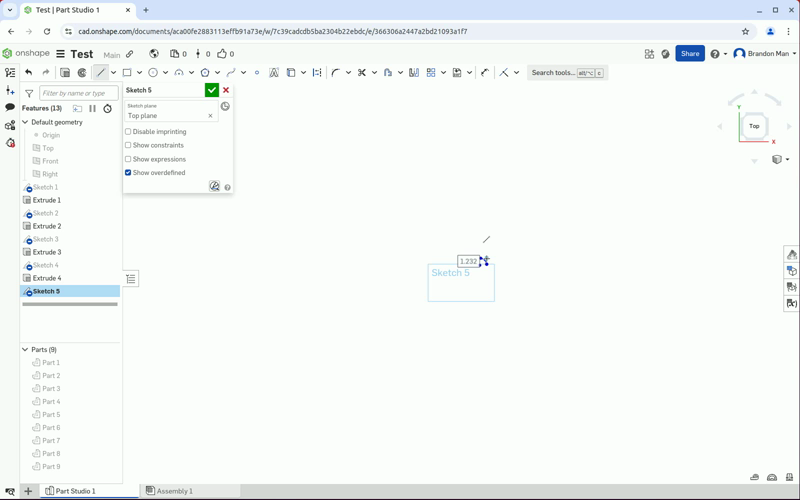
key_up(shift)
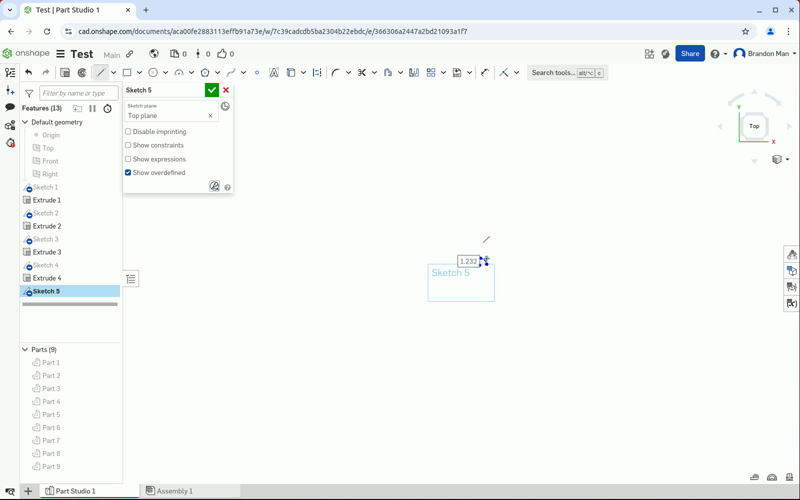
mouse_move(516, 258)
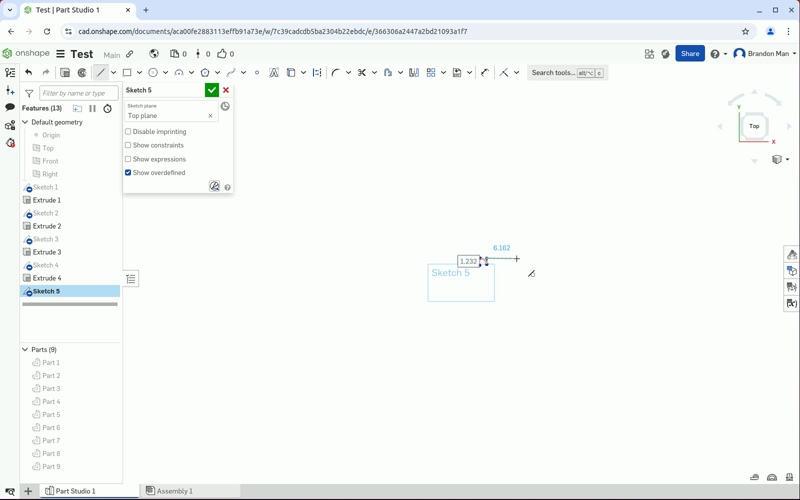
key_down(shift)
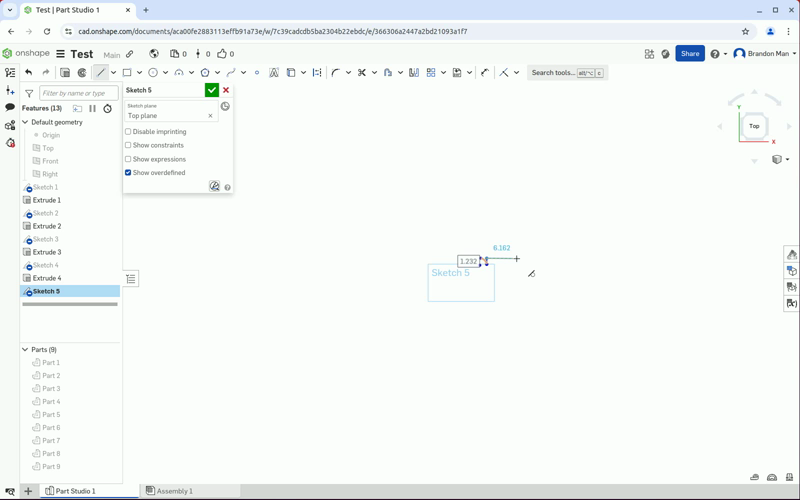
mouse_move(480, 258)
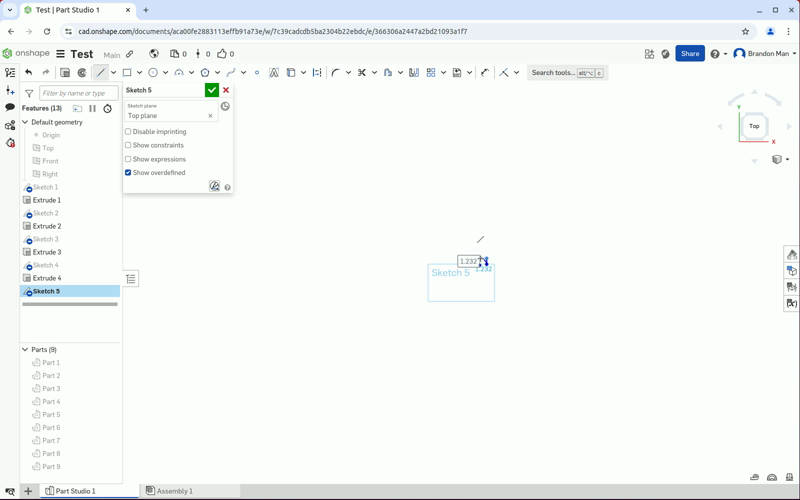
scroll(6)
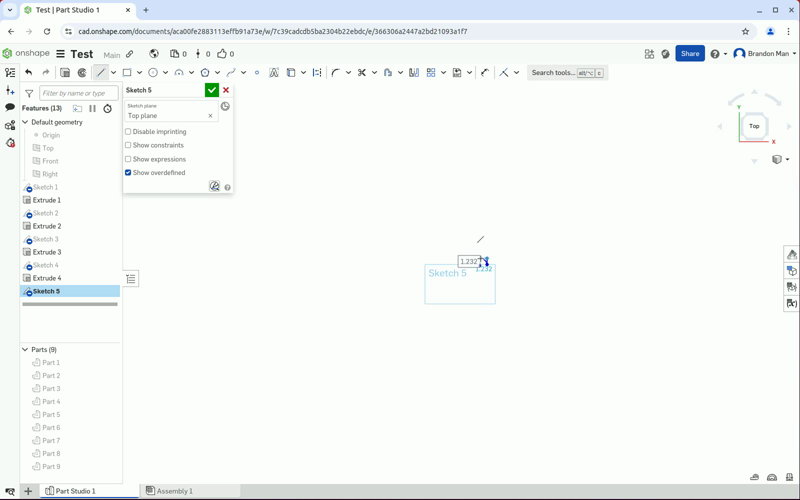
scroll(6)
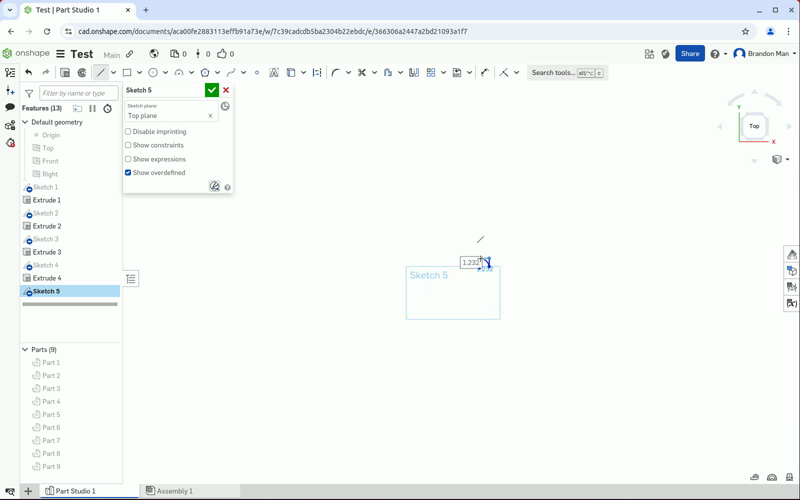
scroll(6)
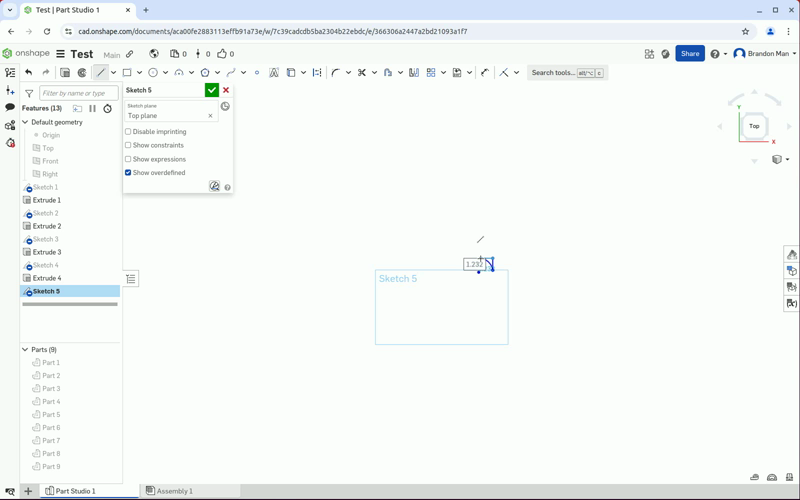
scroll(6)
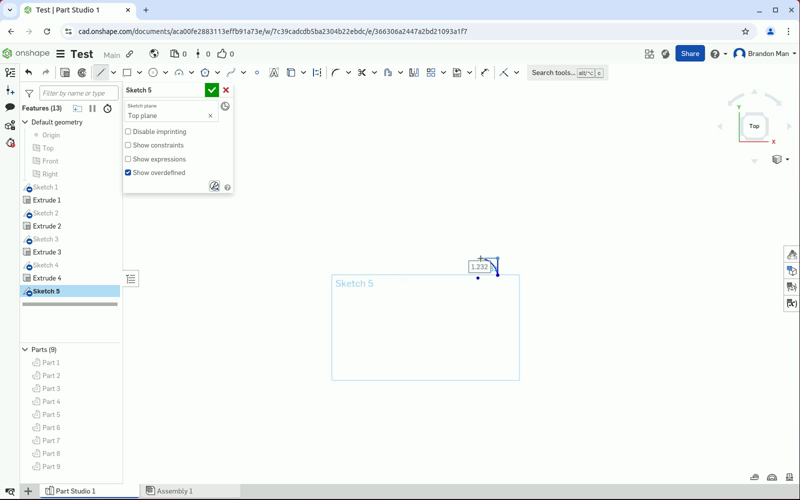
scroll(6)
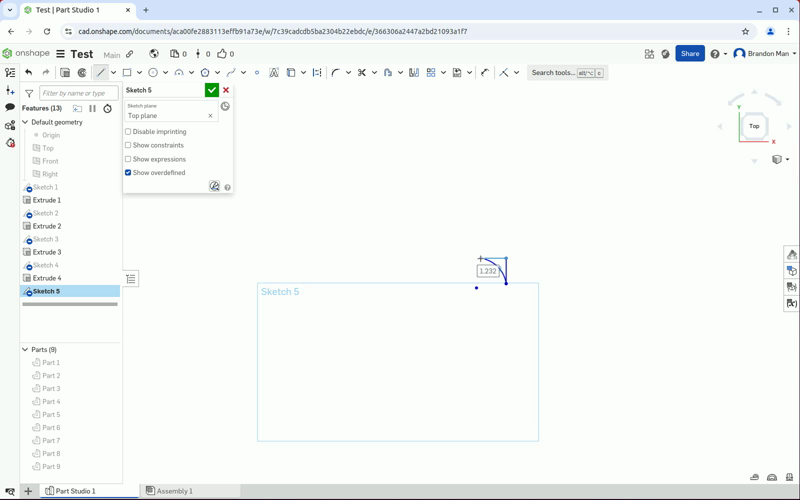
scroll(6)
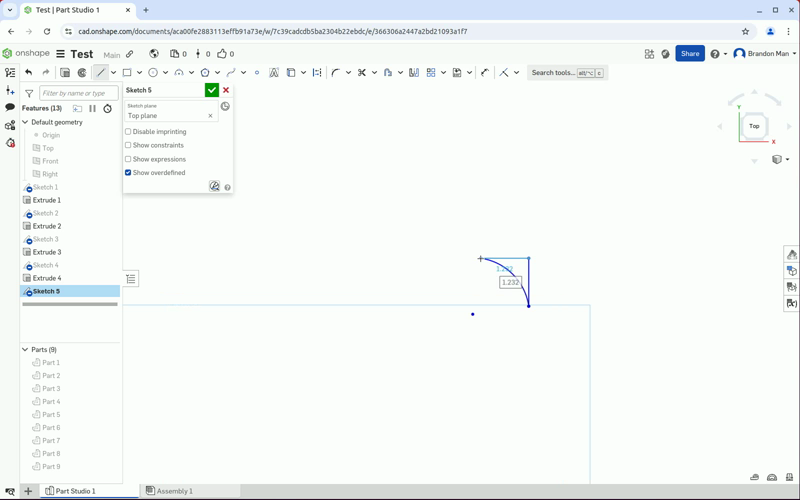
scroll(6)
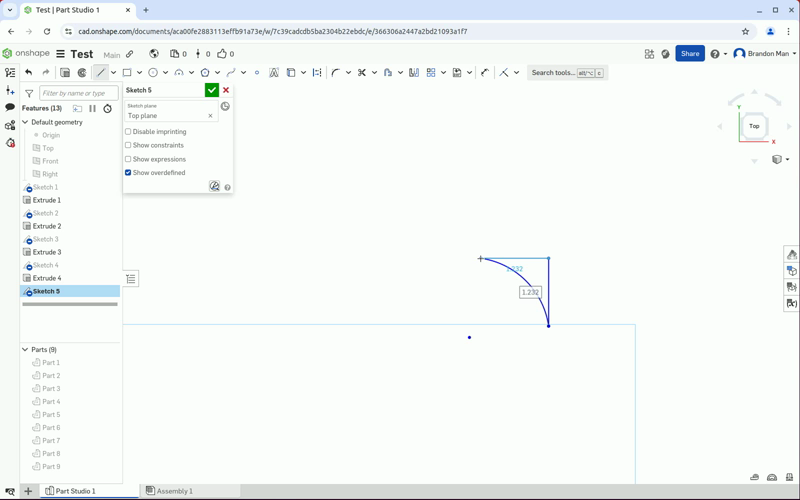
key_up(shift)
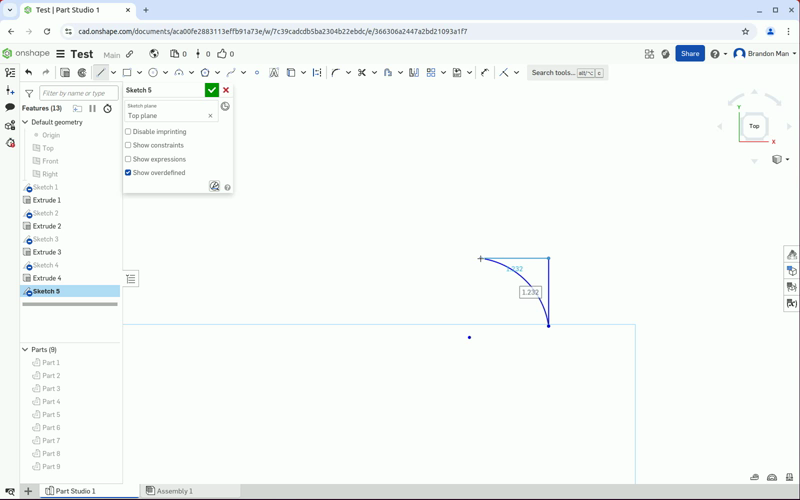
click(480, 258)
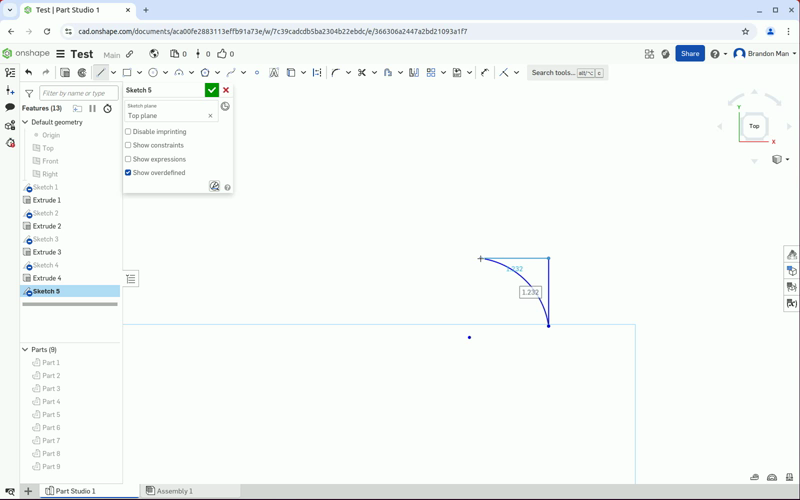
scroll(-6)
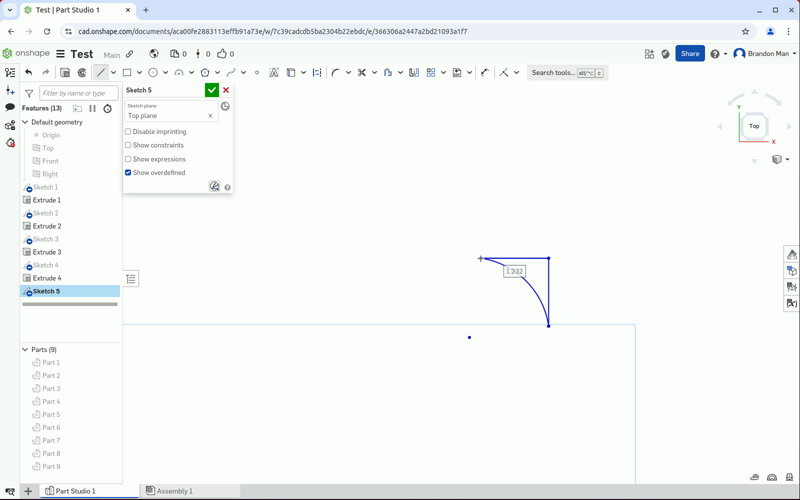
scroll(-6)
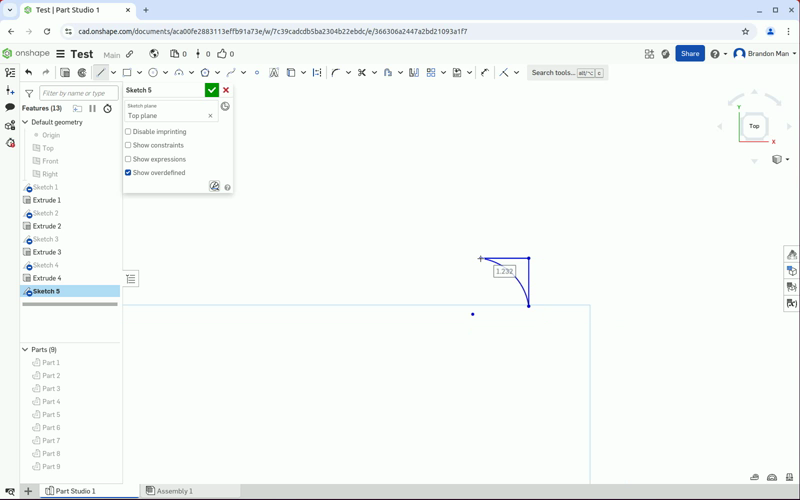
scroll(-6)
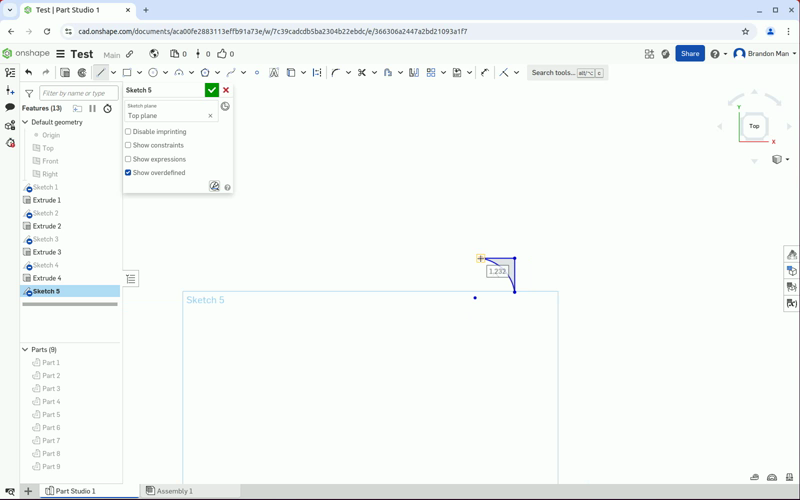
scroll(-6)
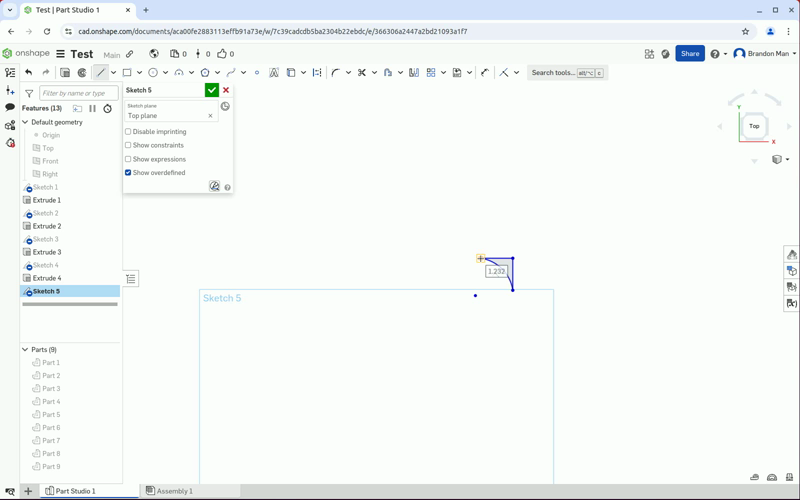
scroll(-6)
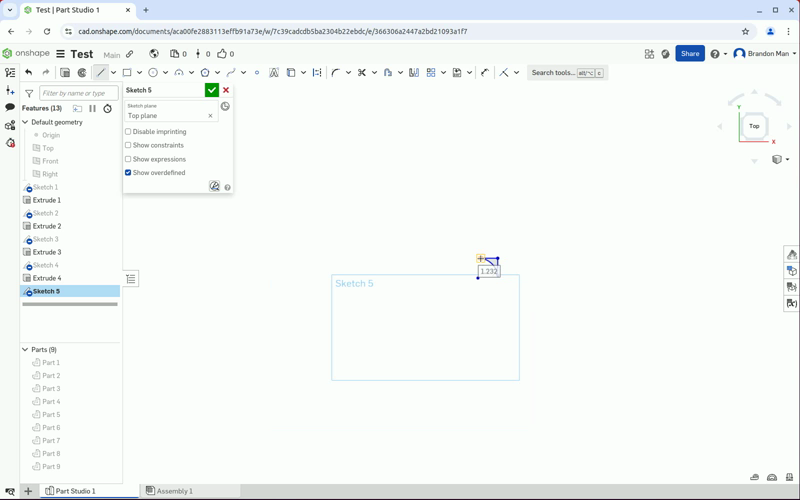
scroll(-6)
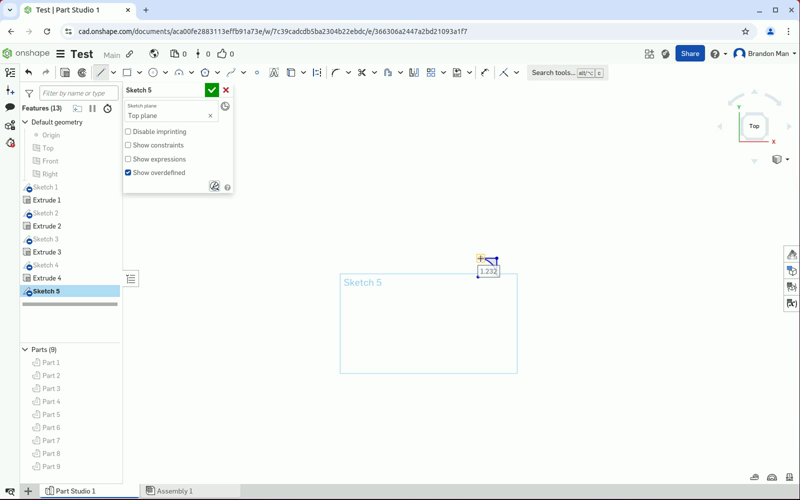
scroll(-6)
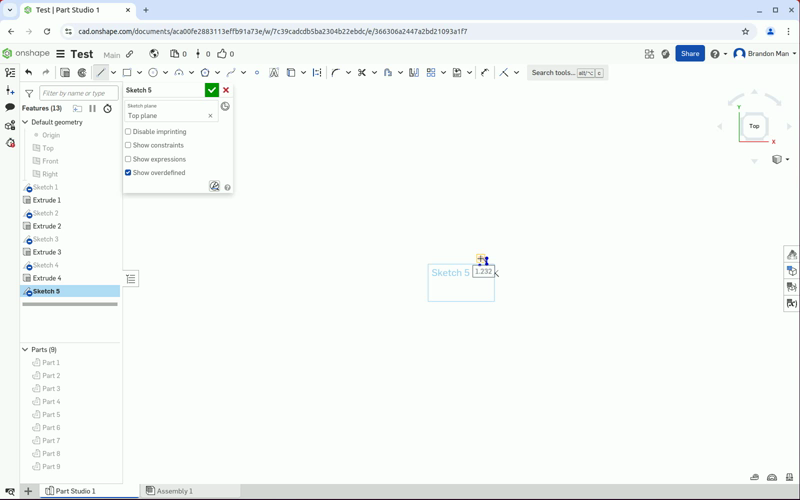
key(esc)
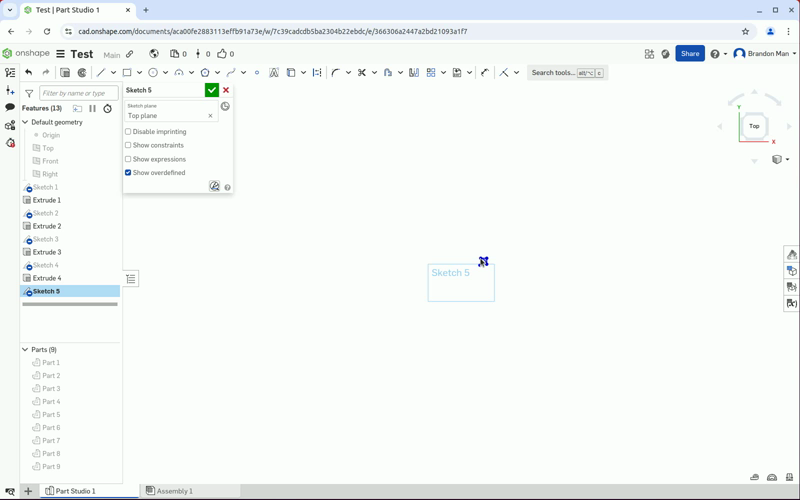
mouse_move(486, 260)
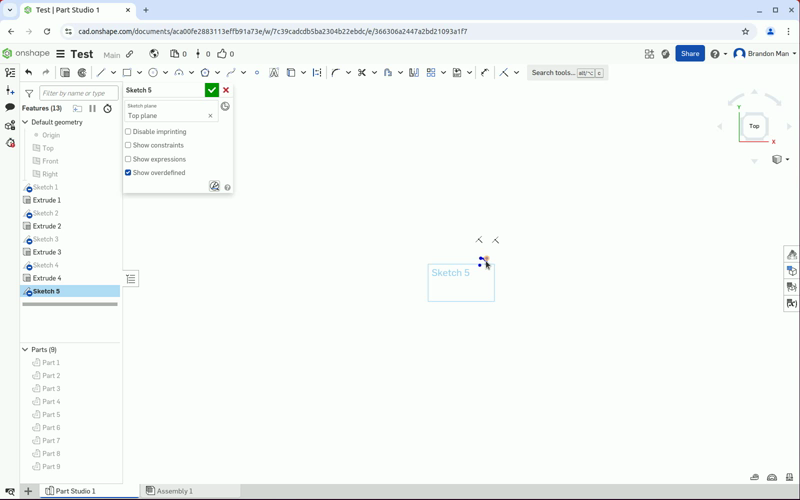
scroll(6)
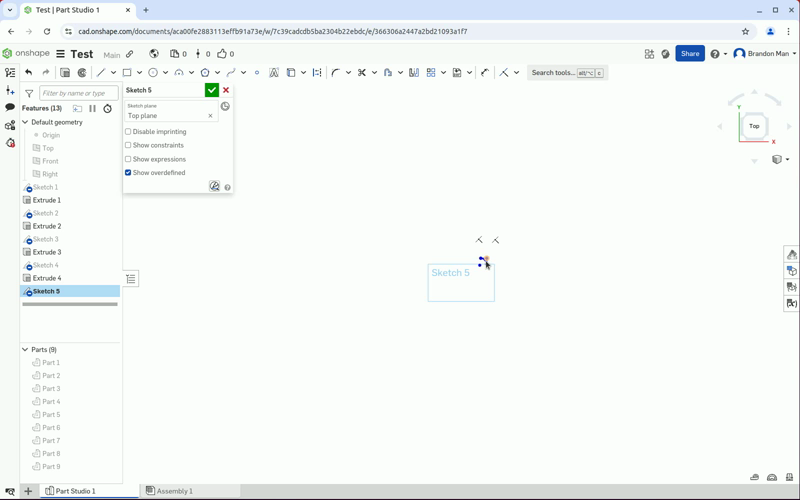
scroll(6)
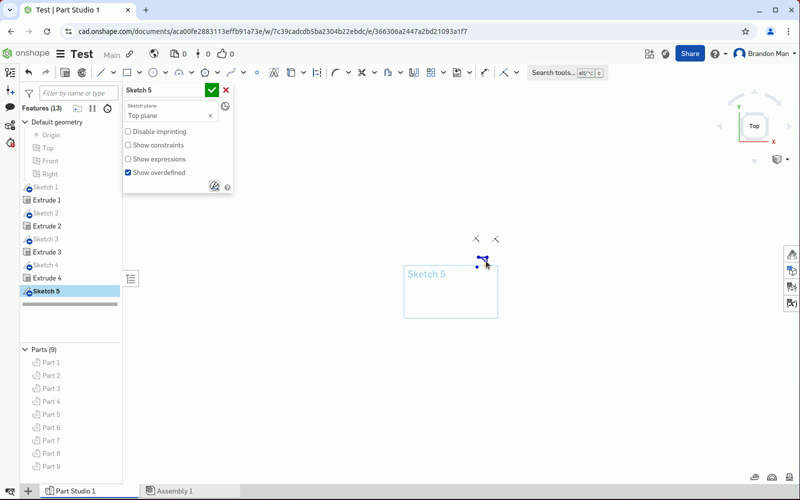
scroll(6)
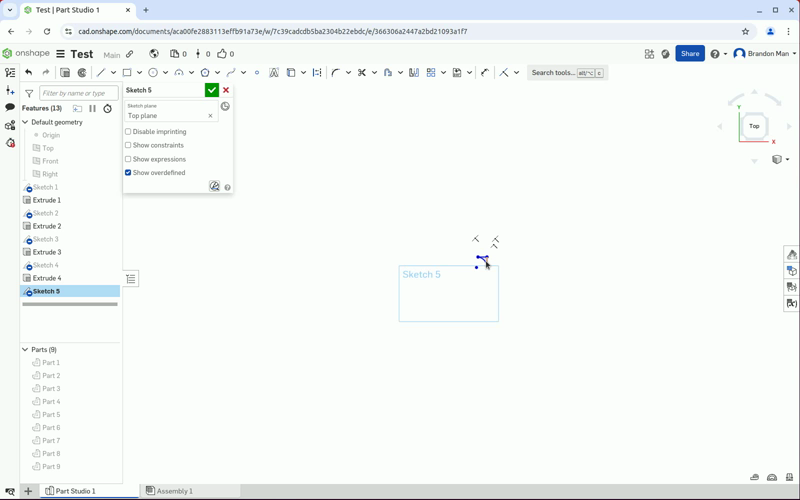
scroll(6)
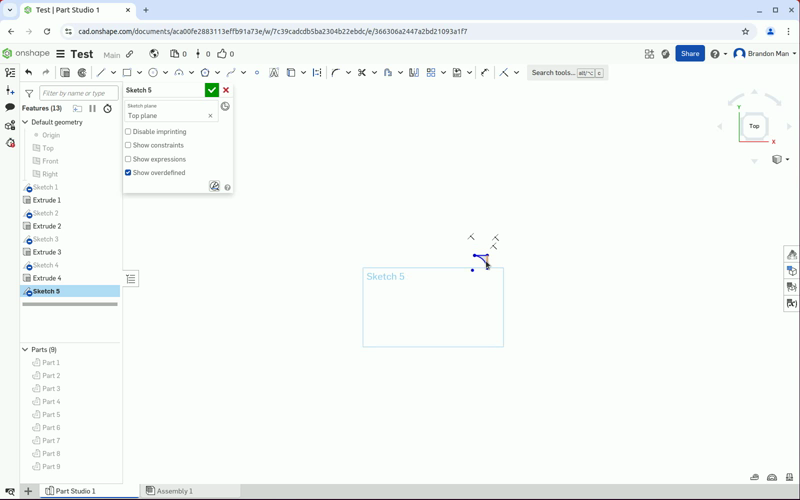
scroll(6)
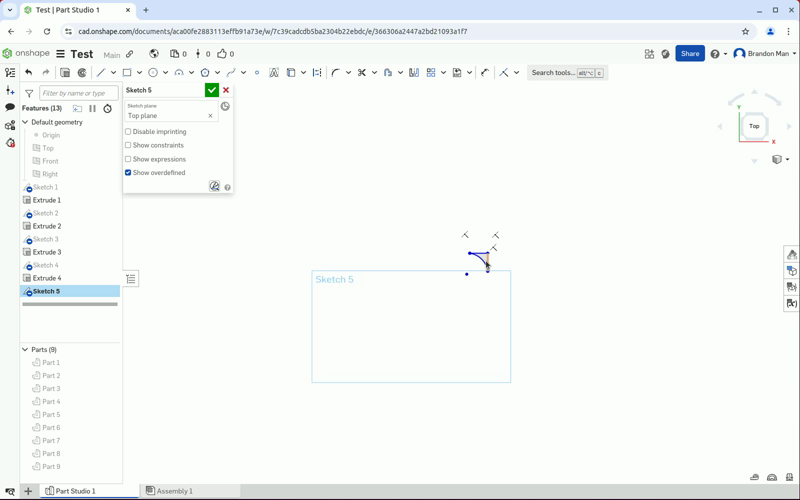
scroll(6)
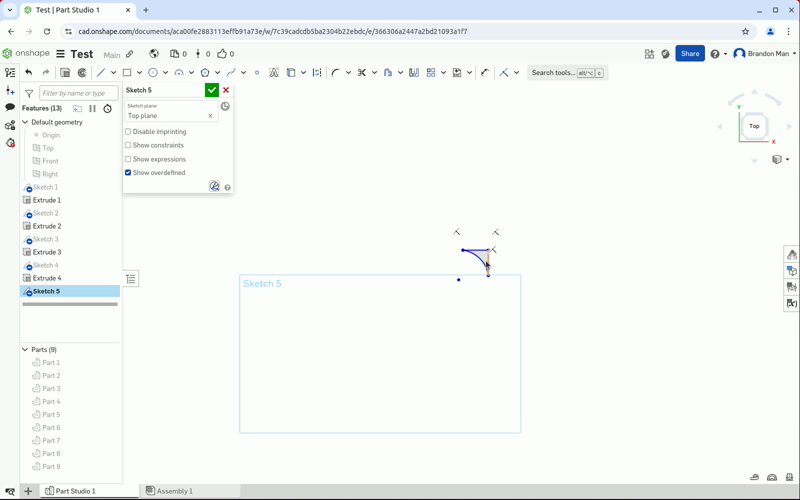
scroll(6)
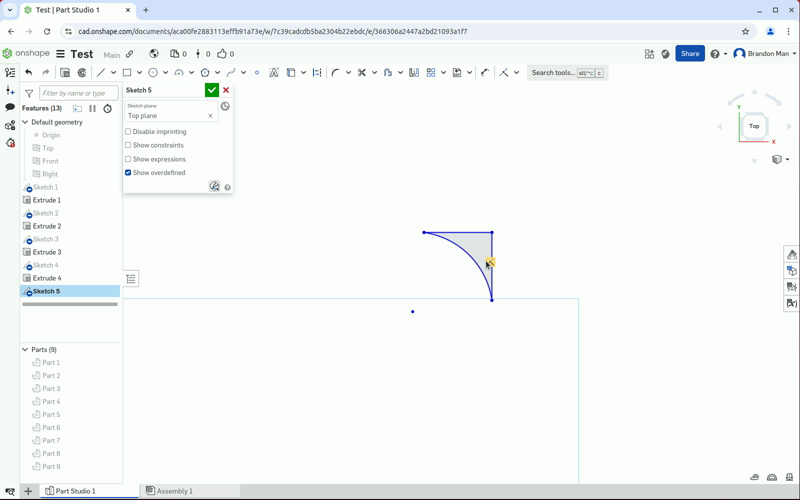
click(486, 260)
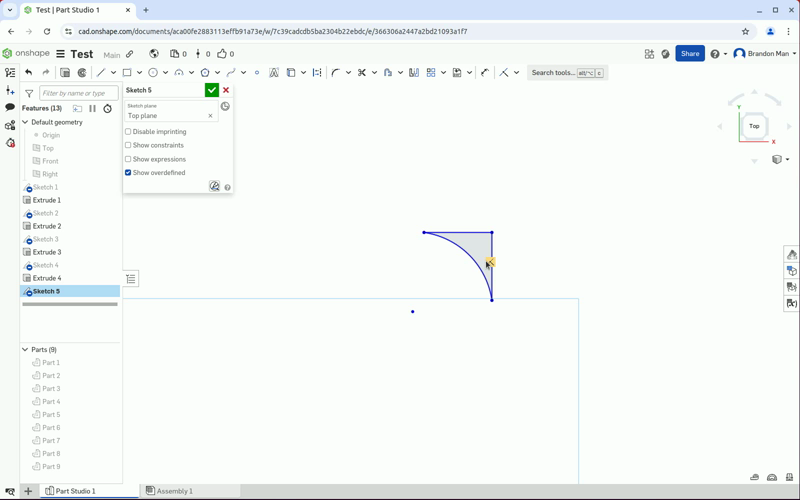
scroll(-6)
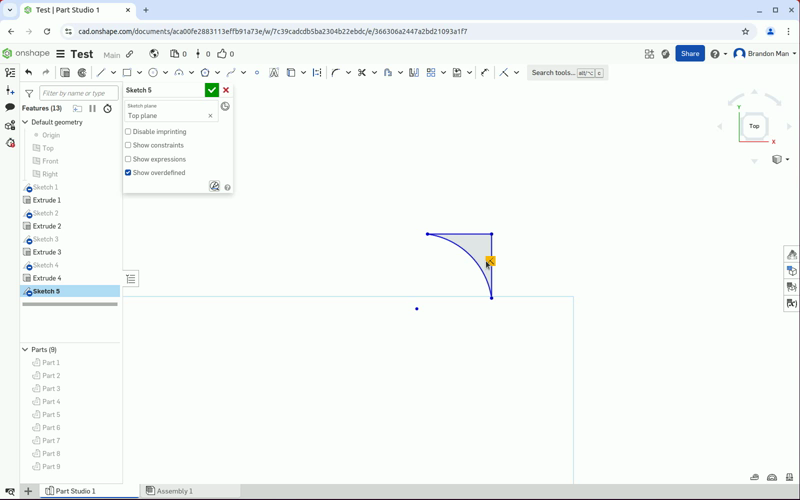
scroll(-6)
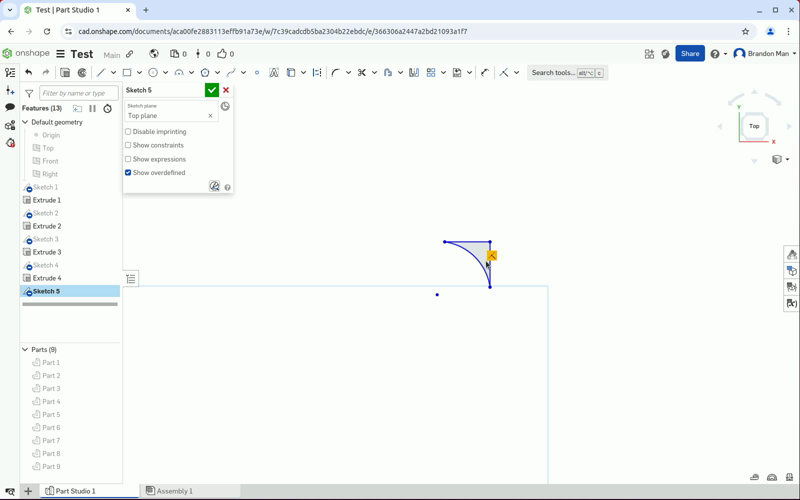
scroll(-6)
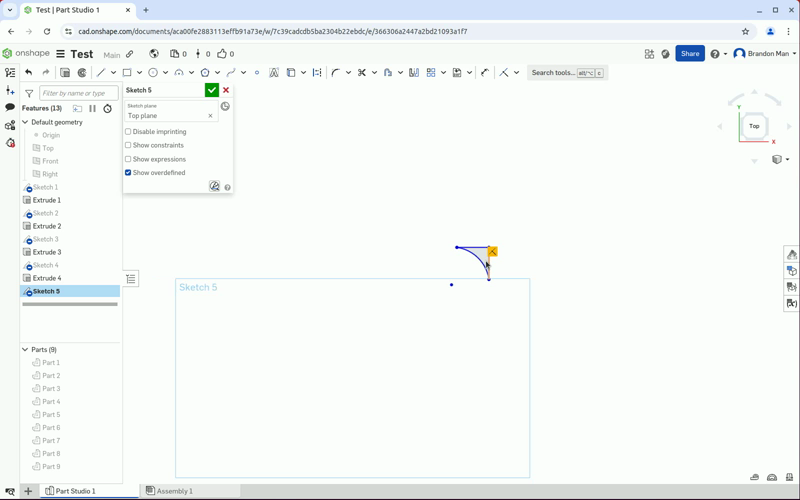
scroll(-6)
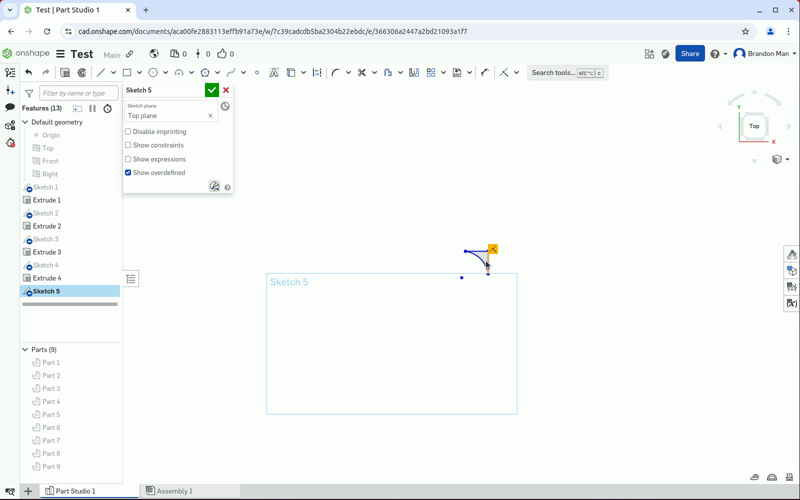
scroll(-6)
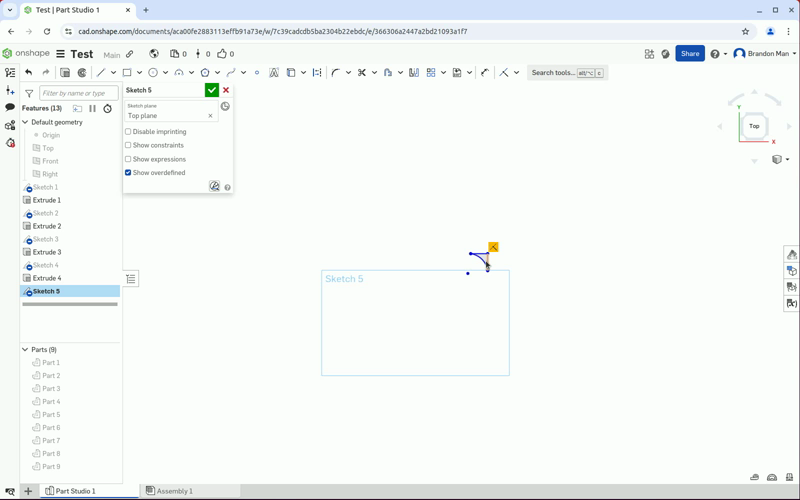
scroll(-6)
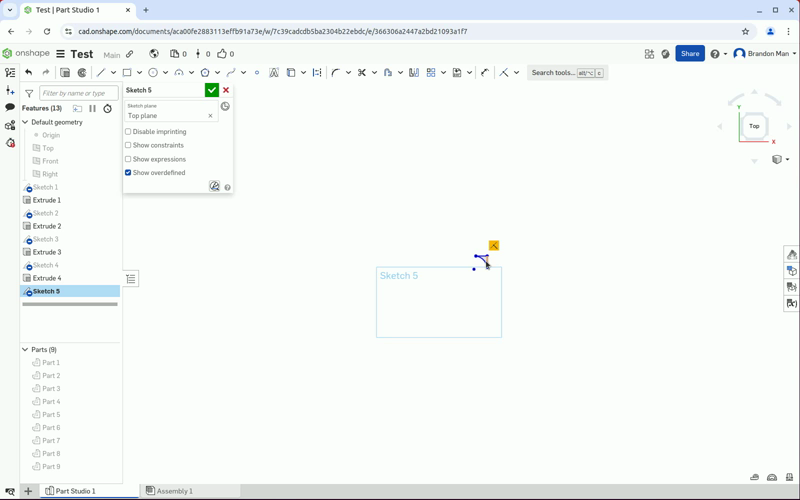
scroll(-6)
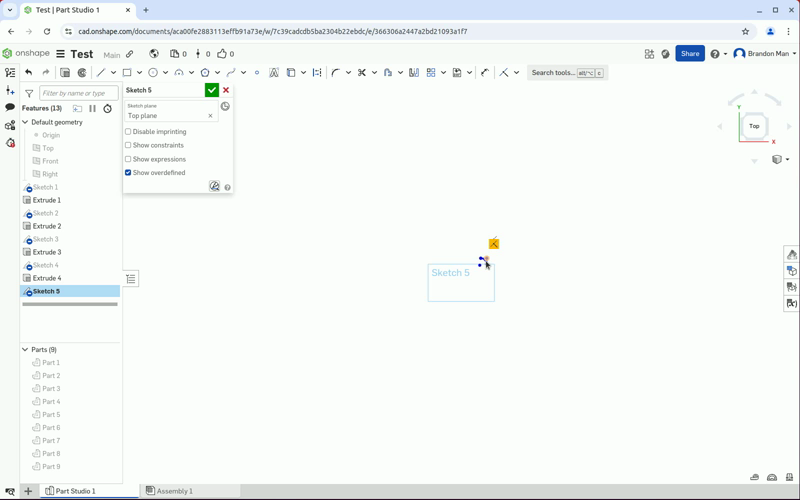
mouse_move(73, 352)
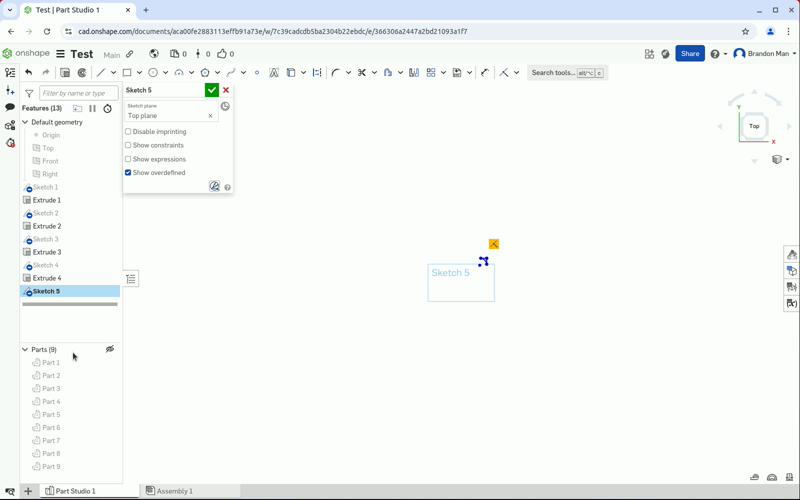
key(shift+y)
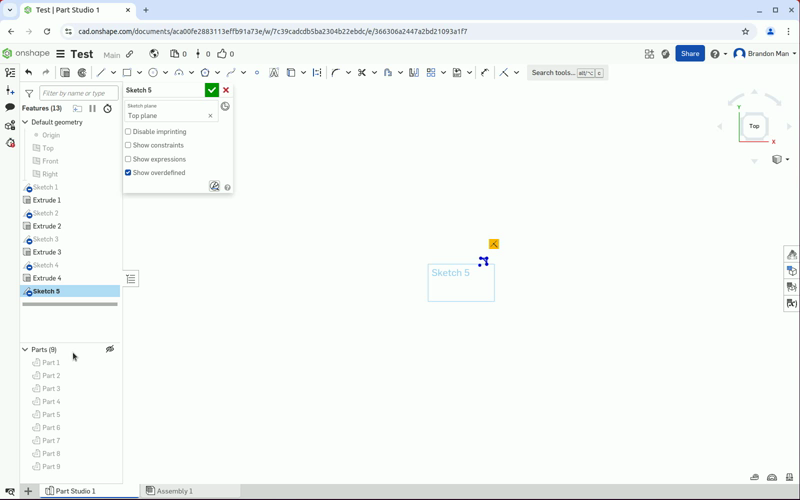
key(shift+e)
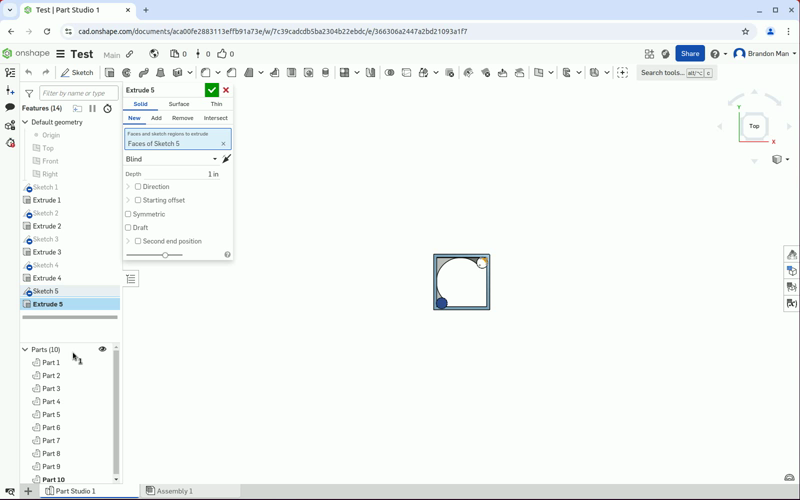
mouse_move(143, 106)
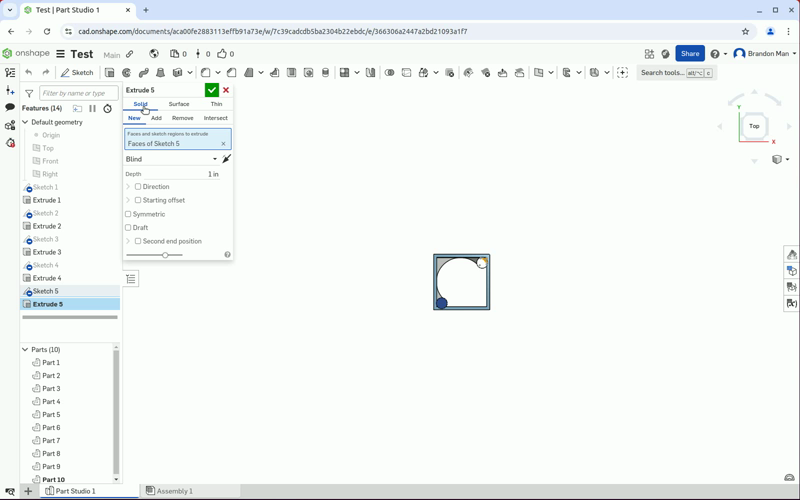
click(143, 106)
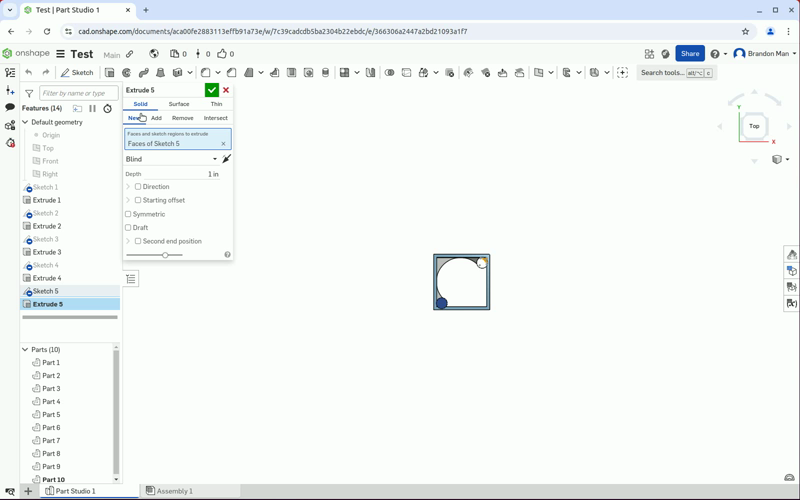
mouse_move(137, 120)
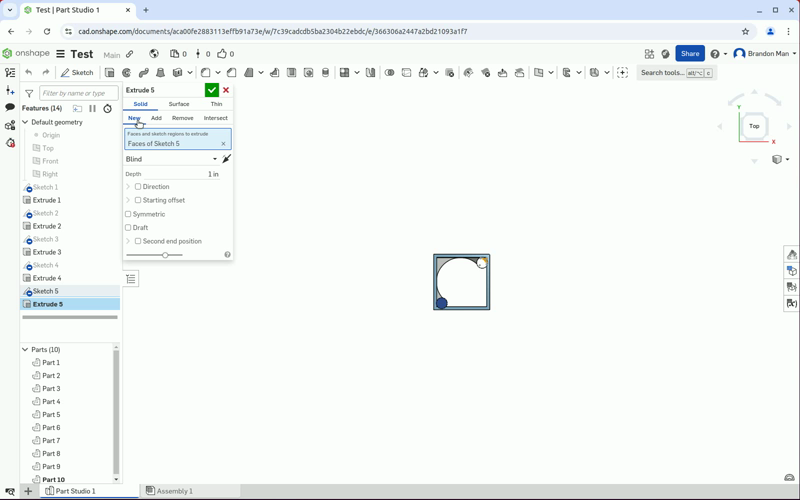
click(137, 120)
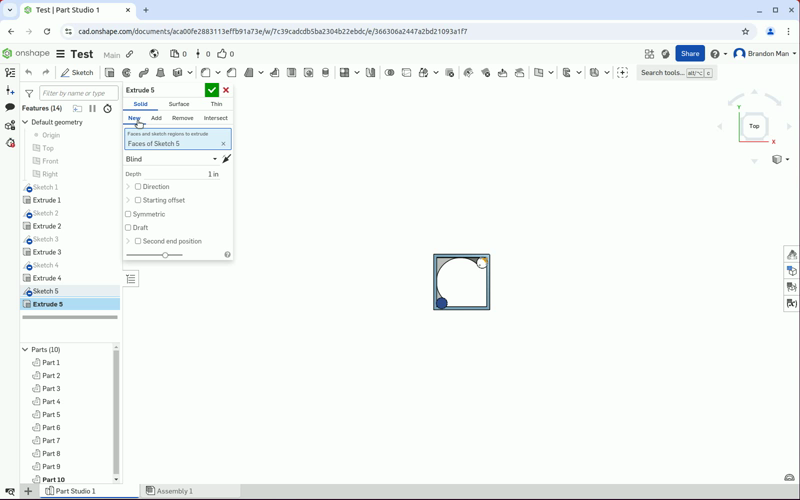
key(tab, 4)
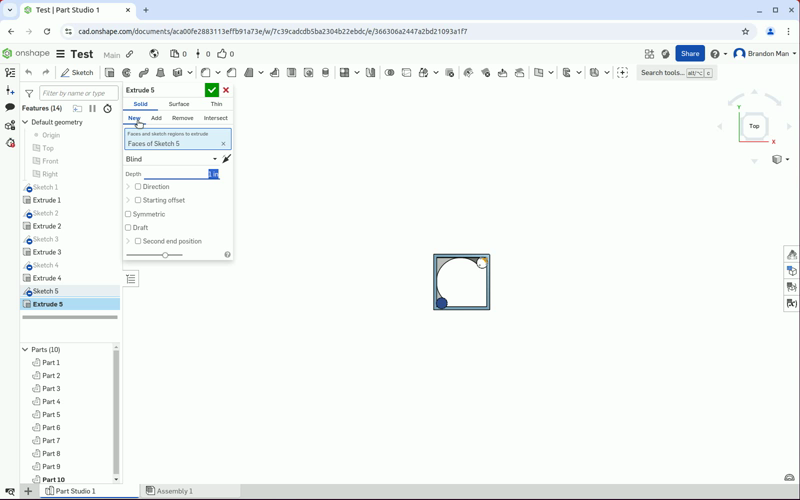
text(0.481)
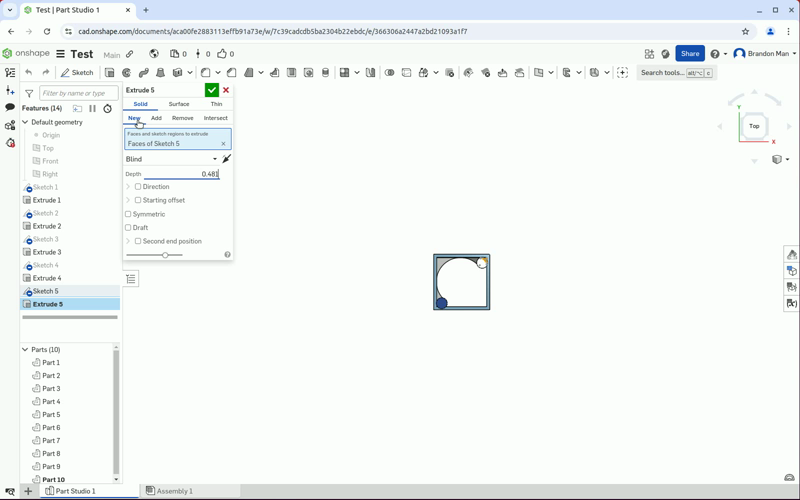
key(enter)
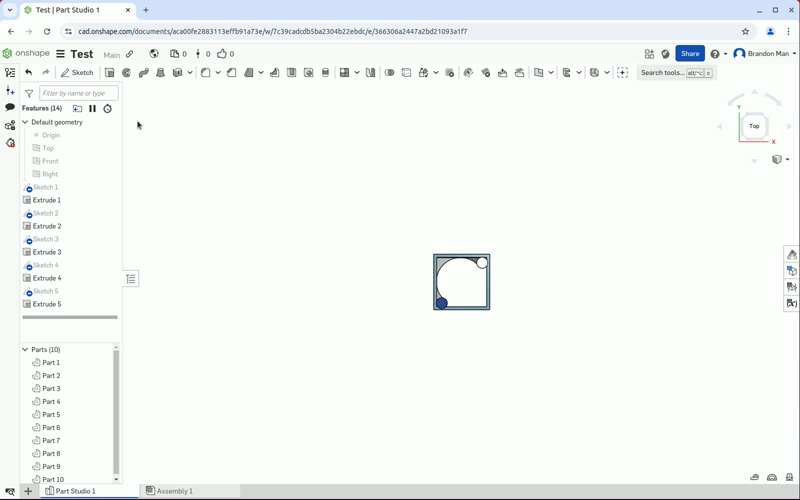
key(shift+h)
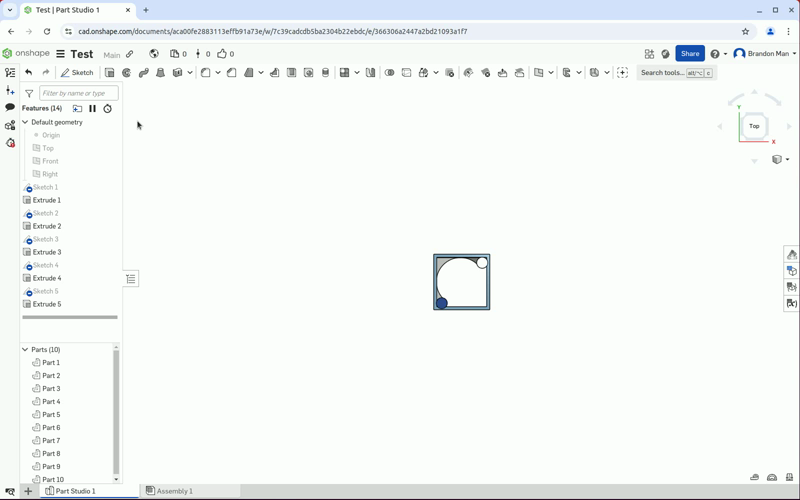
key(shift+h)
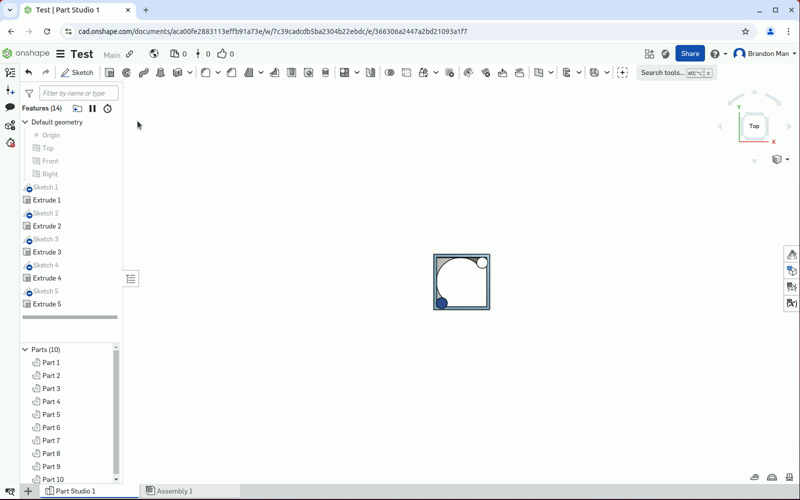
mouse_move(73, 189)
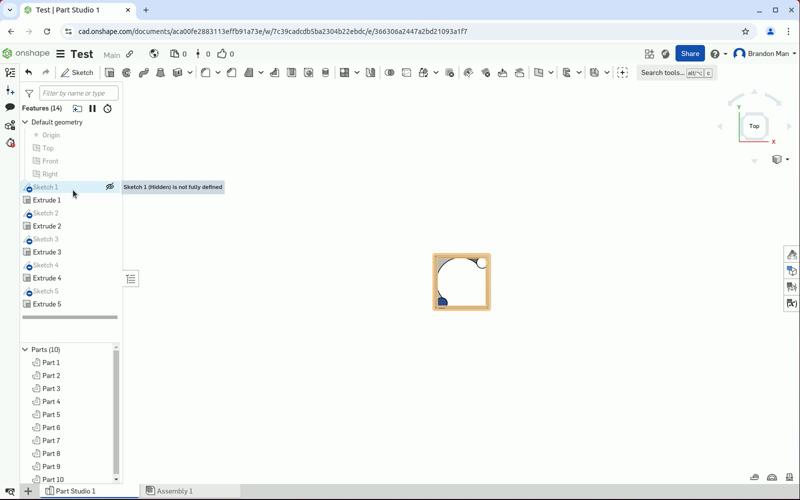
click(73, 189)
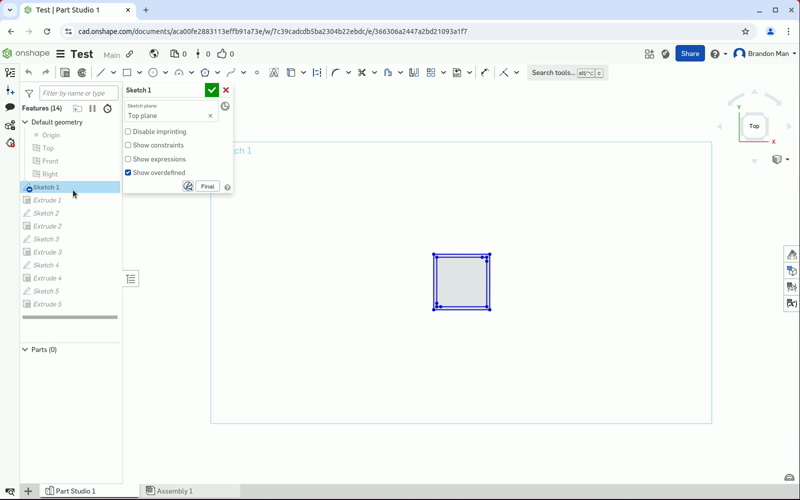
mouse_move(229, 92)
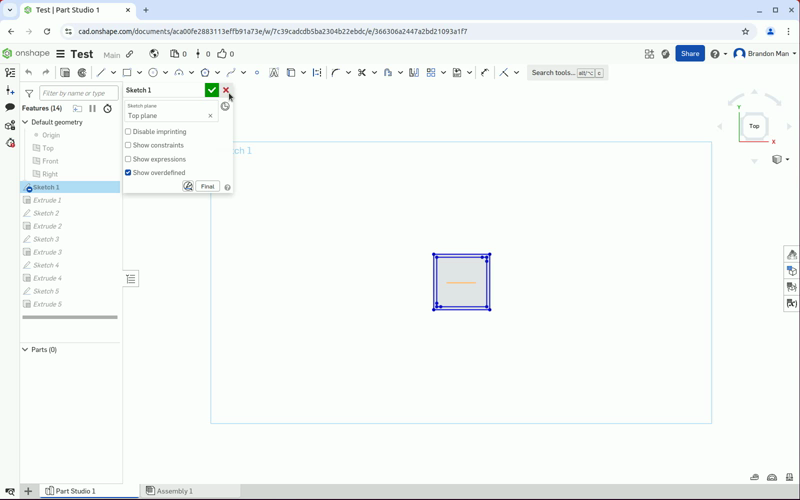
click(229, 92)
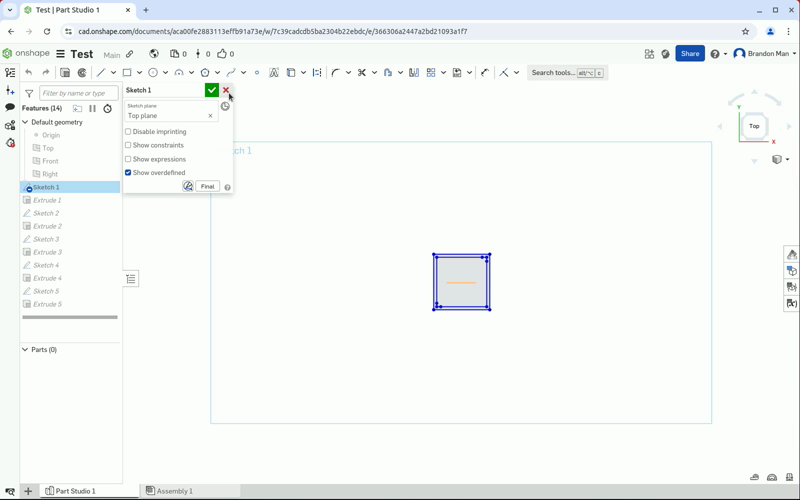
key(shift+s)
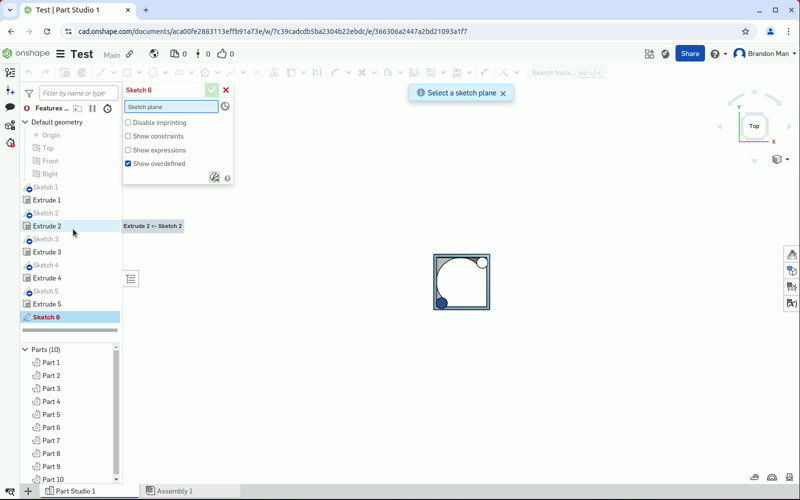
scroll(3)
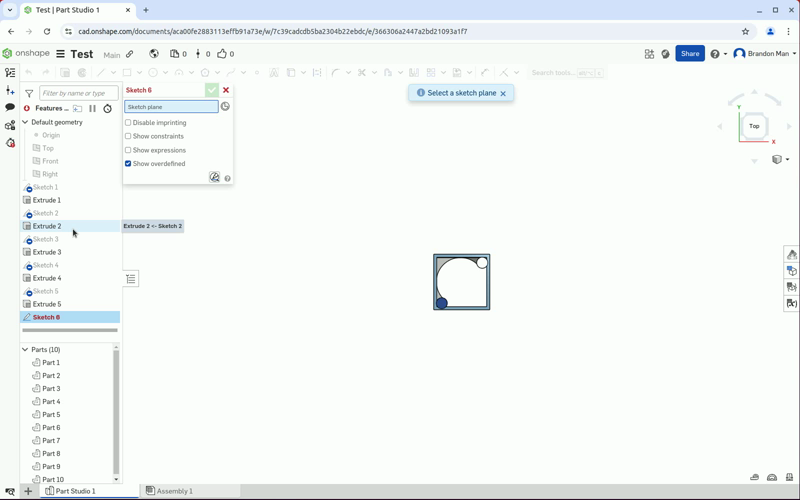
mouse_move(73, 150)
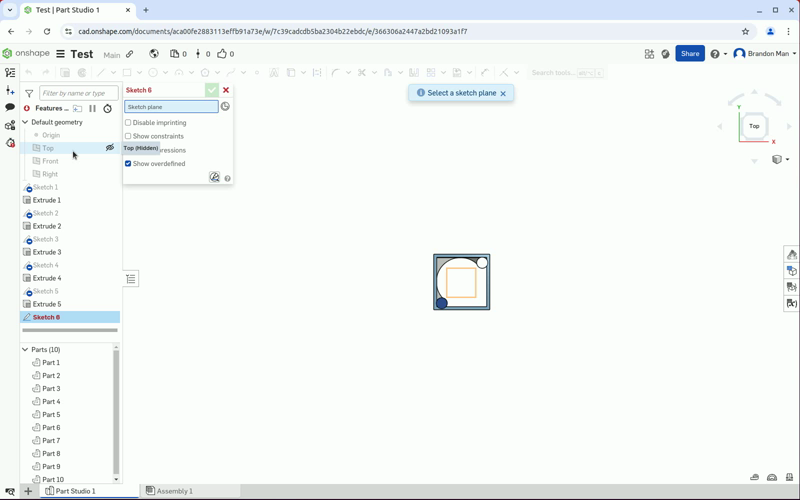
click(73, 150)
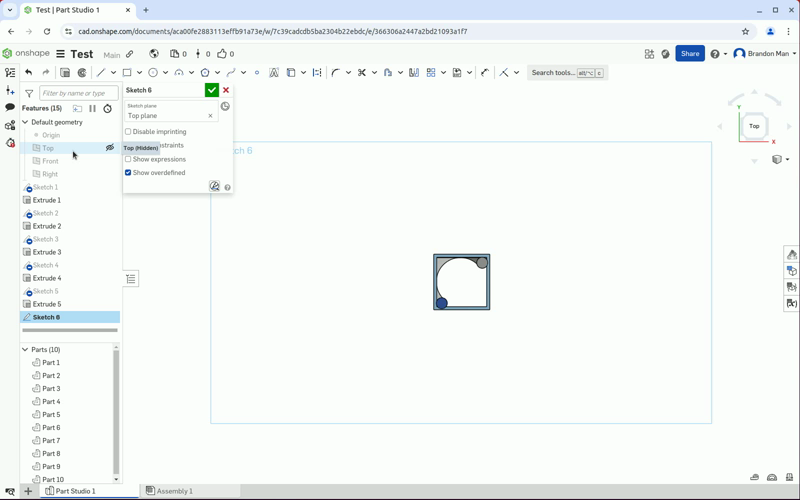
mouse_move(69, 352)
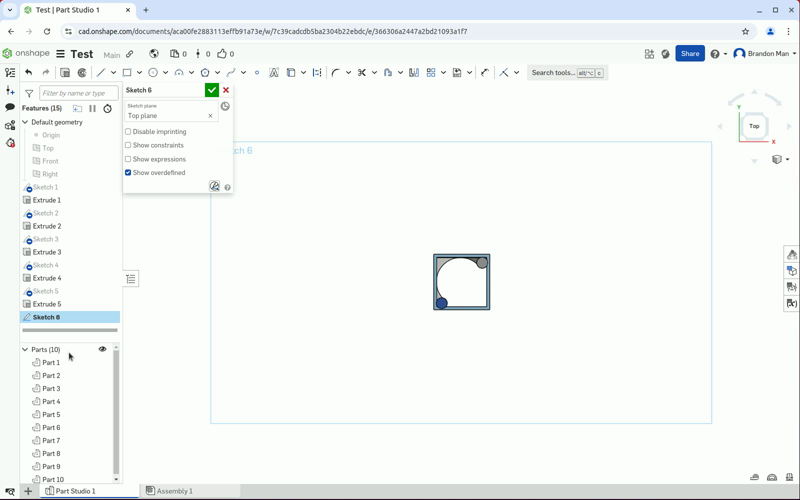
key(y)
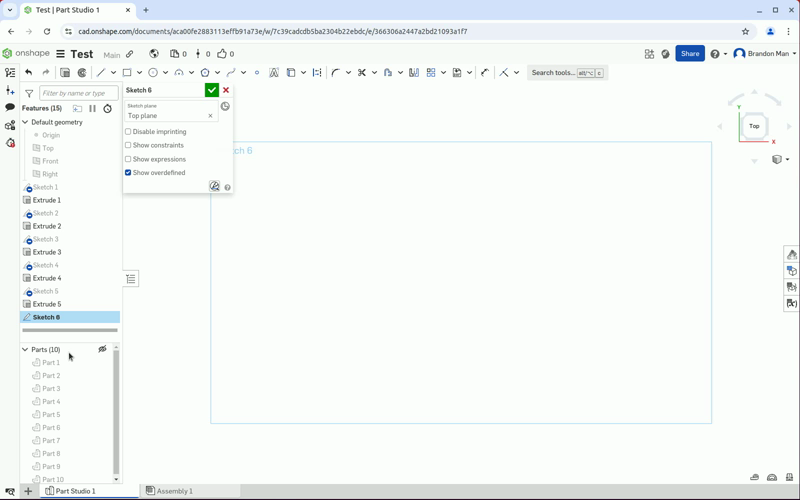
key(l)
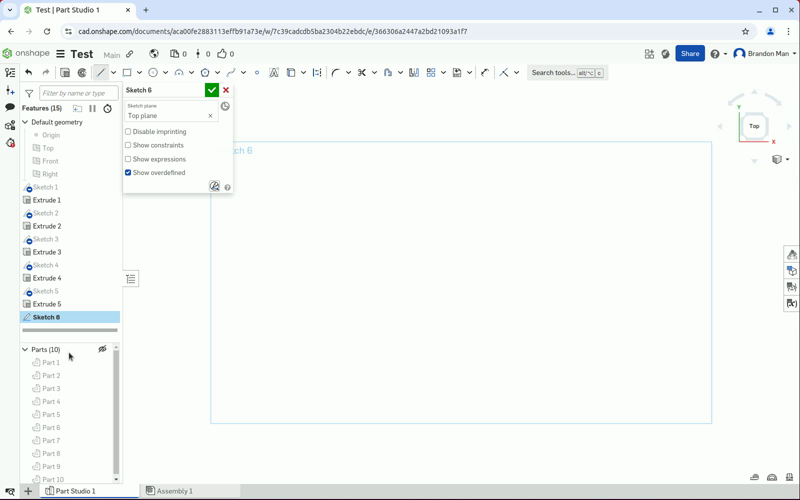
key_down(shift)
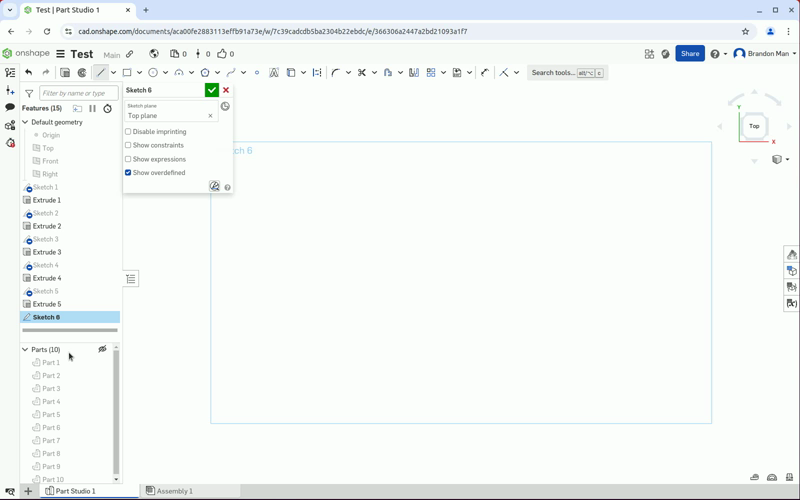
mouse_move(436, 307)
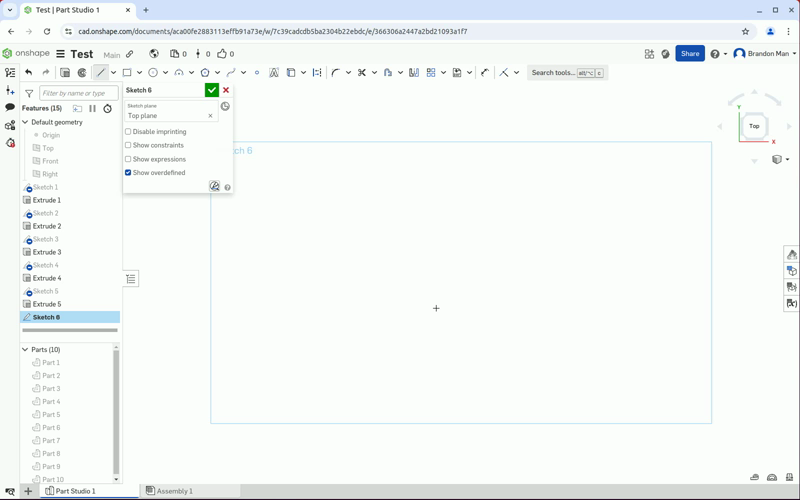
click(436, 307)
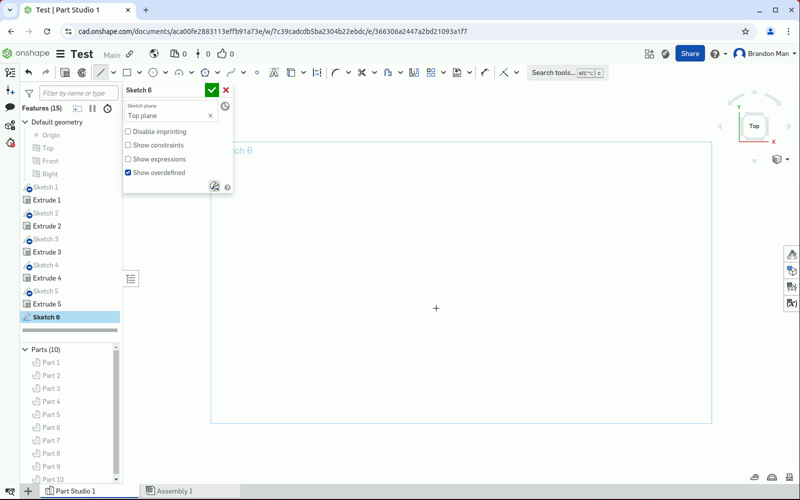
key_up(shift)
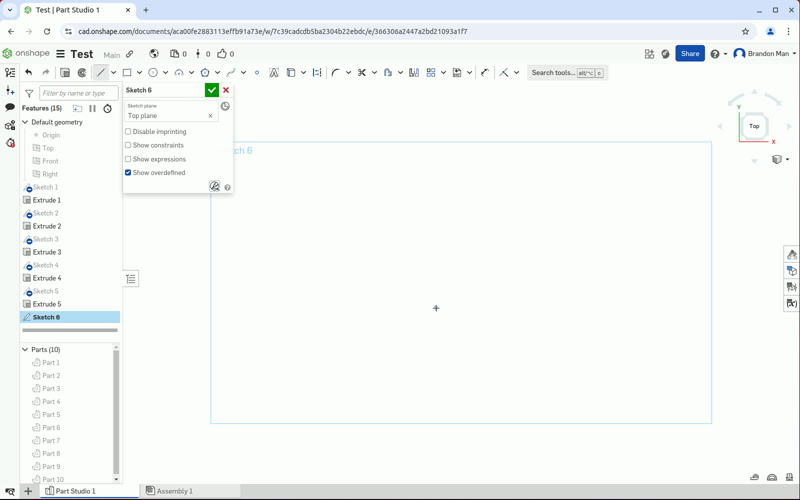
key_down(shift)
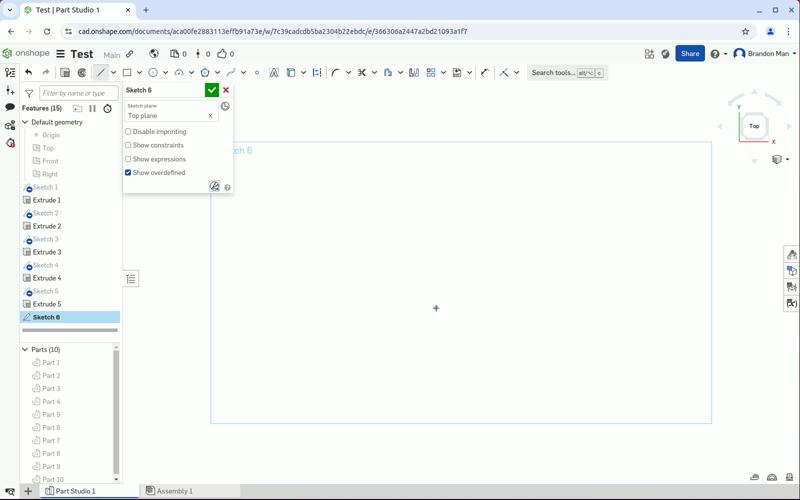
mouse_move(466, 307)
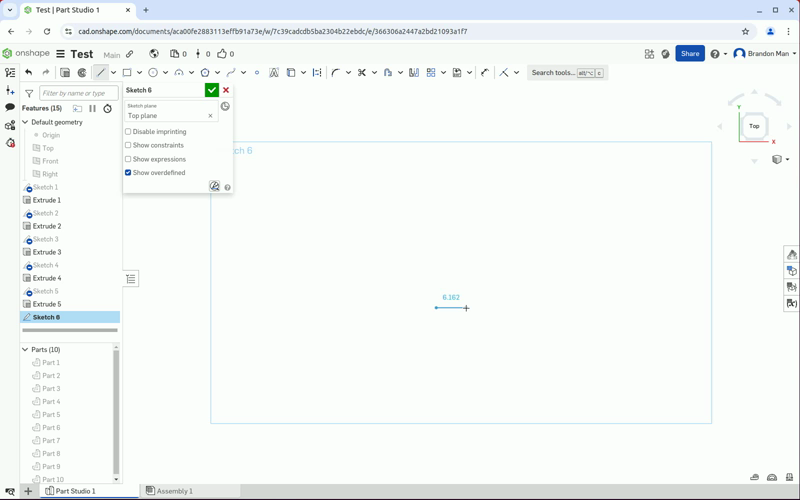
mouse_move(441, 307)
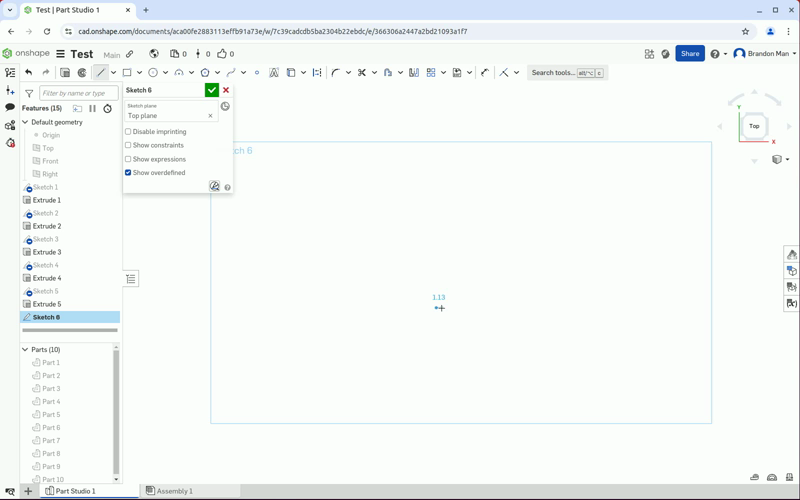
scroll(6)
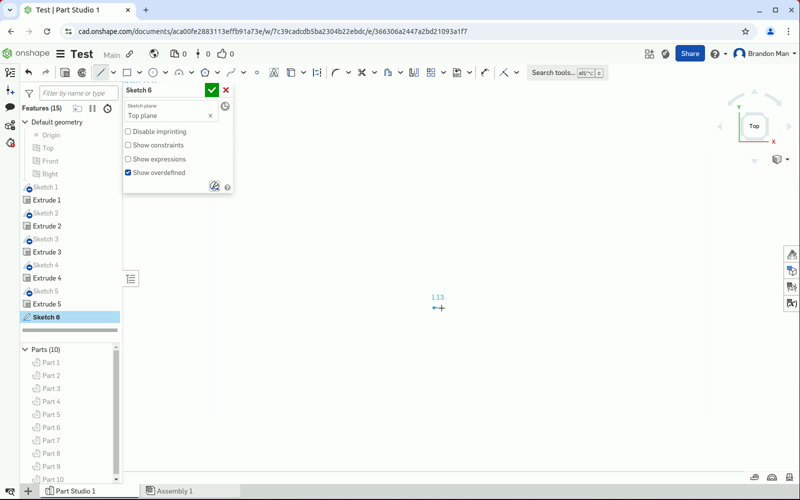
scroll(6)
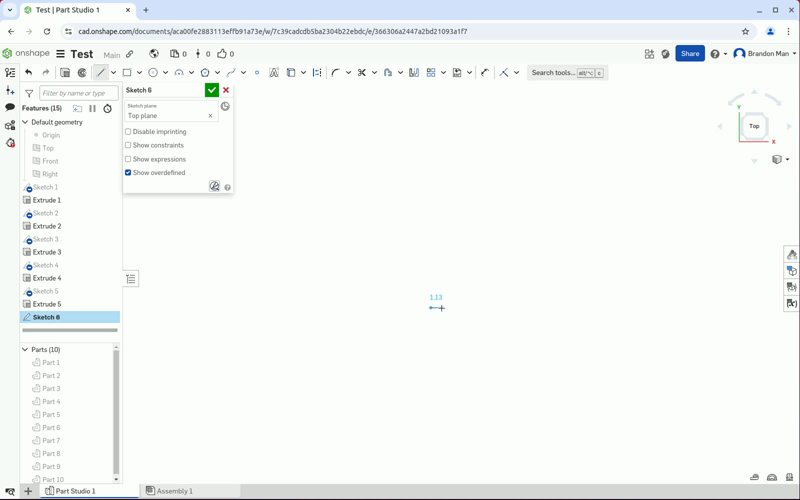
scroll(6)
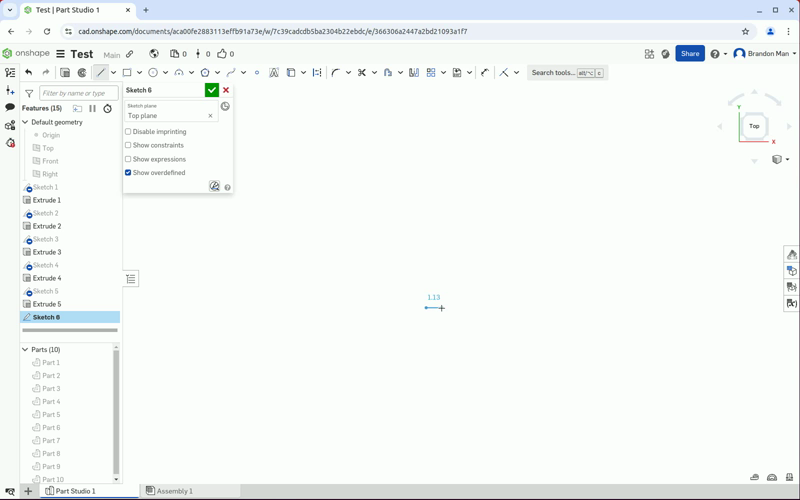
scroll(6)
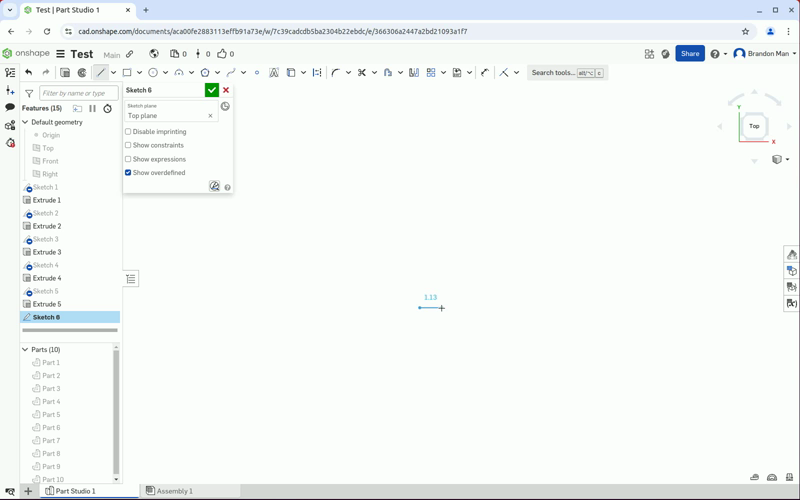
scroll(6)
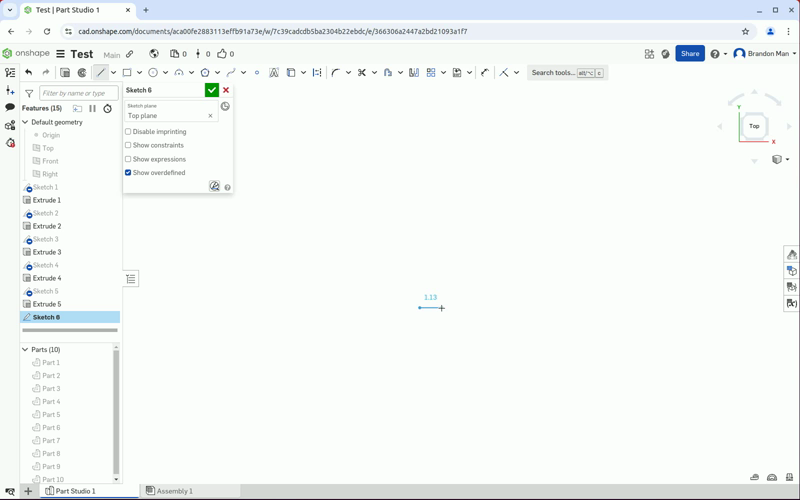
scroll(6)
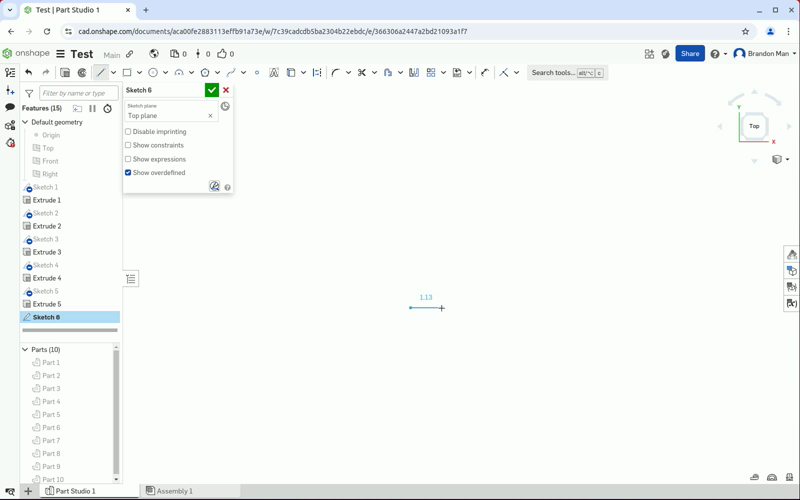
scroll(6)
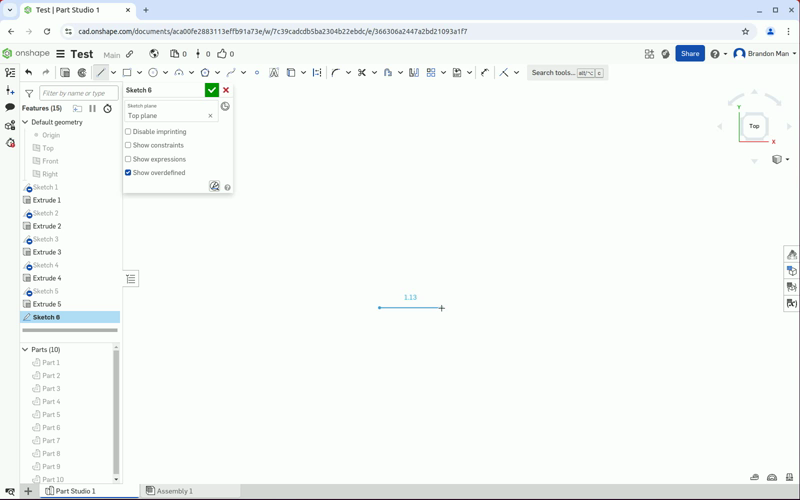
click(441, 307)
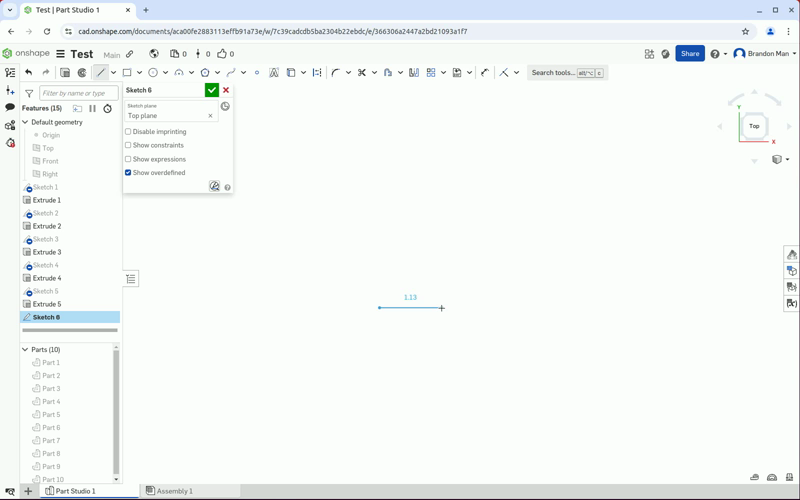
scroll(-6)
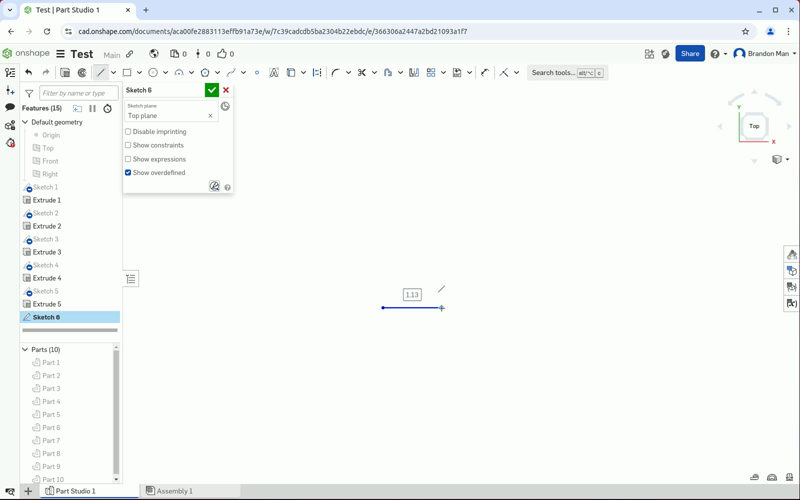
scroll(-6)
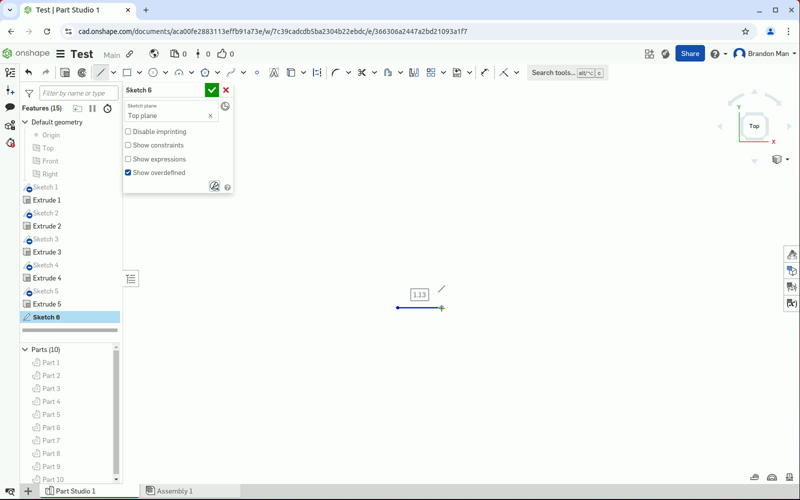
scroll(-6)
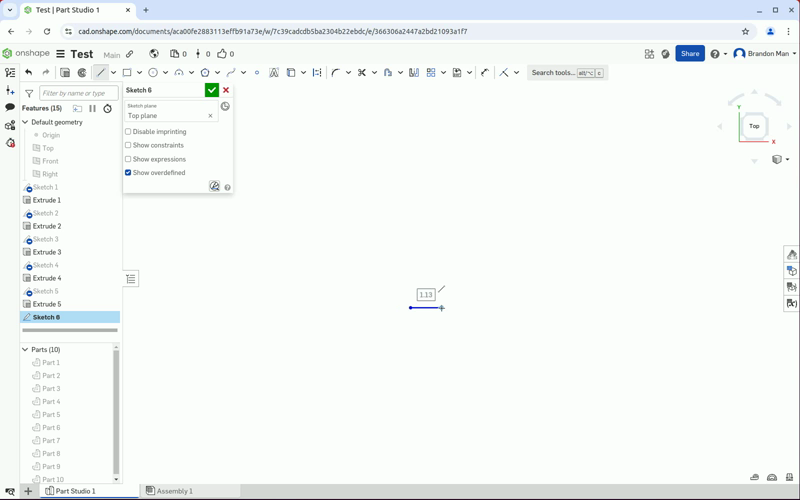
scroll(-6)
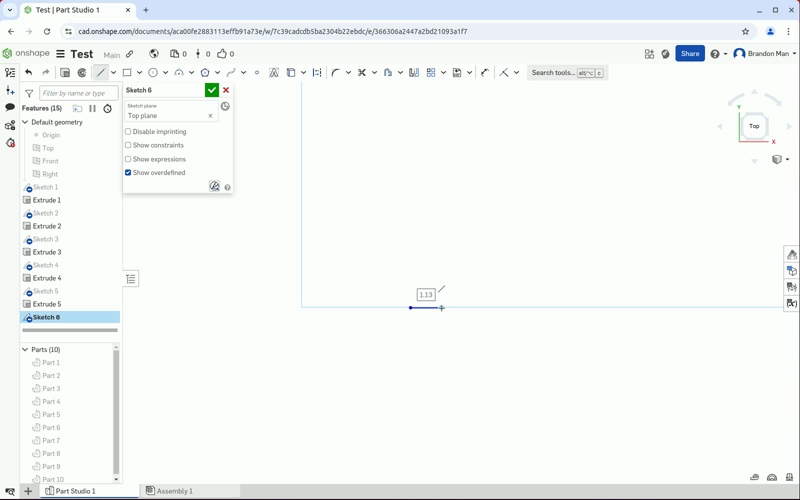
scroll(-6)
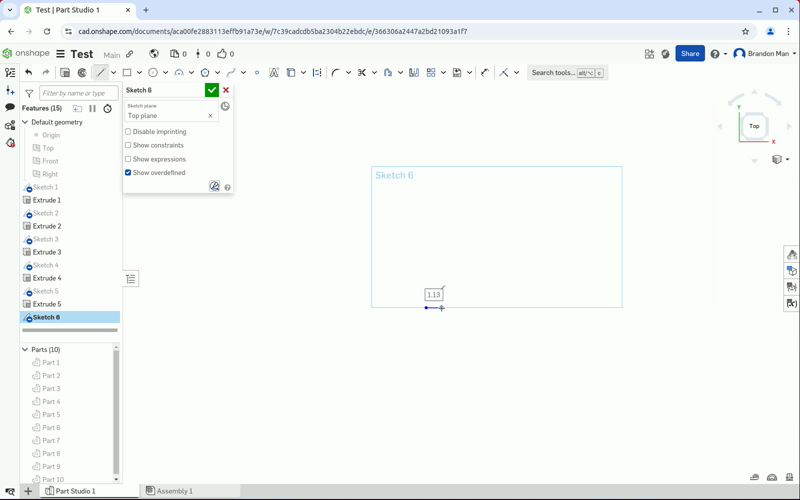
scroll(-6)
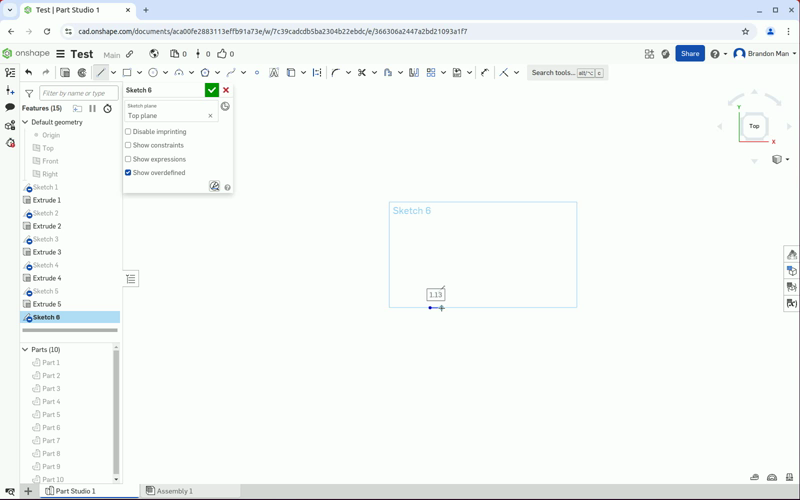
scroll(-6)
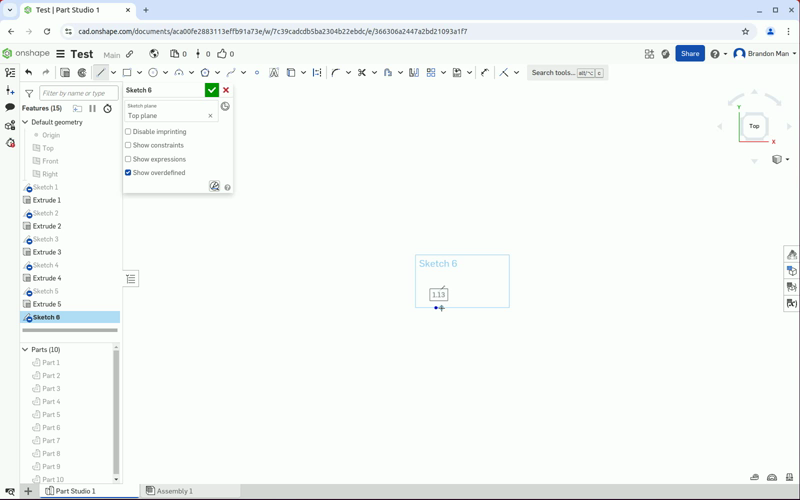
key_up(shift)
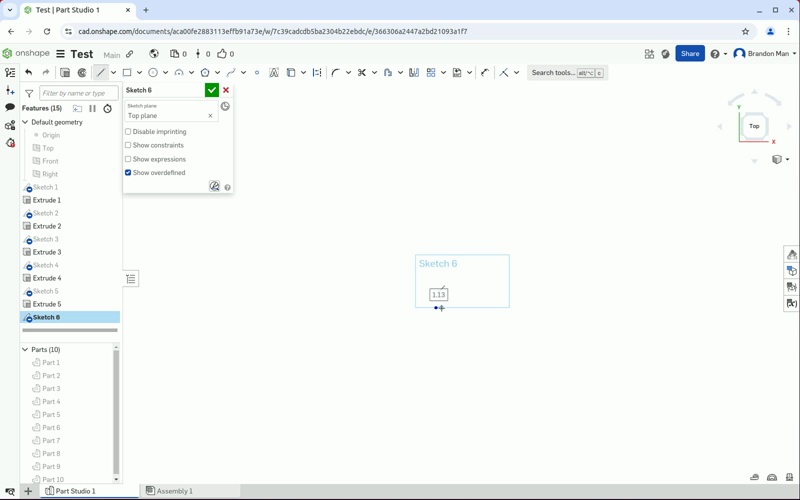
key(esc)
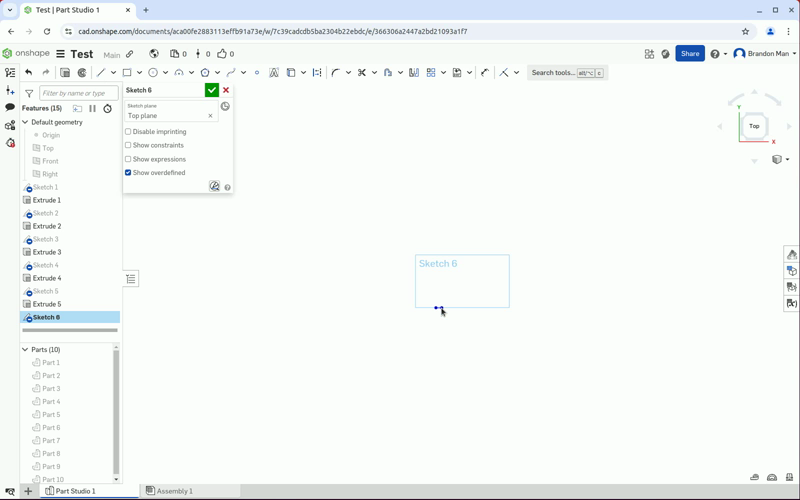
key(a)
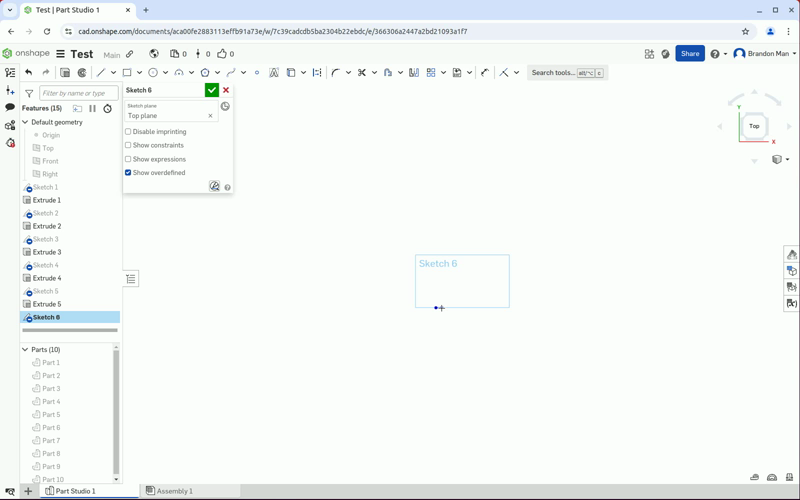
mouse_move(441, 307)
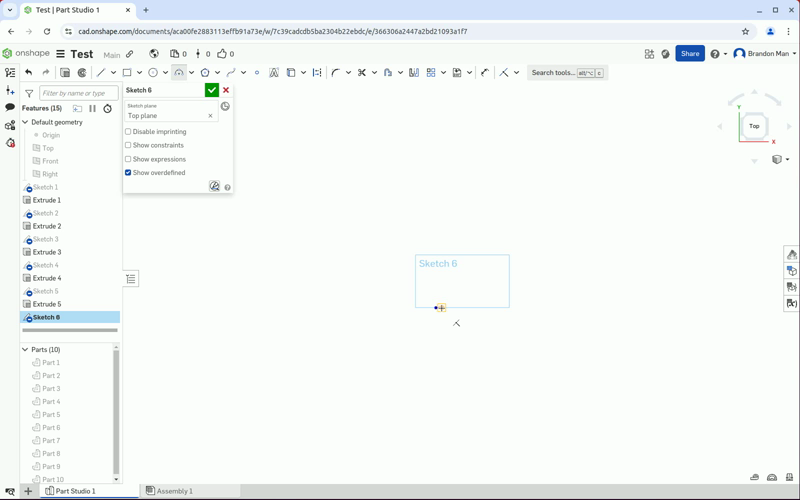
click(441, 307)
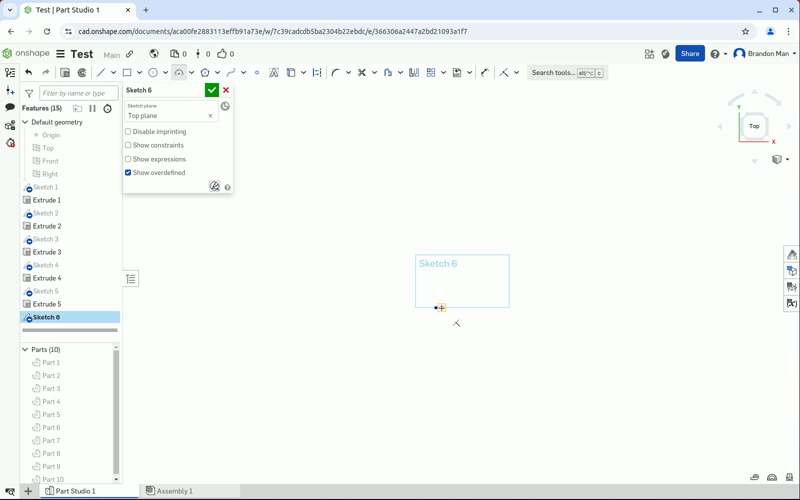
key_down(shift)
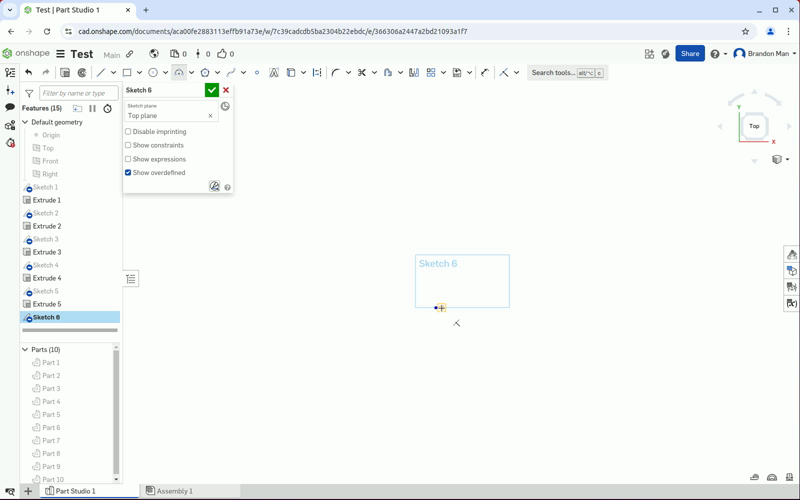
mouse_move(436, 301)
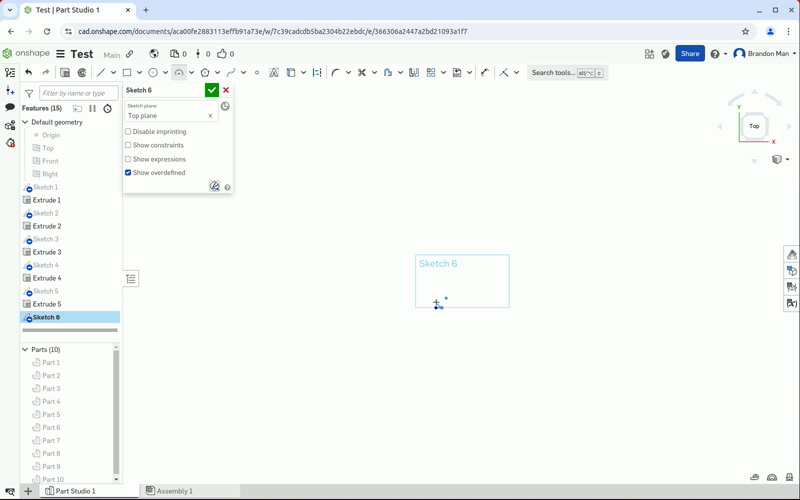
click(436, 301)
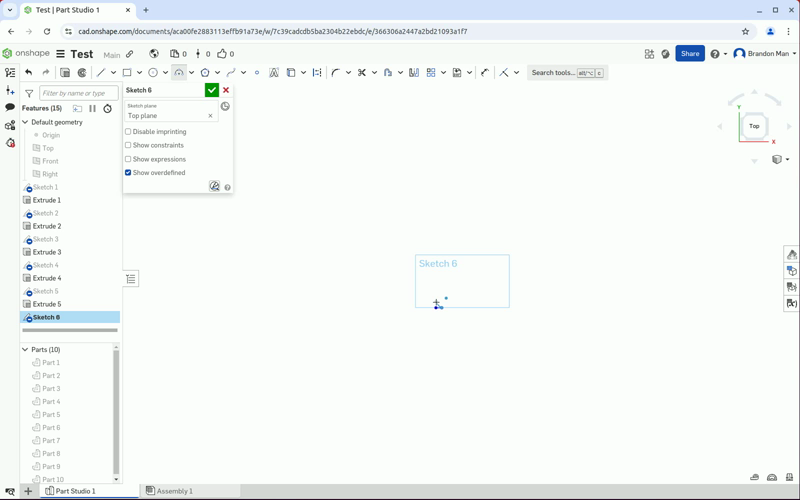
mouse_move(437, 305)
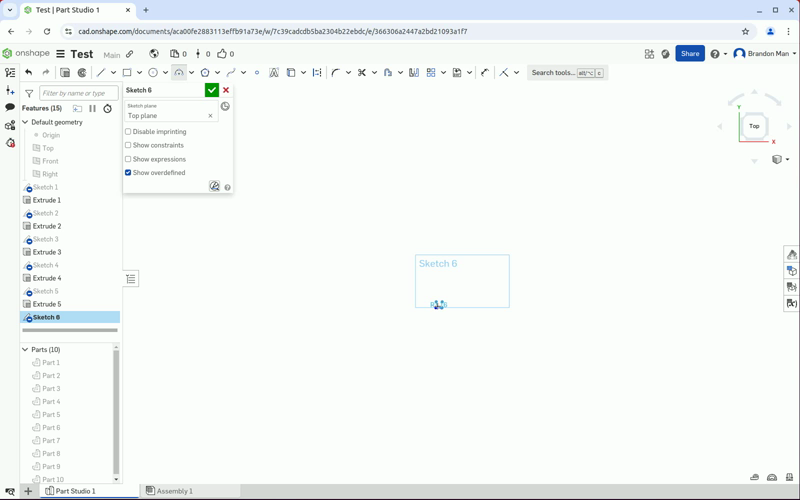
scroll(6)
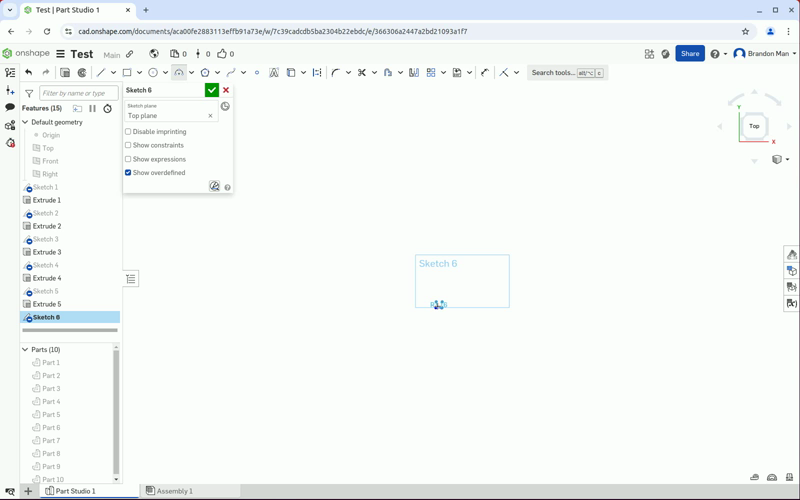
scroll(6)
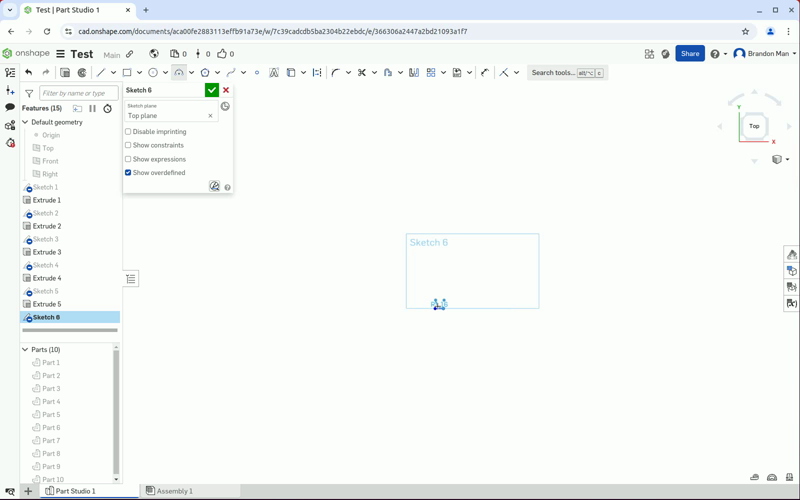
scroll(6)
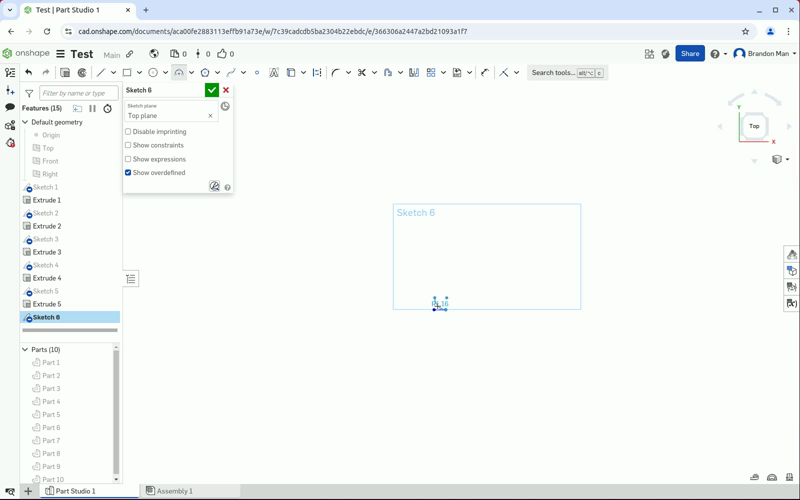
scroll(6)
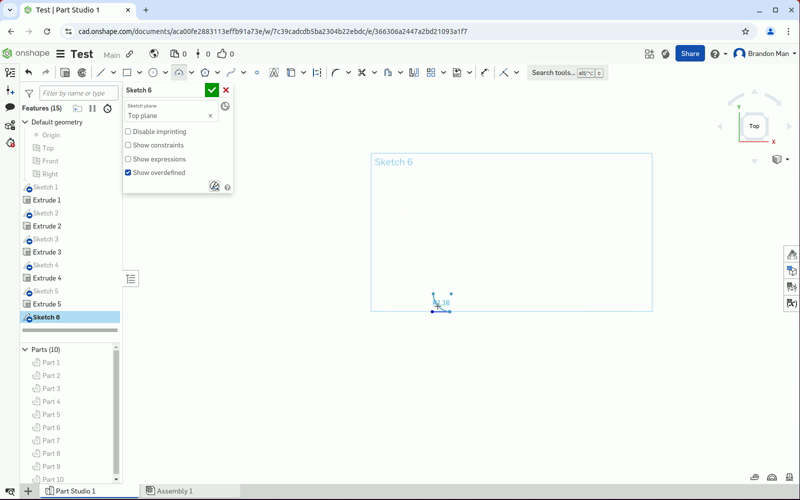
scroll(6)
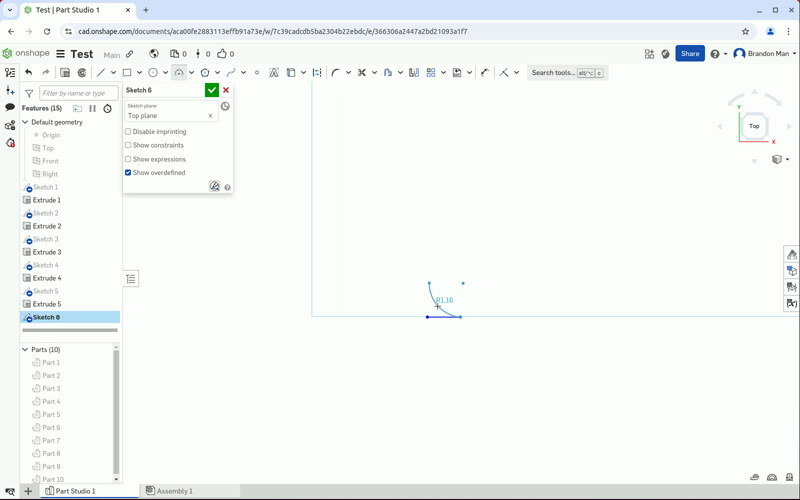
scroll(6)
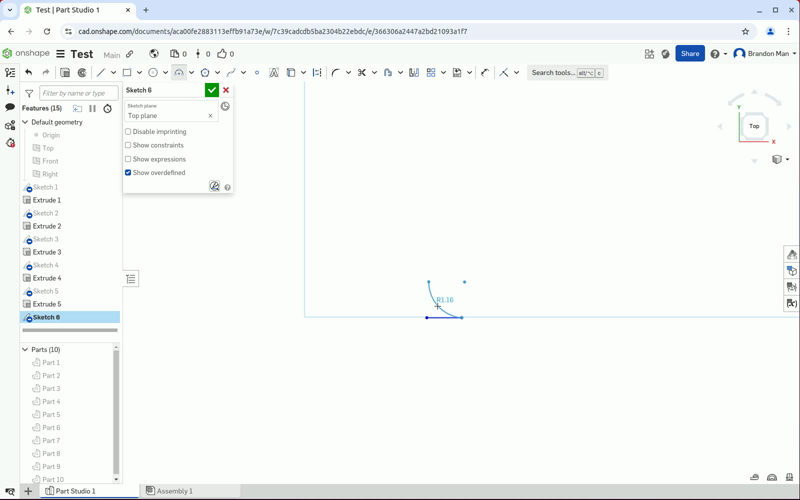
scroll(6)
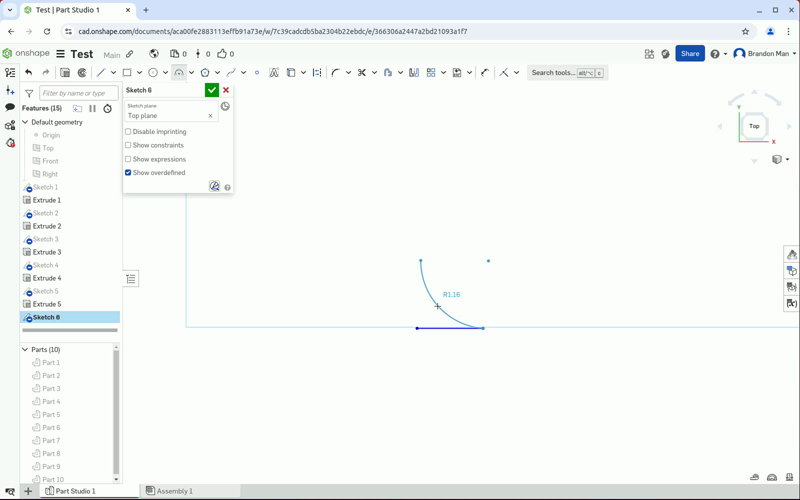
click(437, 305)
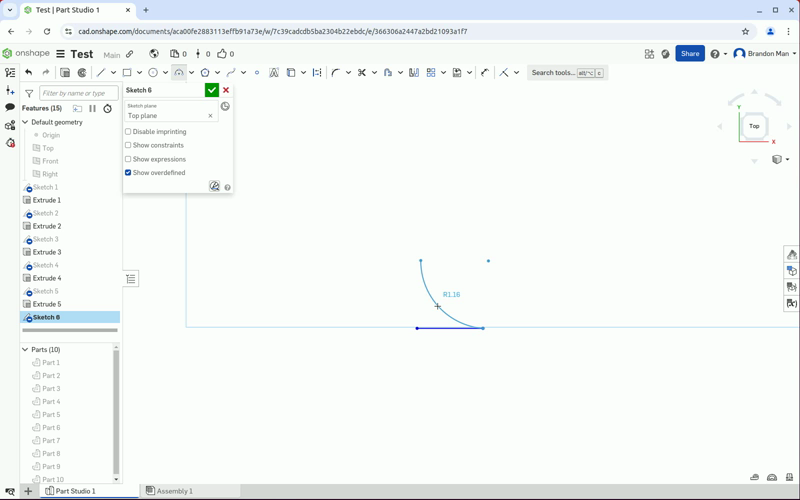
scroll(-6)
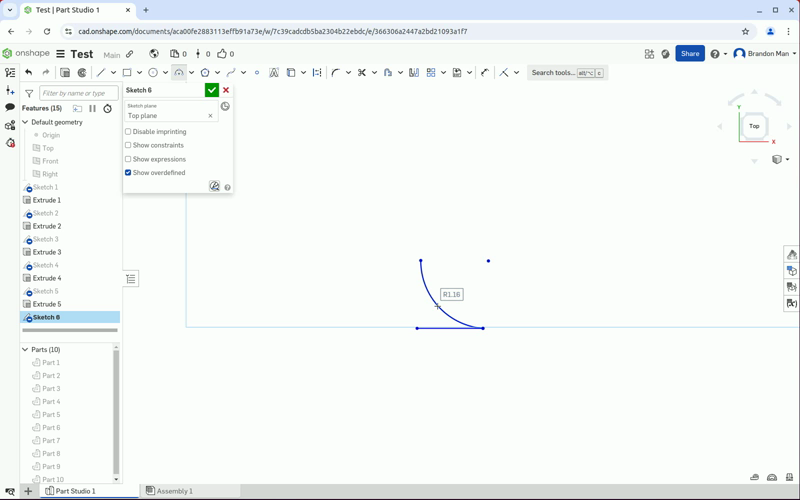
scroll(-6)
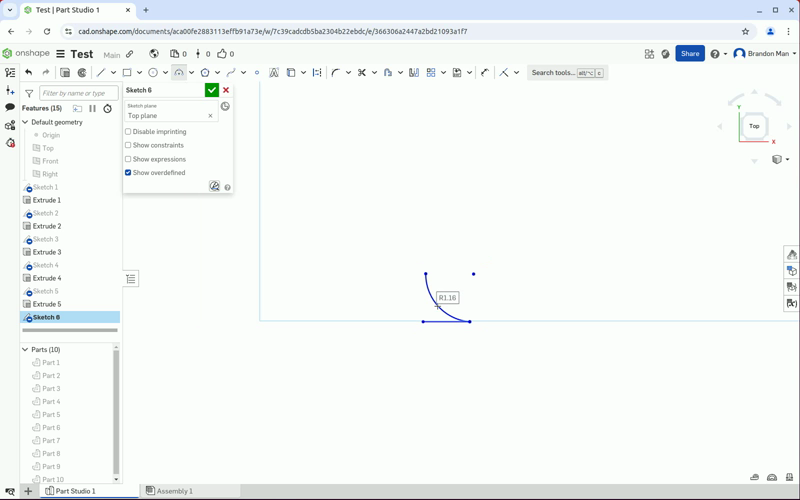
scroll(-6)
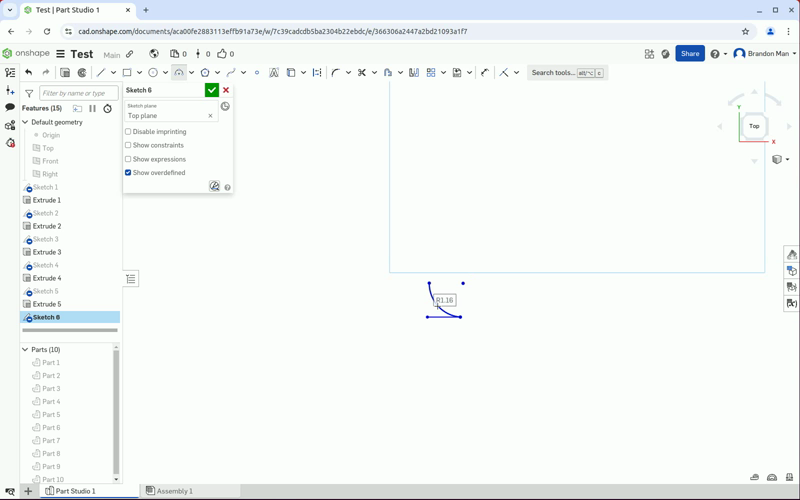
scroll(-6)
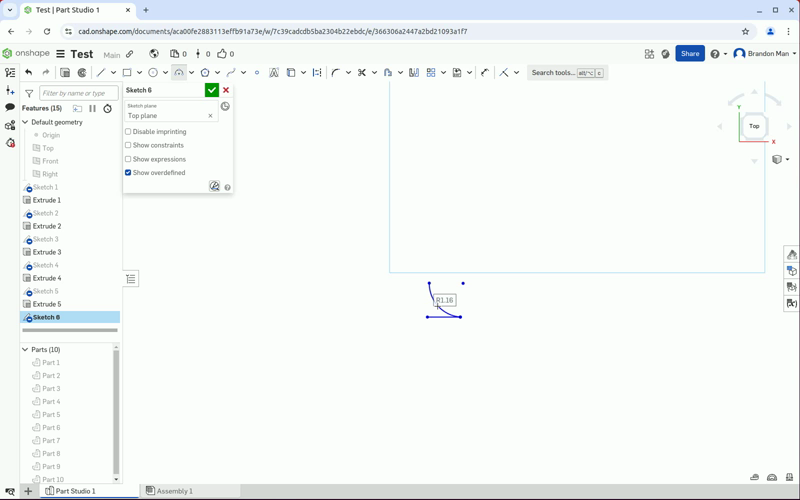
scroll(-6)
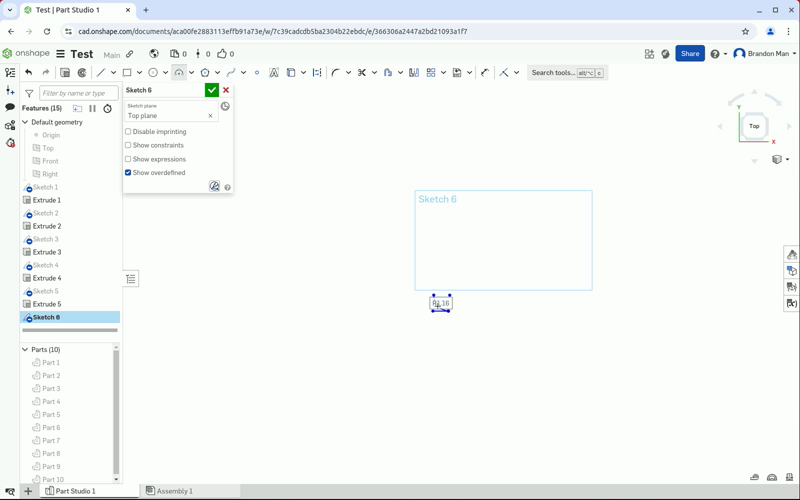
scroll(-6)
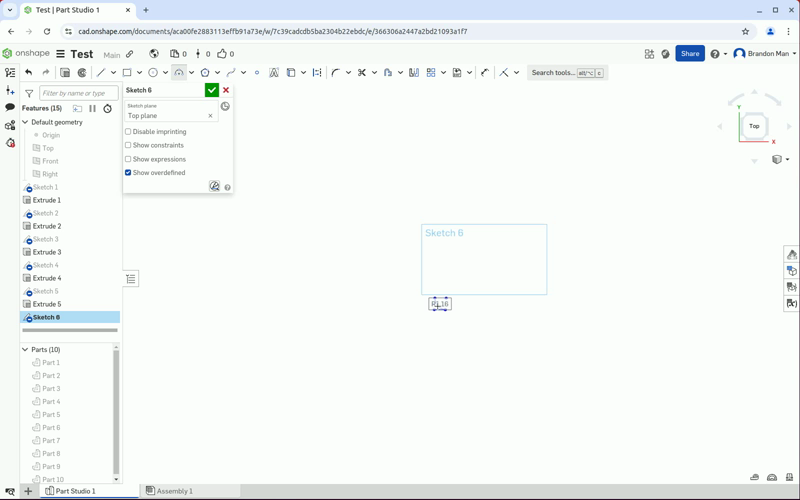
scroll(-6)
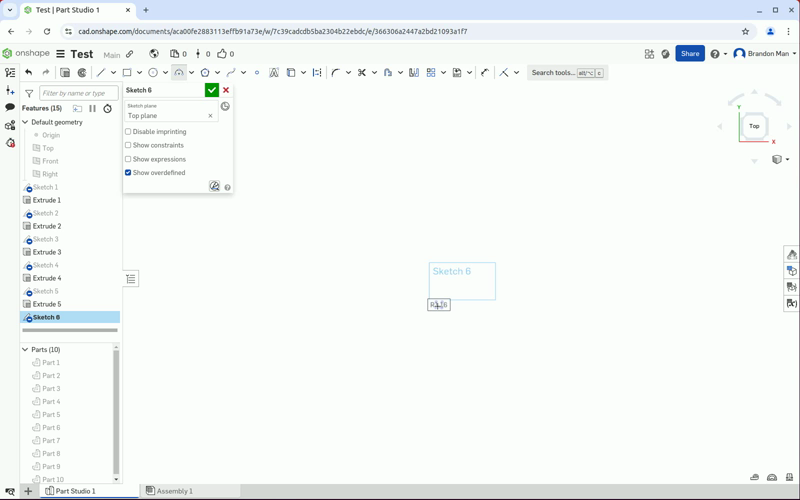
key_up(shift)
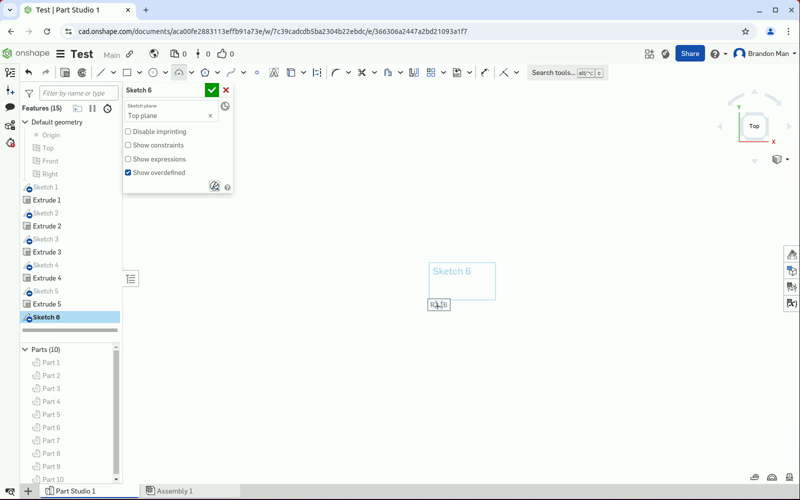
key(esc)
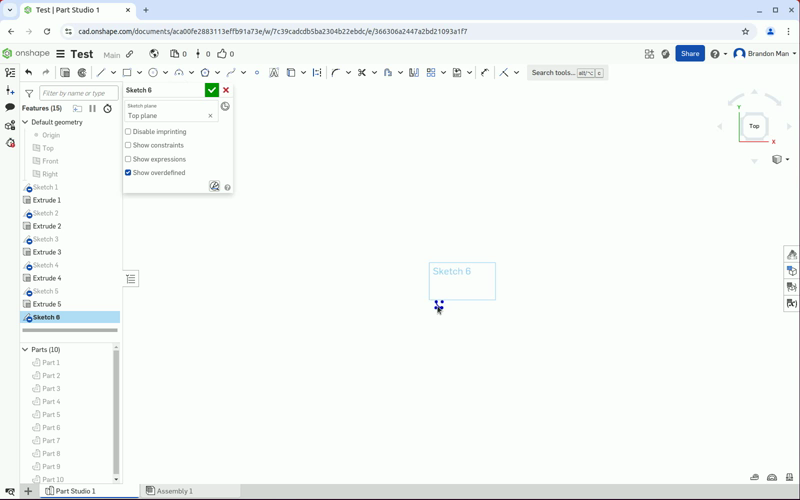
key(l)
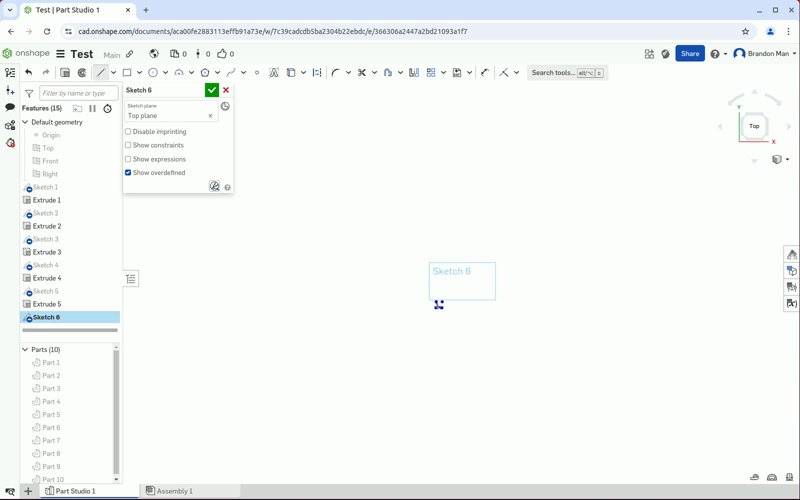
mouse_move(436, 301)
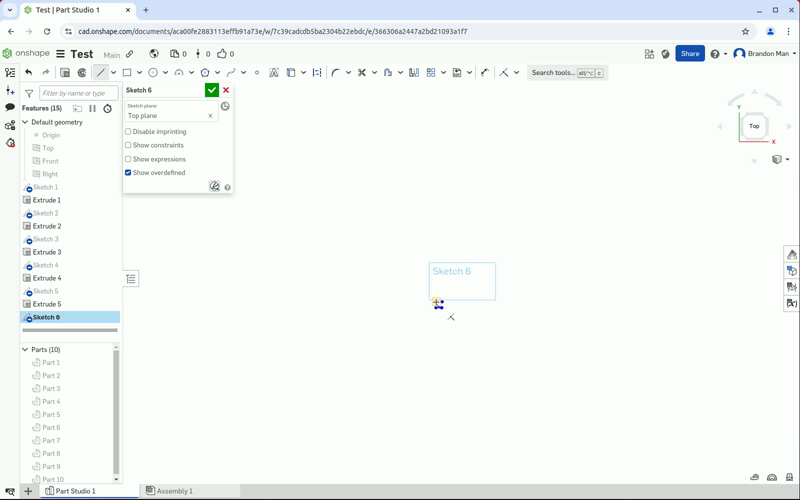
scroll(6)
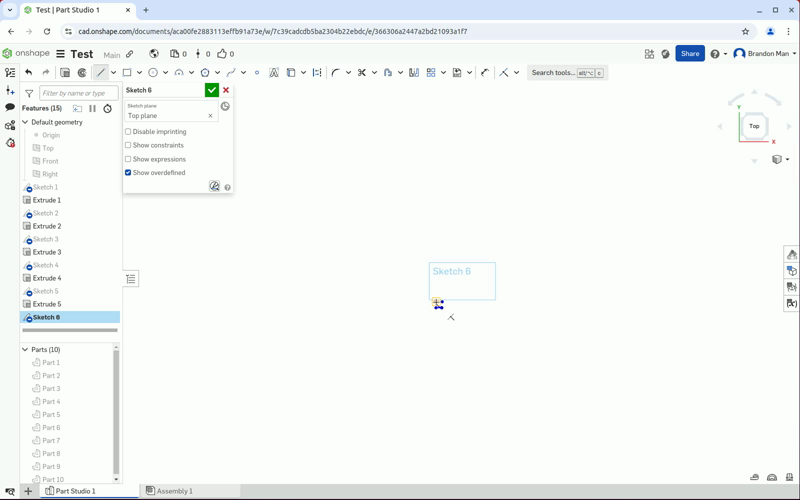
scroll(6)
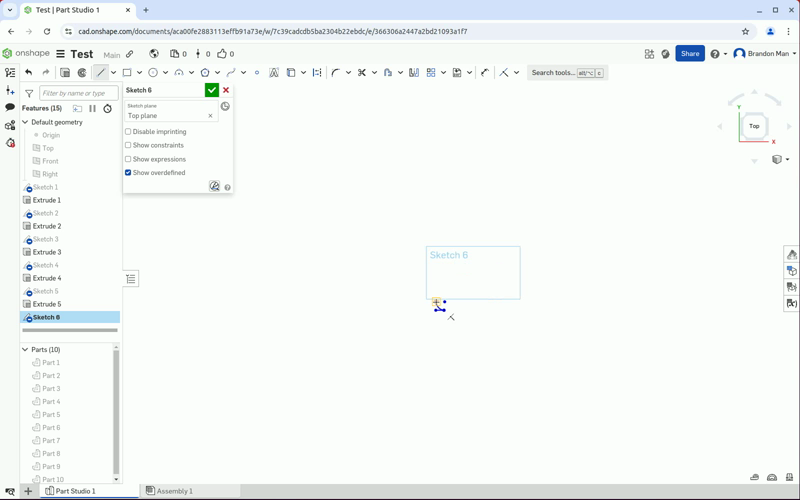
scroll(6)
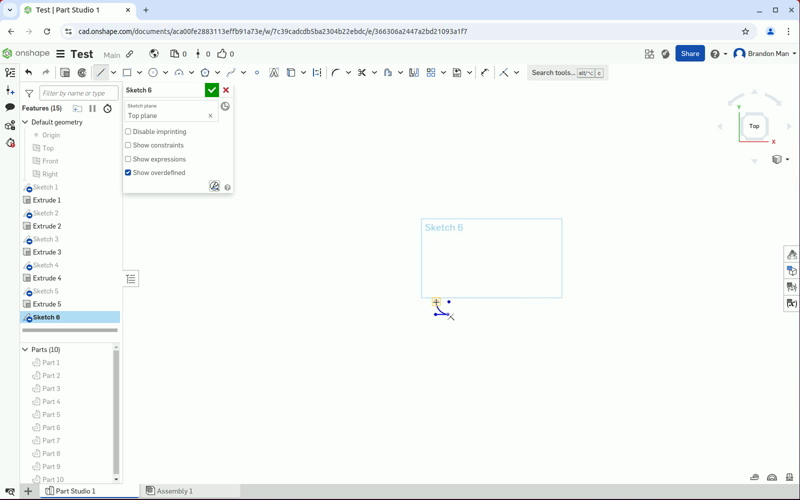
scroll(6)
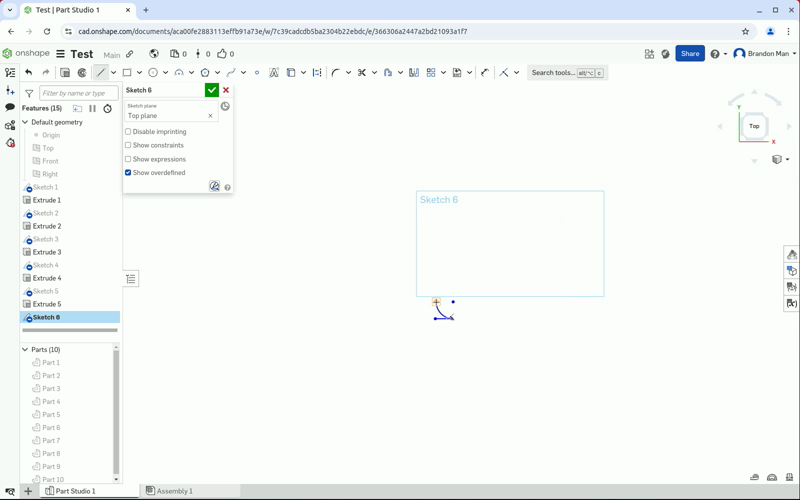
scroll(6)
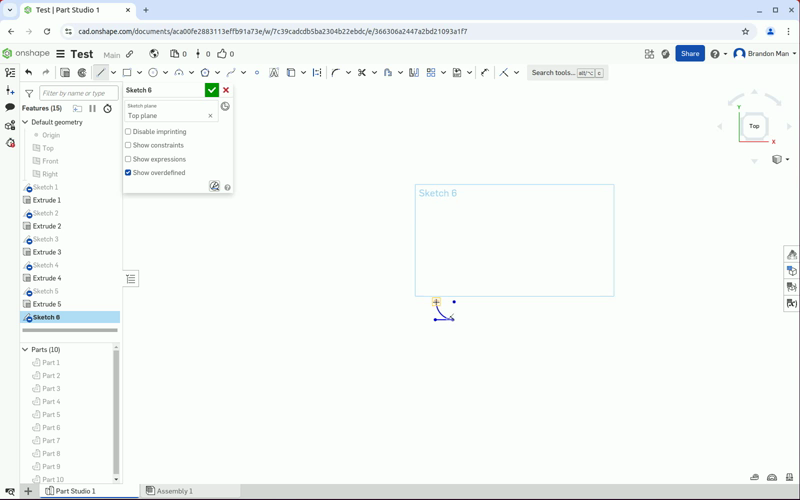
scroll(6)
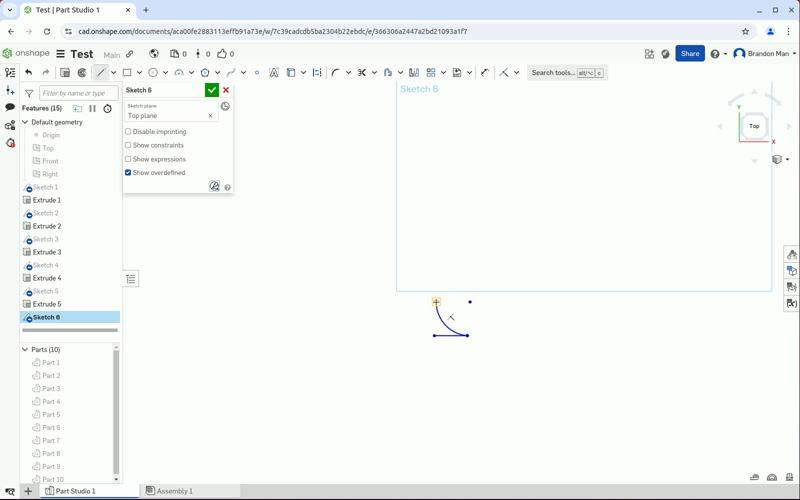
scroll(6)
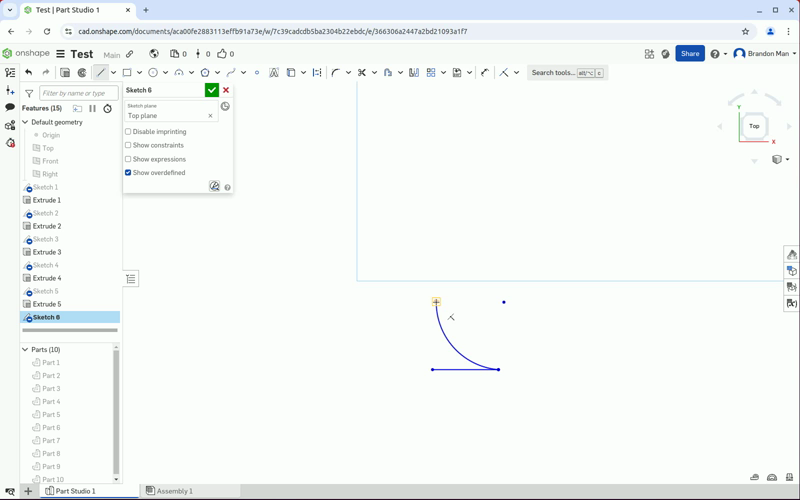
click(436, 301)
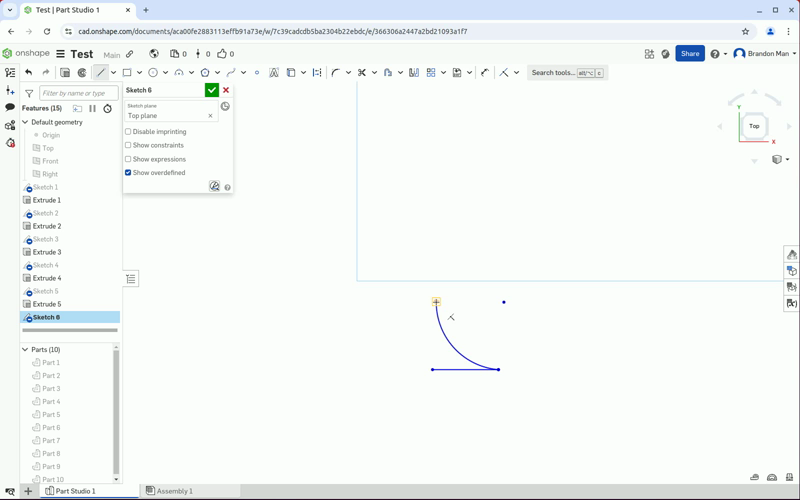
scroll(-6)
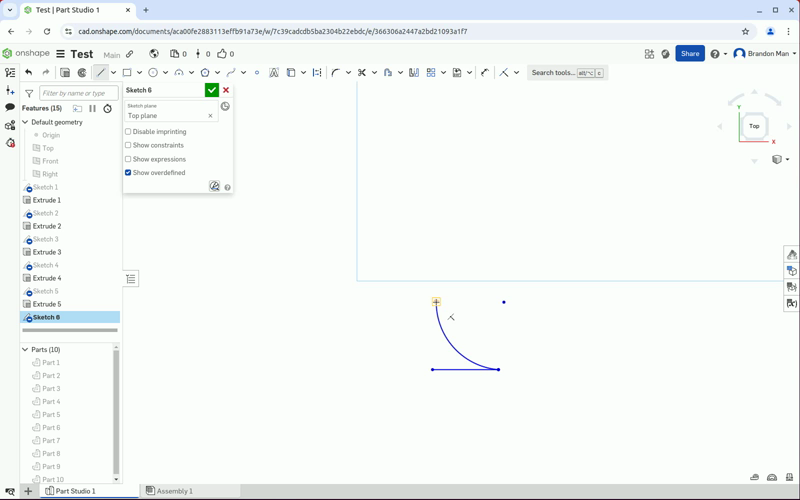
scroll(-6)
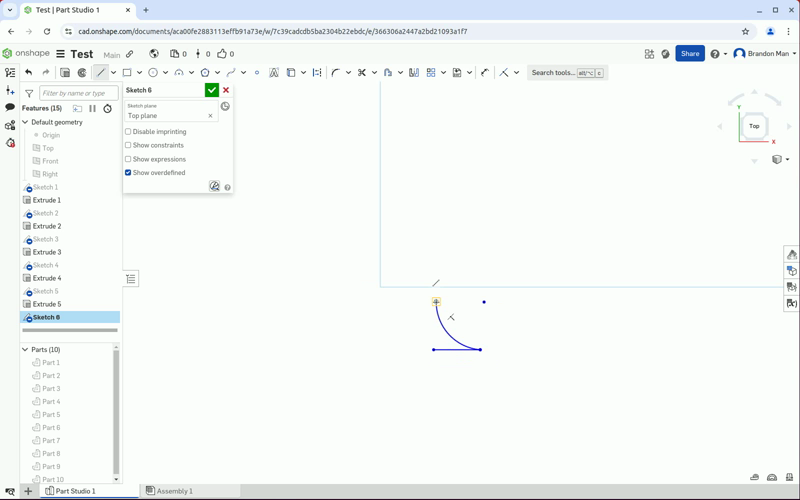
scroll(-6)
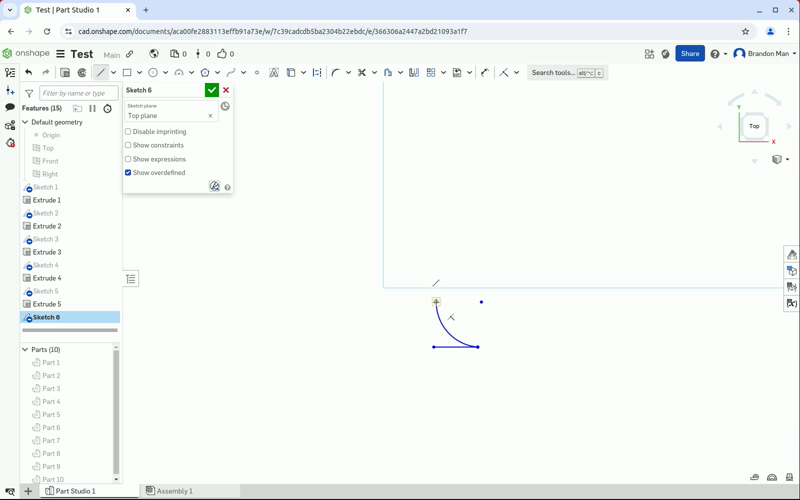
scroll(-6)
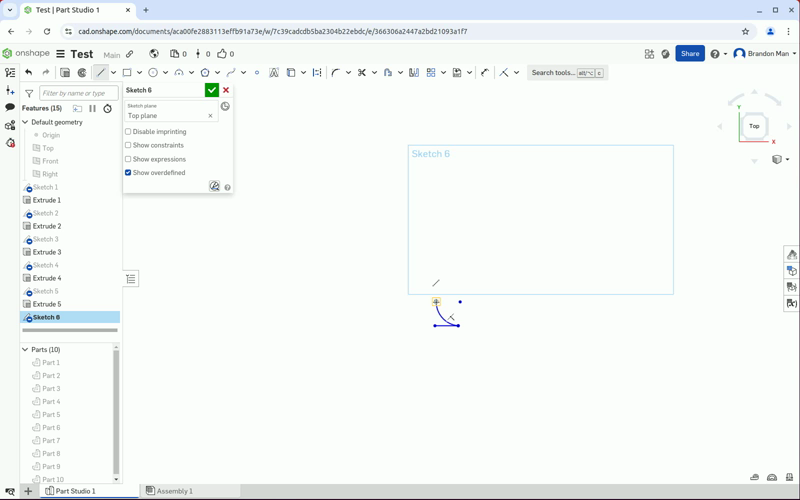
scroll(-6)
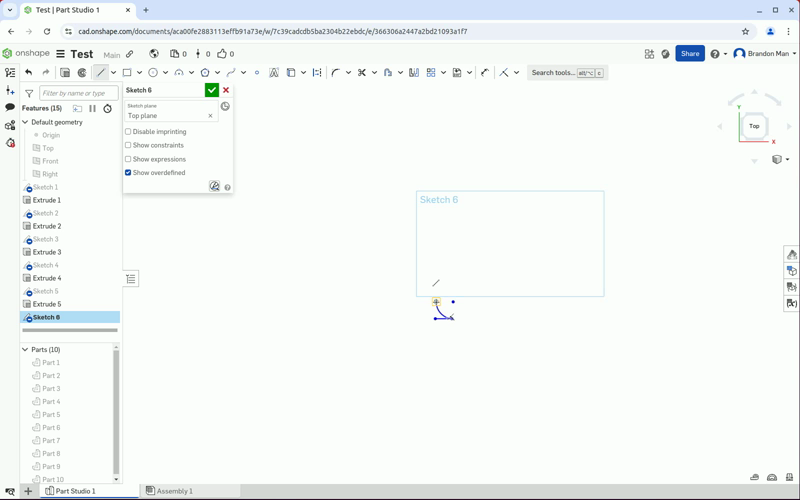
scroll(-6)
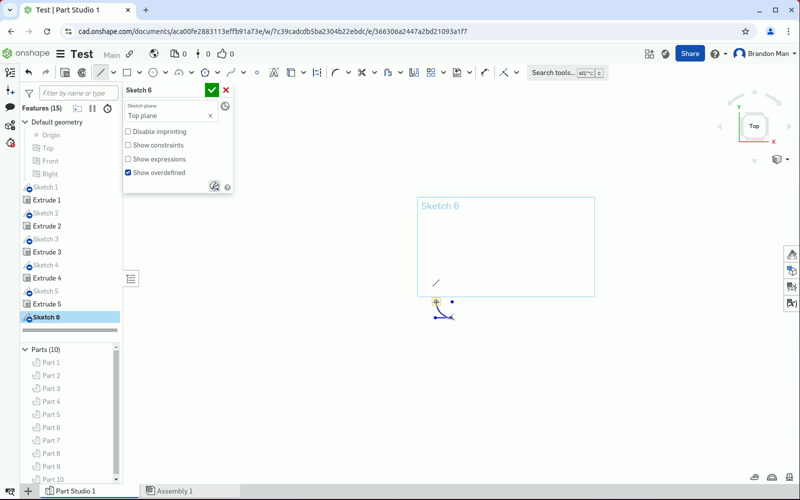
scroll(-6)
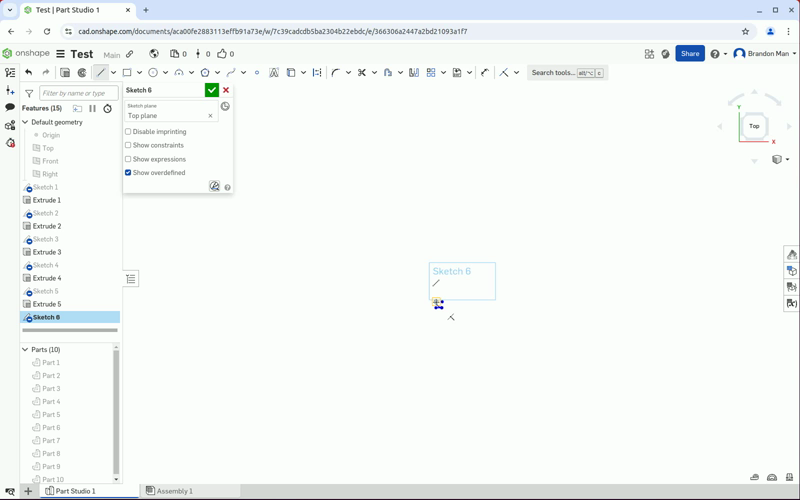
mouse_move(466, 301)
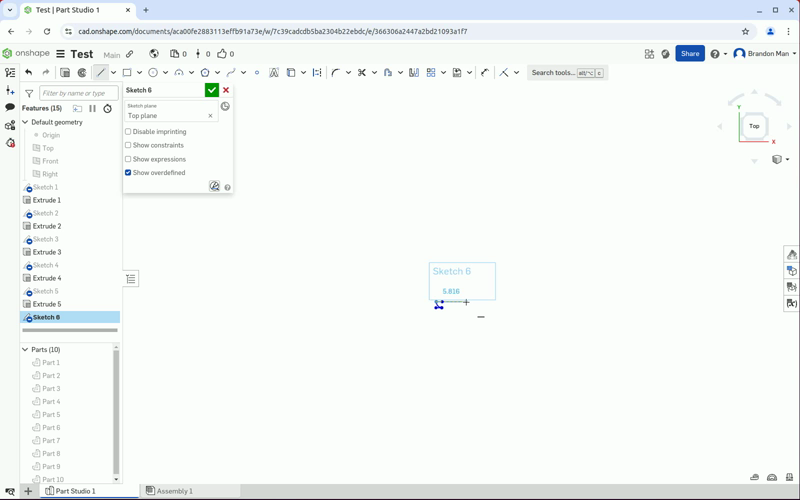
key_down(shift)
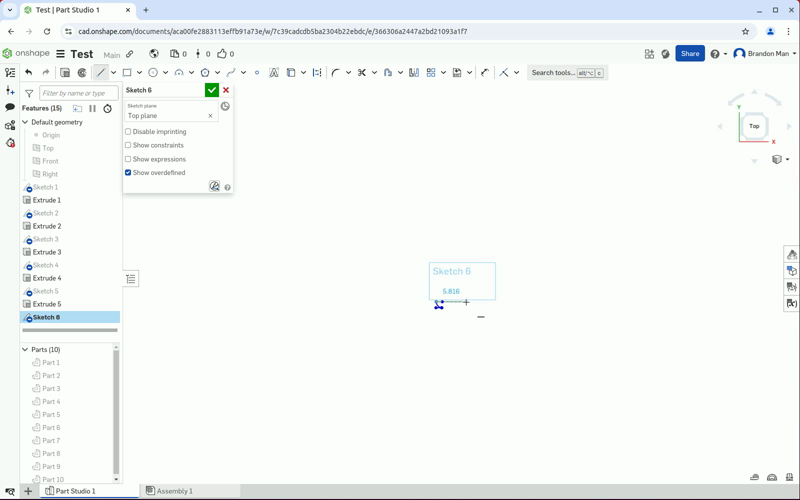
mouse_move(436, 307)
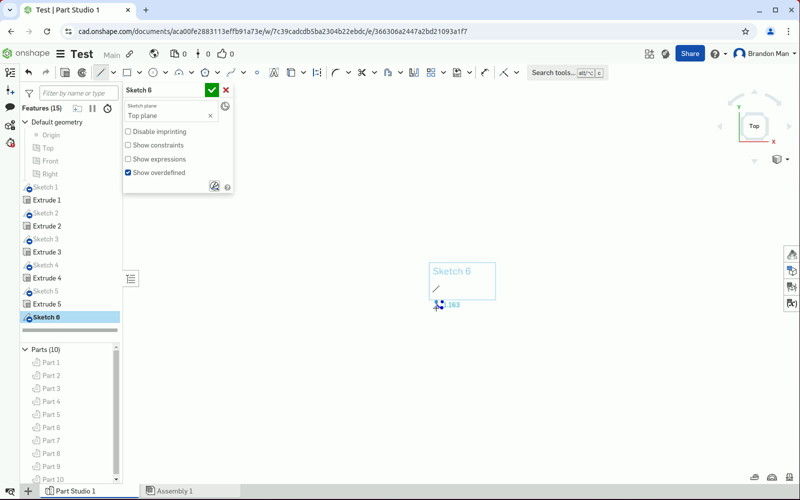
scroll(6)
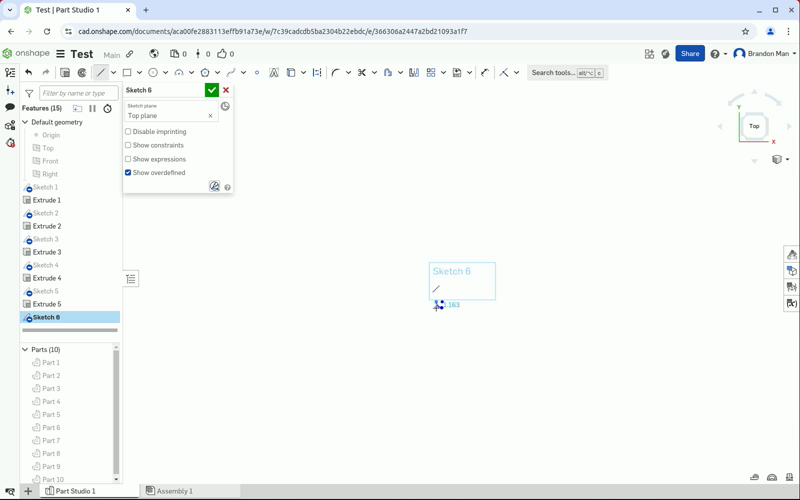
scroll(6)
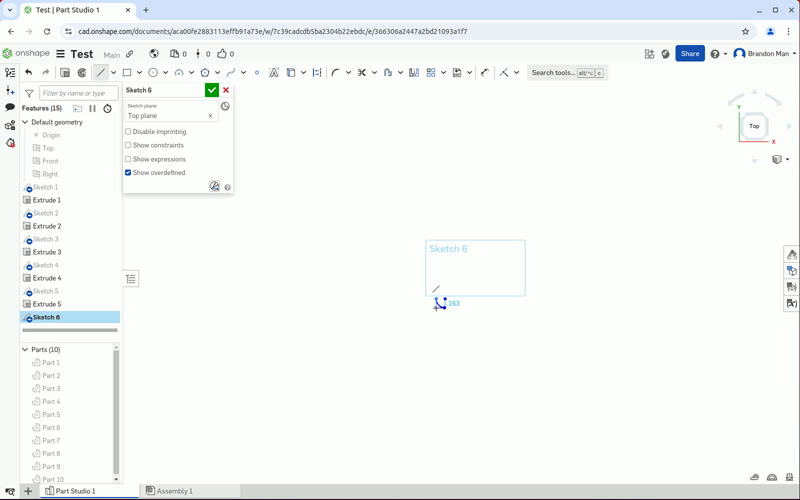
scroll(6)
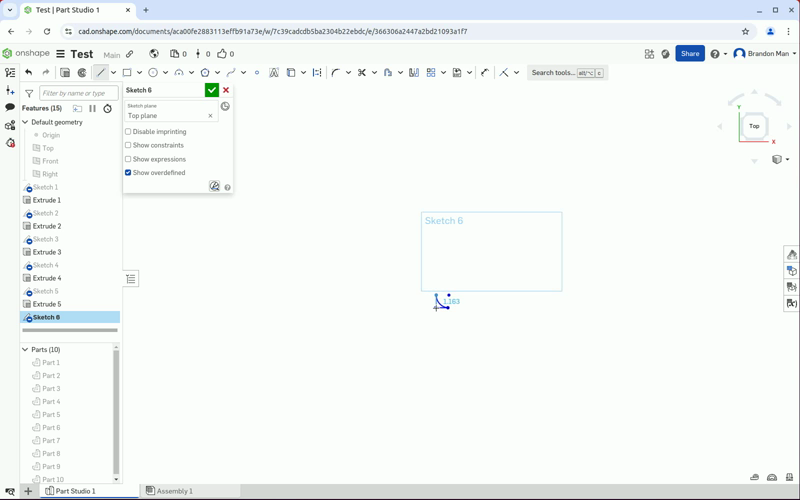
scroll(6)
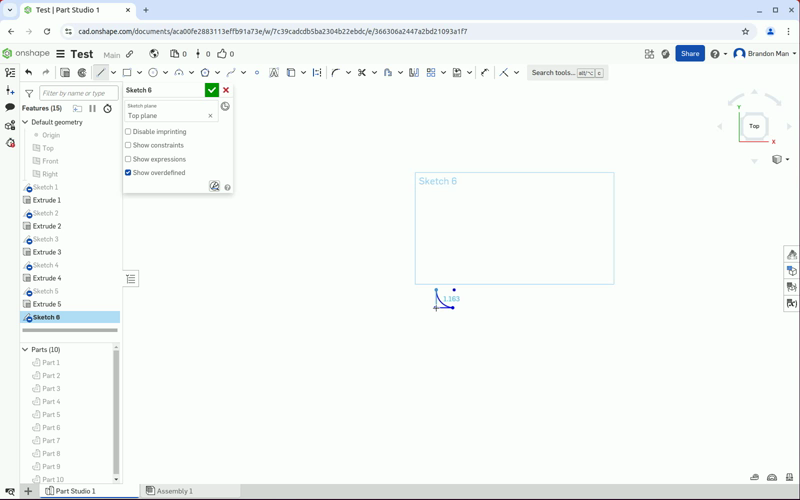
scroll(6)
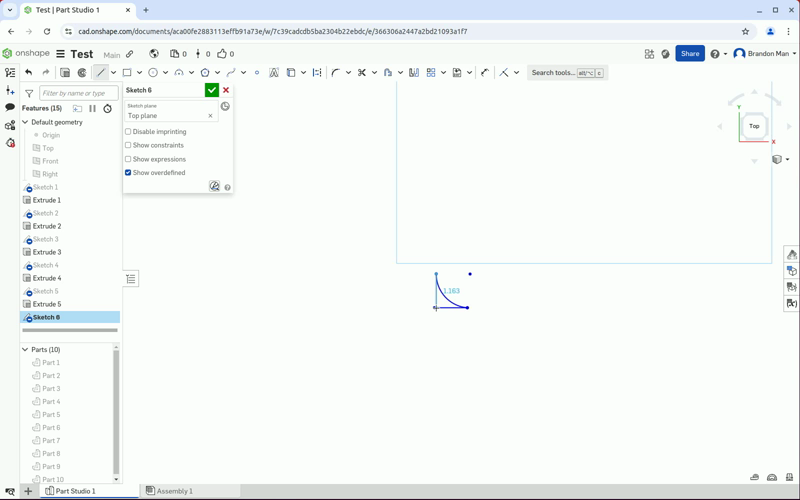
scroll(6)
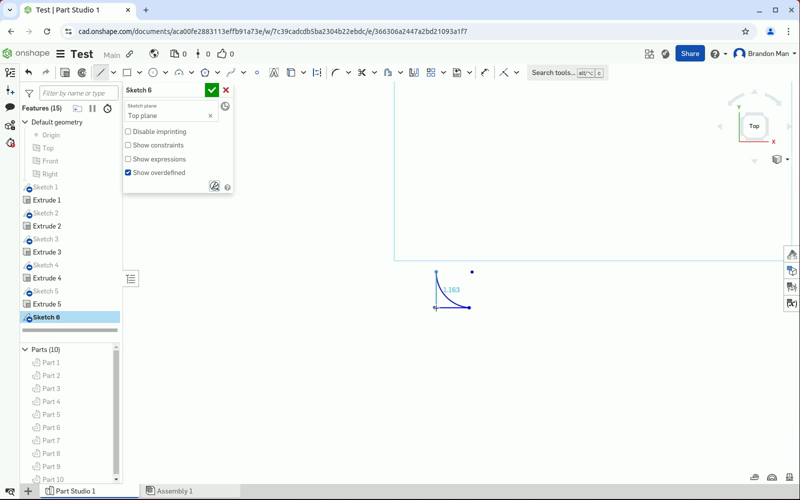
scroll(6)
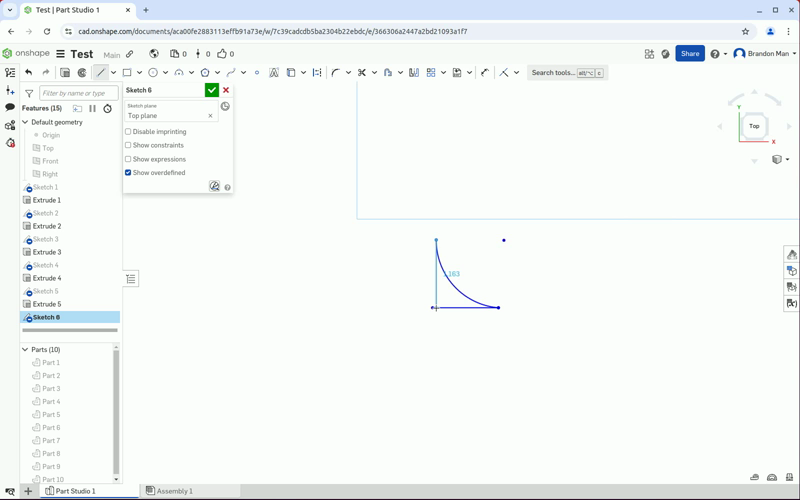
key_up(shift)
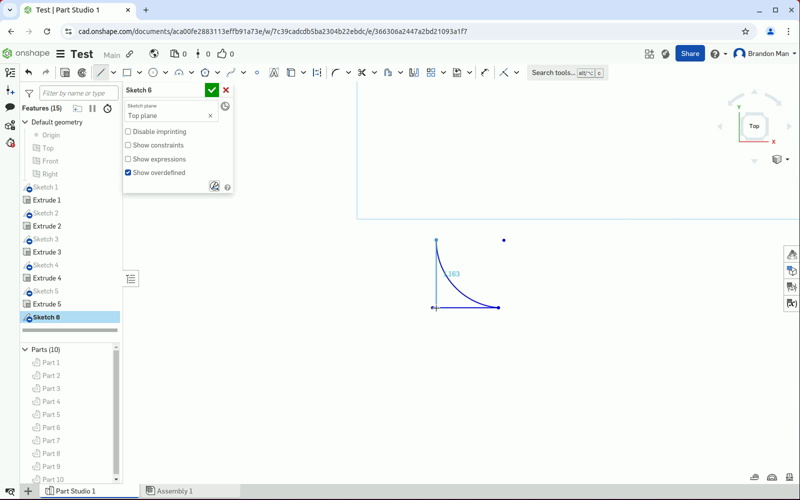
click(436, 307)
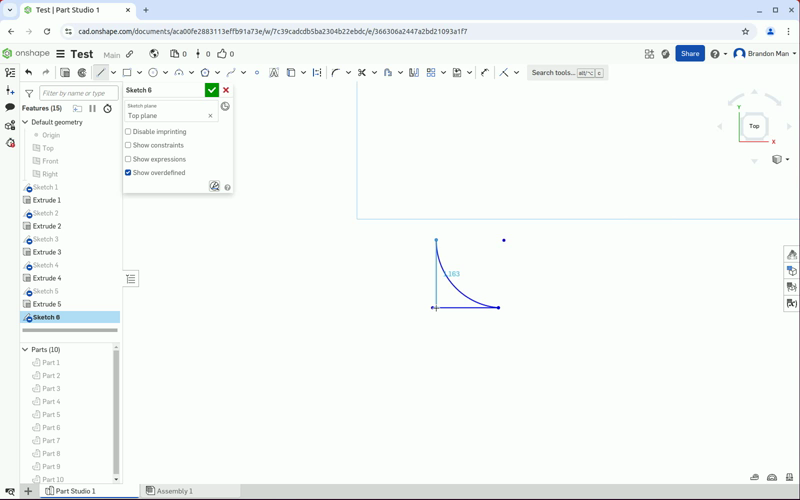
scroll(-6)
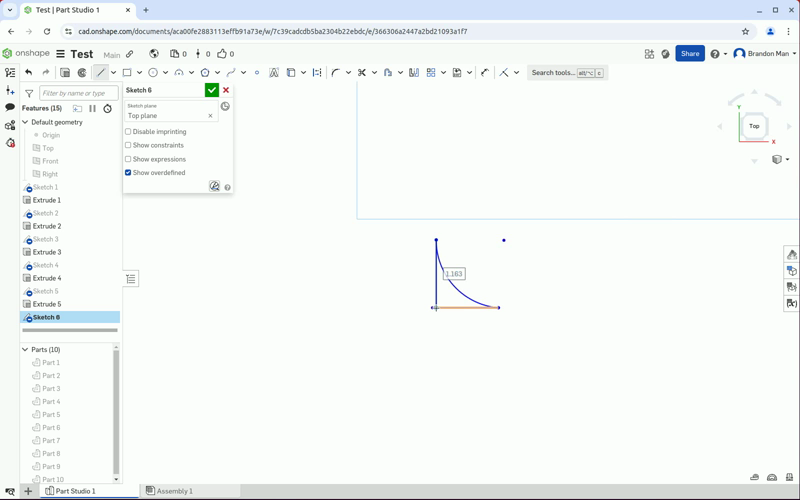
scroll(-6)
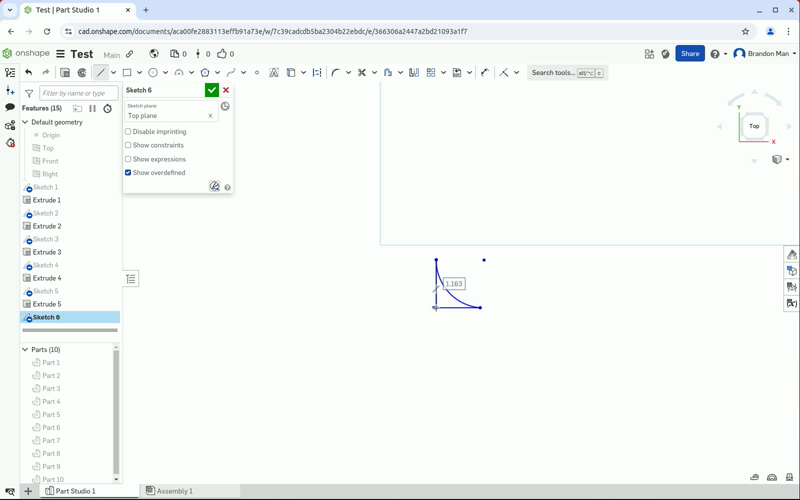
scroll(-6)
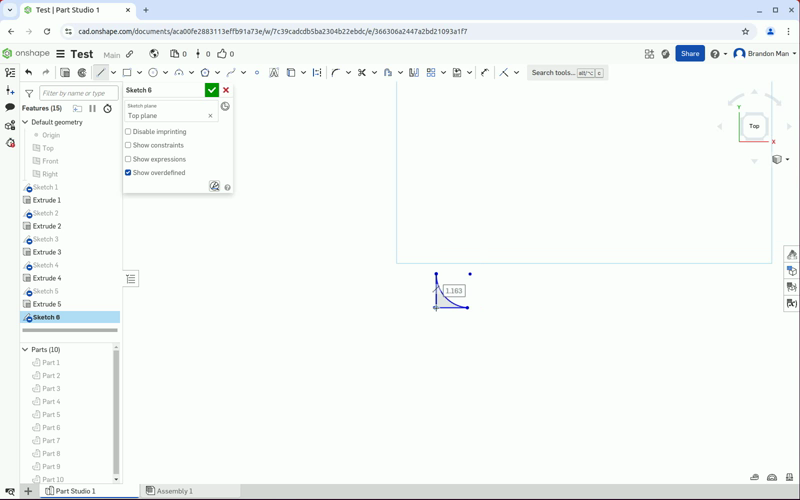
scroll(-6)
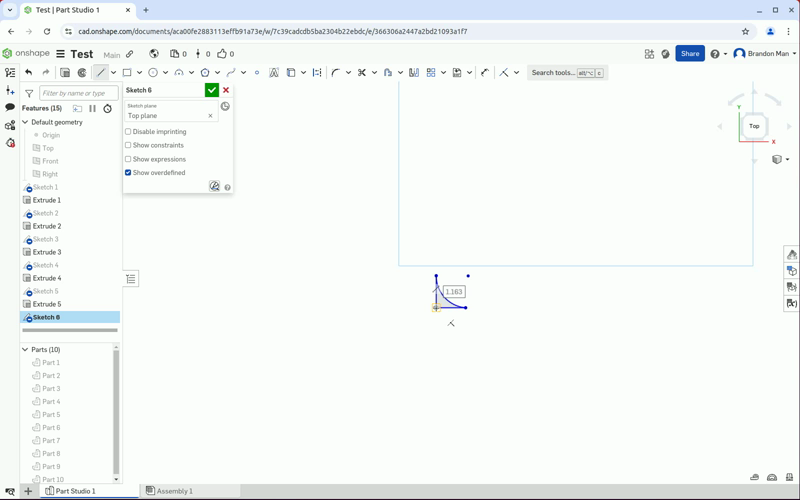
scroll(-6)
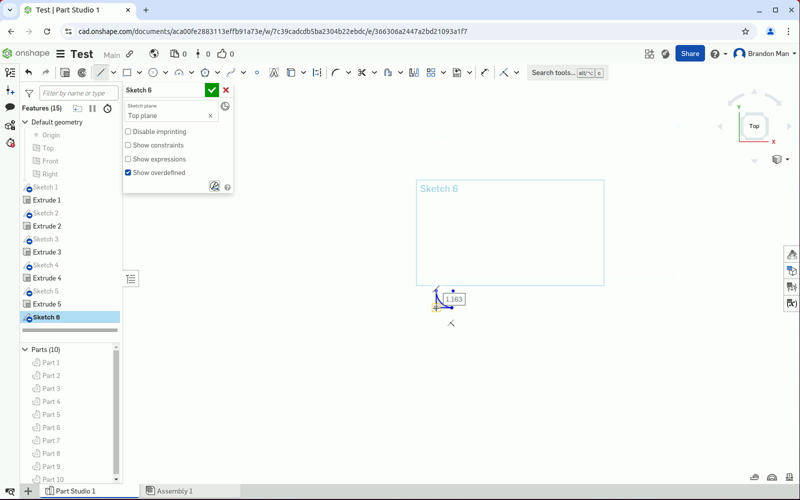
scroll(-6)
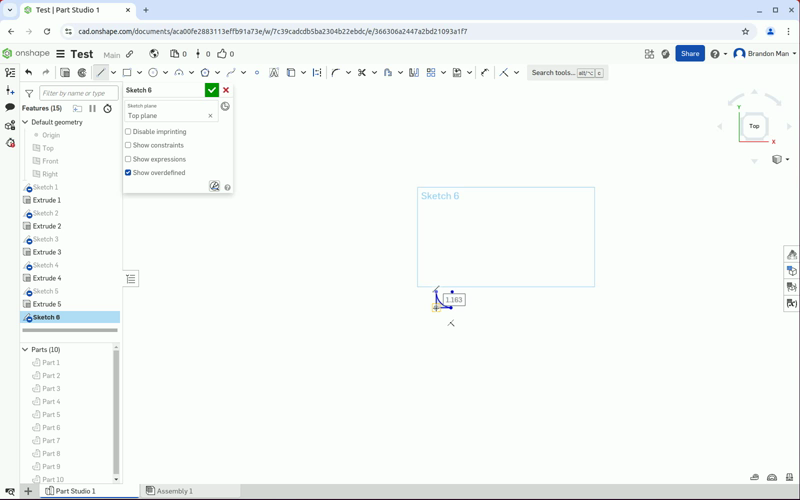
scroll(-6)
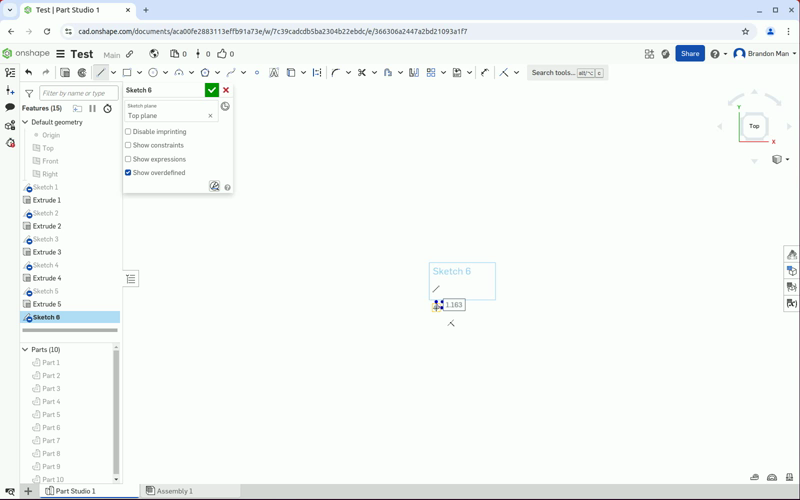
key(esc)
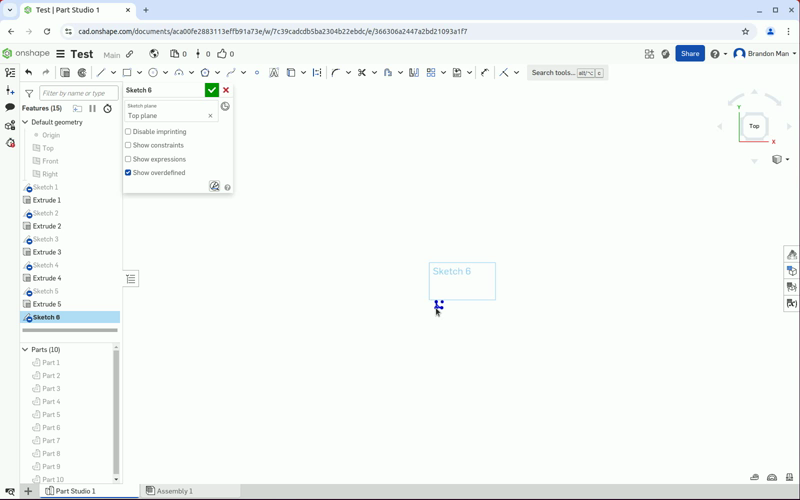
mouse_move(436, 305)
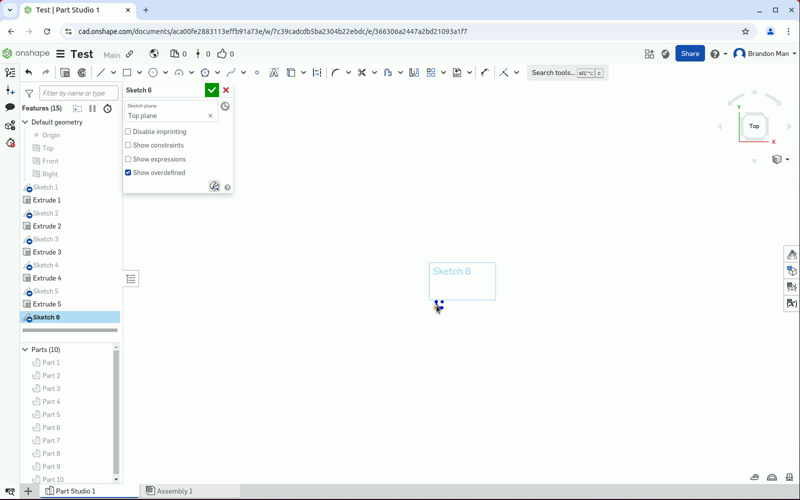
scroll(6)
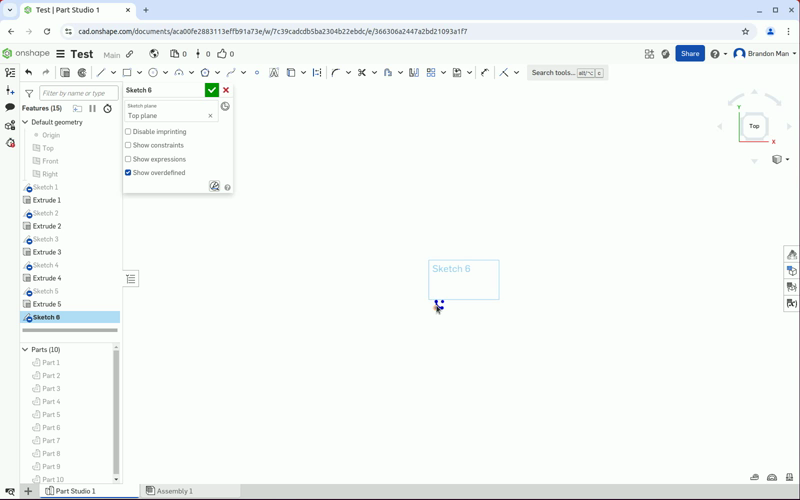
scroll(6)
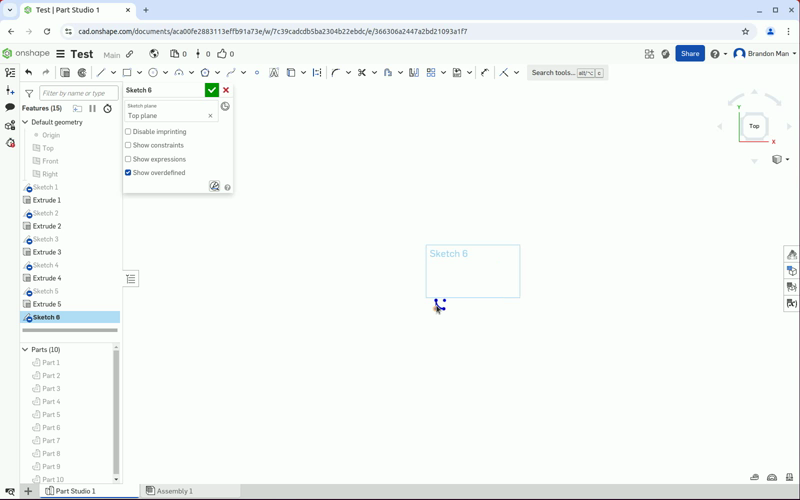
scroll(6)
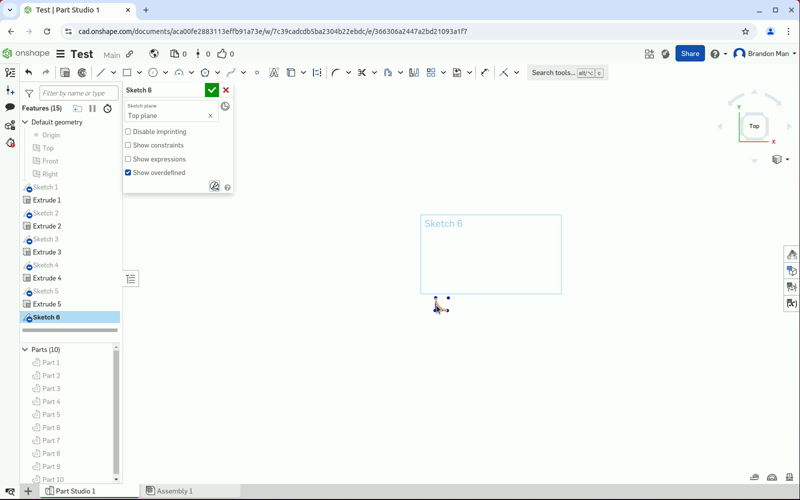
scroll(6)
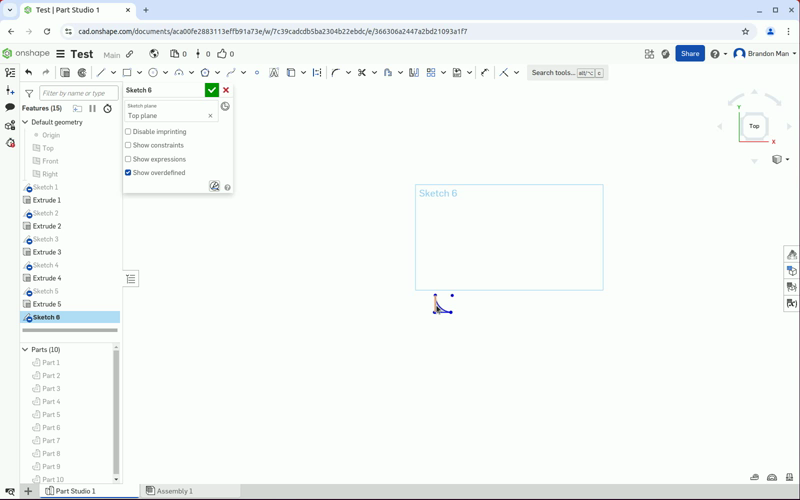
scroll(6)
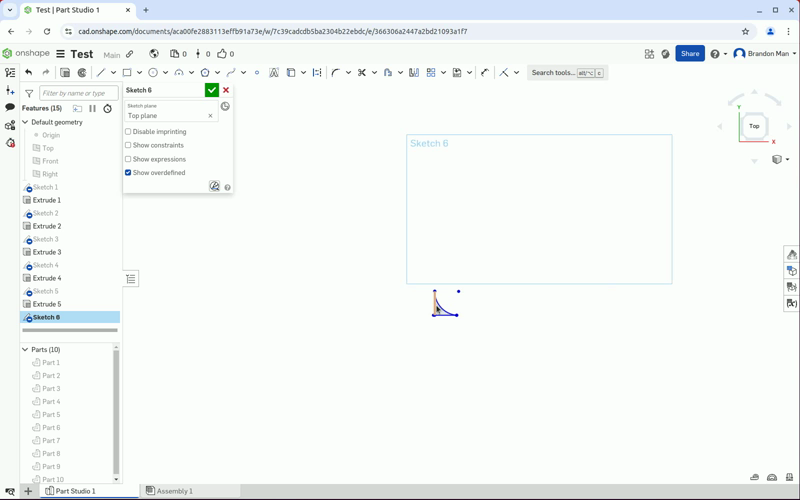
scroll(6)
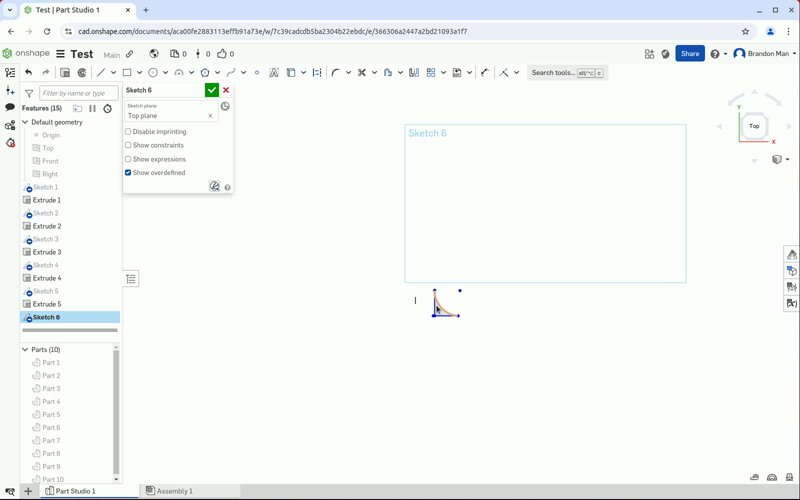
scroll(6)
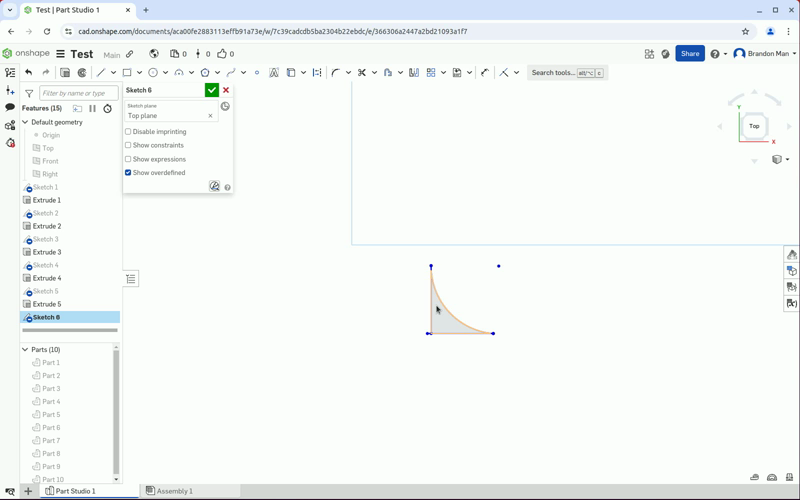
click(436, 305)
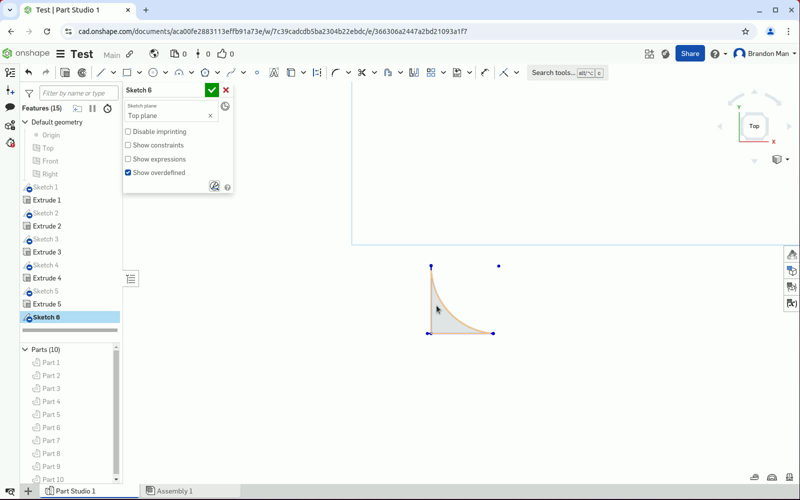
scroll(-6)
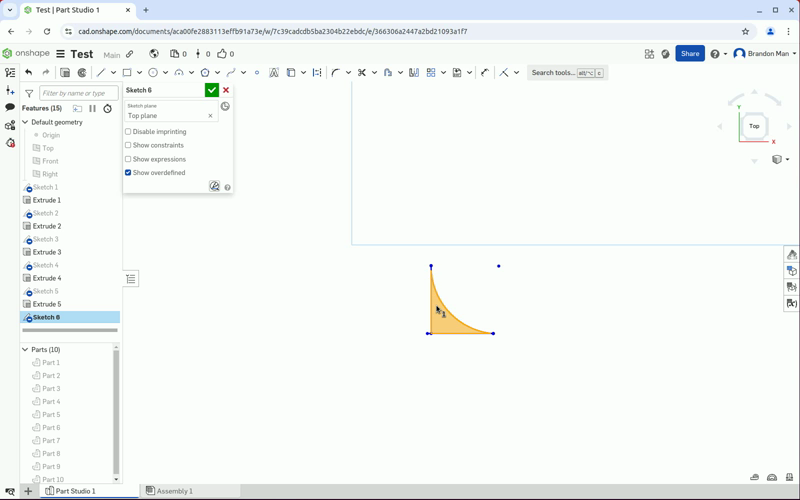
scroll(-6)
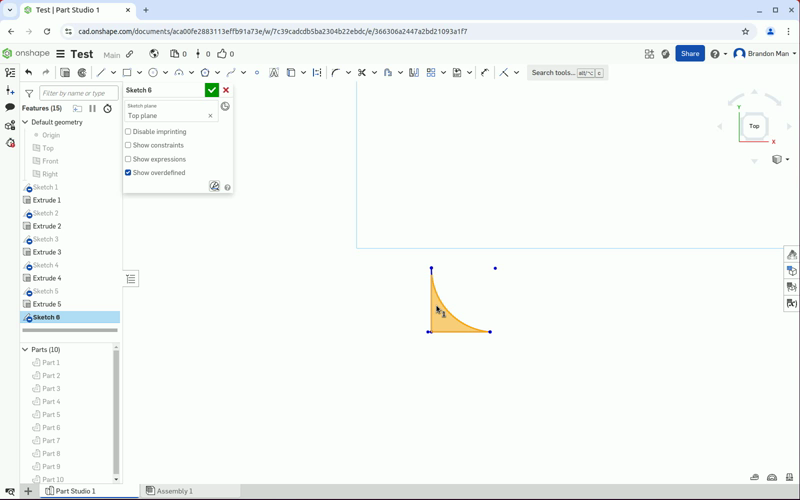
scroll(-6)
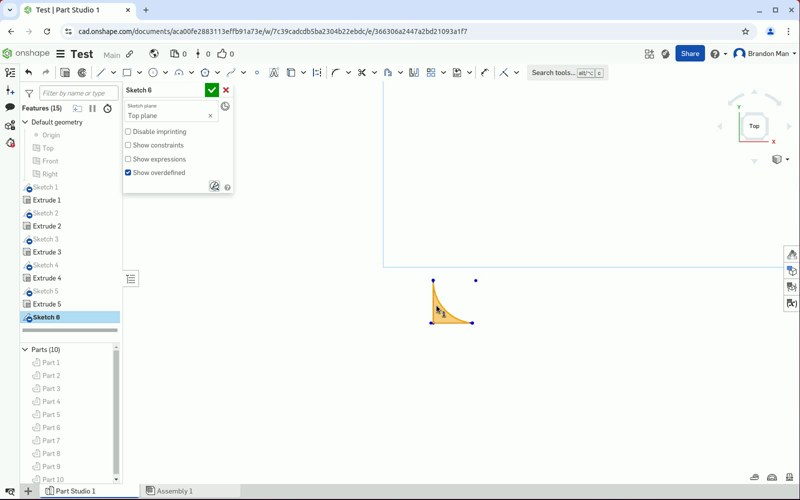
scroll(-6)
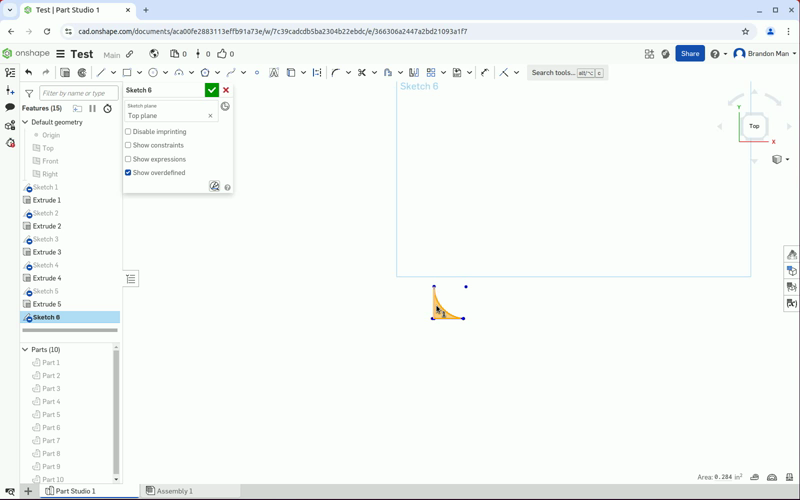
scroll(-6)
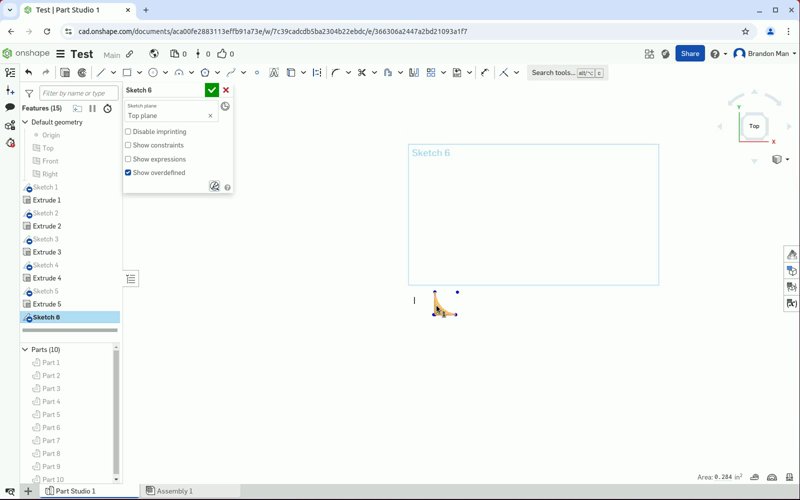
scroll(-6)
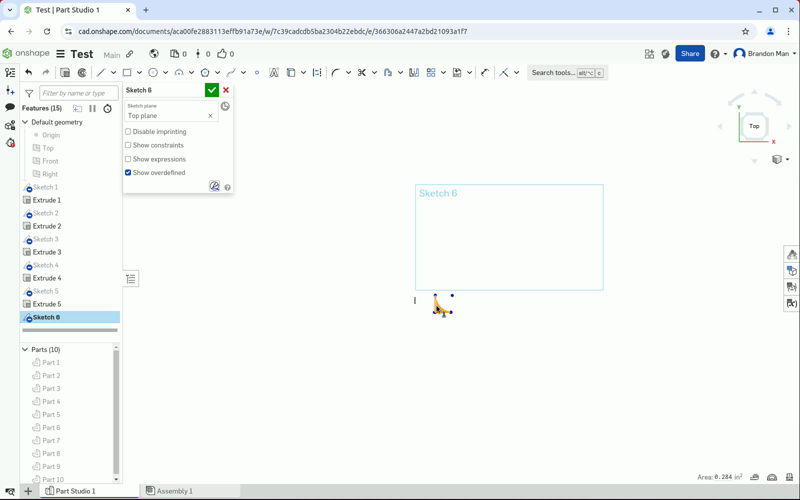
scroll(-6)
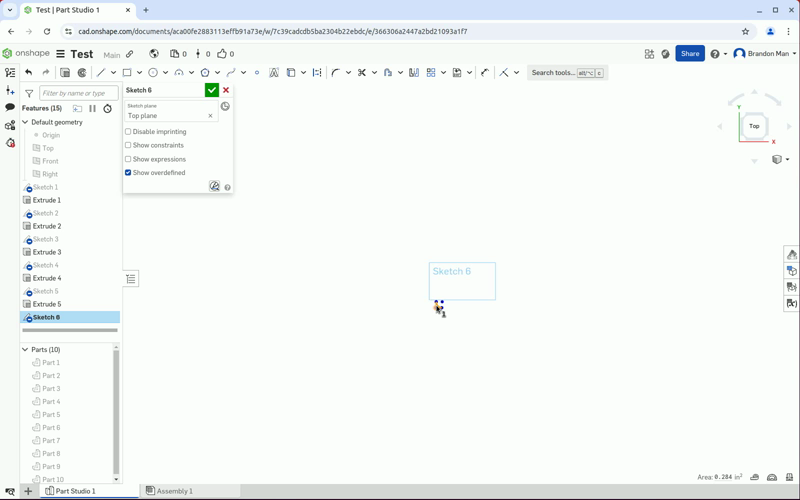
mouse_move(69, 352)
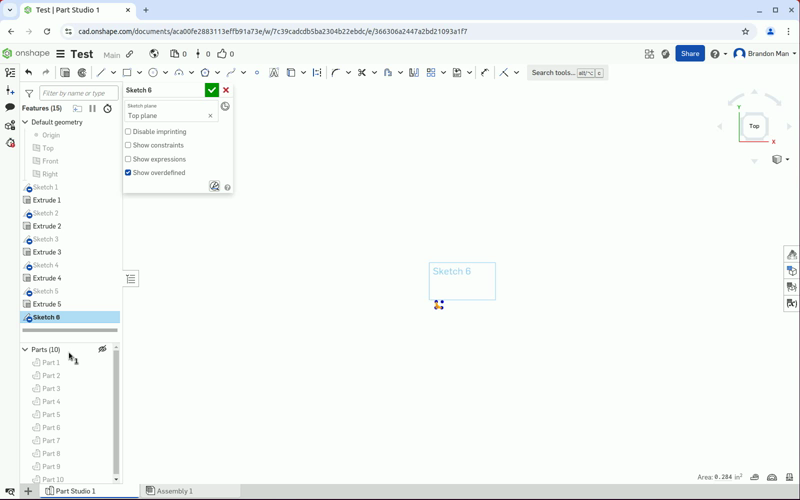
key(shift+y)
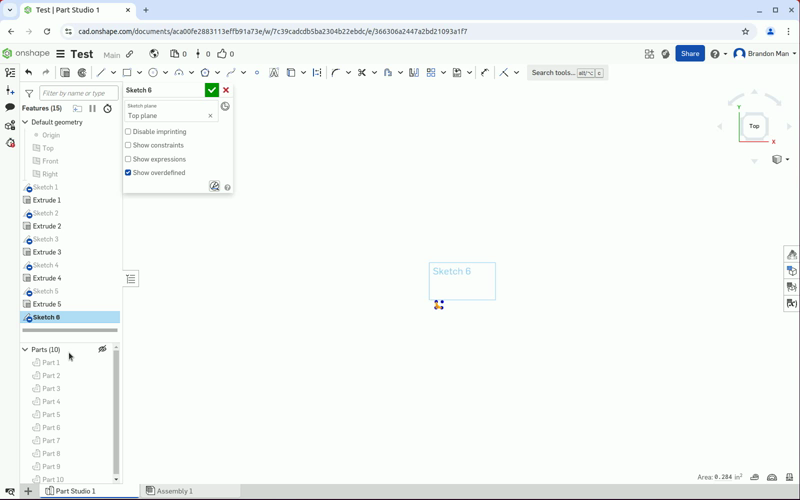
key(shift+e)
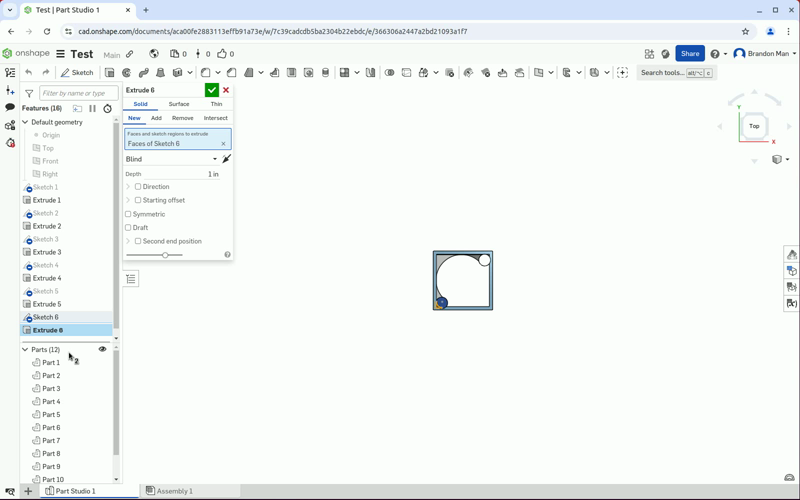
mouse_move(143, 106)
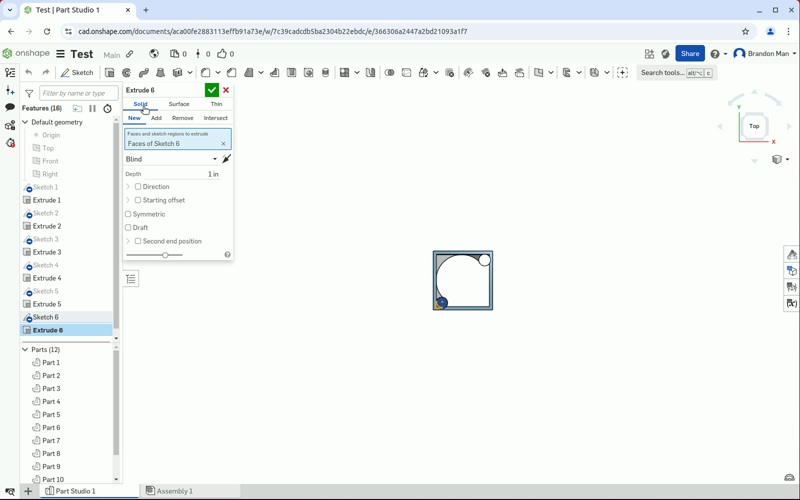
click(143, 106)
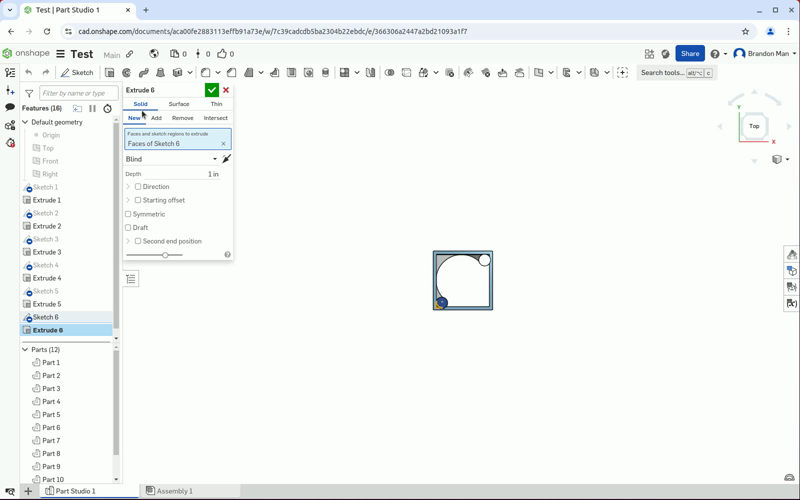
mouse_move(137, 120)
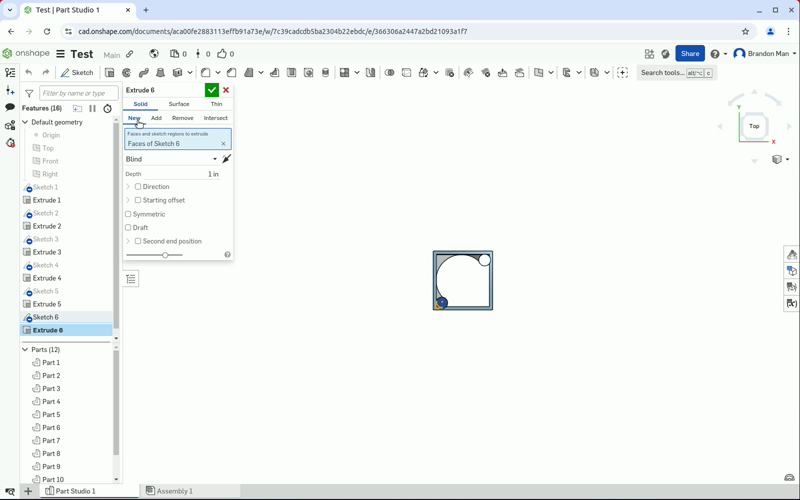
click(137, 120)
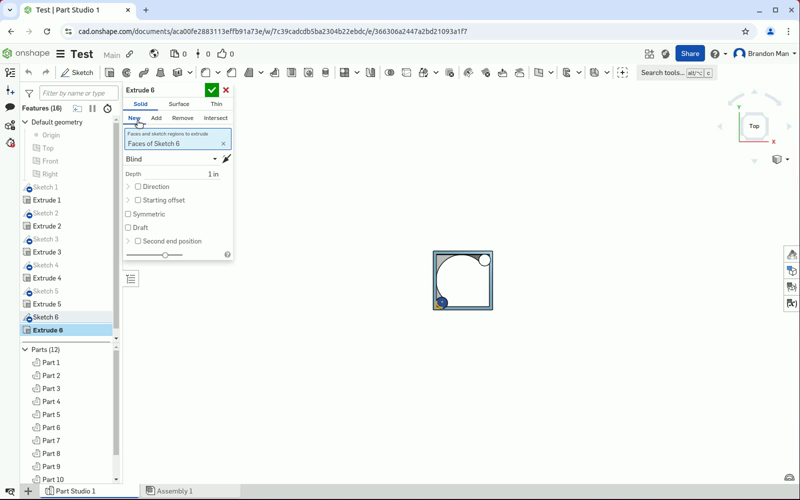
key(tab, 4)
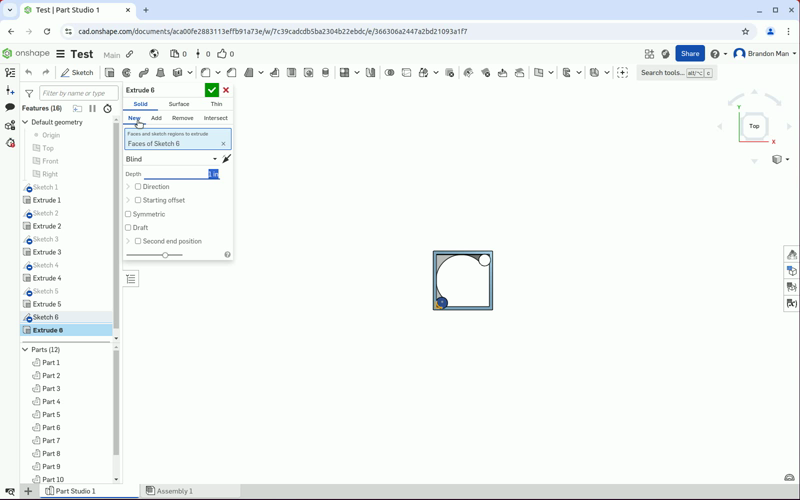
text(0.481)
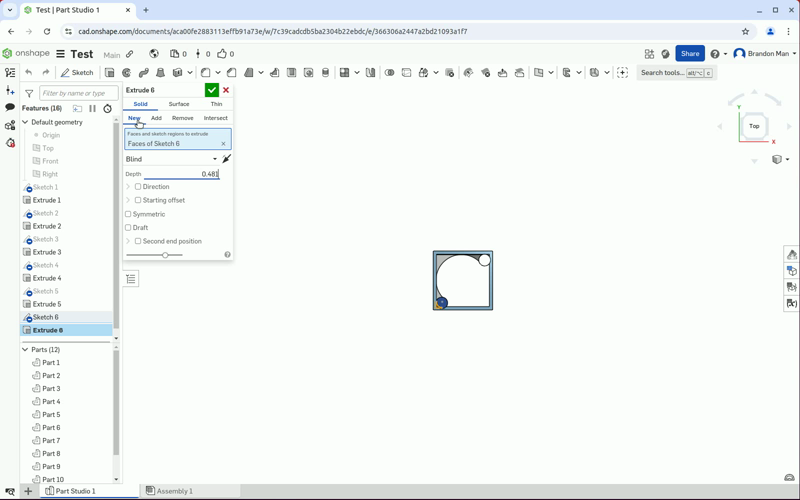
key(enter)
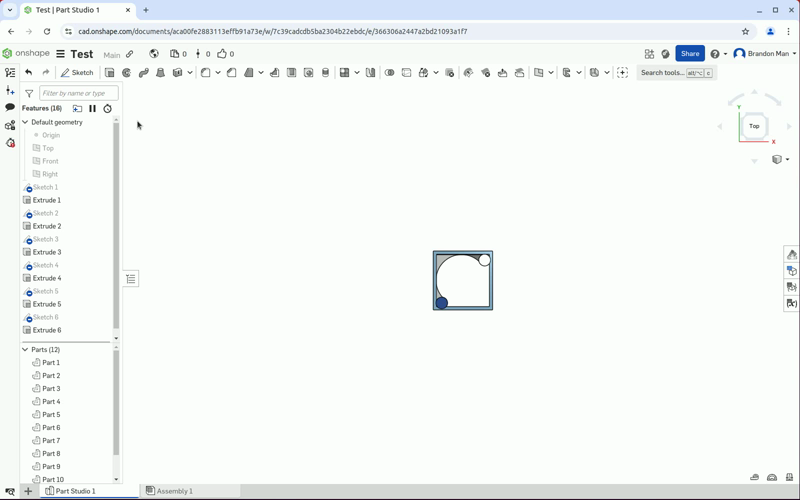
key(shift+h)
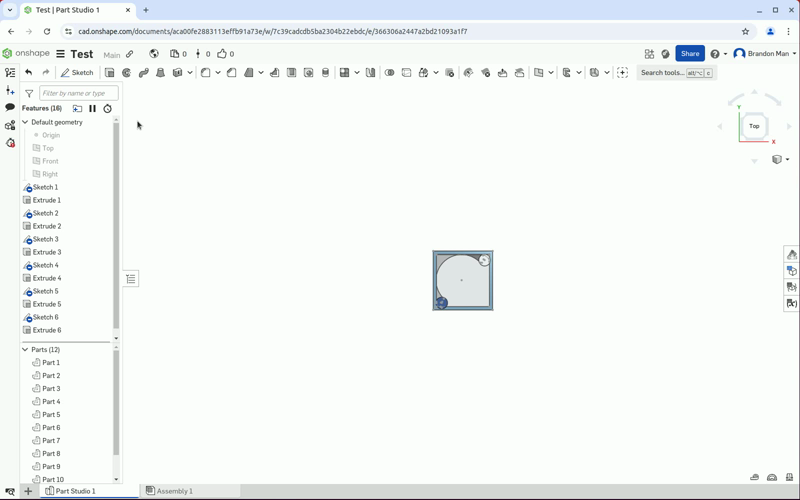
key(shift+h)
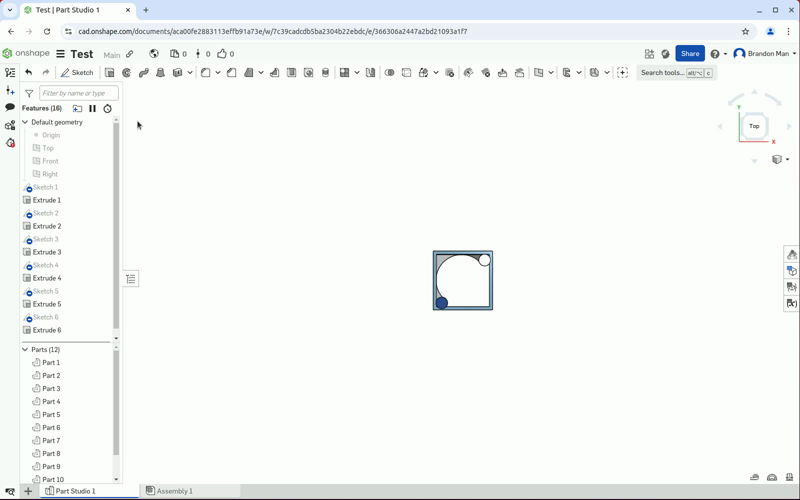
mouse_move(69, 189)
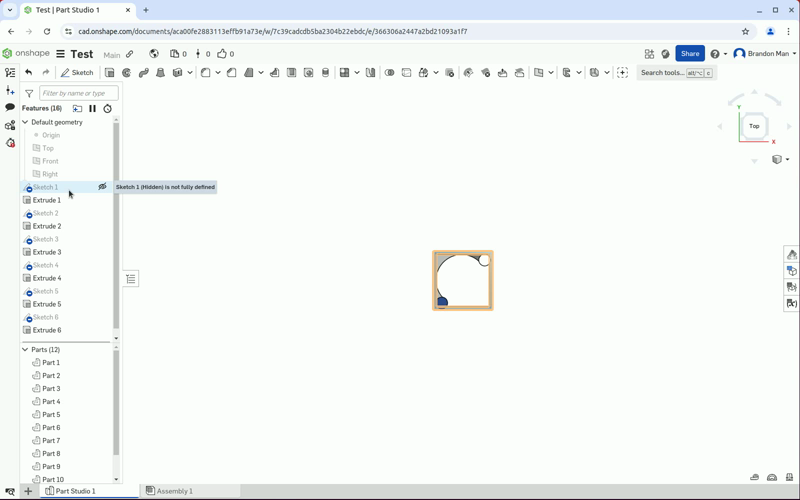
click(69, 189)
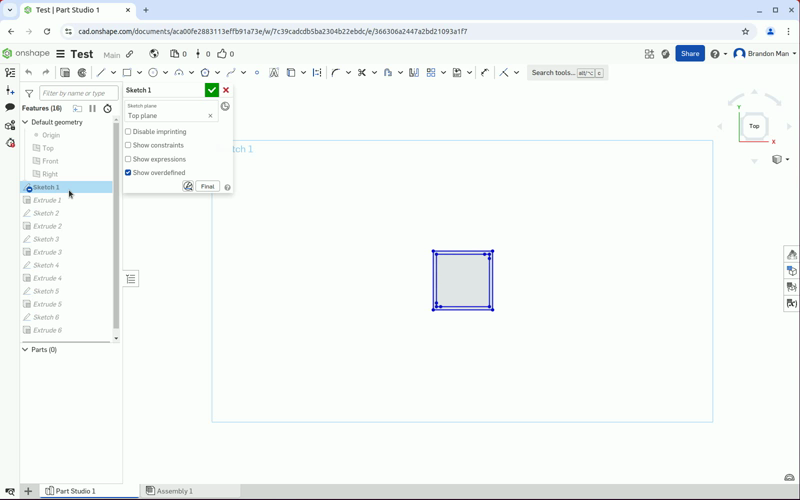
mouse_move(229, 92)
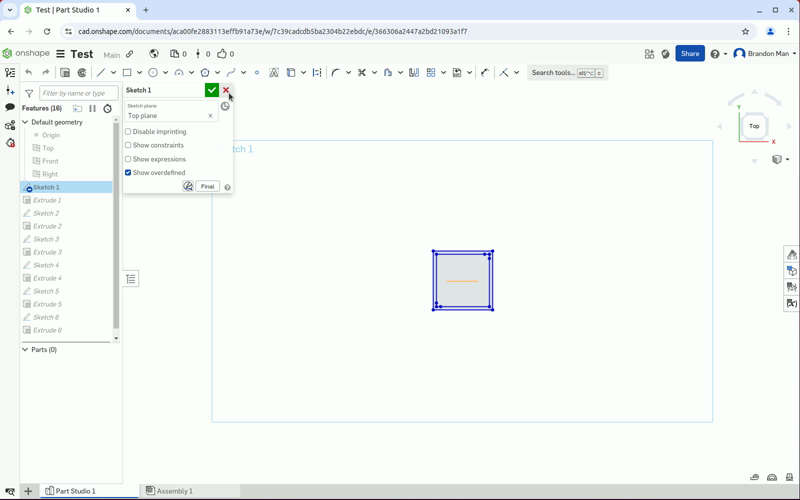
click(229, 92)
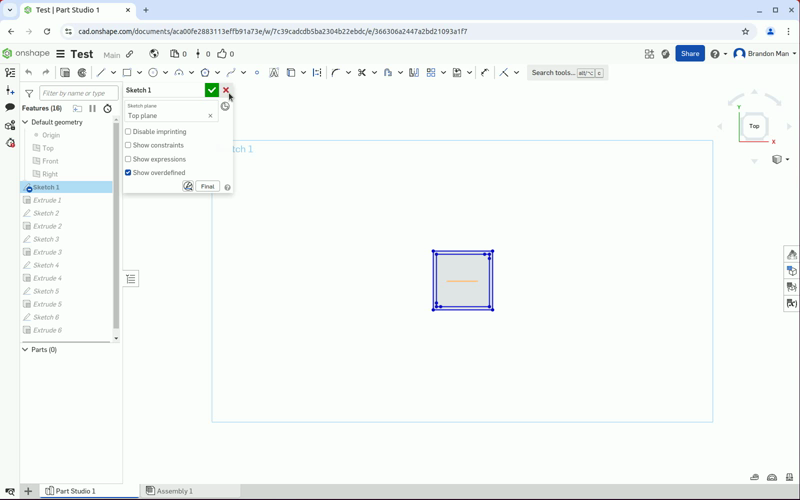
key(shift+s)
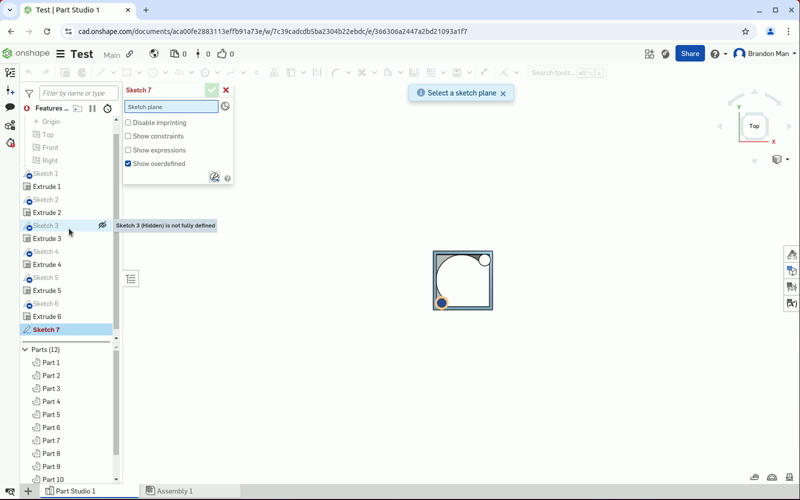
scroll(3)
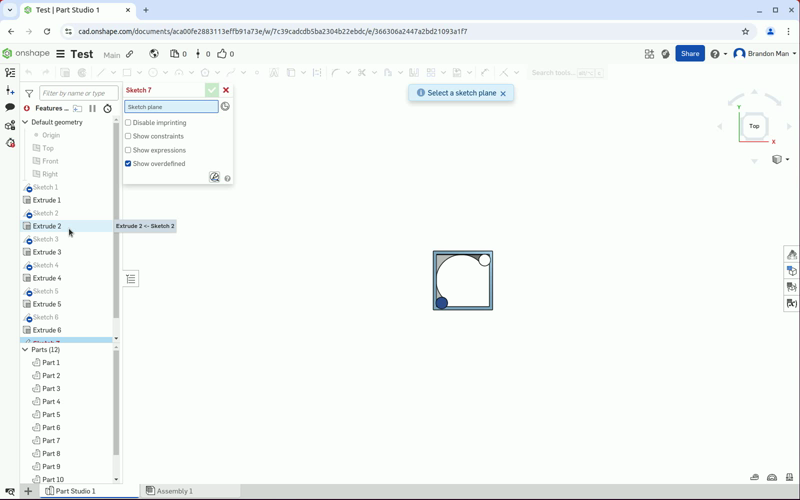
mouse_move(69, 150)
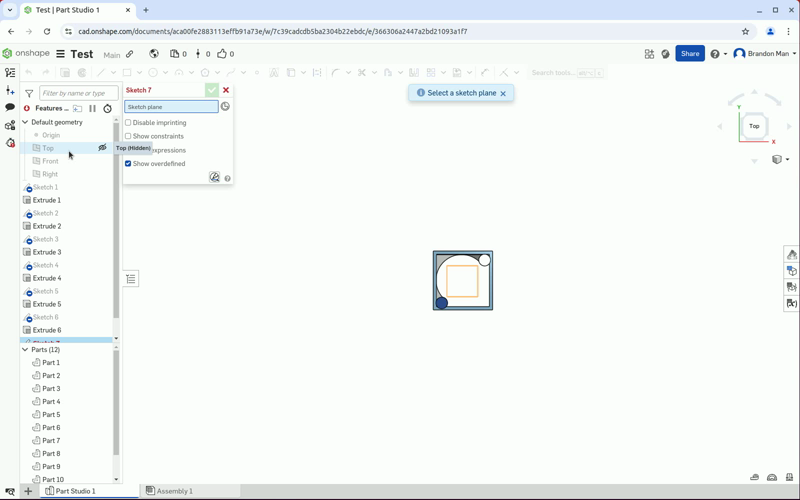
click(69, 150)
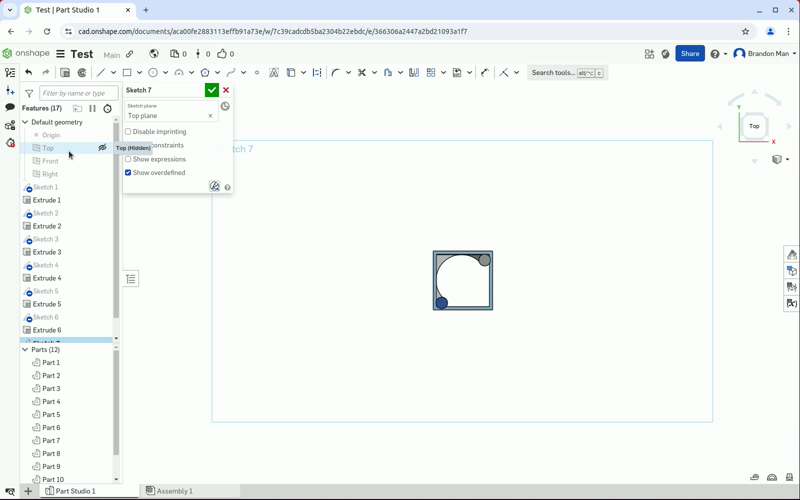
mouse_move(69, 352)
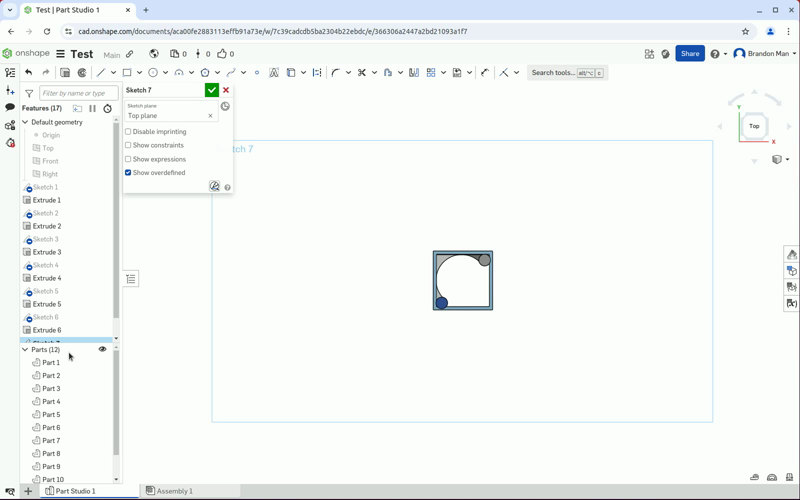
key(y)
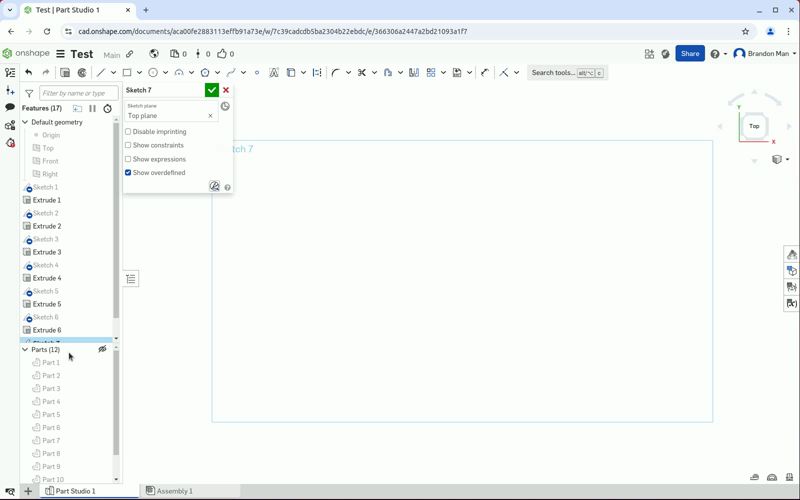
key(l)
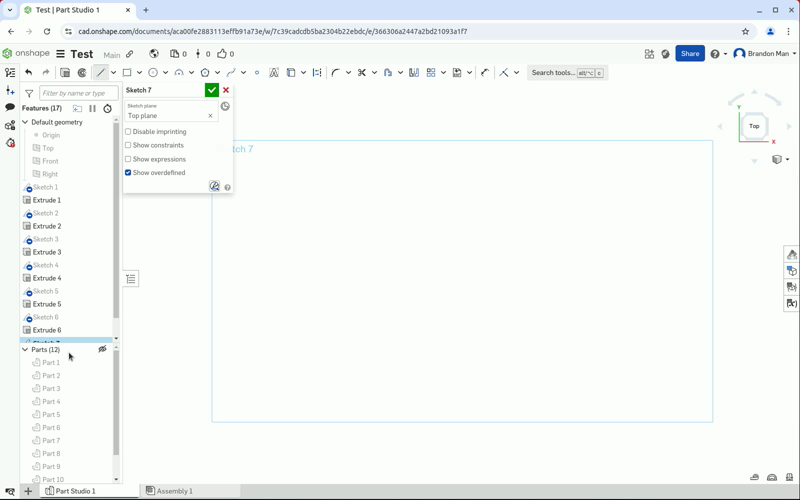
key_down(shift)
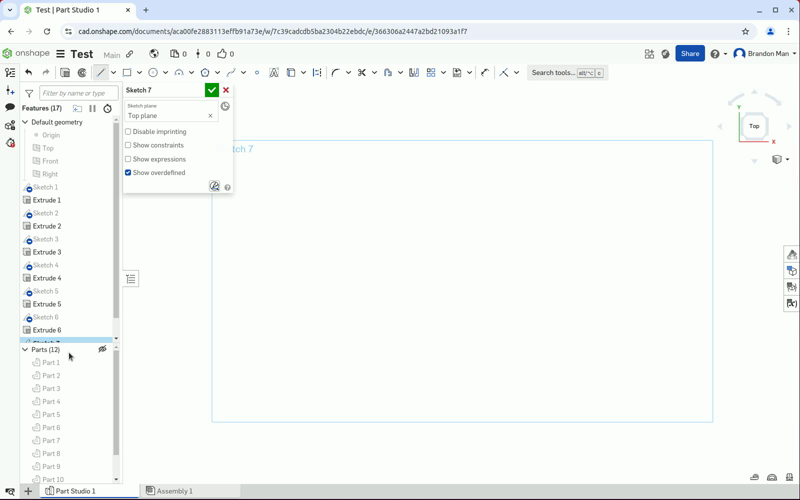
mouse_move(440, 307)
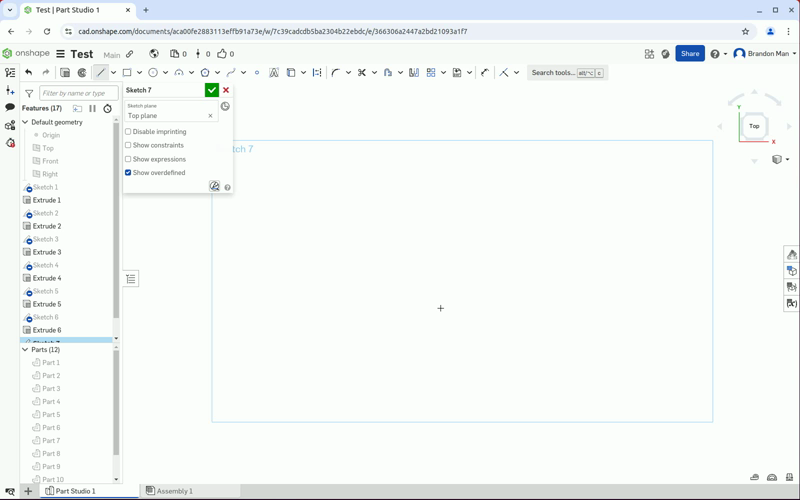
click(440, 307)
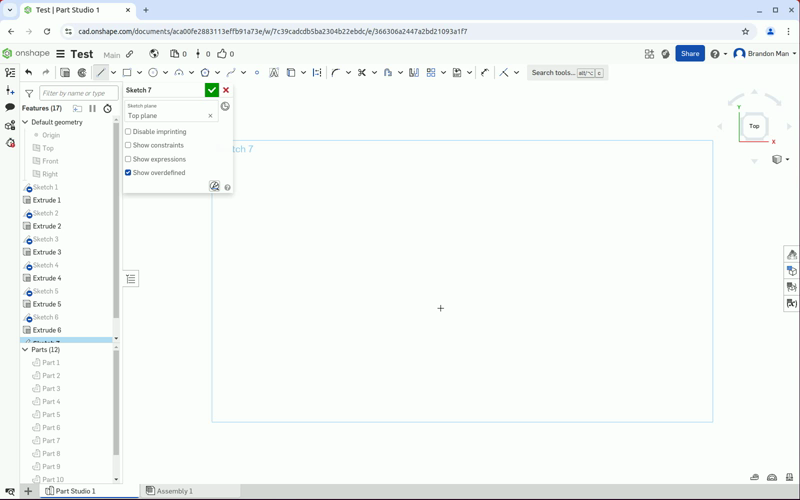
key_up(shift)
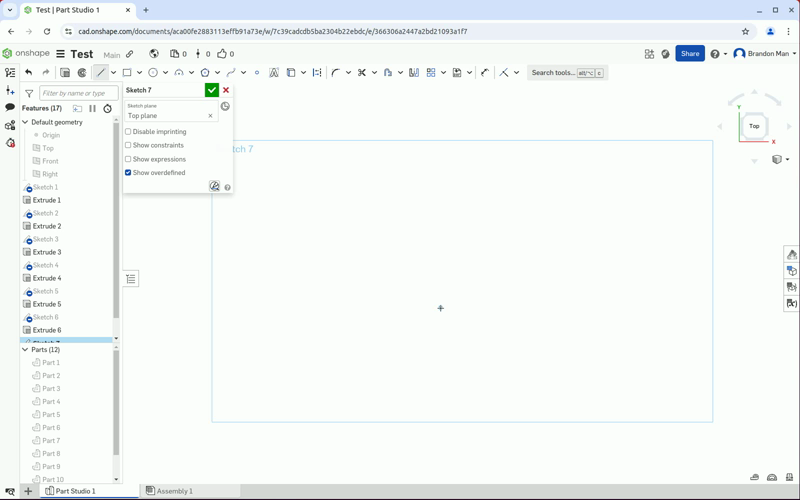
key_down(shift)
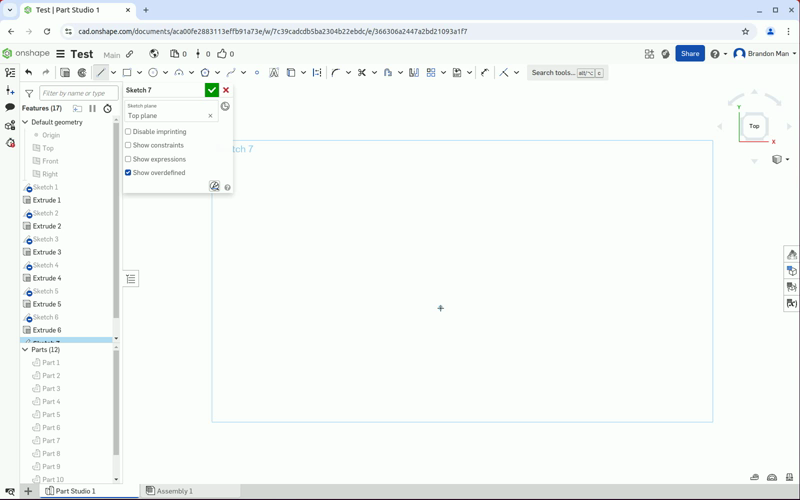
mouse_move(470, 307)
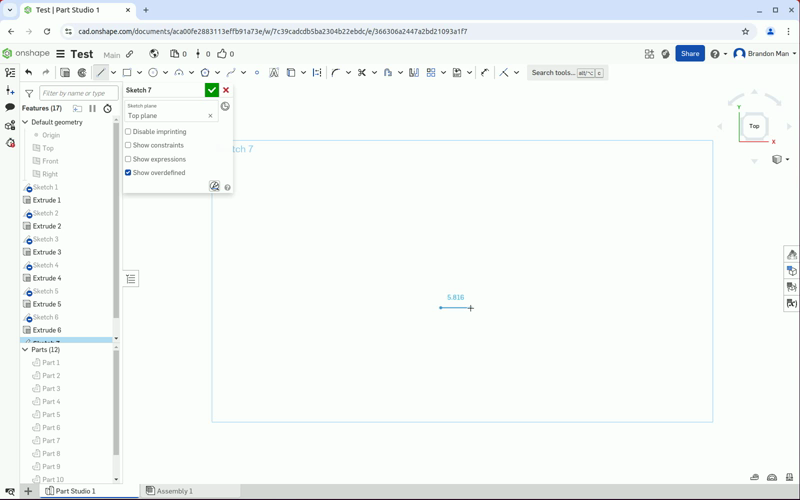
mouse_move(486, 307)
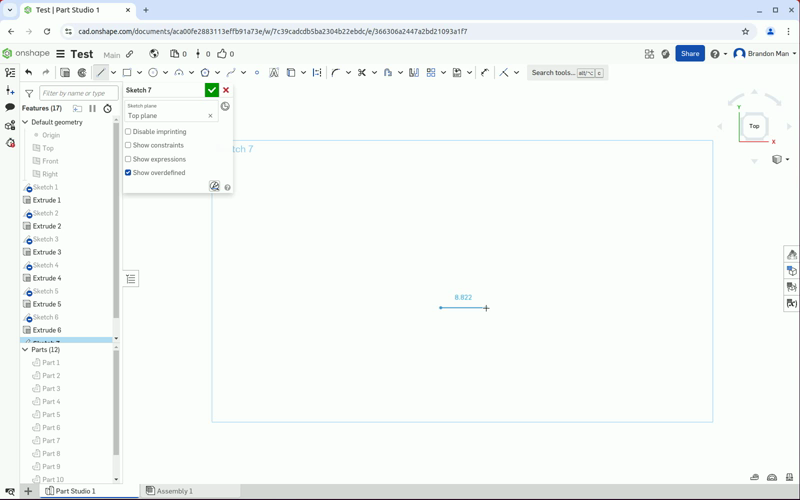
click(486, 307)
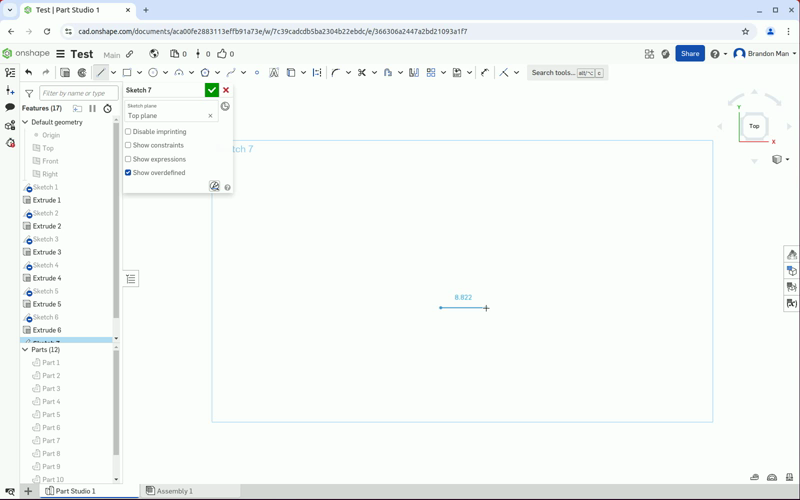
key_up(shift)
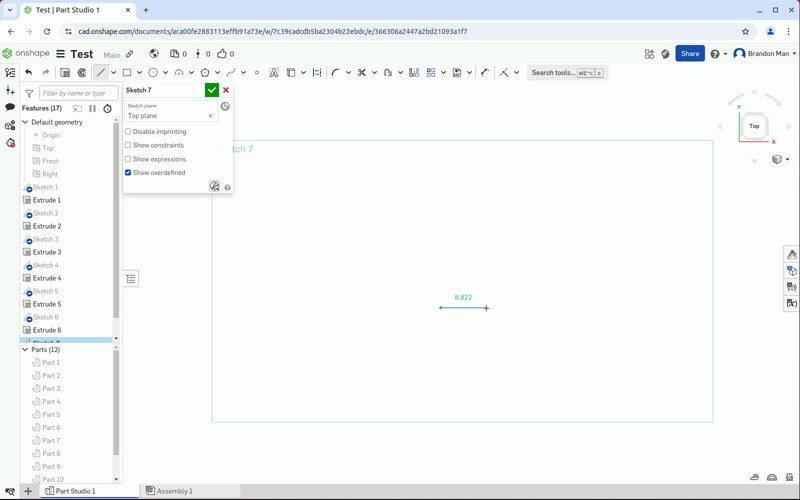
key_down(shift)
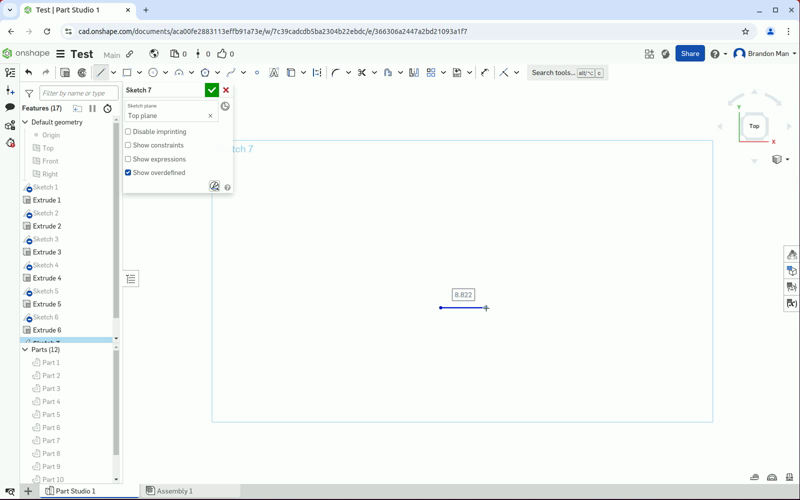
mouse_move(516, 307)
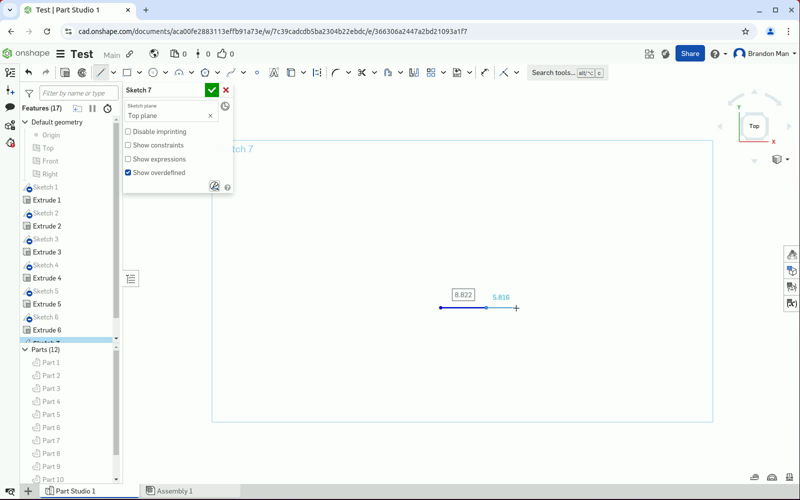
mouse_move(486, 262)
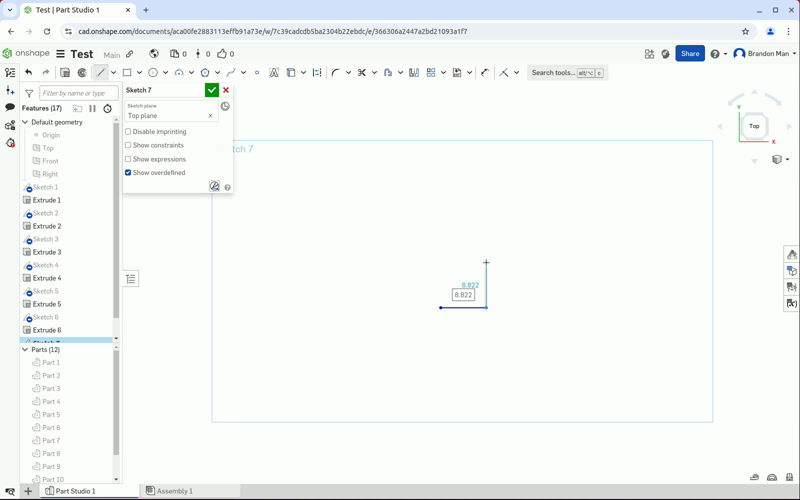
click(486, 262)
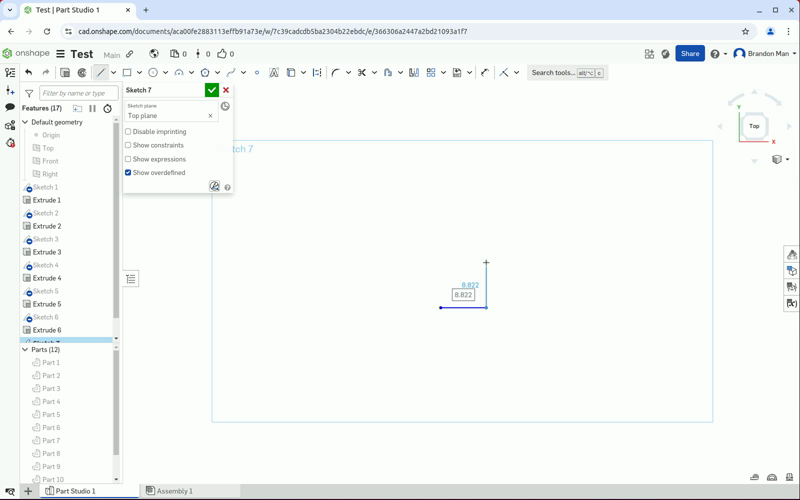
key_up(shift)
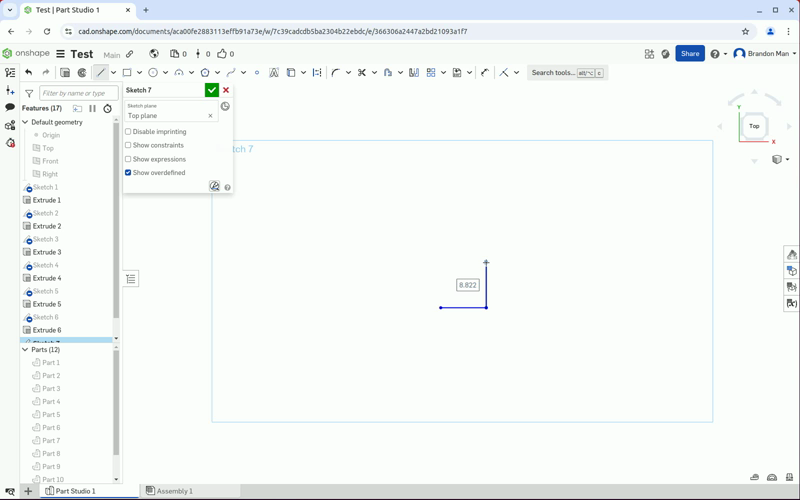
key(esc)
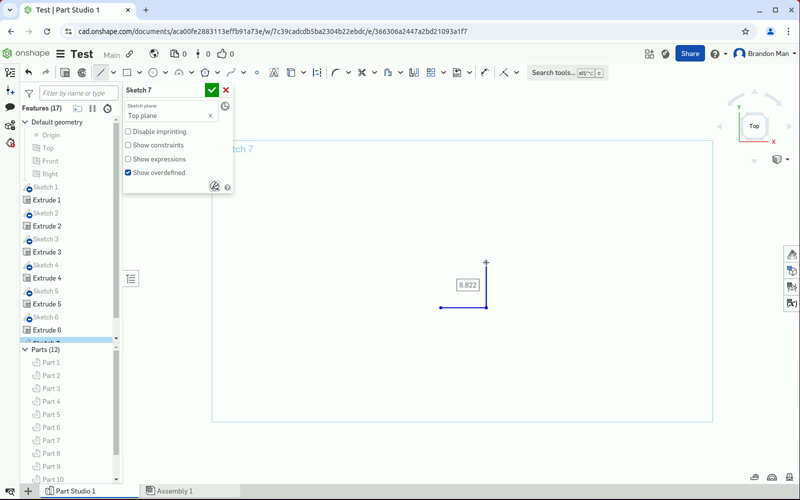
key(a)
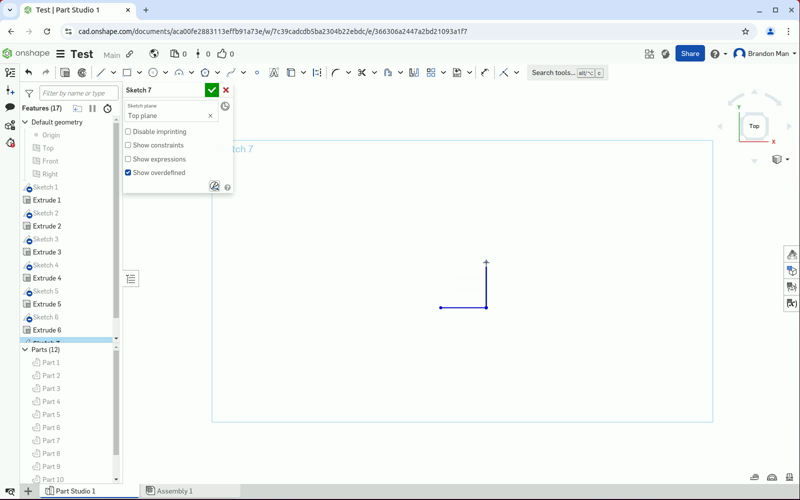
mouse_move(486, 262)
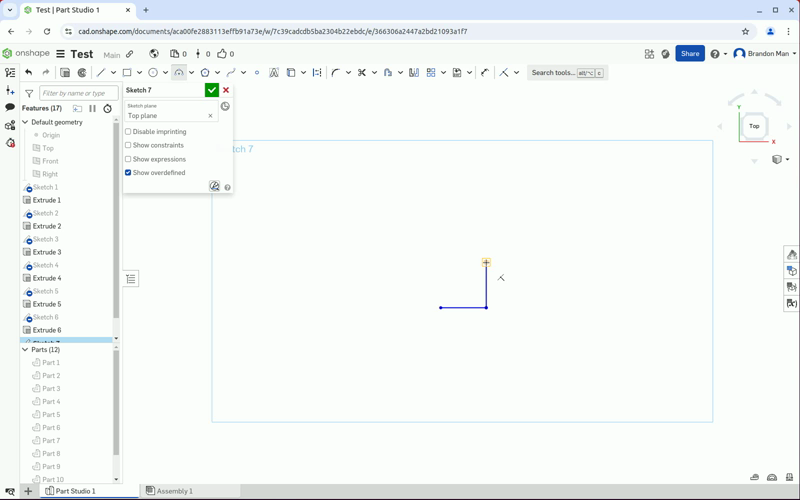
click(486, 262)
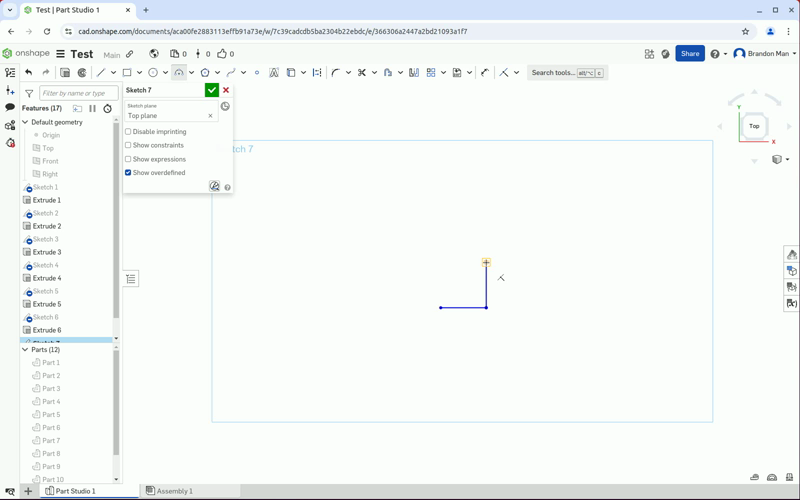
key_down(shift)
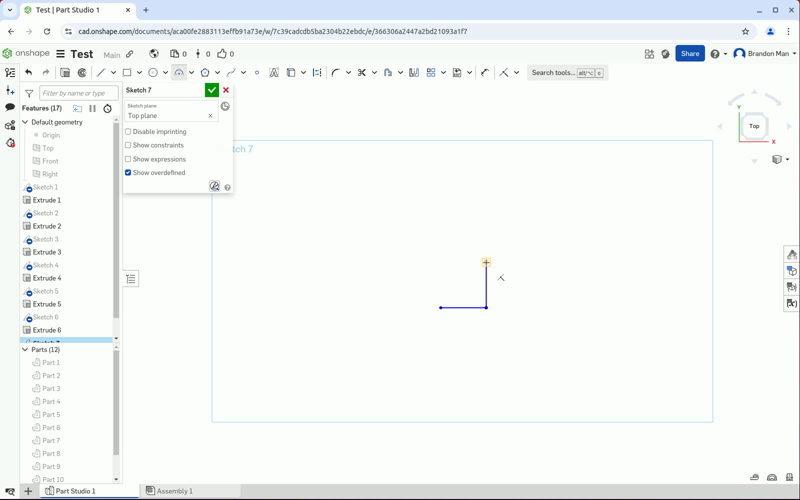
mouse_move(478, 265)
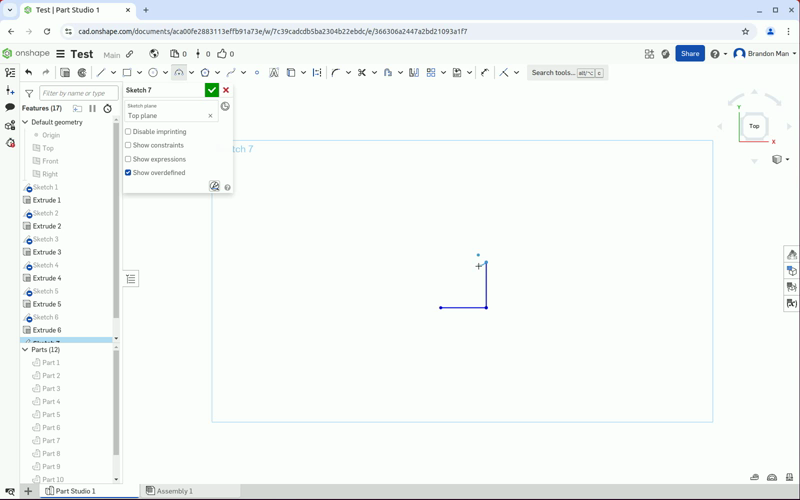
click(478, 265)
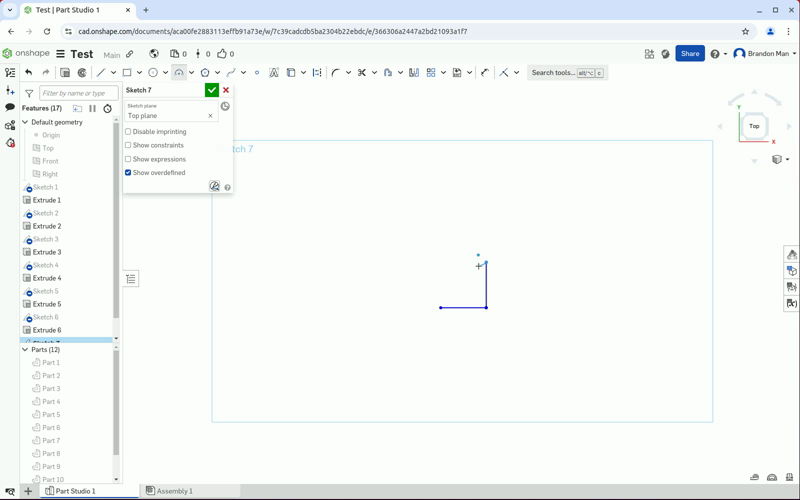
mouse_move(483, 266)
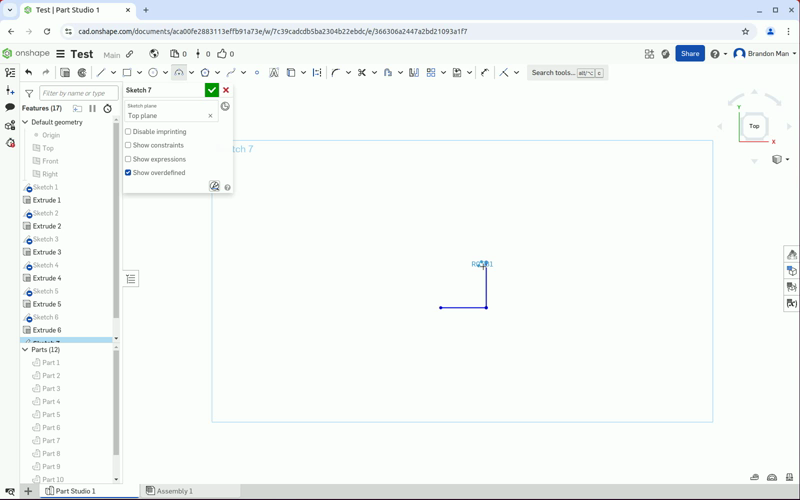
click(483, 266)
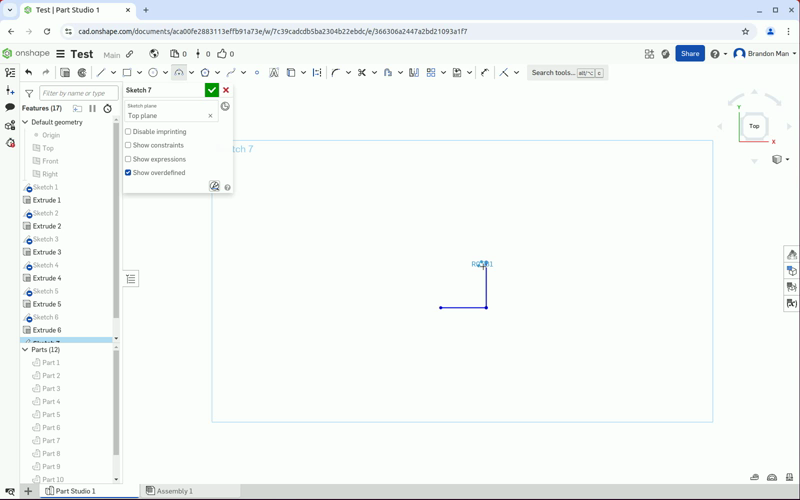
key_up(shift)
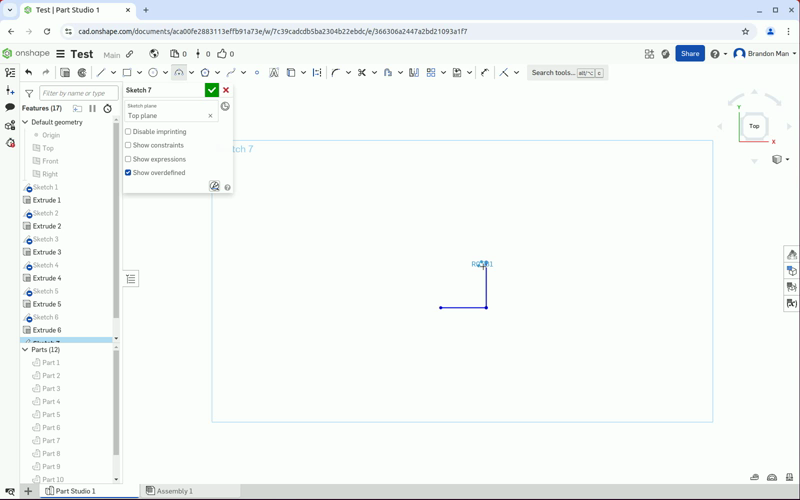
mouse_move(478, 265)
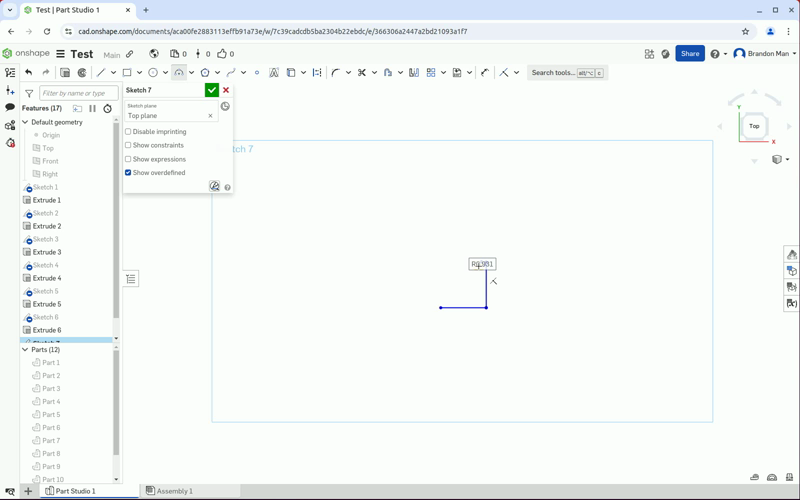
scroll(6)
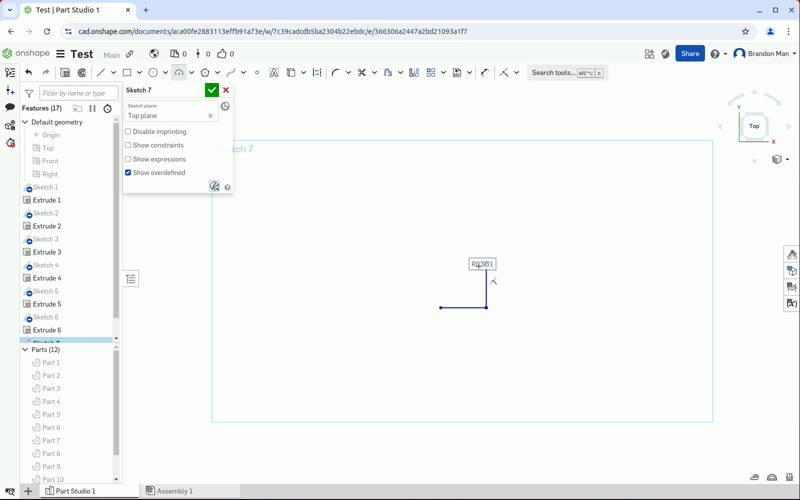
scroll(6)
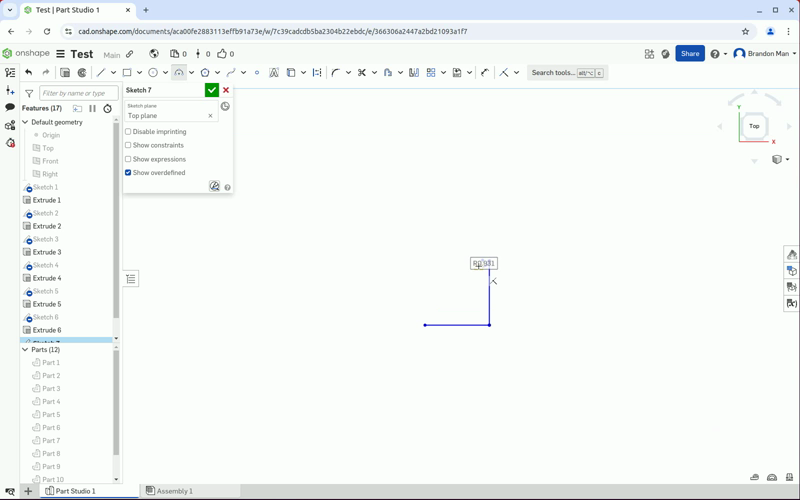
scroll(6)
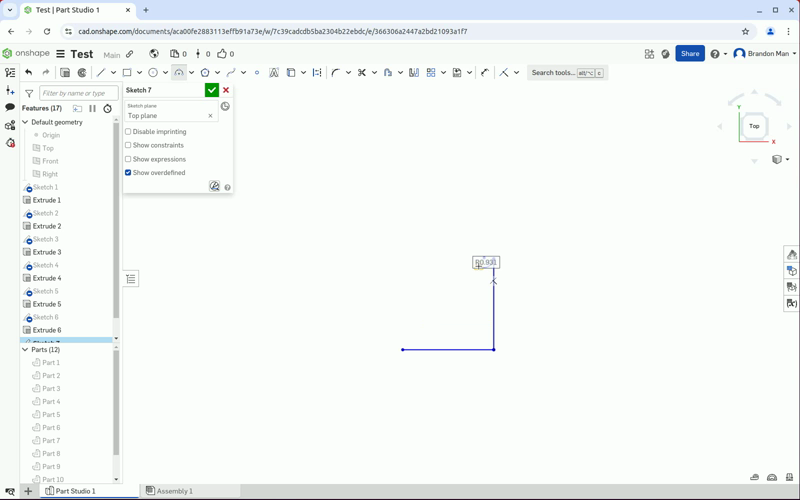
scroll(6)
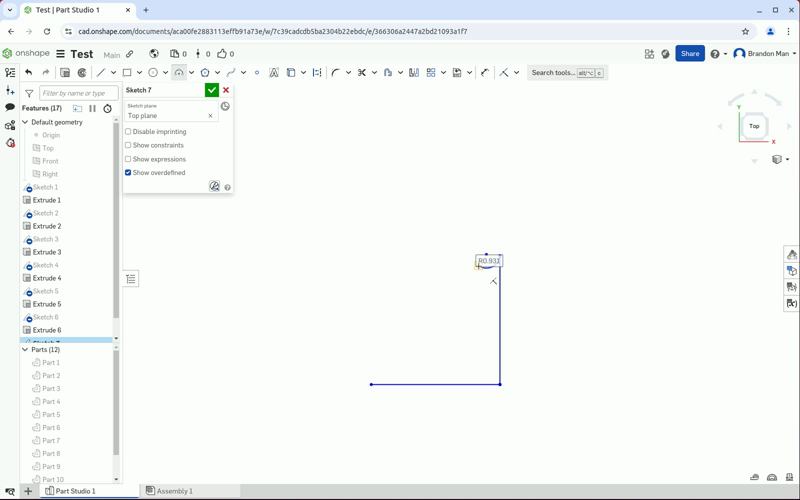
scroll(6)
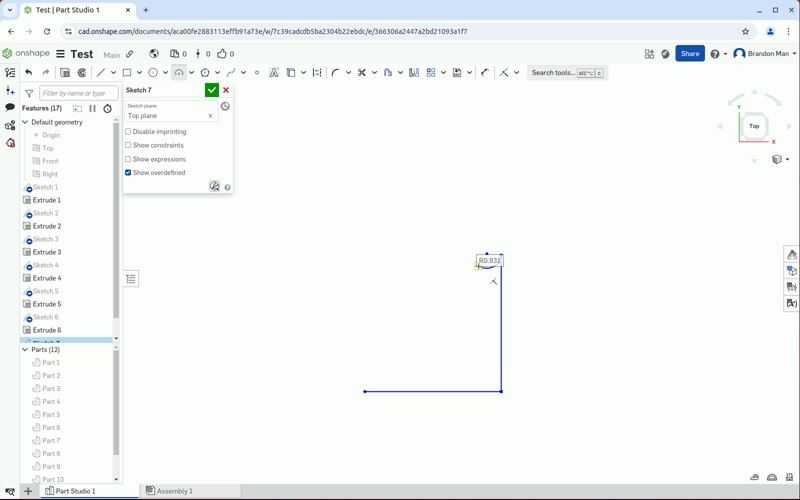
scroll(6)
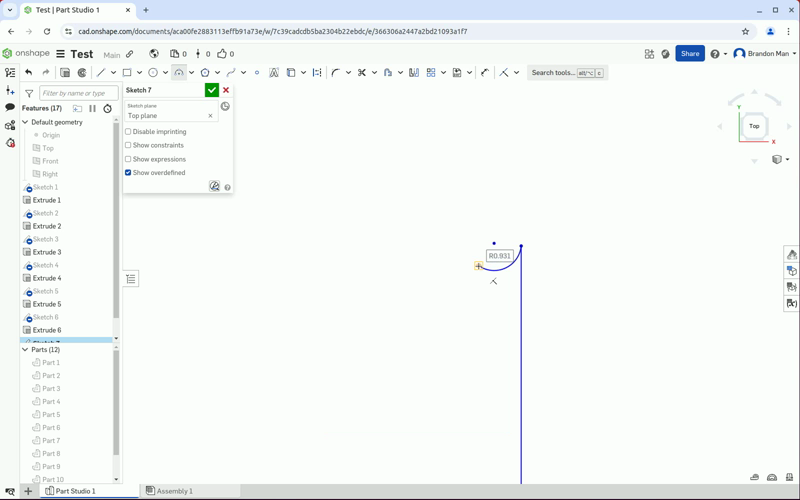
scroll(6)
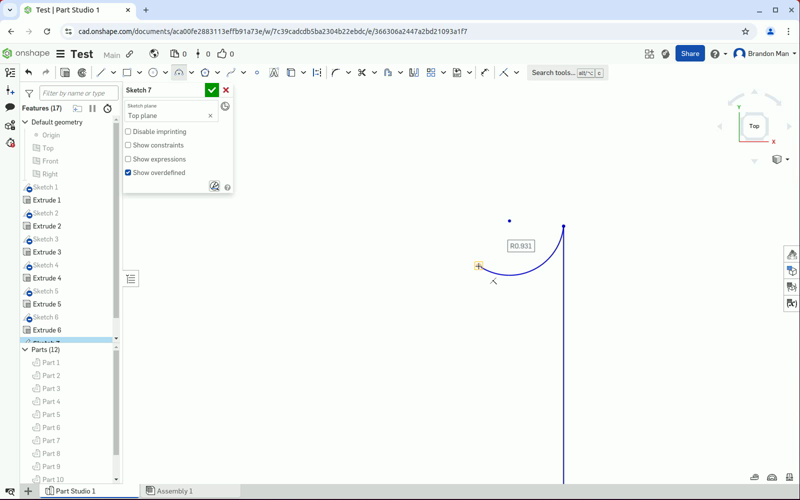
click(478, 265)
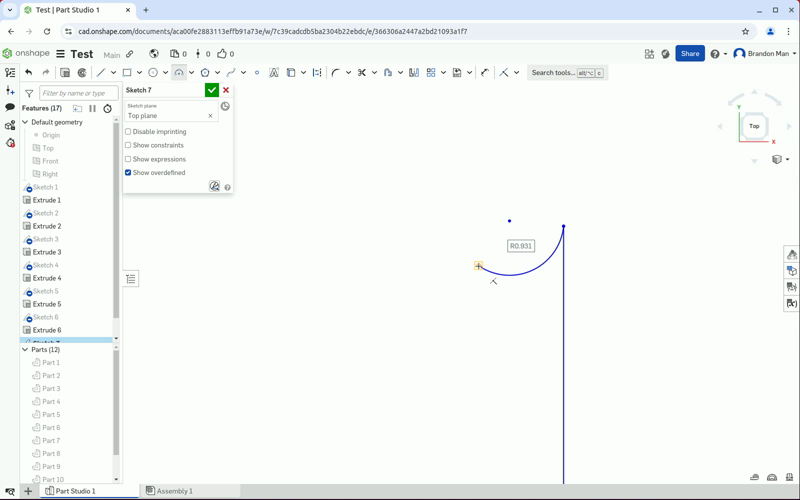
scroll(-6)
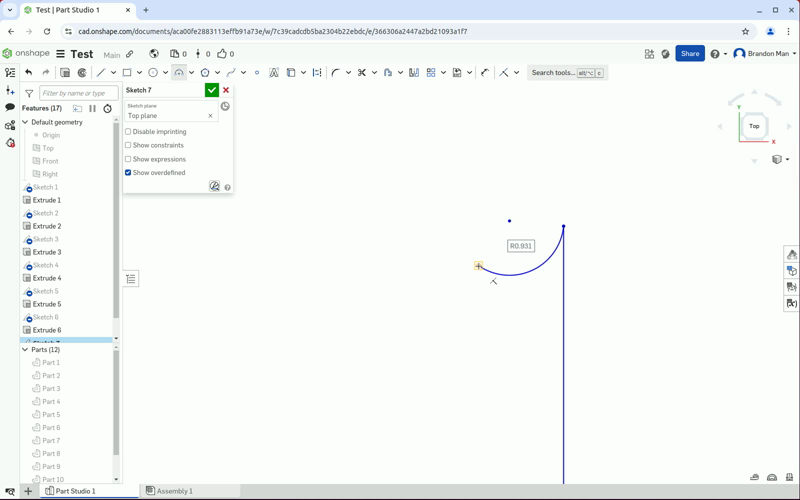
scroll(-6)
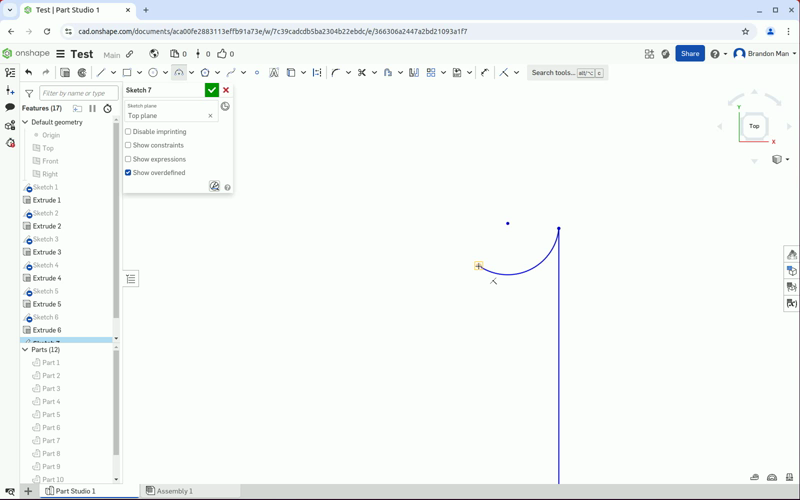
scroll(-6)
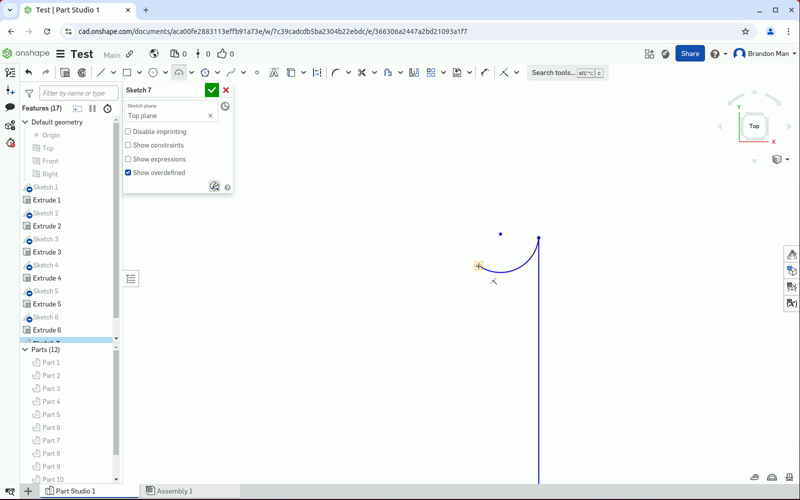
scroll(-6)
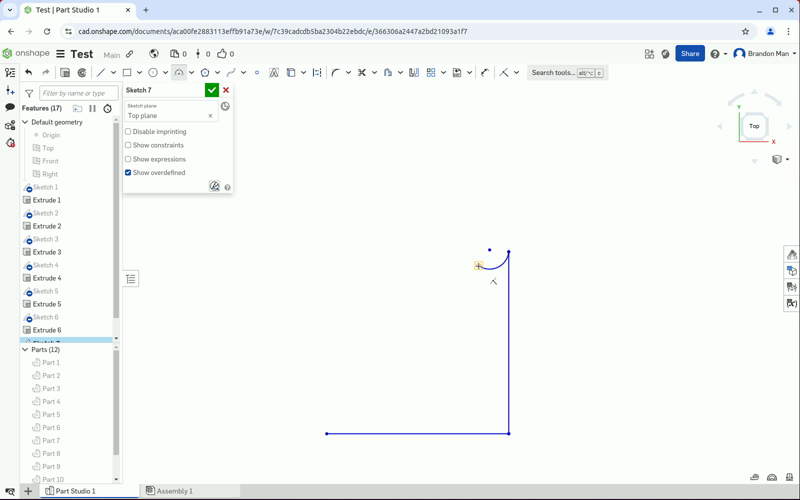
scroll(-6)
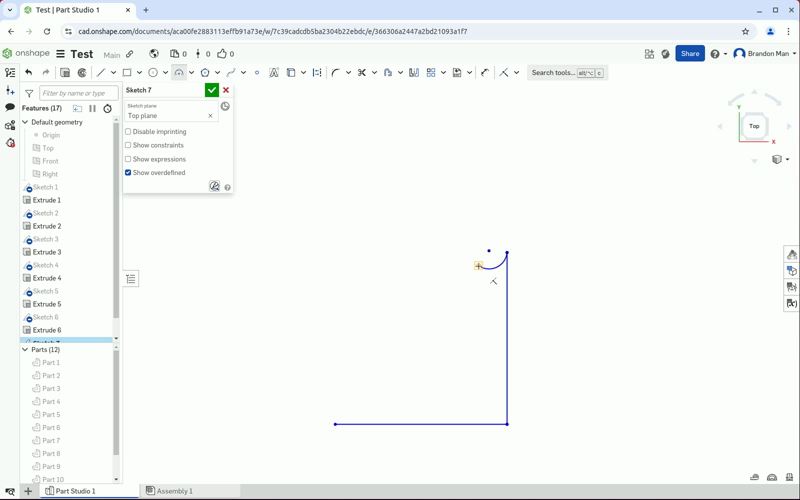
scroll(-6)
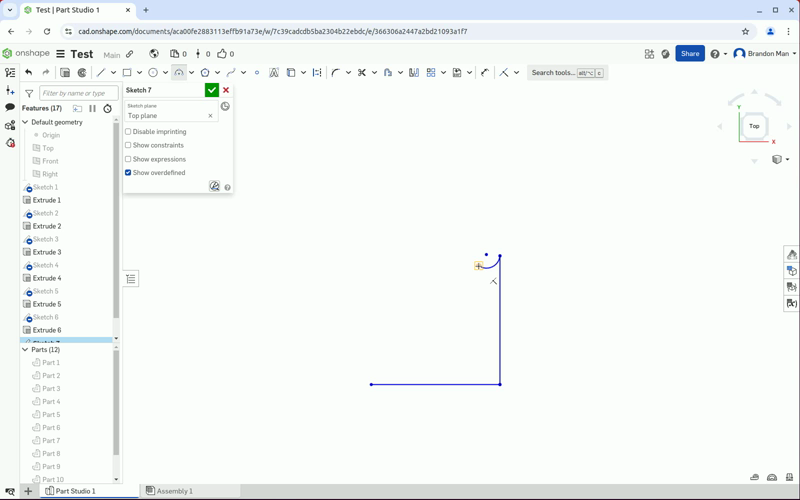
scroll(-6)
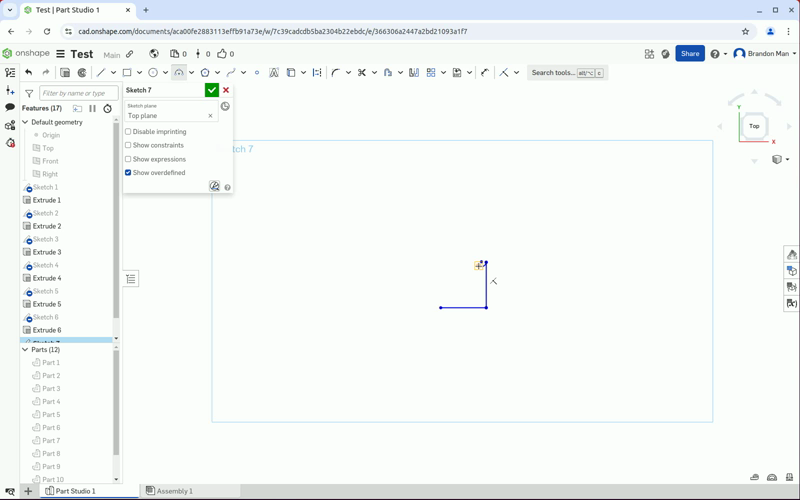
key_down(shift)
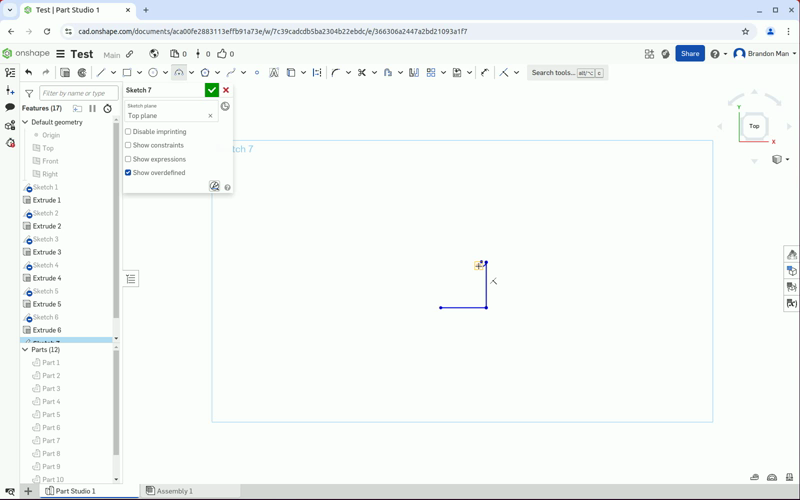
mouse_move(444, 300)
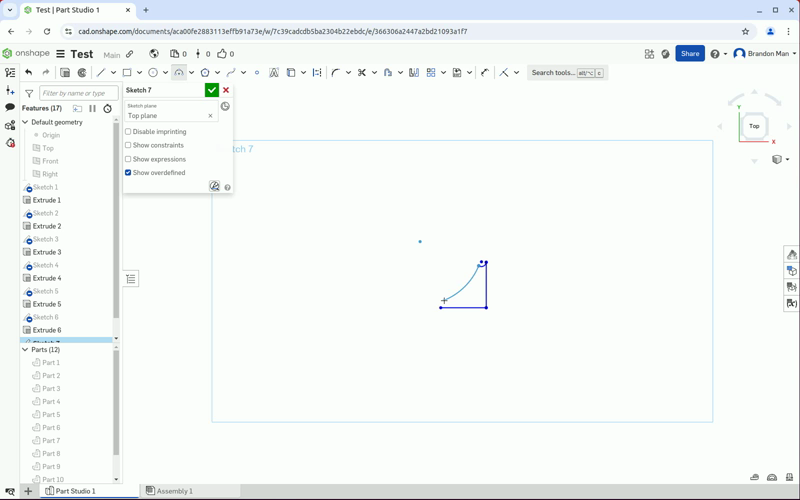
click(444, 300)
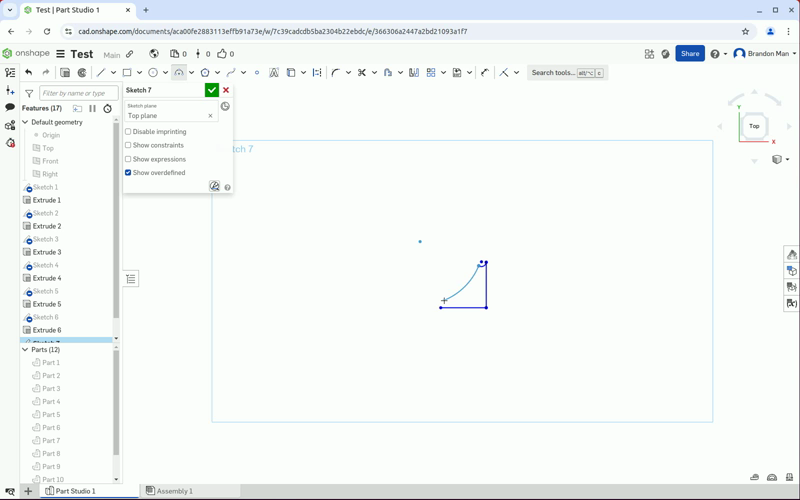
mouse_move(479, 300)
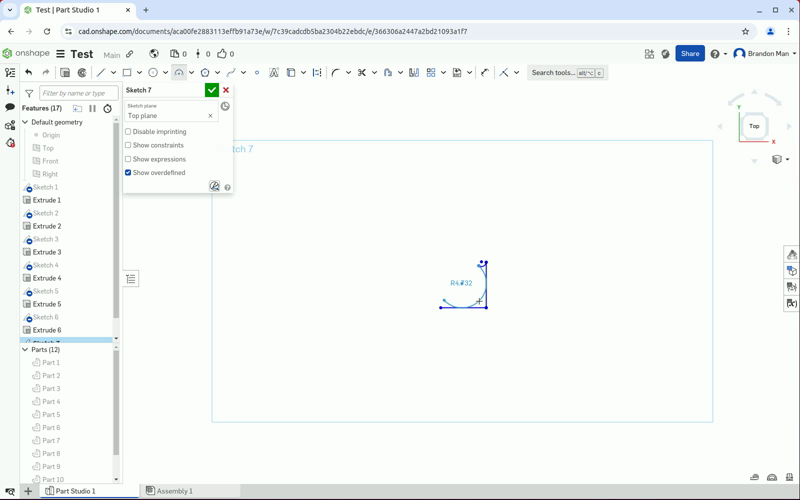
click(479, 300)
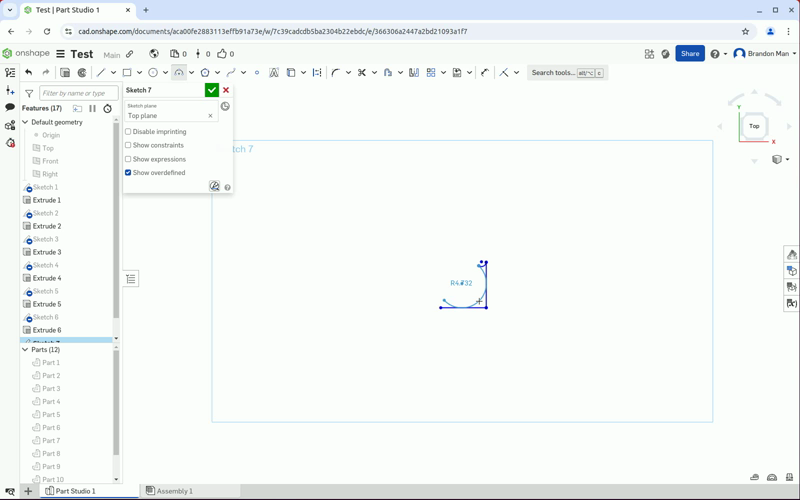
key_up(shift)
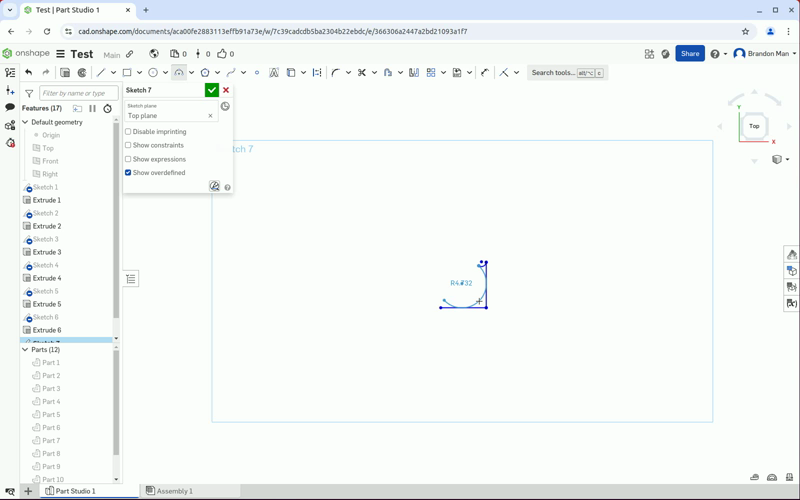
mouse_move(444, 300)
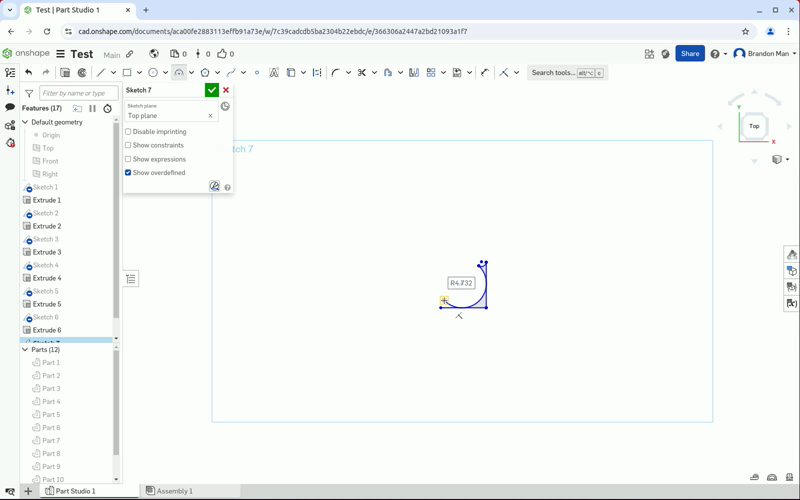
click(444, 300)
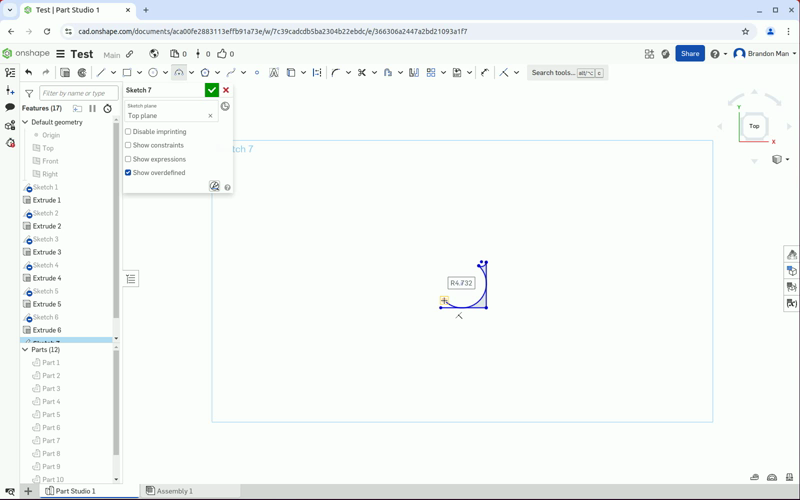
mouse_move(440, 307)
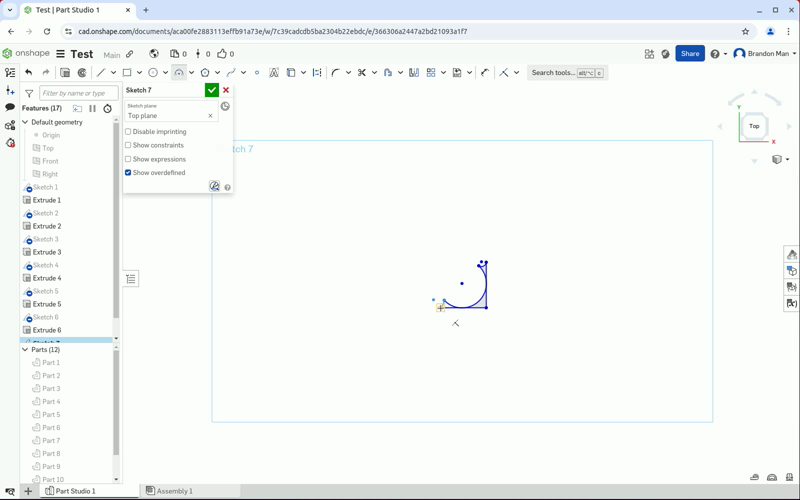
click(440, 307)
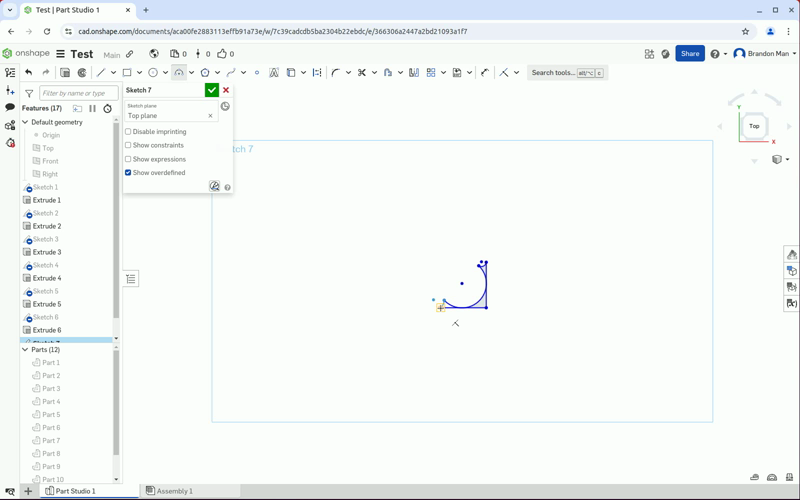
key_down(shift)
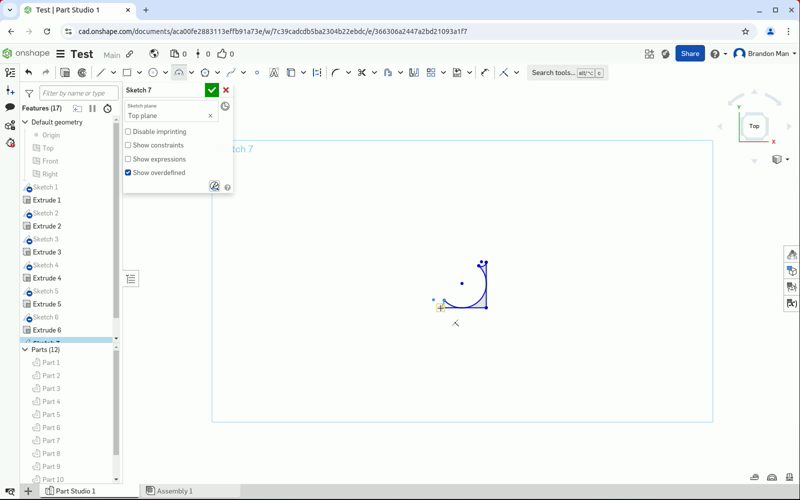
mouse_move(445, 304)
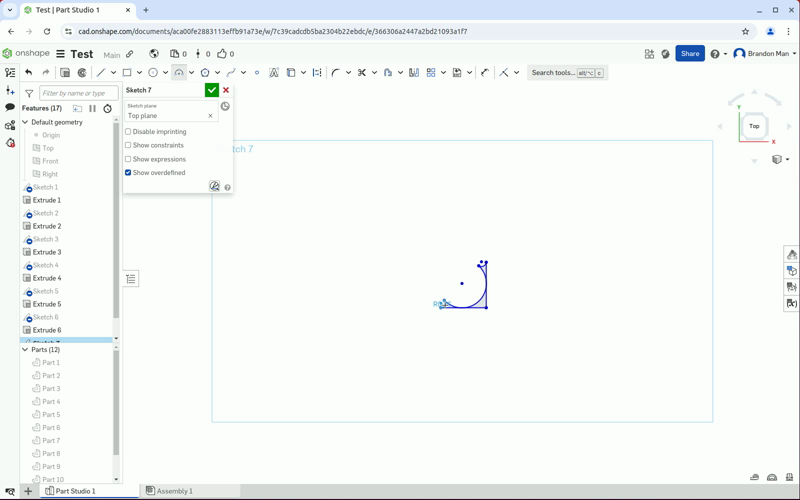
click(445, 304)
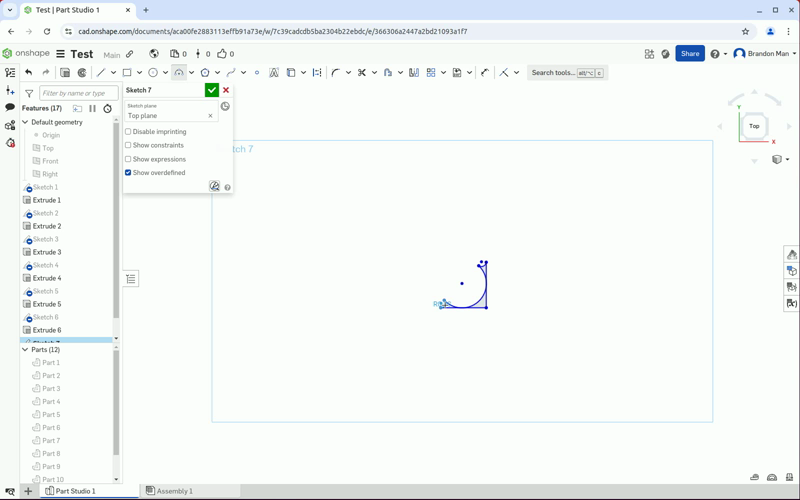
key_up(shift)
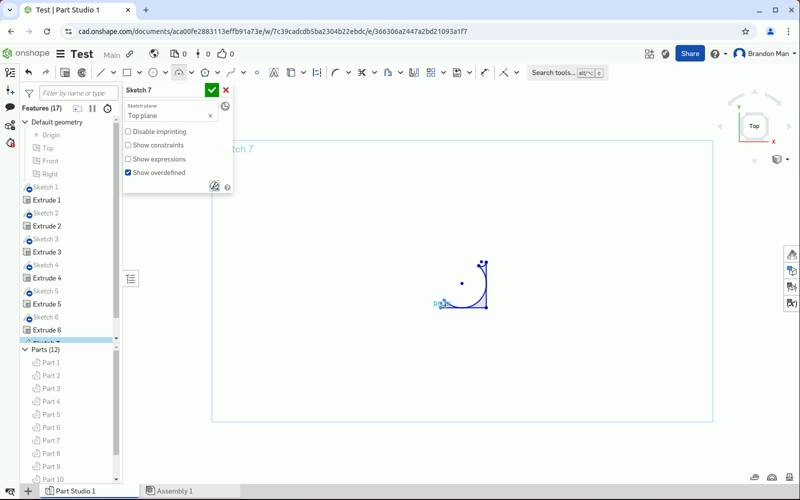
key(esc)
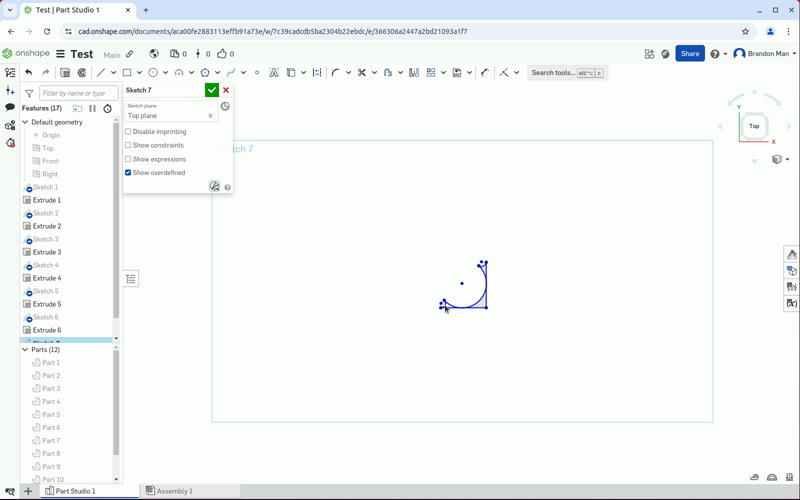
mouse_move(484, 267)
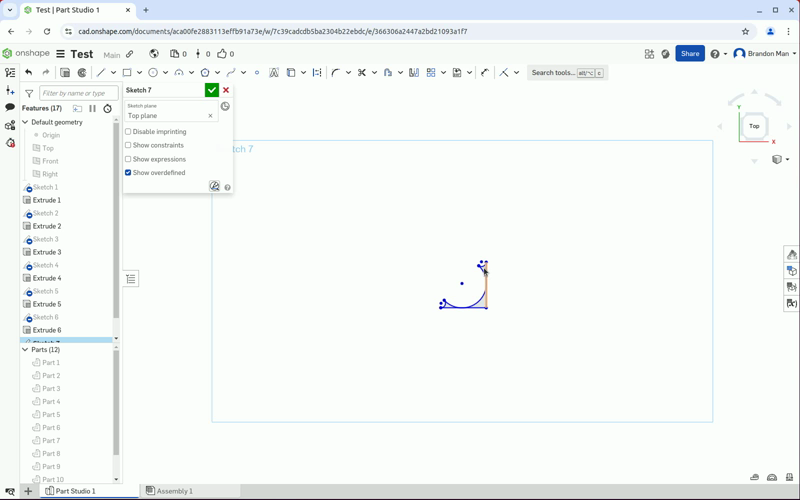
scroll(6)
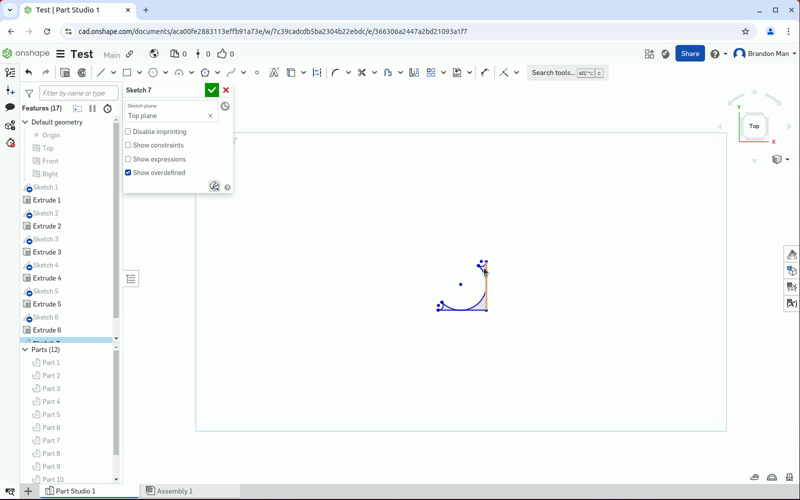
scroll(6)
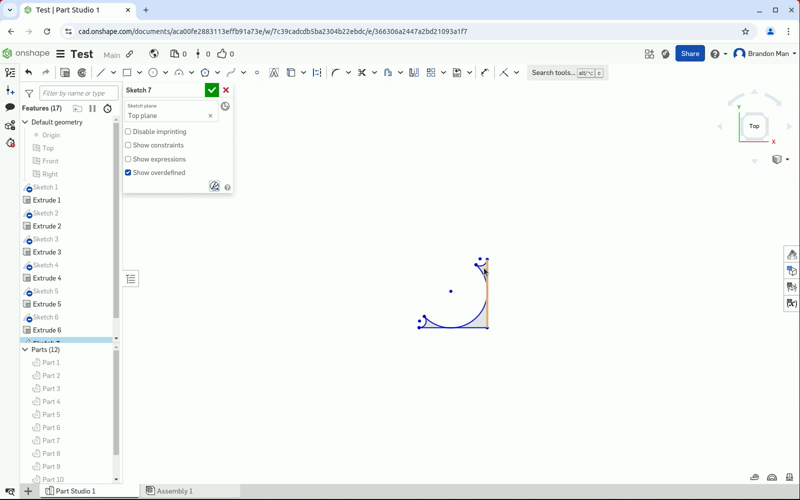
scroll(6)
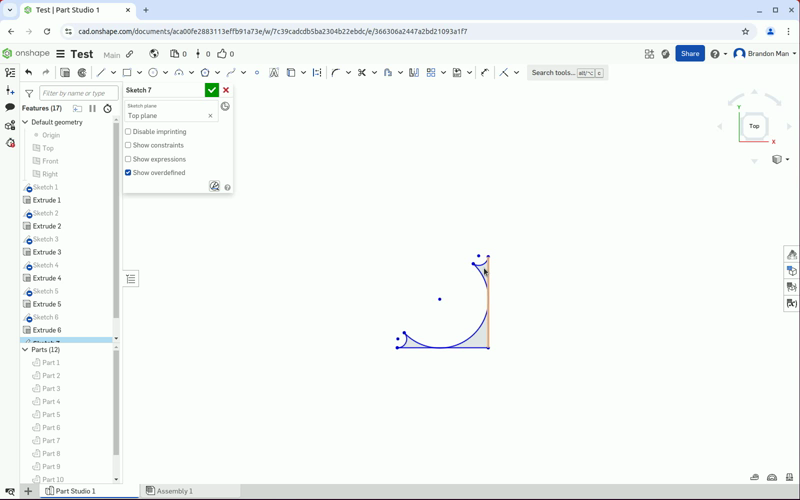
scroll(6)
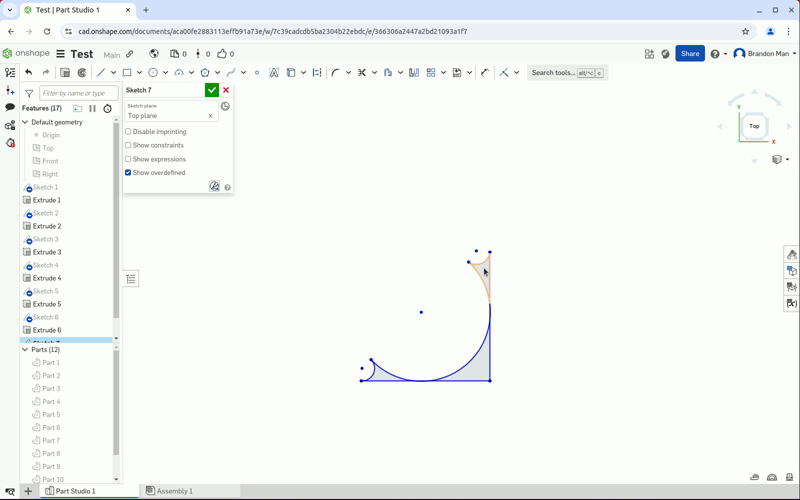
scroll(6)
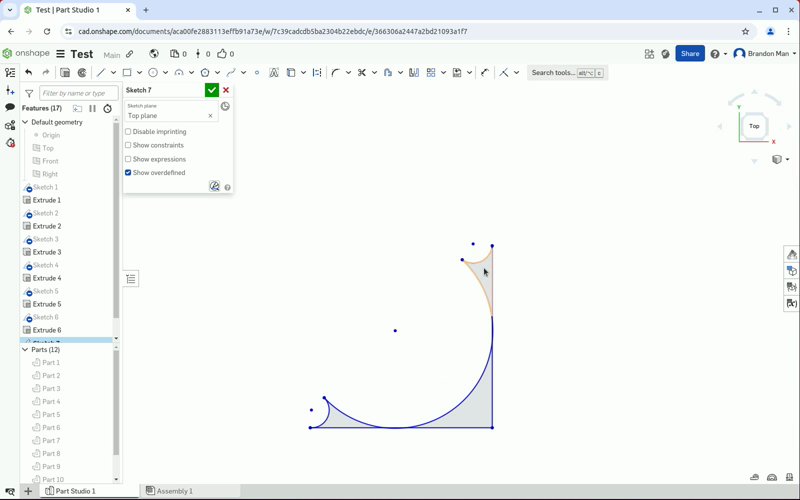
scroll(6)
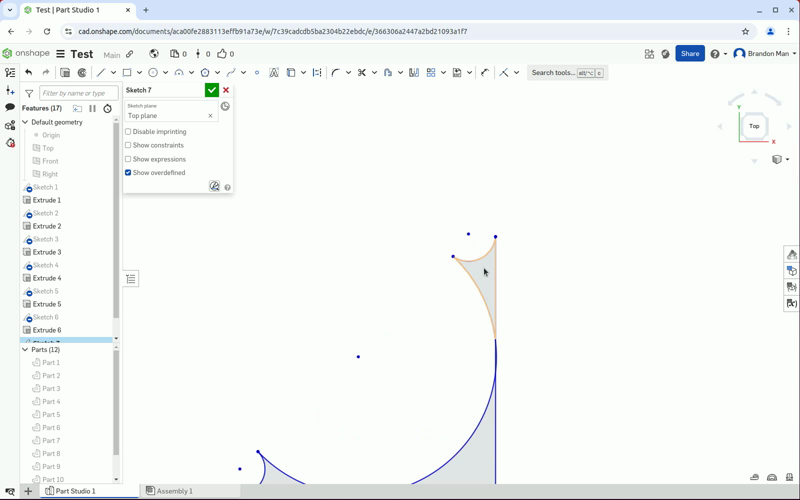
scroll(6)
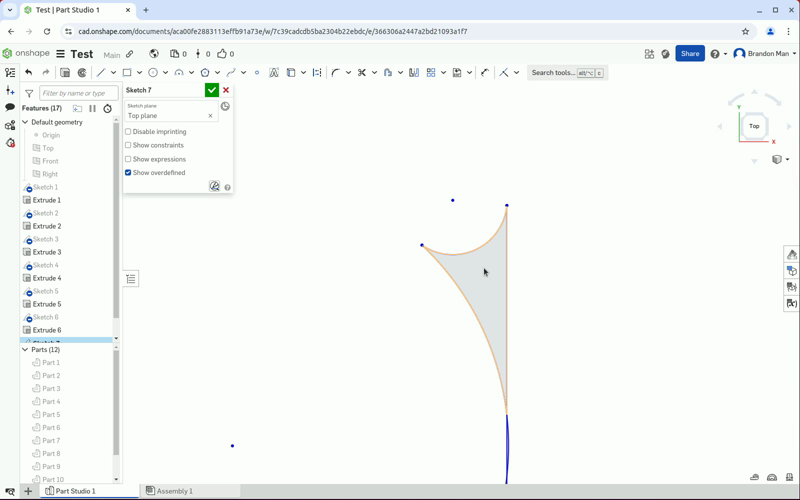
click(484, 267)
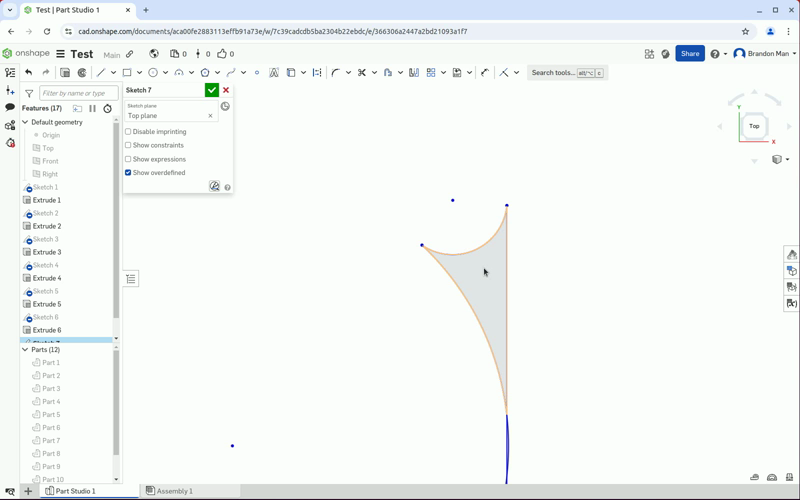
scroll(-6)
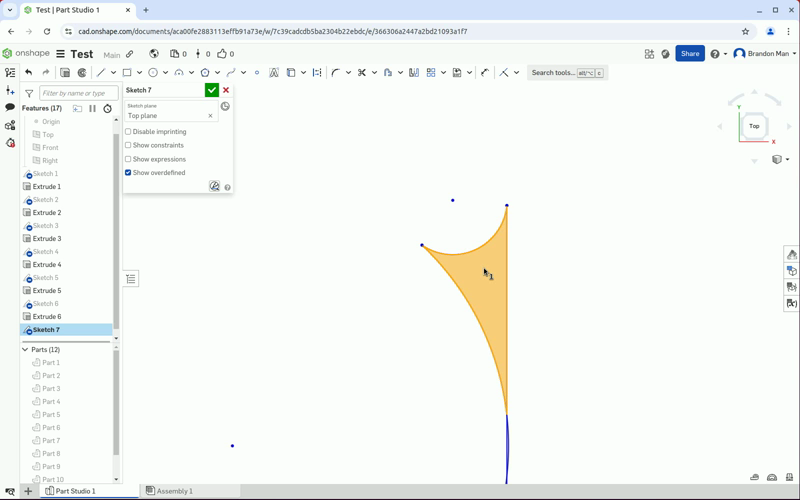
scroll(-6)
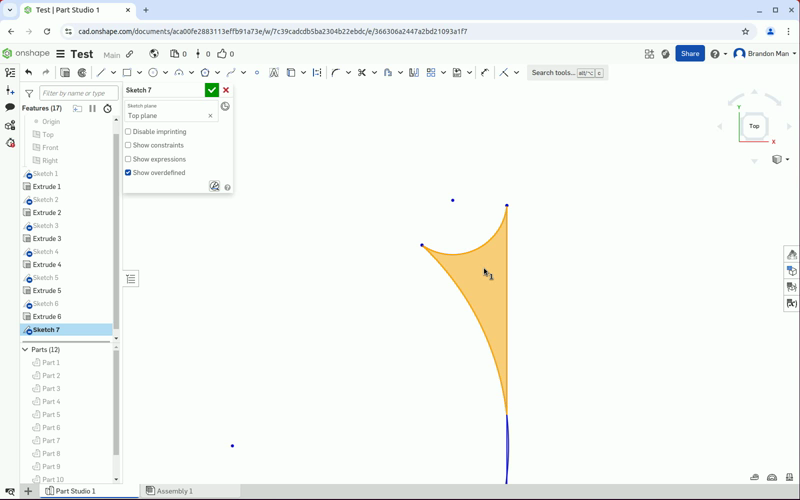
scroll(-6)
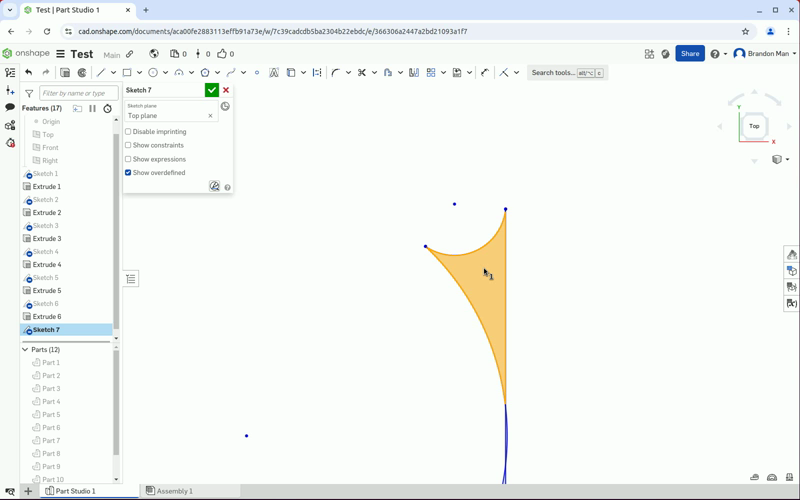
scroll(-6)
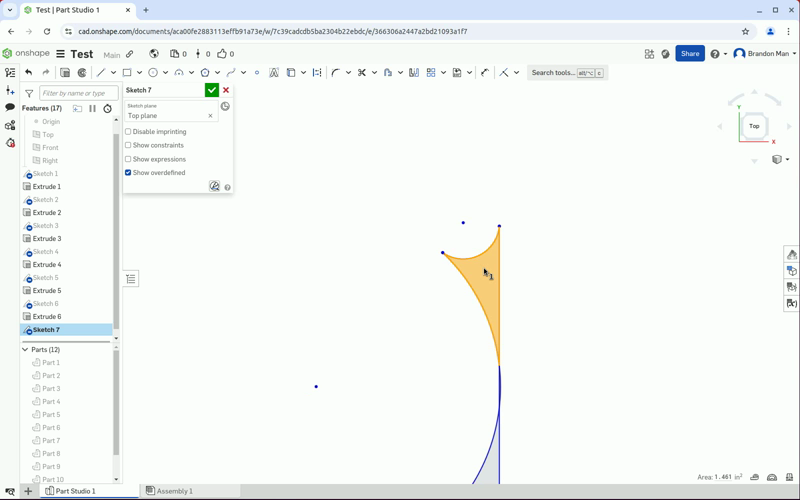
scroll(-6)
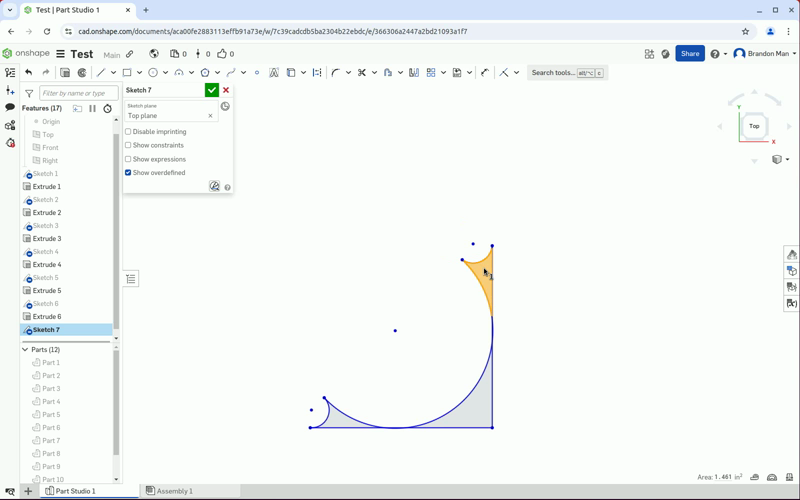
scroll(-6)
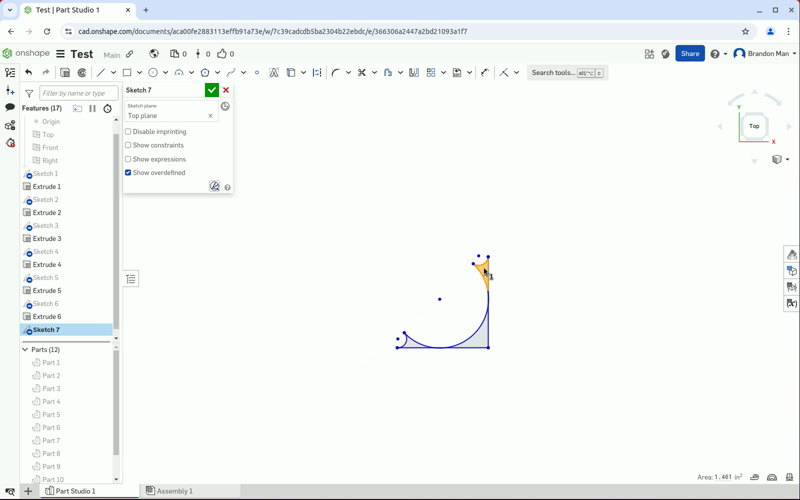
scroll(-6)
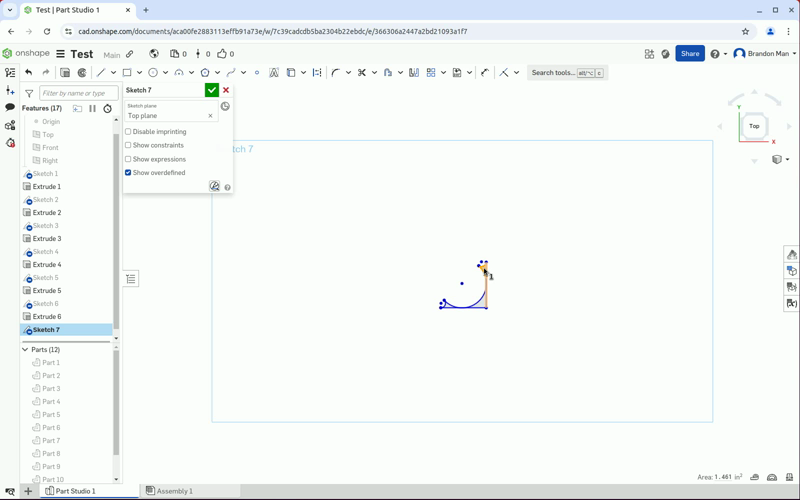
mouse_move(69, 352)
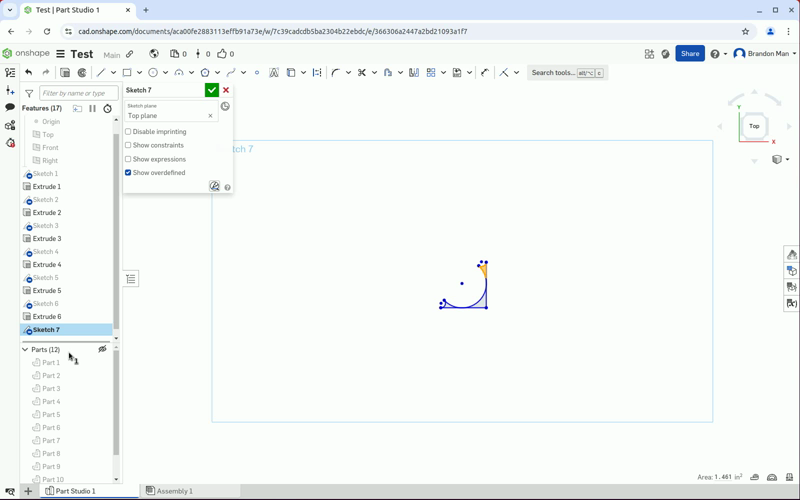
key(shift+y)
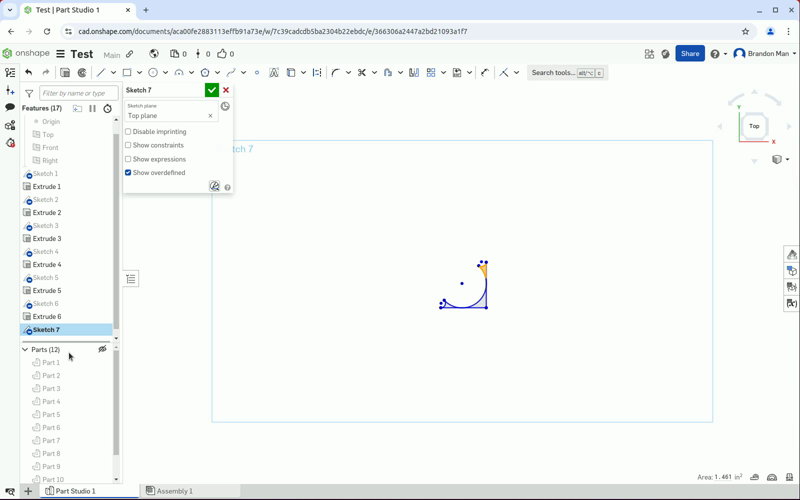
key(shift+e)
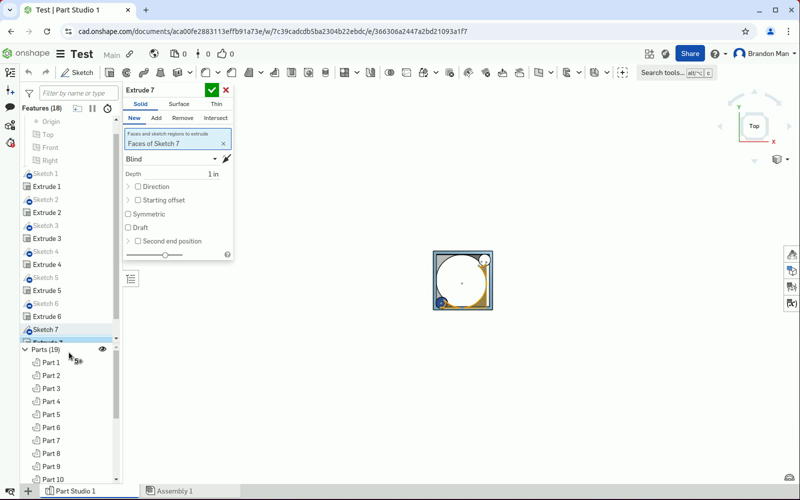
mouse_move(143, 106)
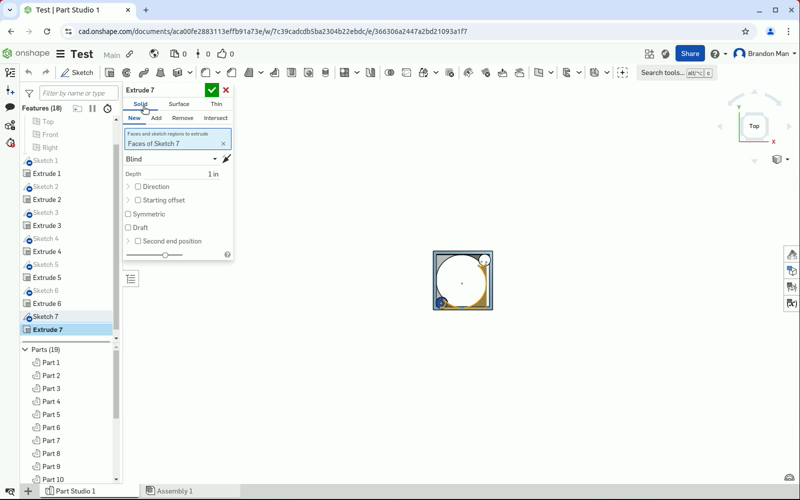
click(143, 106)
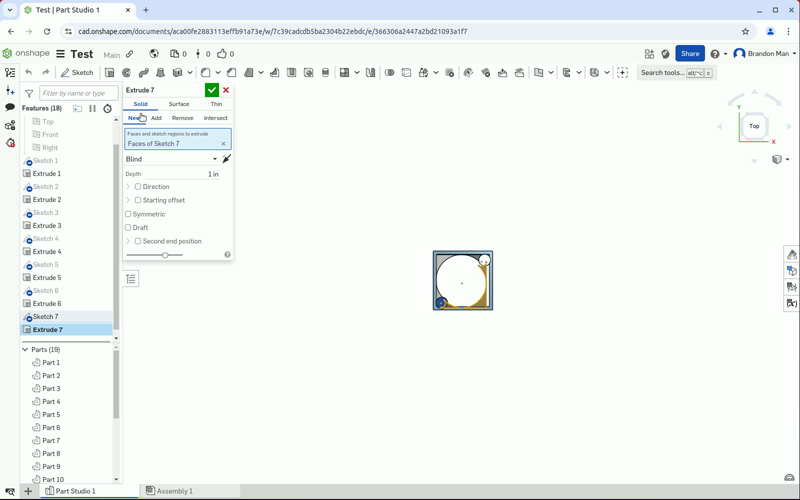
mouse_move(137, 120)
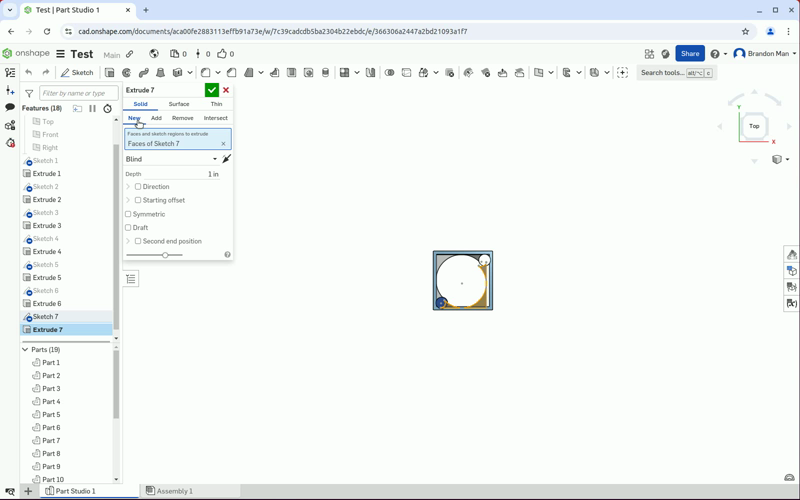
click(137, 120)
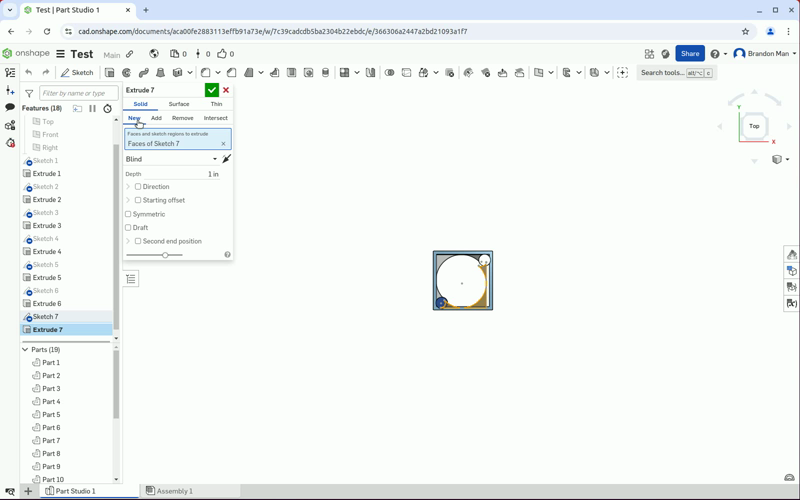
key(tab, 4)
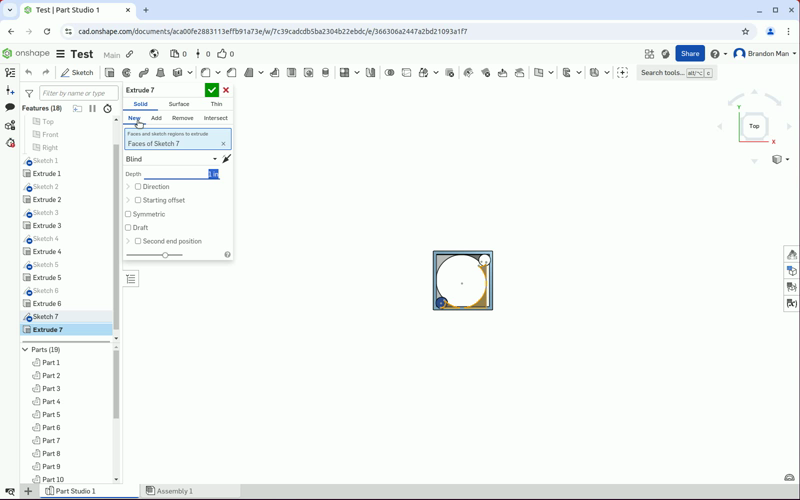
text(0.481)
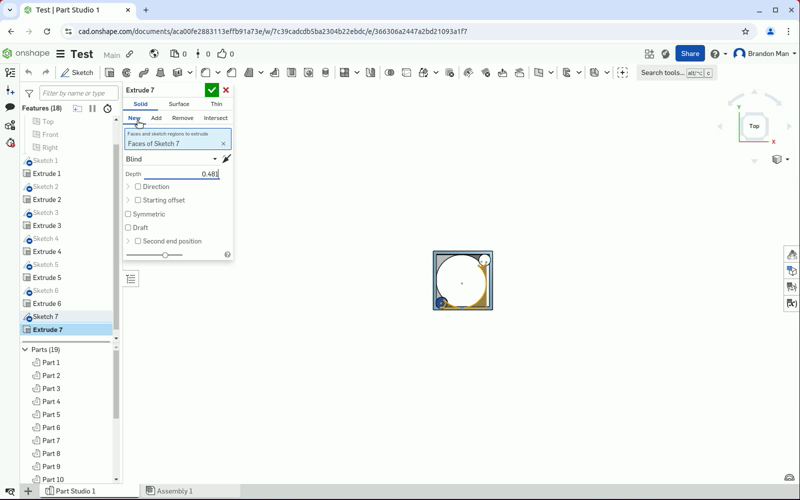
key(enter)
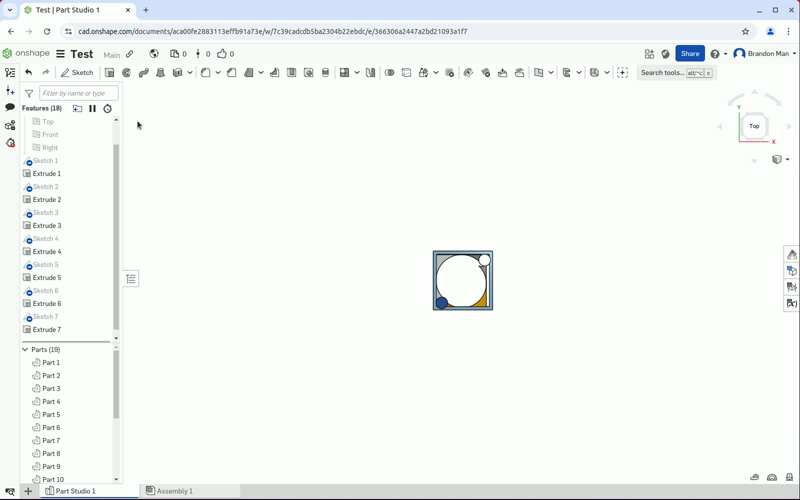
key(shift+h)
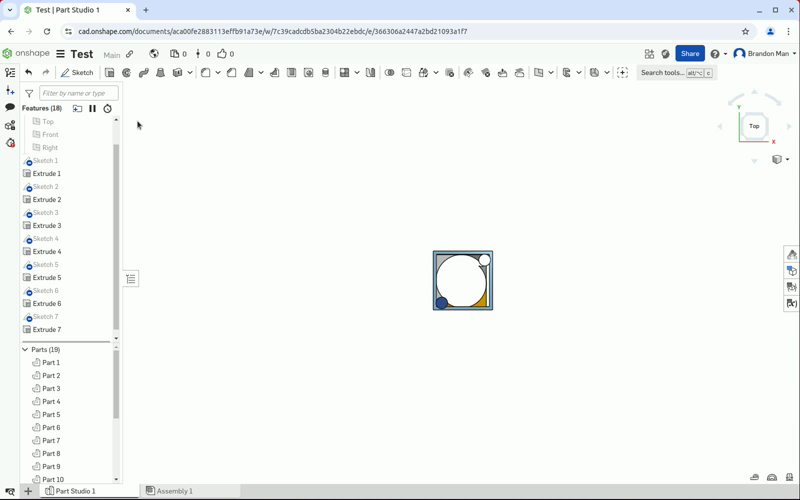
key(shift+h)
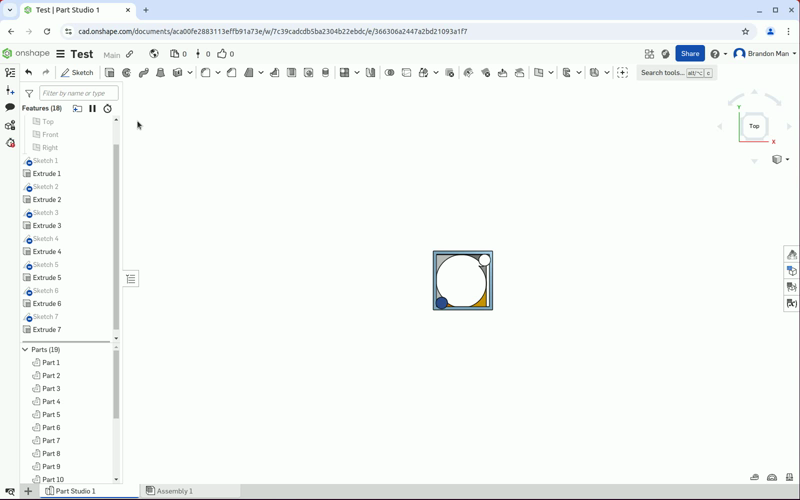
mouse_move(69, 163)
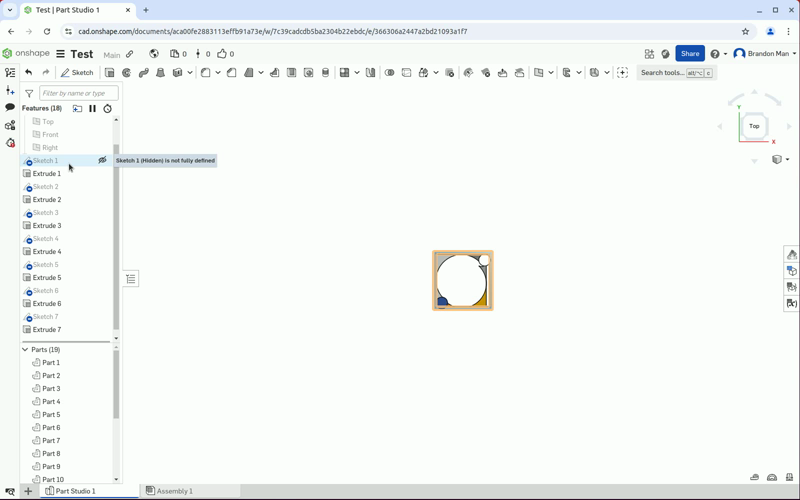
click(69, 163)
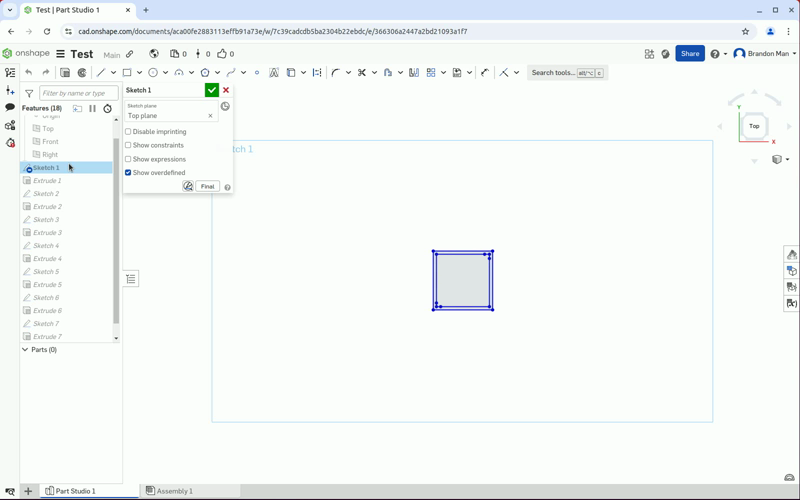
mouse_move(229, 92)
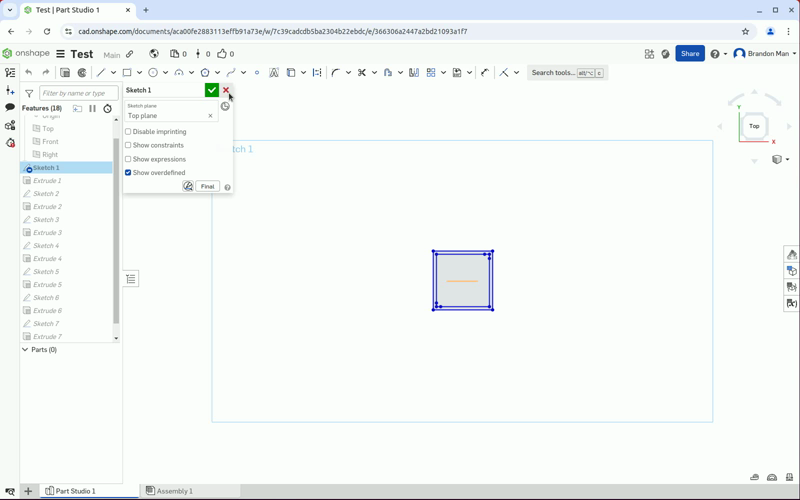
click(229, 92)
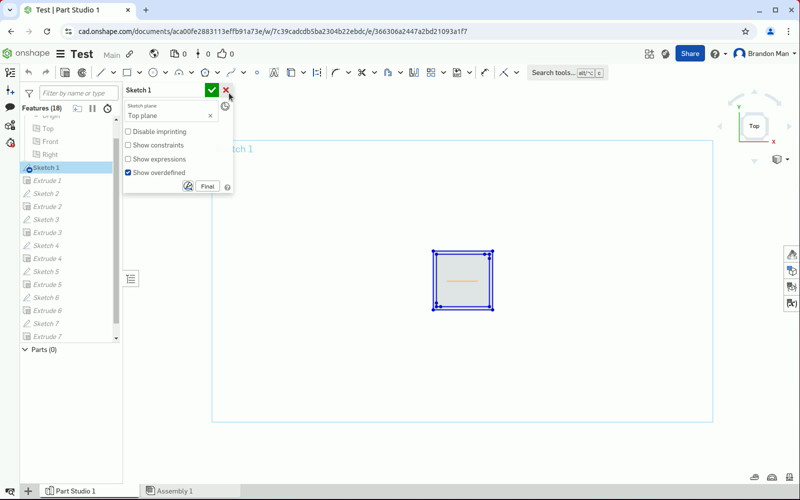
key(shift+s)
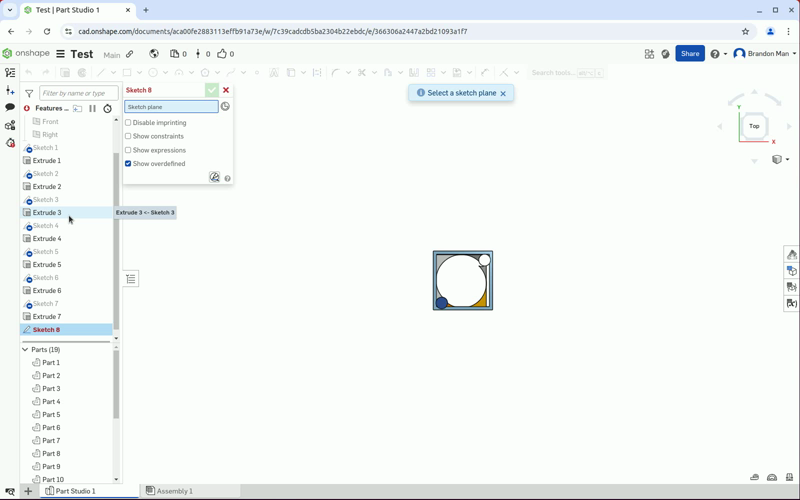
scroll(3)
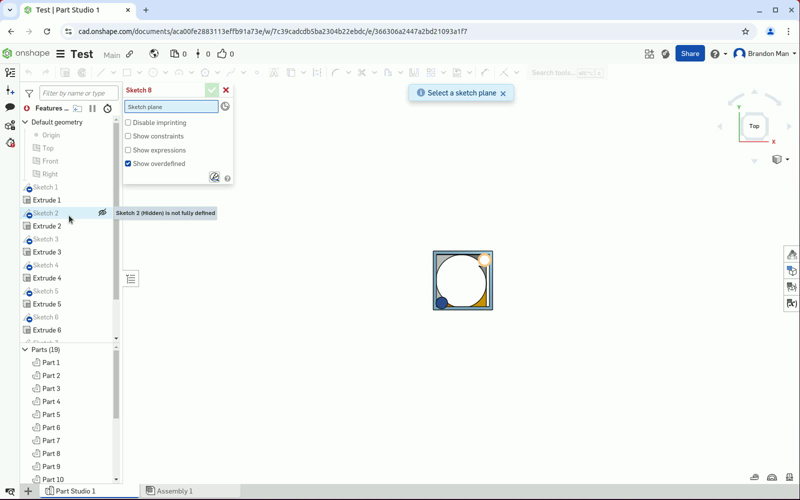
mouse_move(69, 150)
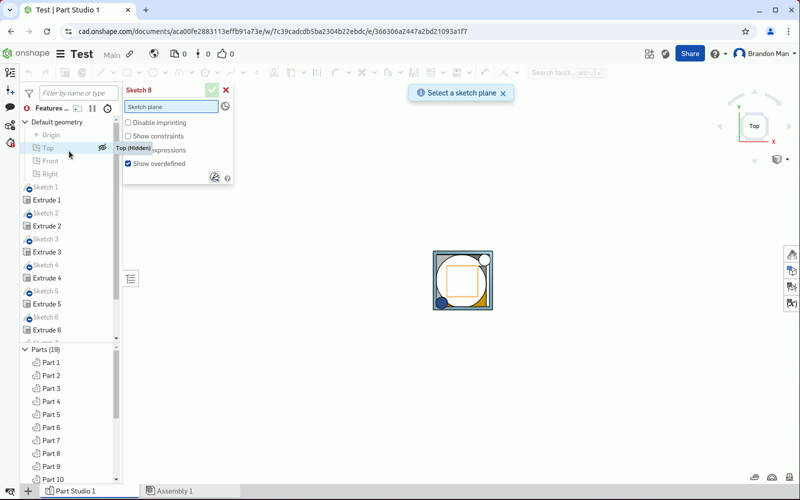
click(69, 150)
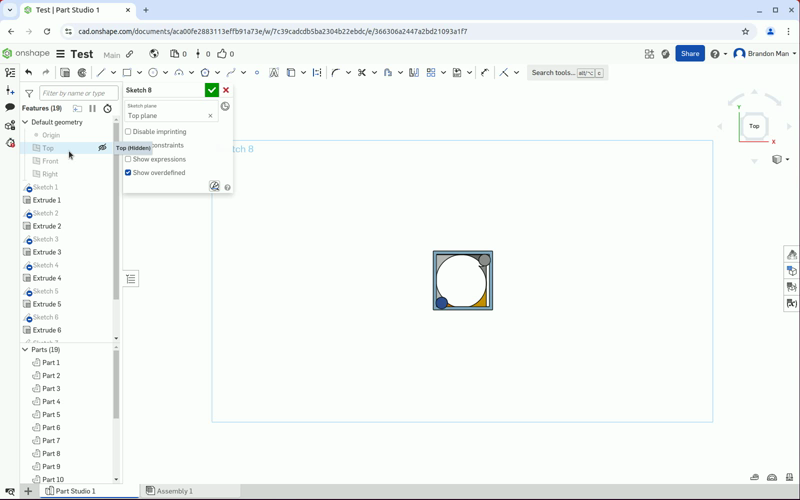
mouse_move(69, 352)
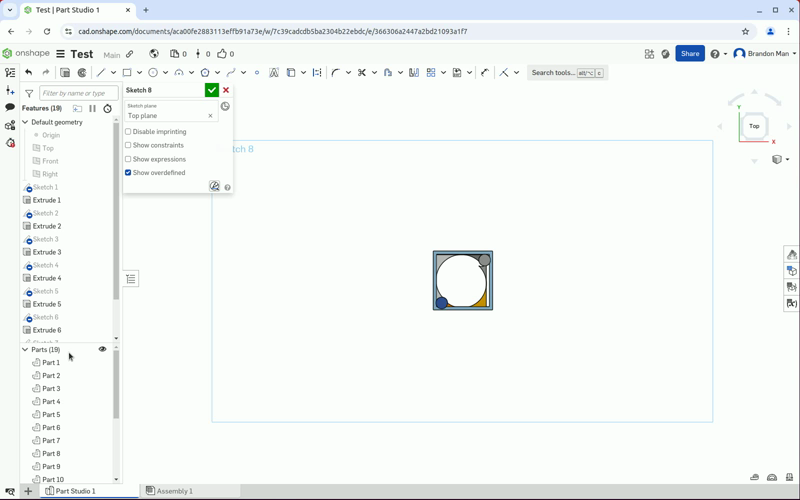
key(y)
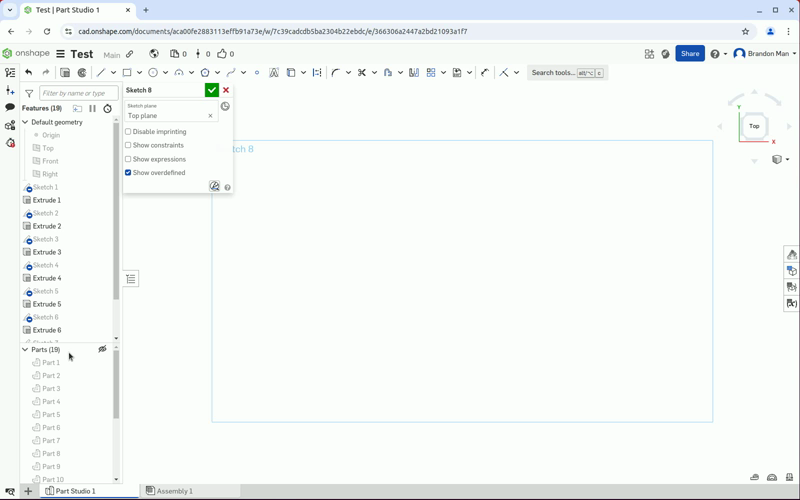
key(c)
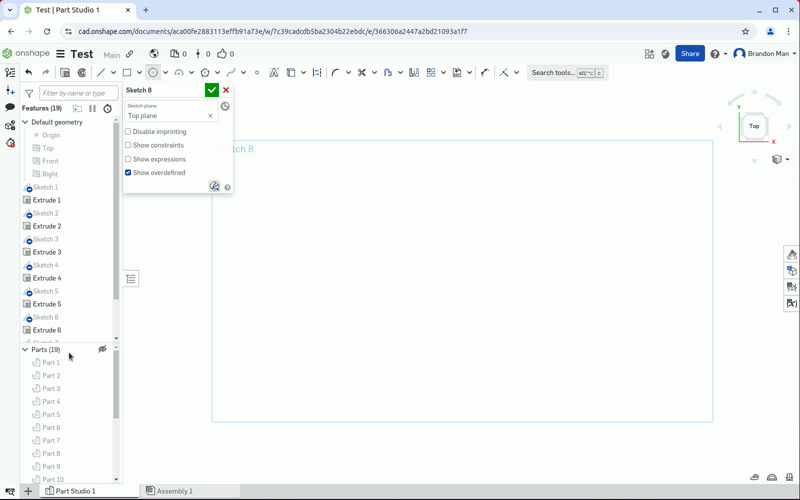
key_down(shift)
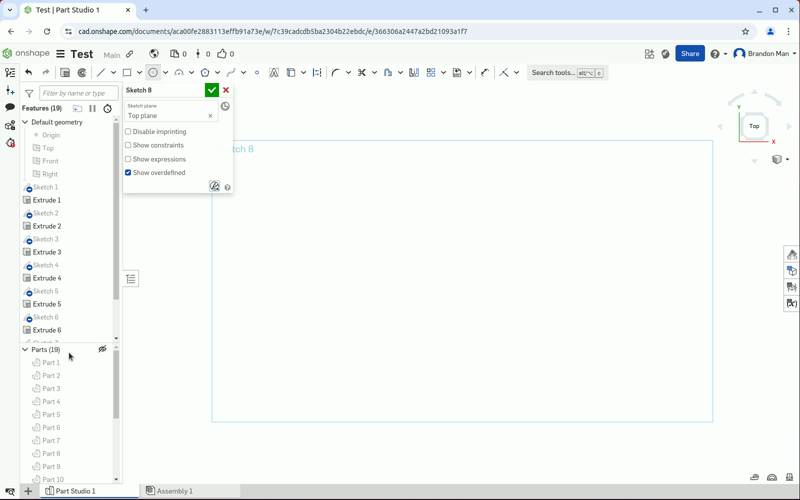
mouse_move(460, 282)
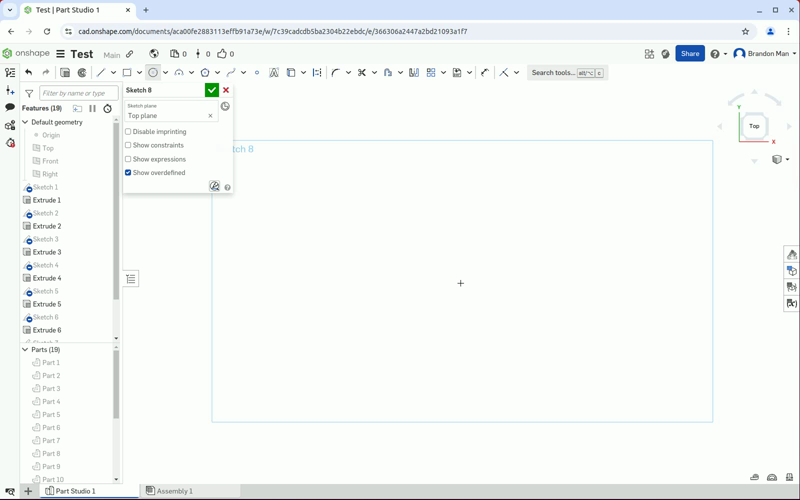
click(460, 282)
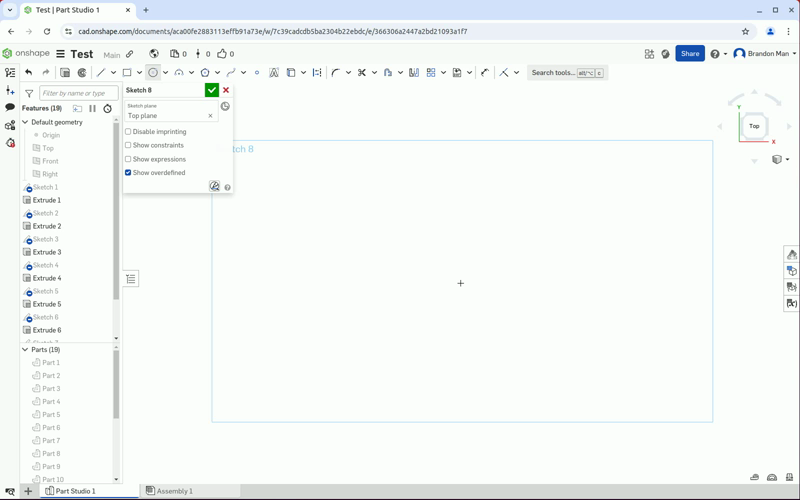
key_up(shift)
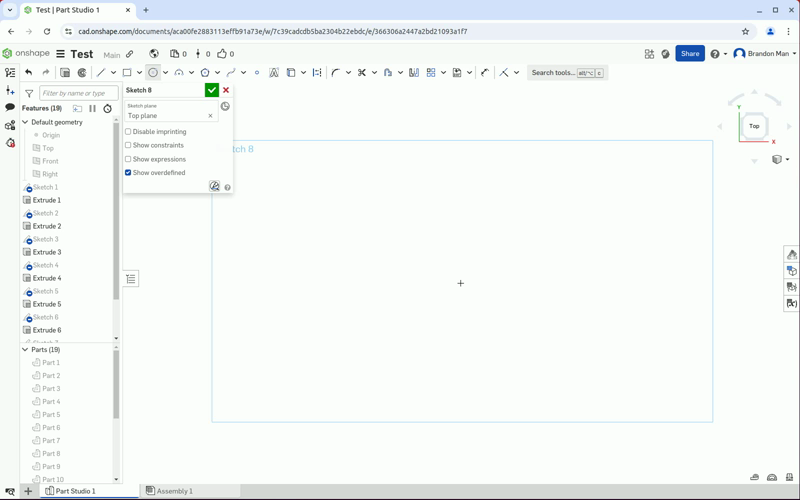
mouse_move(484, 282)
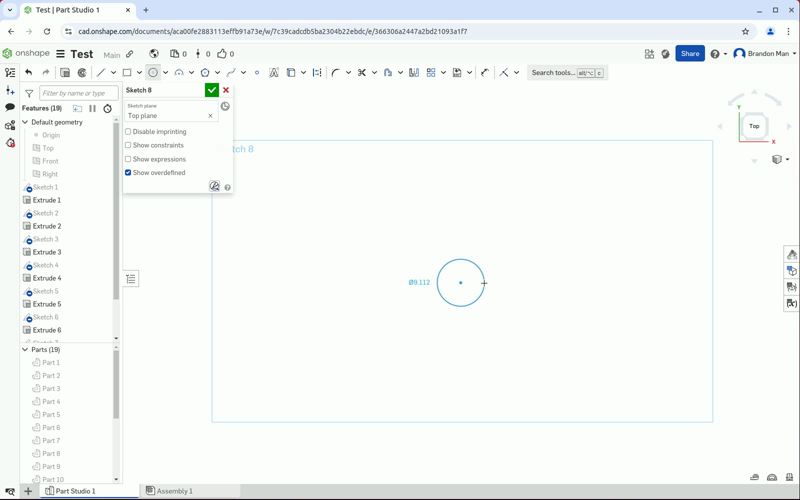
click(484, 282)
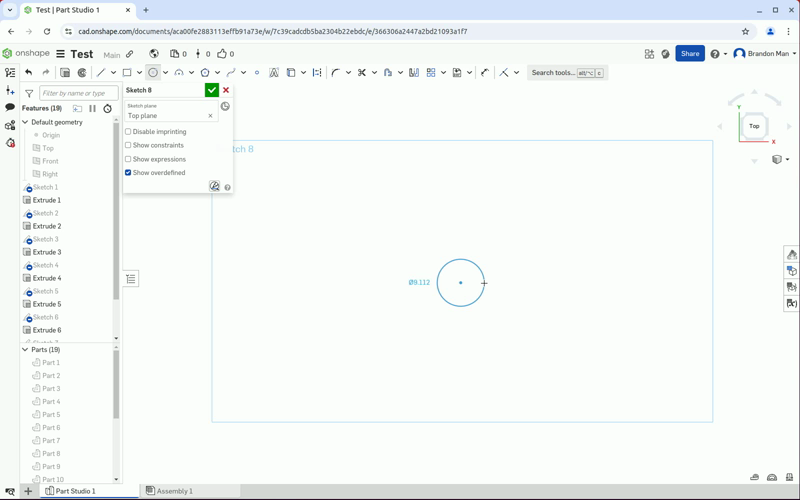
key(esc)
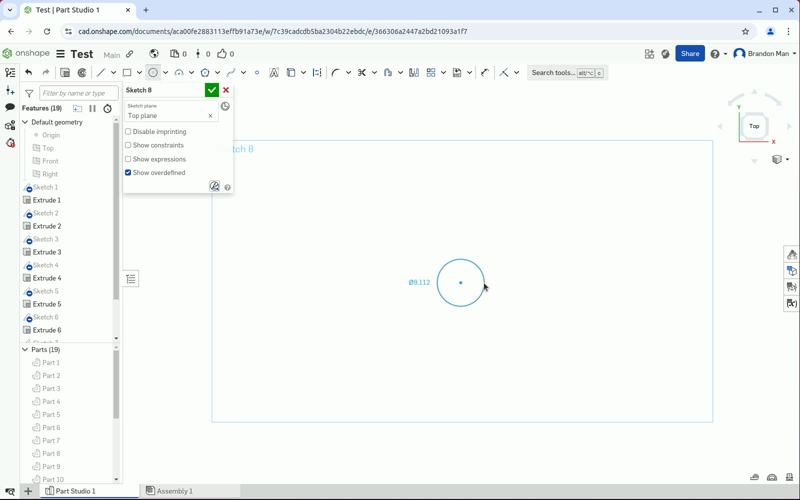
mouse_move(459, 284)
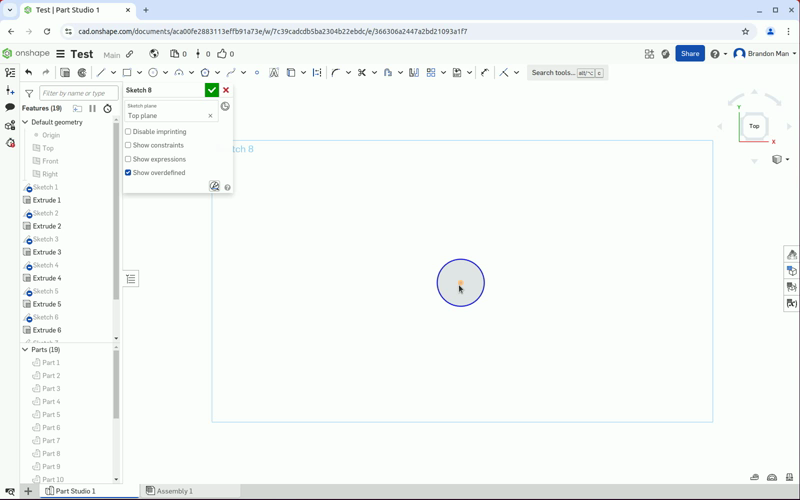
scroll(6)
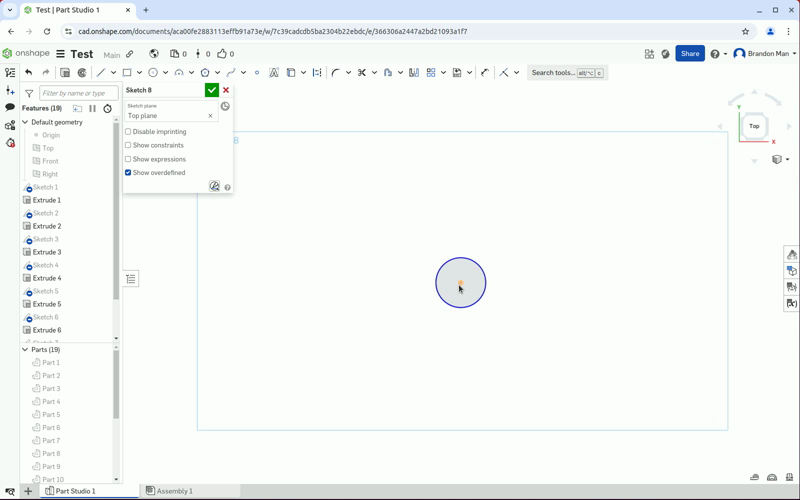
scroll(6)
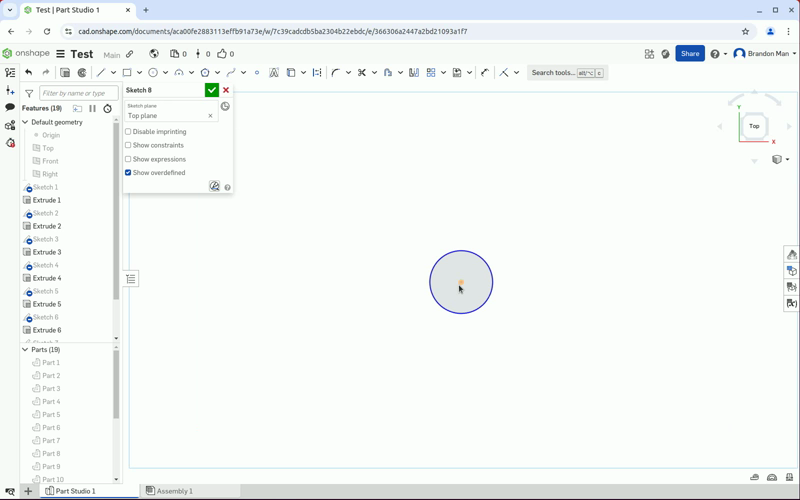
scroll(6)
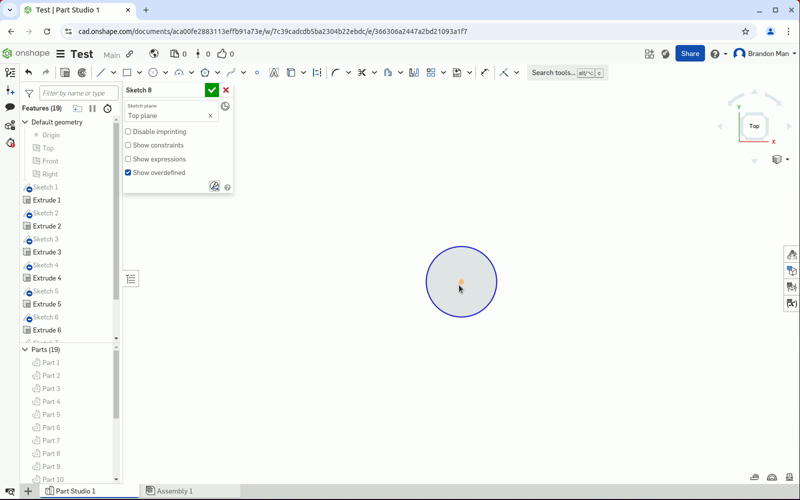
scroll(6)
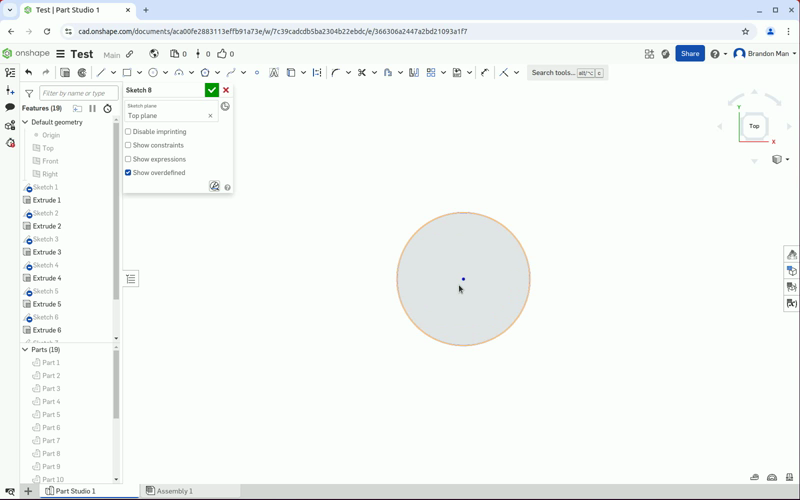
scroll(6)
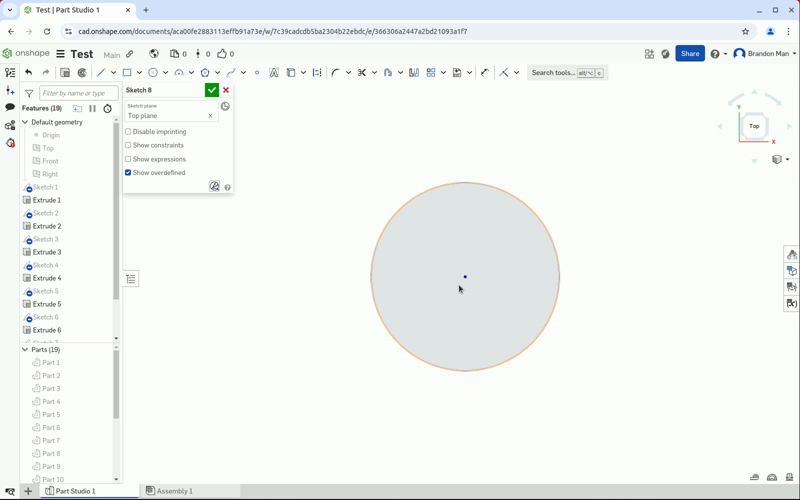
scroll(6)
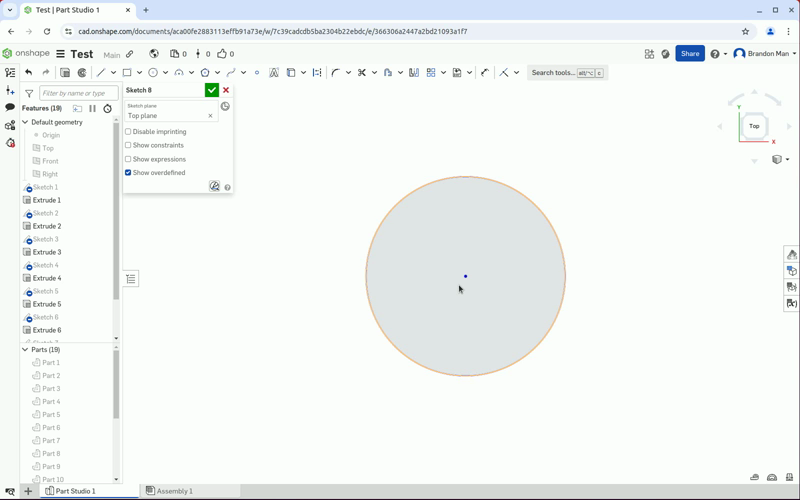
scroll(6)
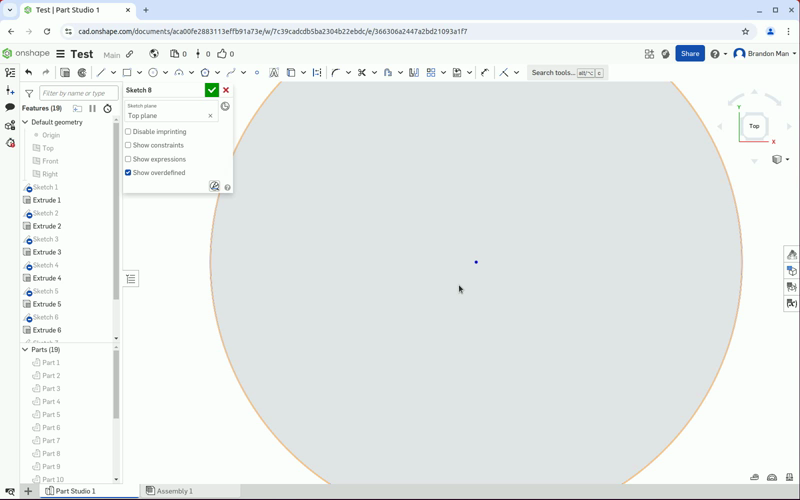
click(459, 284)
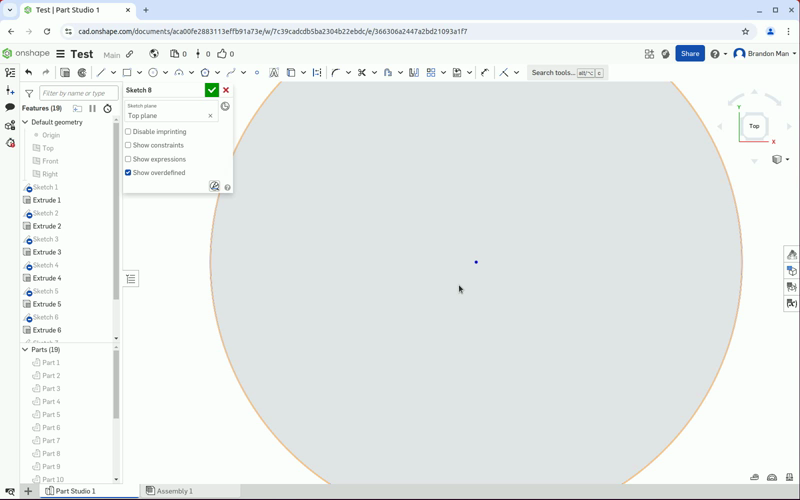
scroll(-6)
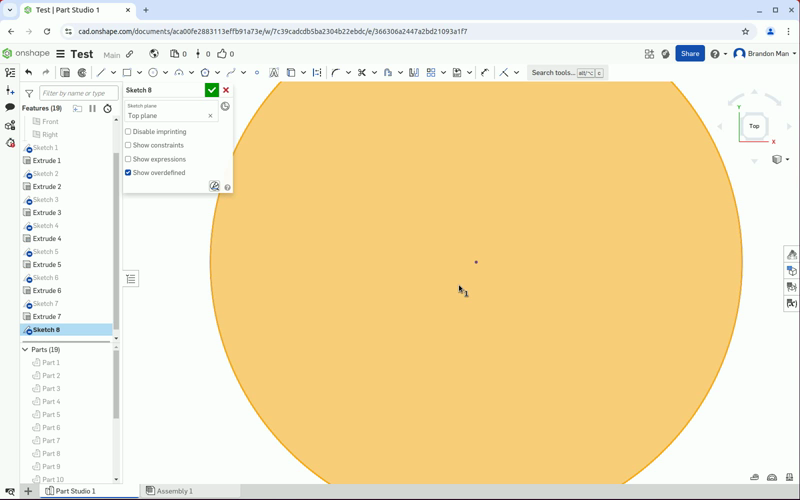
scroll(-6)
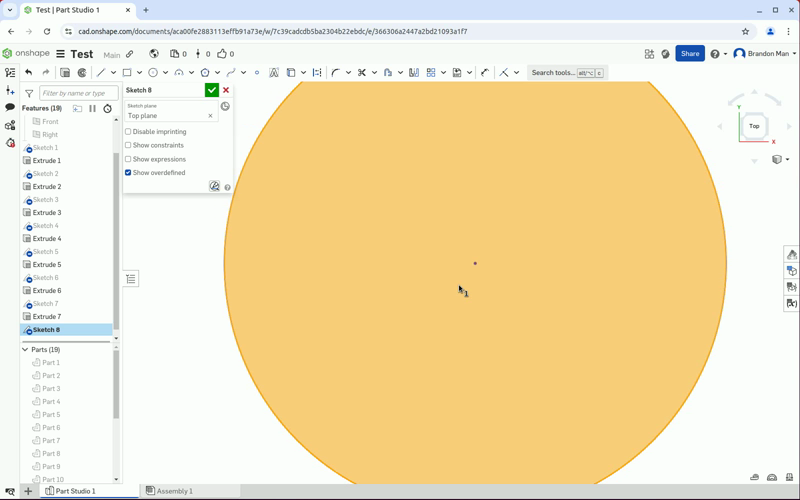
scroll(-6)
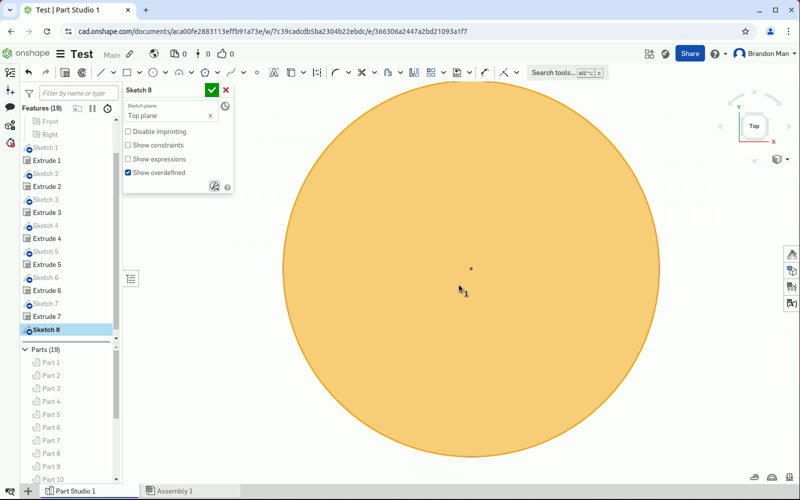
scroll(-6)
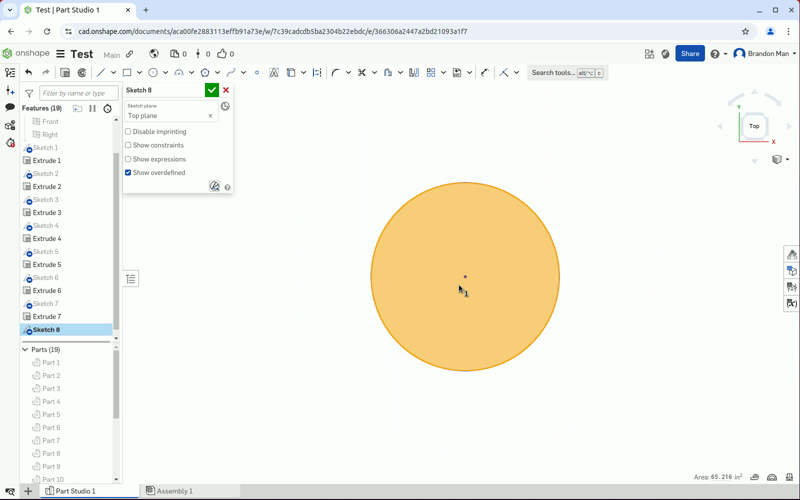
scroll(-6)
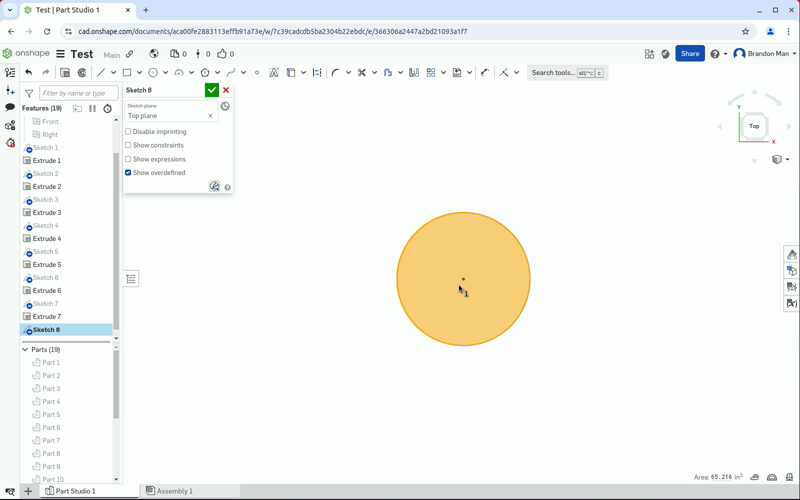
scroll(-6)
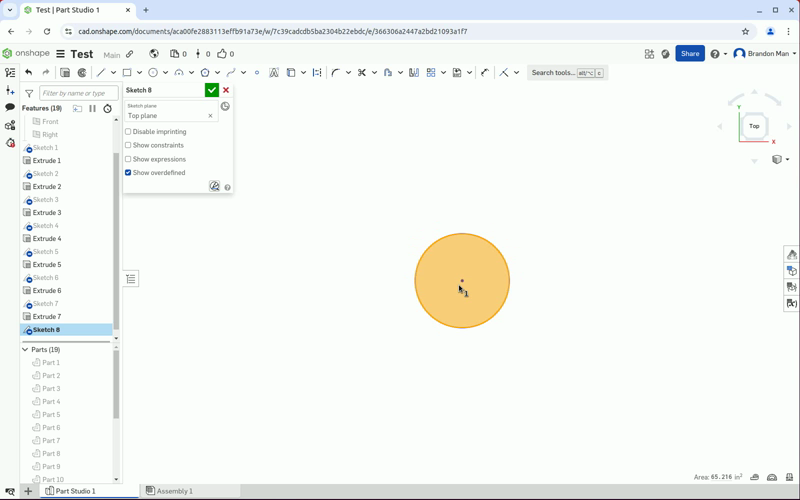
scroll(-6)
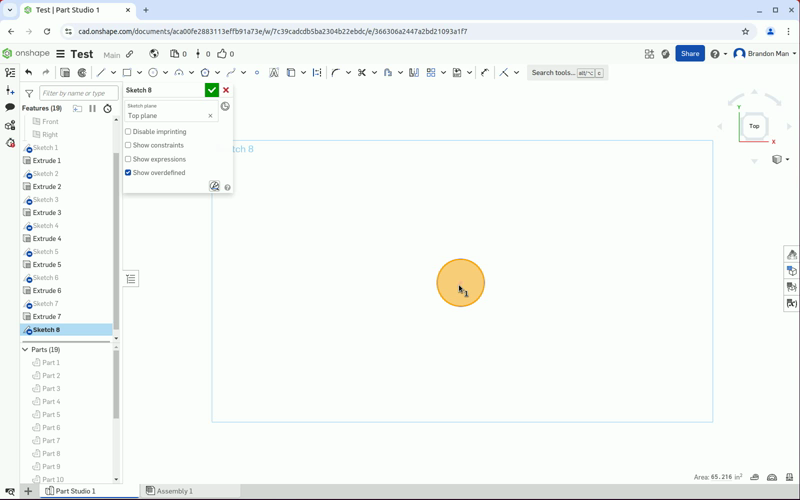
mouse_move(69, 352)
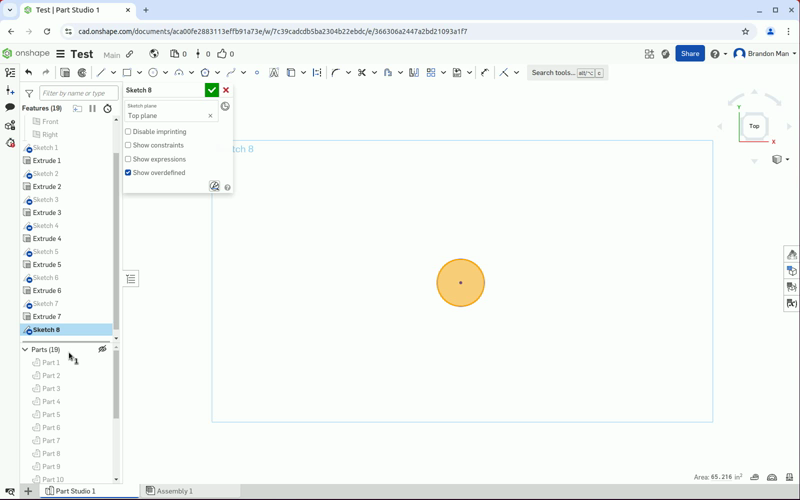
key(shift+y)
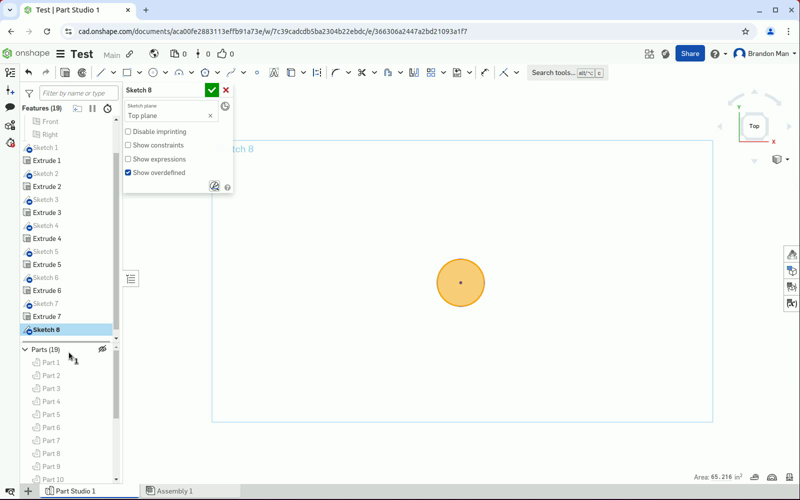
key(shift+e)
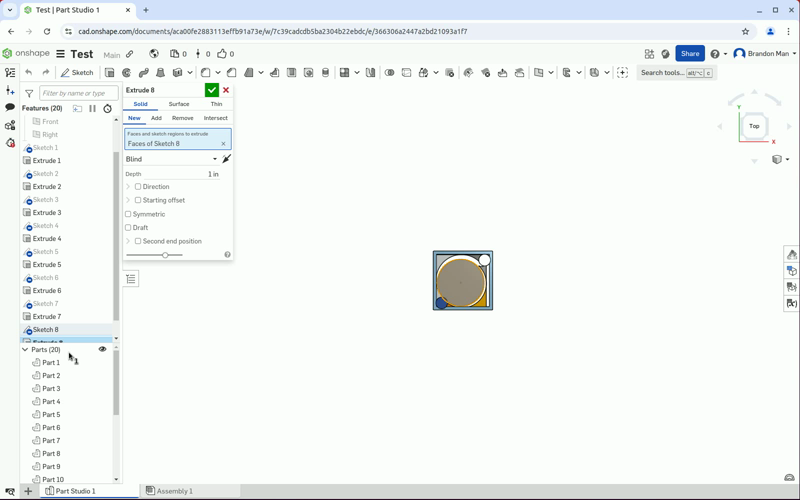
mouse_move(143, 106)
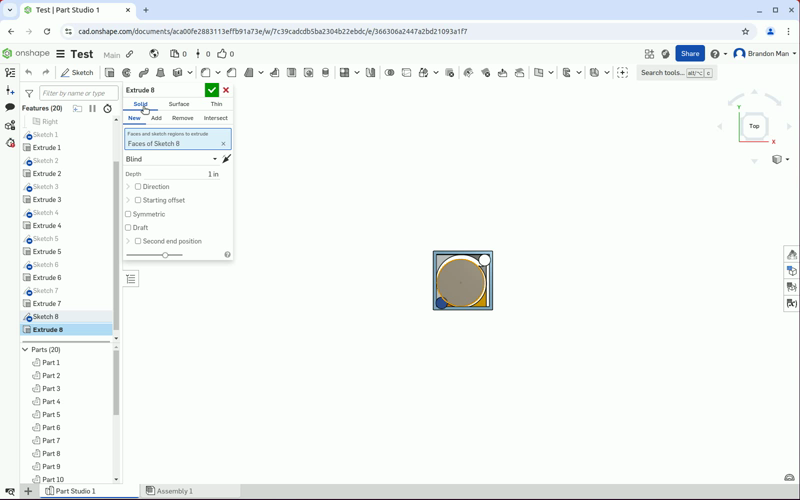
click(143, 106)
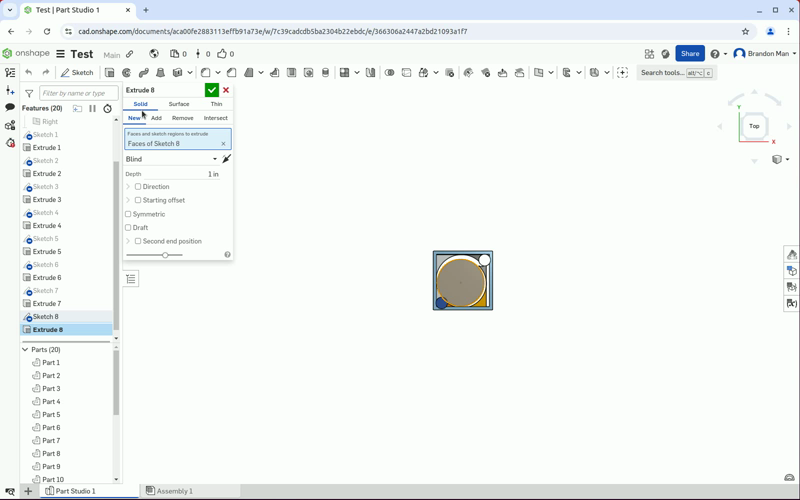
mouse_move(137, 120)
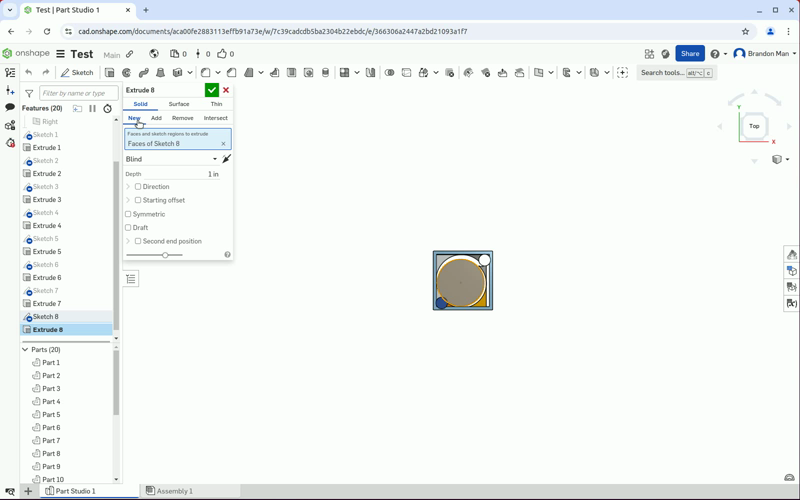
click(137, 120)
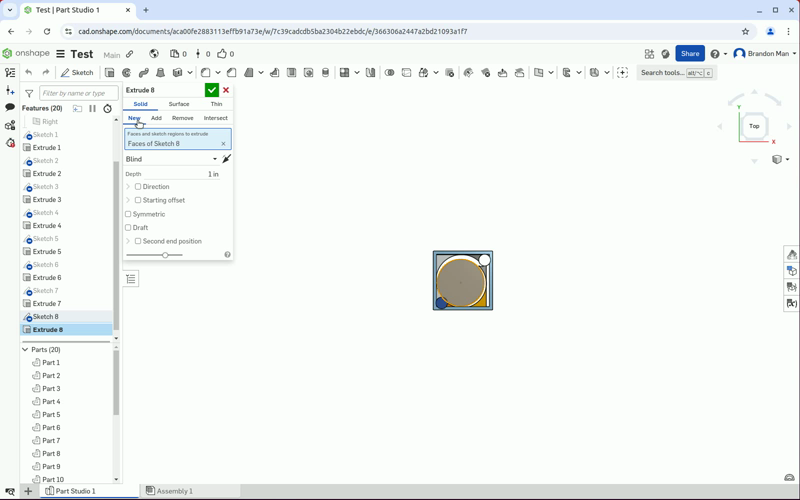
key(tab, 4)
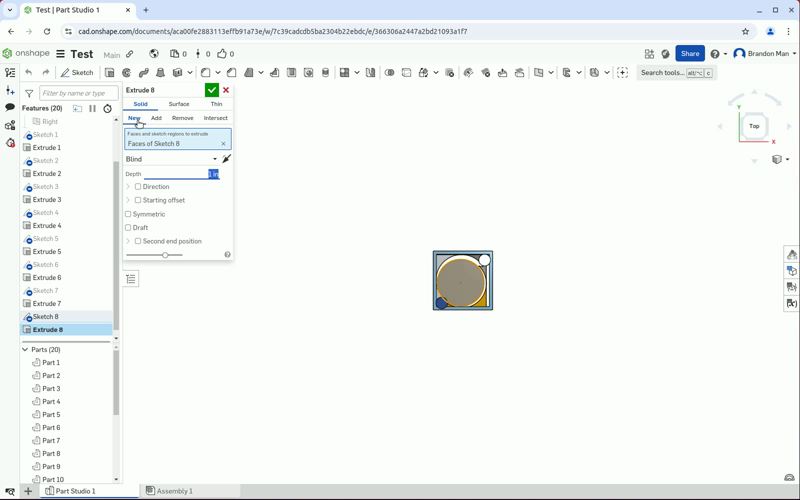
text(0.481)
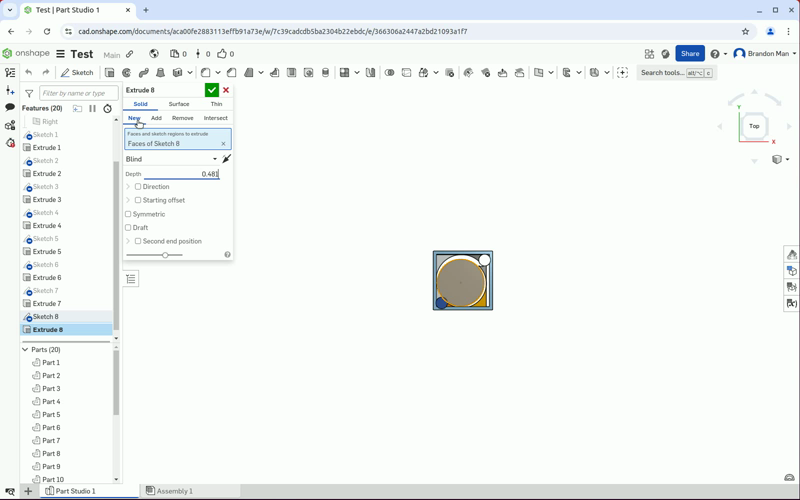
key(enter)
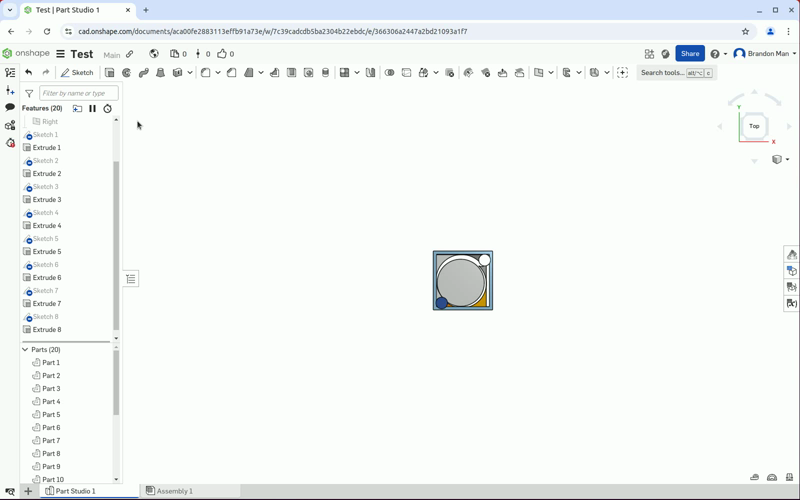
key(shift+h)
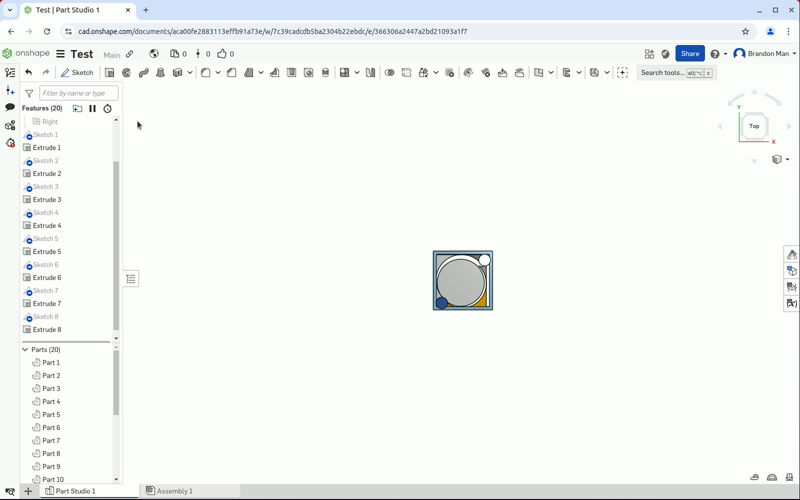
key(shift+h)
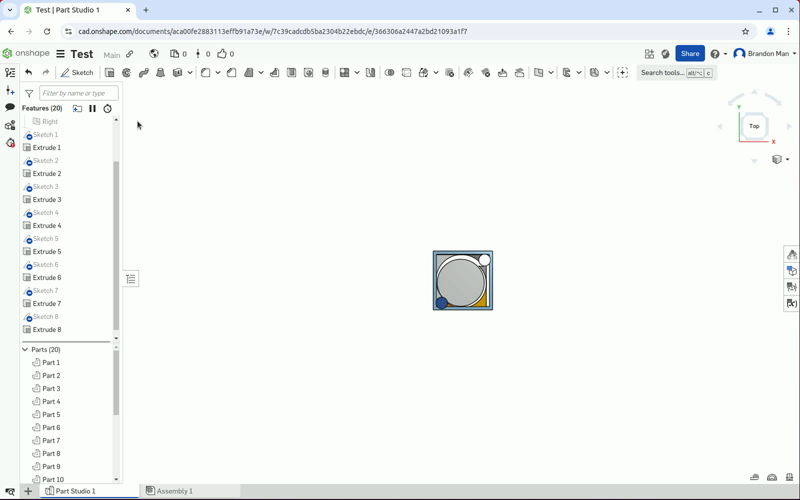
mouse_move(69, 137)
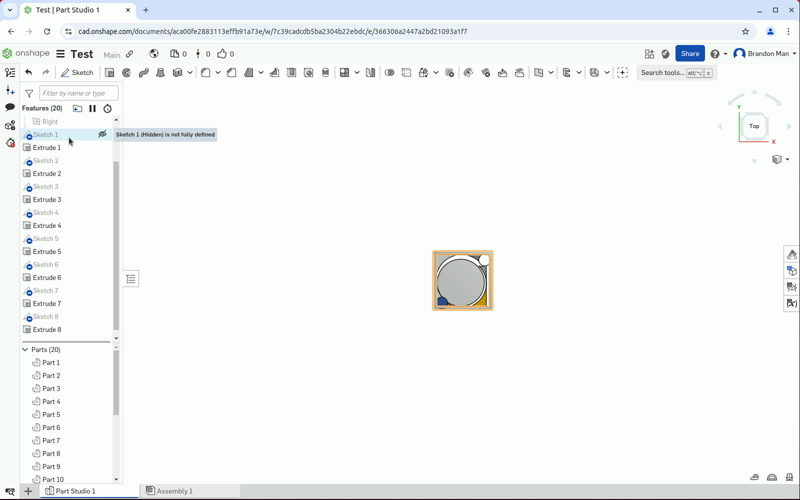
click(69, 137)
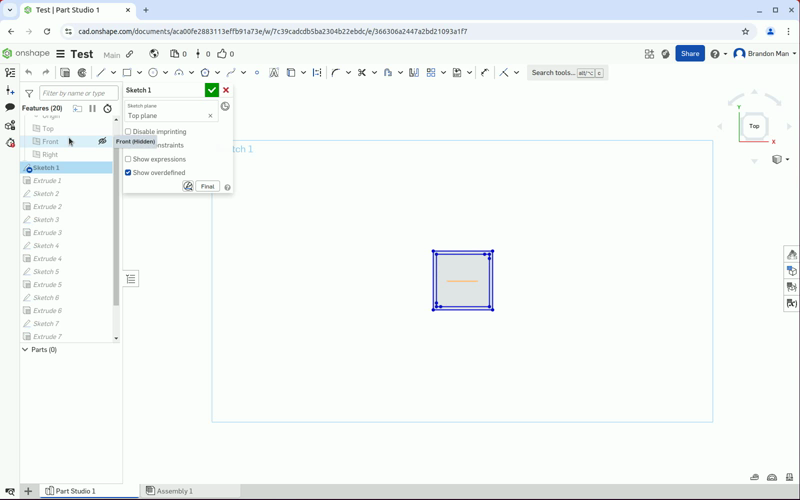
mouse_move(229, 92)
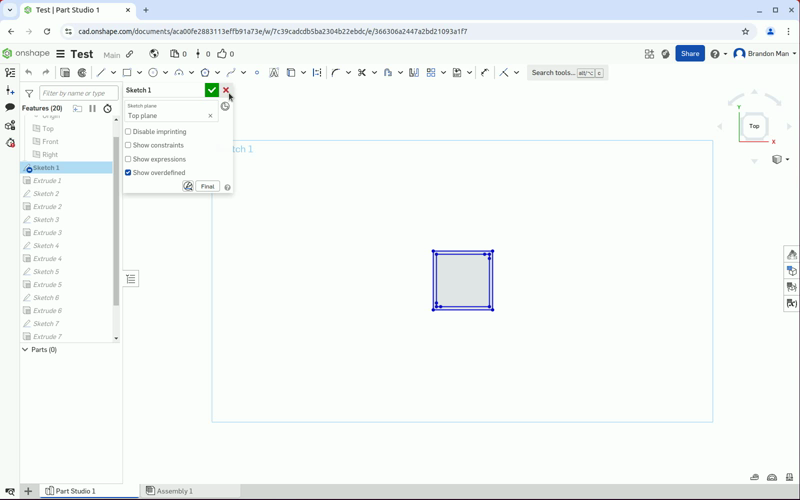
click(229, 92)
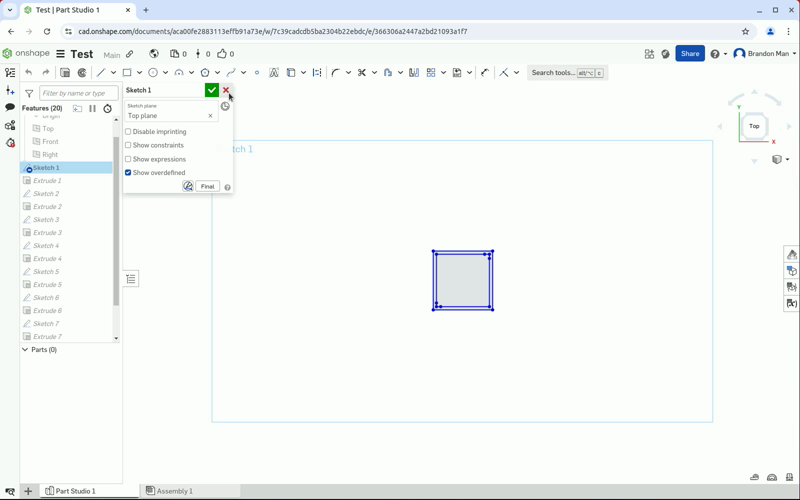
key(shift+s)
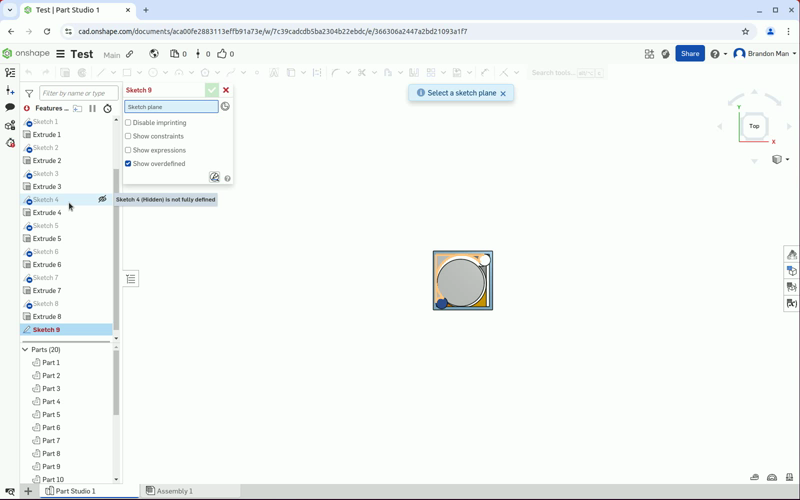
scroll(3)
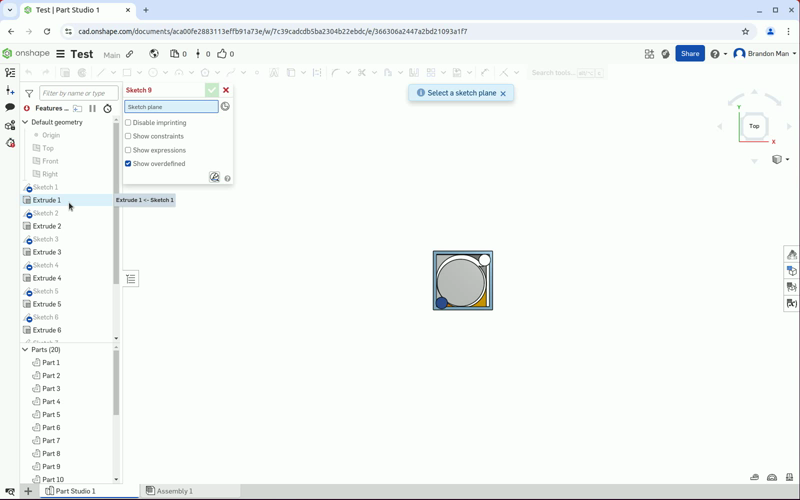
mouse_move(69, 150)
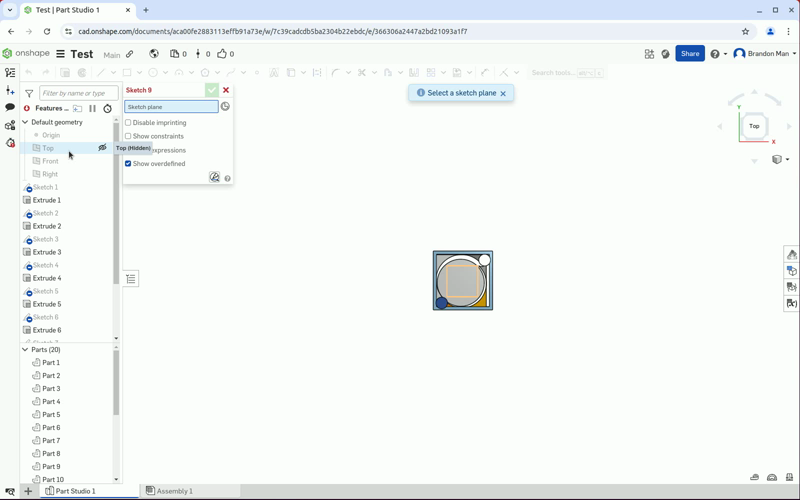
click(69, 150)
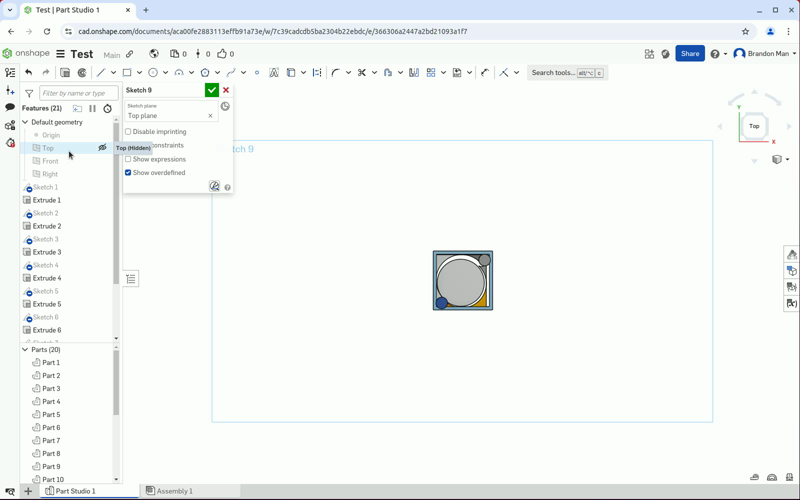
mouse_move(69, 352)
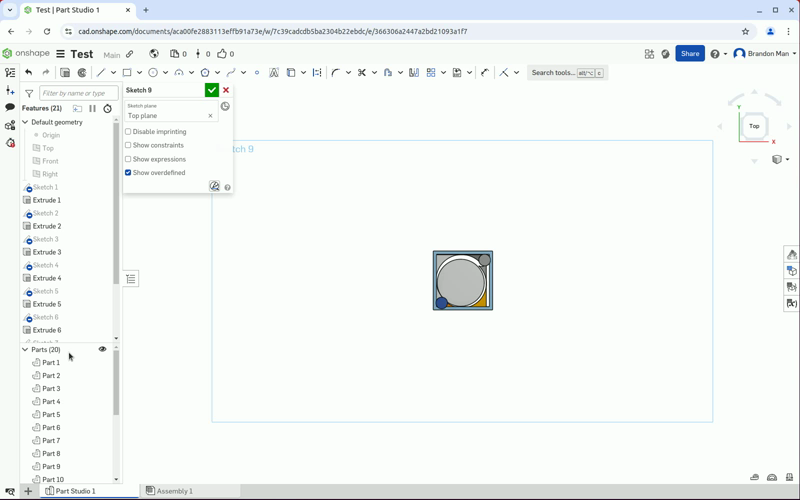
key(y)
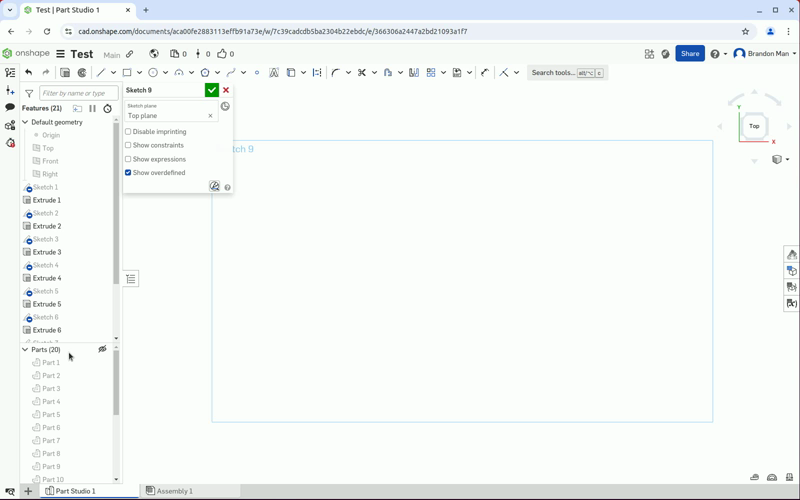
key(c)
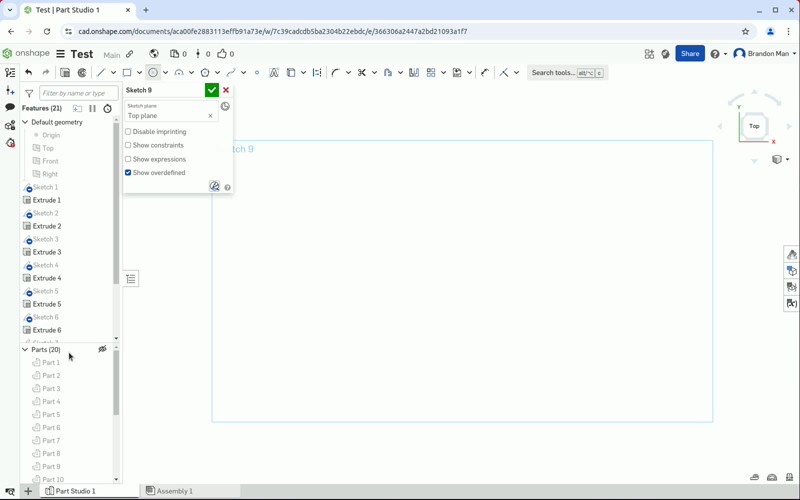
key_down(shift)
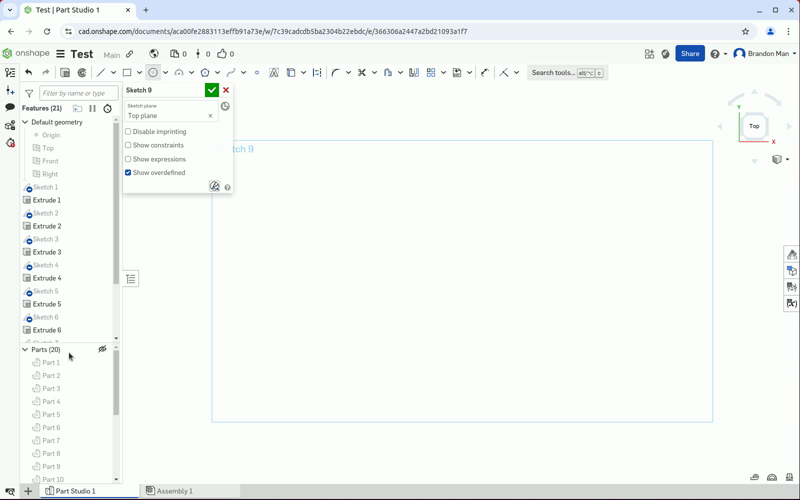
mouse_move(460, 282)
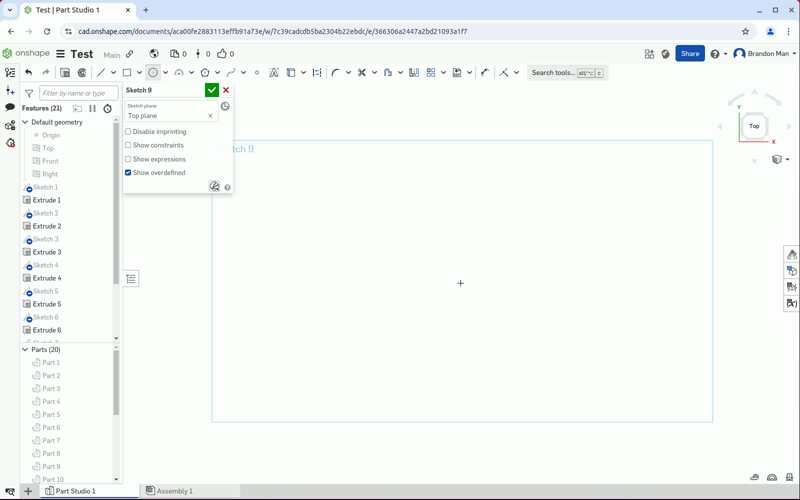
click(460, 282)
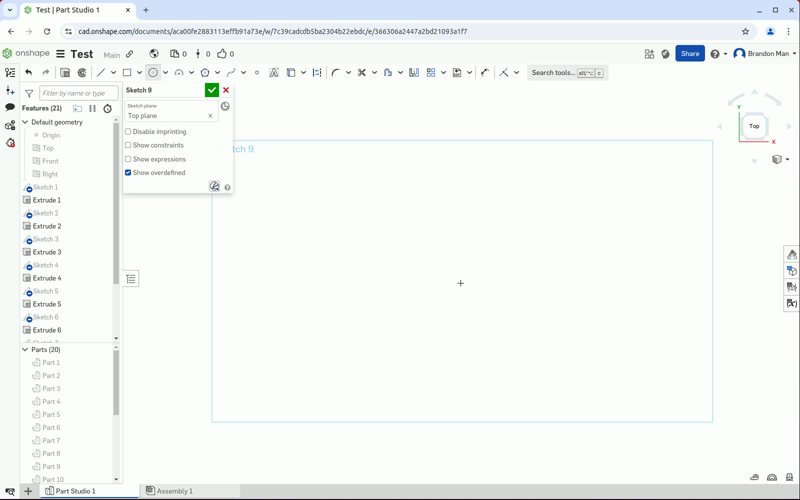
key_up(shift)
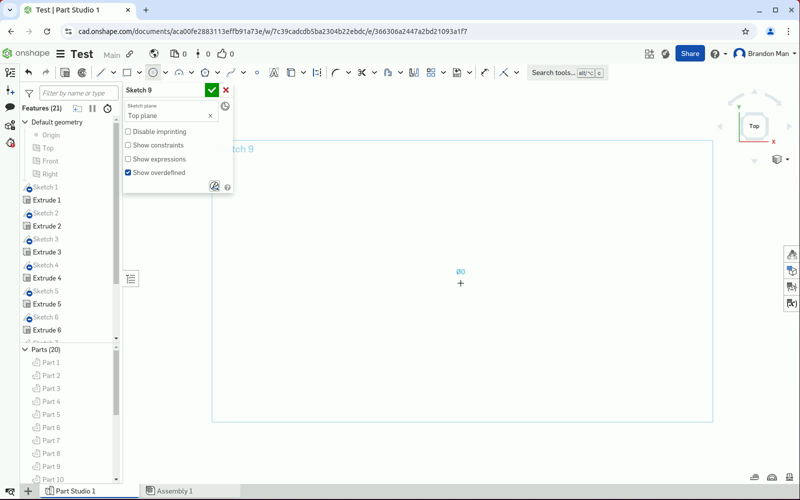
mouse_move(485, 282)
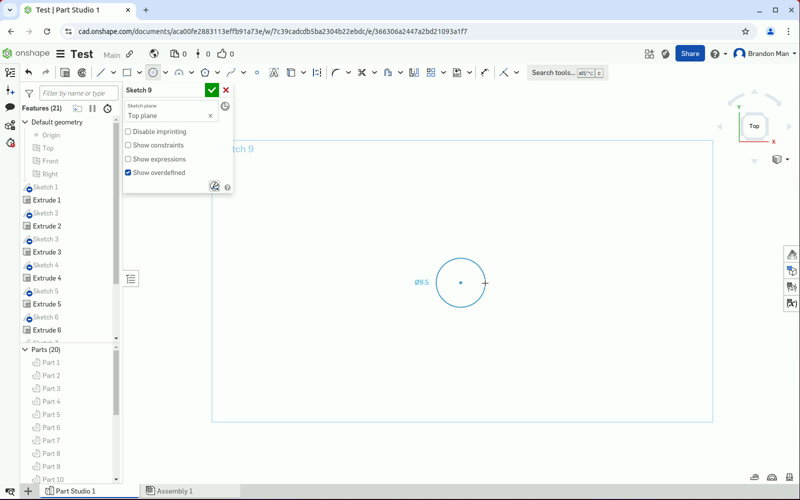
click(485, 282)
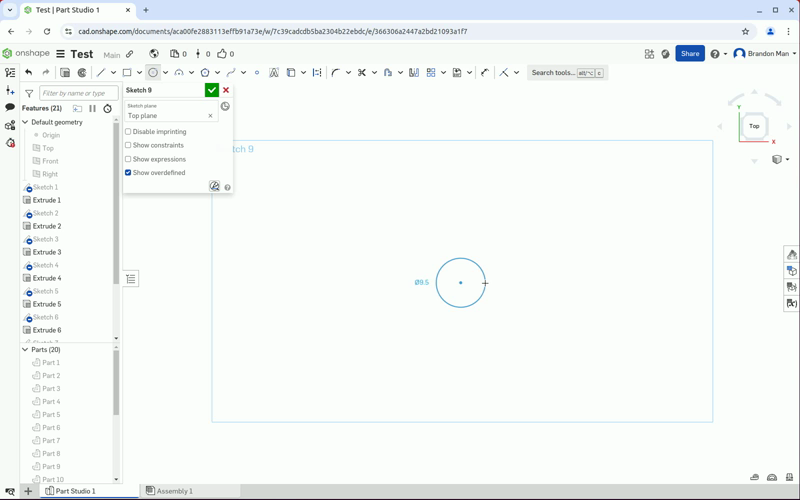
key(esc)
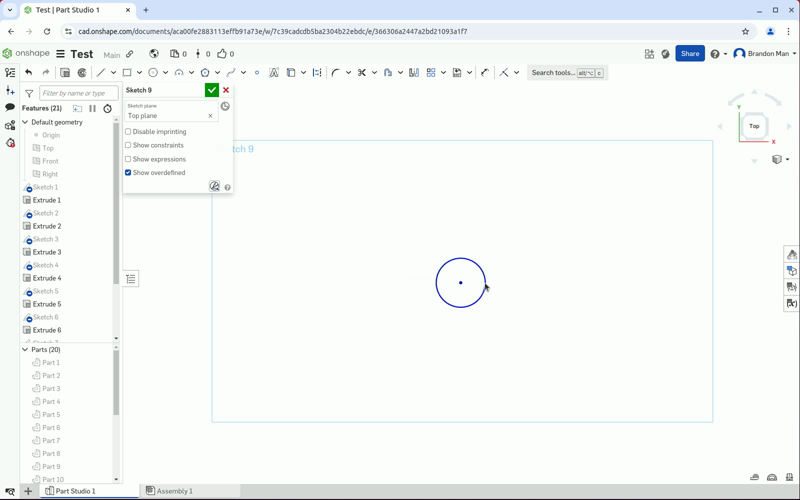
key(c)
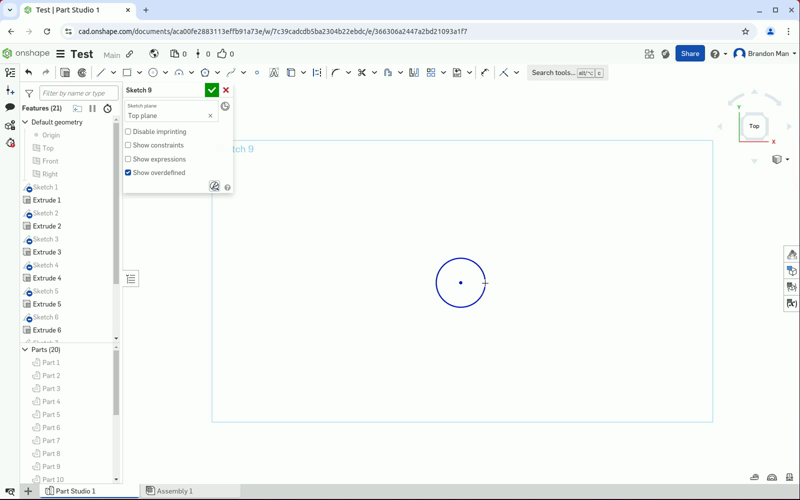
key_down(shift)
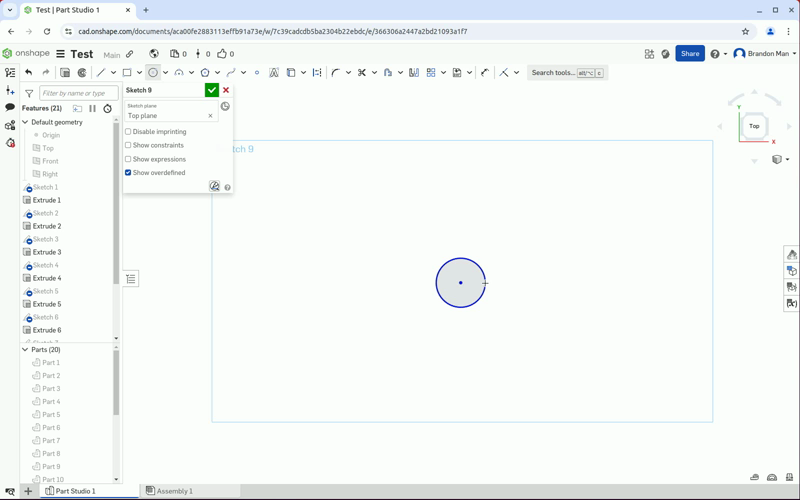
mouse_move(460, 282)
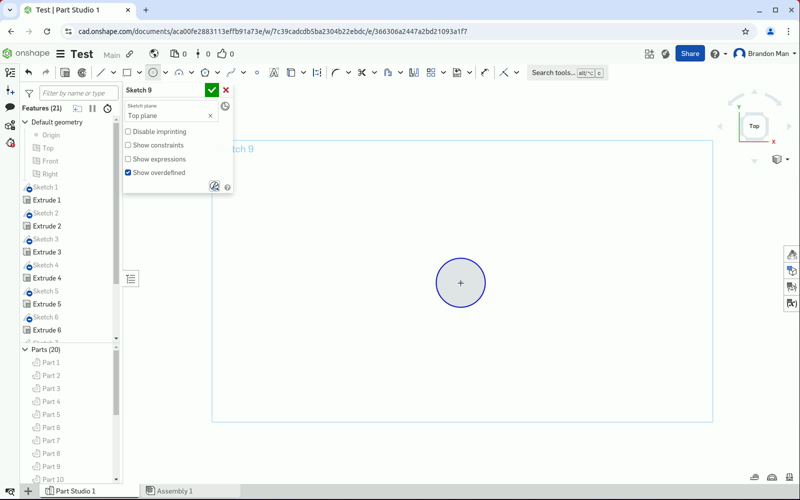
click(460, 282)
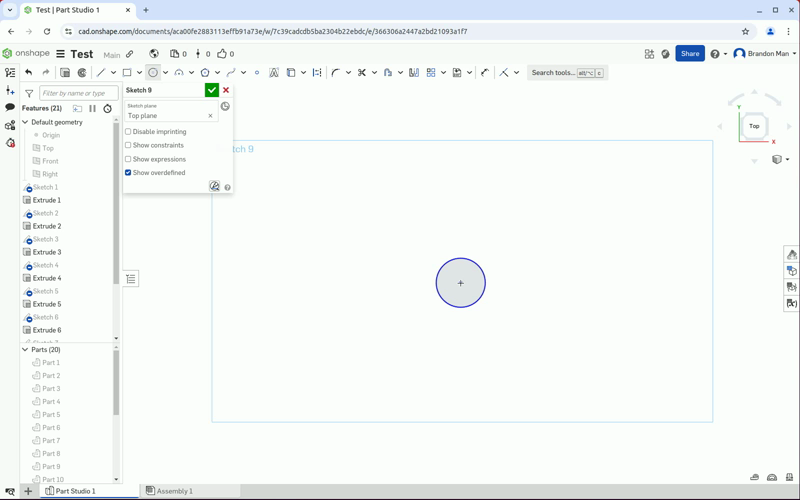
key_up(shift)
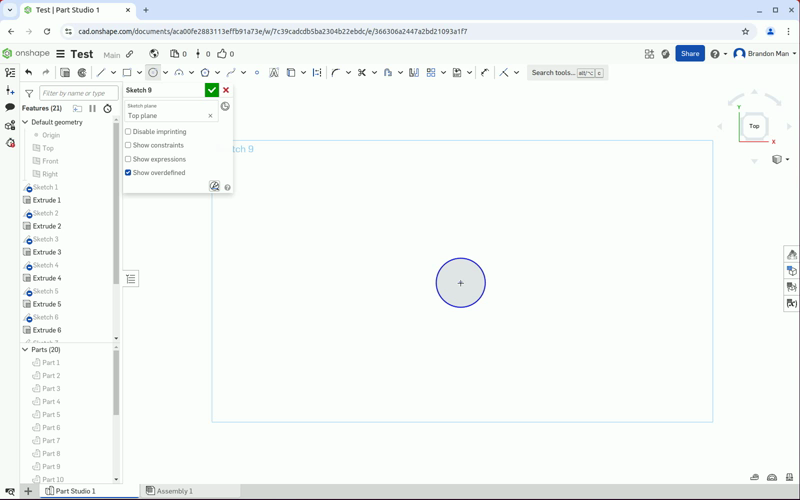
mouse_move(483, 282)
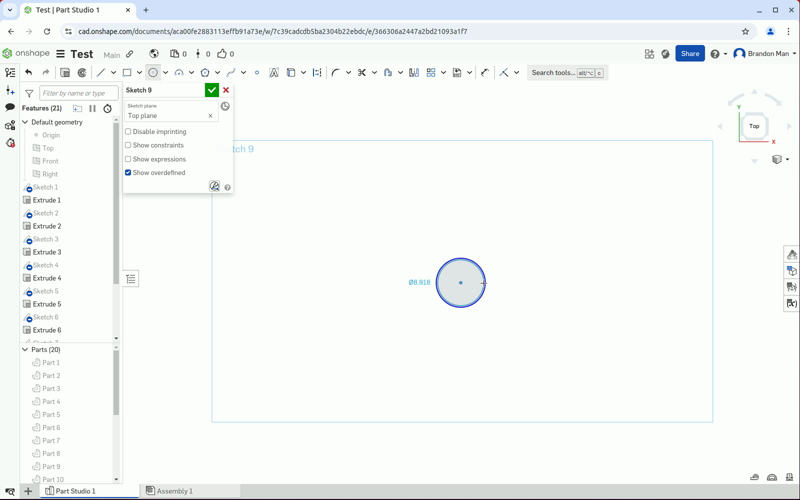
scroll(6)
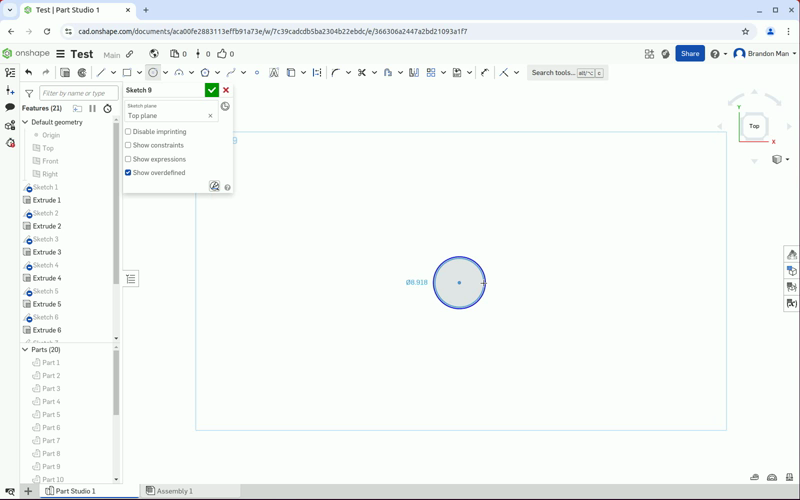
scroll(6)
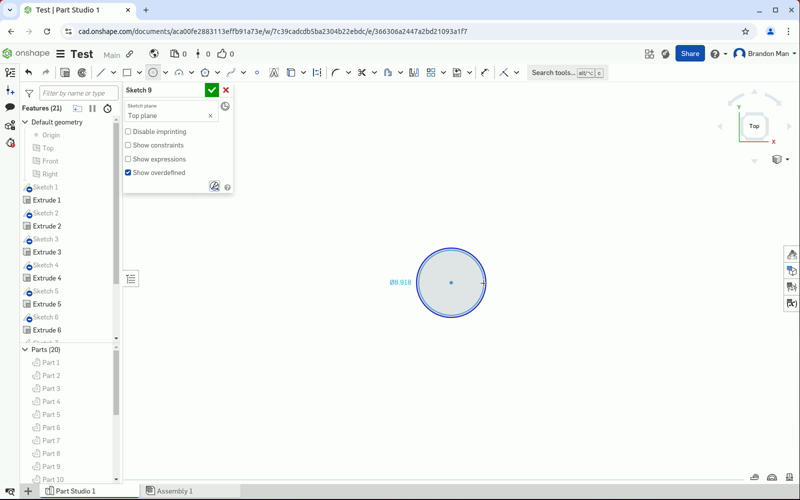
scroll(6)
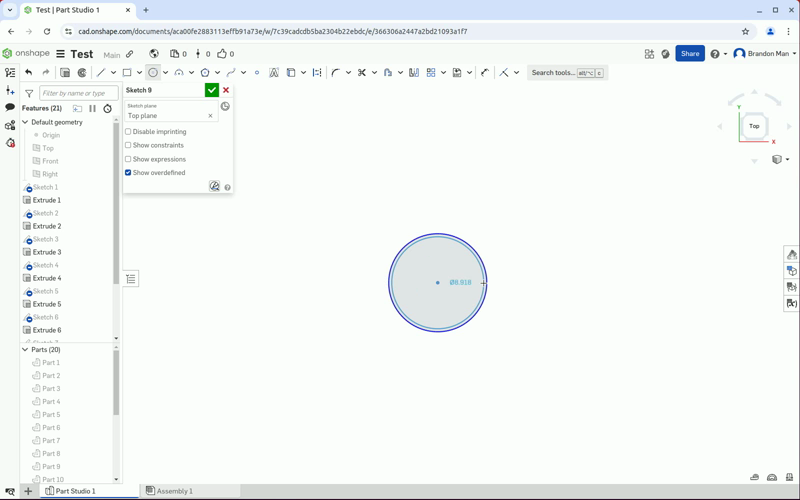
scroll(6)
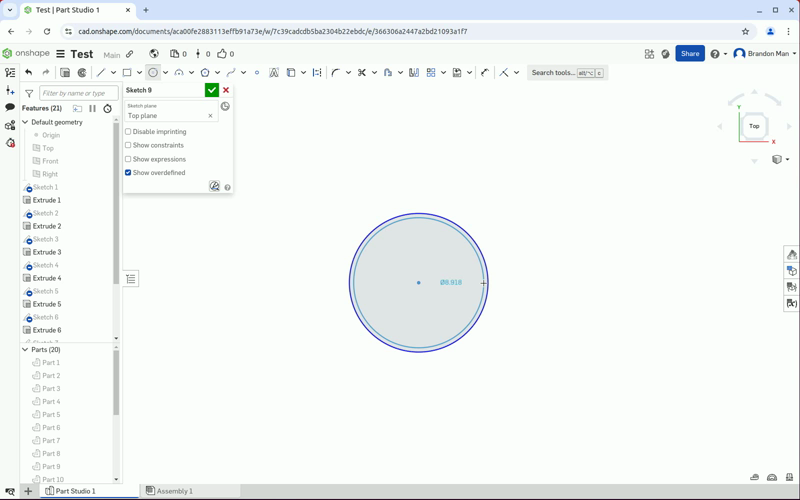
scroll(6)
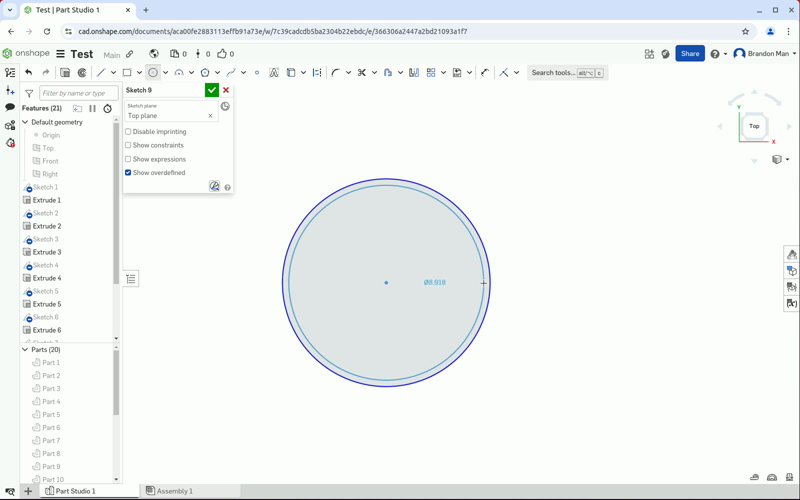
scroll(6)
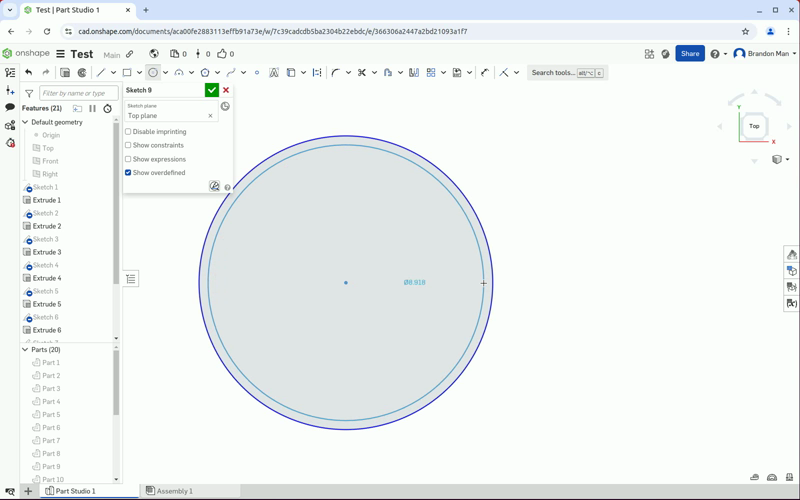
scroll(6)
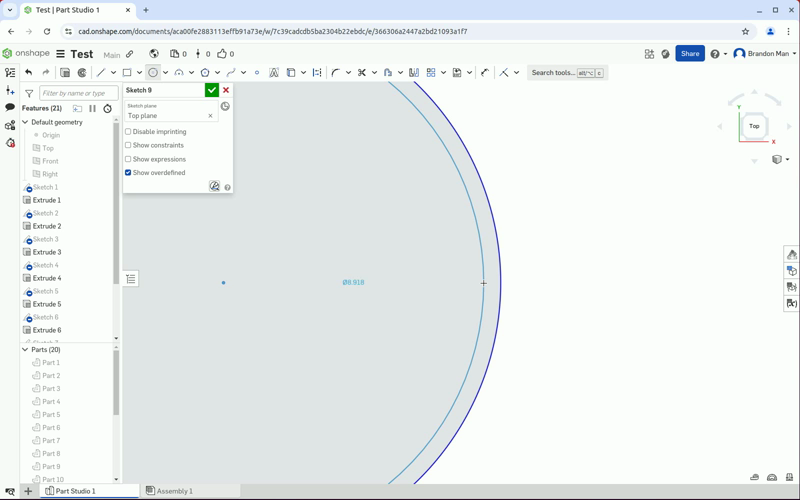
click(483, 282)
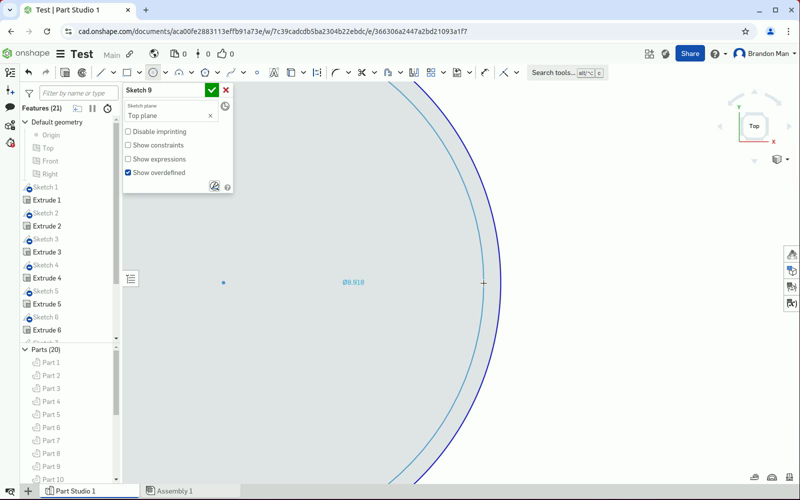
scroll(-6)
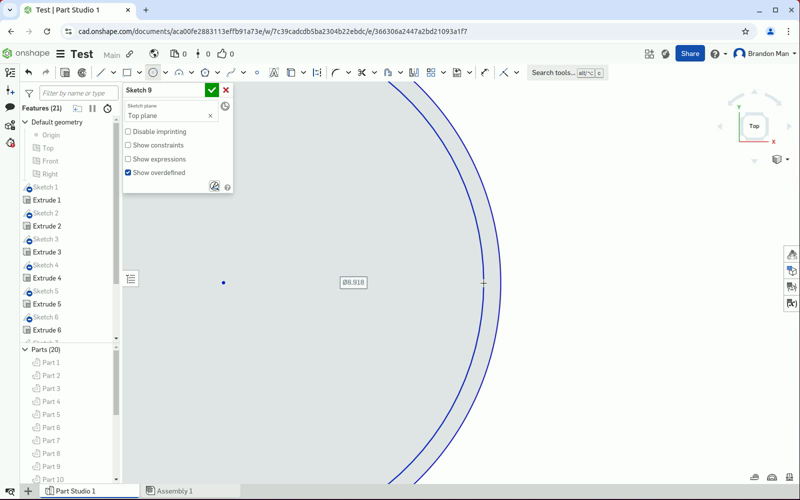
scroll(-6)
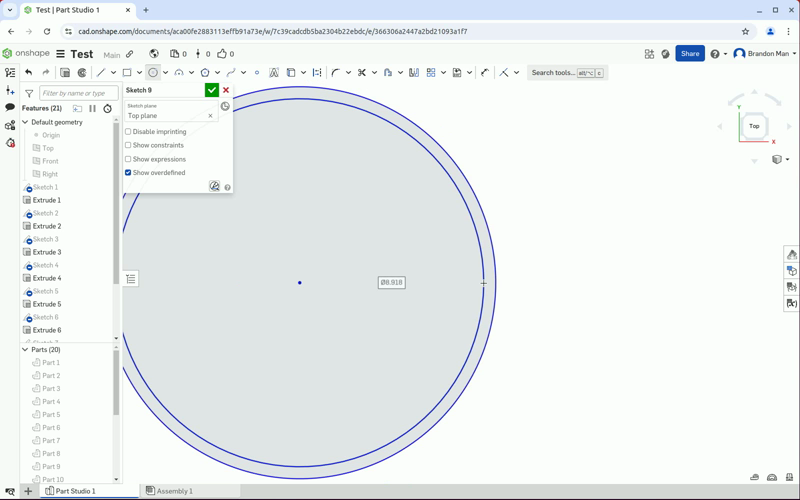
scroll(-6)
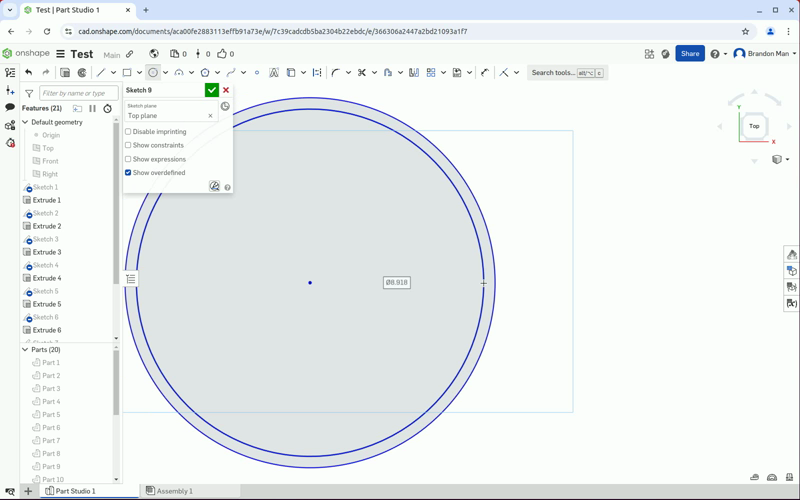
scroll(-6)
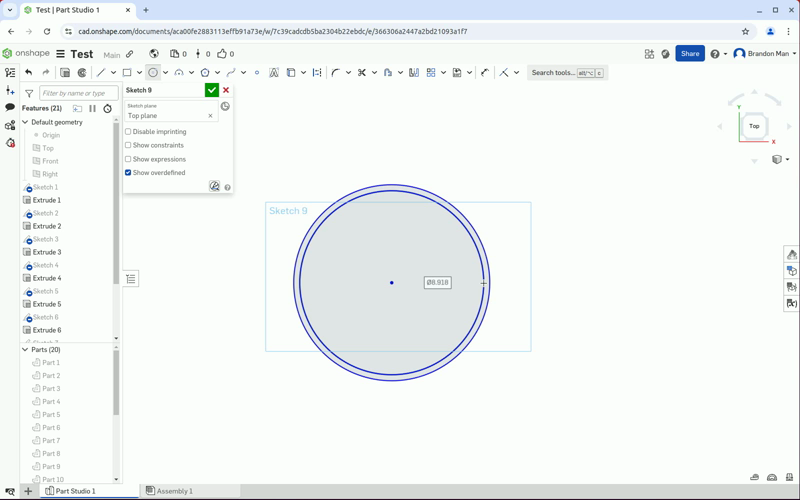
scroll(-6)
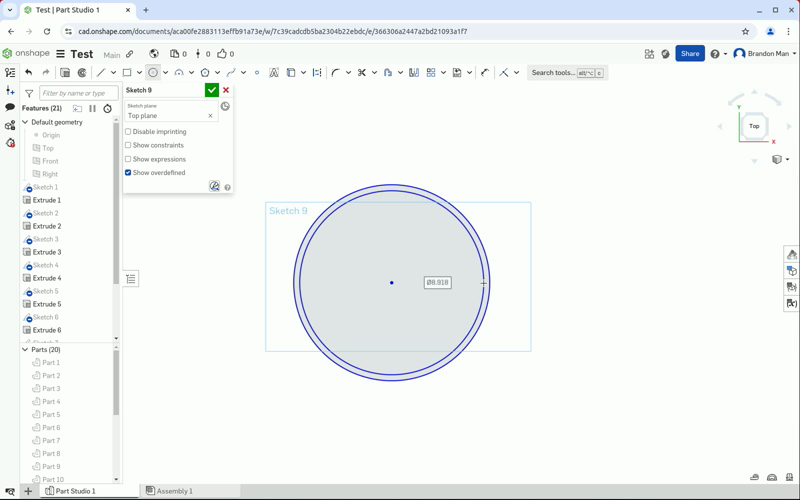
scroll(-6)
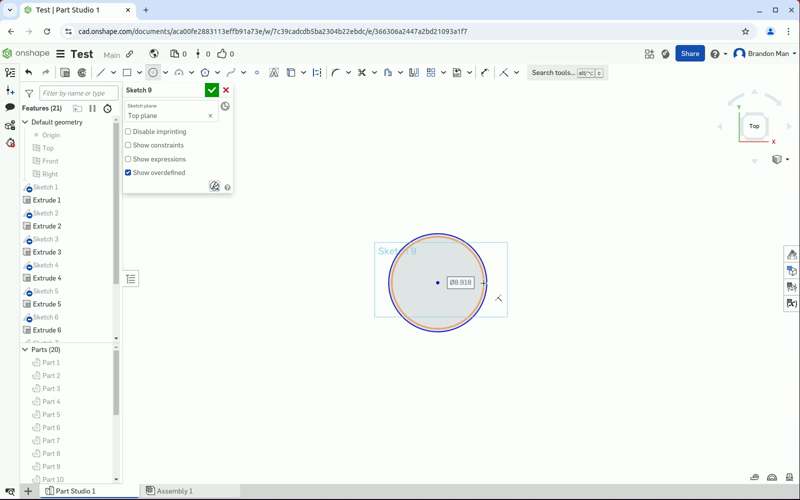
scroll(-6)
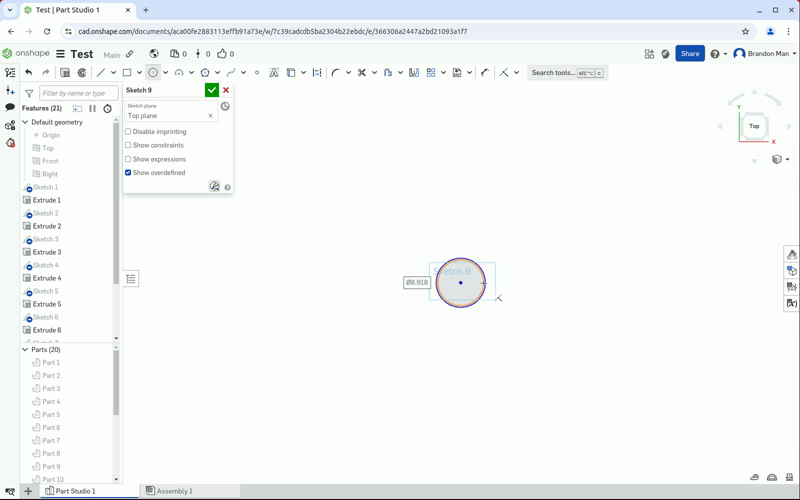
key(esc)
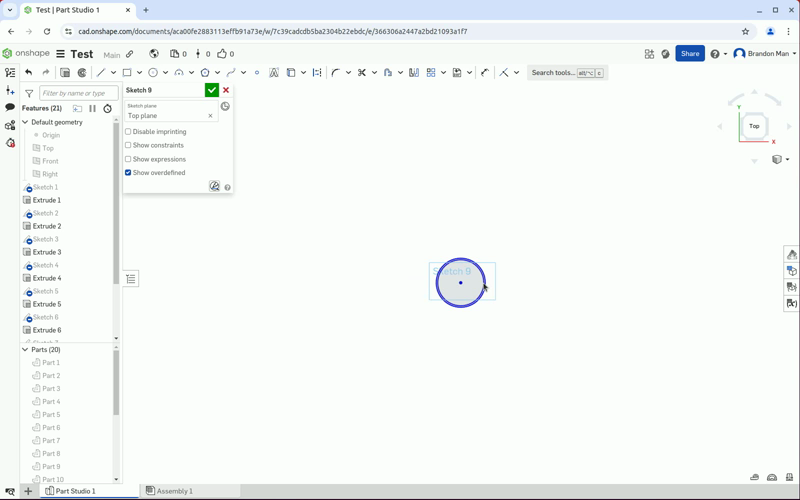
mouse_move(439, 273)
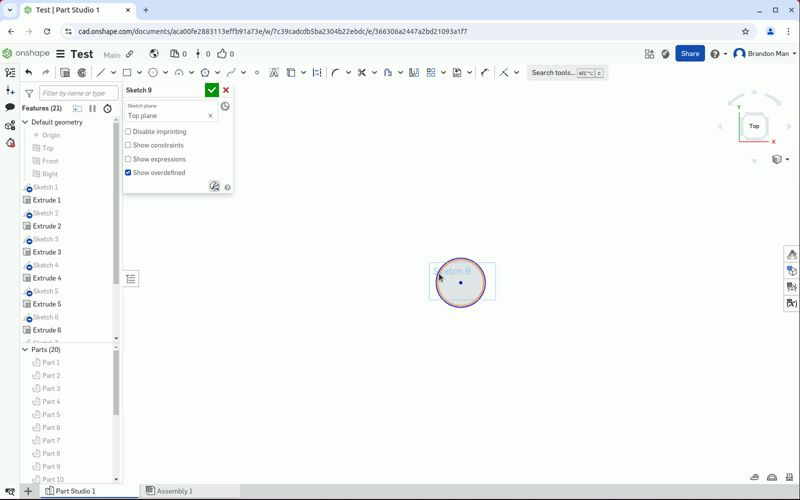
scroll(6)
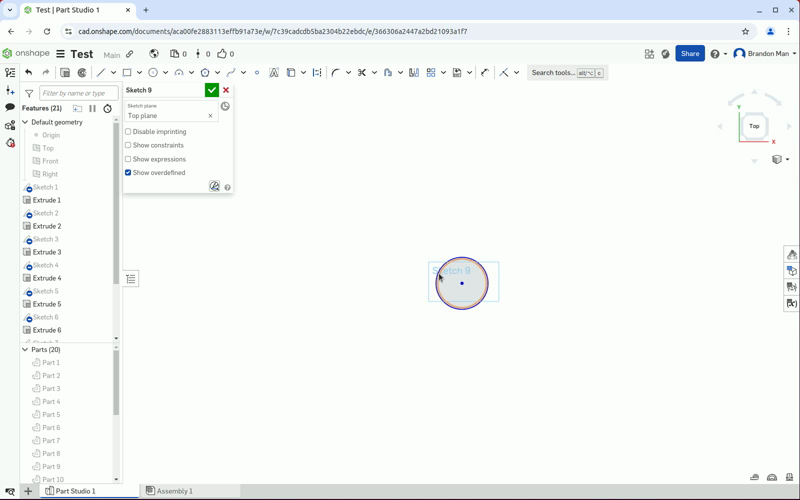
scroll(6)
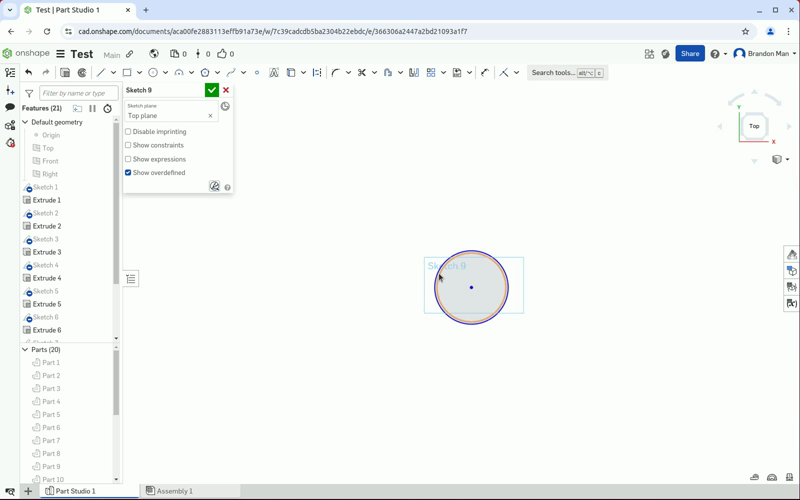
scroll(6)
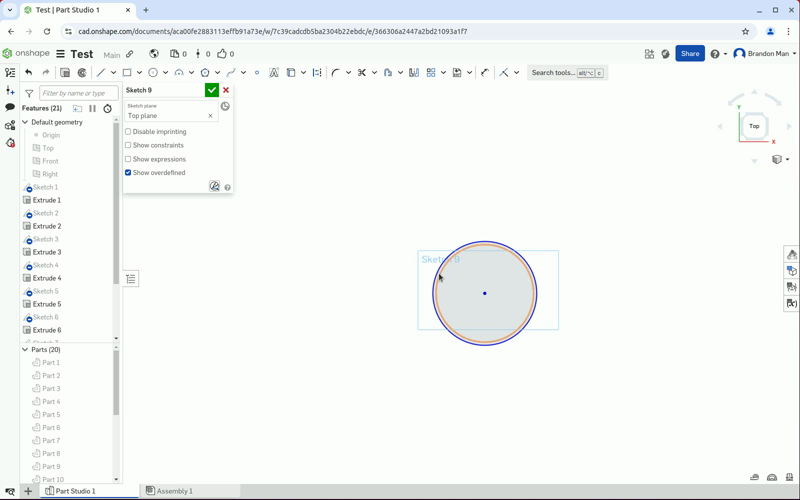
scroll(6)
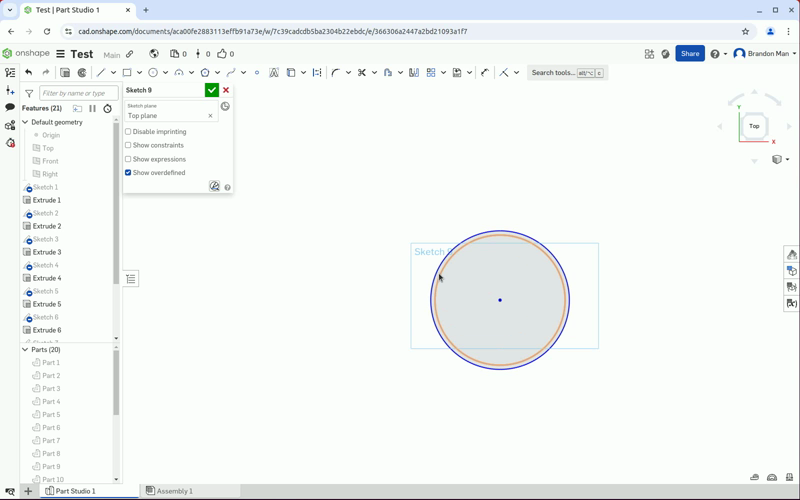
scroll(6)
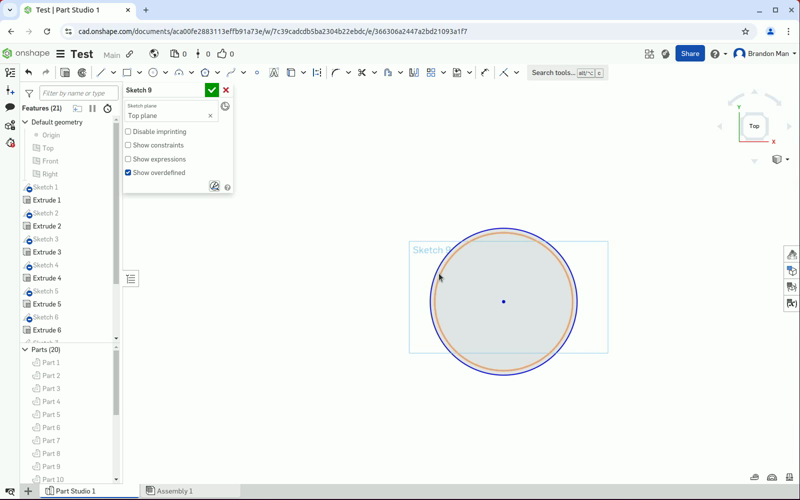
scroll(6)
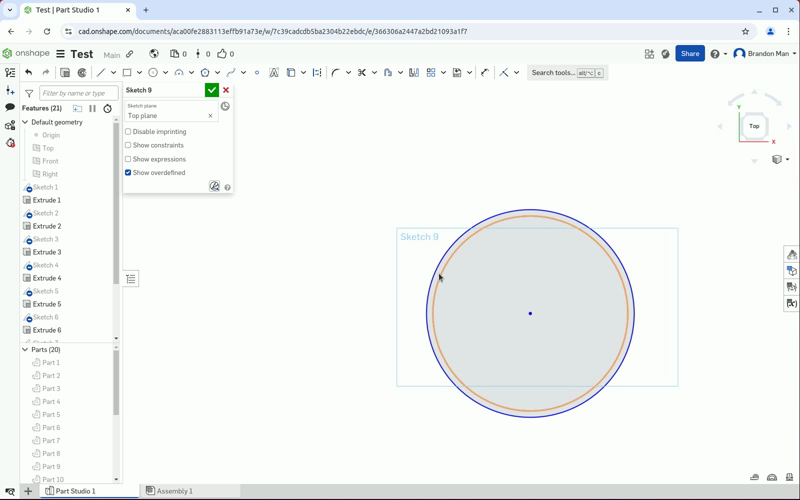
scroll(6)
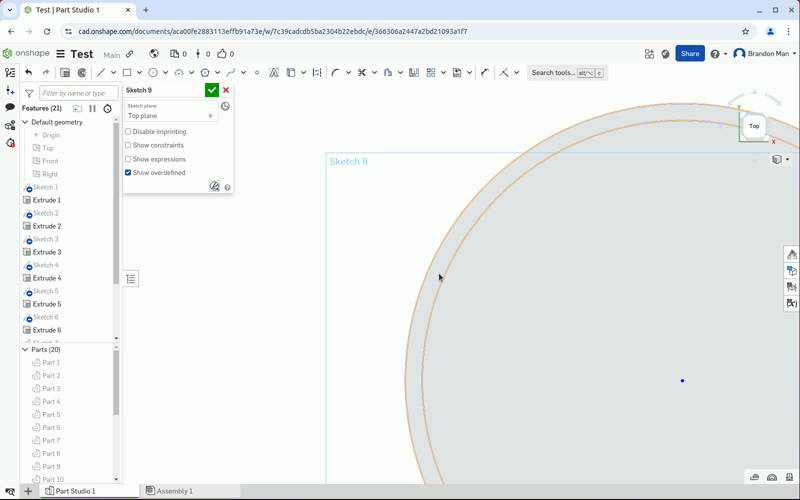
click(439, 273)
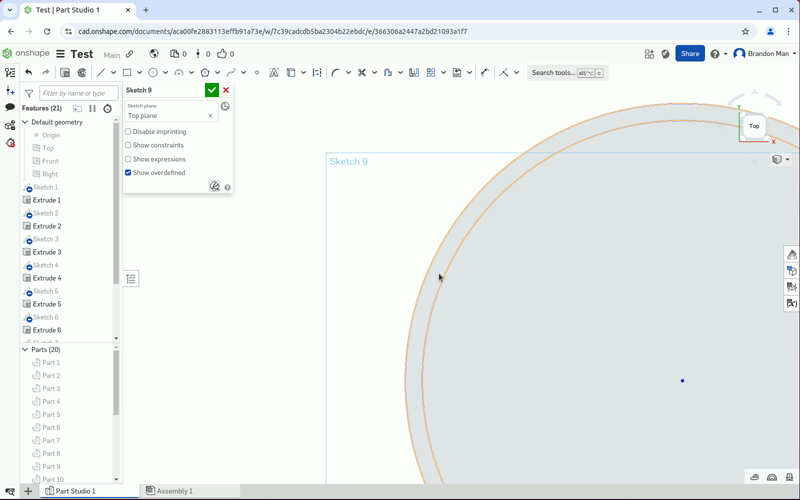
scroll(-6)
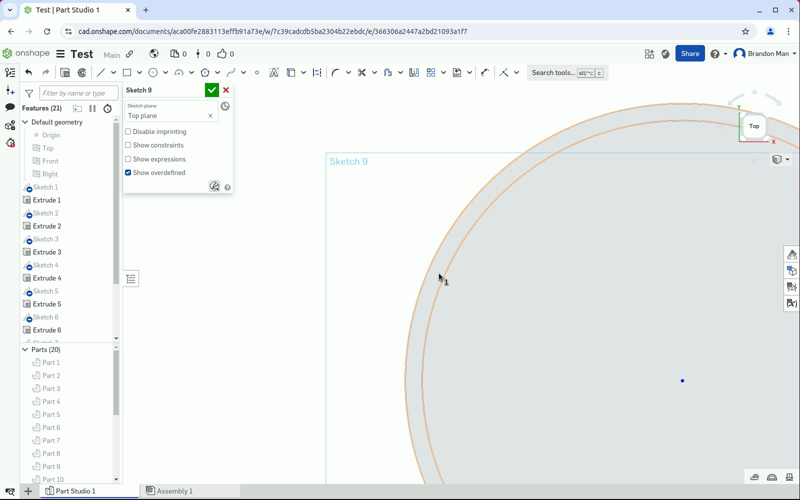
scroll(-6)
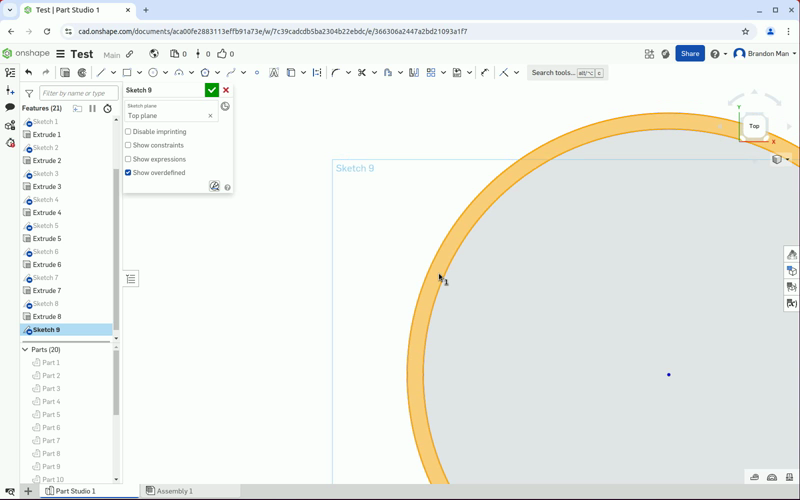
scroll(-6)
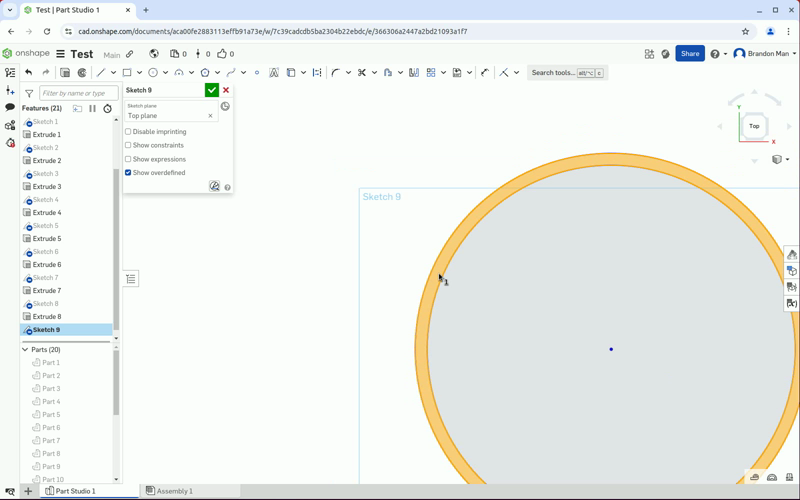
scroll(-6)
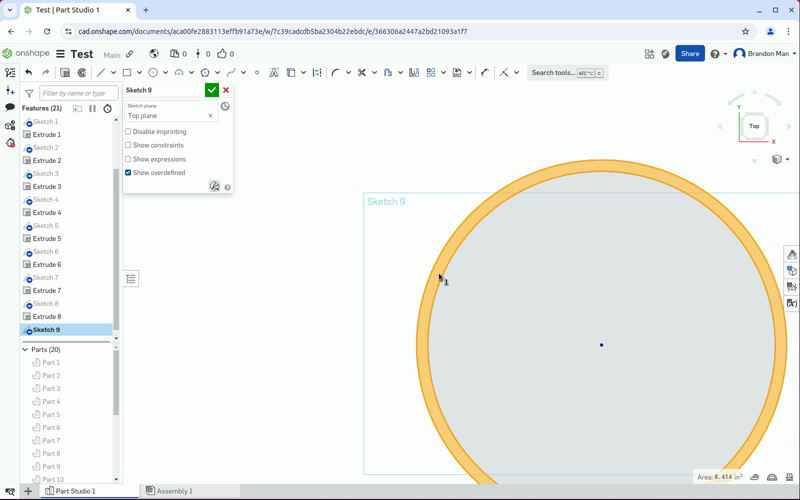
scroll(-6)
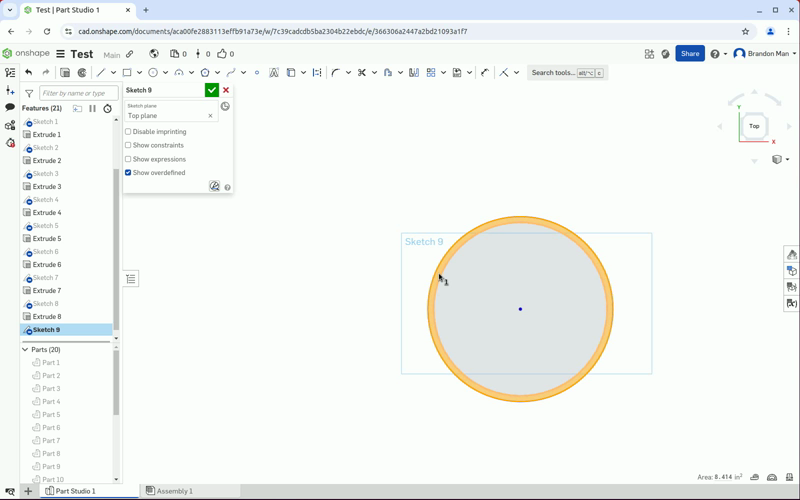
scroll(-6)
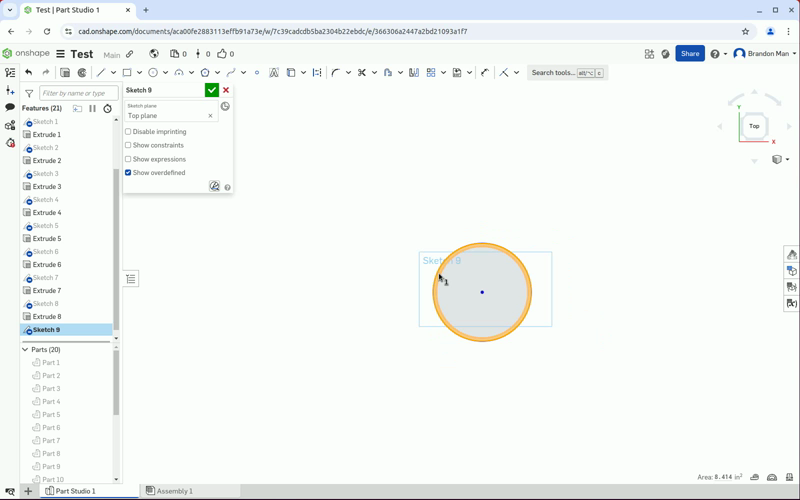
scroll(-6)
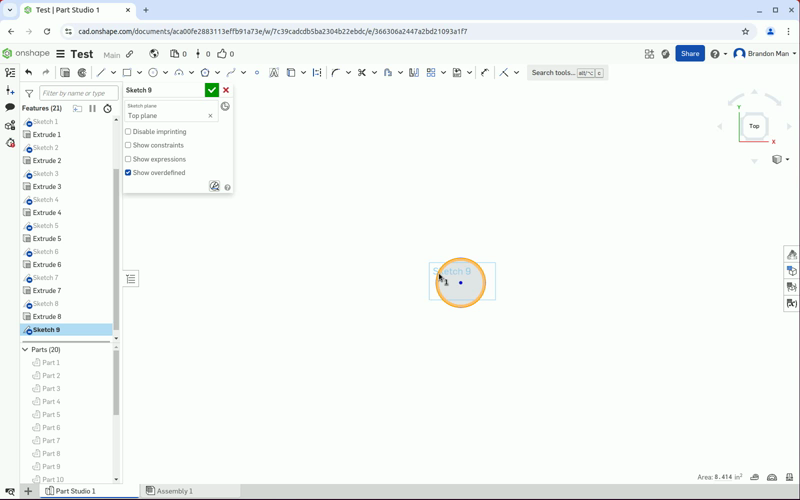
mouse_move(69, 352)
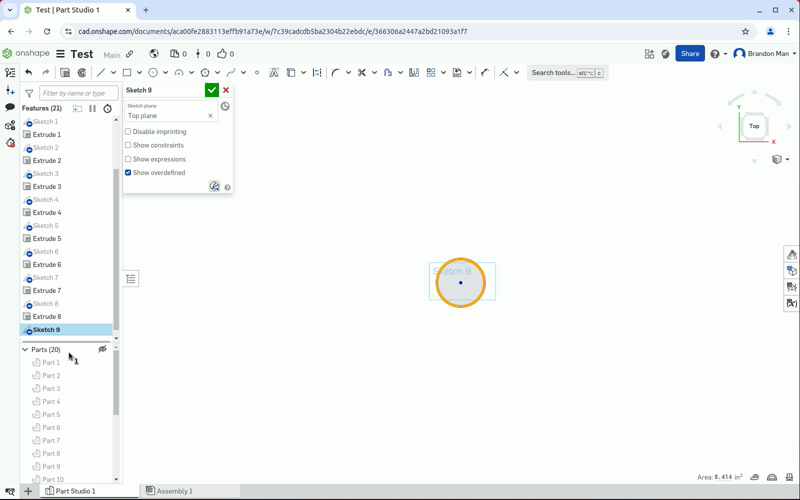
key(shift+y)
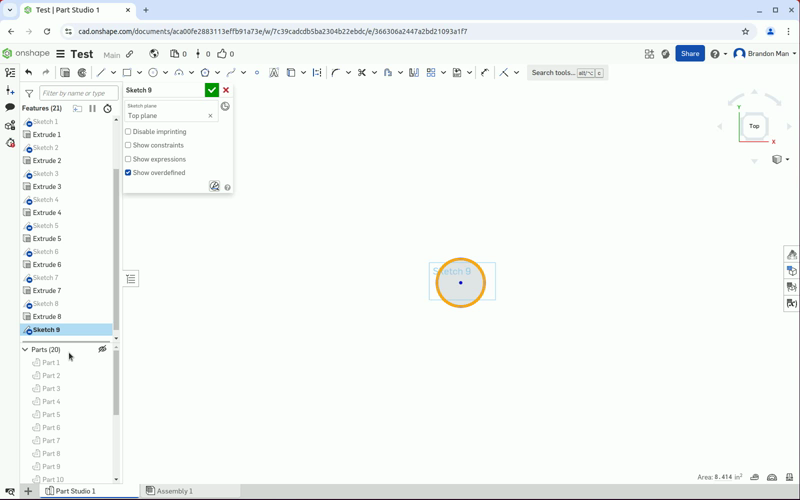
key(shift+e)
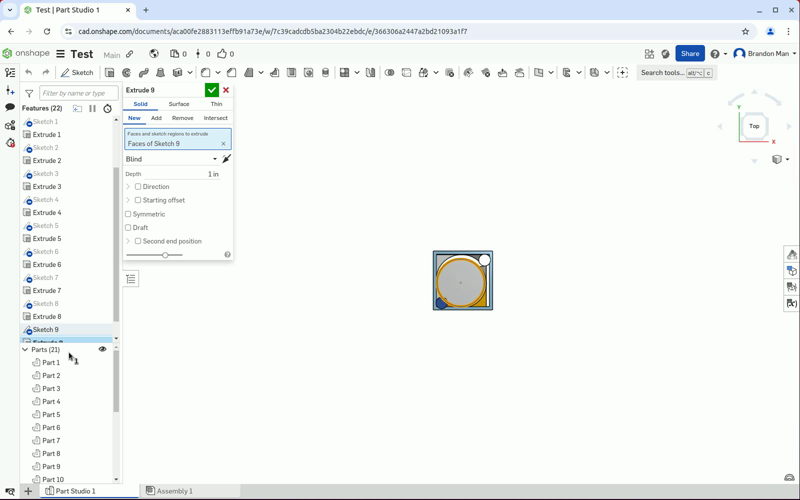
mouse_move(143, 106)
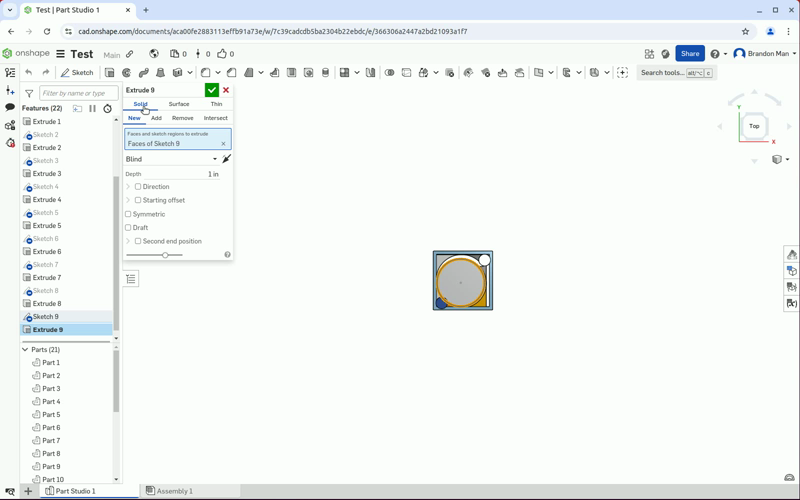
click(143, 106)
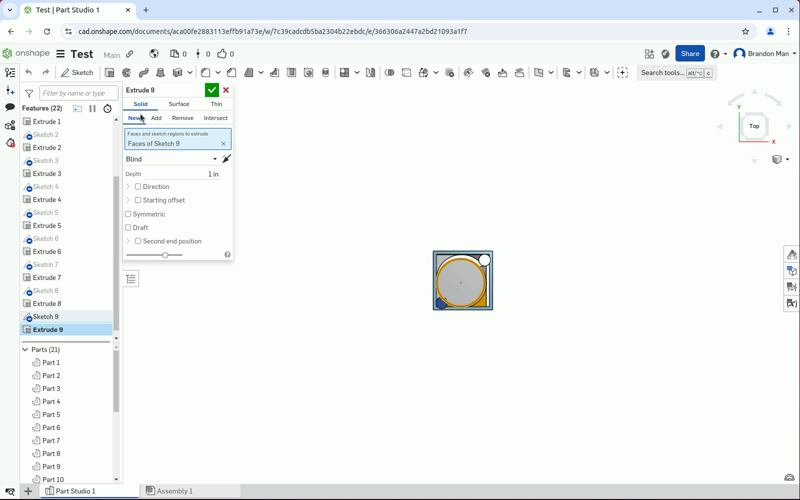
mouse_move(137, 120)
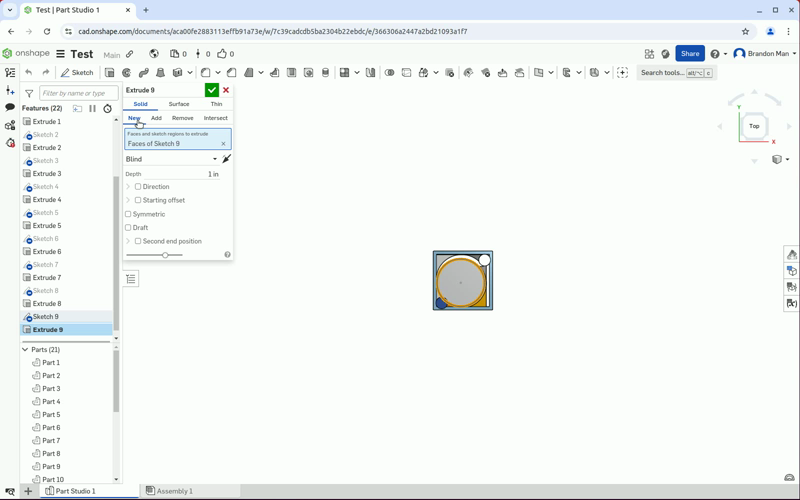
click(137, 120)
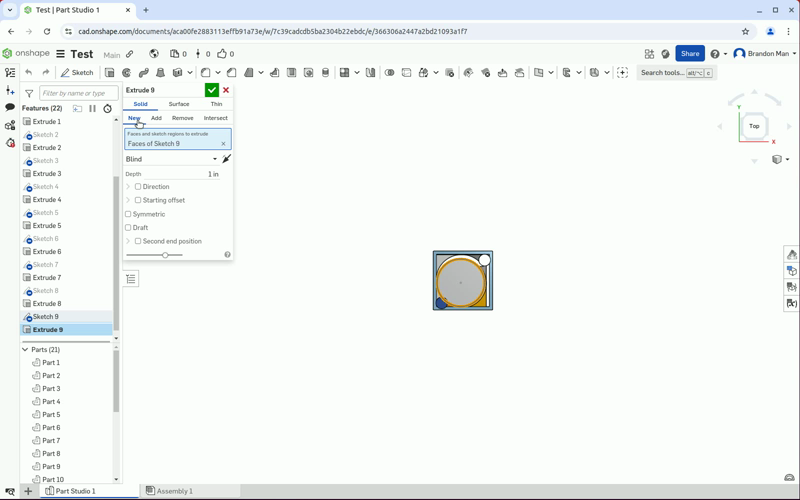
key(tab, 4)
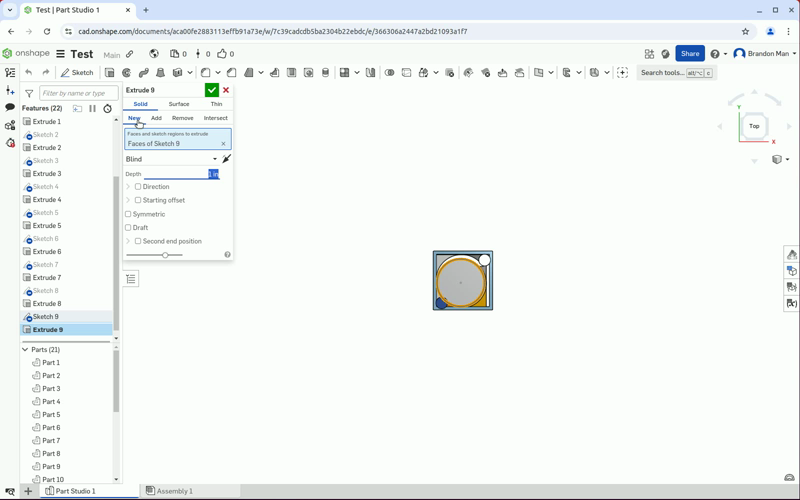
text(8.184)
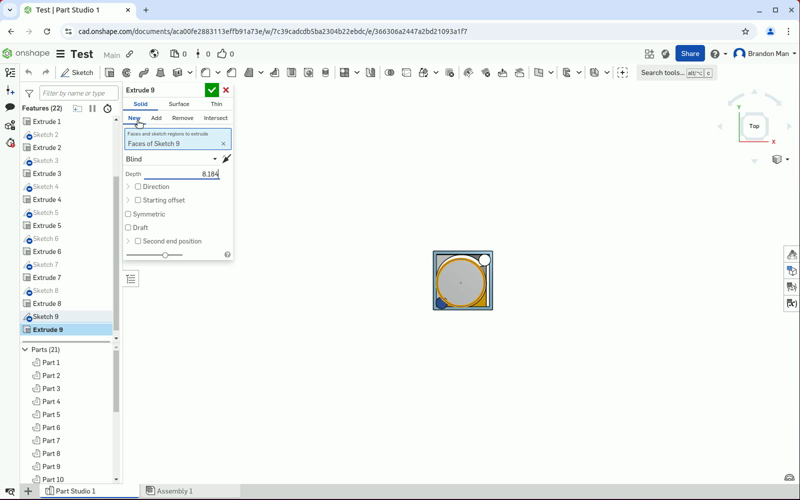
key(enter)
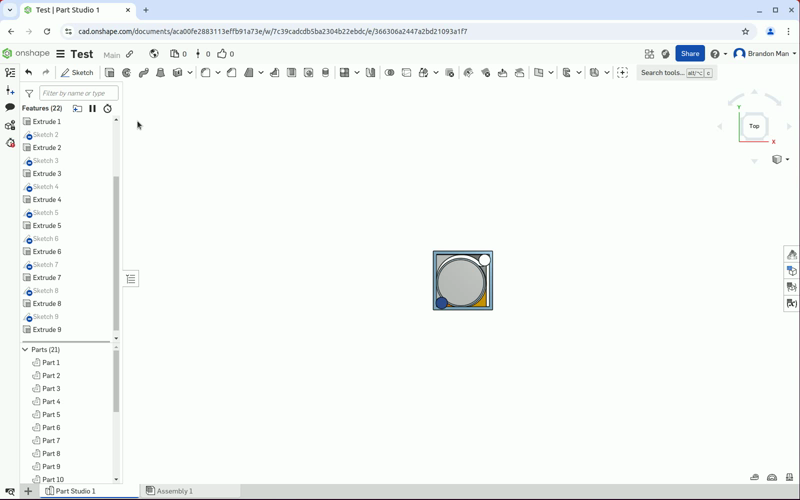
key(shift+h)
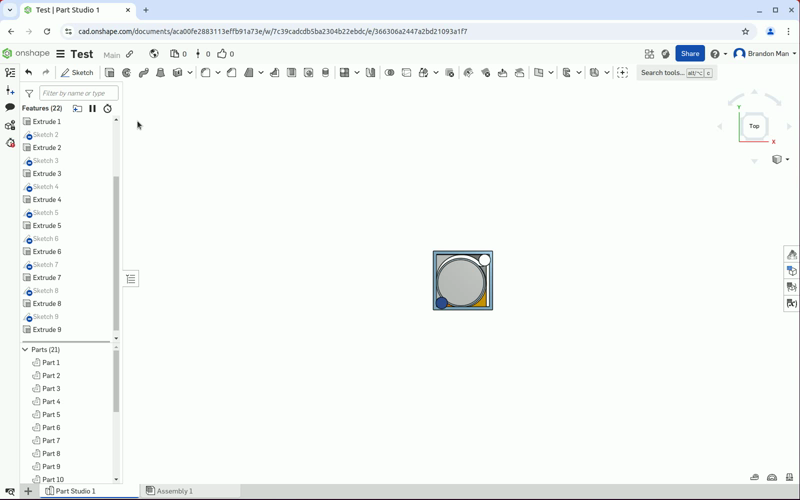
key(shift+h)
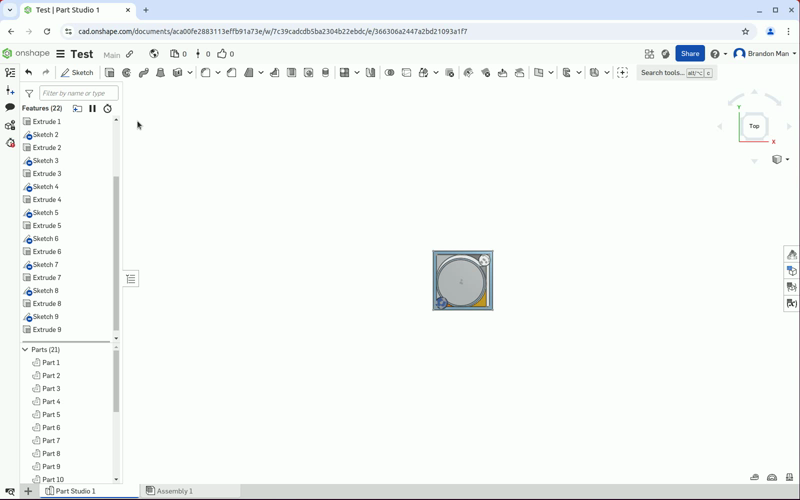
key(shift+7)
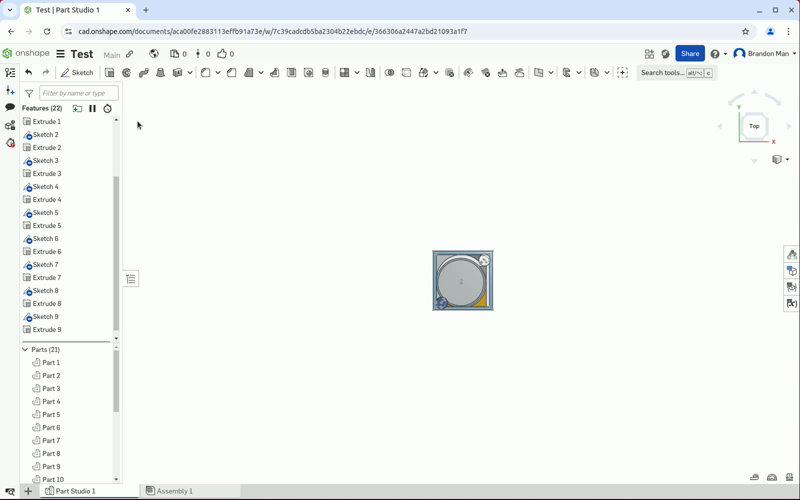
key(up, 3)
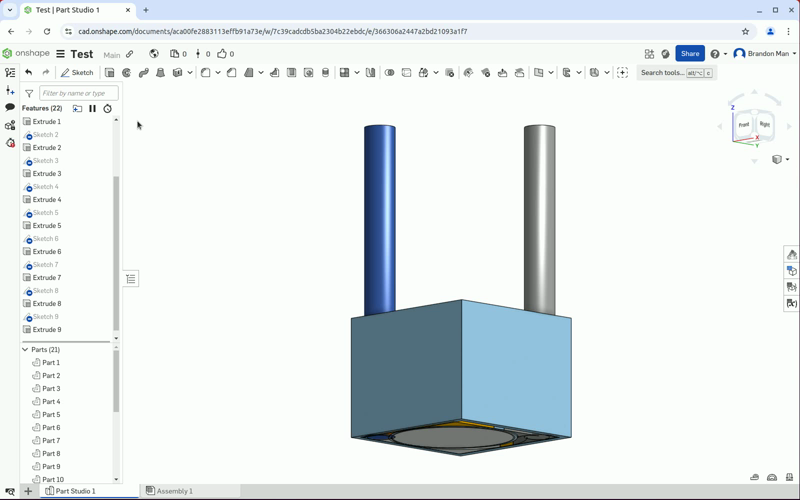
key(left, 3)
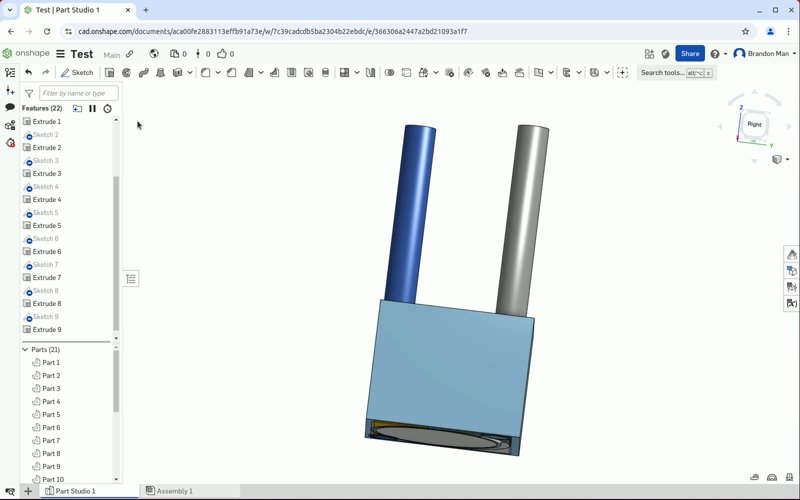
key(right, 3)
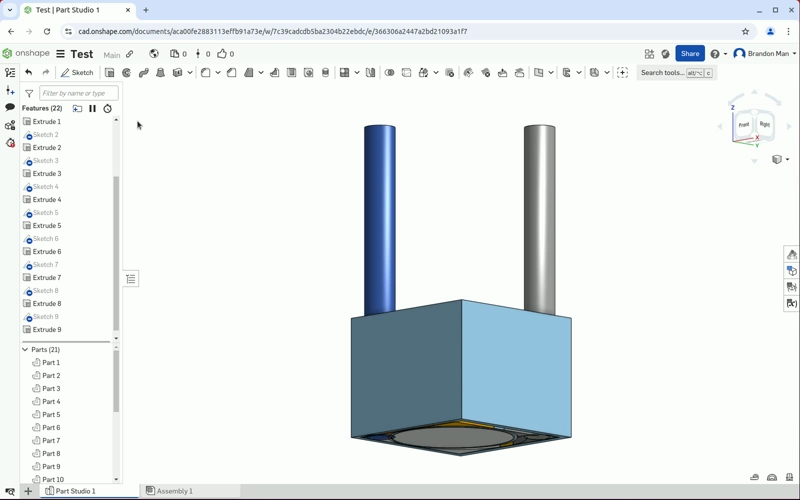
key(down, 3)
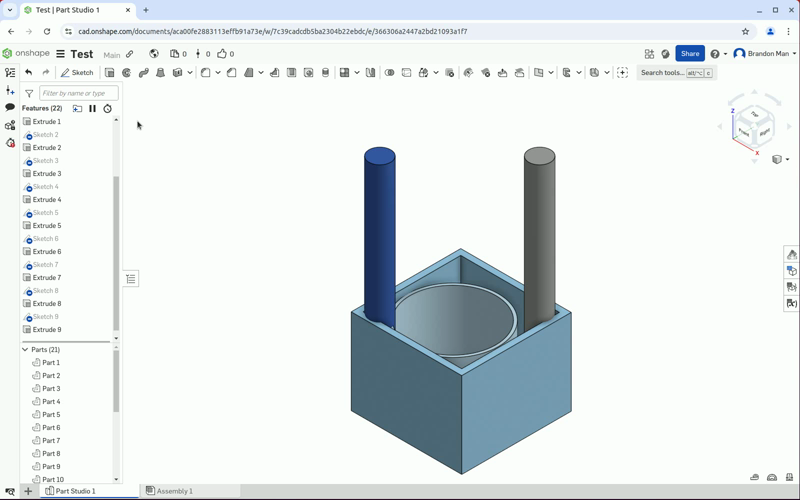
mouse_move(69, 111)
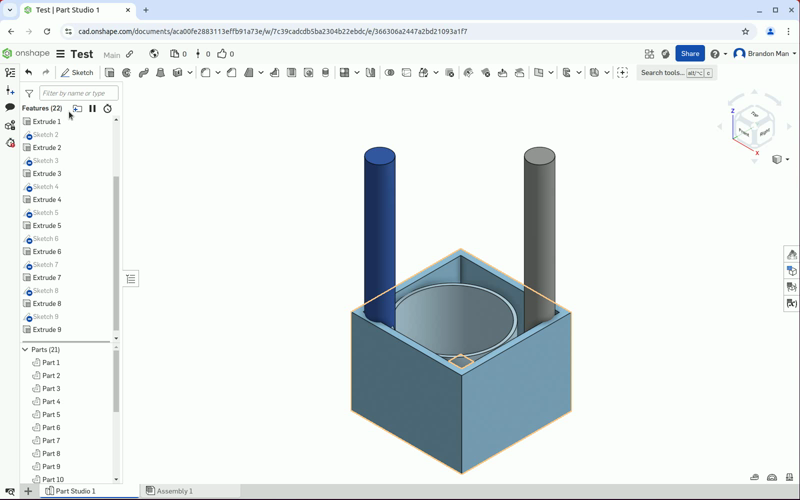
click(69, 111)